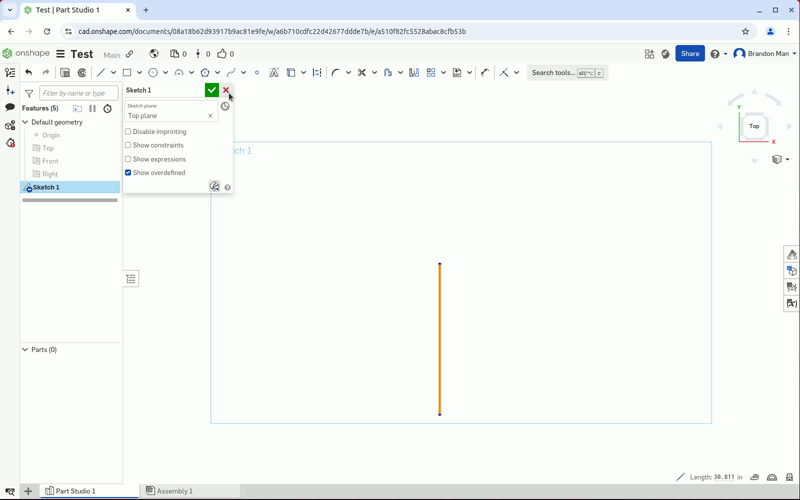
key(shift+h)
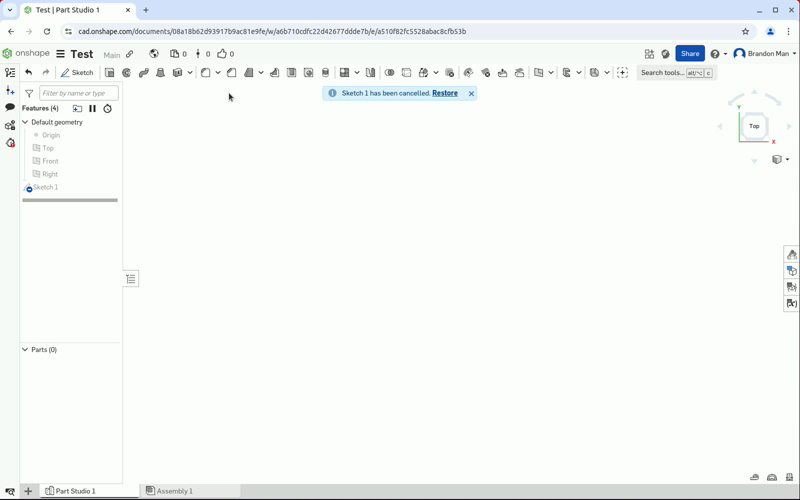
mouse_move(73, 352)
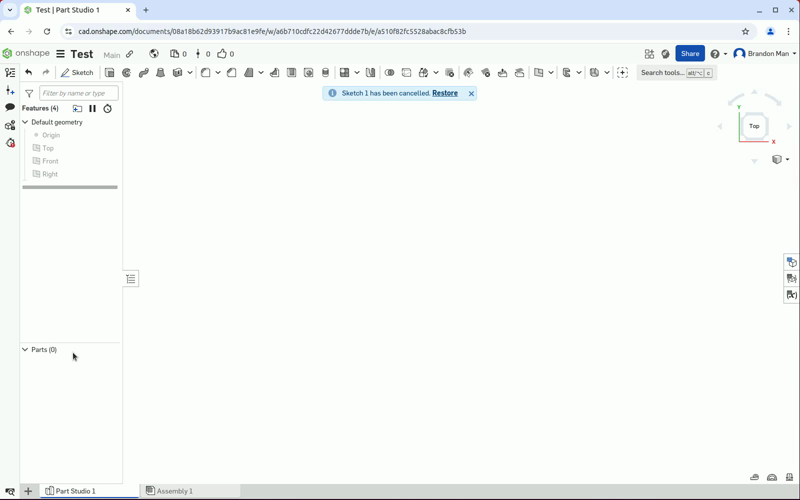
key(y)
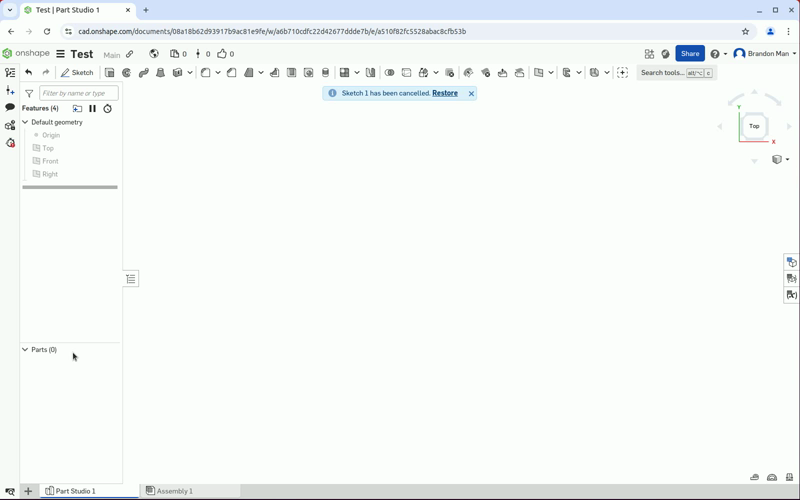
key(shift+p)
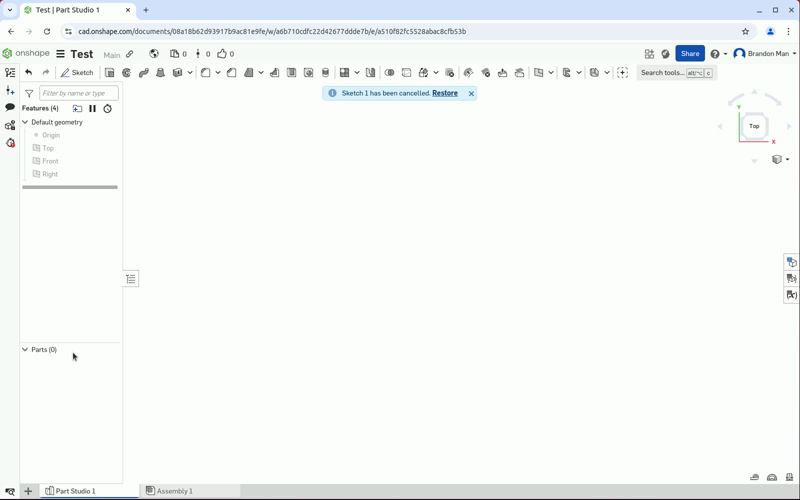
key(space)
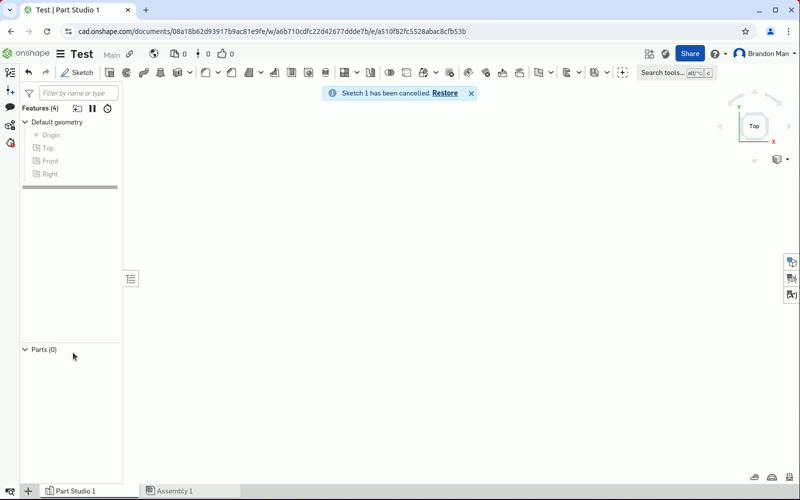
key_down(shift)
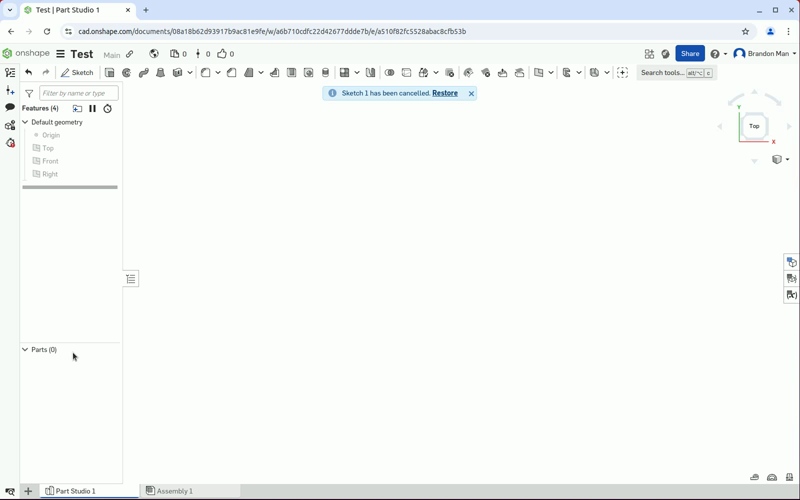
key(up)
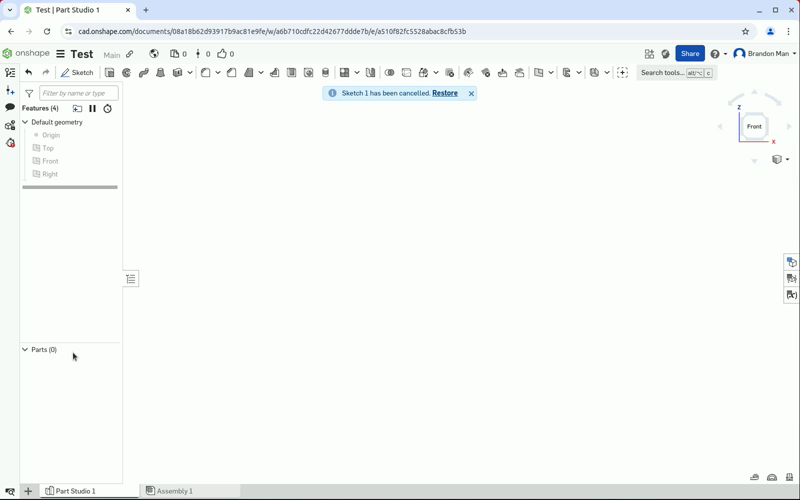
key_up(shift)
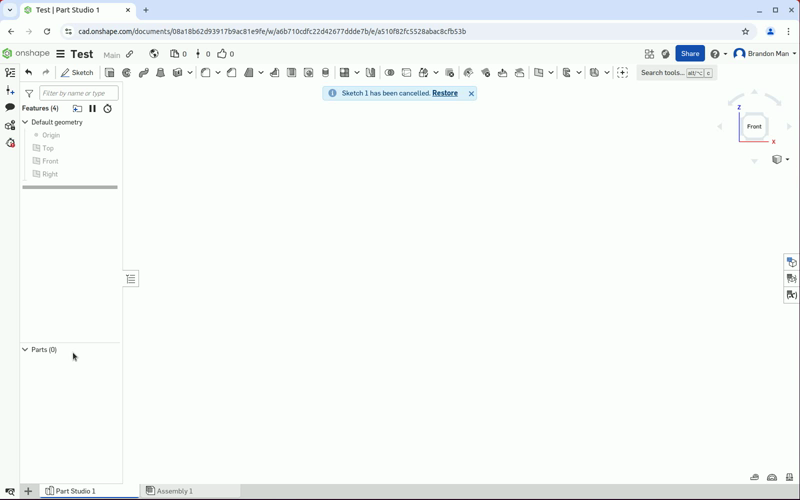
key(space)
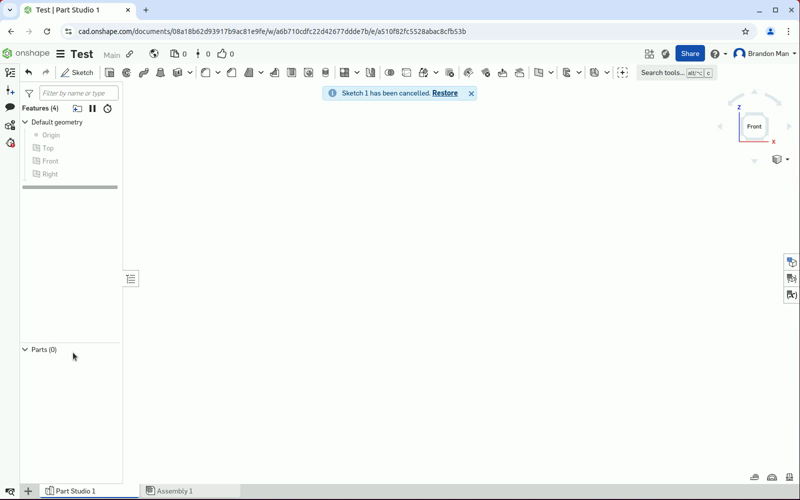
key_down(shift)
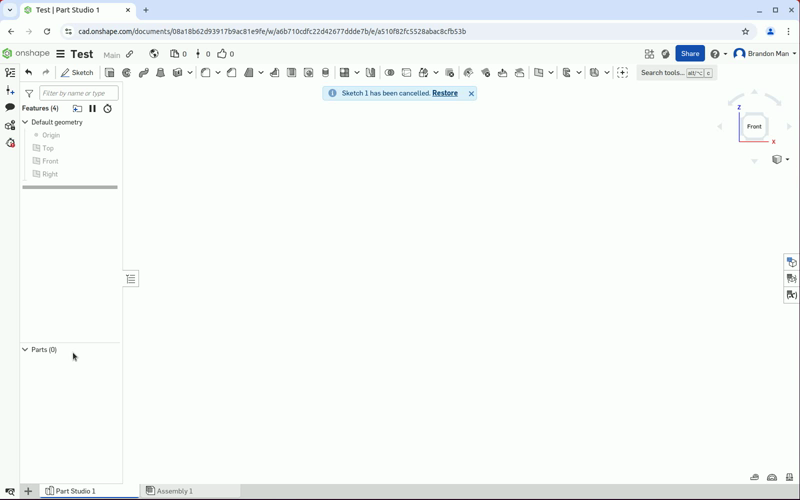
key(left)
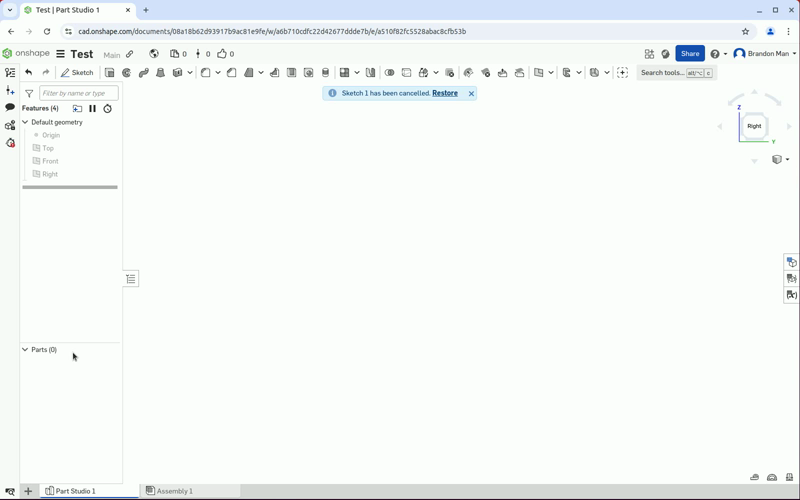
key_up(shift)
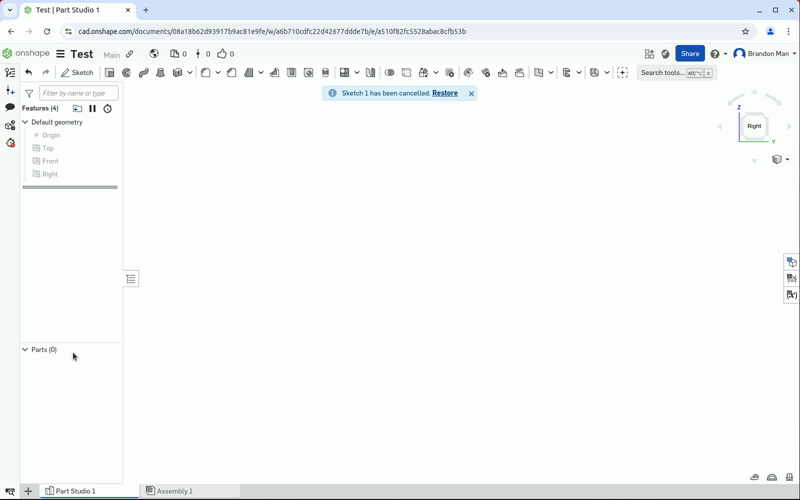
mouse_move(73, 352)
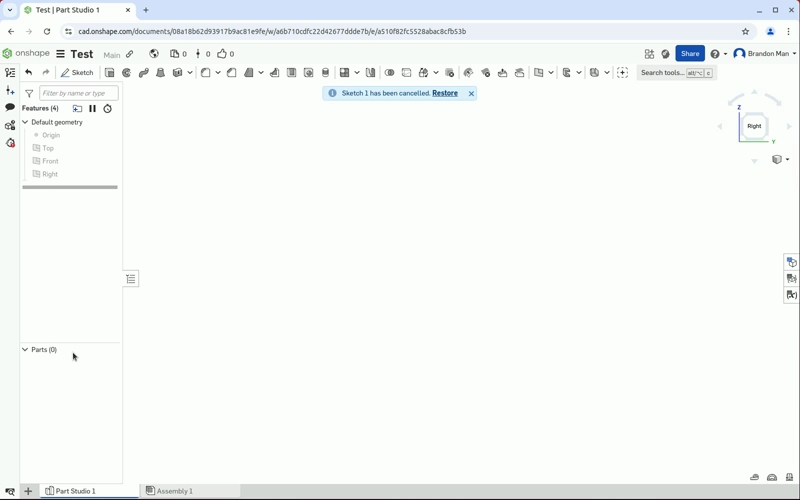
key(shift+y)
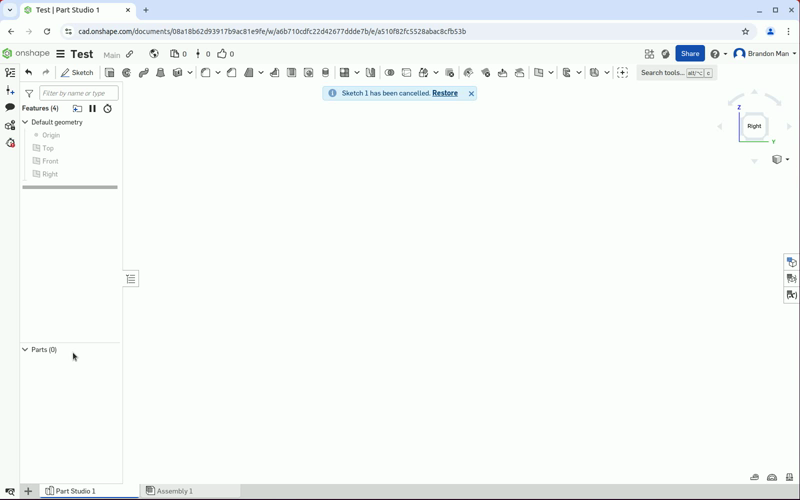
key(shift+s)
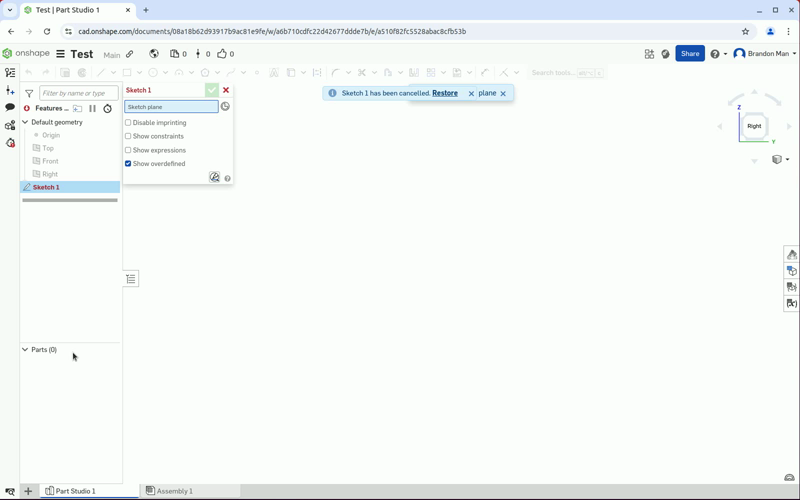
mouse_move(73, 176)
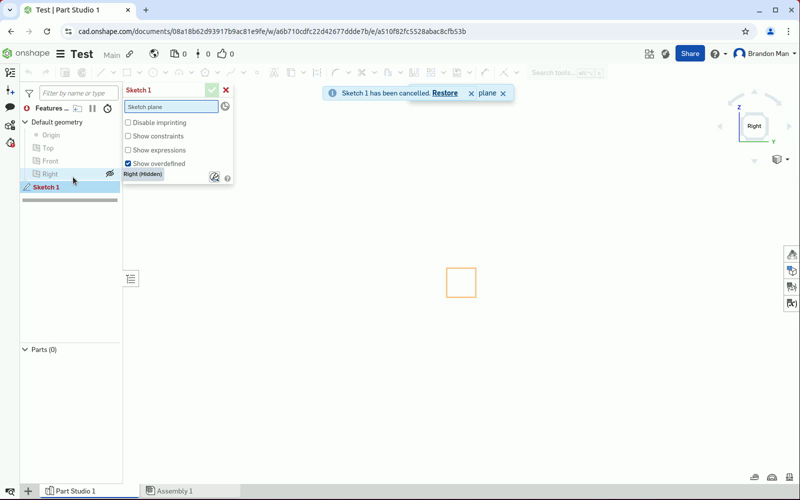
click(73, 176)
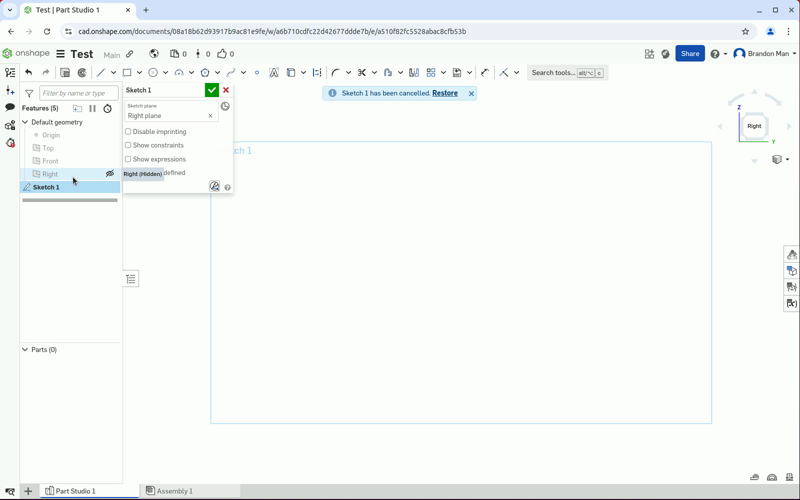
mouse_move(73, 352)
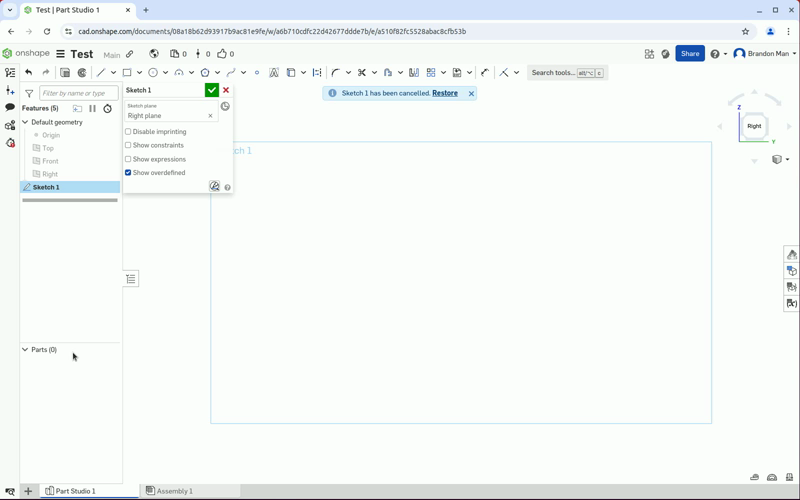
key(y)
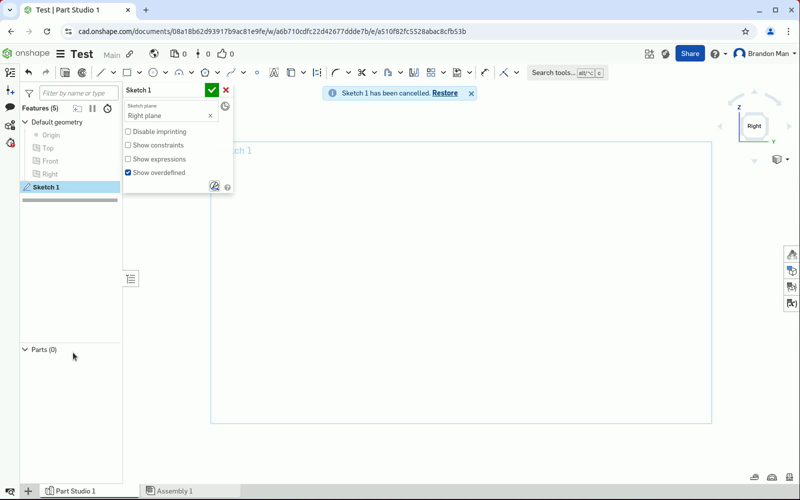
key(a)
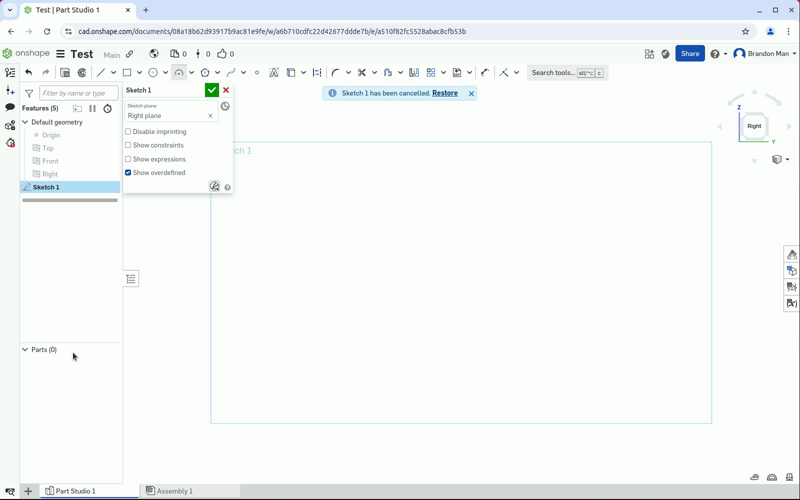
key_down(shift)
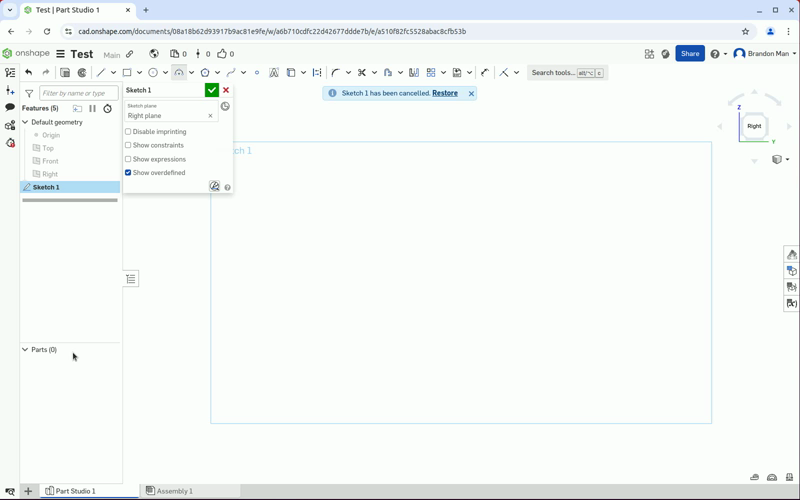
mouse_move(457, 287)
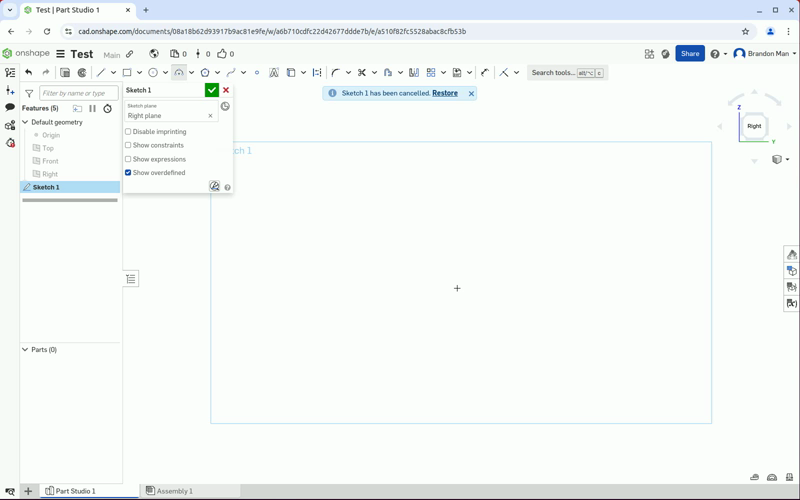
click(457, 287)
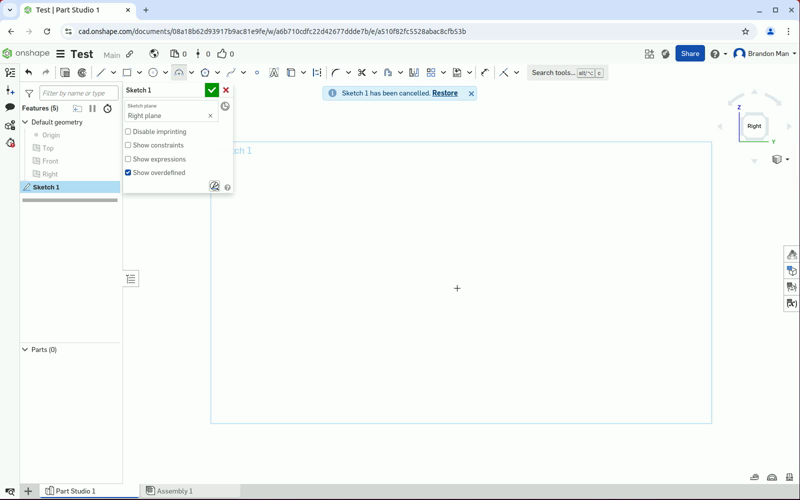
key_up(shift)
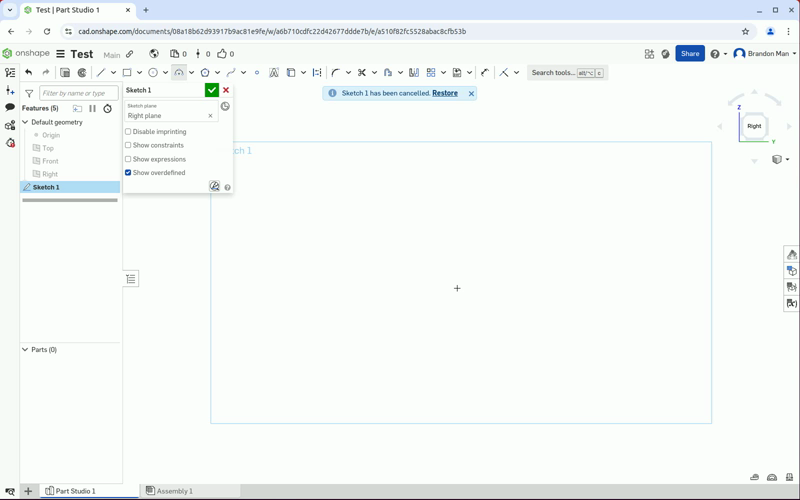
key_down(shift)
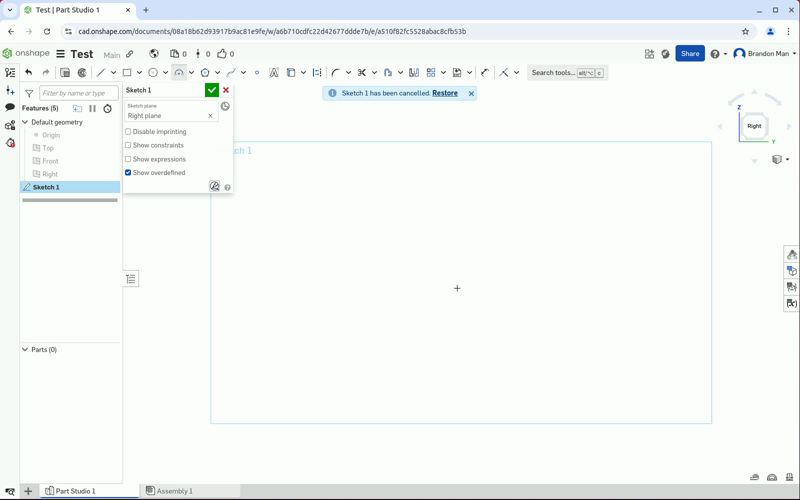
mouse_move(457, 288)
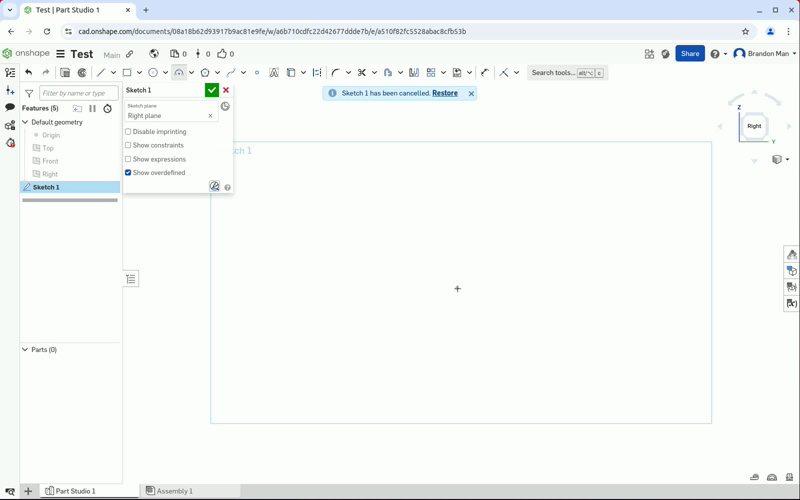
scroll(6)
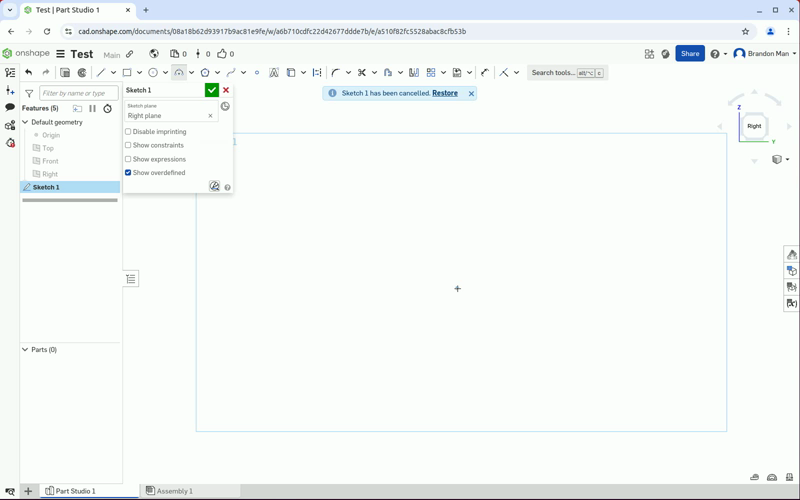
scroll(6)
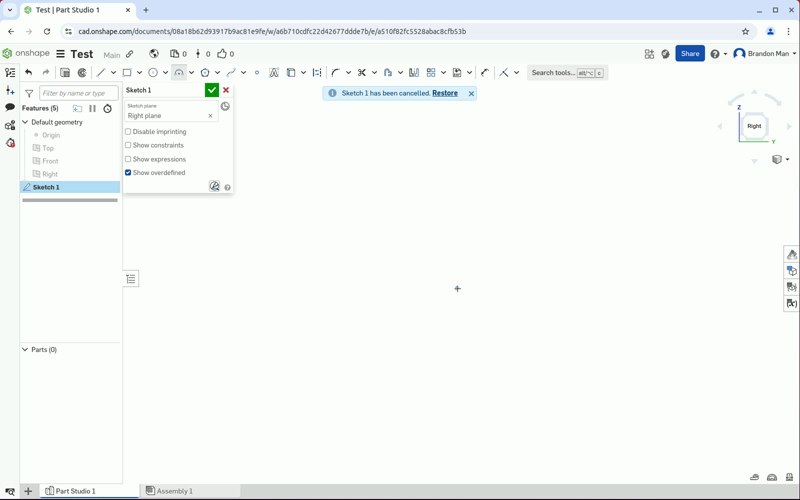
scroll(6)
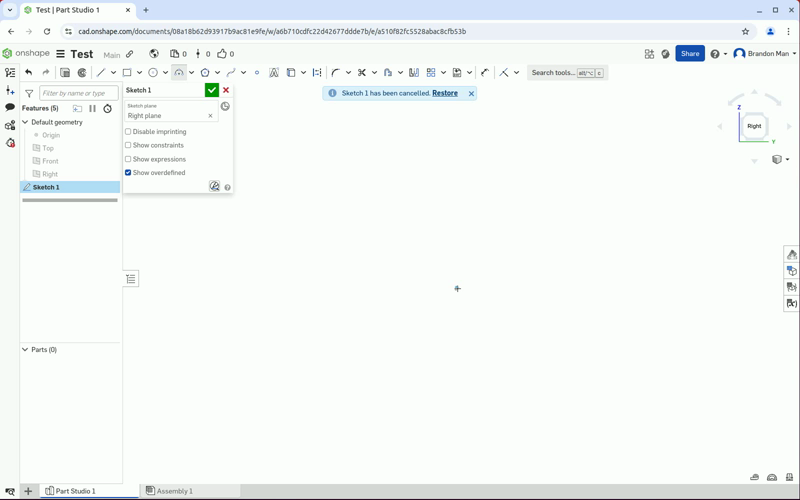
scroll(6)
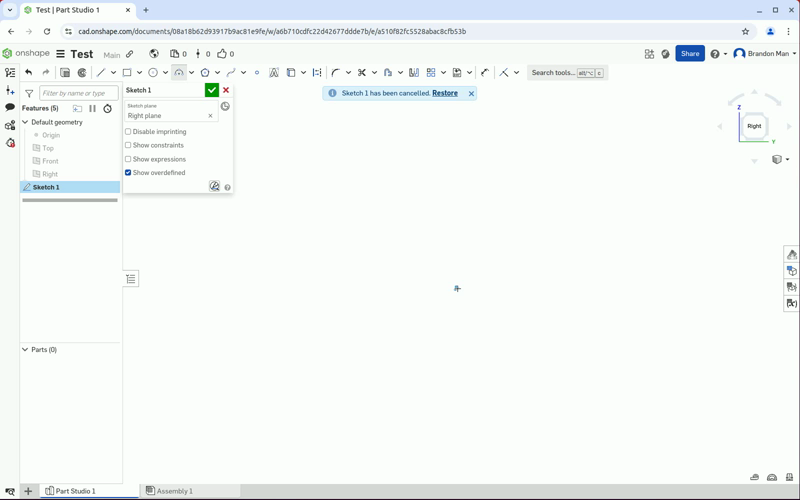
scroll(6)
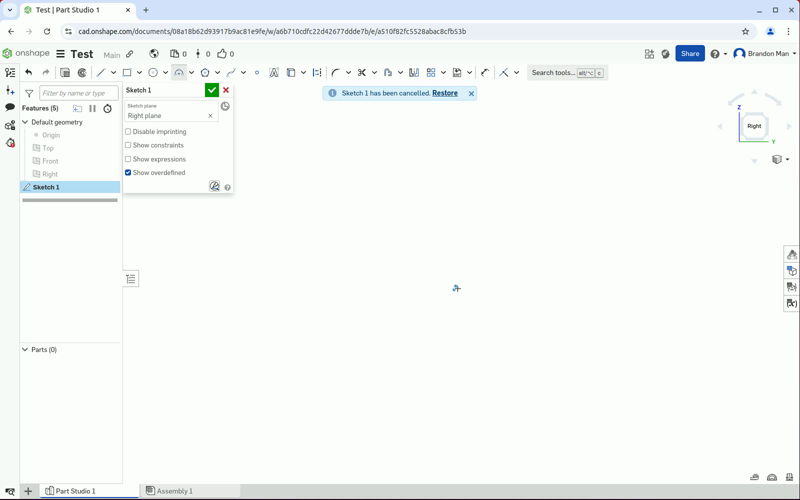
scroll(6)
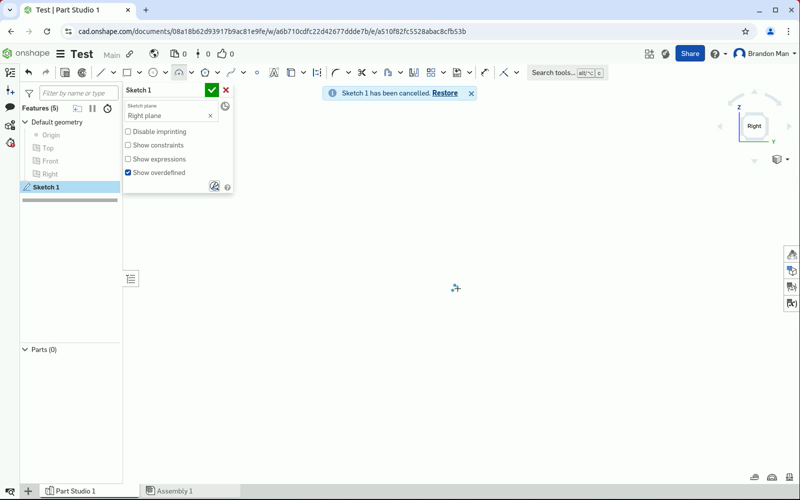
scroll(6)
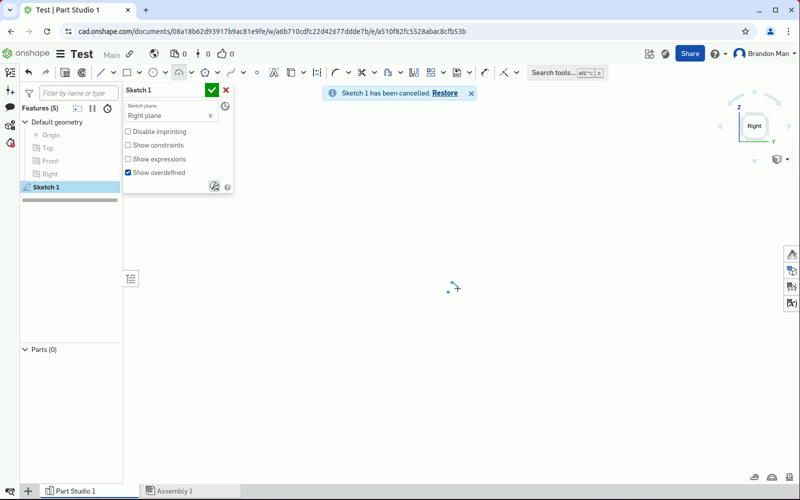
click(457, 288)
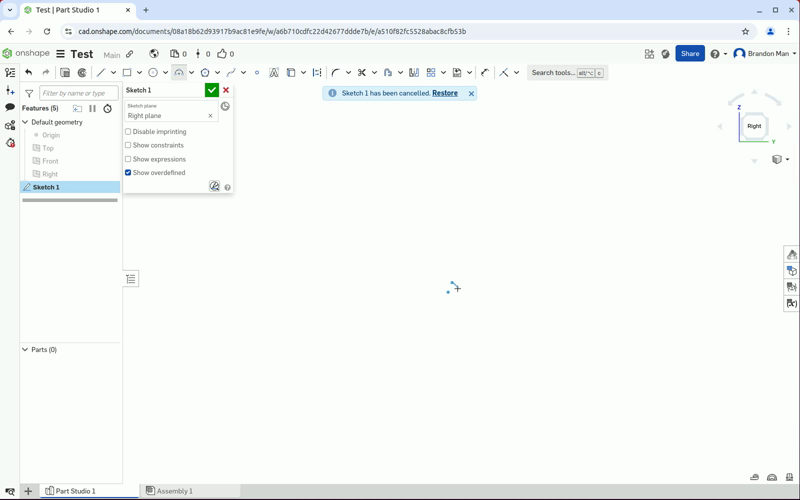
scroll(-6)
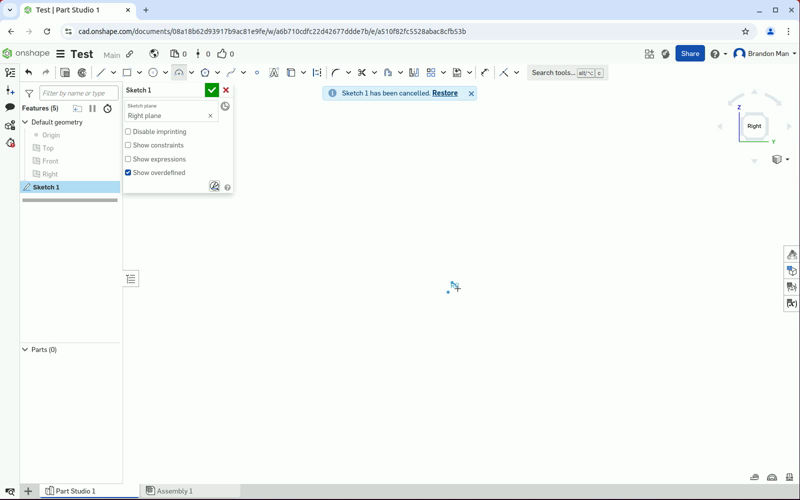
scroll(-6)
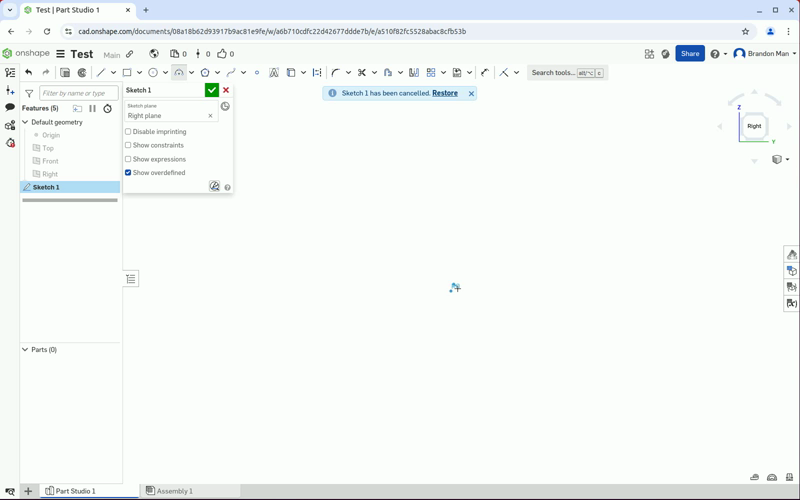
scroll(-6)
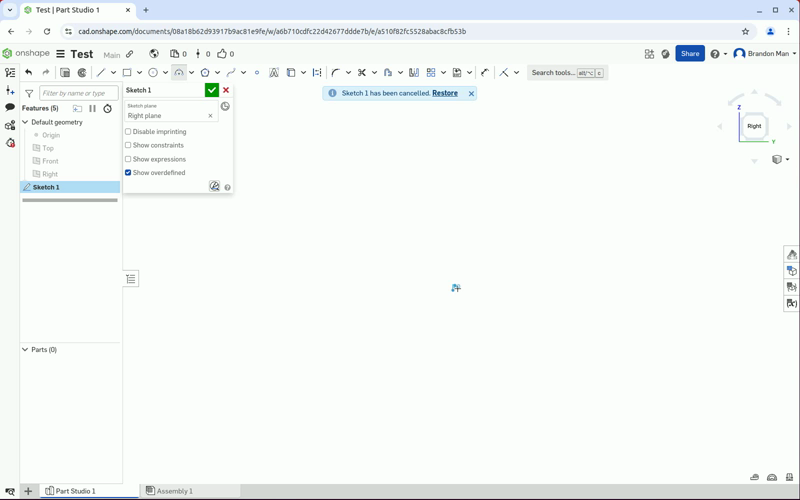
scroll(-6)
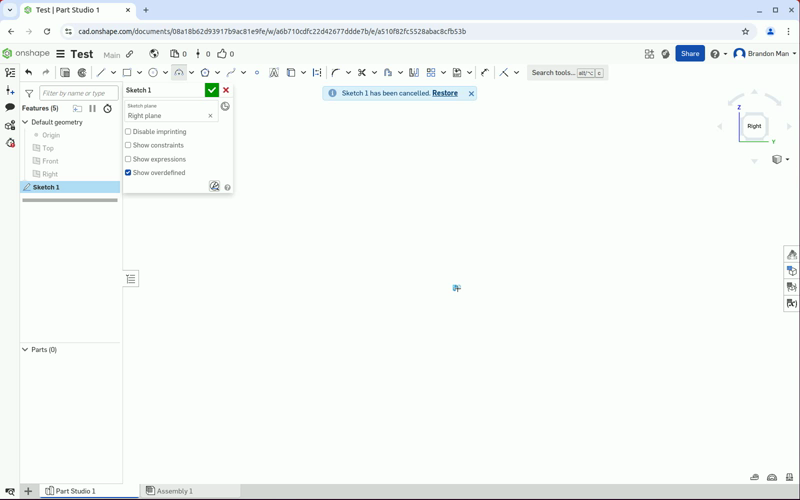
scroll(-6)
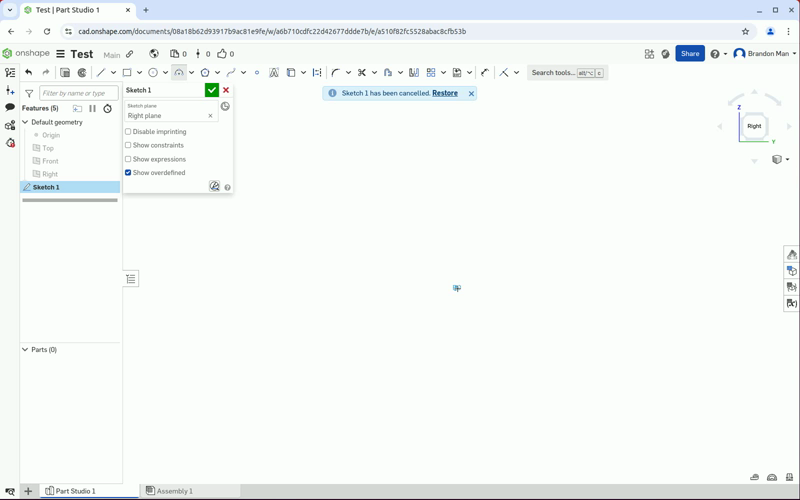
scroll(-6)
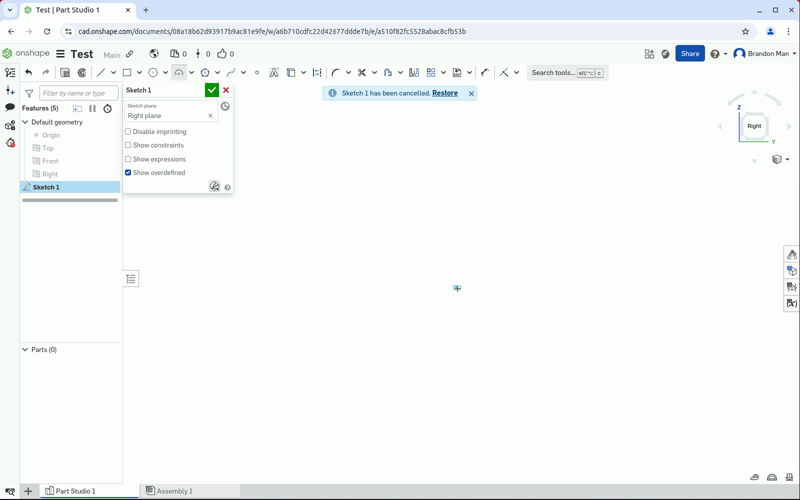
scroll(-6)
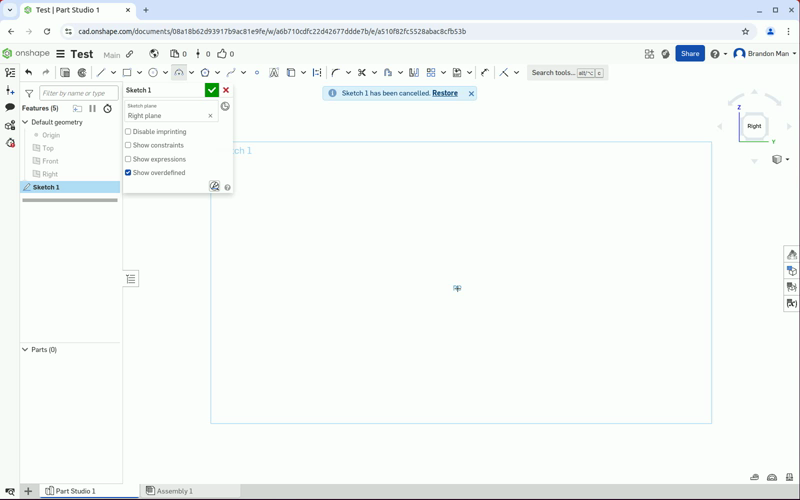
mouse_move(457, 287)
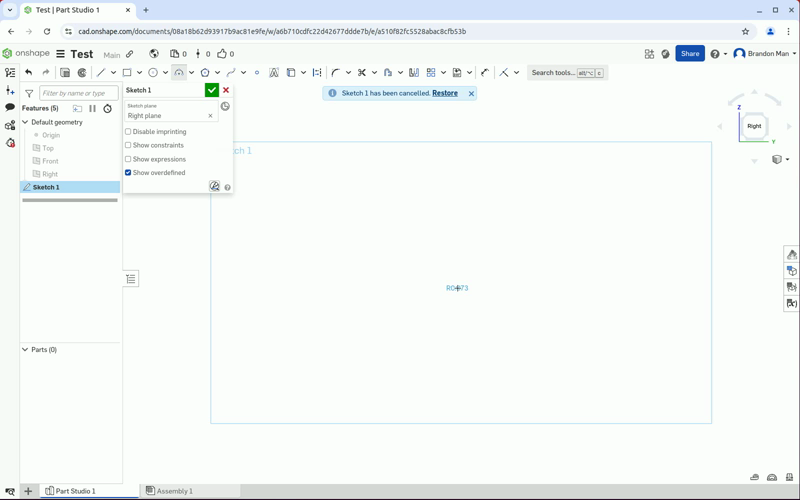
scroll(6)
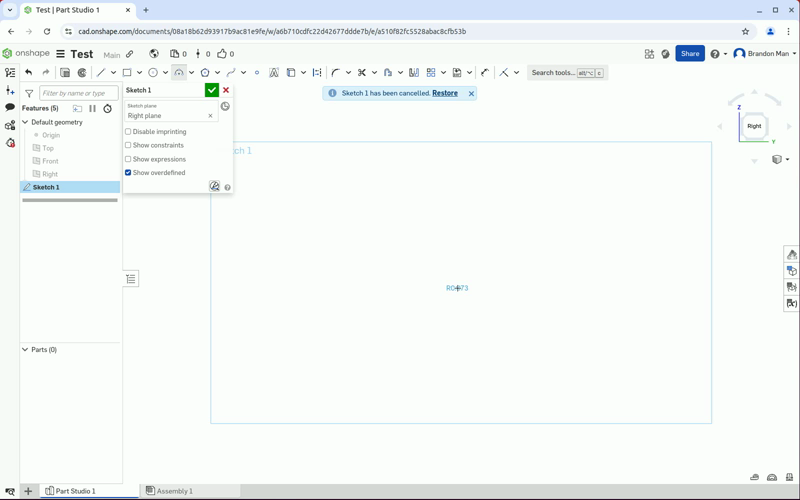
scroll(6)
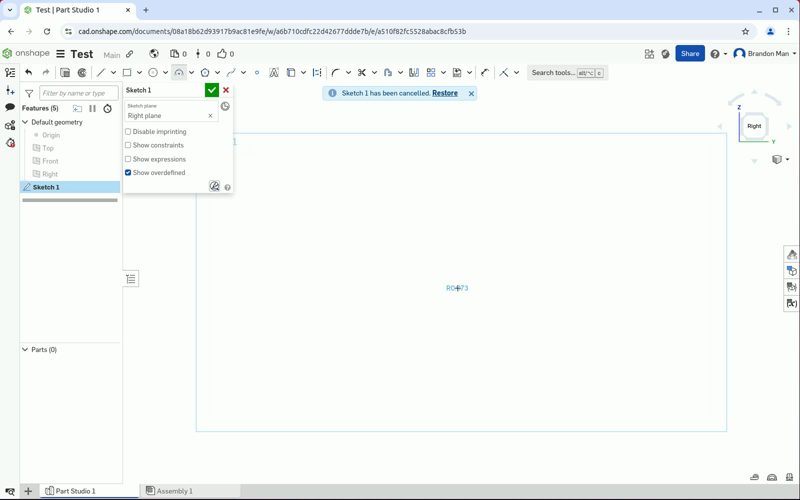
scroll(6)
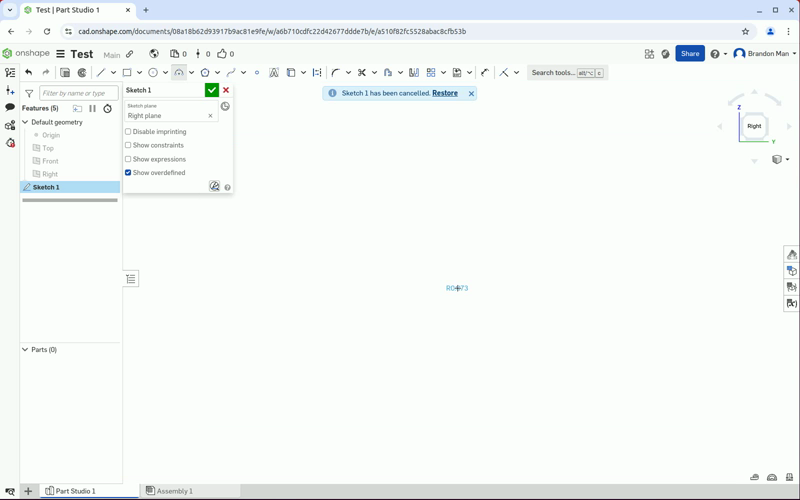
scroll(6)
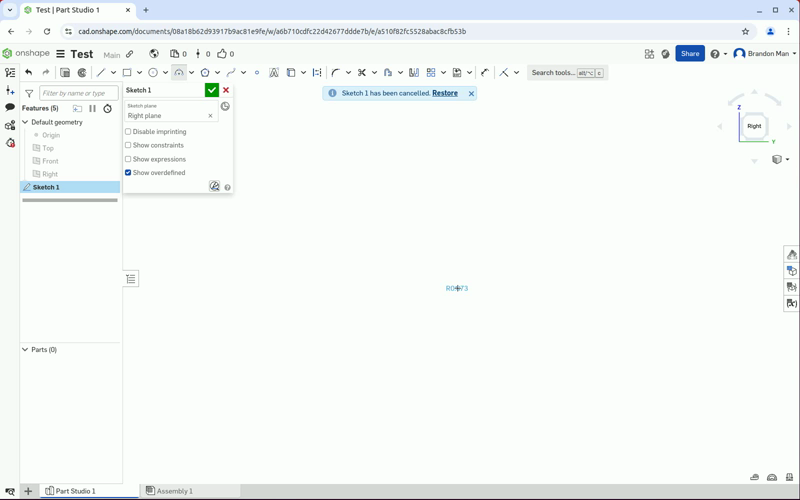
scroll(6)
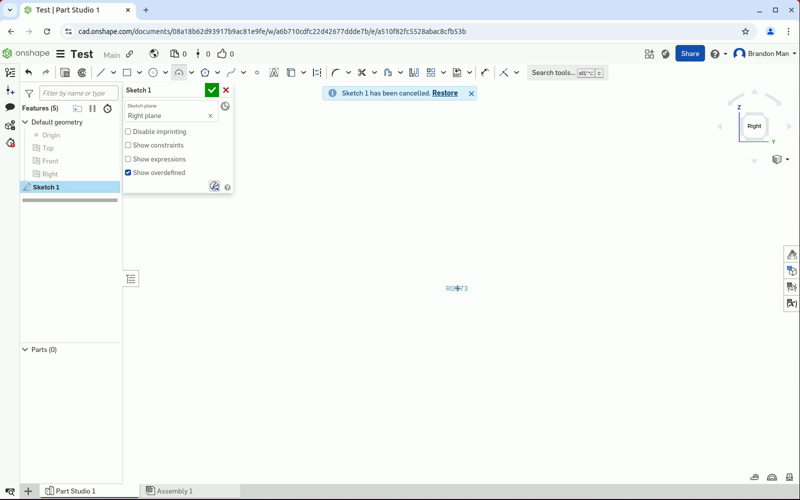
scroll(6)
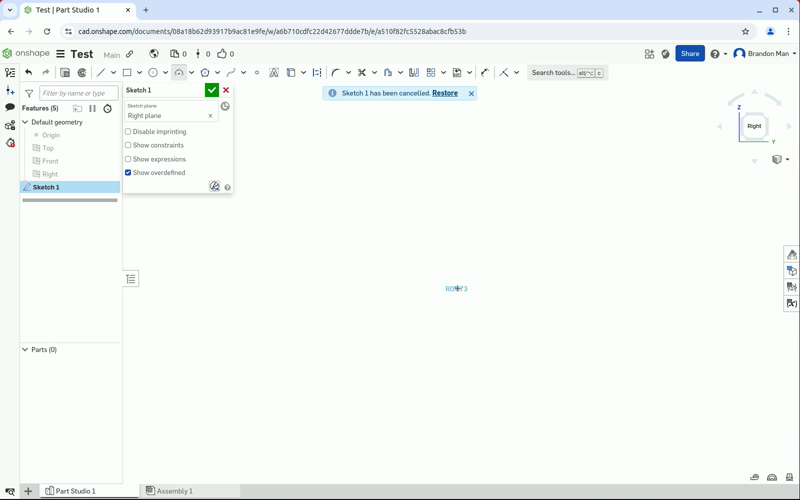
scroll(6)
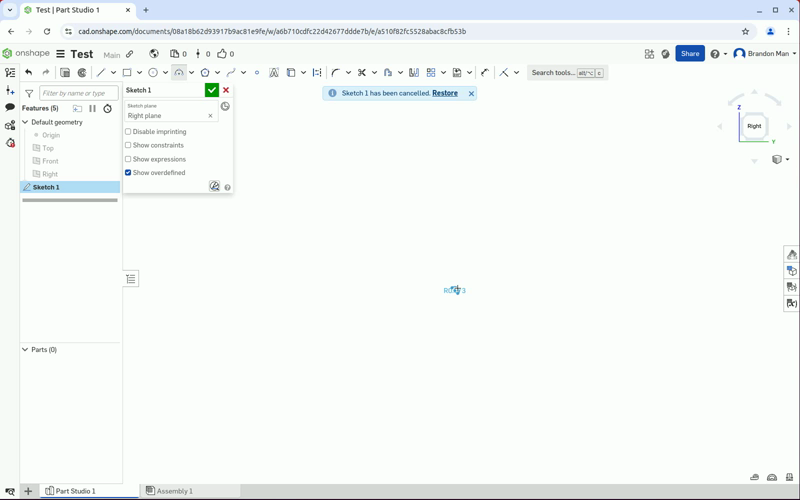
click(457, 287)
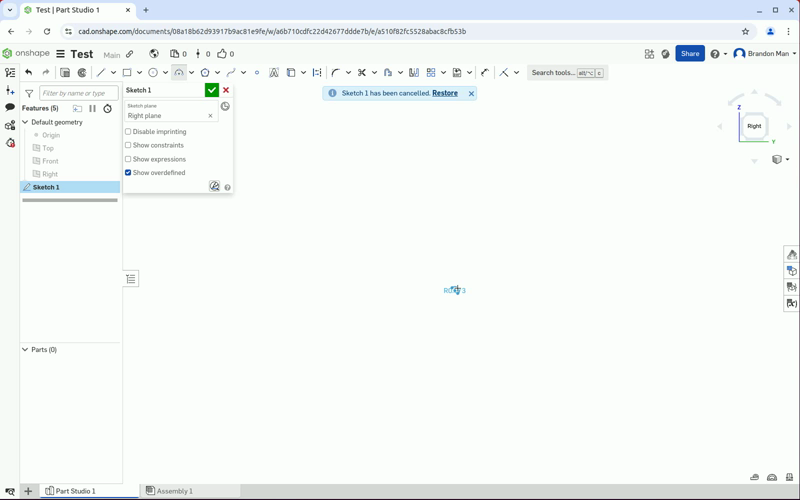
scroll(-6)
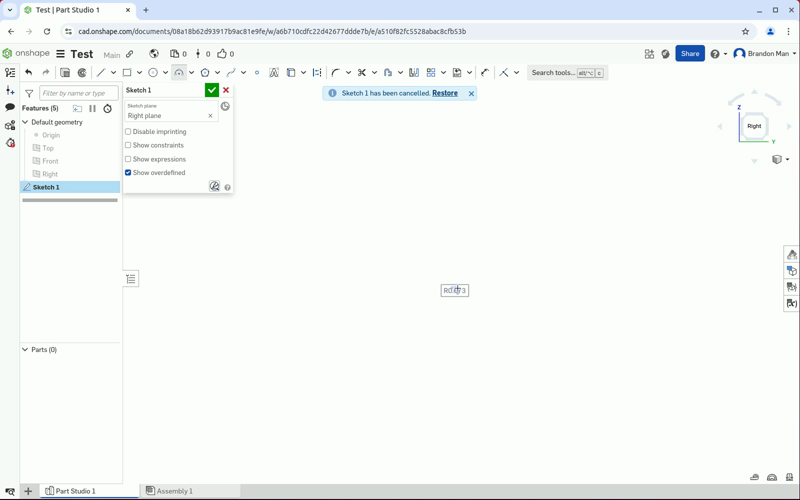
scroll(-6)
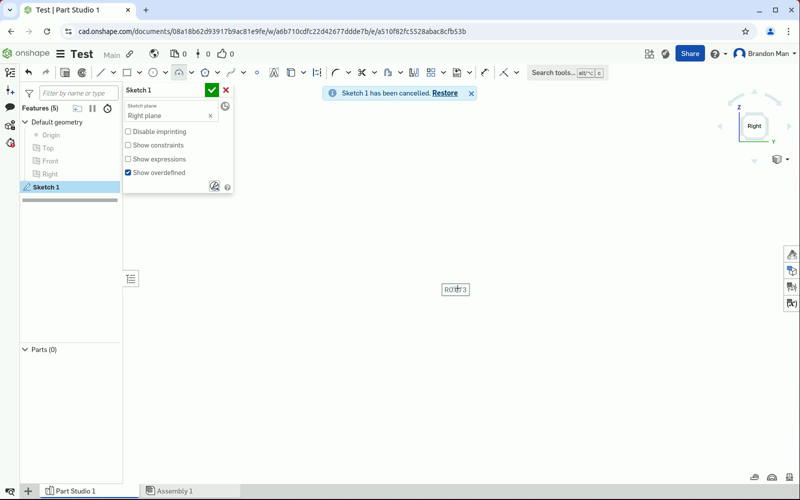
scroll(-6)
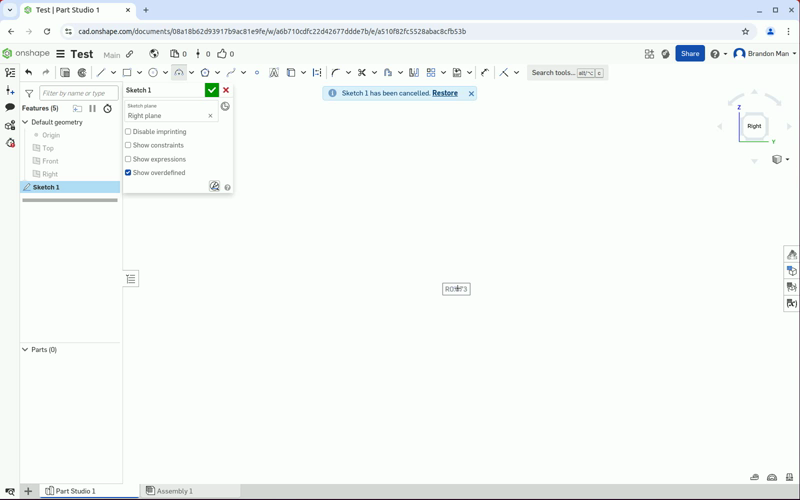
scroll(-6)
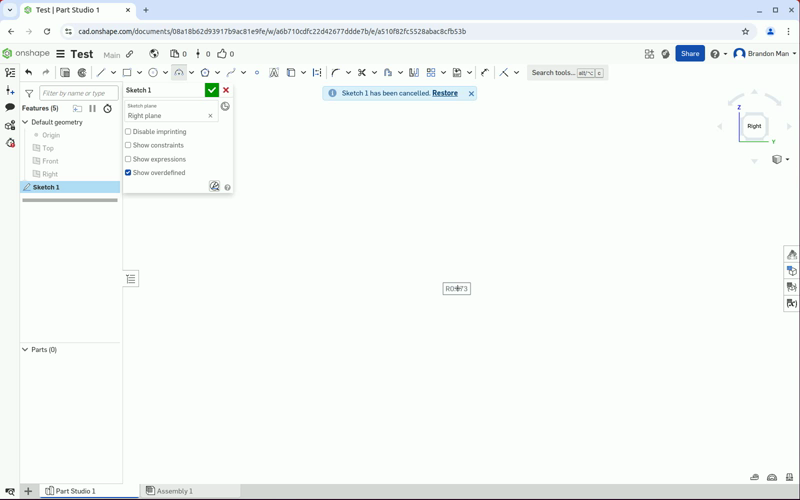
scroll(-6)
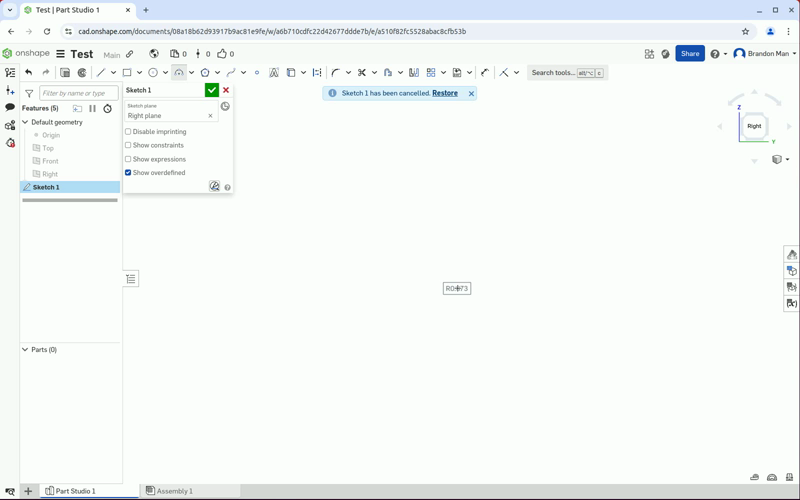
scroll(-6)
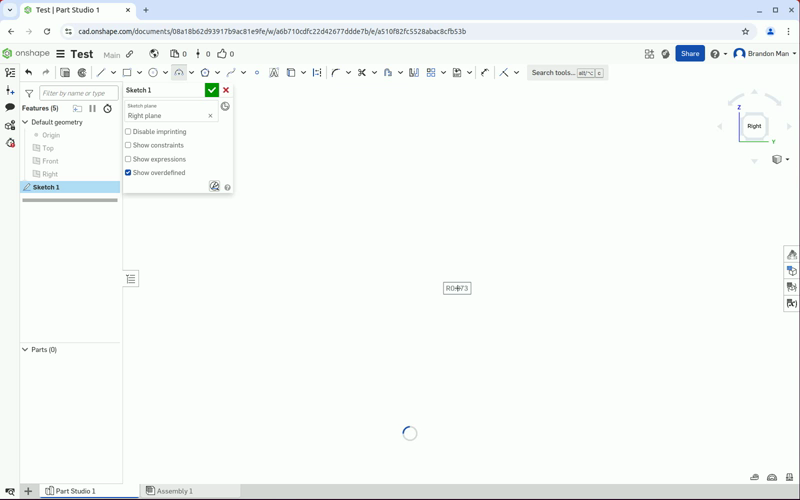
scroll(-6)
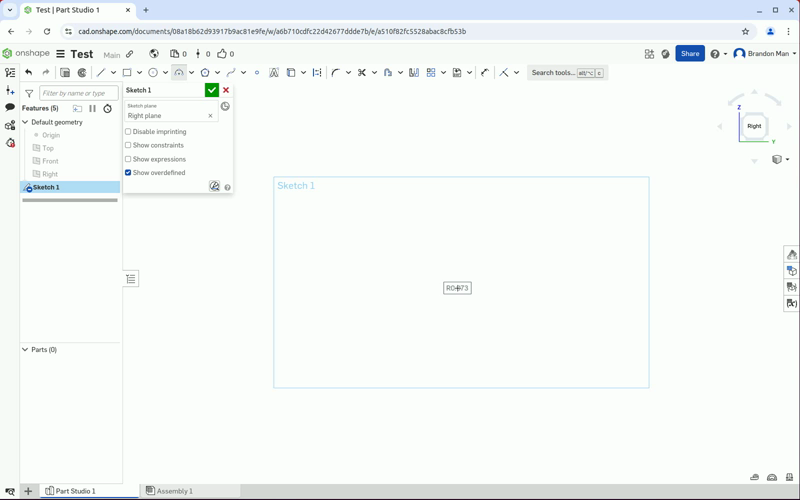
key_up(shift)
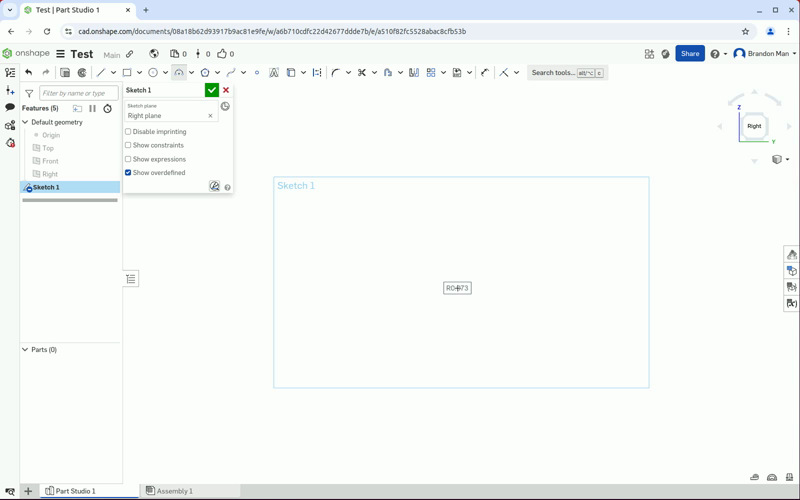
key(esc)
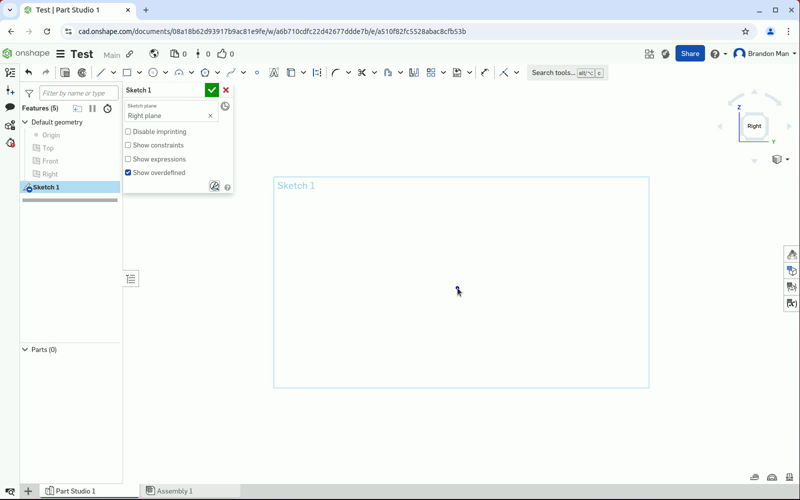
key(l)
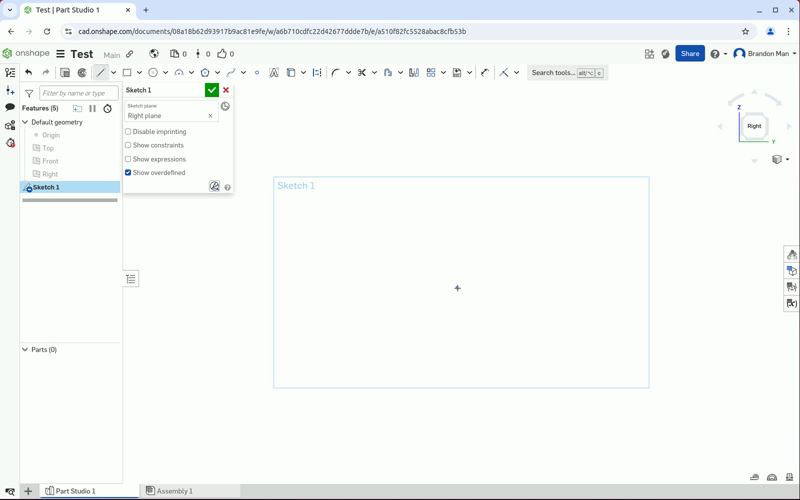
mouse_move(457, 288)
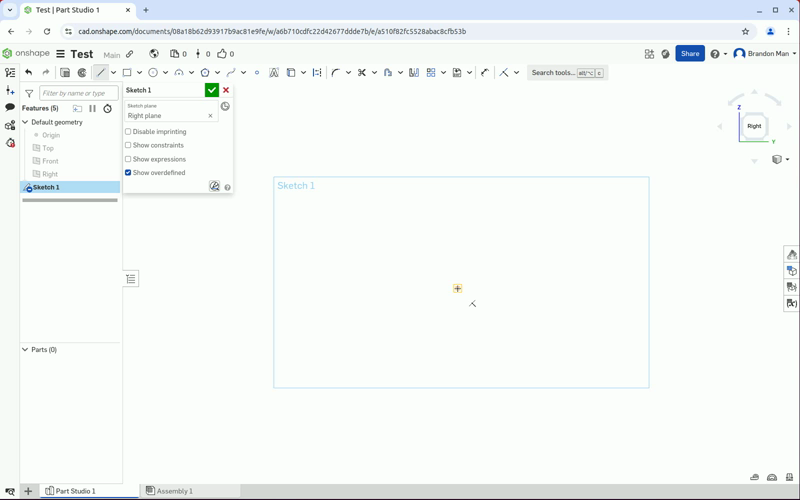
scroll(6)
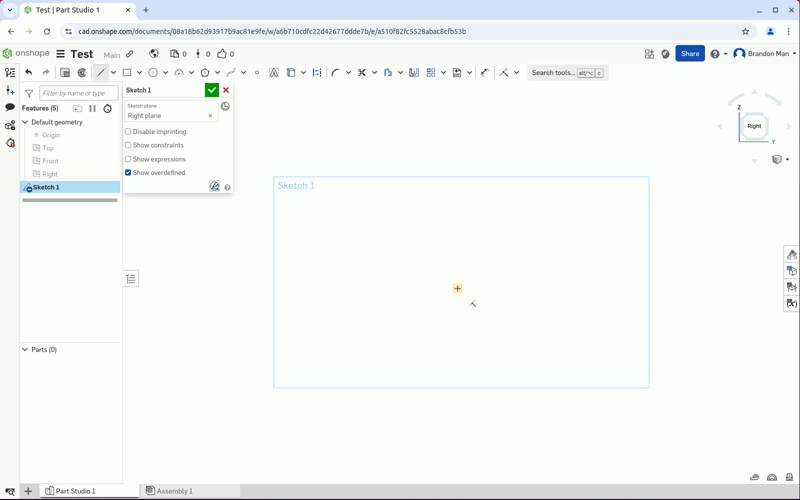
scroll(6)
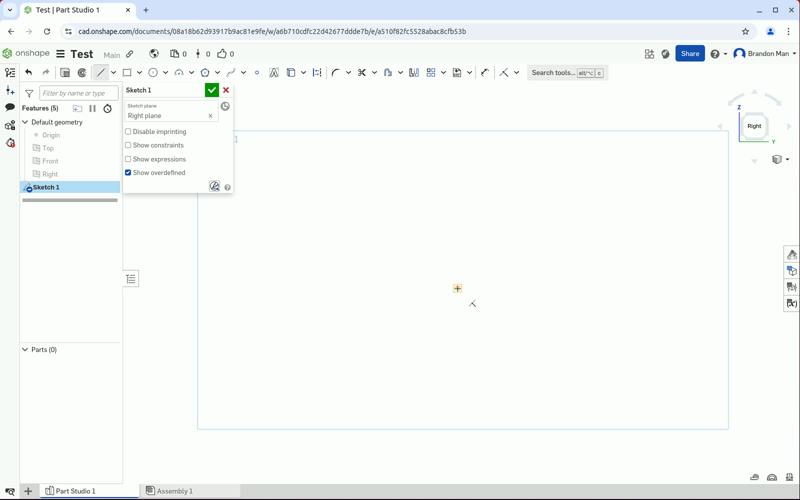
scroll(6)
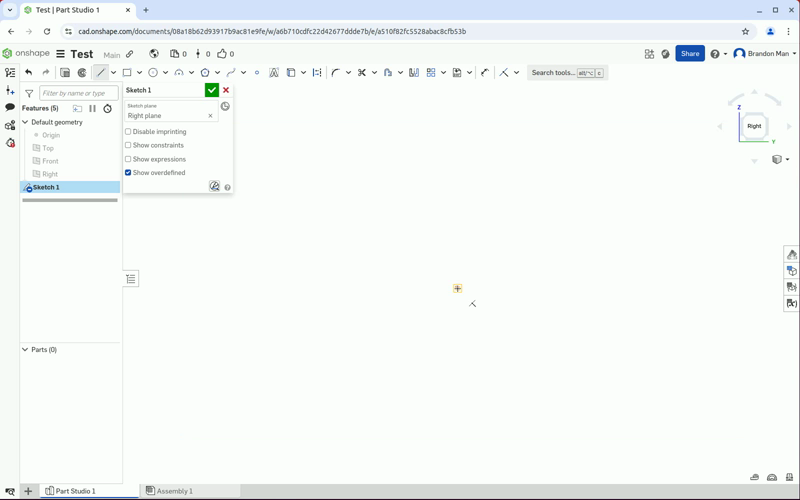
scroll(6)
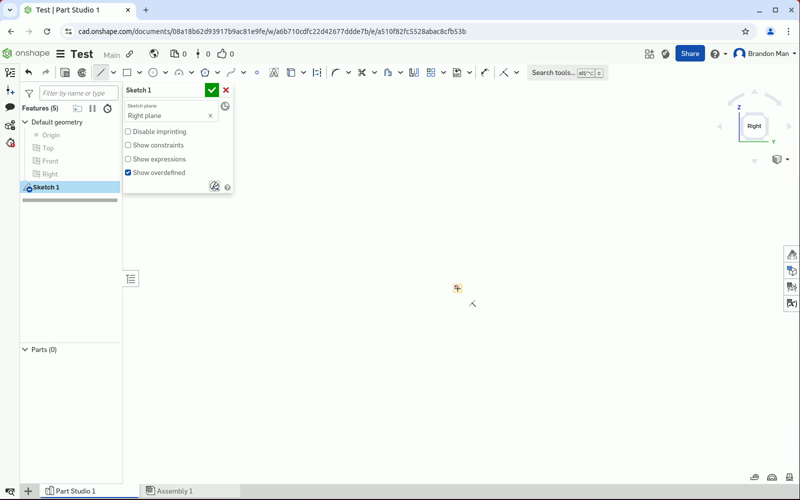
scroll(6)
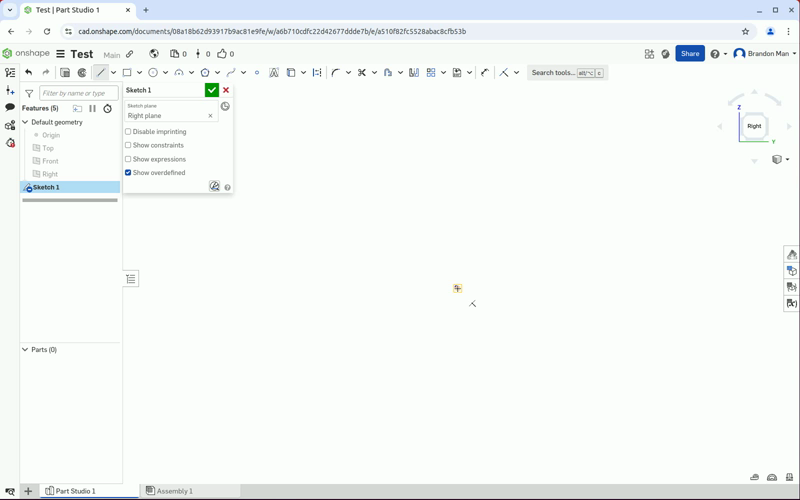
scroll(6)
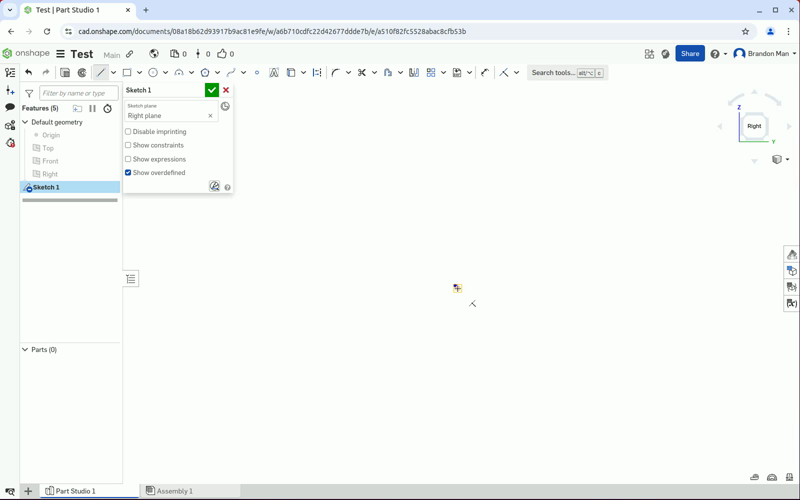
scroll(6)
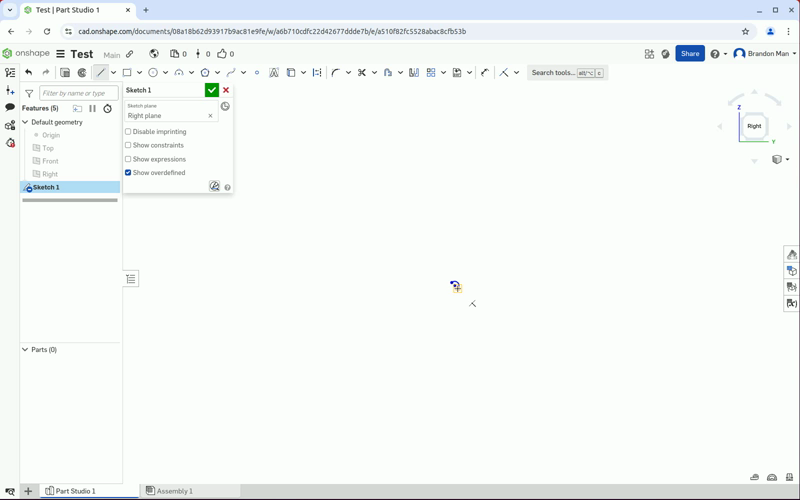
click(457, 288)
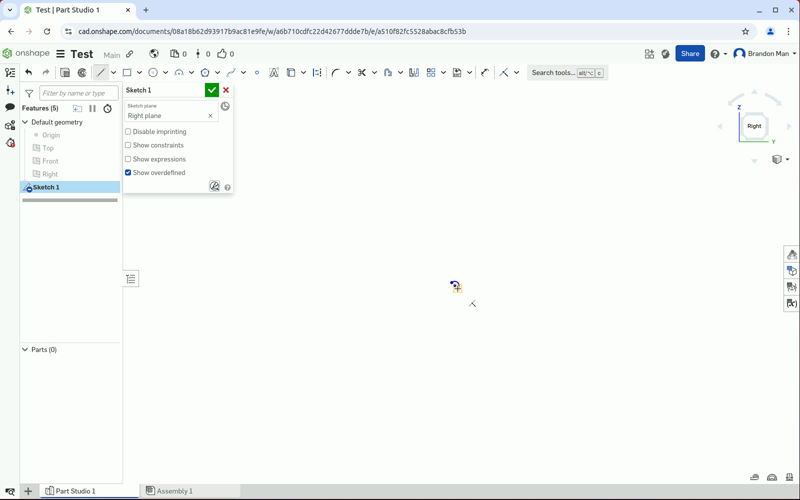
scroll(-6)
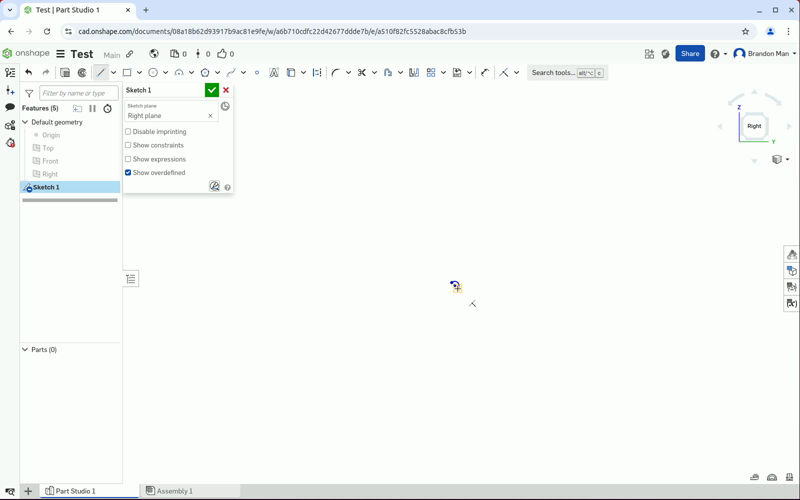
scroll(-6)
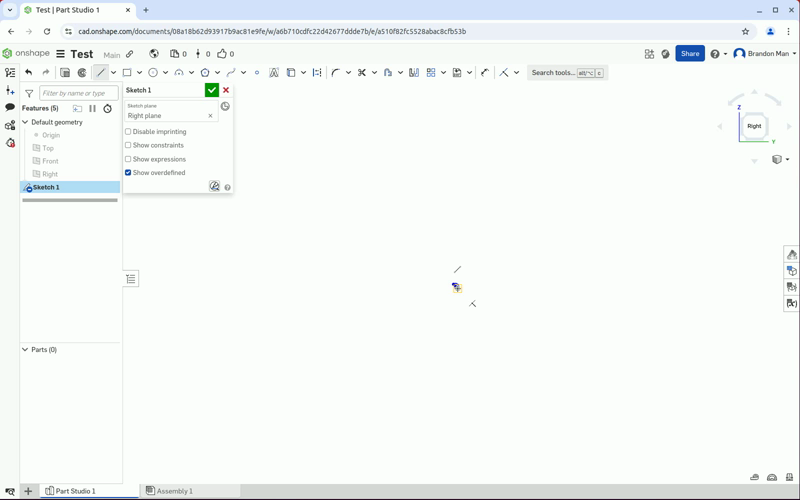
scroll(-6)
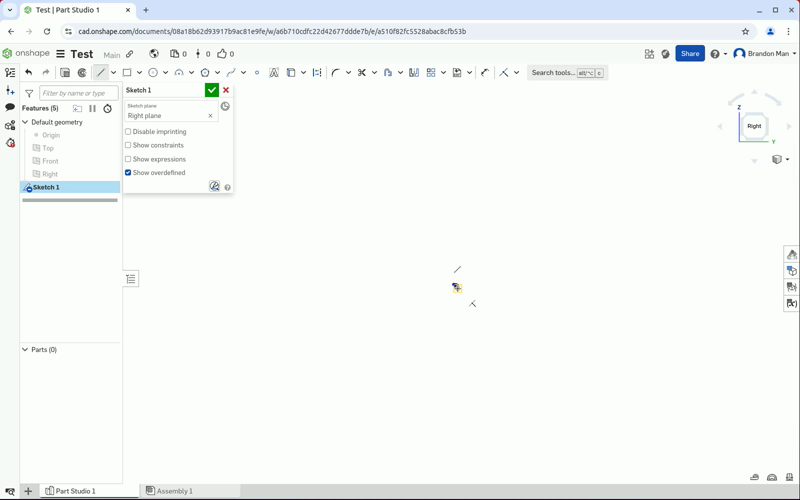
scroll(-6)
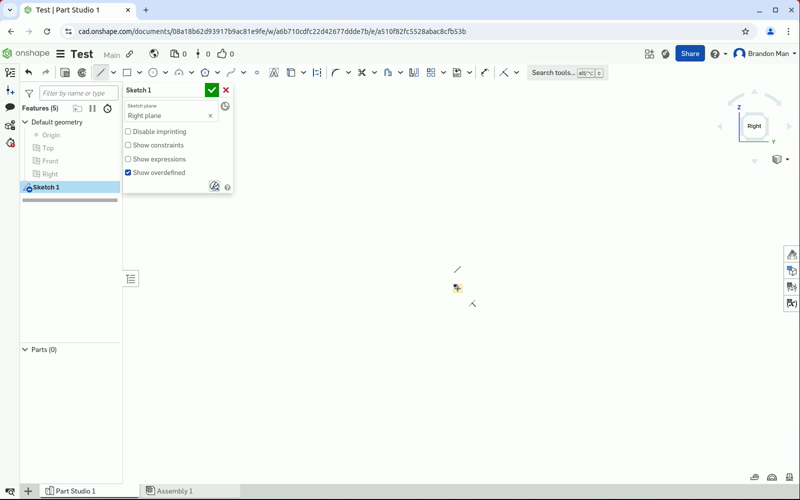
scroll(-6)
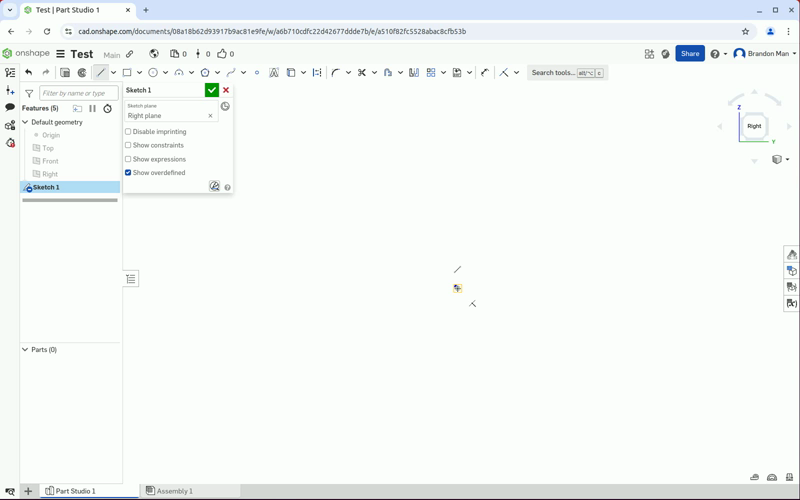
scroll(-6)
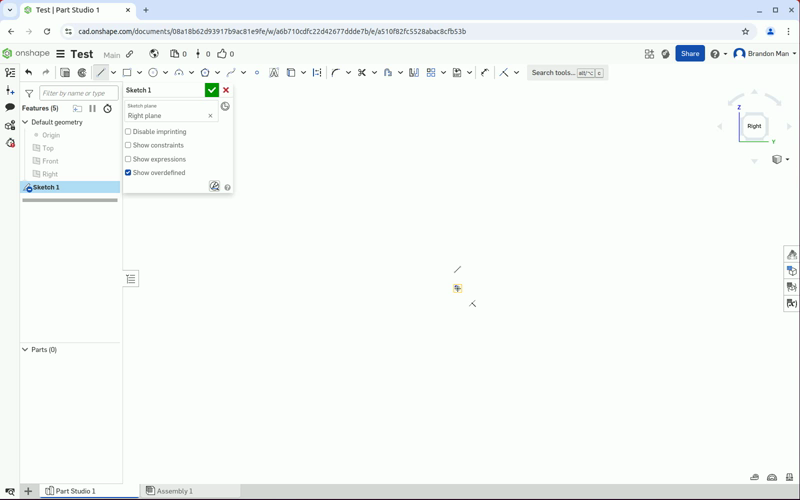
scroll(-6)
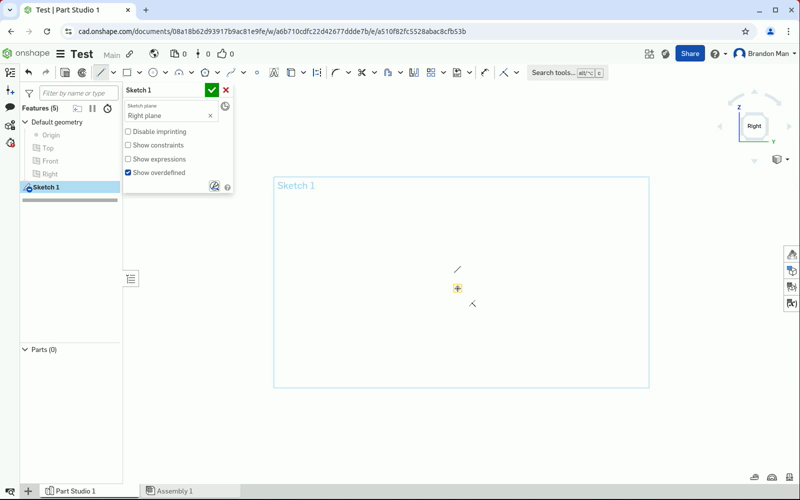
key_down(shift)
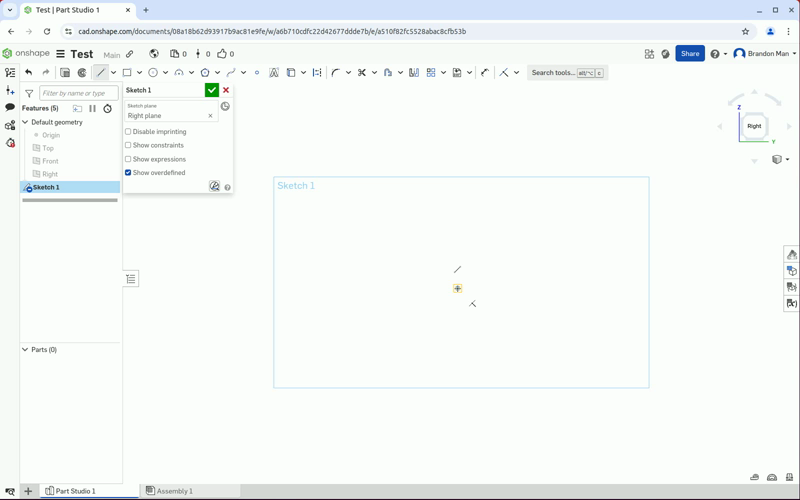
mouse_move(487, 288)
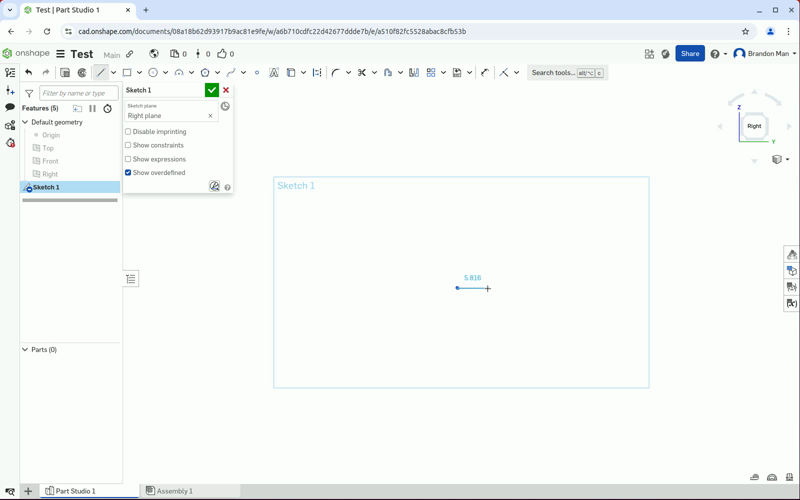
mouse_move(464, 288)
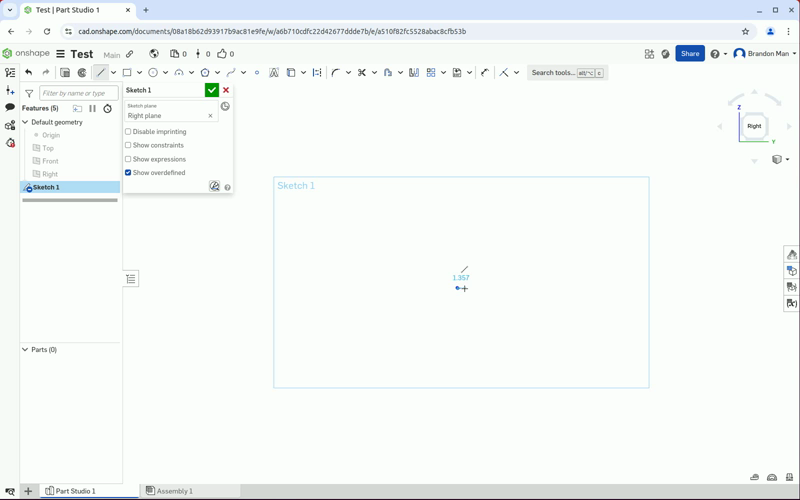
scroll(6)
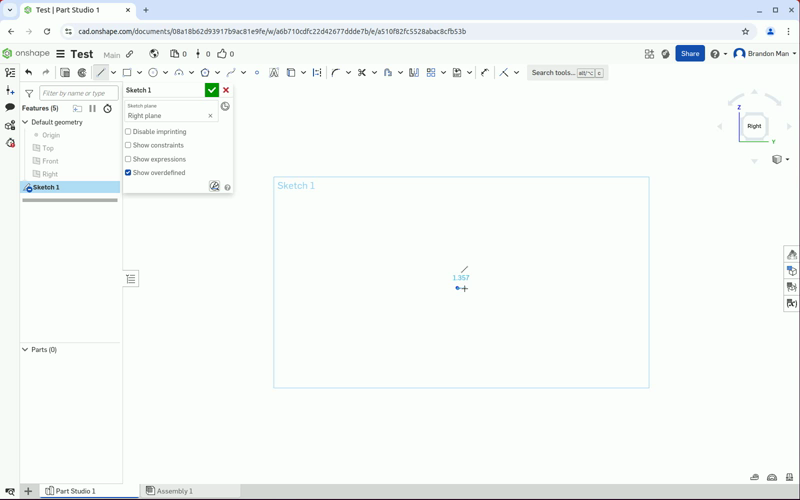
scroll(6)
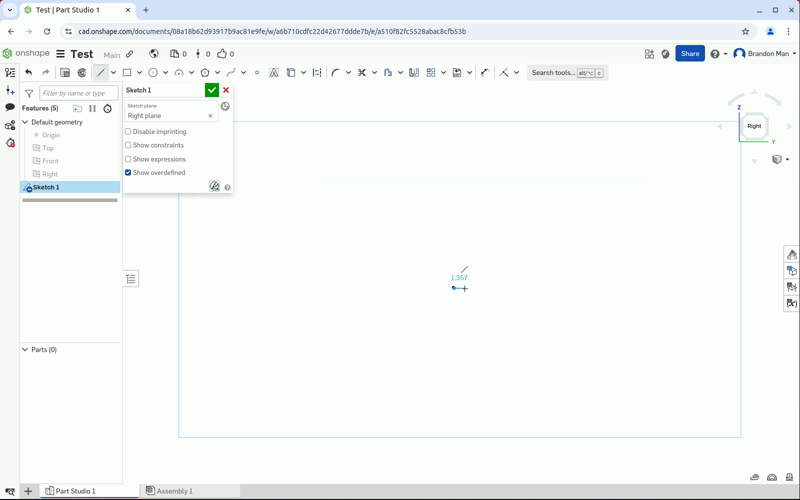
scroll(6)
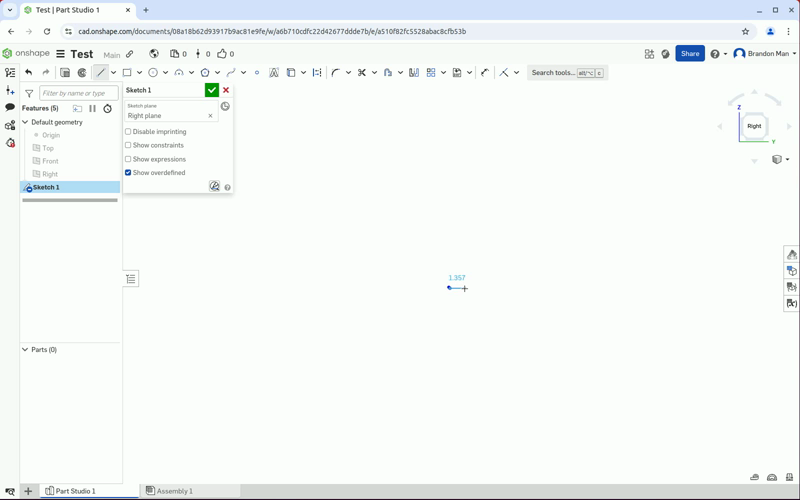
scroll(6)
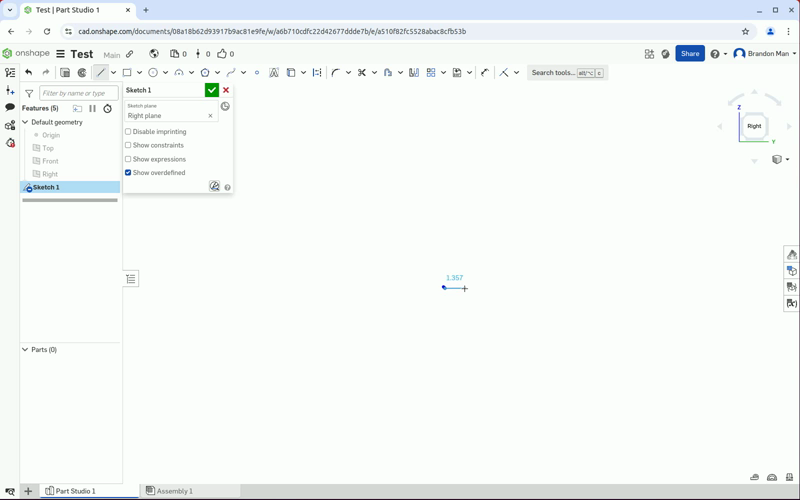
scroll(6)
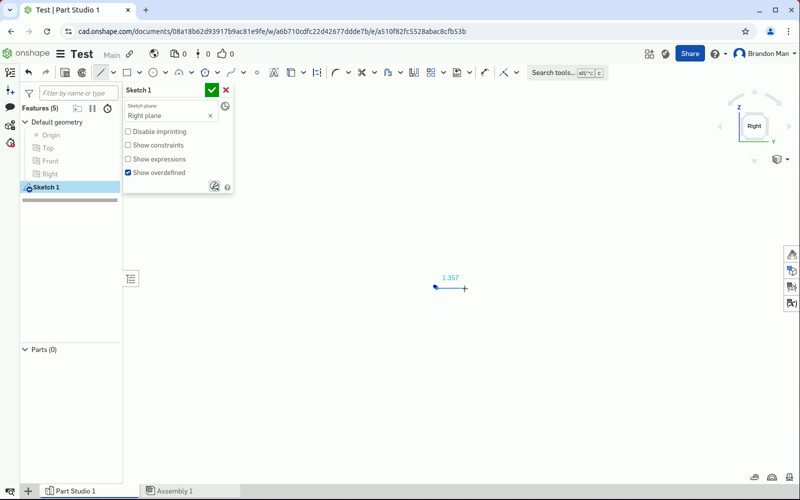
scroll(6)
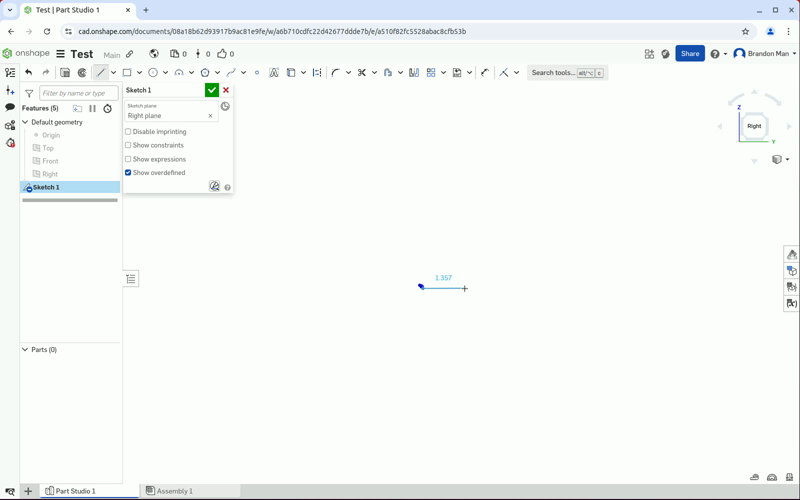
scroll(6)
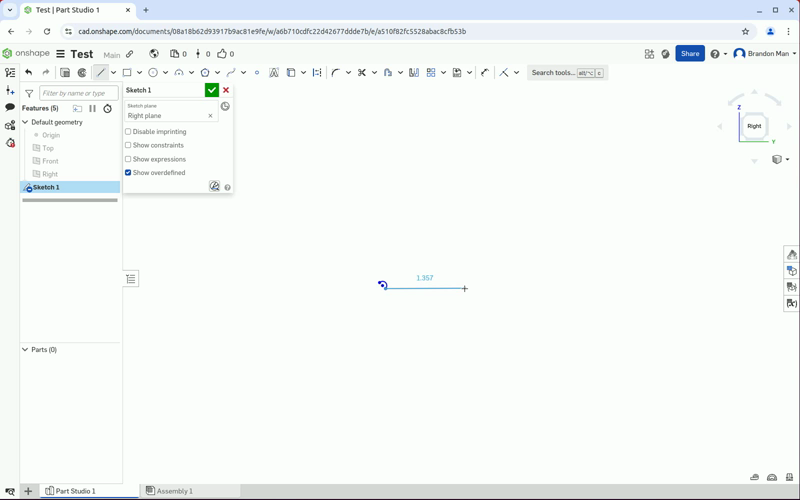
click(464, 288)
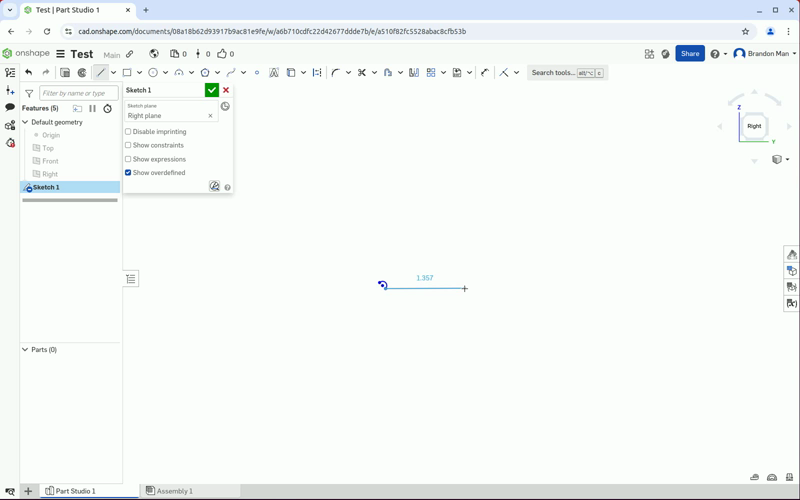
scroll(-6)
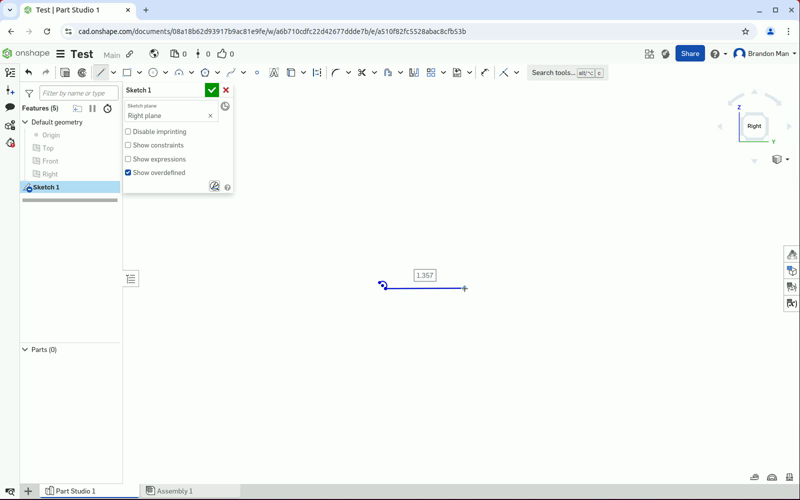
scroll(-6)
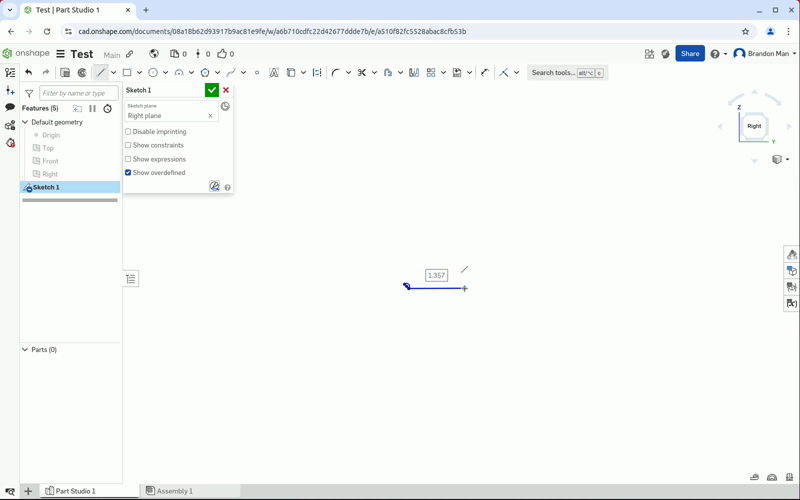
scroll(-6)
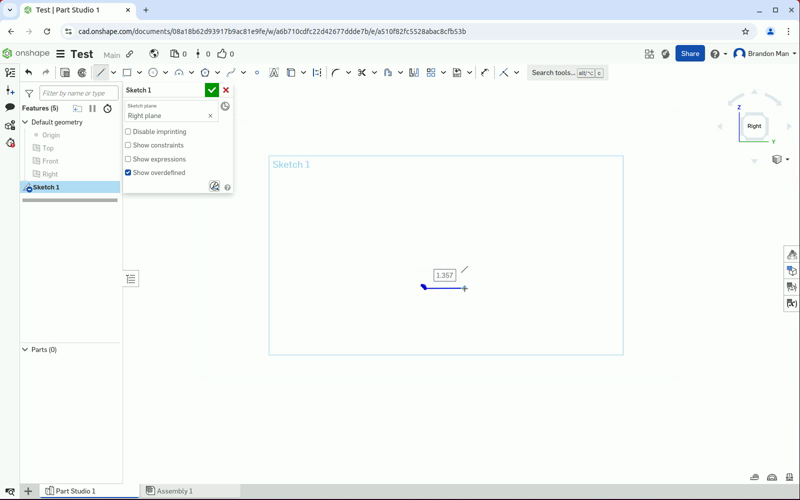
scroll(-6)
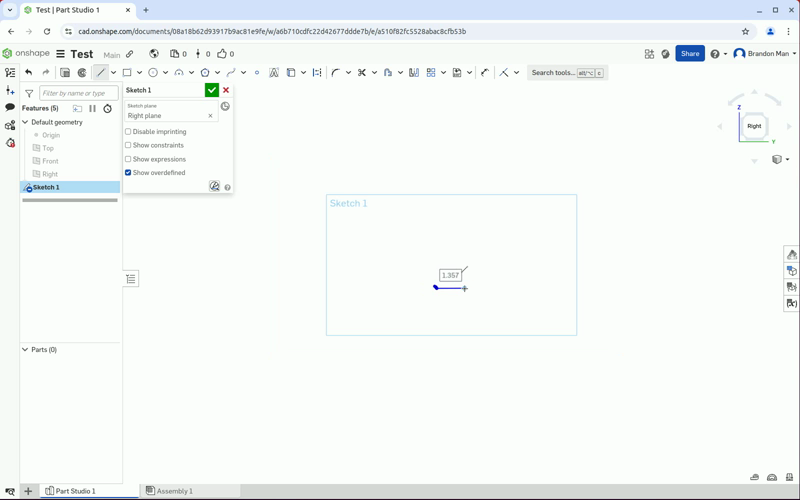
scroll(-6)
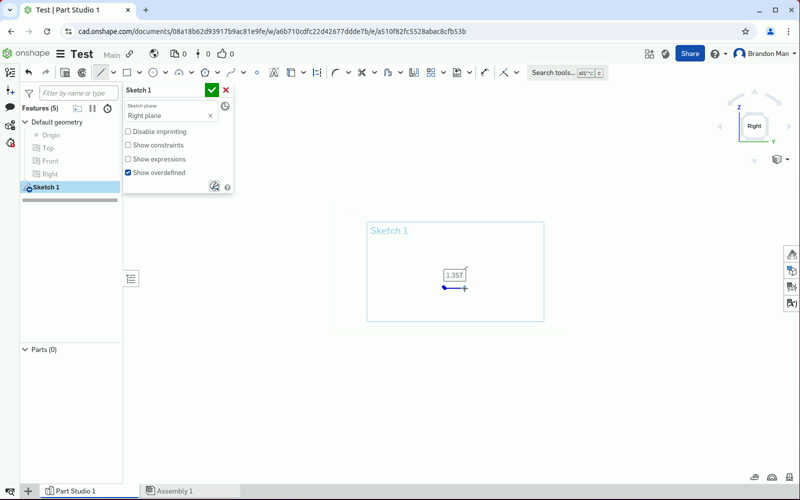
scroll(-6)
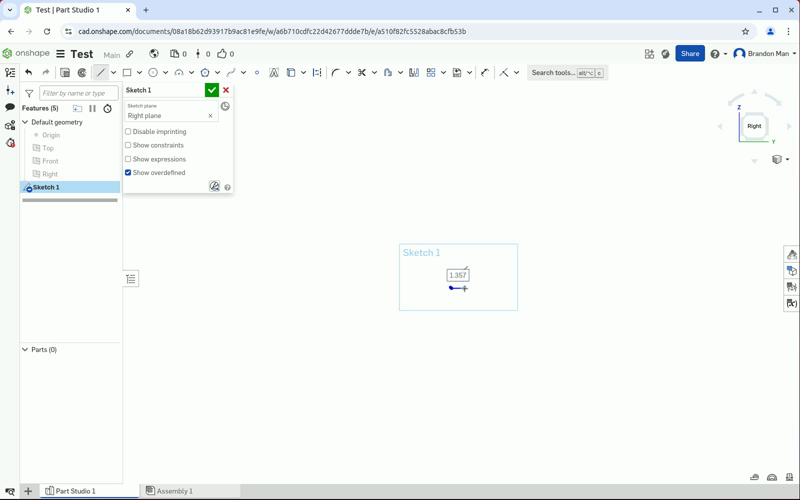
scroll(-6)
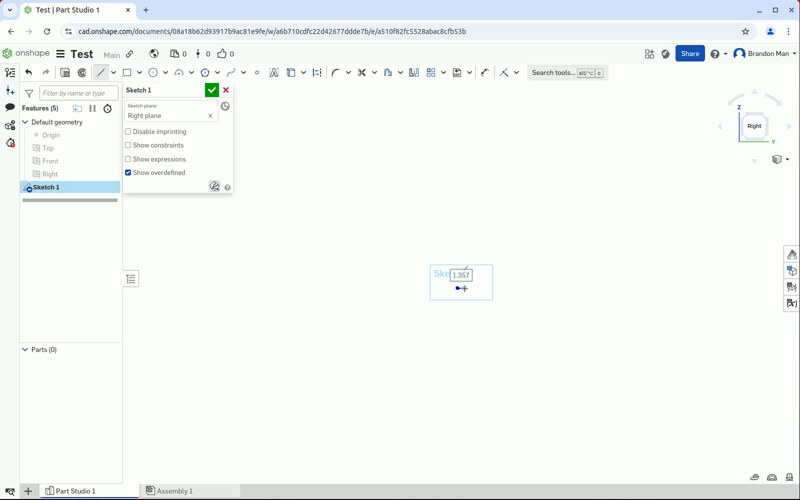
key_up(shift)
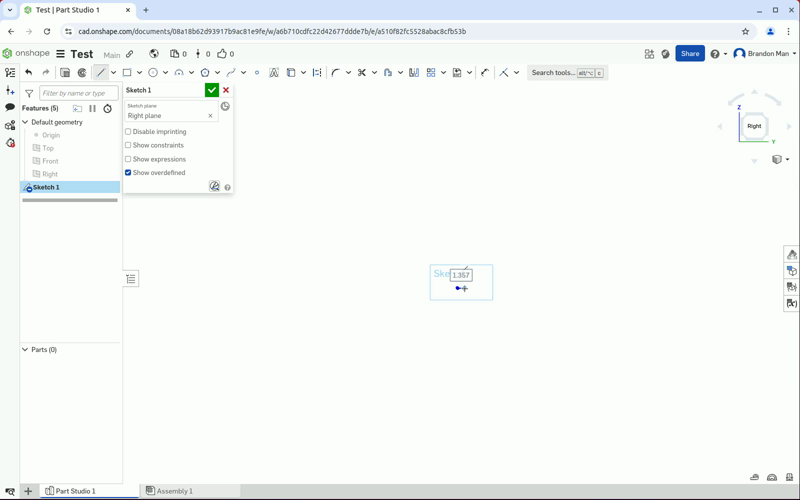
key(esc)
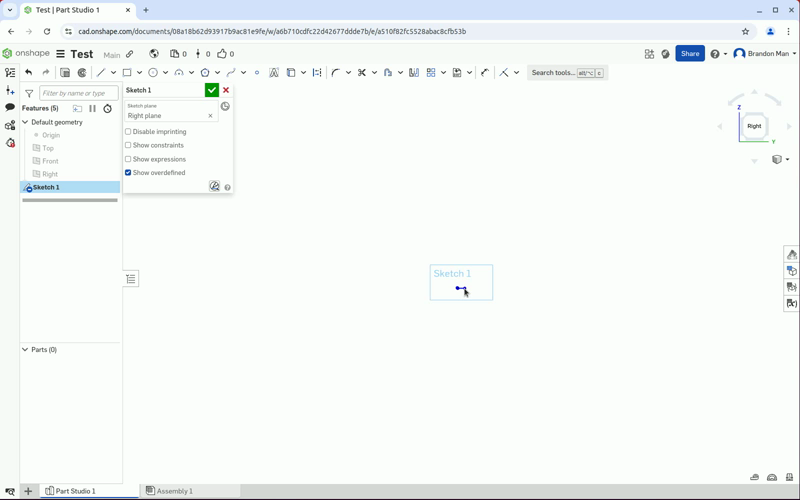
key(a)
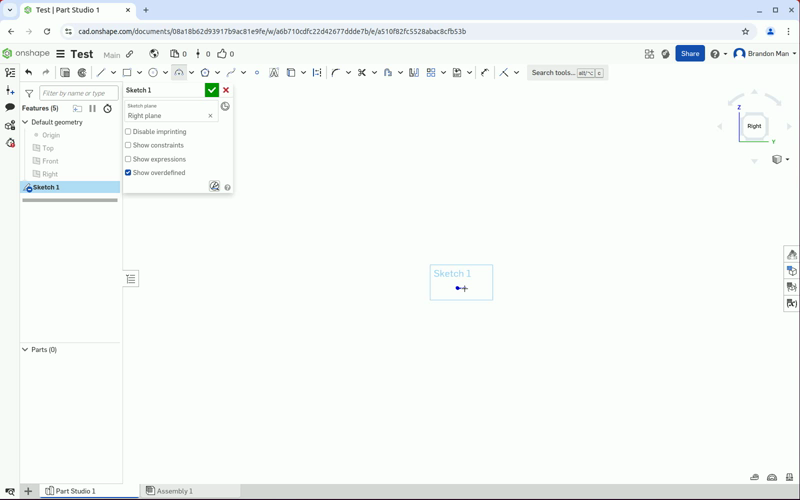
mouse_move(464, 288)
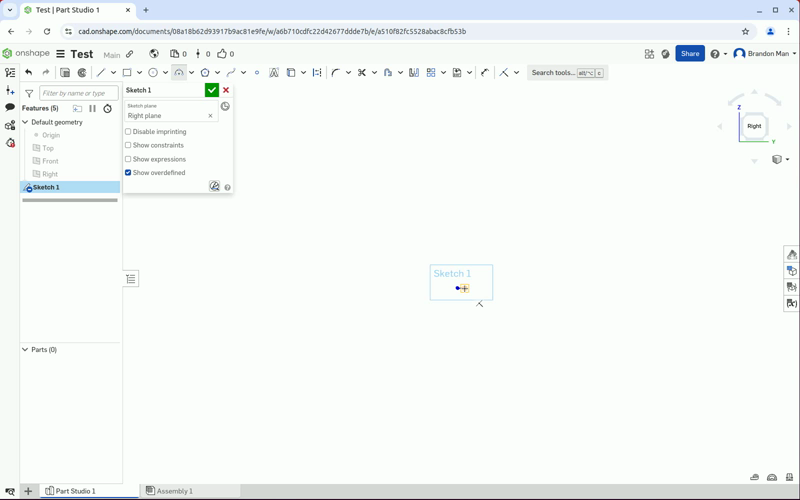
click(464, 288)
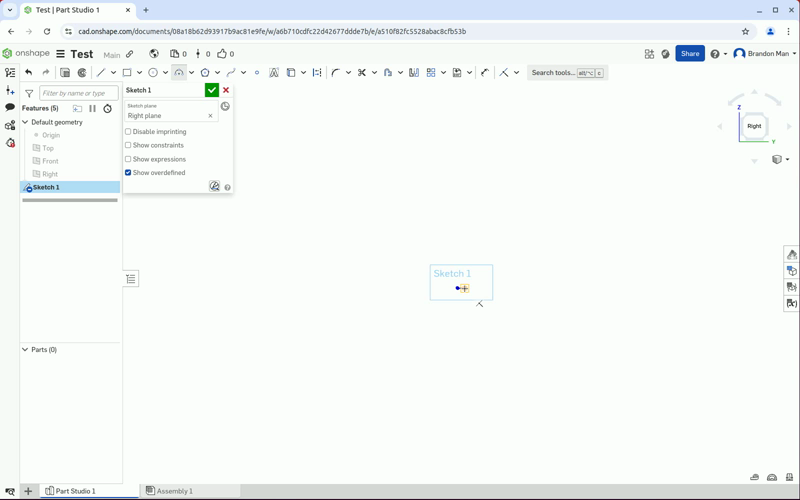
key_down(shift)
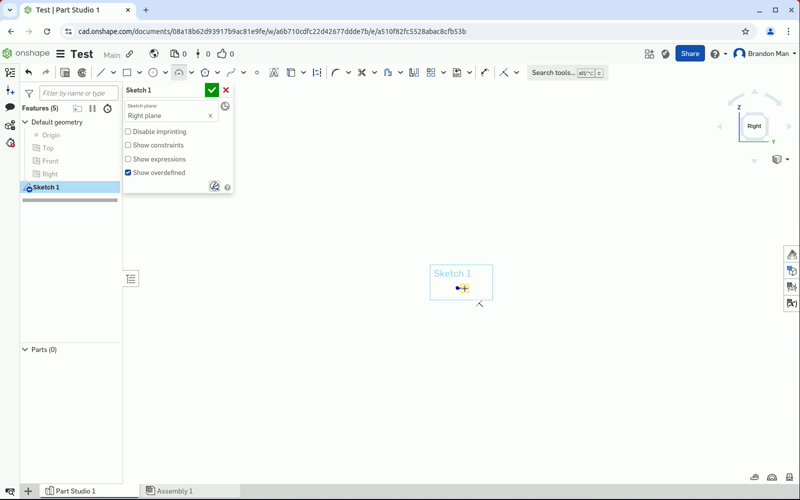
mouse_move(465, 287)
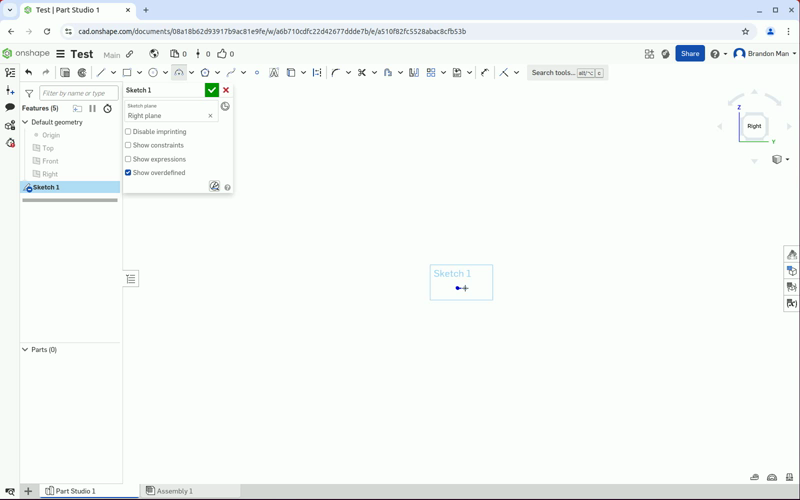
scroll(6)
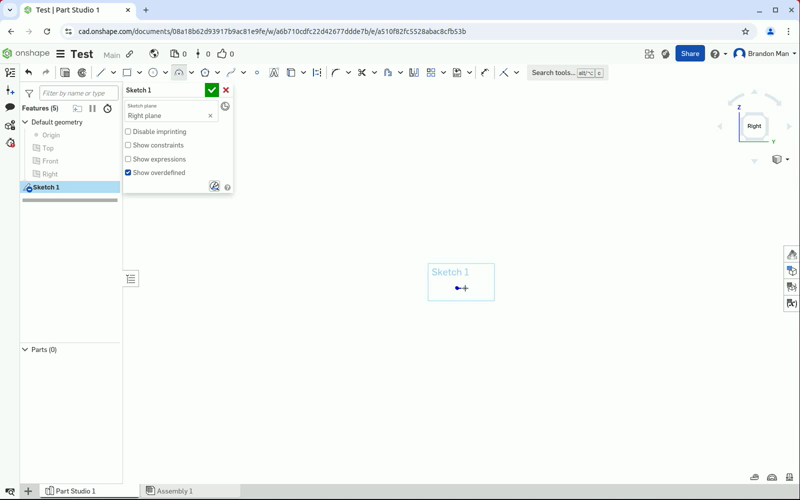
scroll(6)
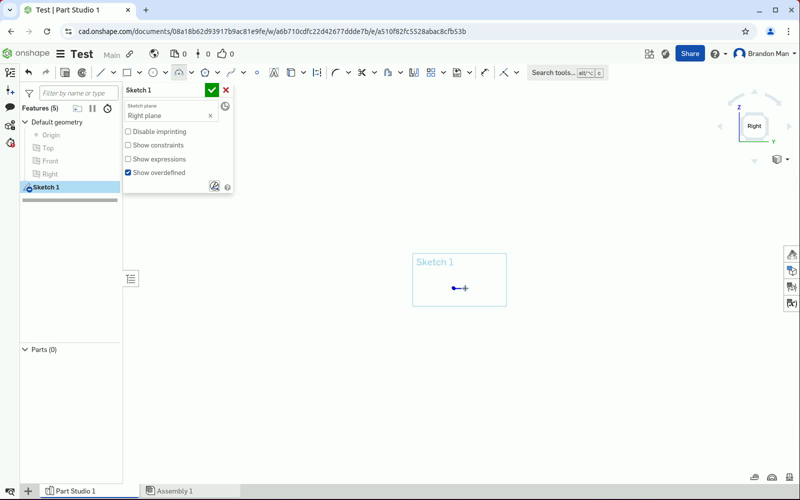
scroll(6)
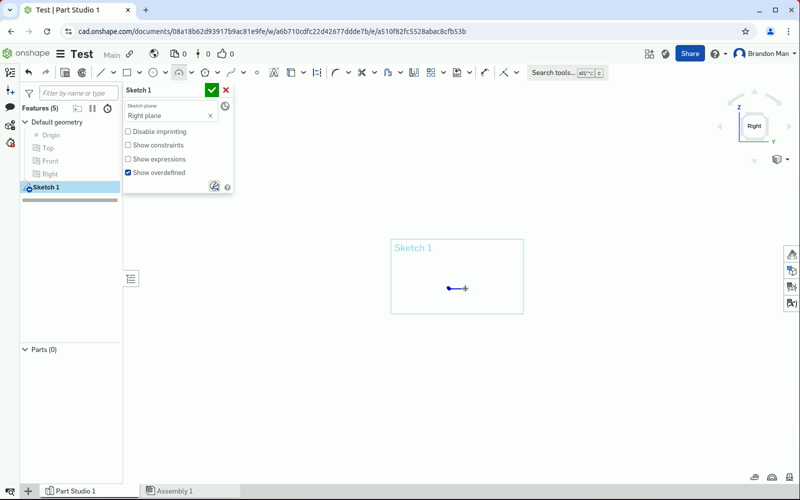
scroll(6)
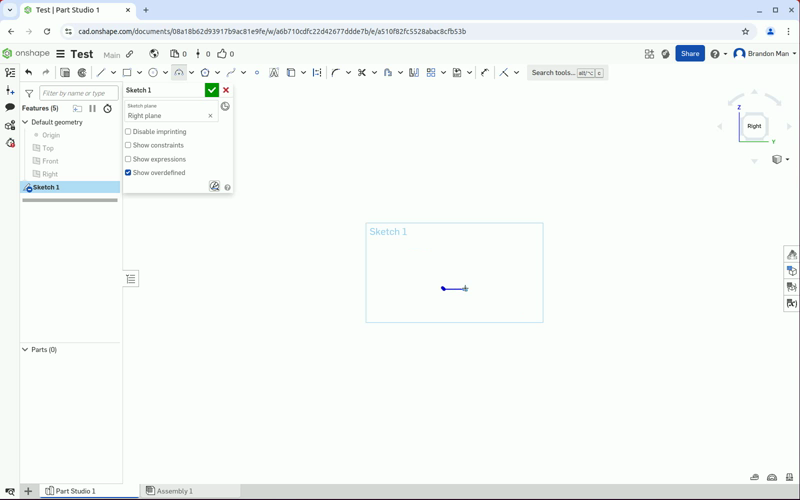
scroll(6)
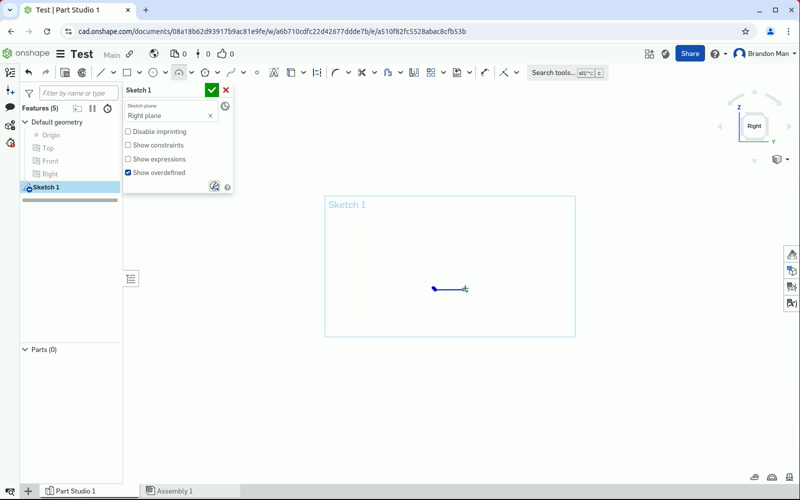
scroll(6)
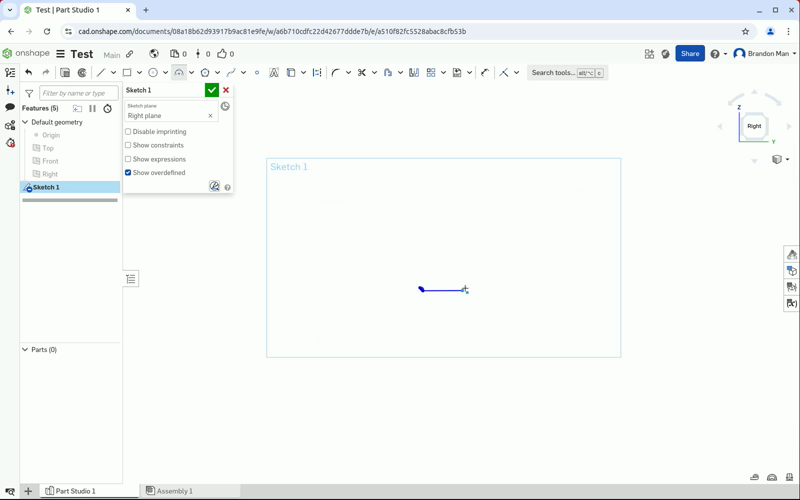
scroll(6)
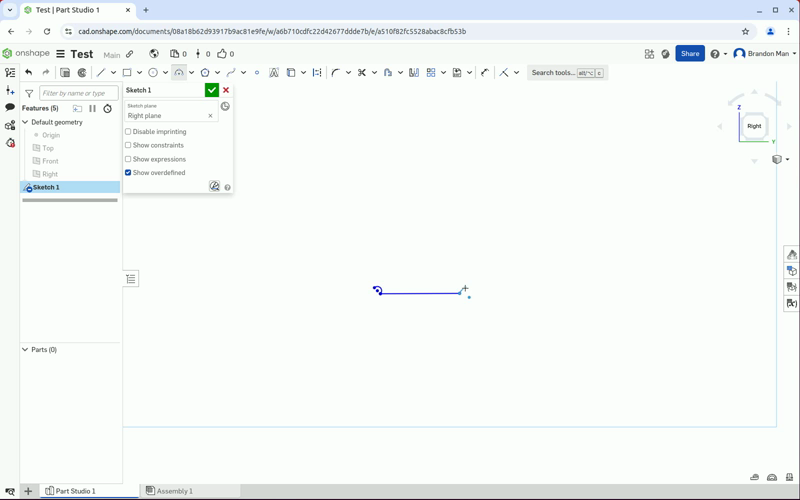
click(465, 287)
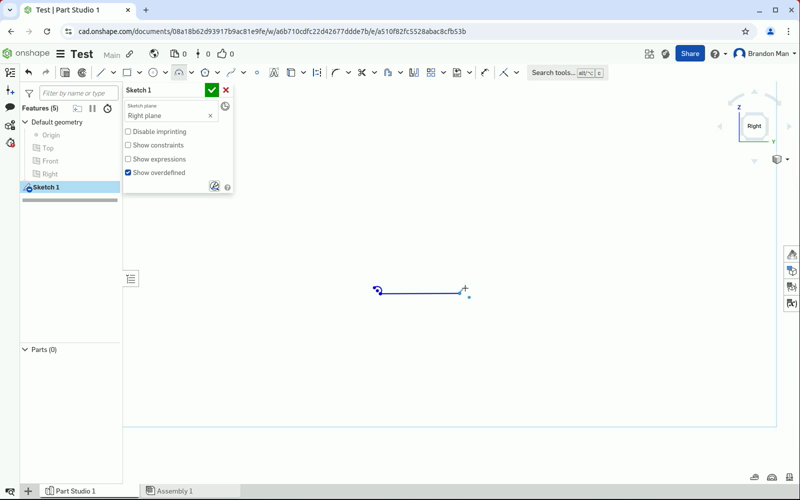
scroll(-6)
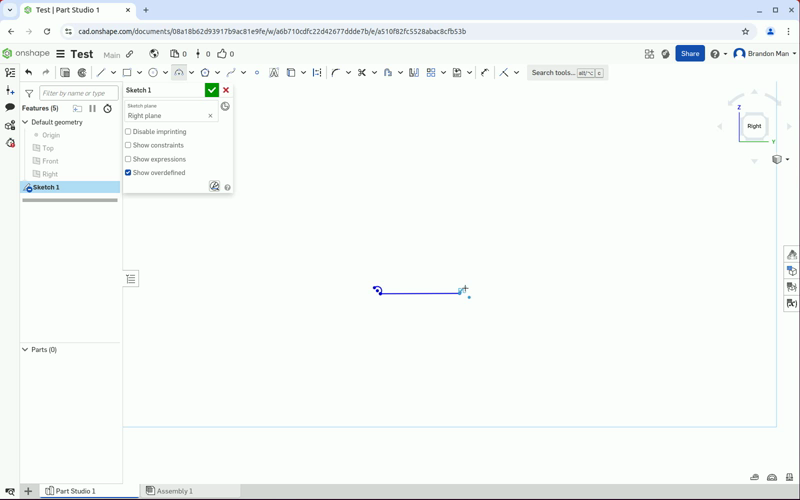
scroll(-6)
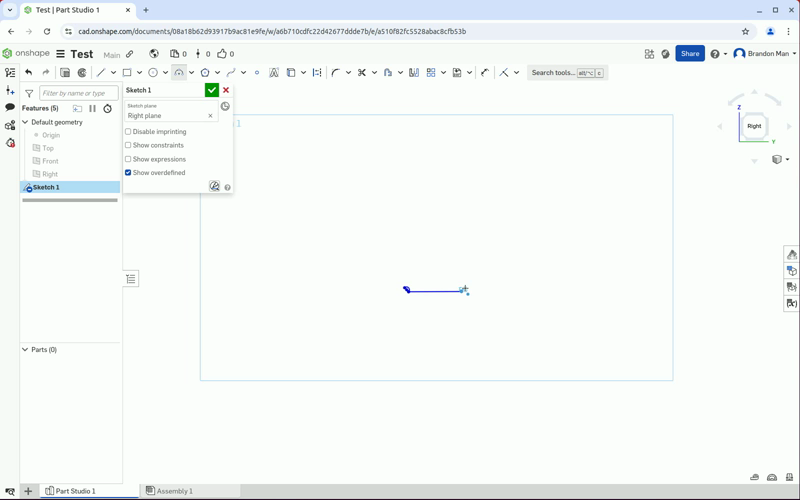
scroll(-6)
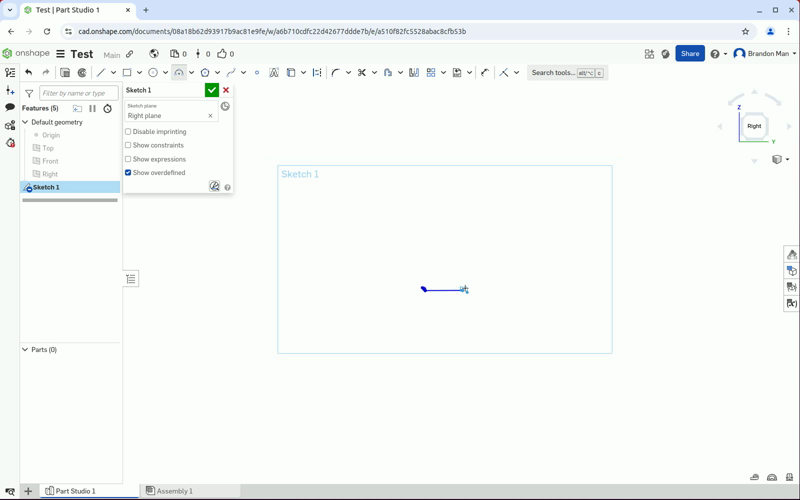
scroll(-6)
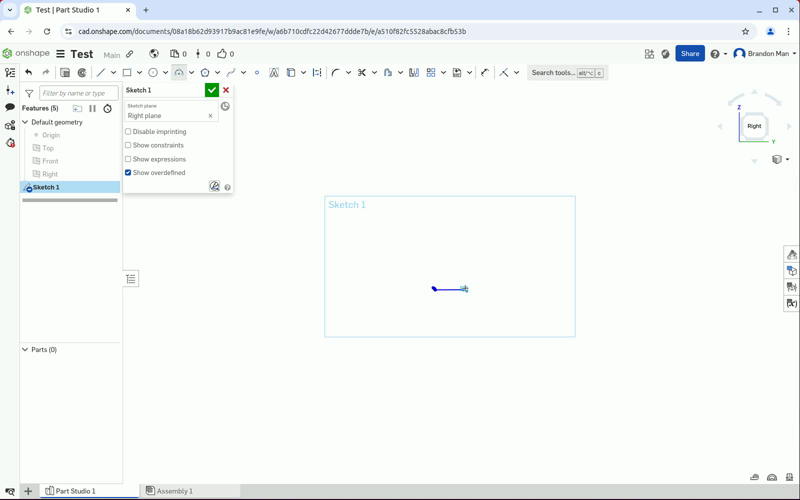
scroll(-6)
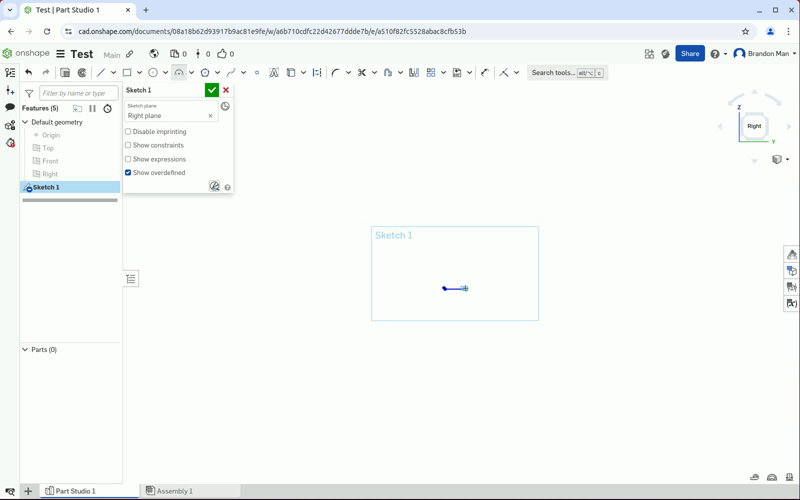
scroll(-6)
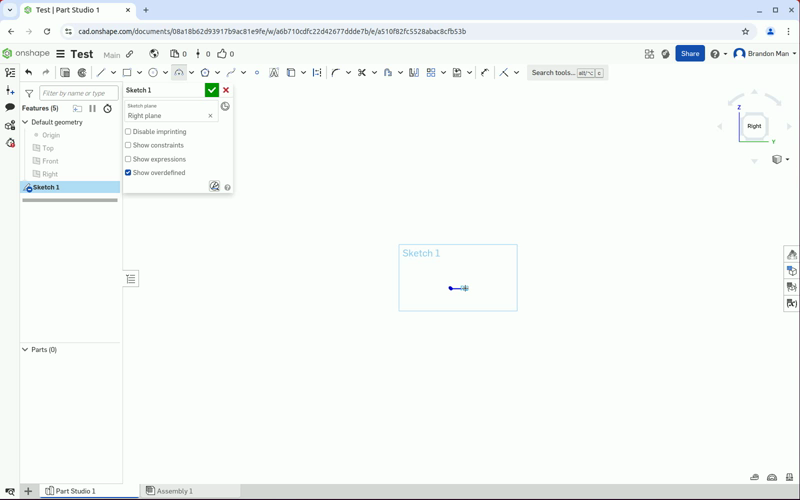
scroll(-6)
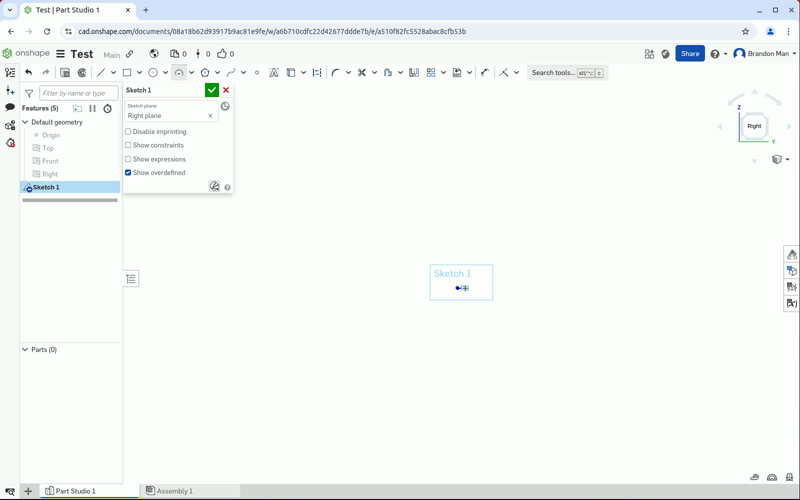
mouse_move(465, 287)
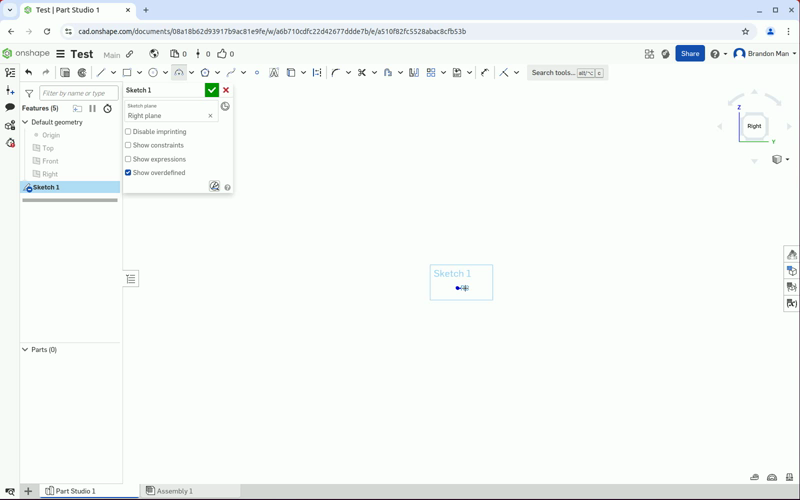
scroll(6)
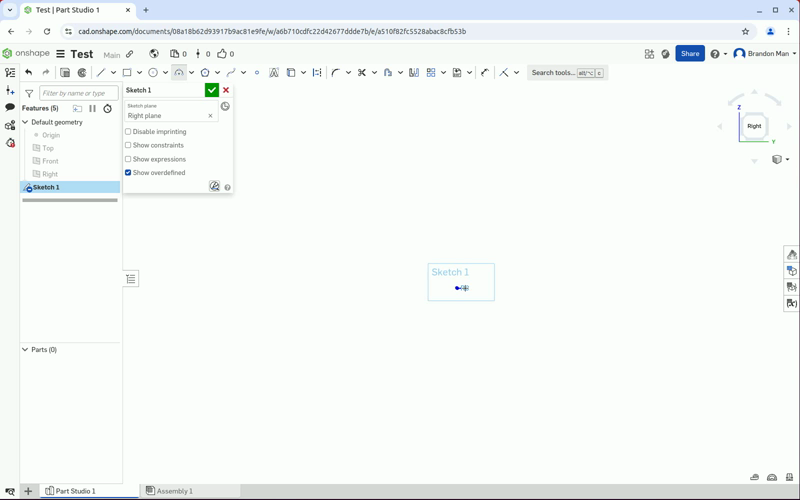
scroll(6)
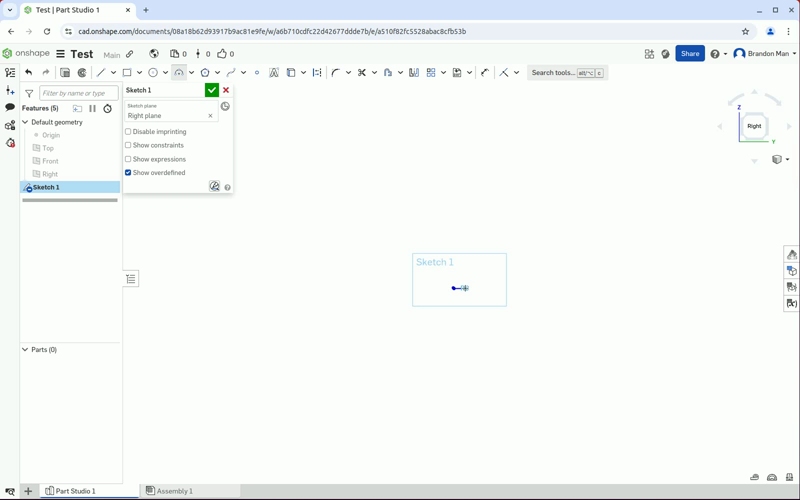
scroll(6)
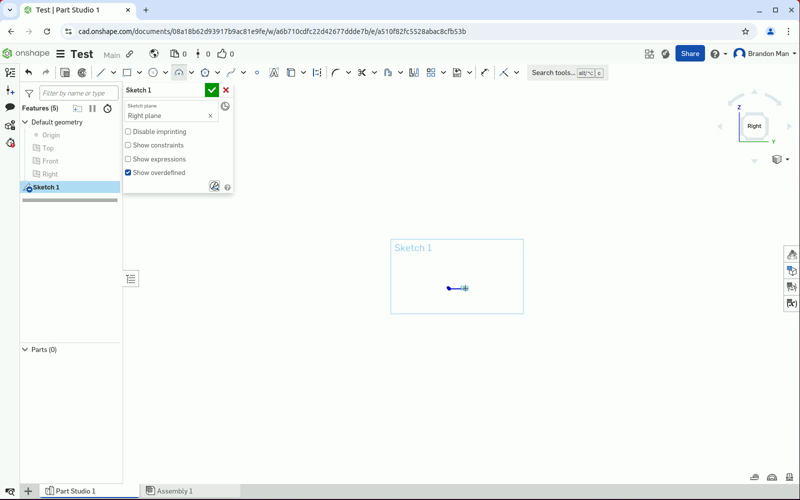
scroll(6)
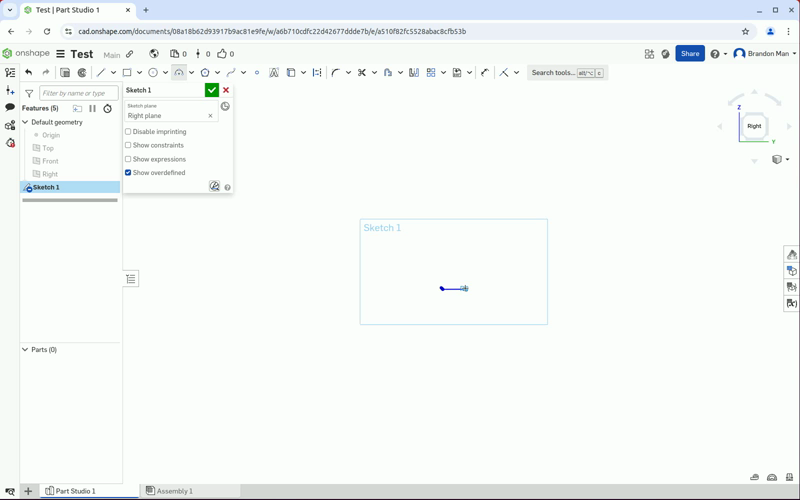
scroll(6)
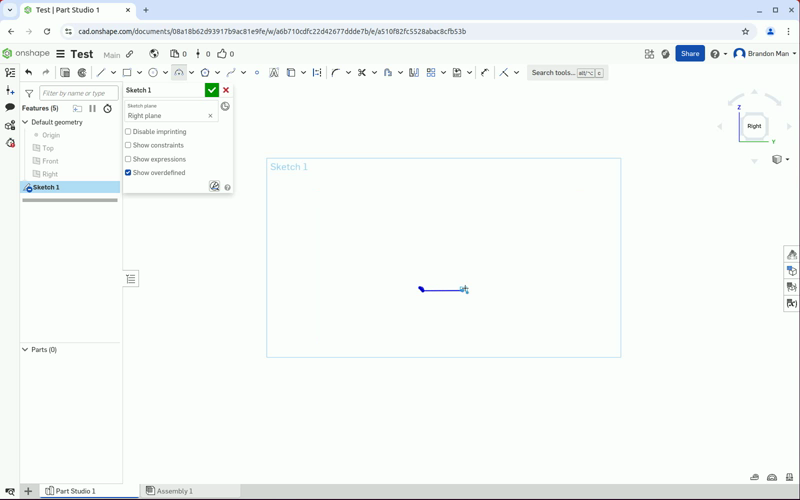
scroll(6)
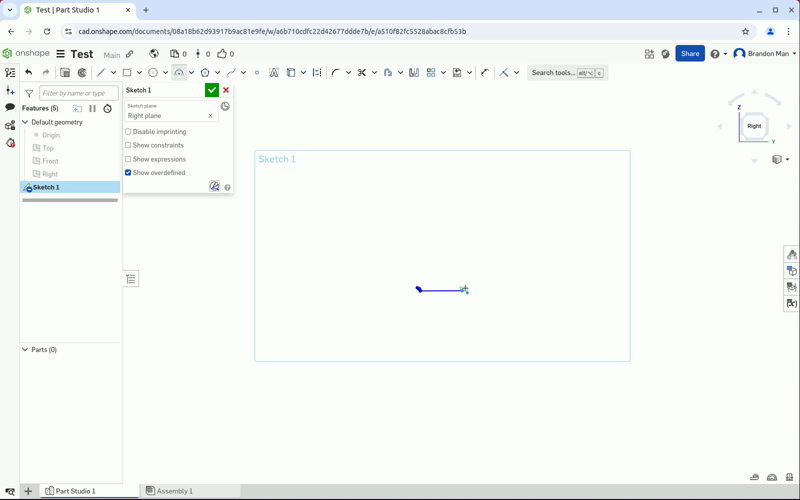
scroll(6)
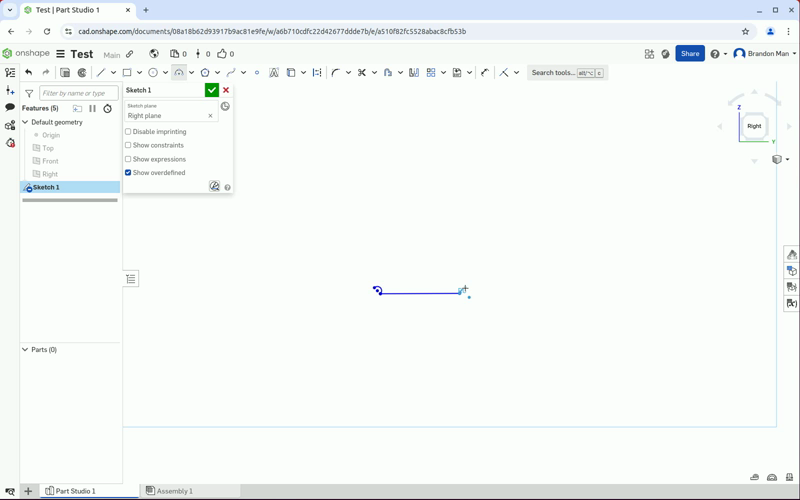
click(465, 287)
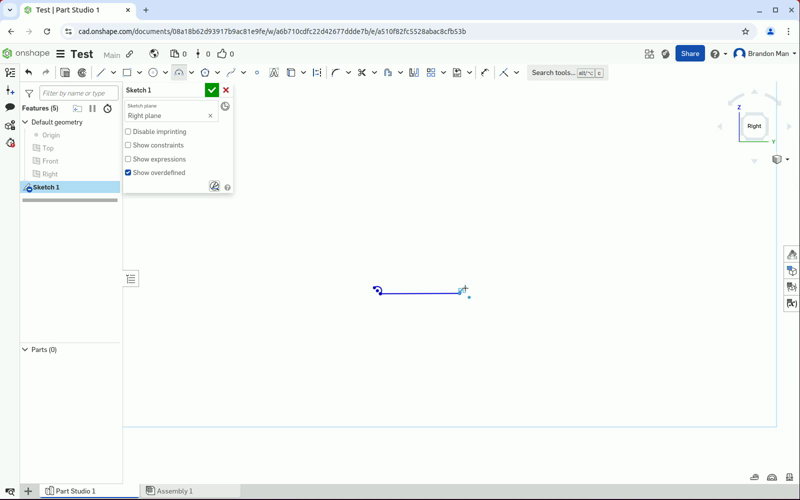
scroll(-6)
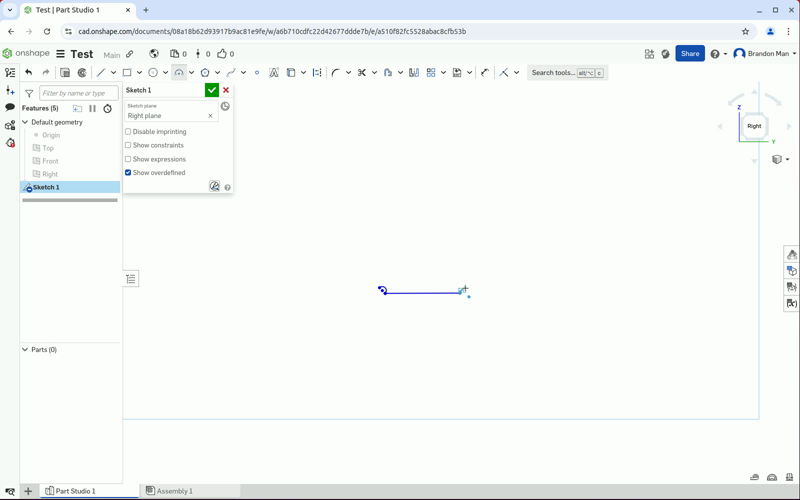
scroll(-6)
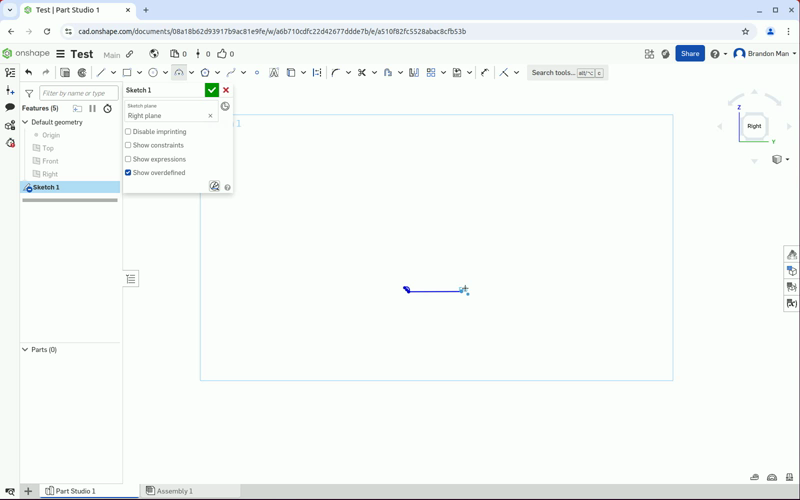
scroll(-6)
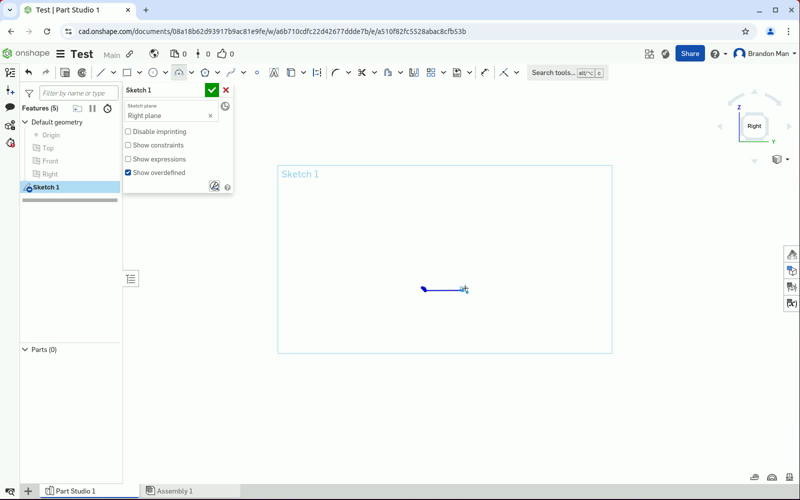
scroll(-6)
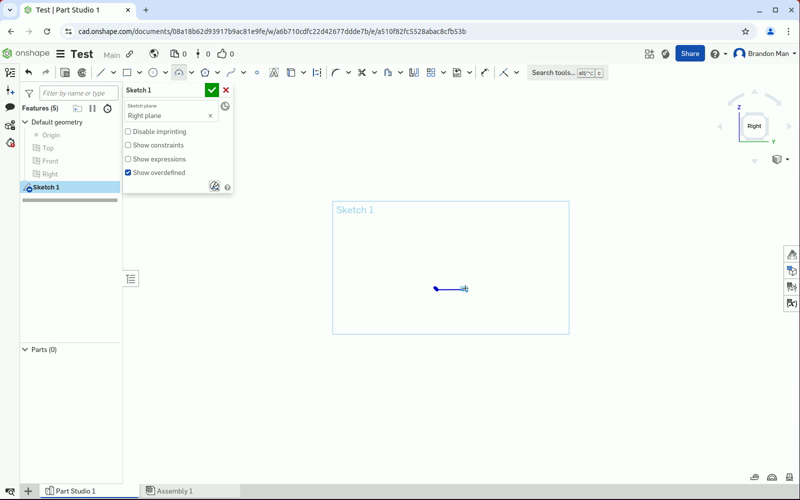
scroll(-6)
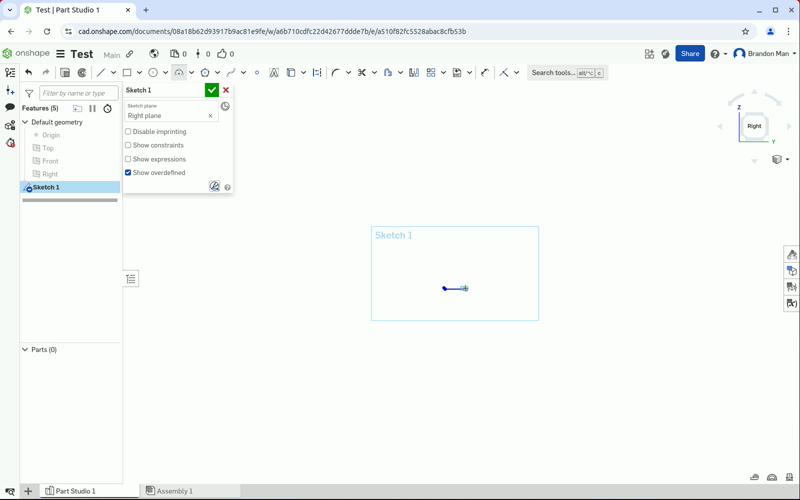
scroll(-6)
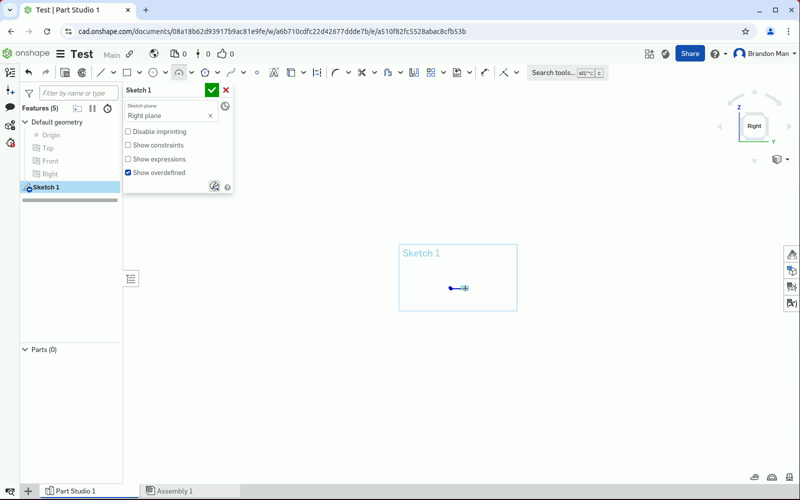
scroll(-6)
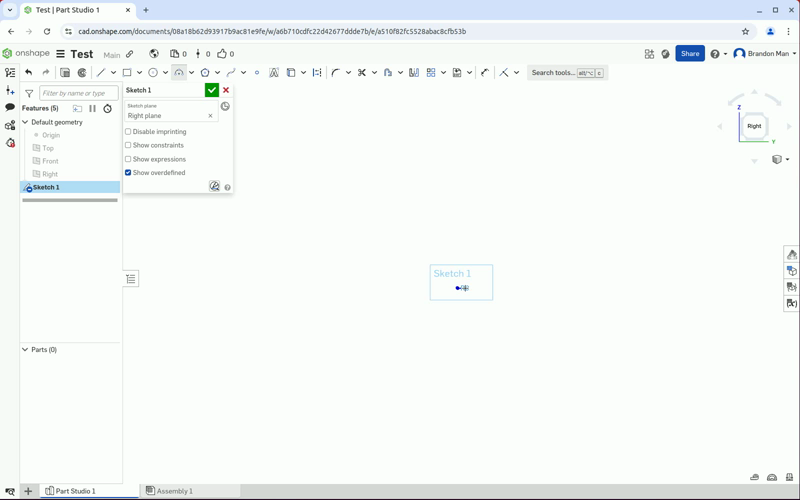
key_up(shift)
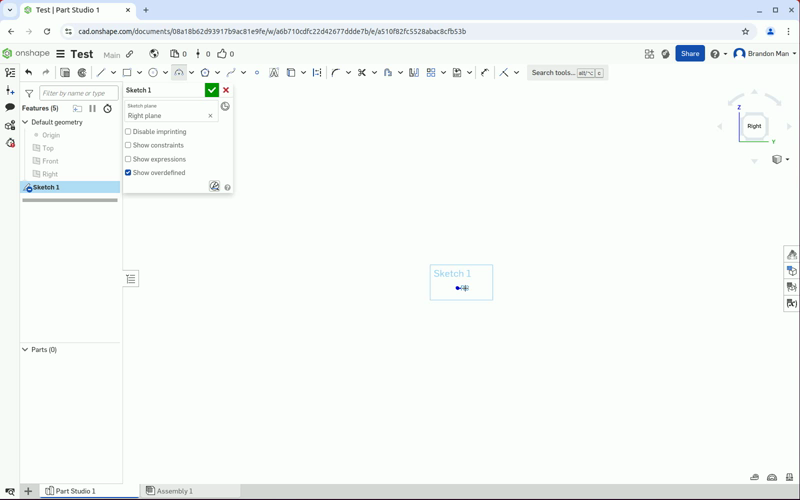
key(esc)
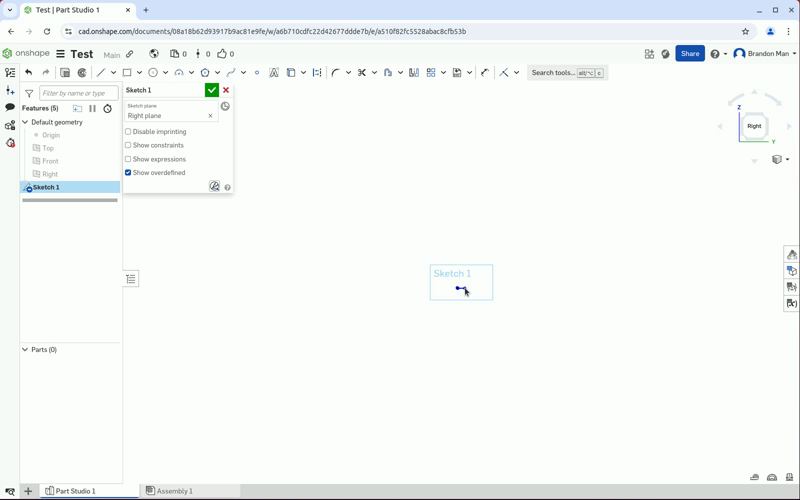
key(l)
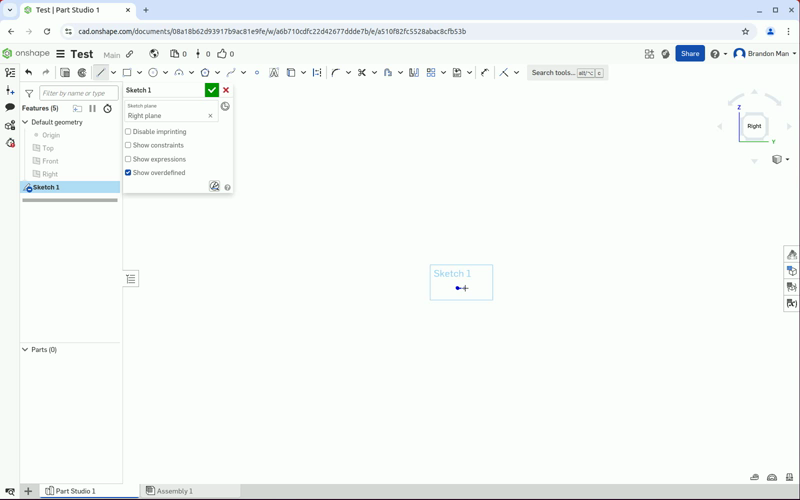
mouse_move(465, 287)
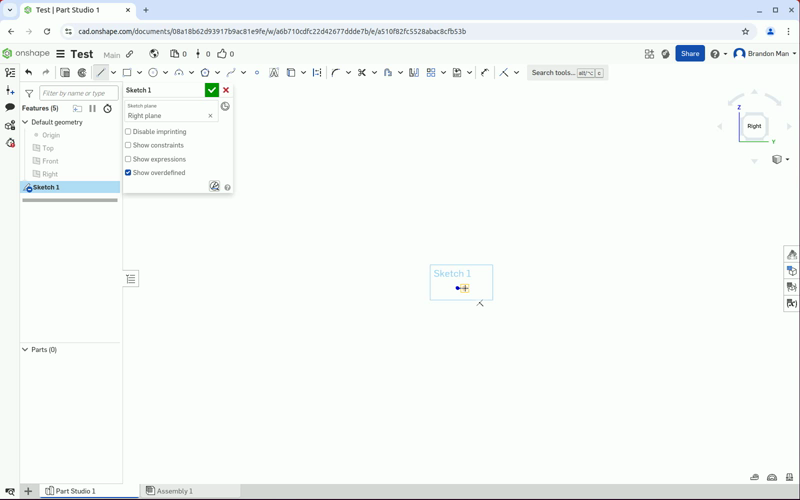
click(465, 287)
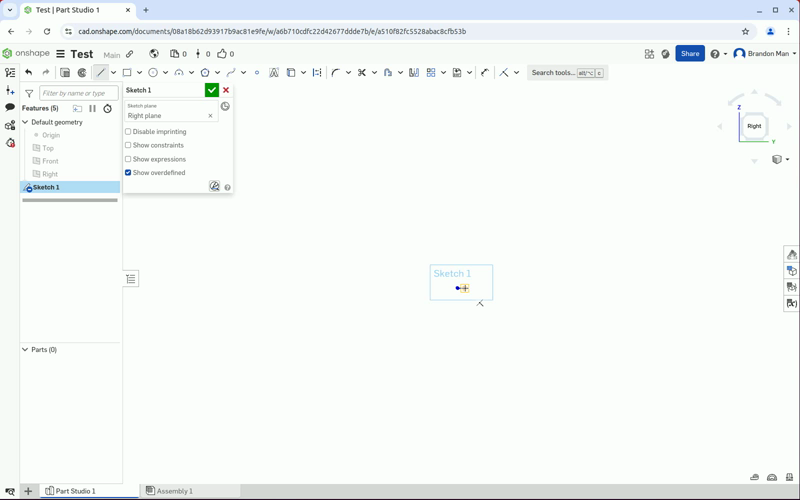
key_down(shift)
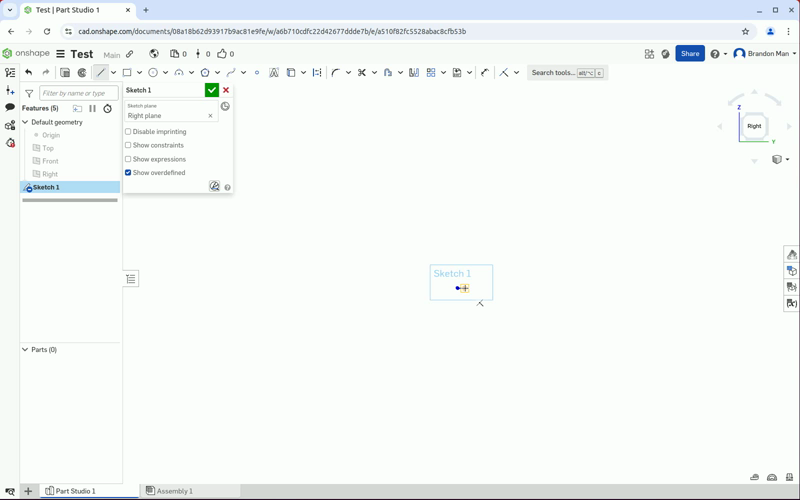
mouse_move(495, 287)
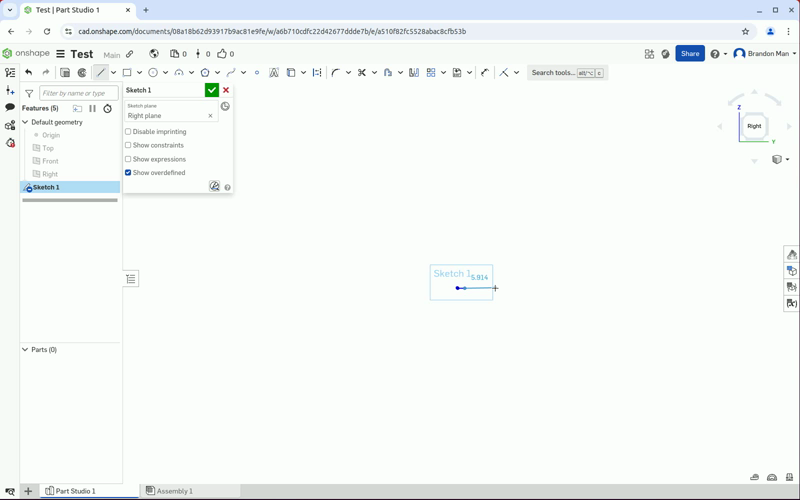
mouse_move(465, 276)
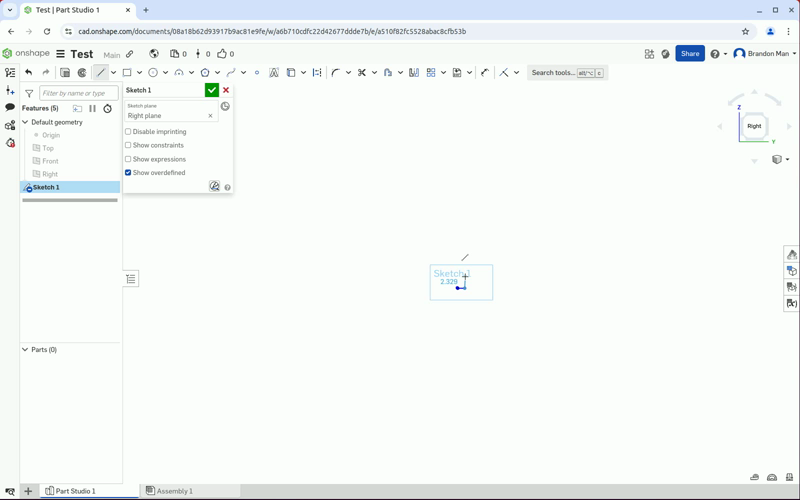
click(465, 276)
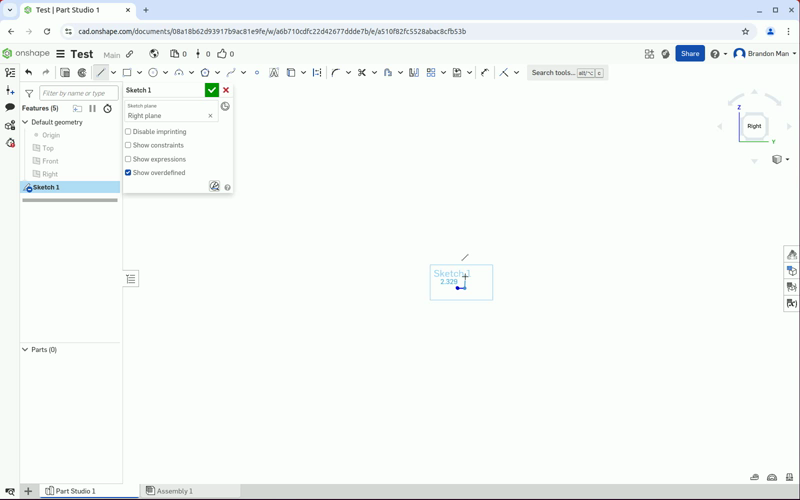
key_up(shift)
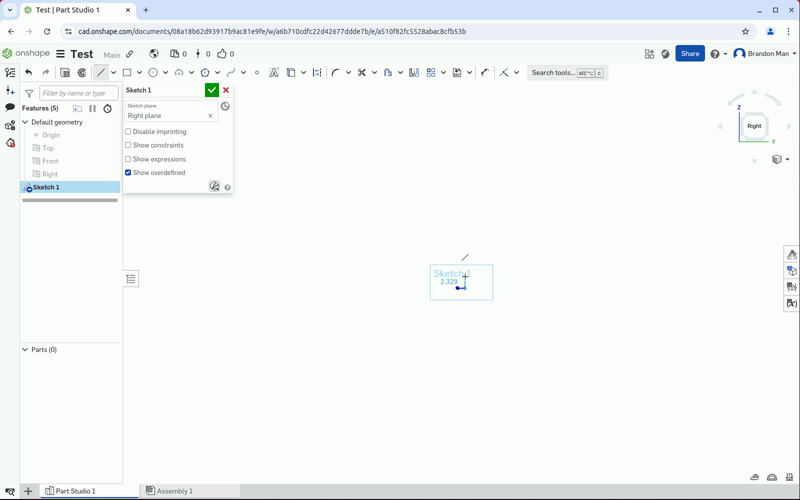
key(esc)
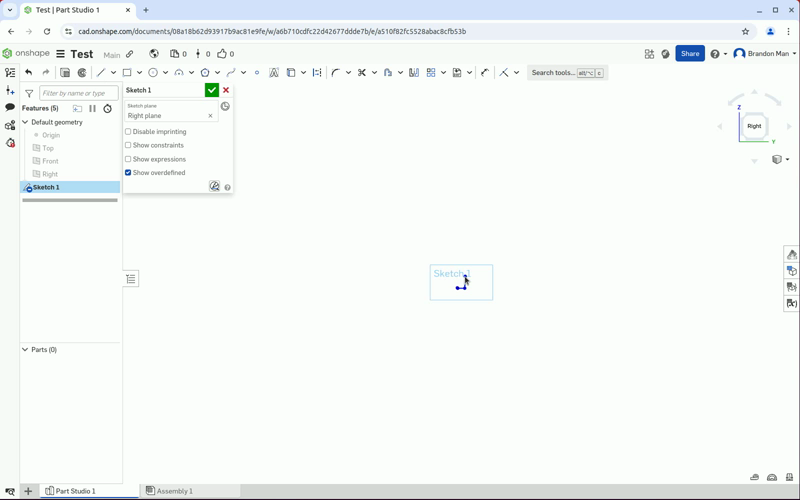
key(a)
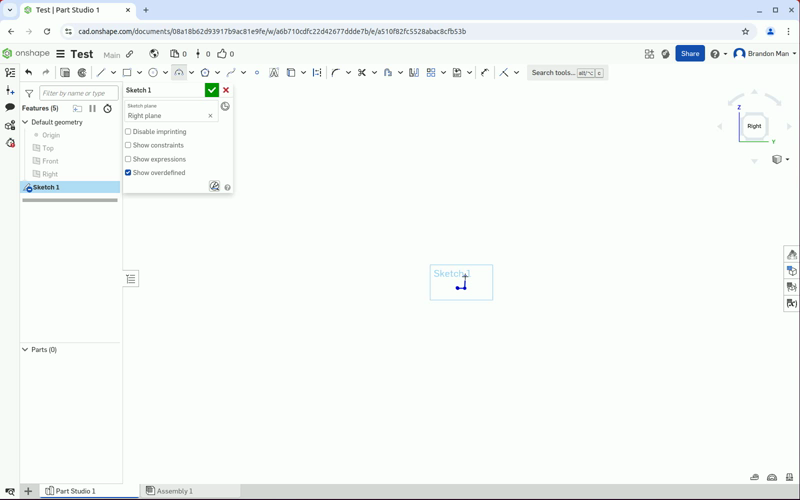
mouse_move(465, 276)
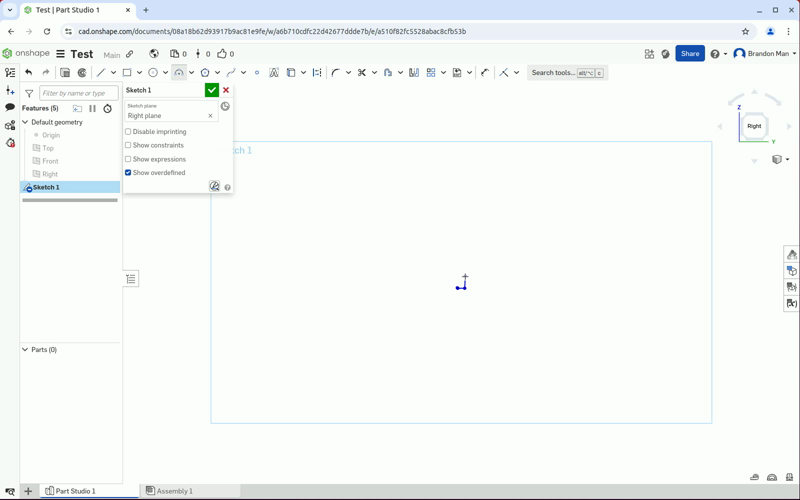
click(465, 276)
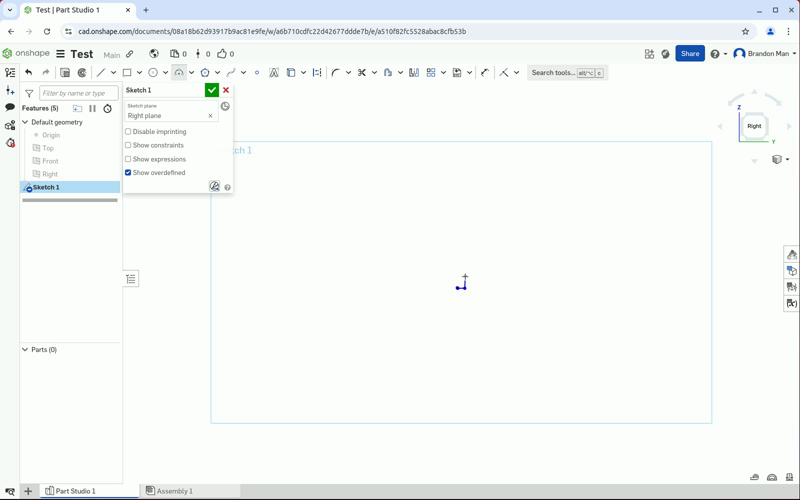
key_down(shift)
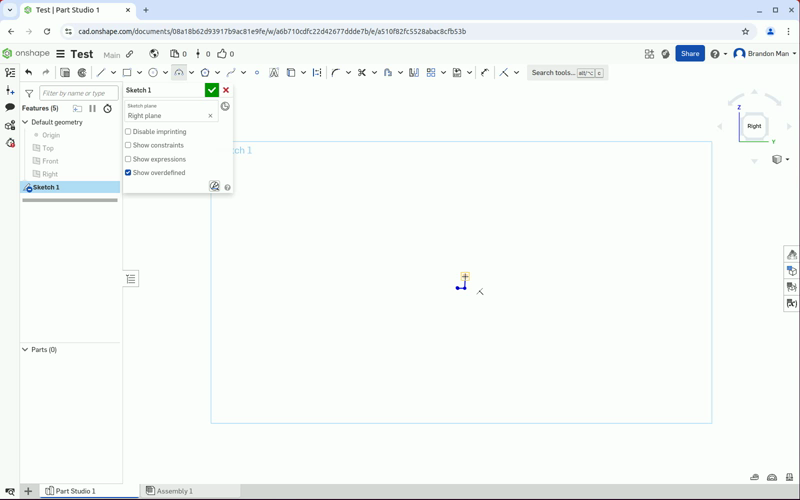
mouse_move(464, 276)
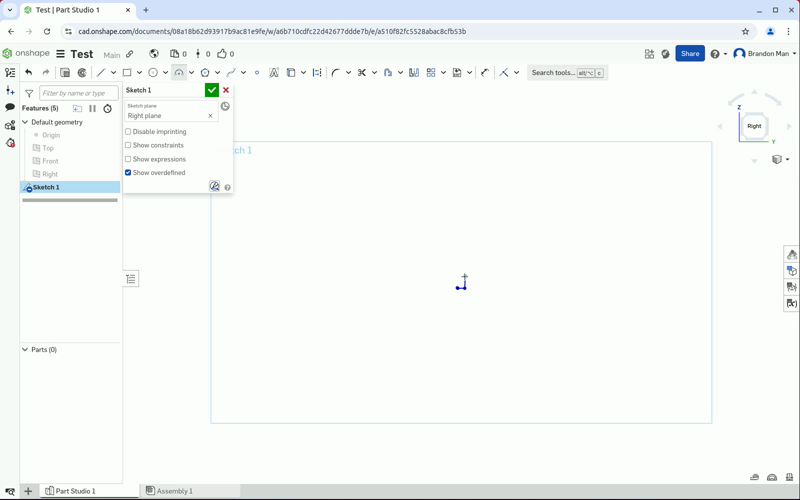
scroll(6)
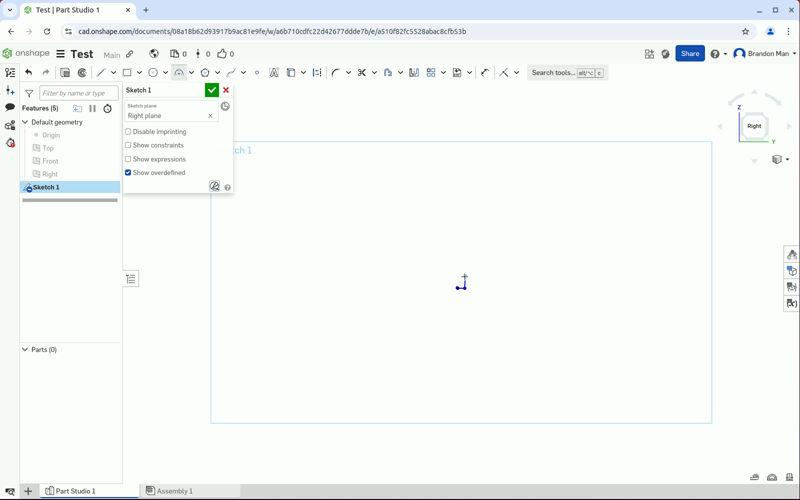
scroll(6)
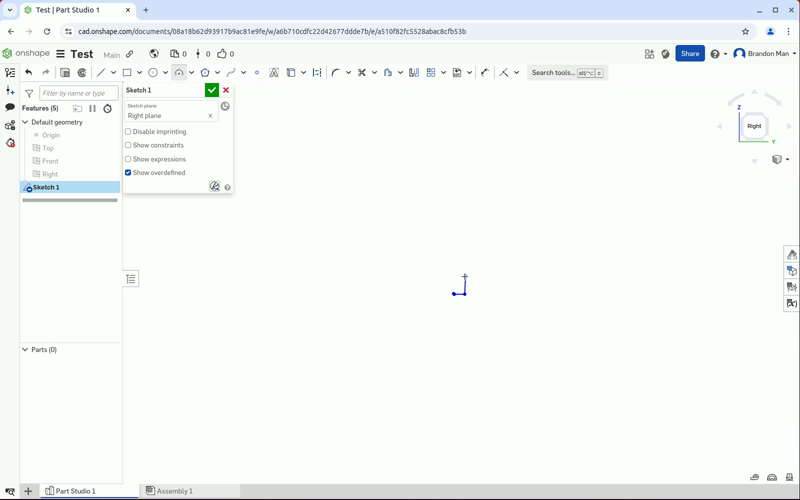
scroll(6)
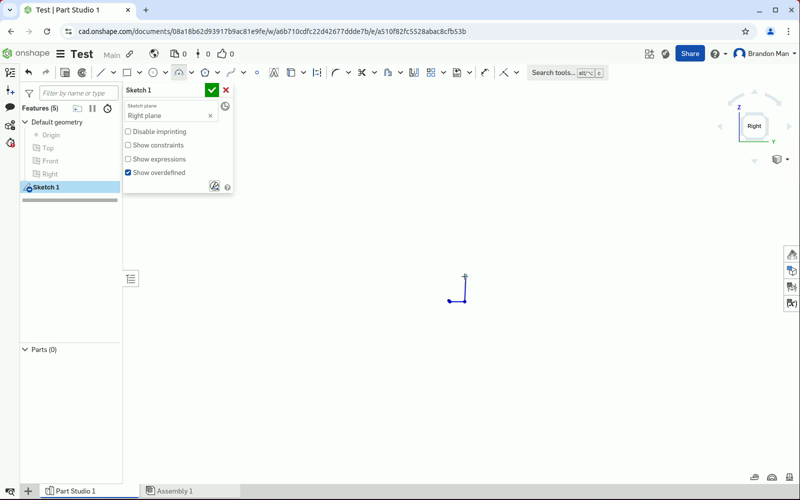
scroll(6)
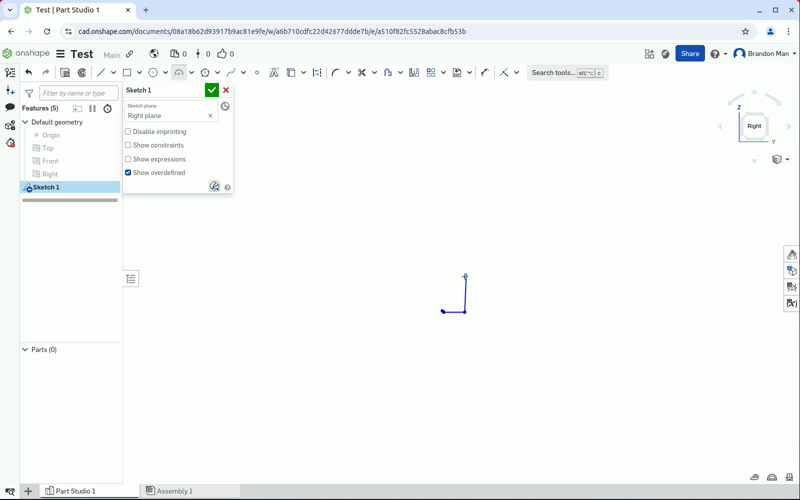
scroll(6)
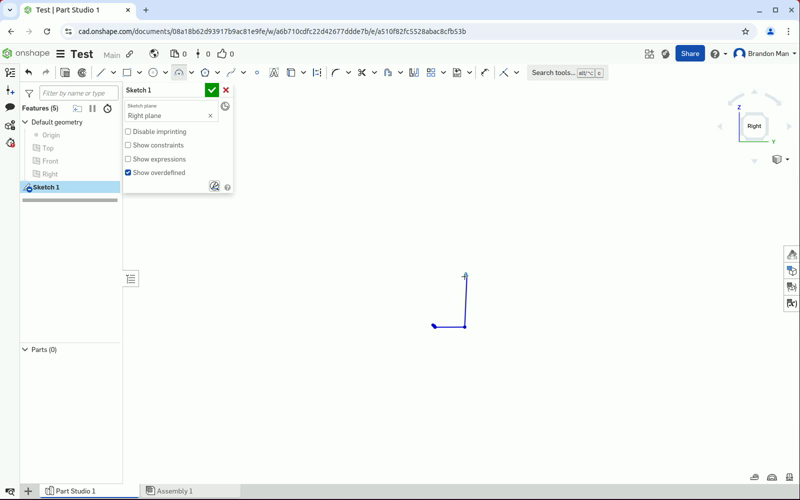
scroll(6)
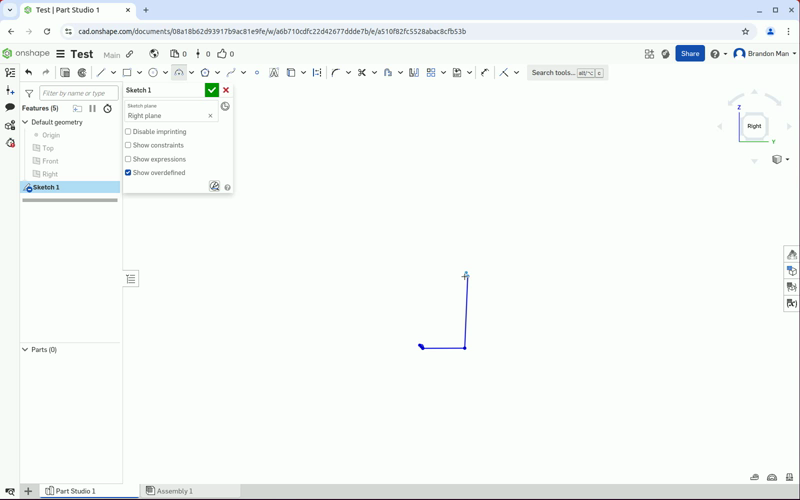
scroll(6)
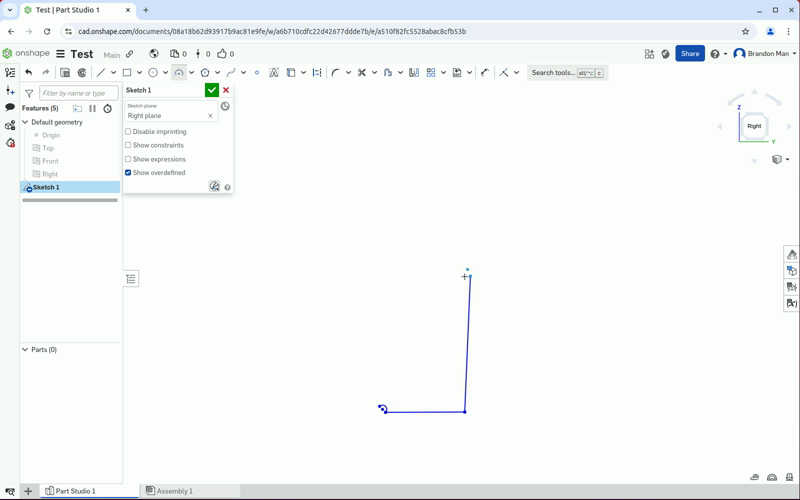
click(464, 276)
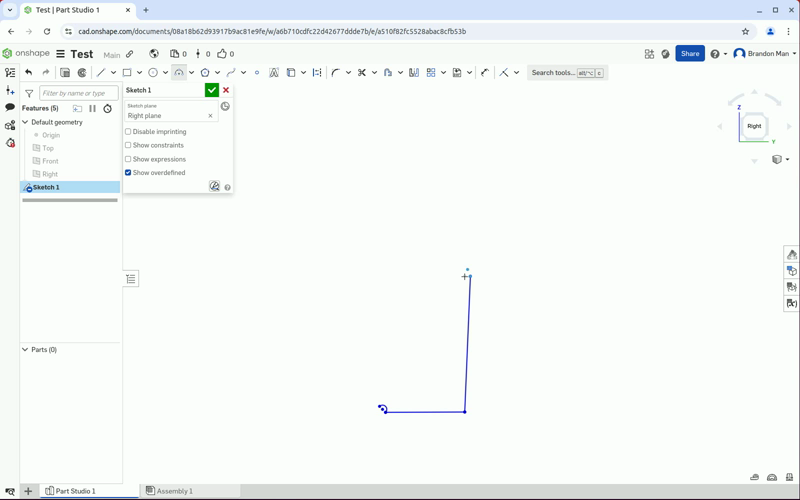
scroll(-6)
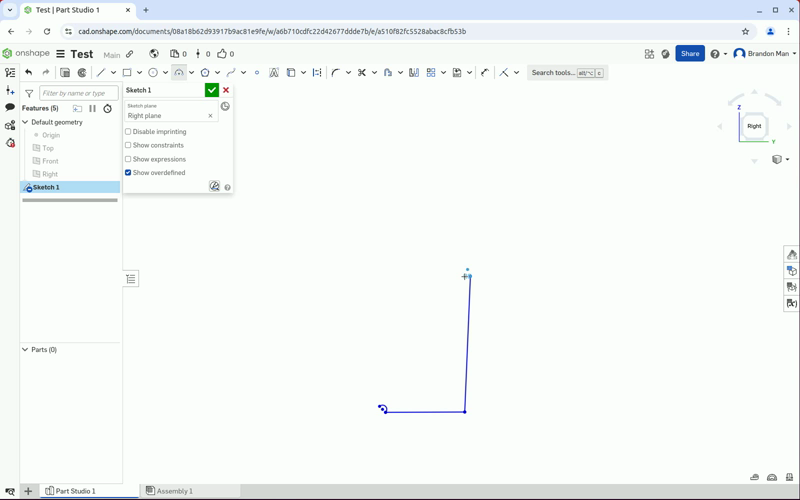
scroll(-6)
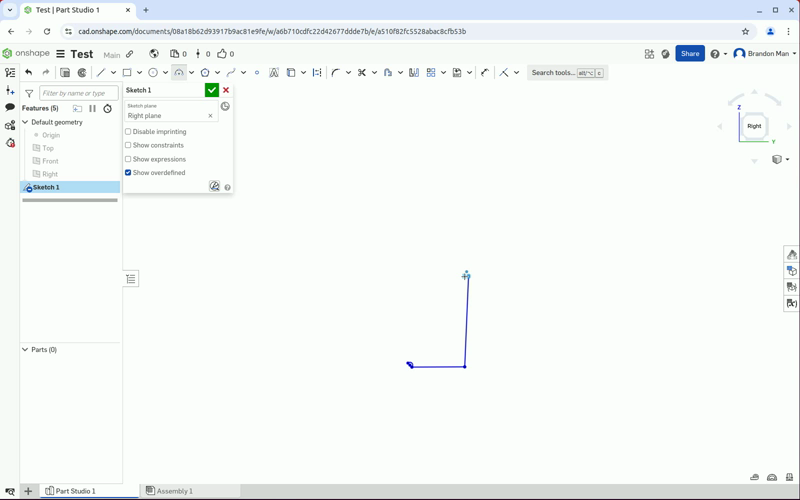
scroll(-6)
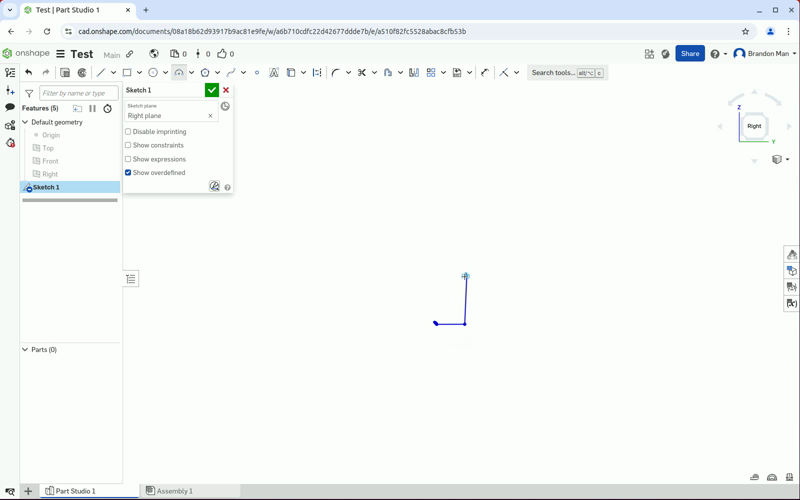
scroll(-6)
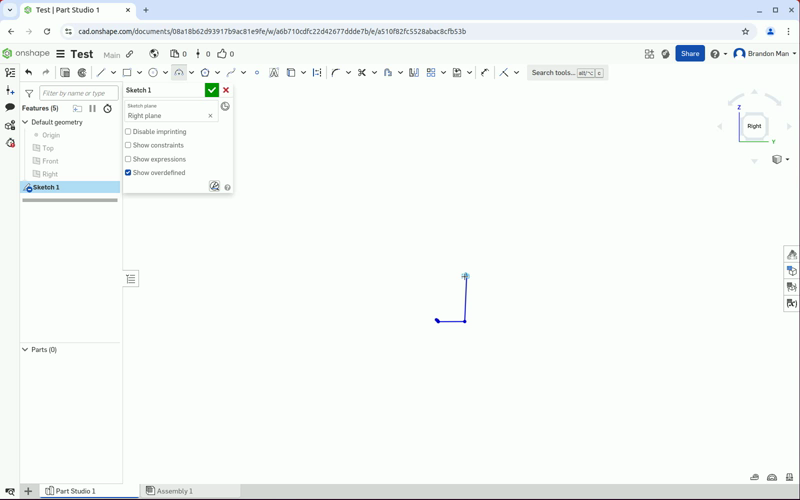
scroll(-6)
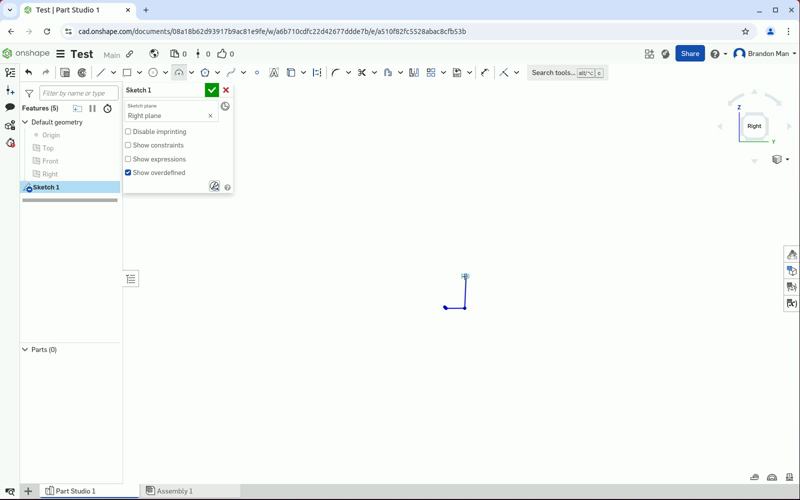
scroll(-6)
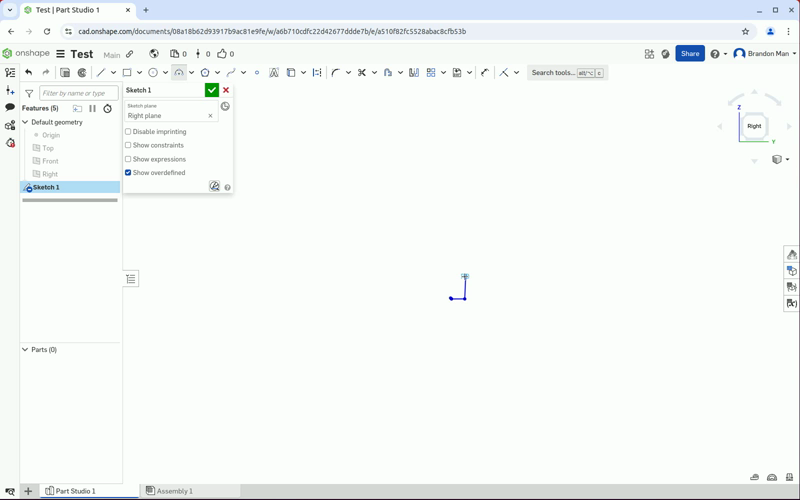
scroll(-6)
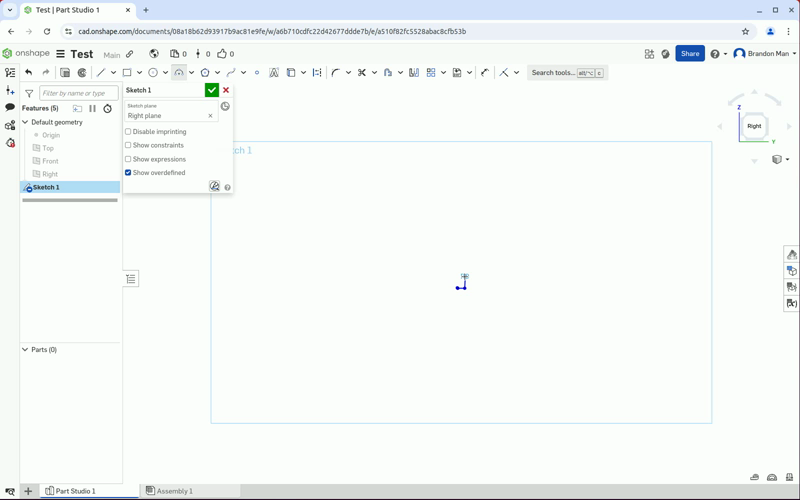
mouse_move(465, 276)
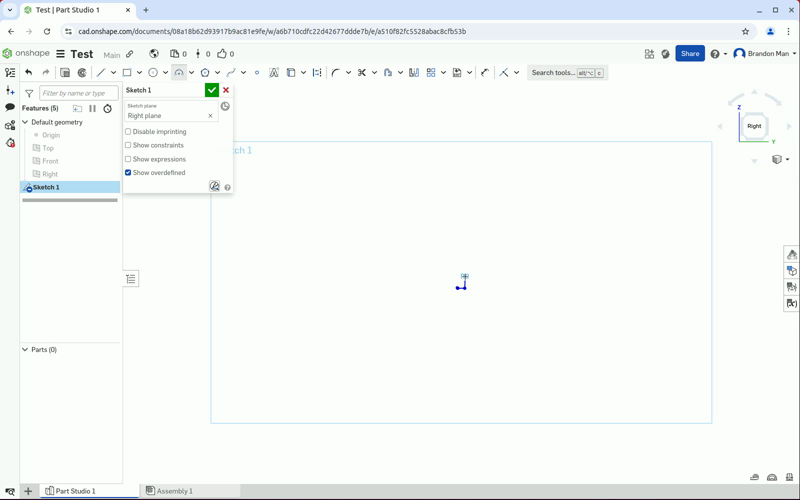
scroll(6)
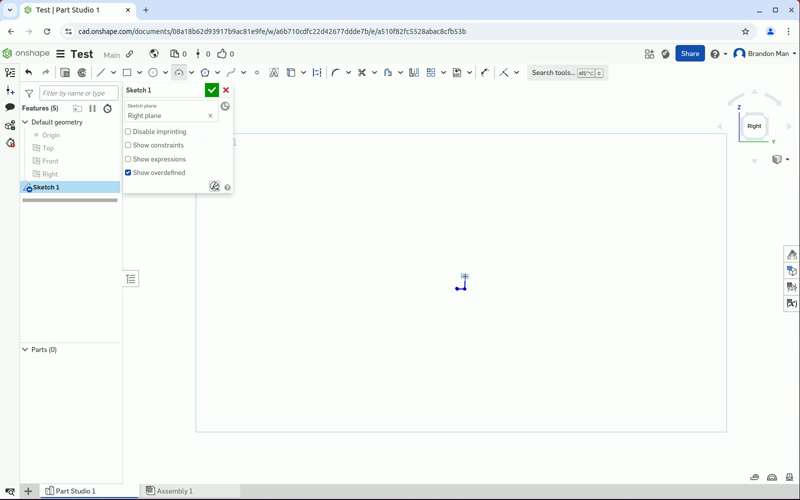
scroll(6)
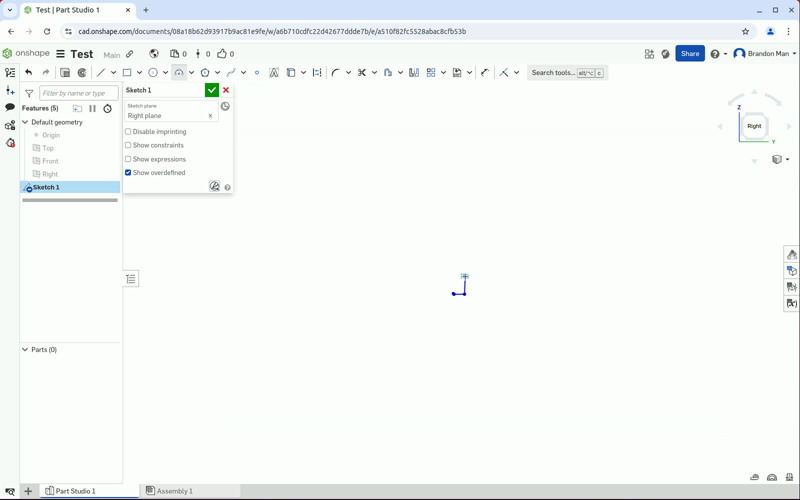
scroll(6)
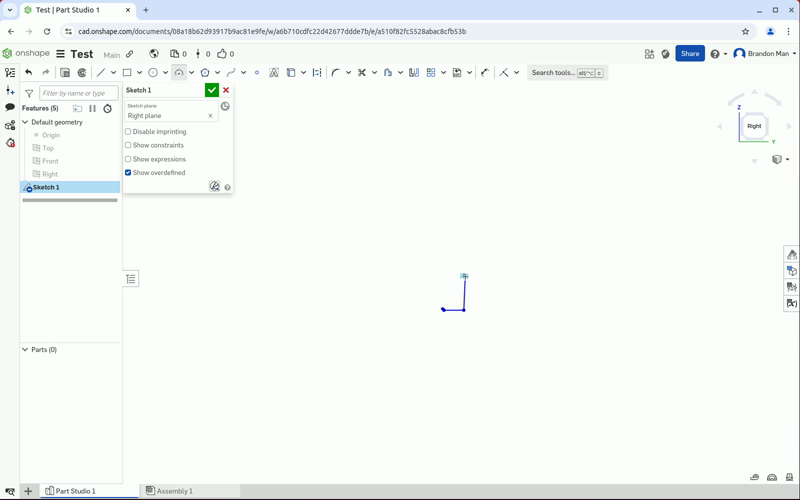
scroll(6)
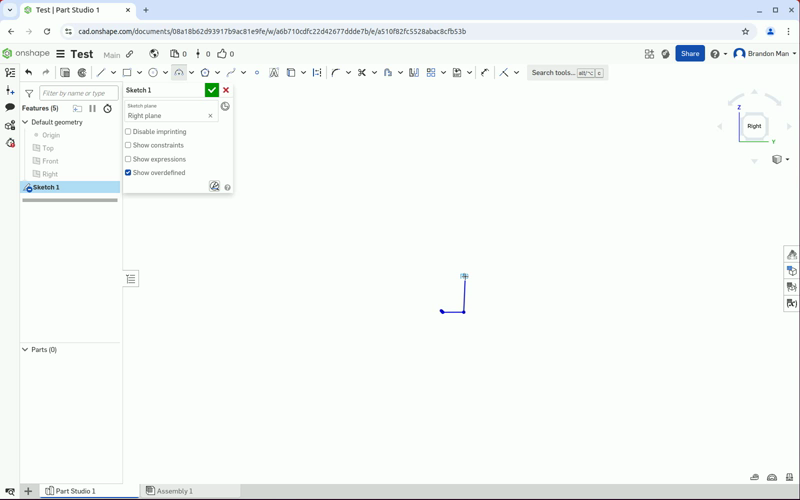
scroll(6)
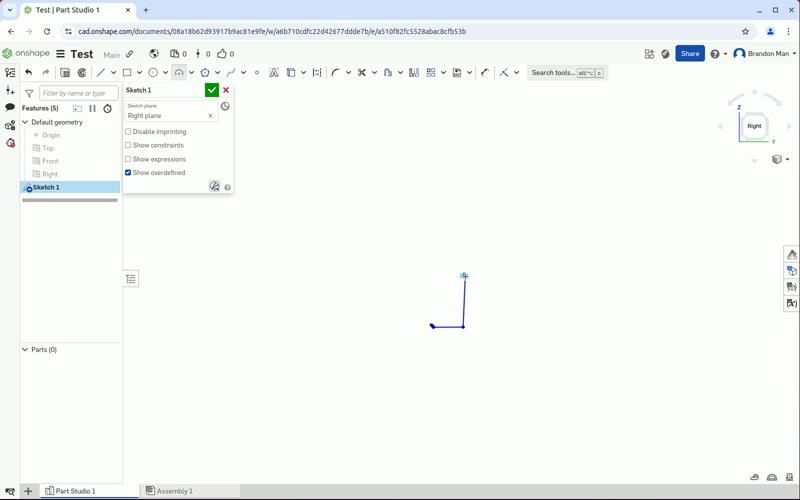
scroll(6)
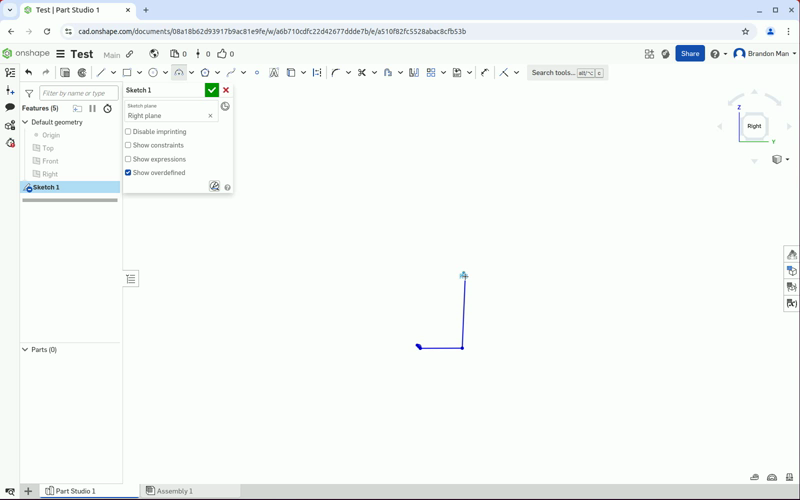
scroll(6)
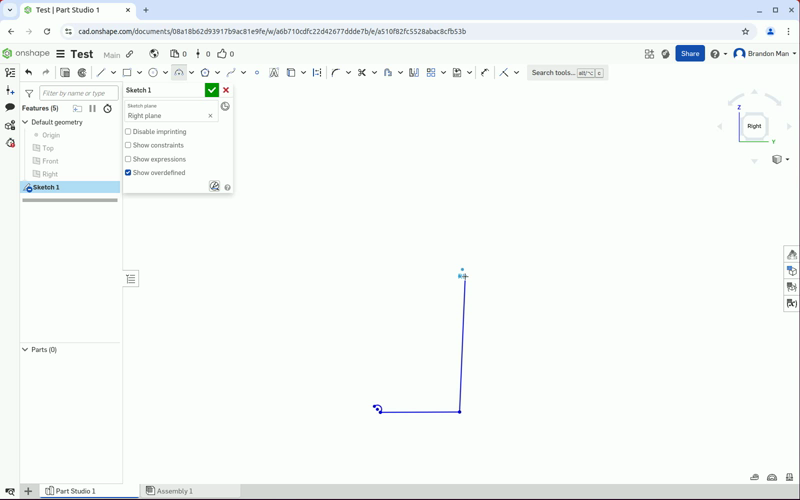
click(465, 276)
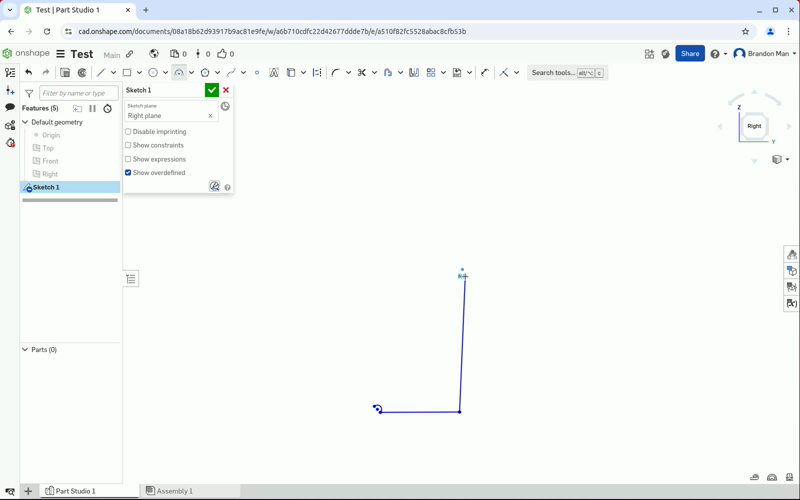
scroll(-6)
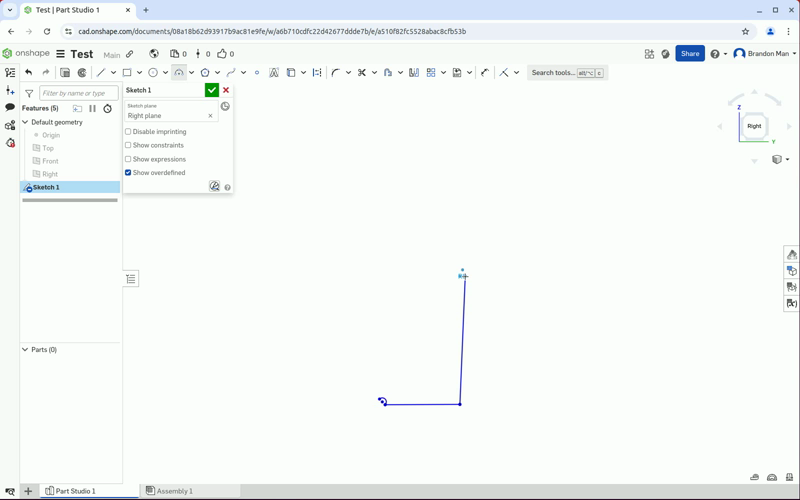
scroll(-6)
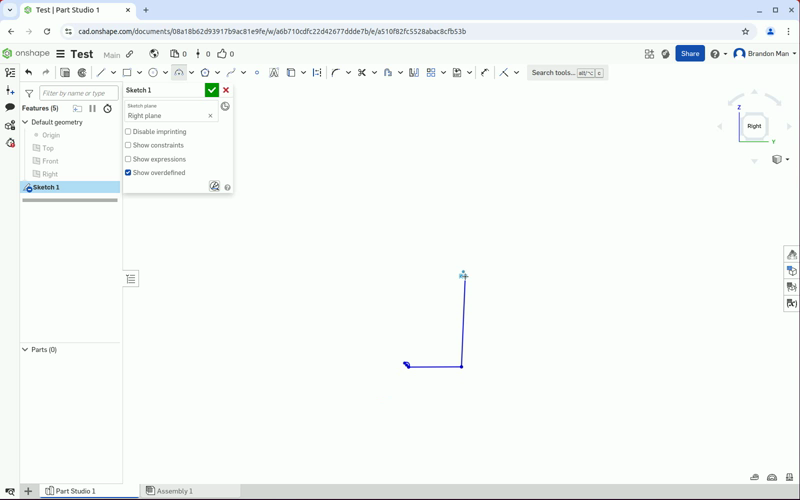
scroll(-6)
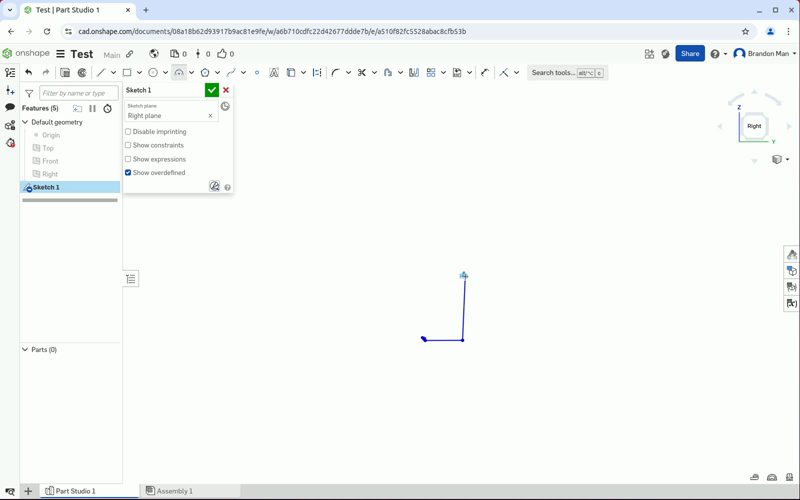
scroll(-6)
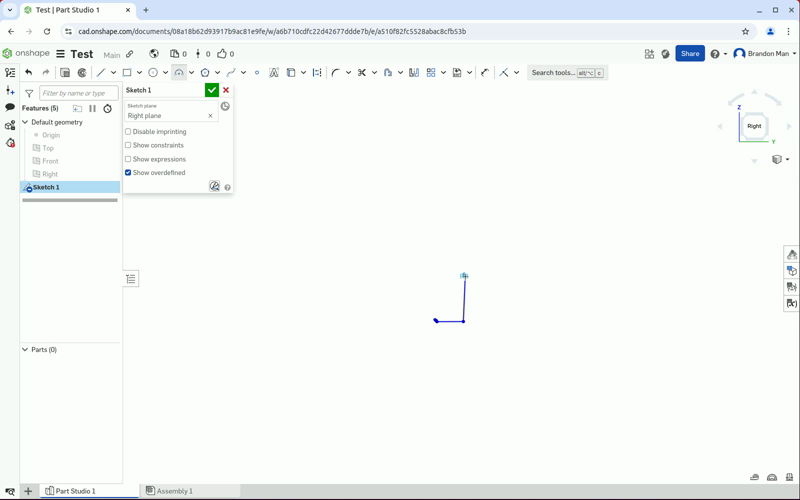
scroll(-6)
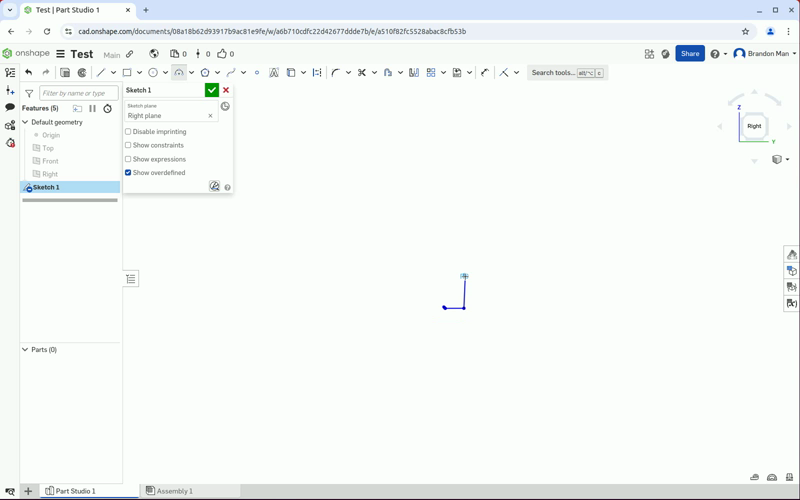
scroll(-6)
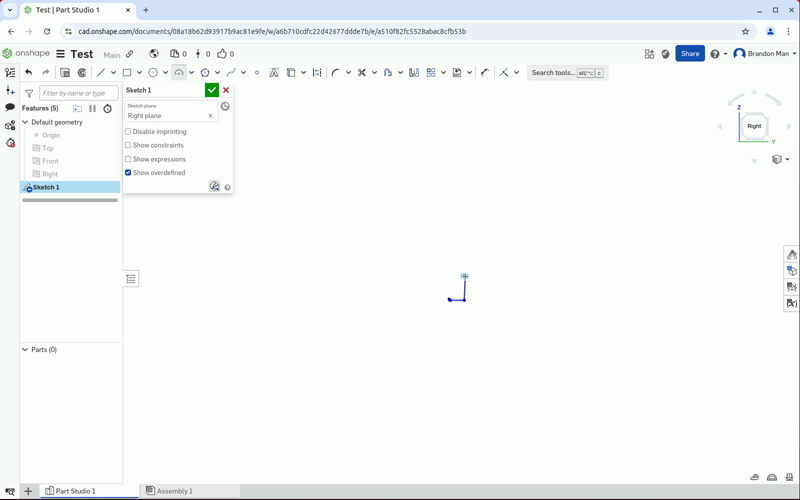
scroll(-6)
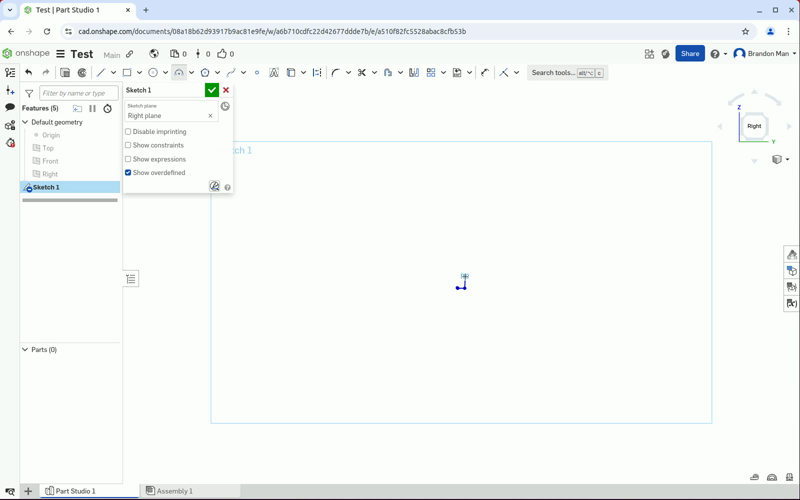
key_up(shift)
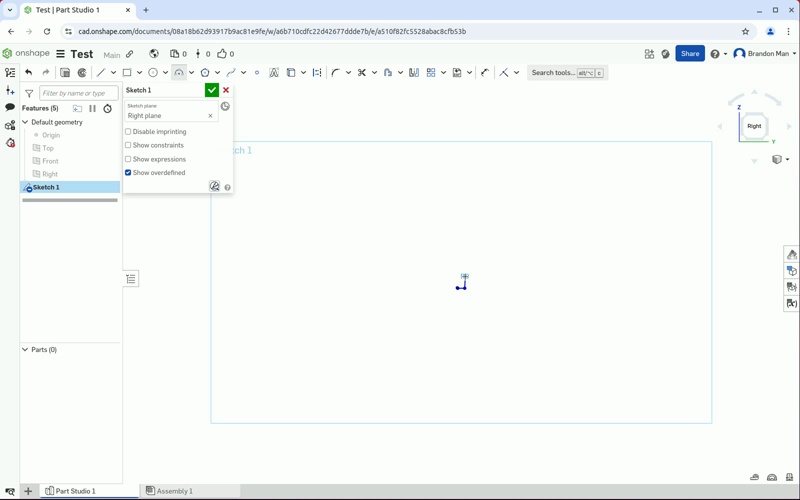
key(esc)
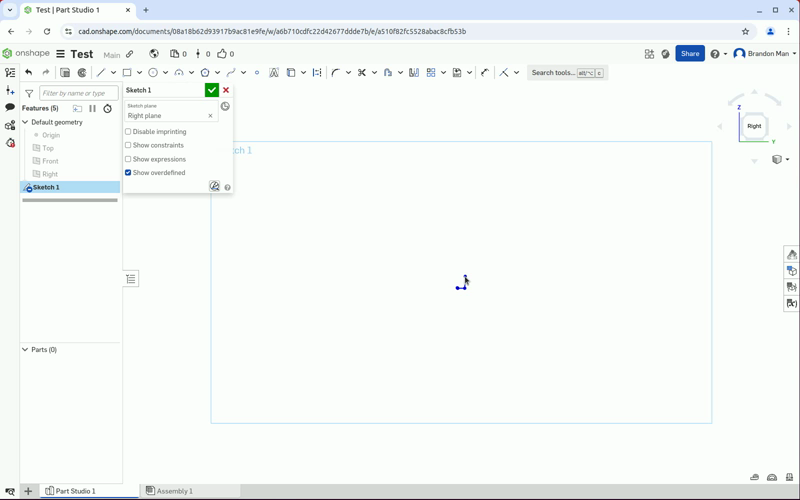
key(l)
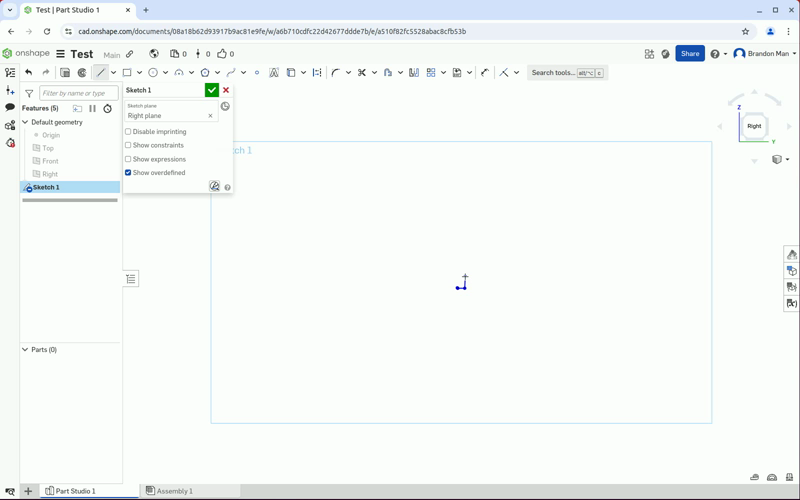
mouse_move(464, 276)
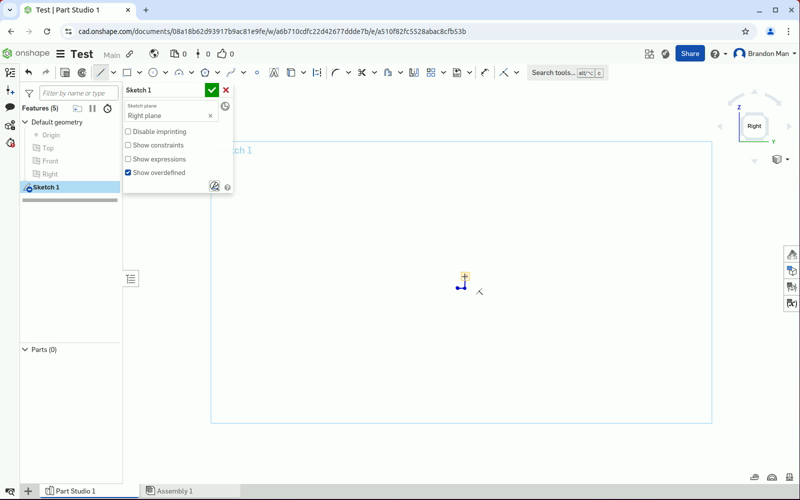
click(464, 276)
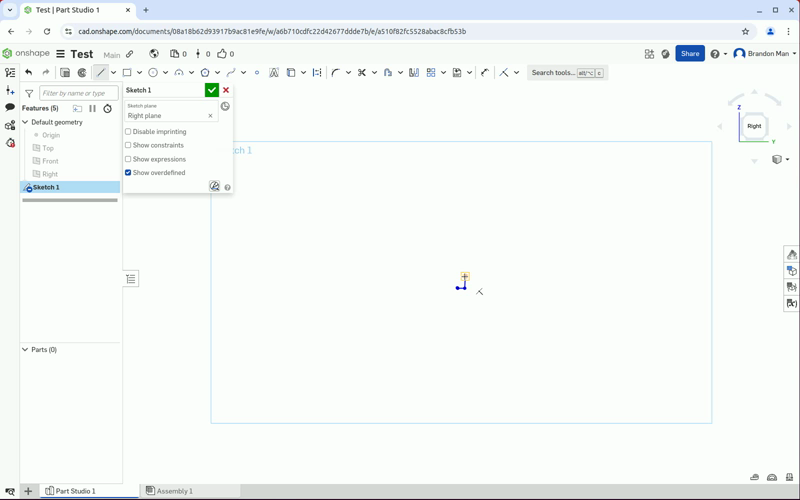
key_down(shift)
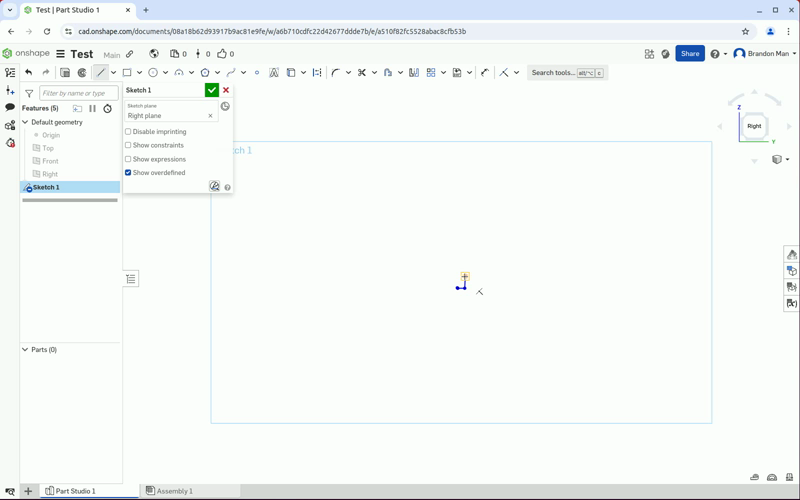
mouse_move(495, 276)
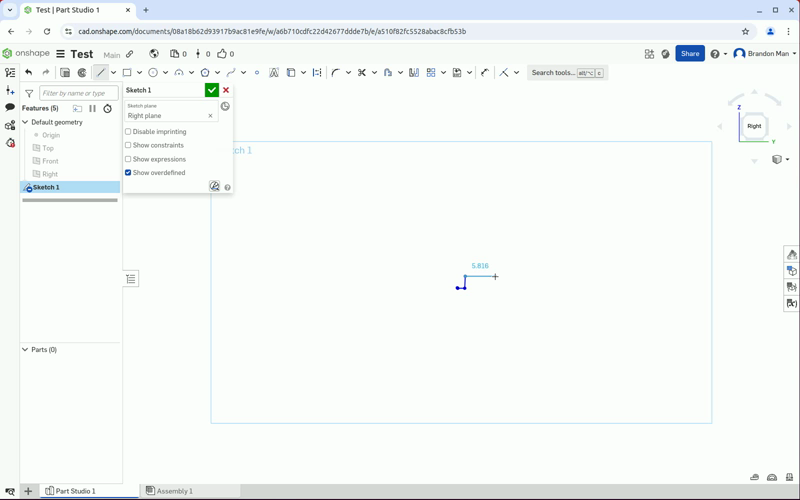
mouse_move(457, 276)
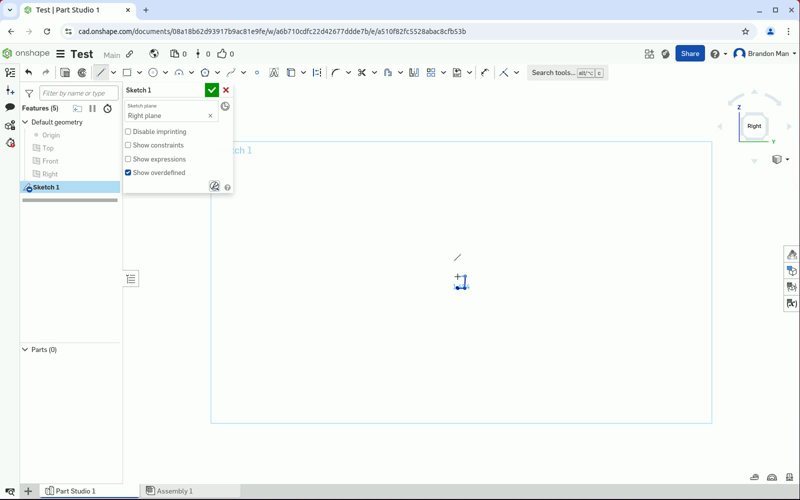
scroll(6)
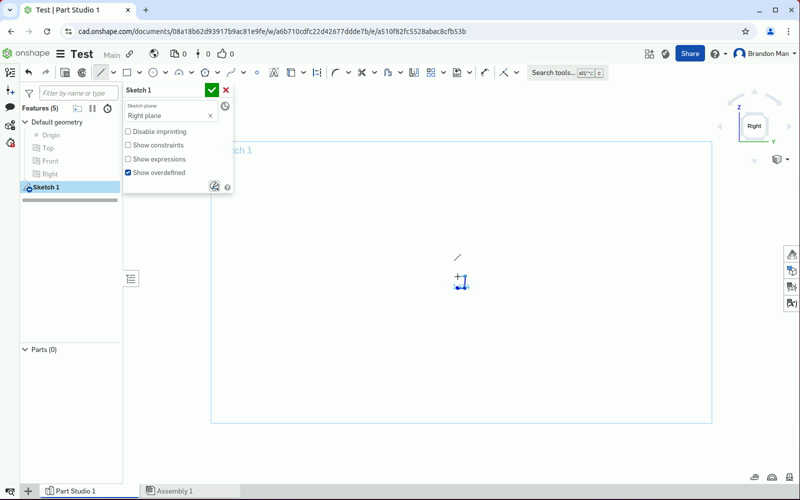
scroll(6)
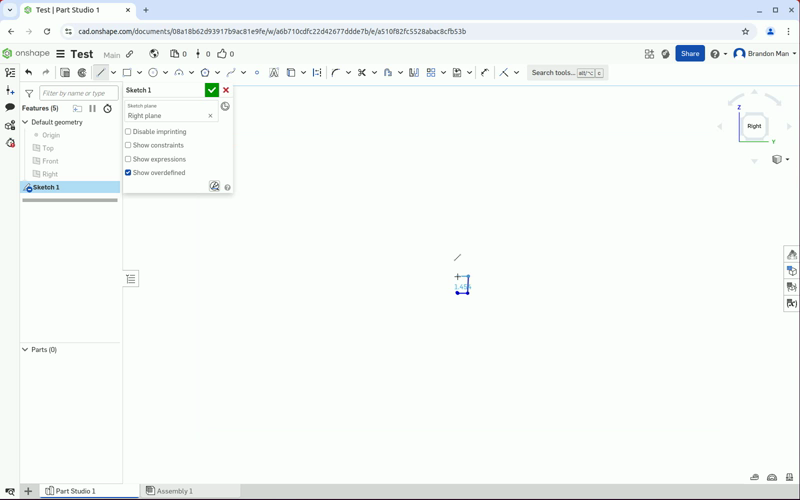
scroll(6)
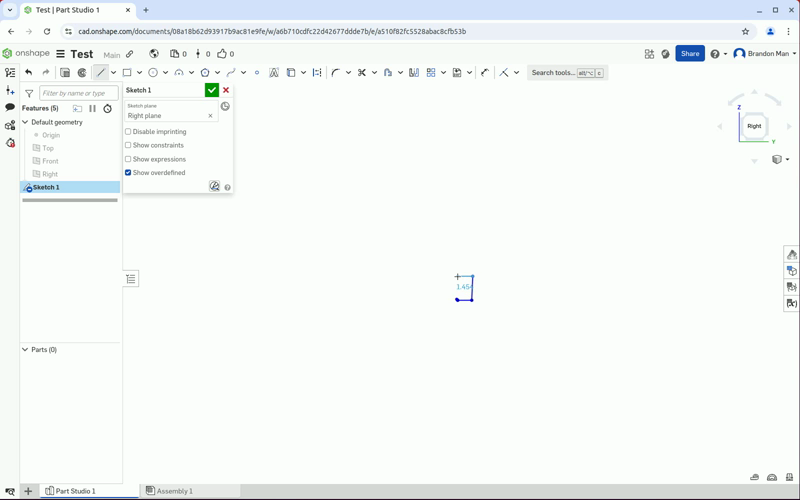
scroll(6)
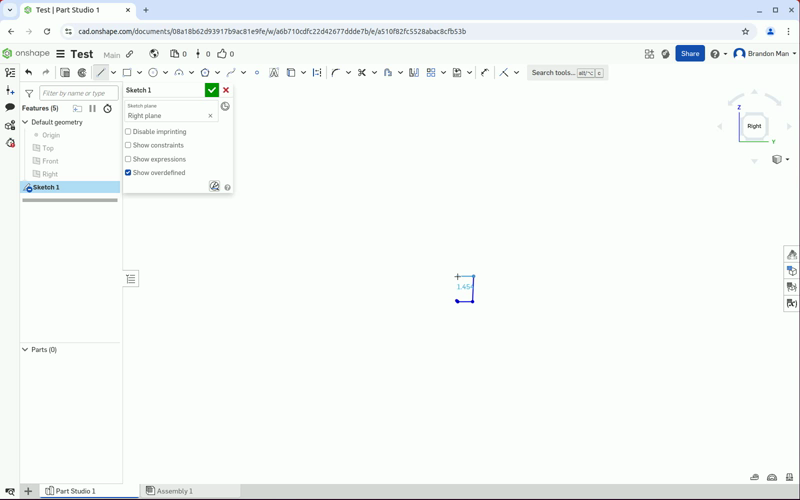
scroll(6)
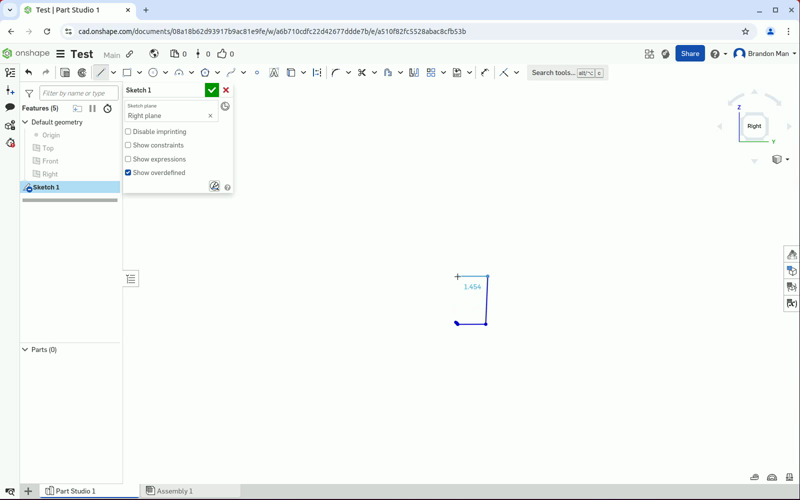
scroll(6)
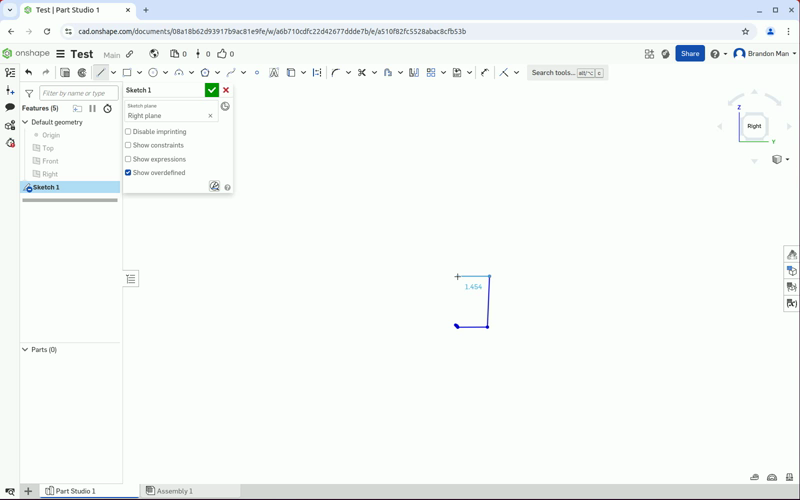
scroll(6)
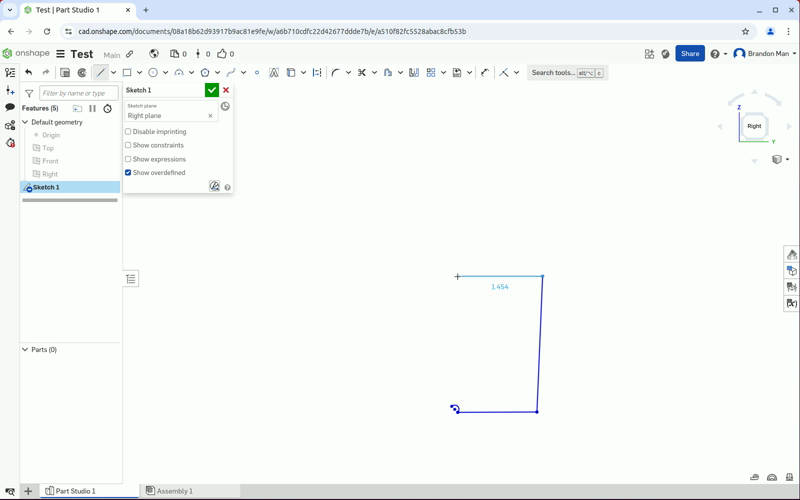
click(457, 276)
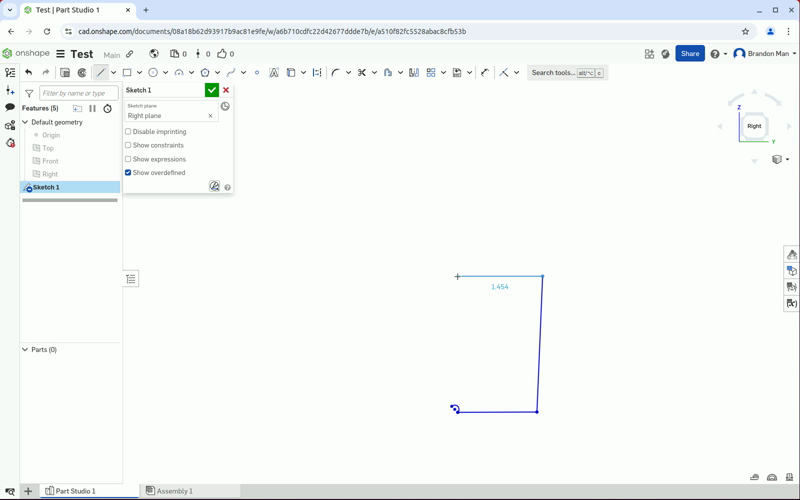
scroll(-6)
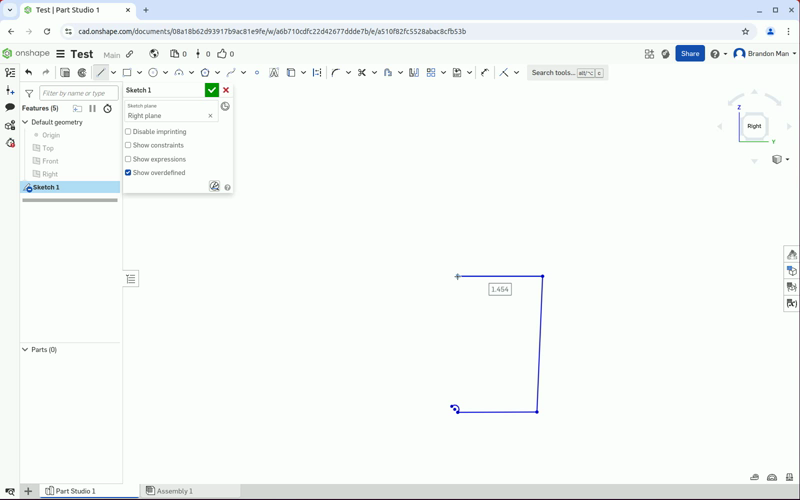
scroll(-6)
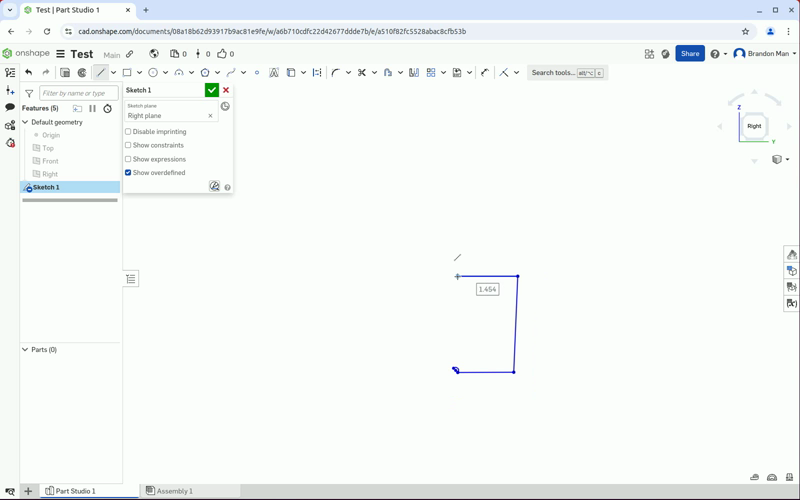
scroll(-6)
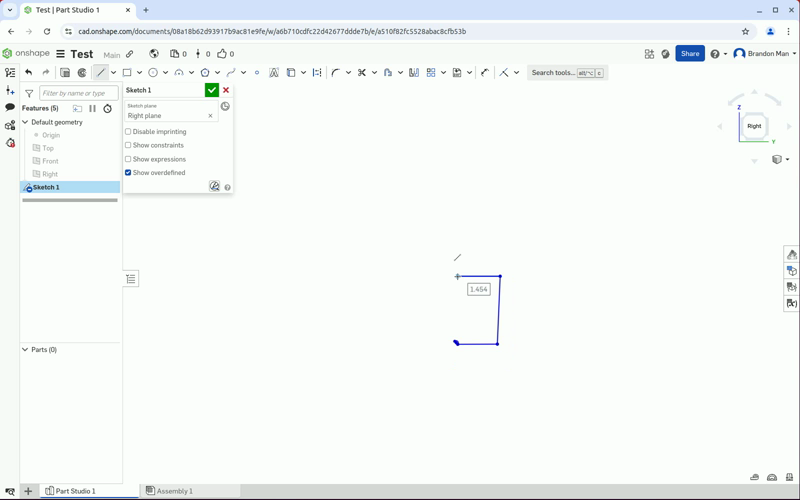
scroll(-6)
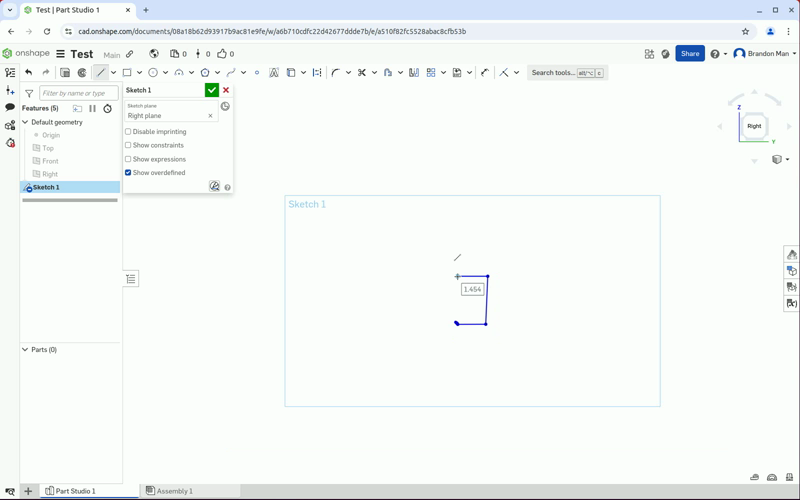
scroll(-6)
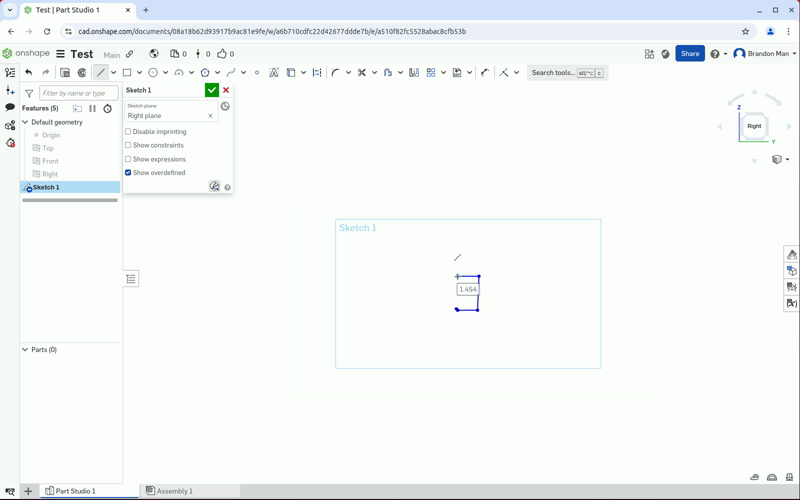
scroll(-6)
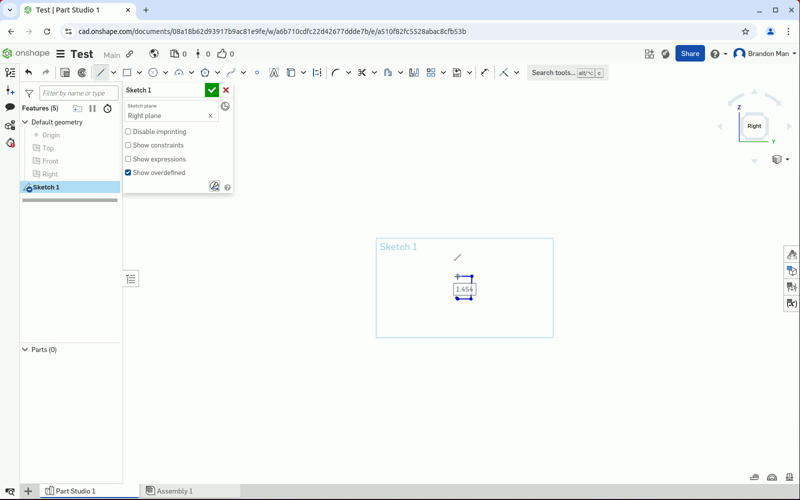
scroll(-6)
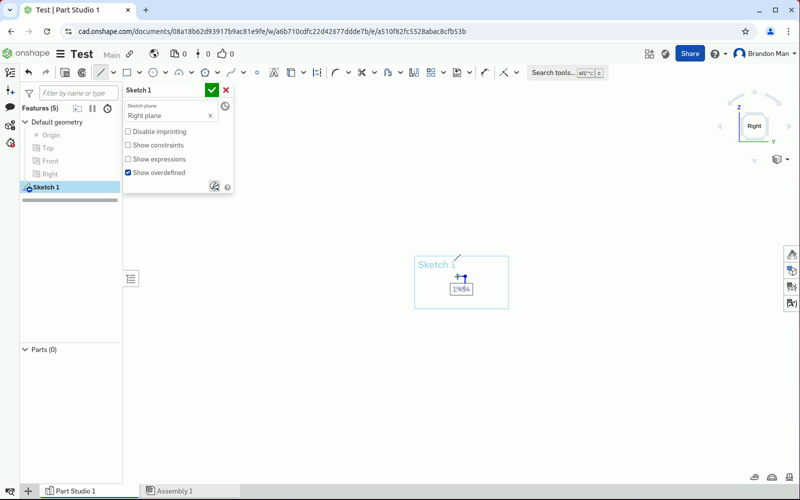
key_up(shift)
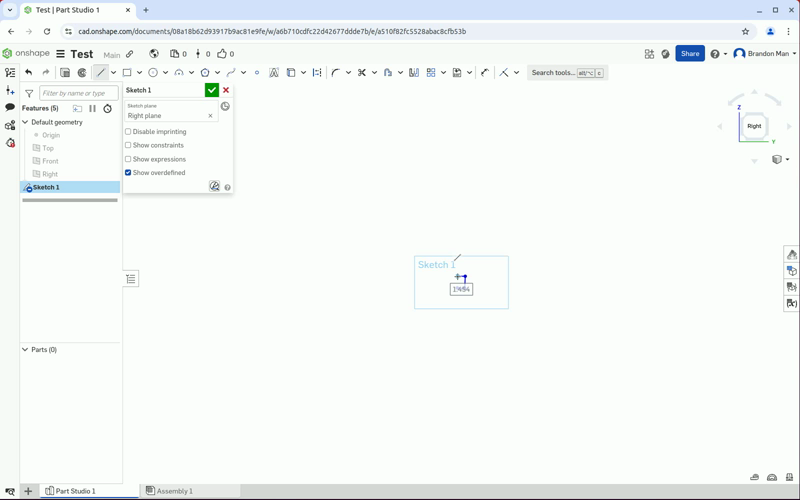
key(esc)
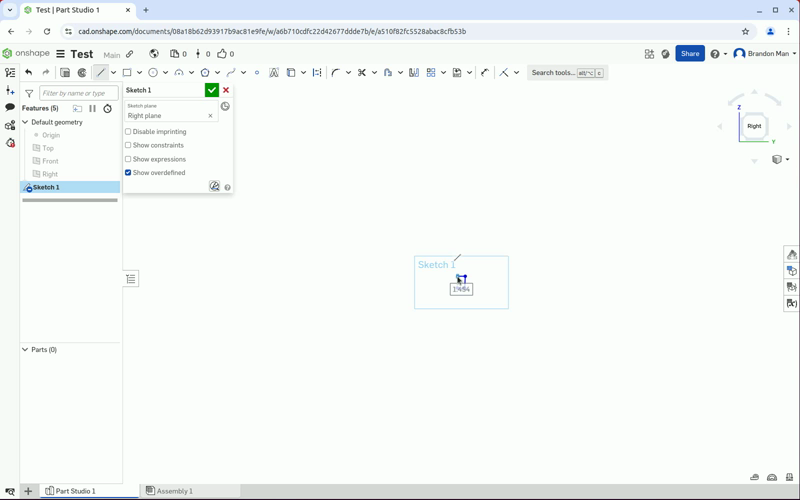
key(a)
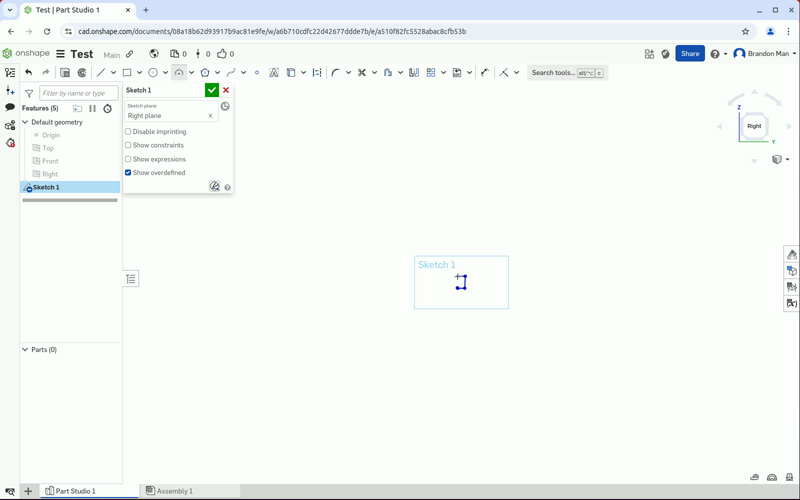
mouse_move(457, 276)
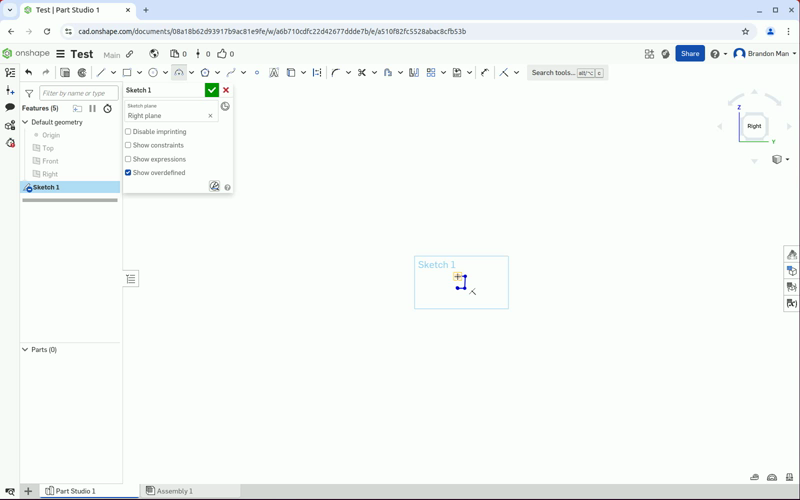
click(457, 276)
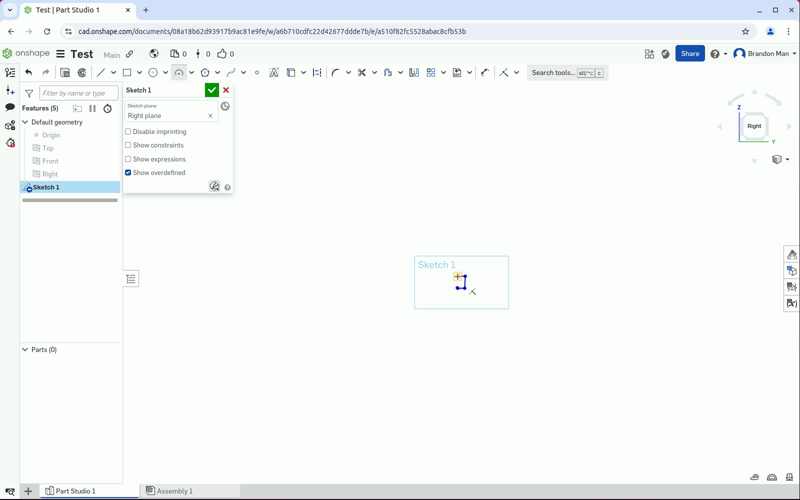
key_down(shift)
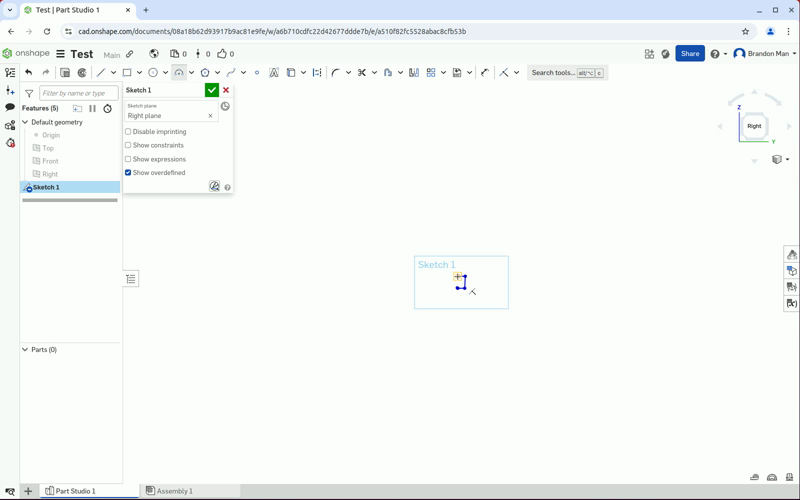
mouse_move(457, 276)
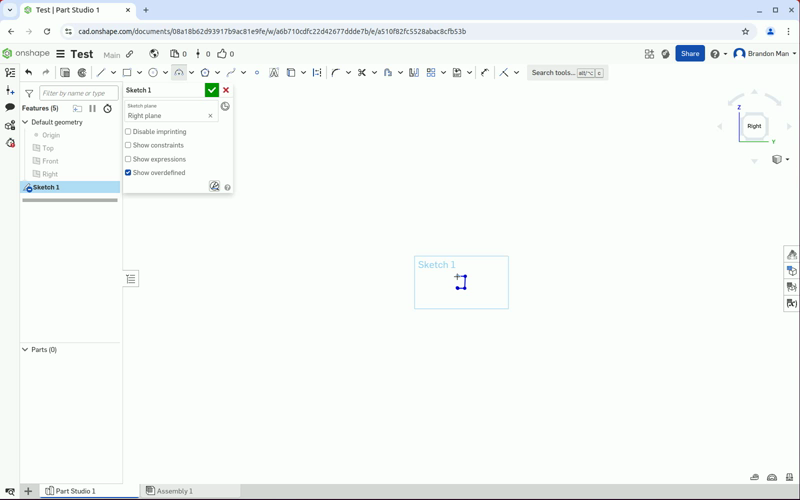
scroll(6)
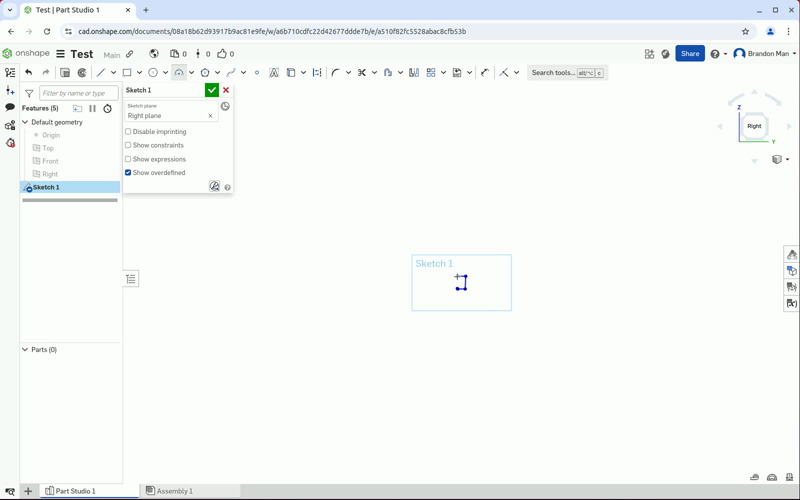
scroll(6)
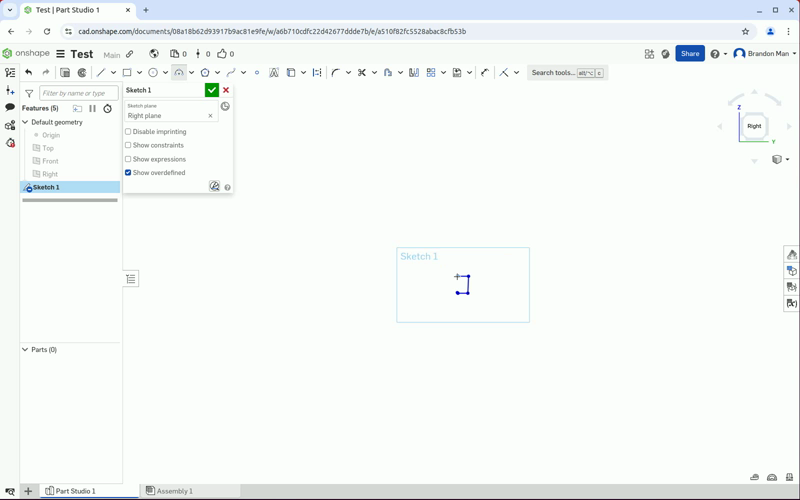
scroll(6)
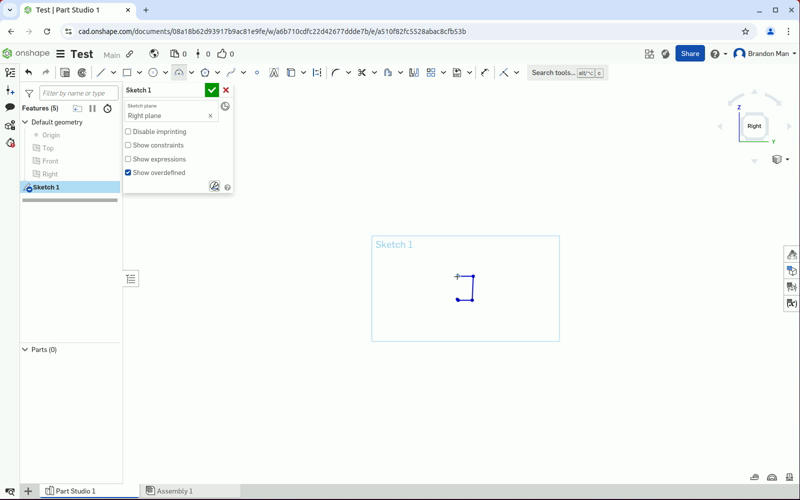
scroll(6)
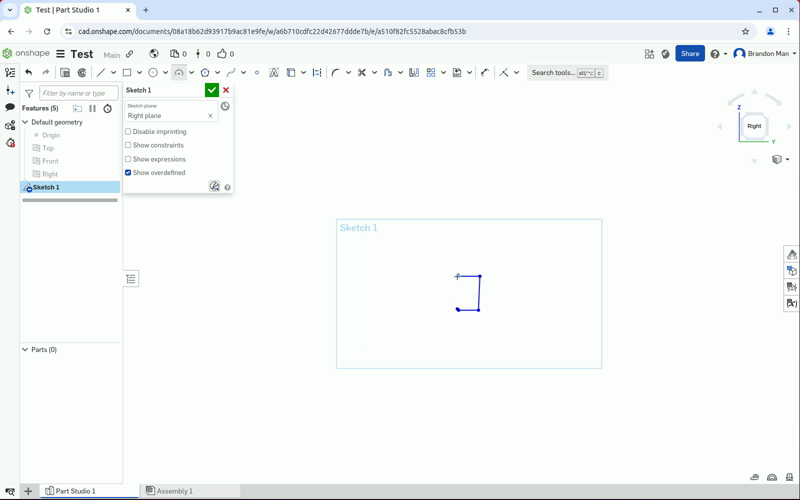
scroll(6)
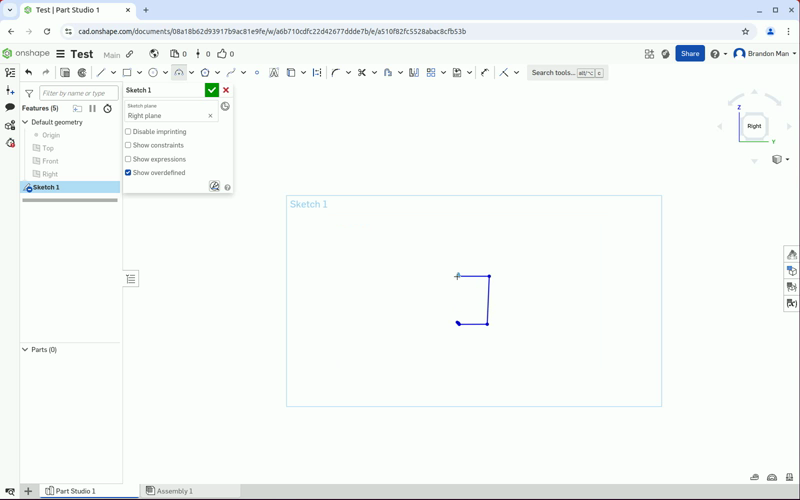
scroll(6)
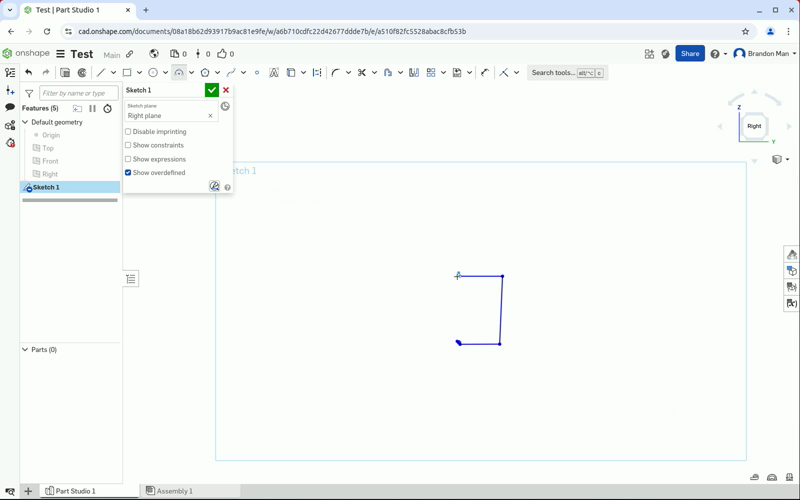
scroll(6)
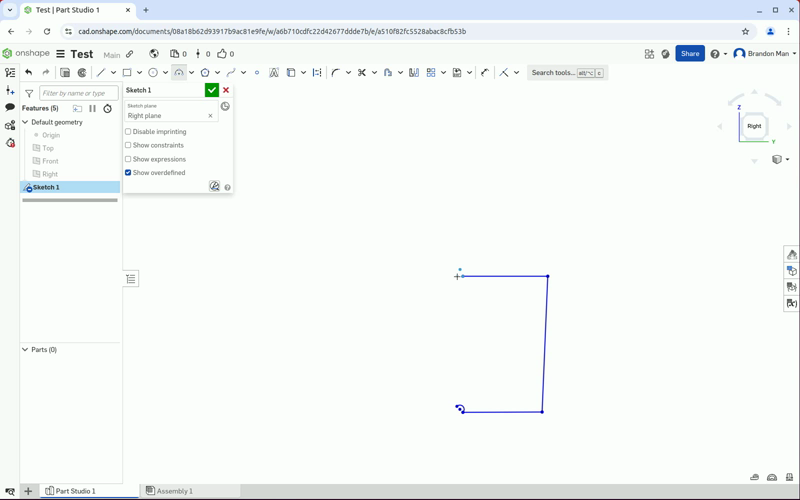
click(457, 276)
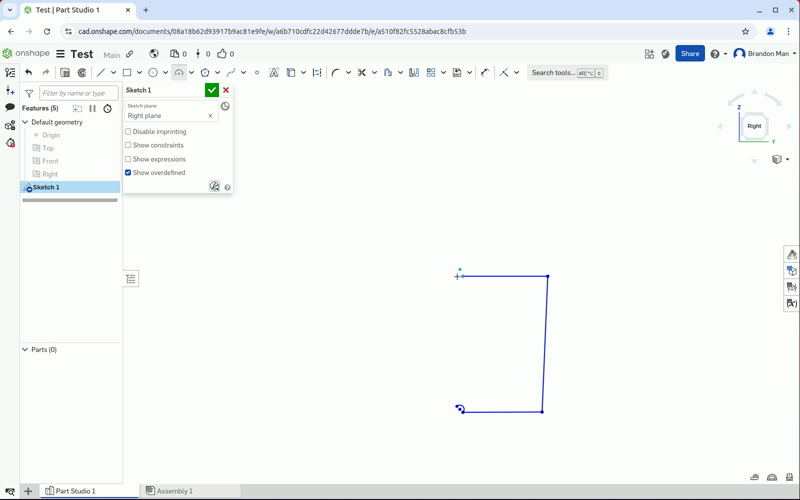
scroll(-6)
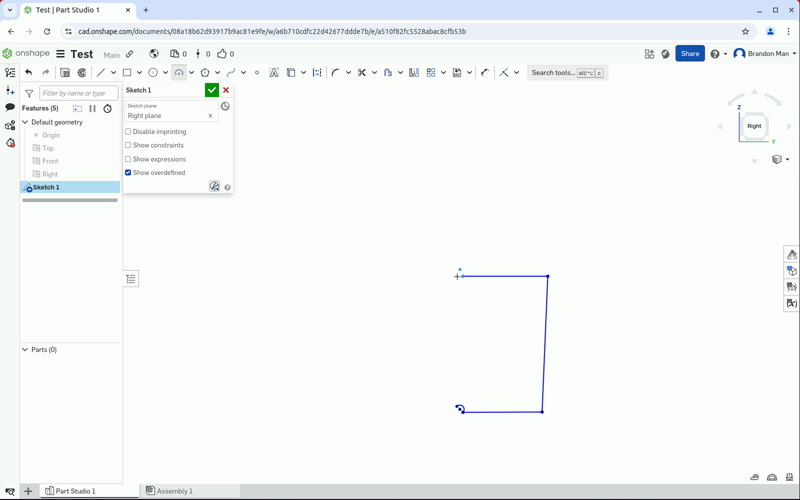
scroll(-6)
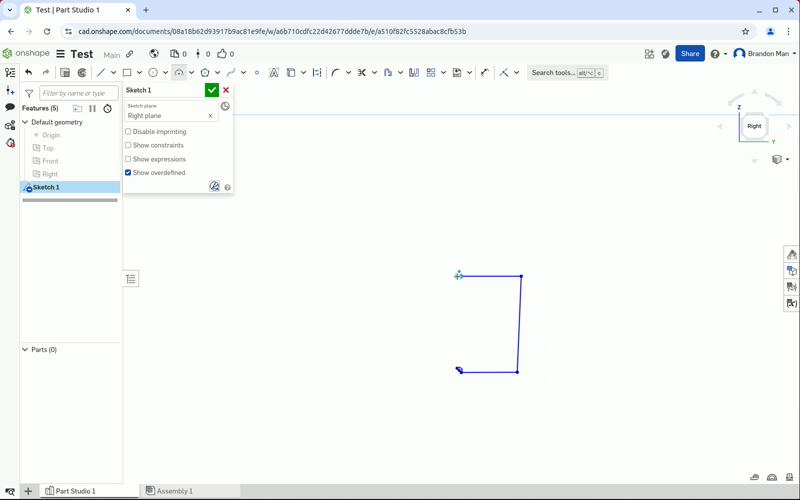
scroll(-6)
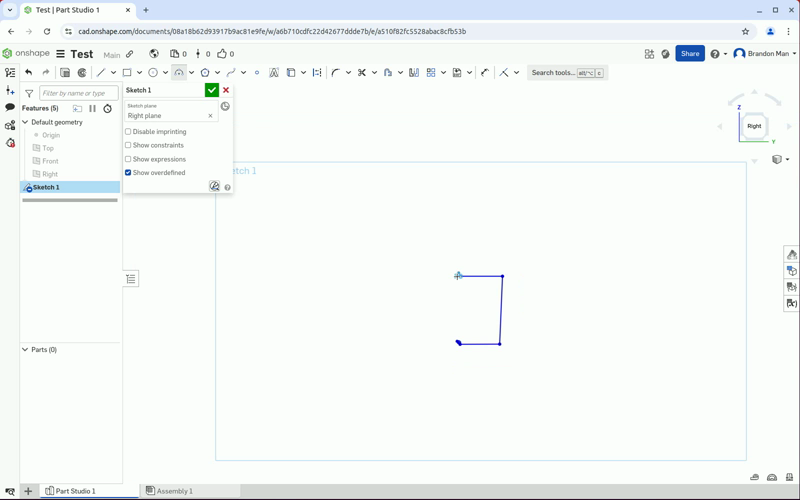
scroll(-6)
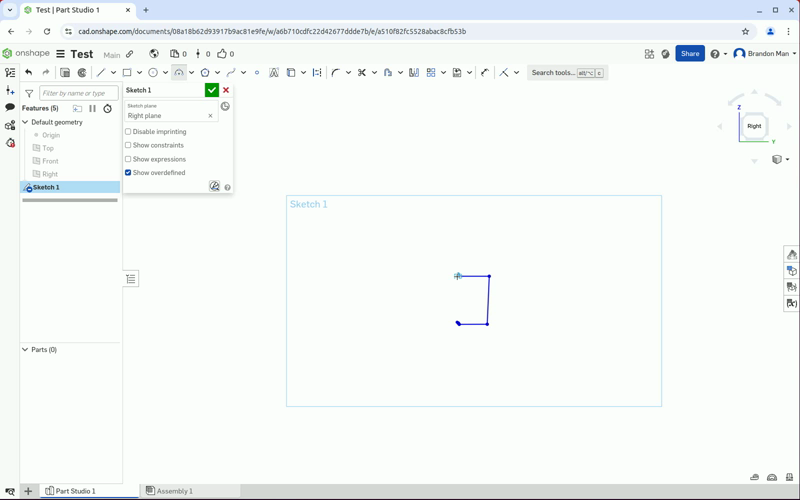
scroll(-6)
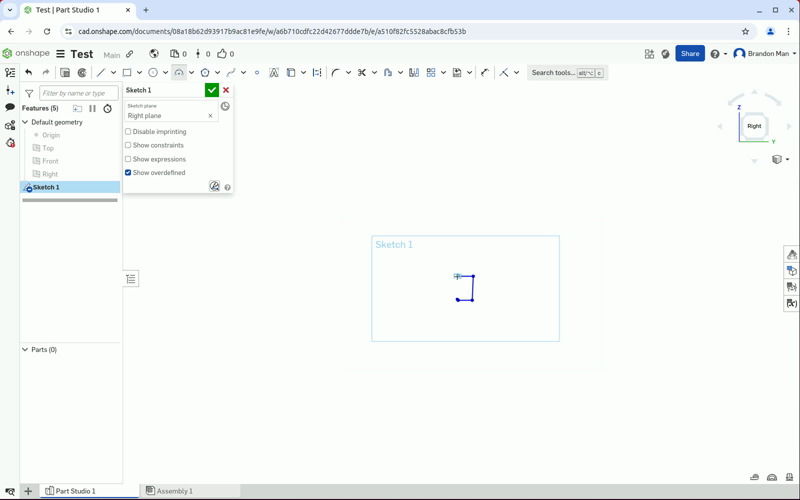
scroll(-6)
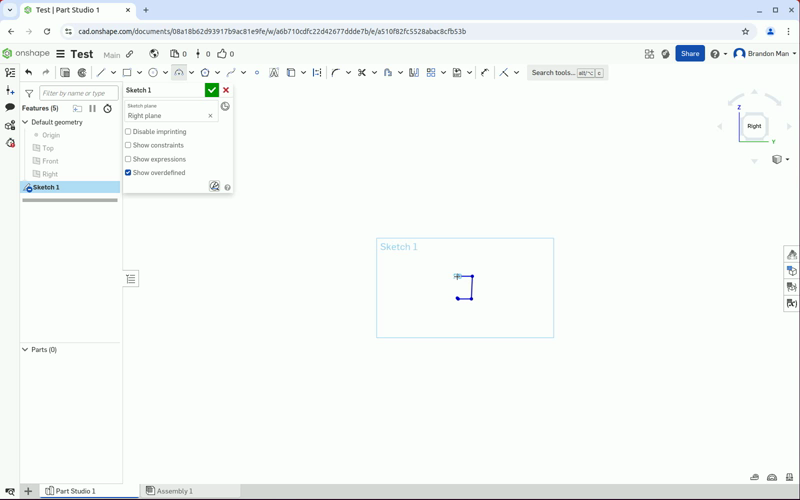
scroll(-6)
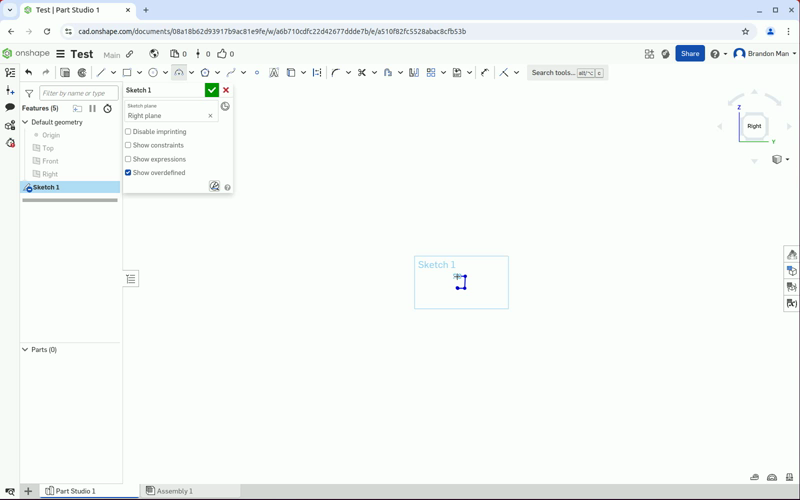
mouse_move(457, 276)
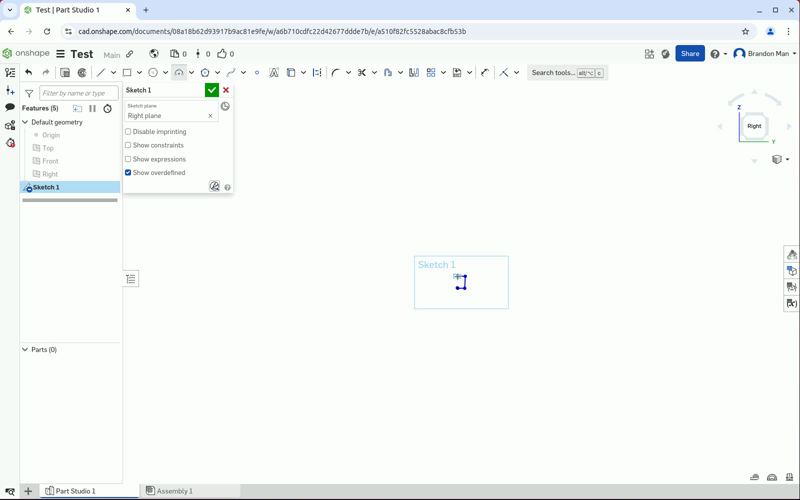
scroll(6)
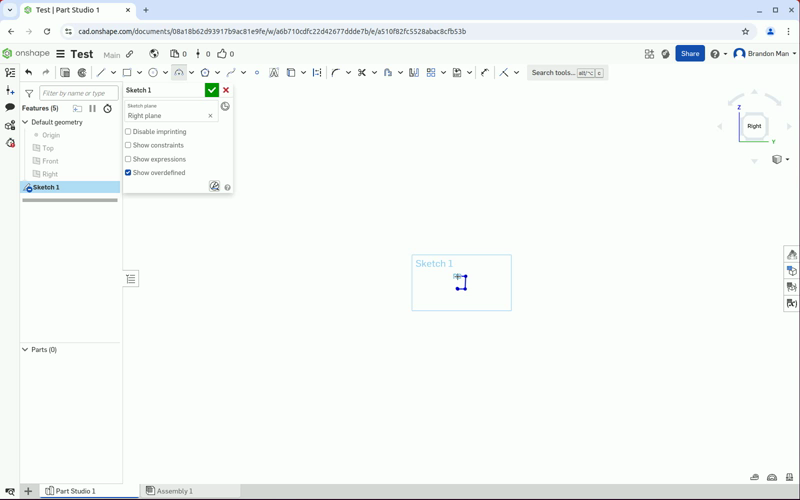
scroll(6)
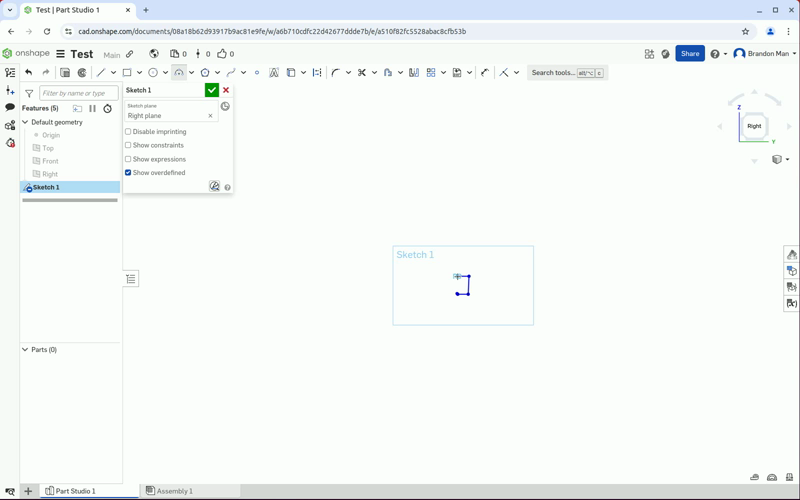
scroll(6)
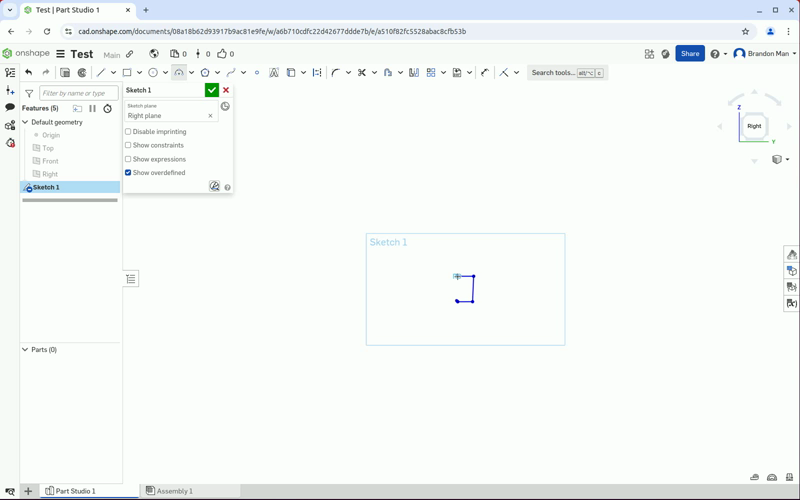
scroll(6)
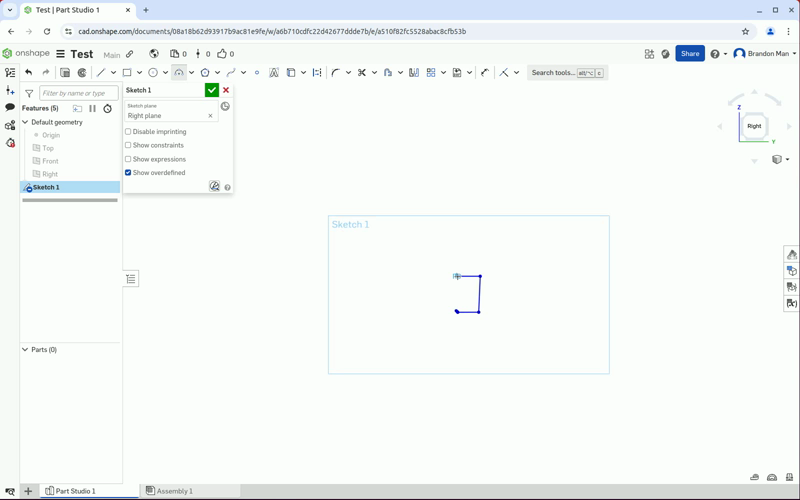
scroll(6)
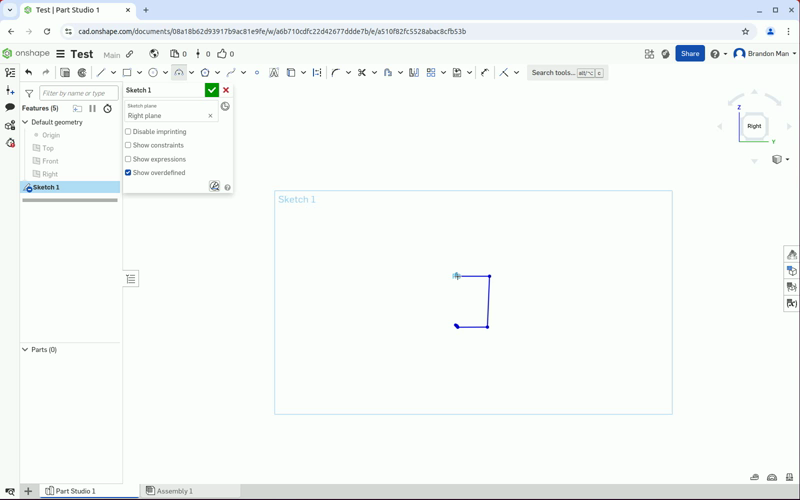
scroll(6)
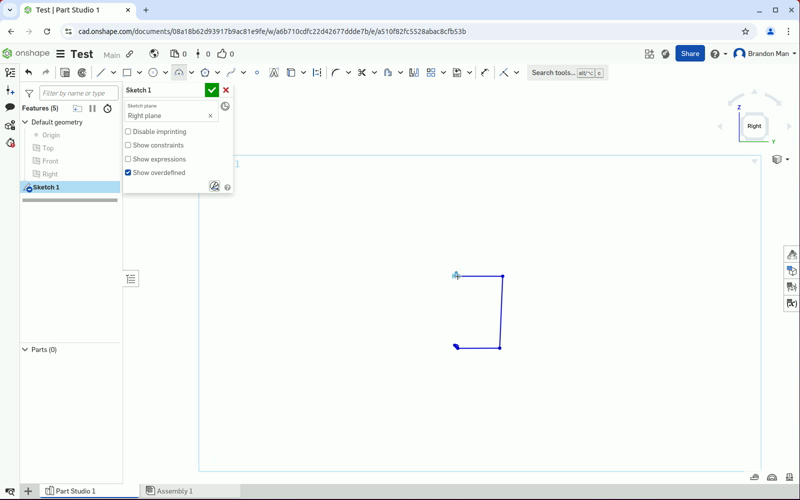
scroll(6)
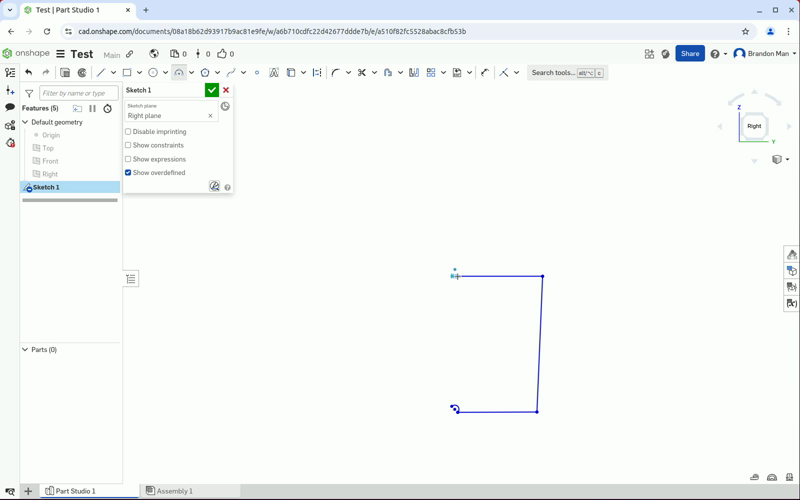
click(457, 276)
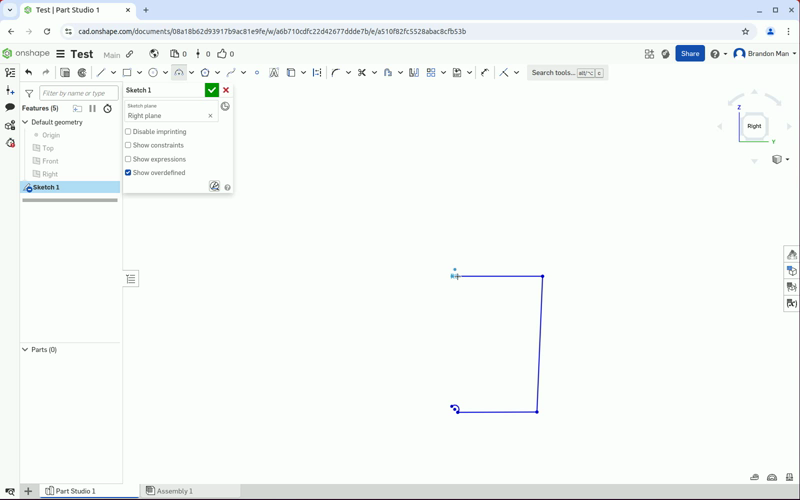
scroll(-6)
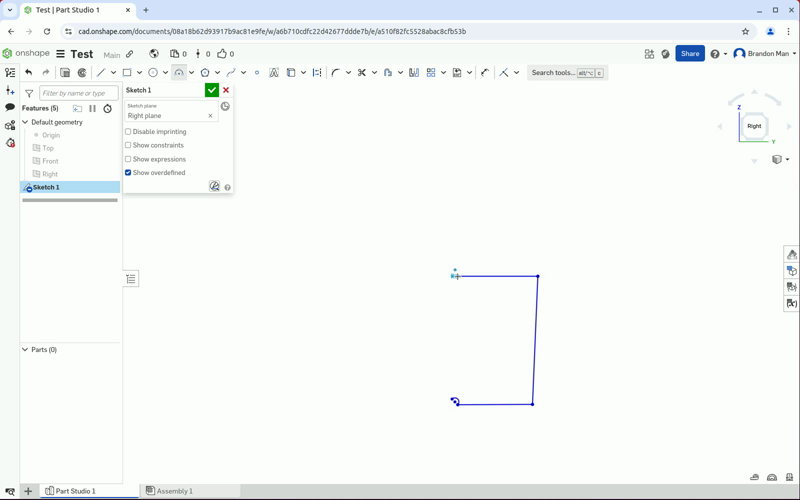
scroll(-6)
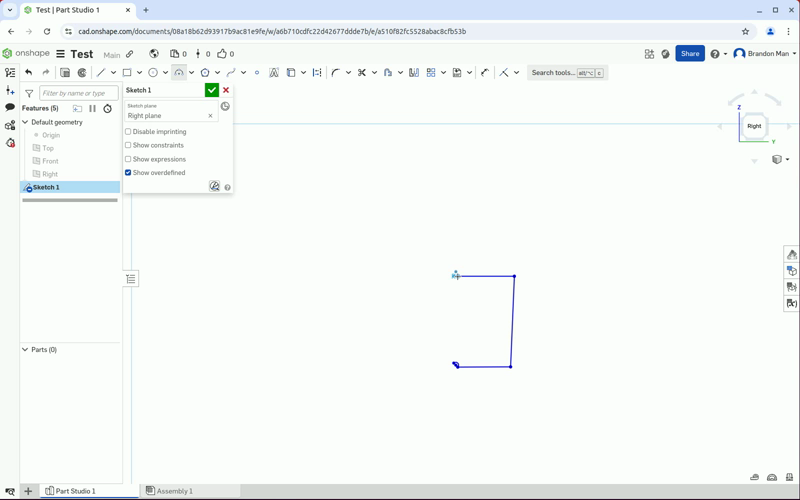
scroll(-6)
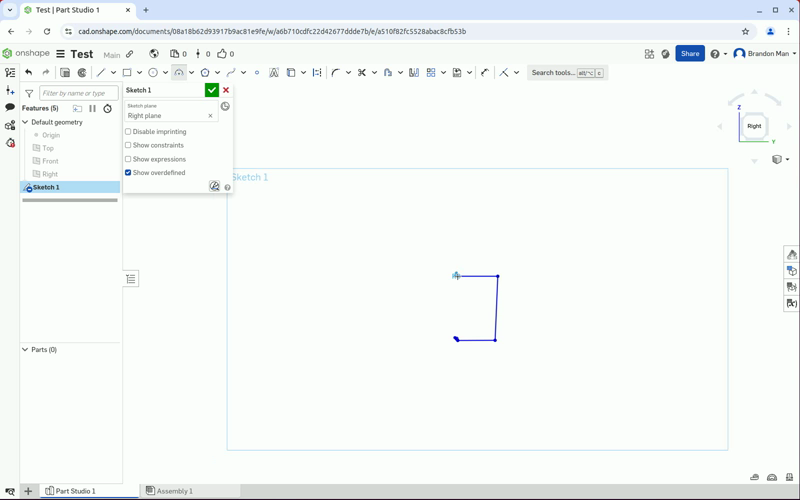
scroll(-6)
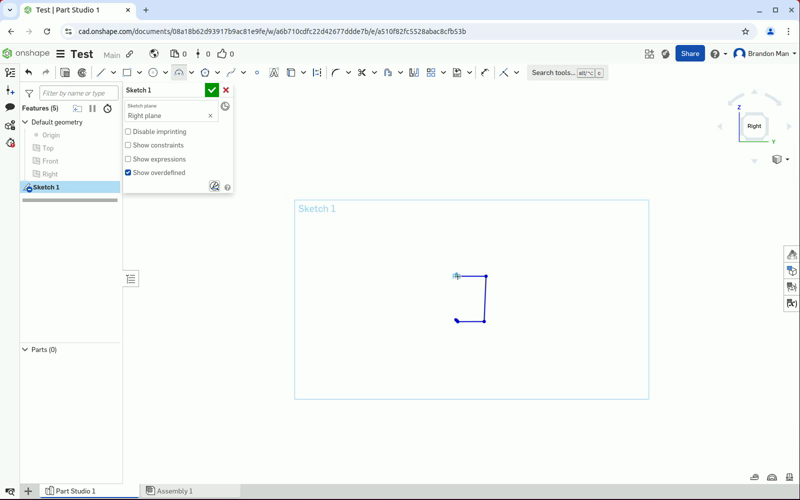
scroll(-6)
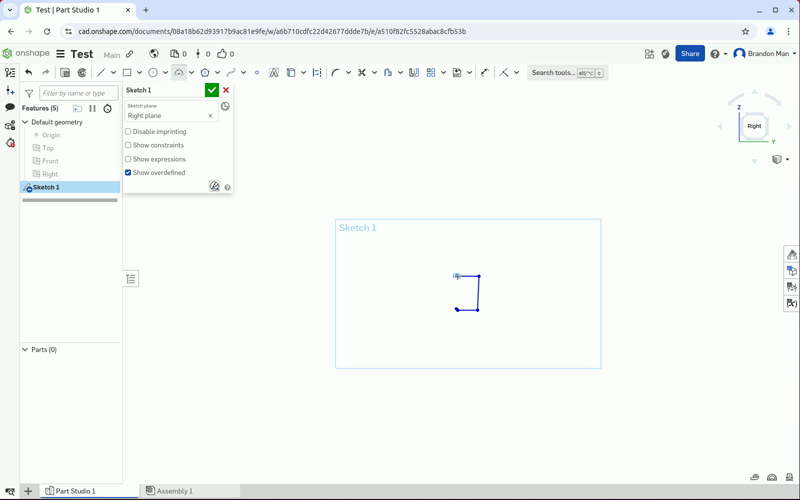
scroll(-6)
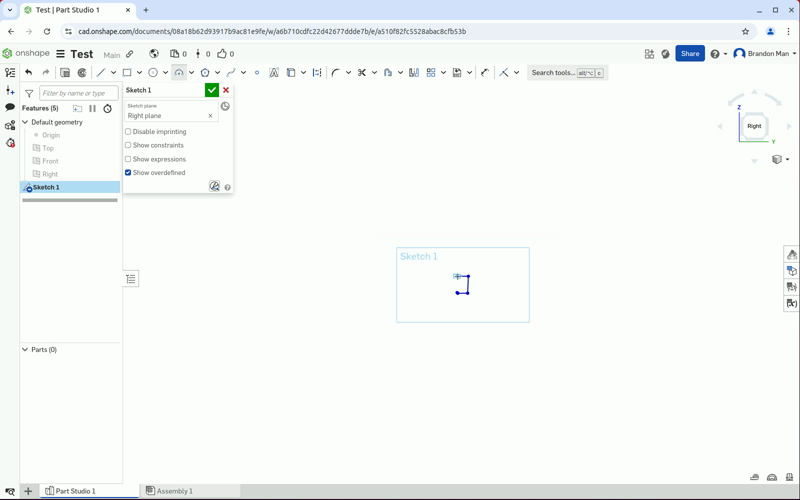
scroll(-6)
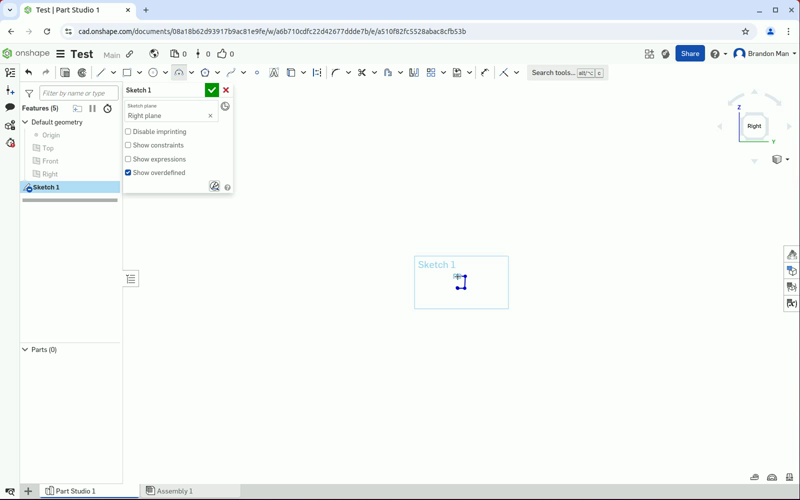
key_up(shift)
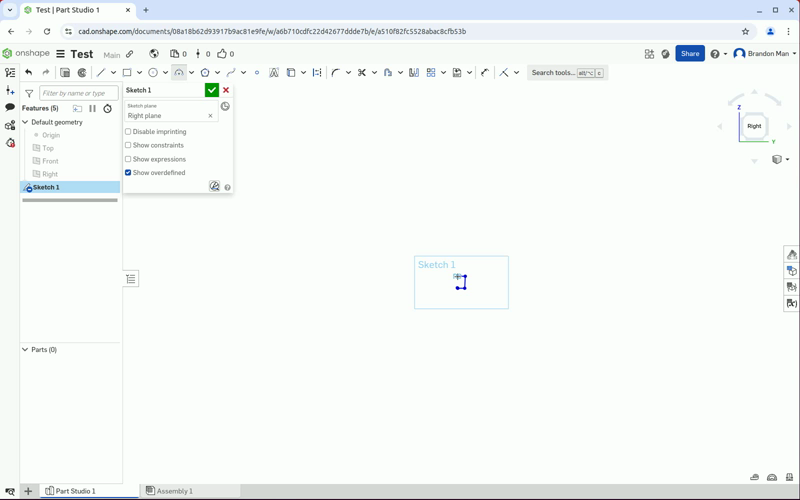
key(esc)
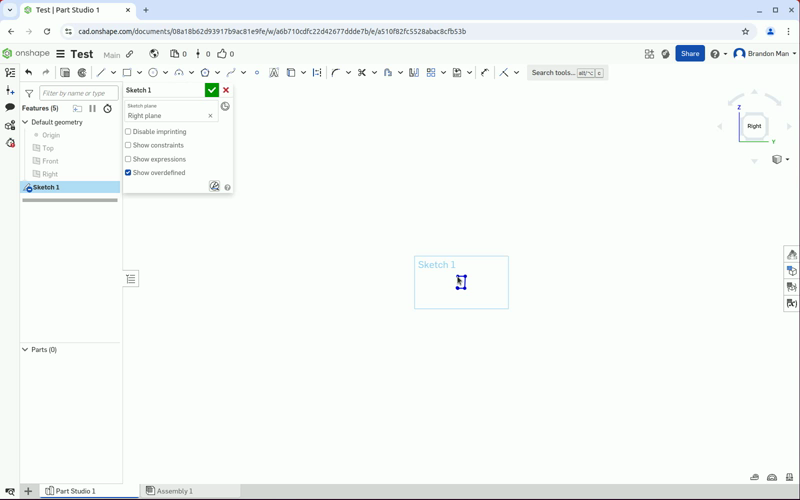
key(l)
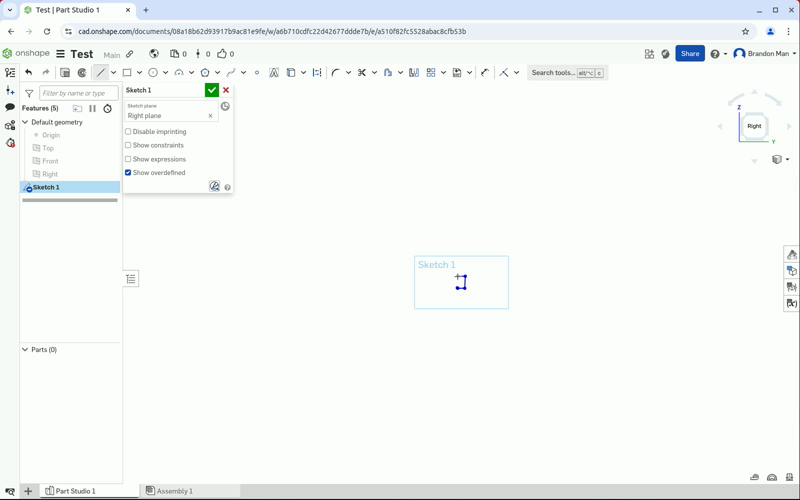
mouse_move(457, 276)
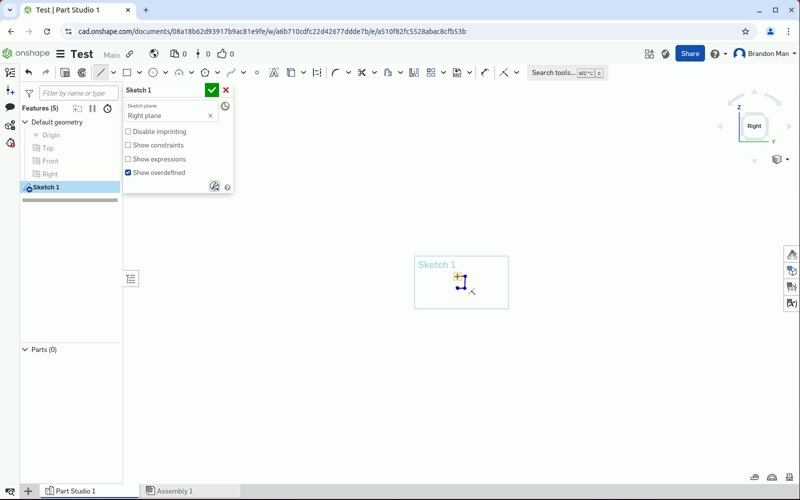
scroll(6)
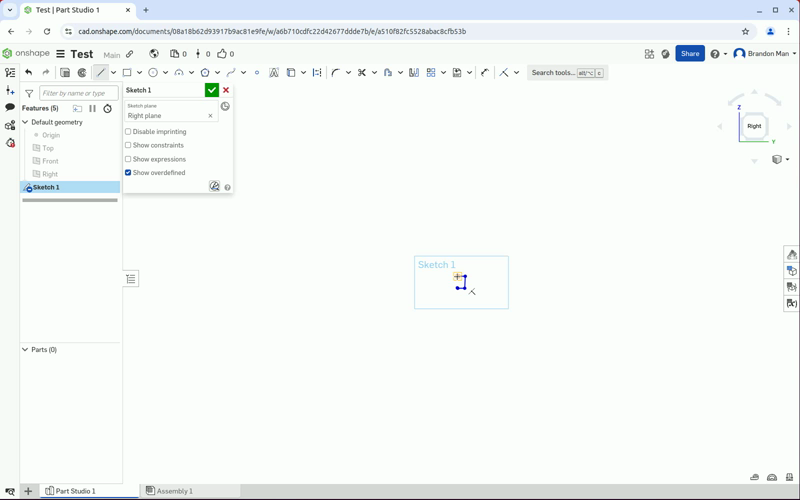
scroll(6)
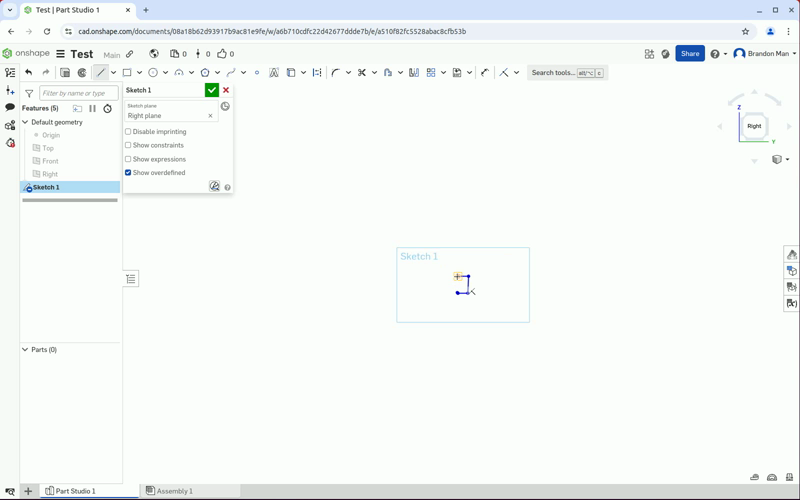
scroll(6)
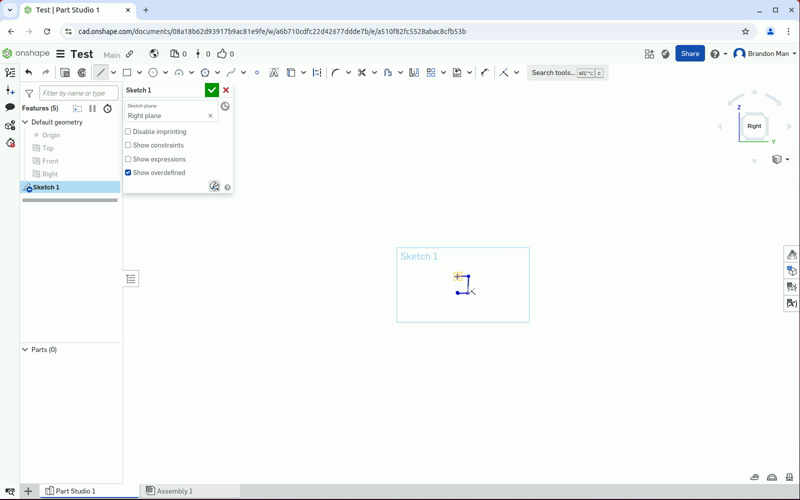
scroll(6)
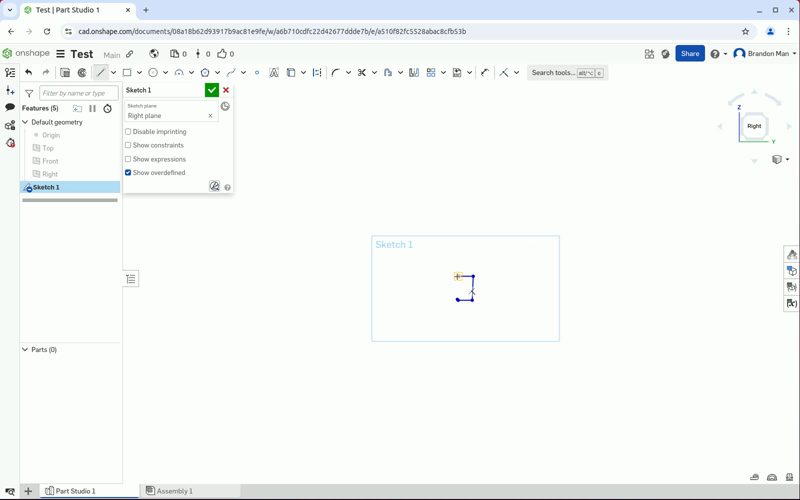
scroll(6)
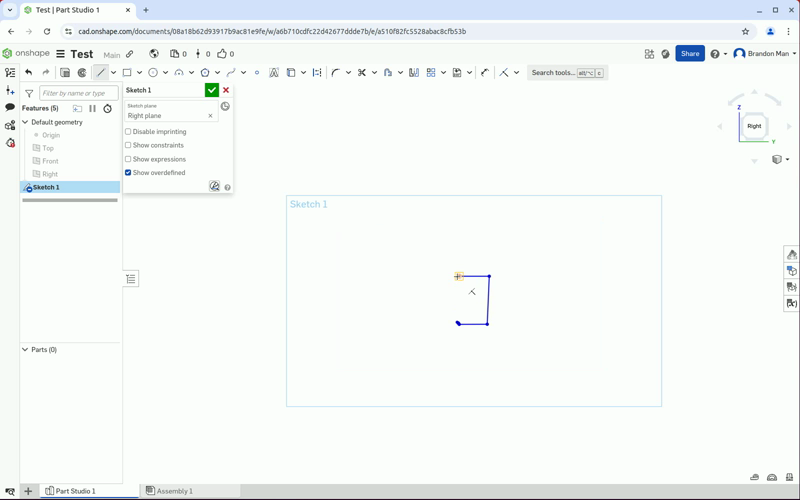
scroll(6)
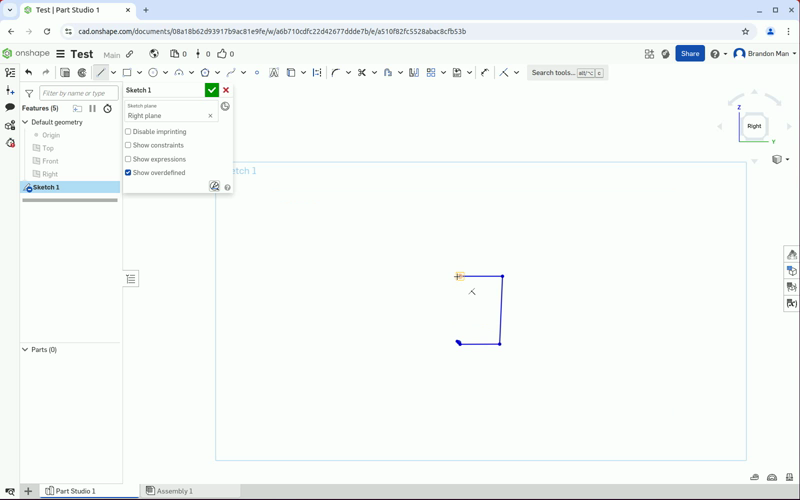
scroll(6)
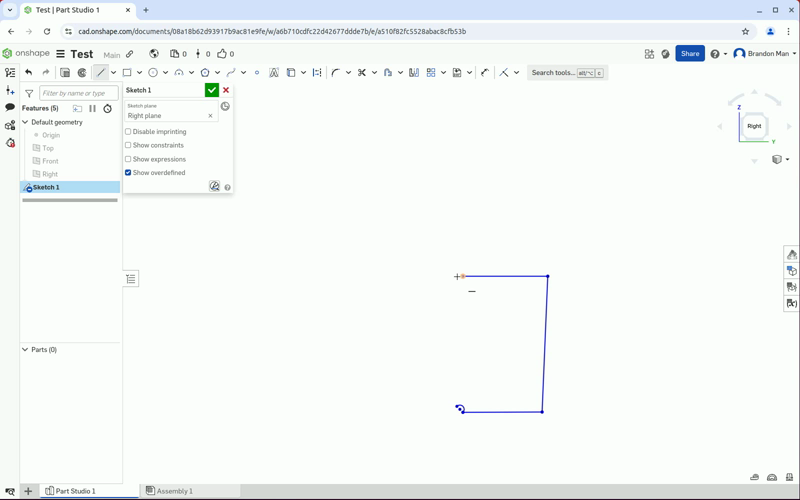
click(457, 276)
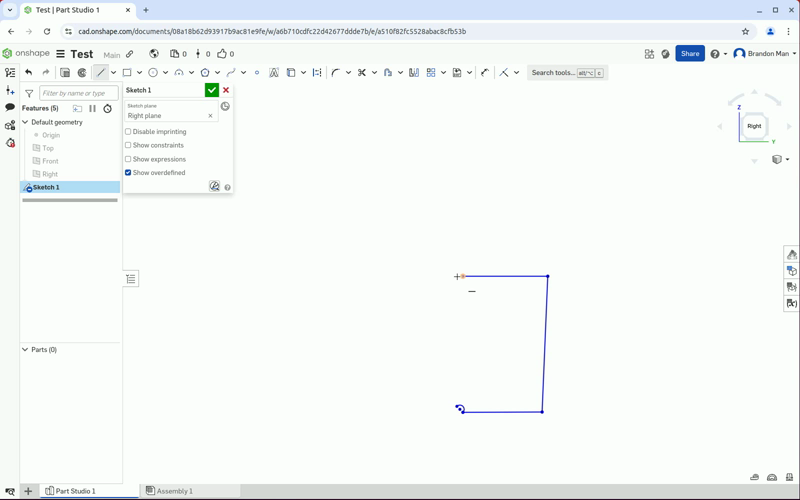
scroll(-6)
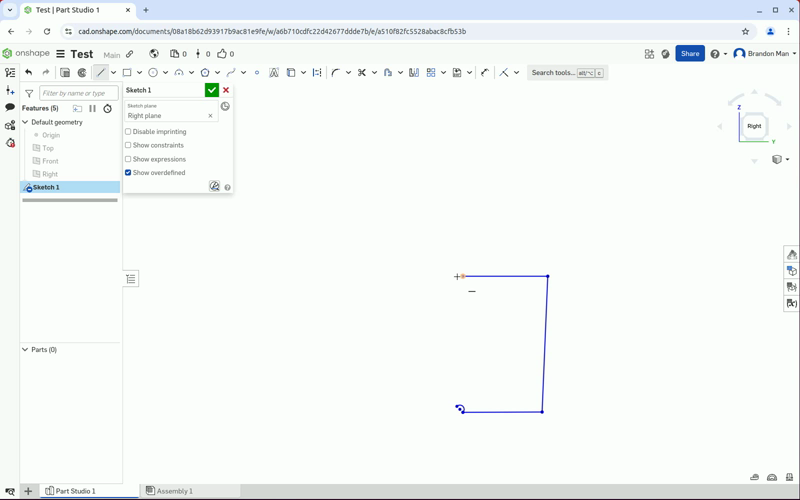
scroll(-6)
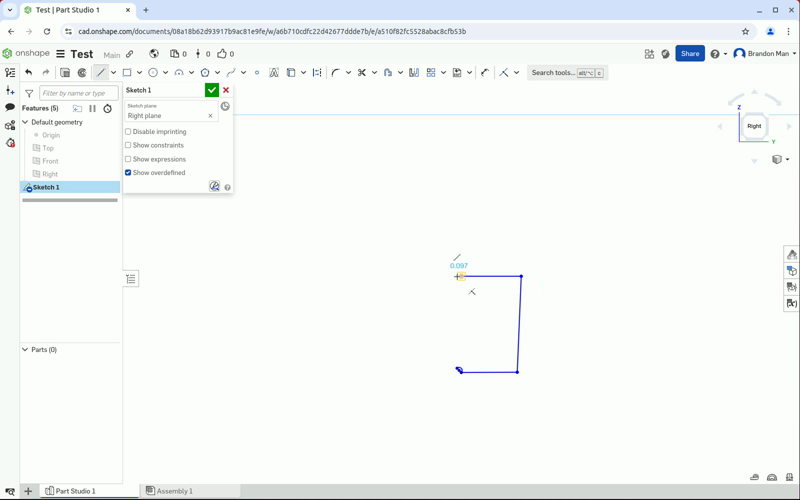
scroll(-6)
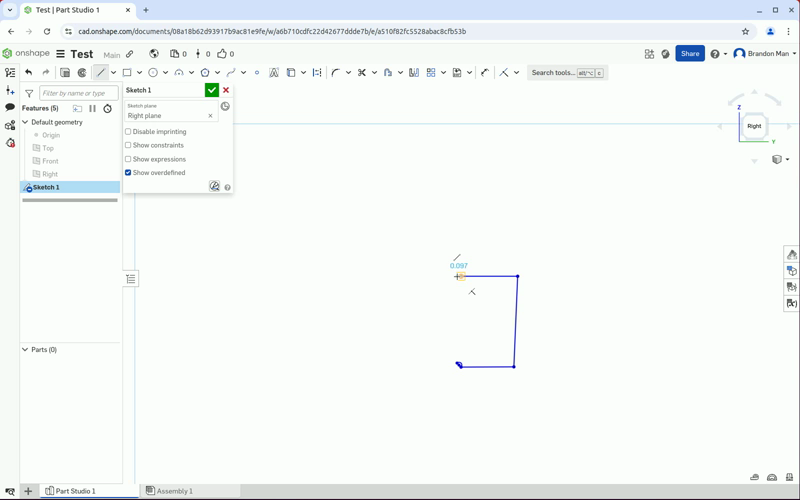
scroll(-6)
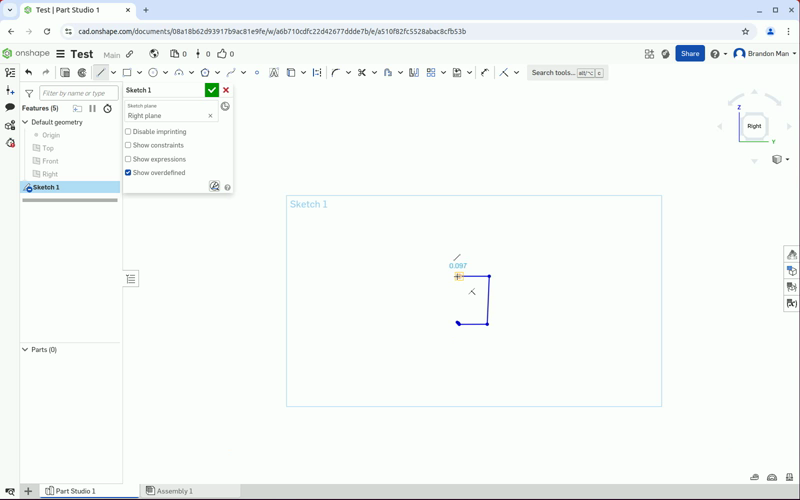
scroll(-6)
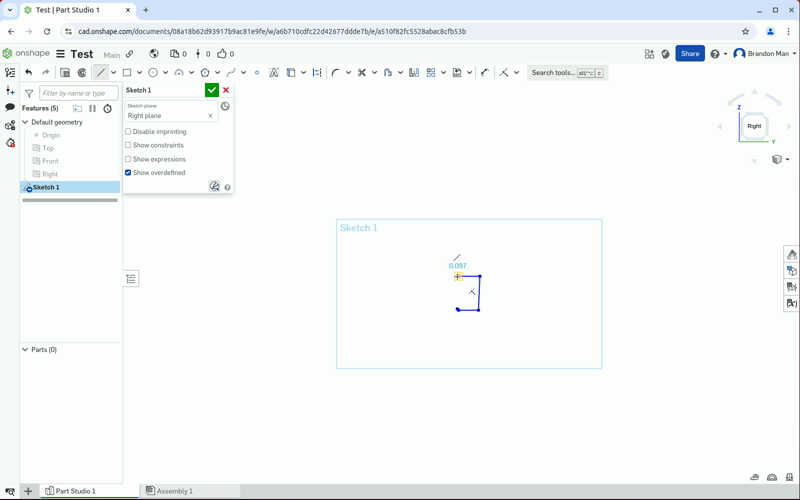
scroll(-6)
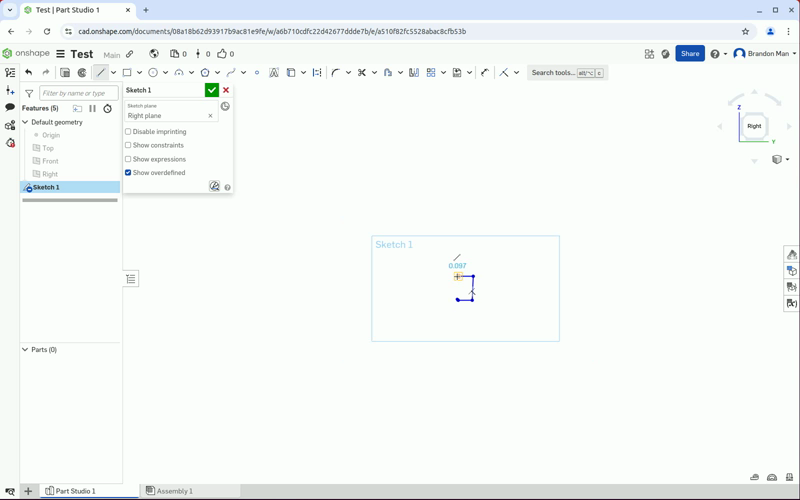
scroll(-6)
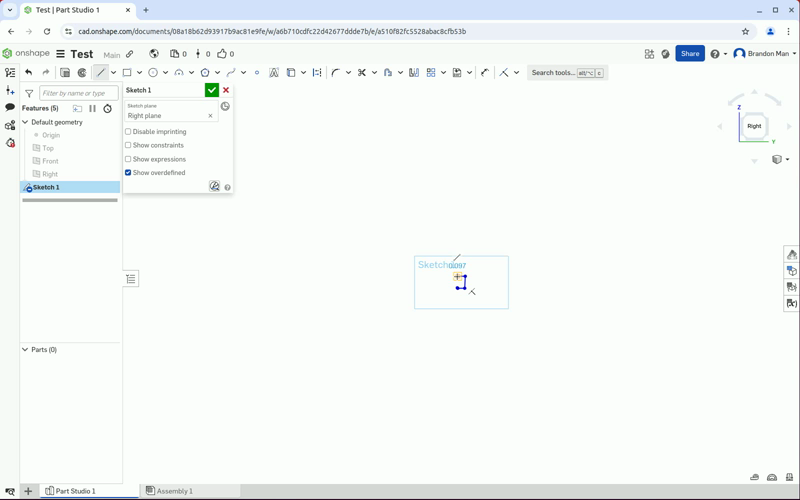
mouse_move(487, 276)
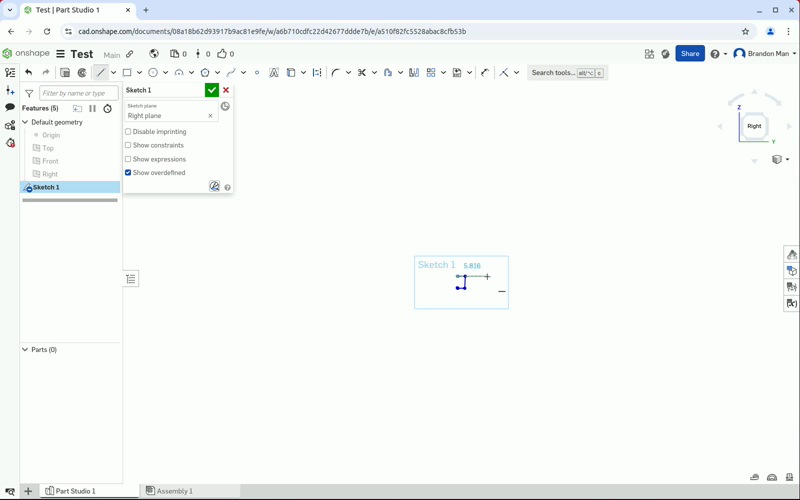
key_down(shift)
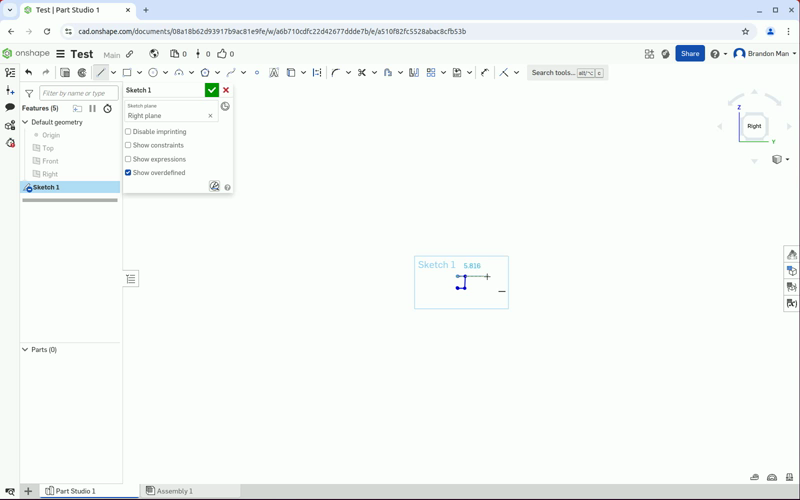
mouse_move(457, 287)
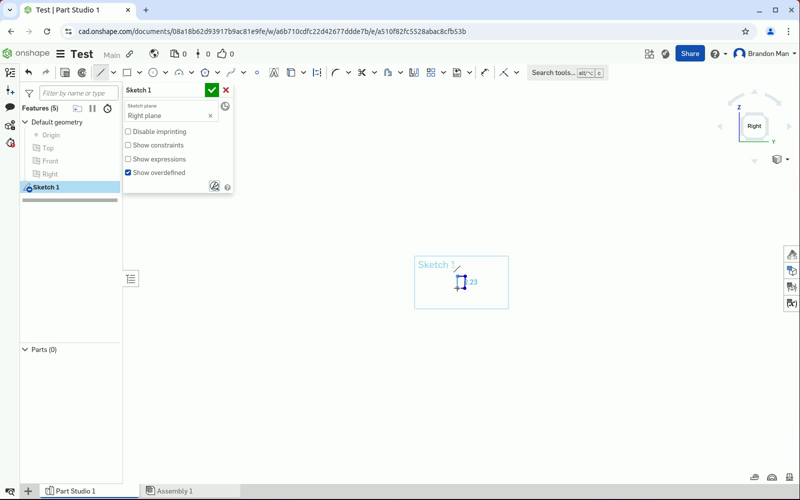
scroll(6)
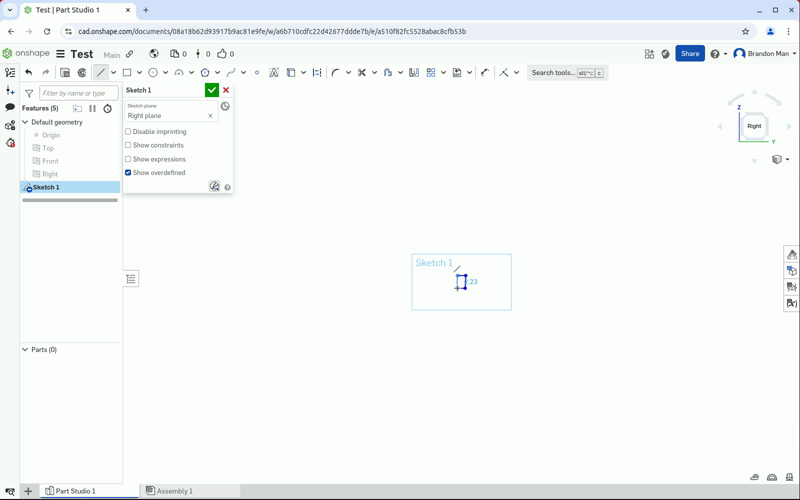
scroll(6)
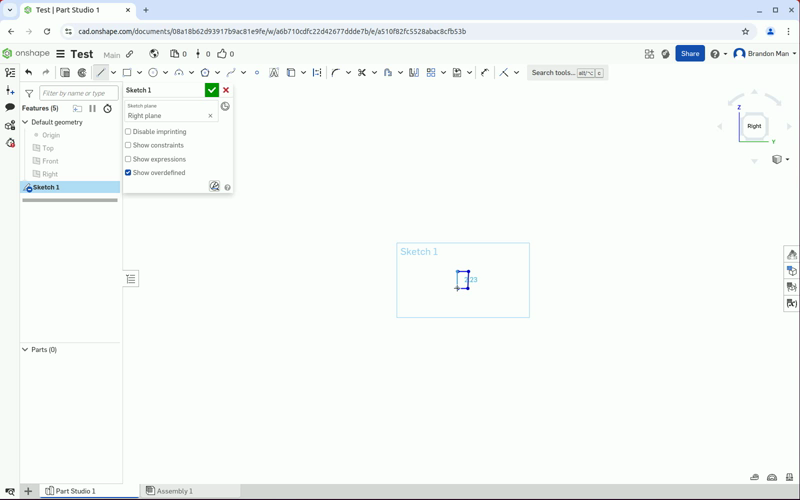
scroll(6)
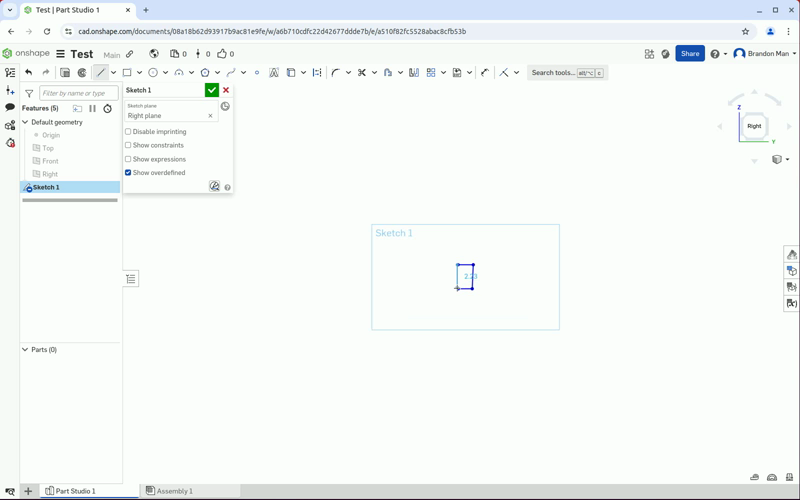
scroll(6)
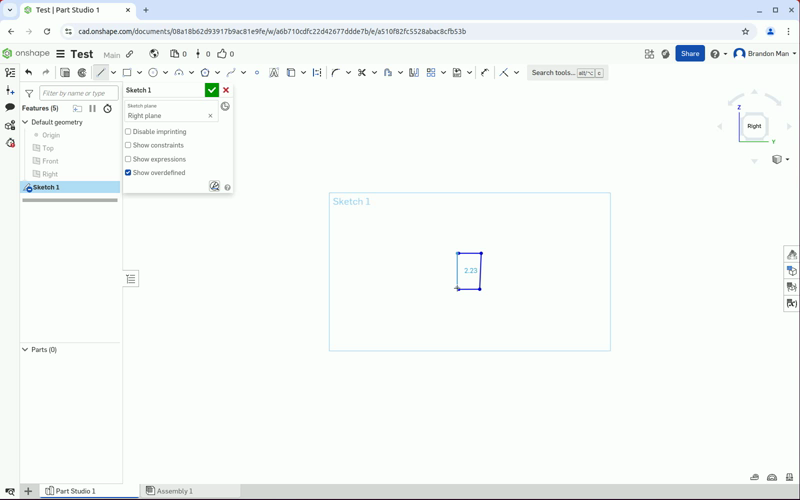
scroll(6)
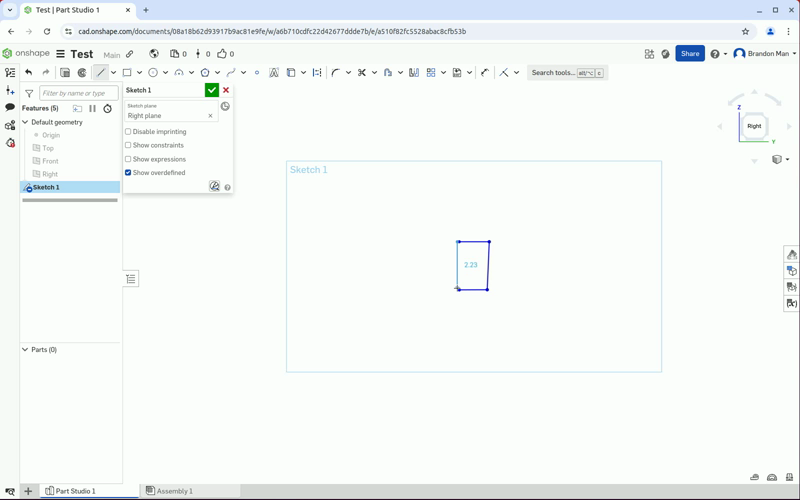
scroll(6)
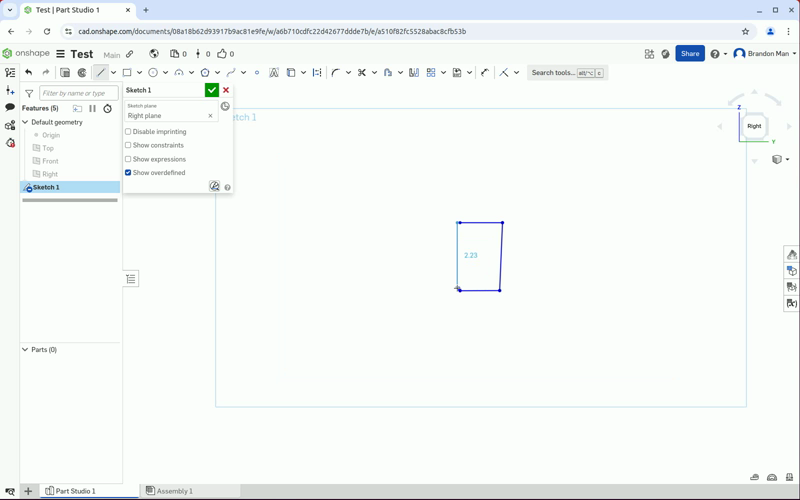
scroll(6)
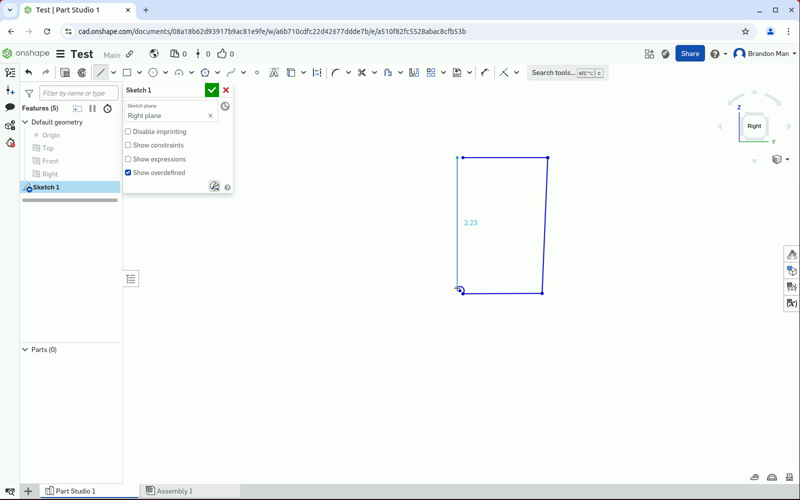
key_up(shift)
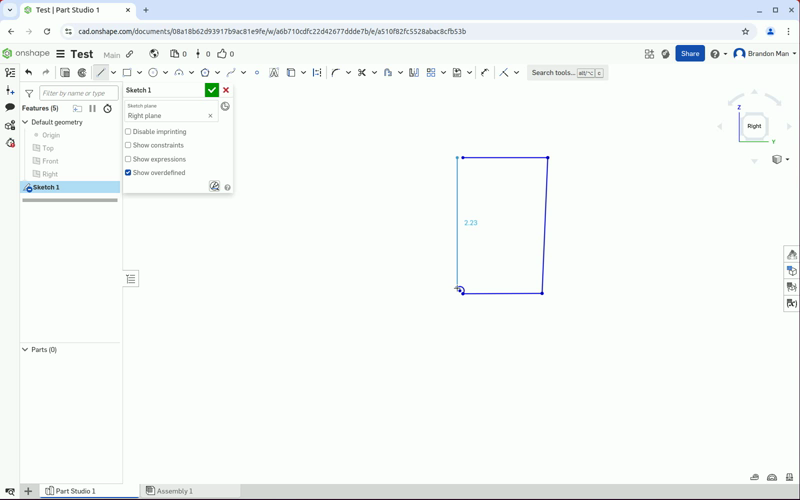
click(457, 287)
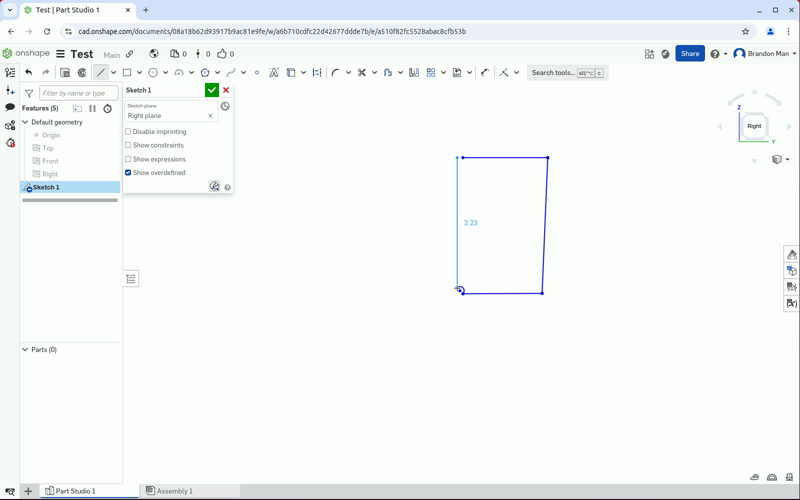
scroll(-6)
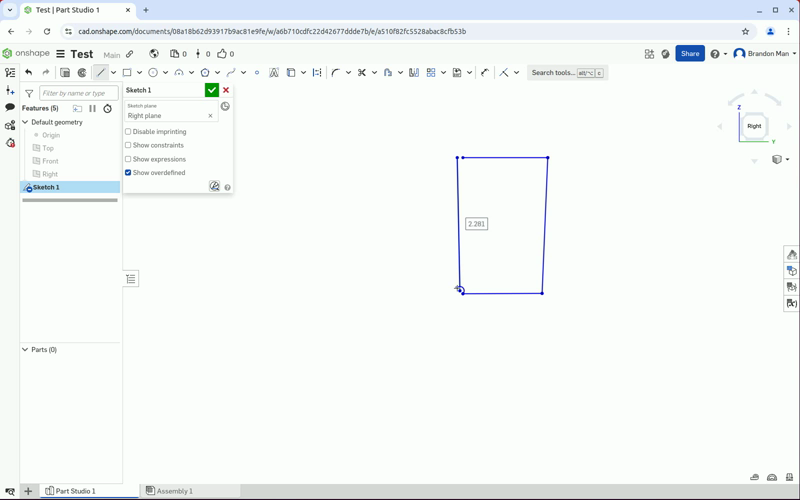
scroll(-6)
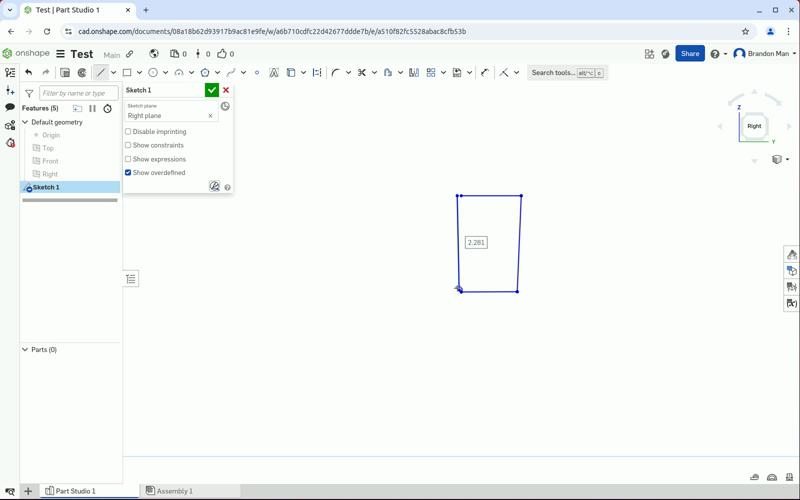
scroll(-6)
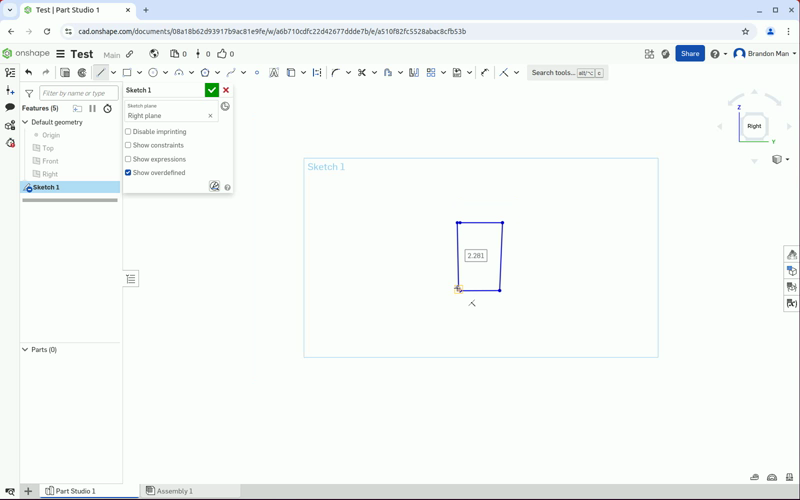
scroll(-6)
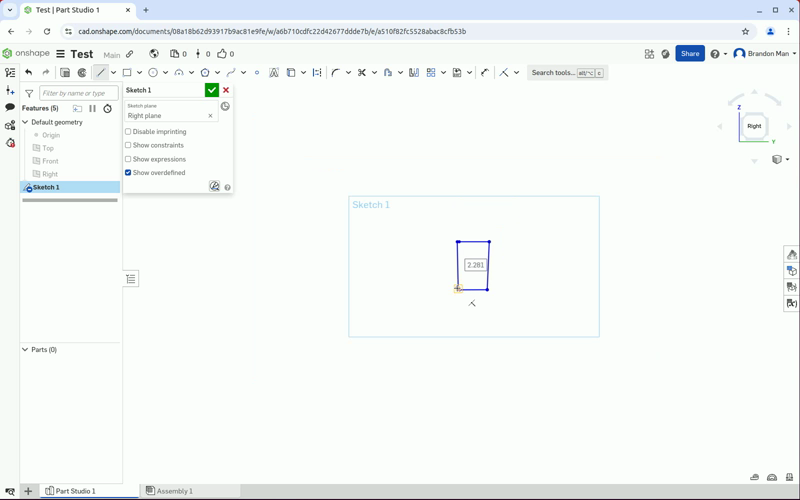
scroll(-6)
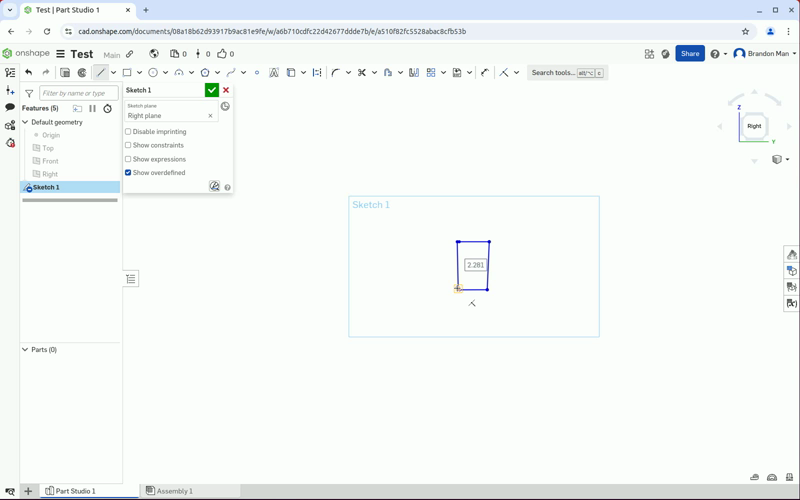
scroll(-6)
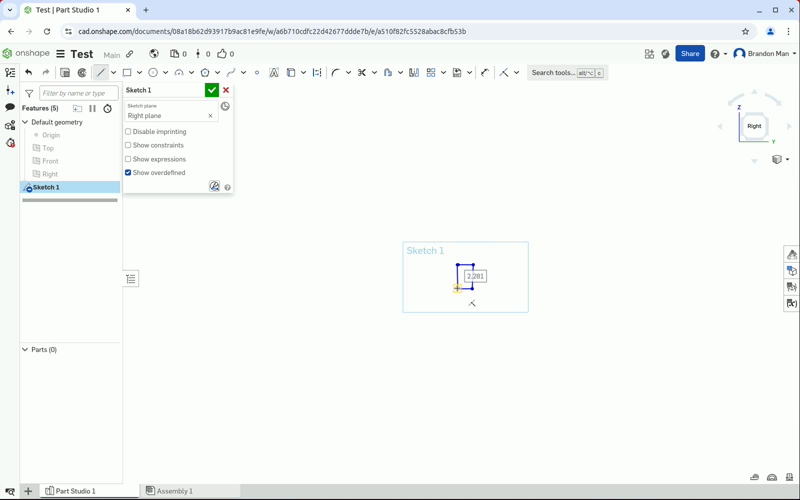
scroll(-6)
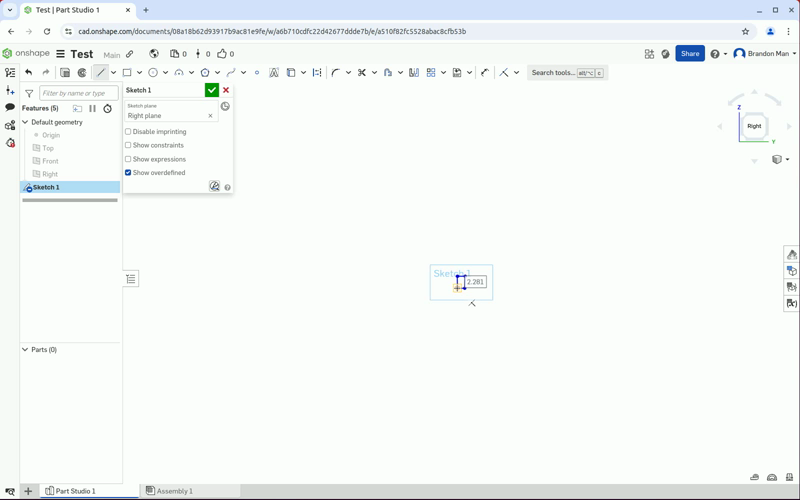
key(esc)
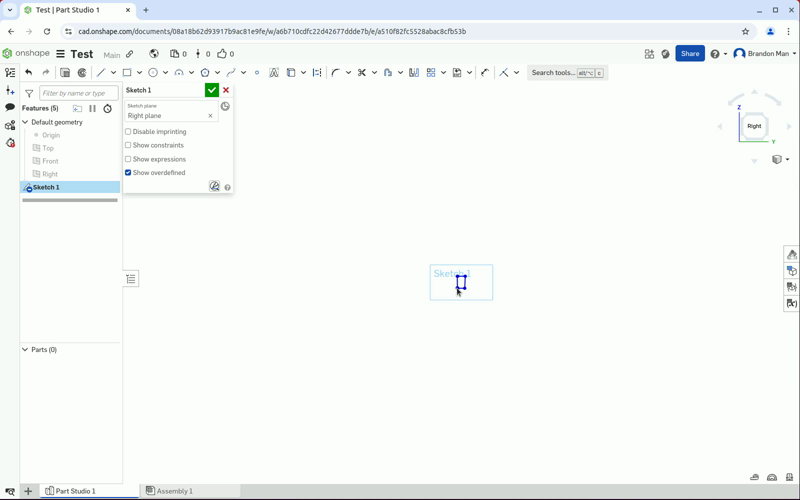
key(l)
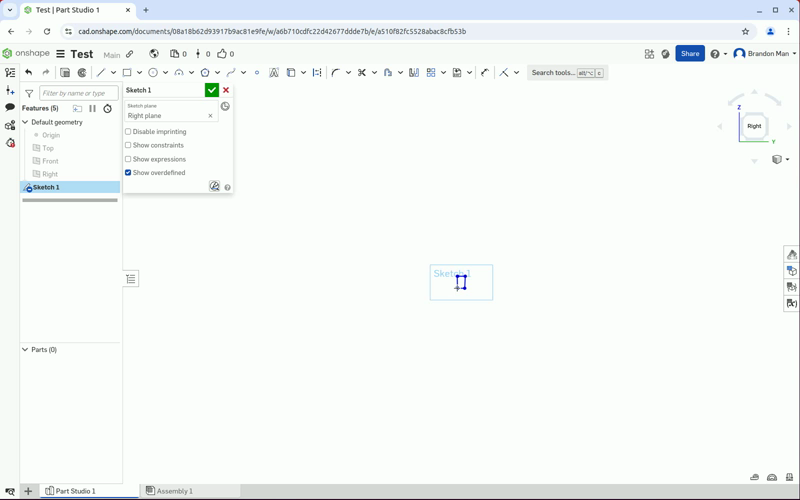
key_down(shift)
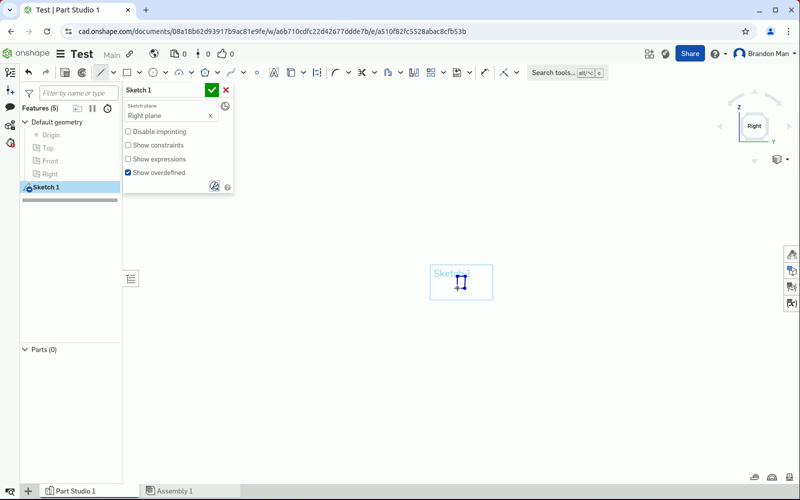
mouse_move(457, 287)
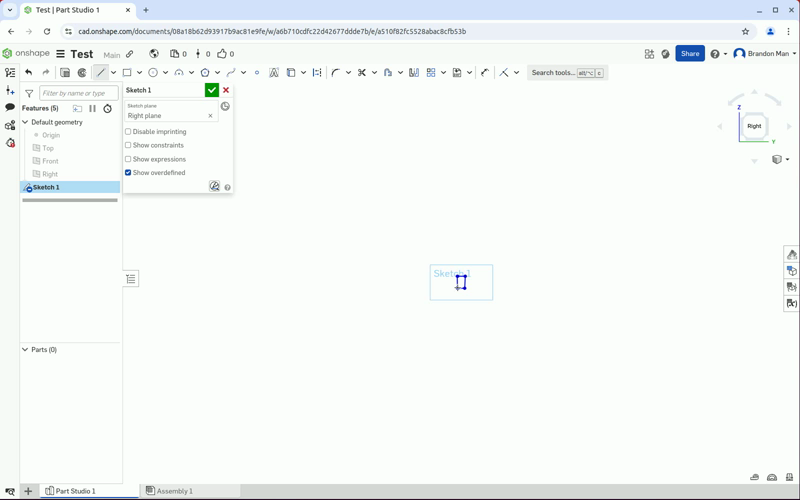
scroll(6)
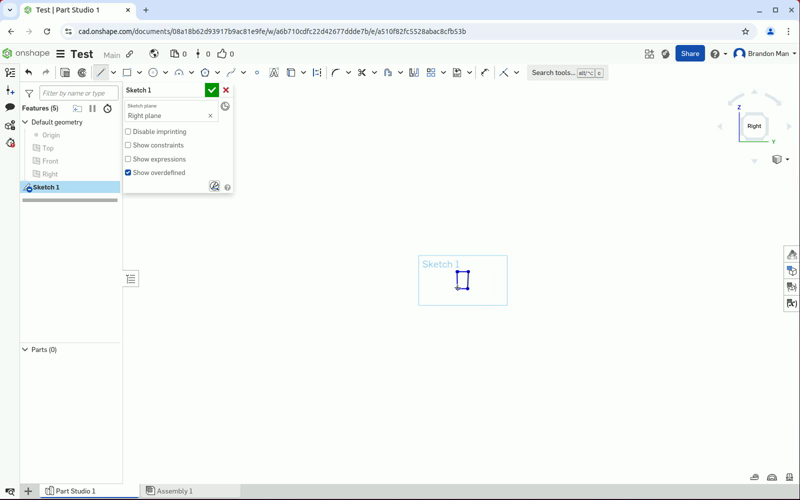
scroll(6)
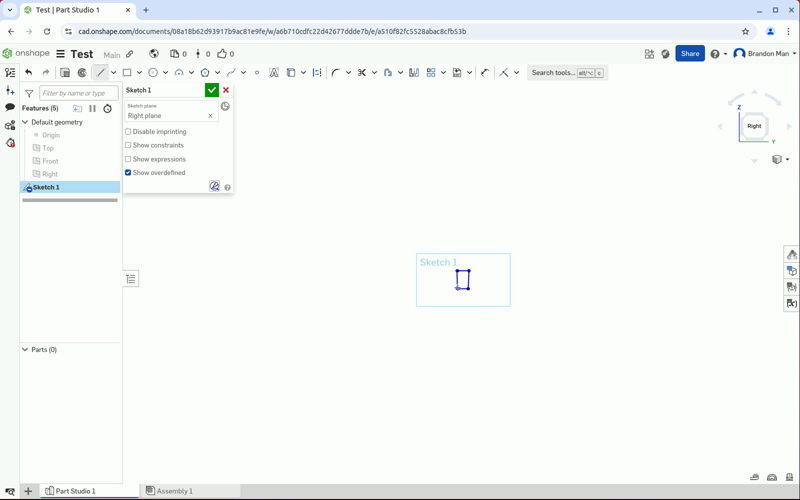
scroll(6)
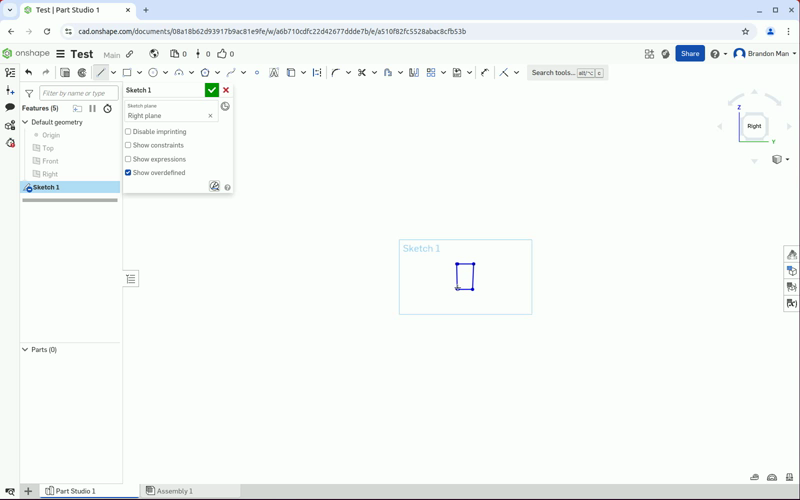
scroll(6)
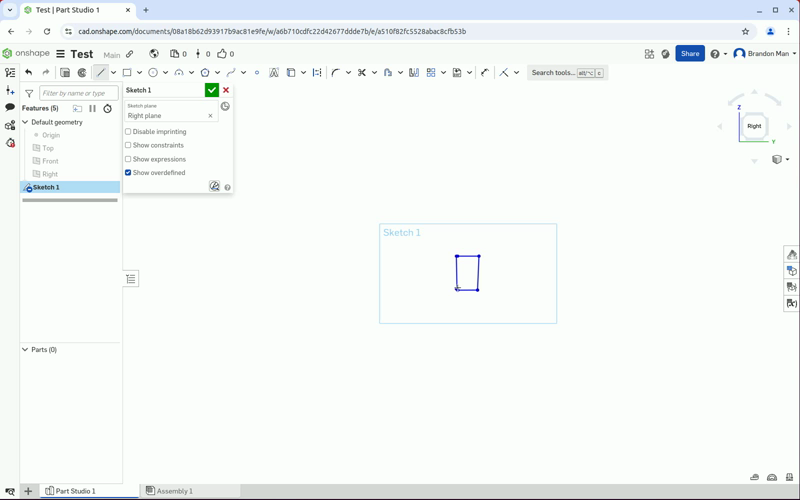
scroll(6)
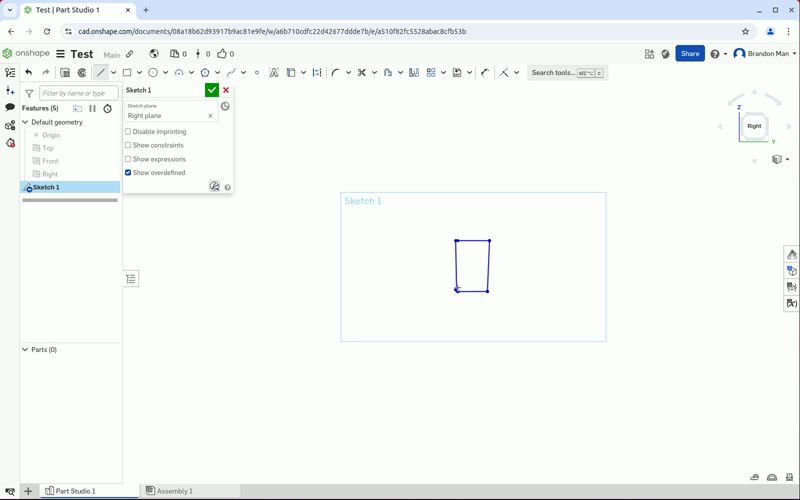
scroll(6)
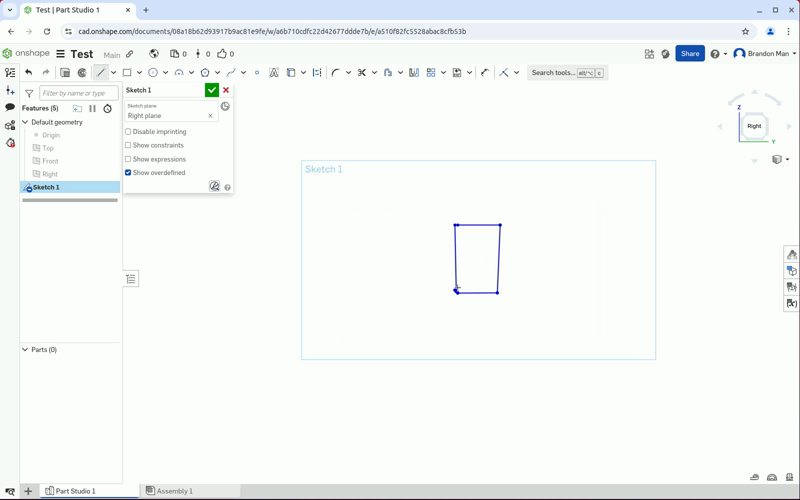
scroll(6)
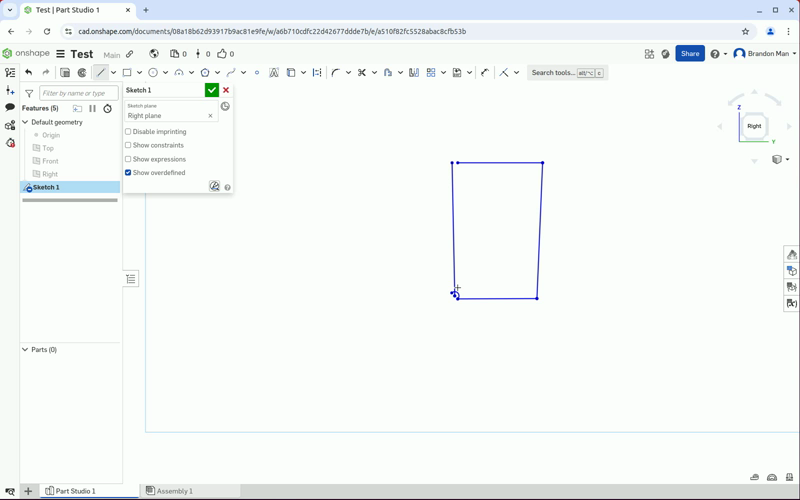
click(457, 287)
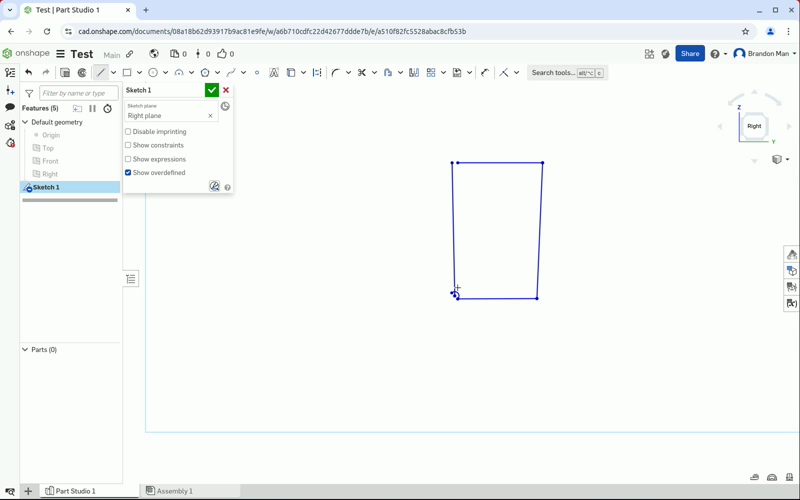
scroll(-6)
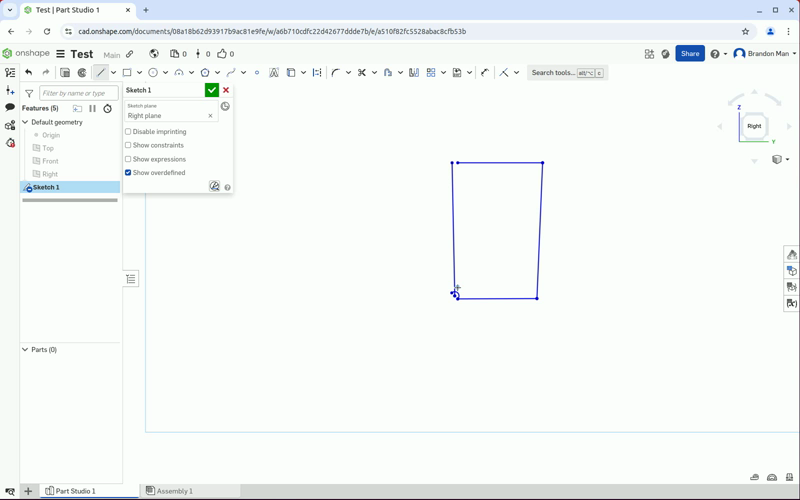
scroll(-6)
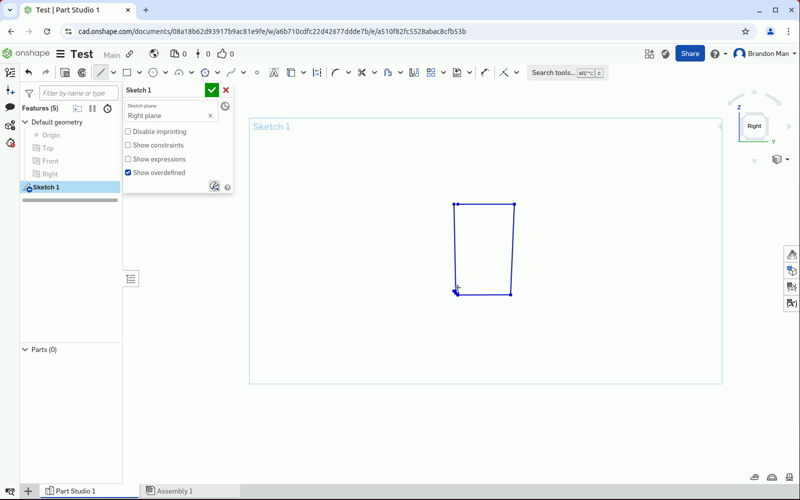
scroll(-6)
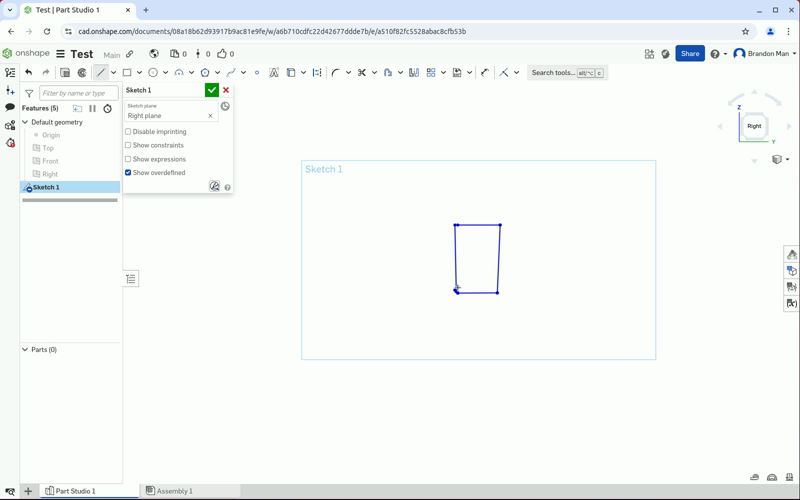
scroll(-6)
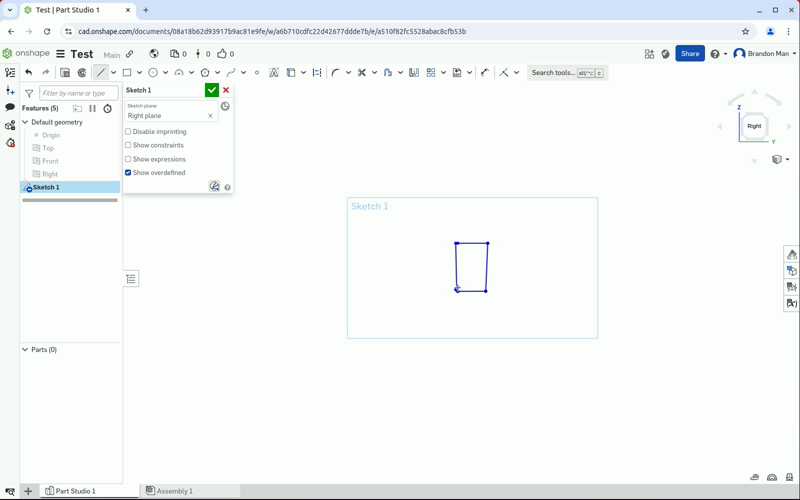
scroll(-6)
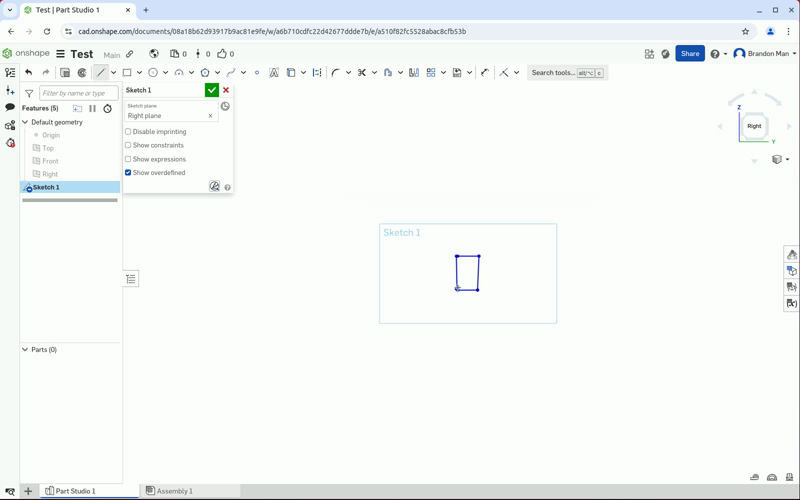
scroll(-6)
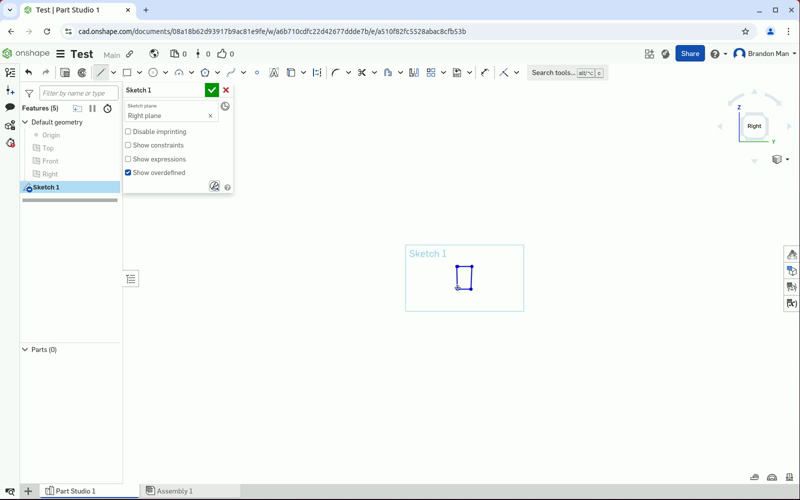
scroll(-6)
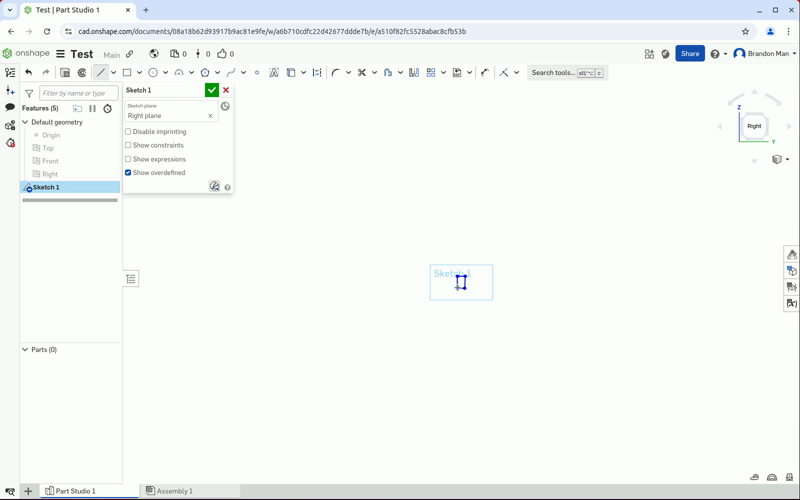
key_up(shift)
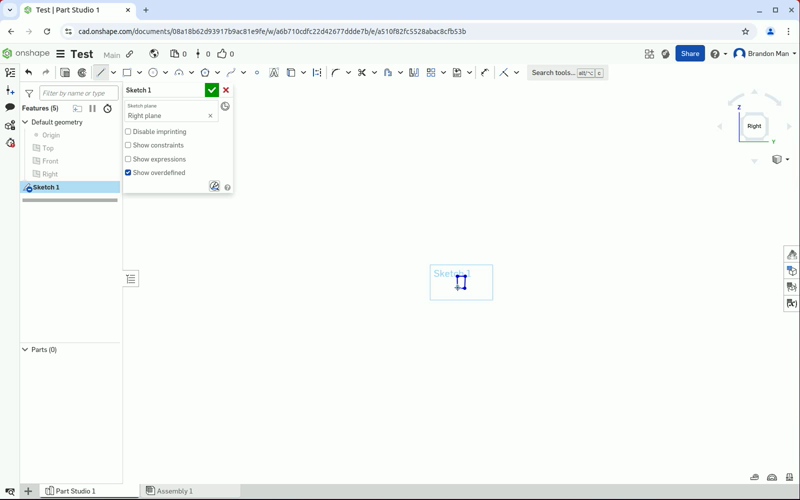
key_down(shift)
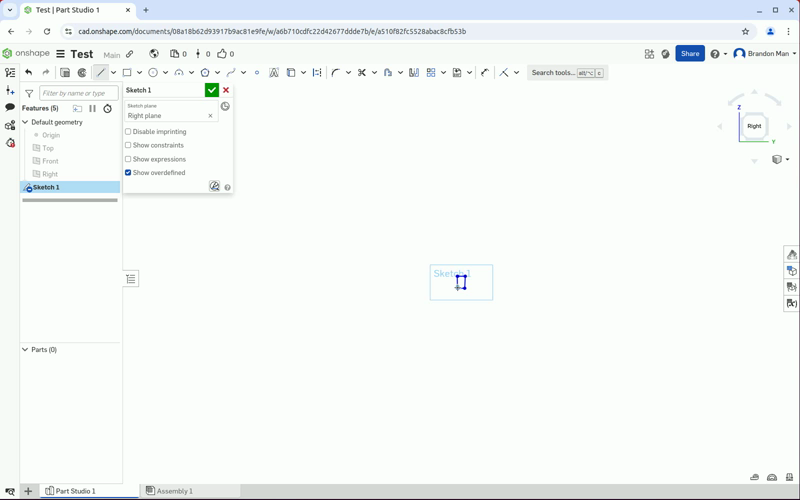
mouse_move(487, 287)
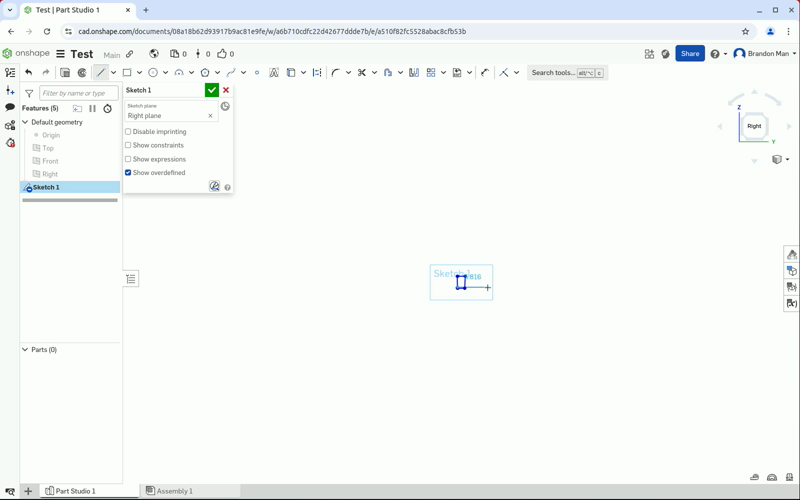
mouse_move(457, 276)
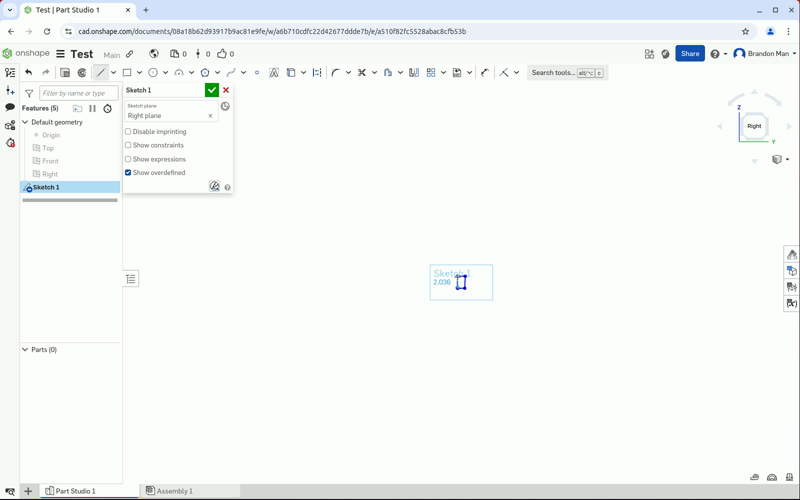
scroll(6)
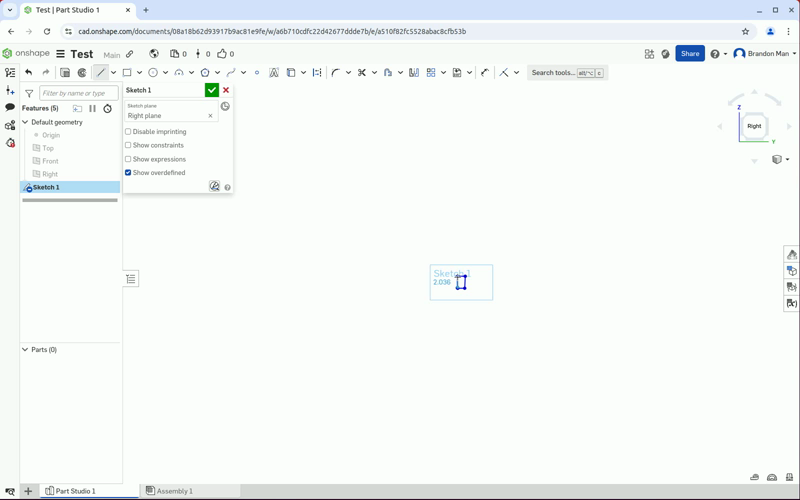
scroll(6)
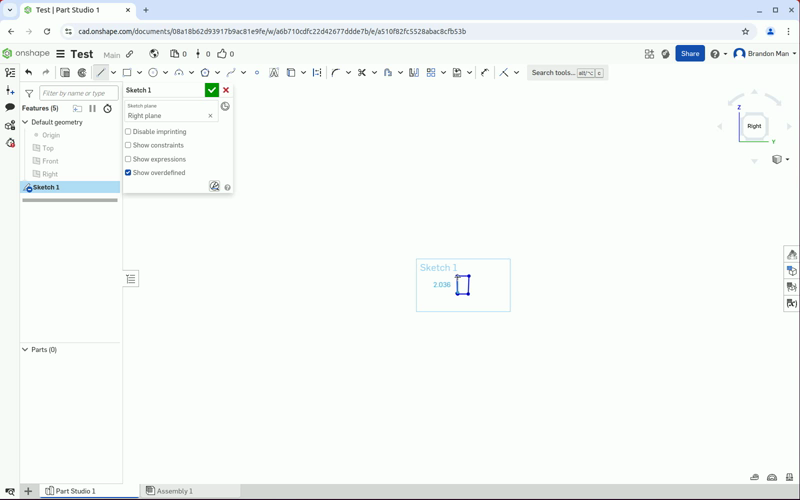
scroll(6)
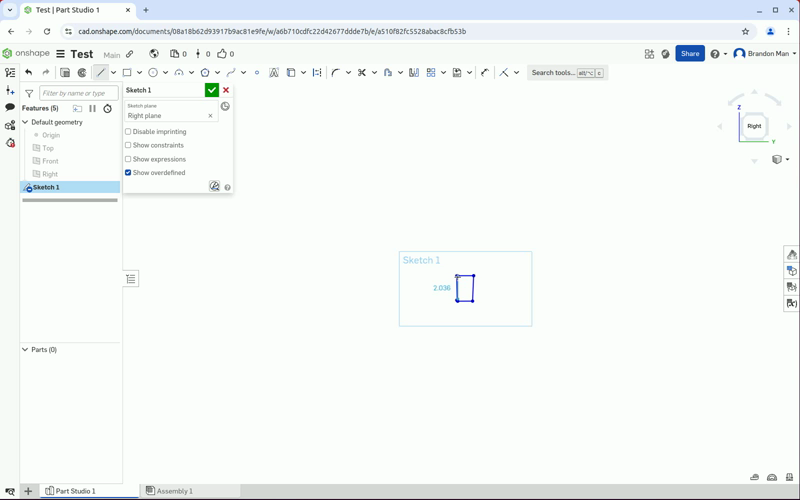
scroll(6)
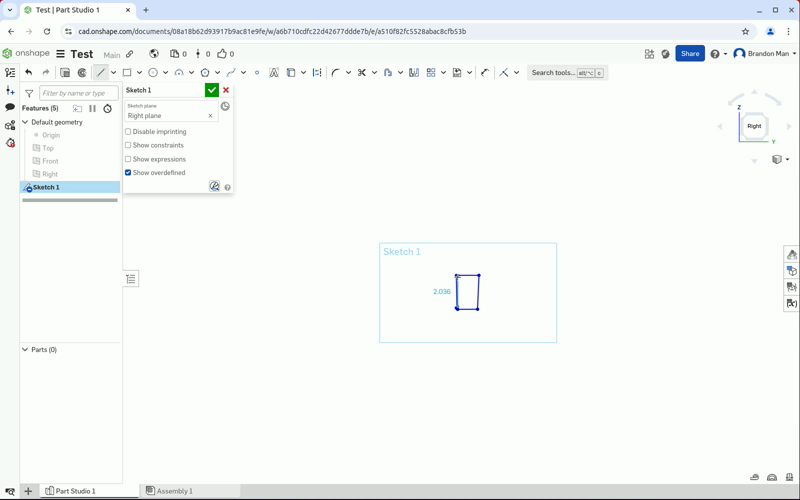
scroll(6)
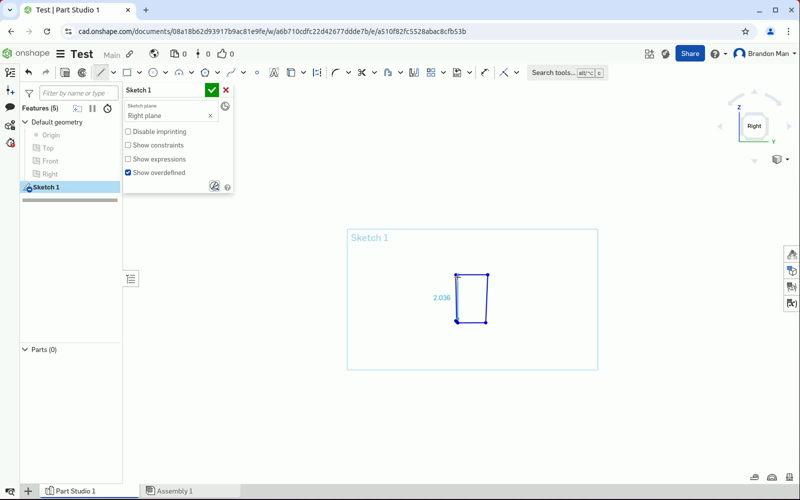
scroll(6)
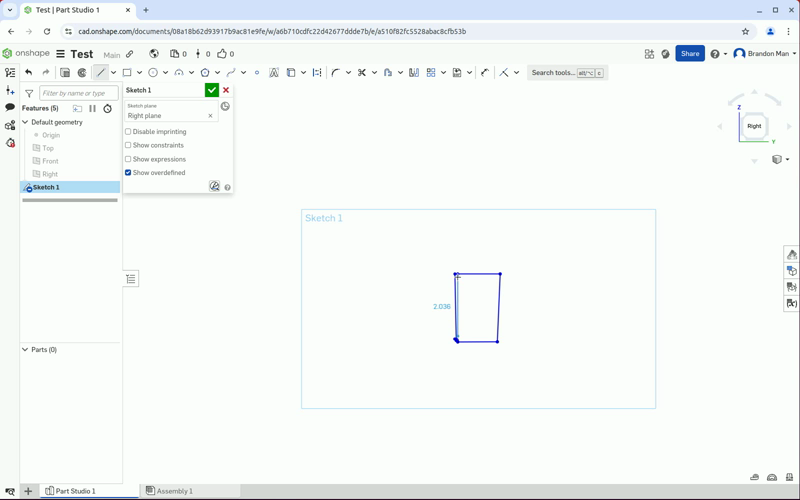
scroll(6)
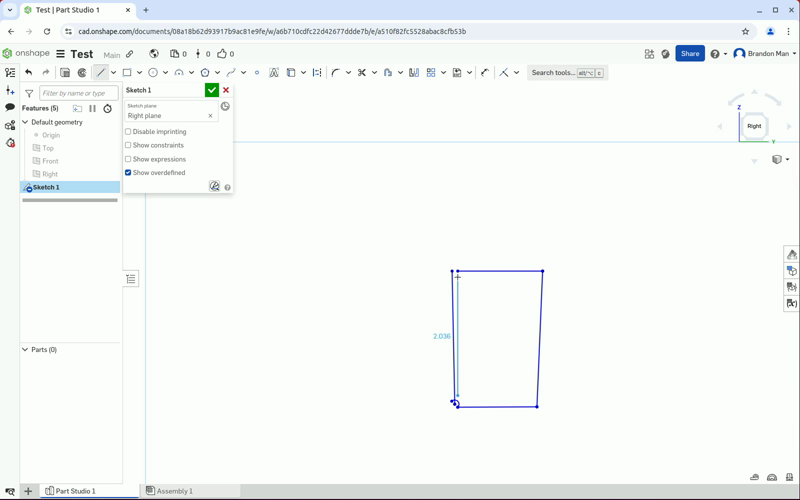
click(457, 276)
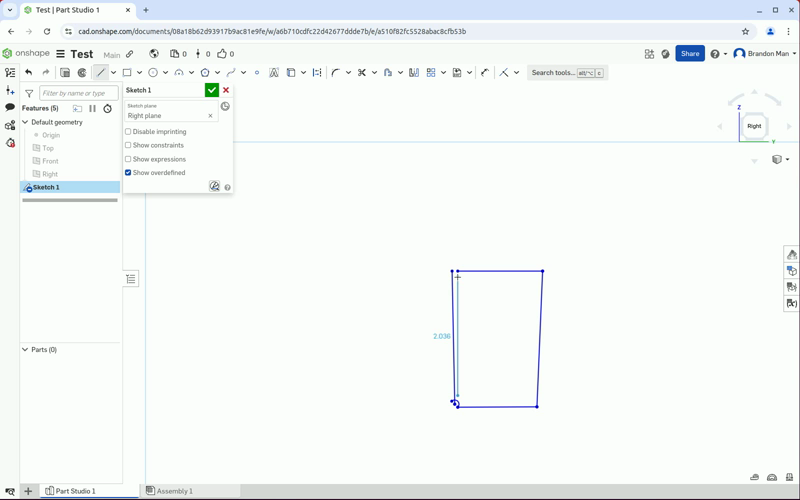
scroll(-6)
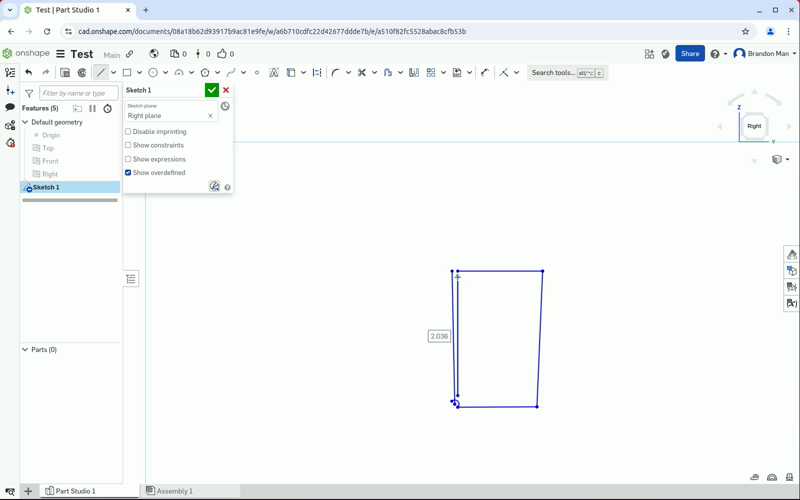
scroll(-6)
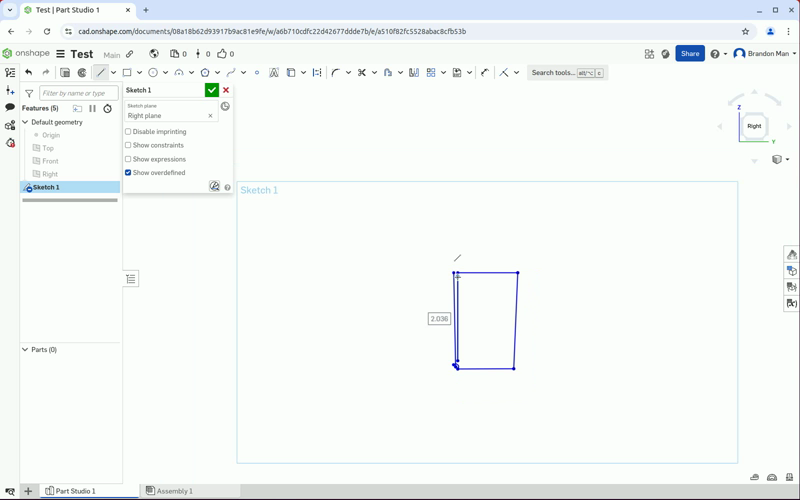
scroll(-6)
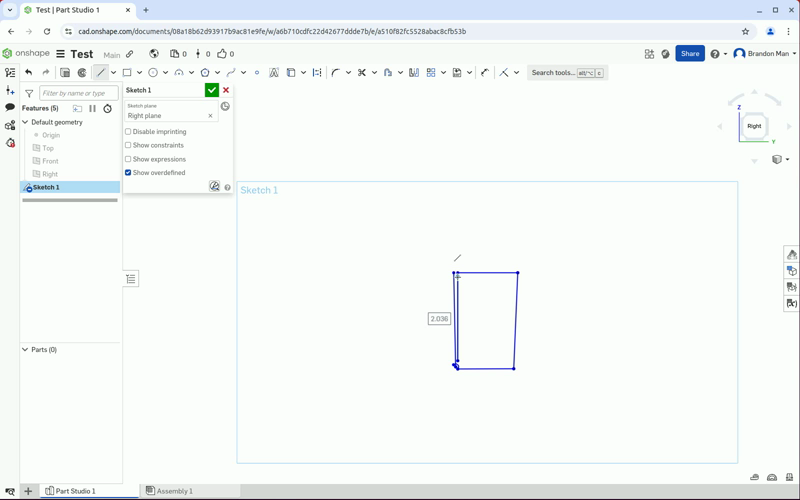
scroll(-6)
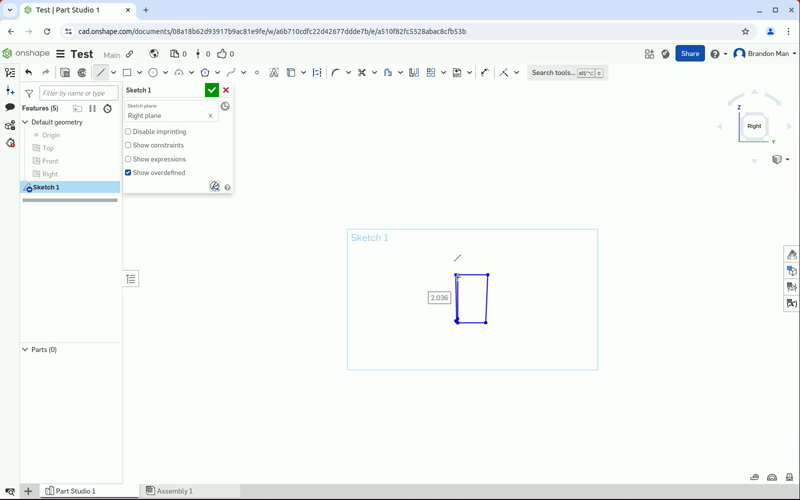
scroll(-6)
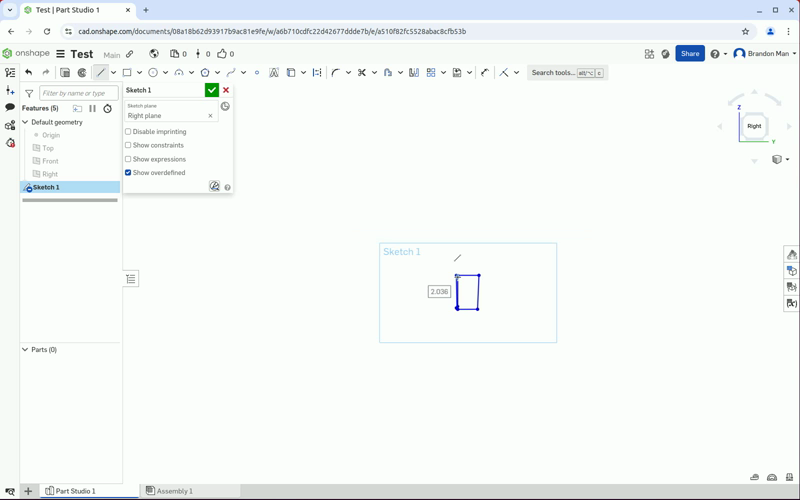
scroll(-6)
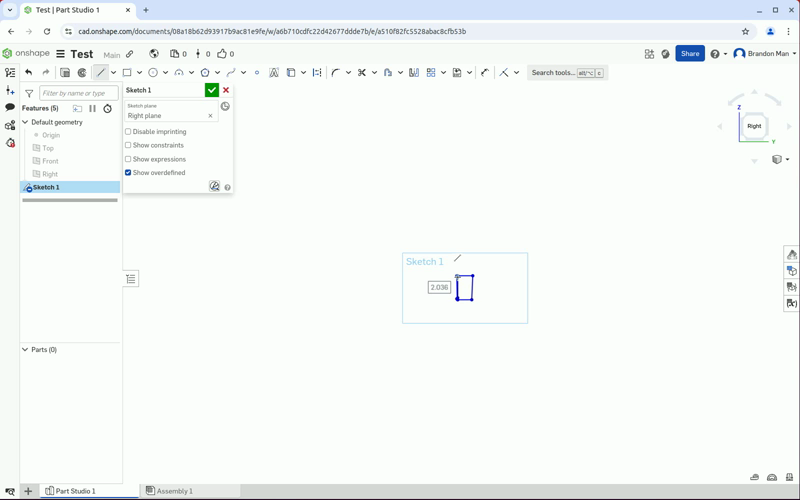
scroll(-6)
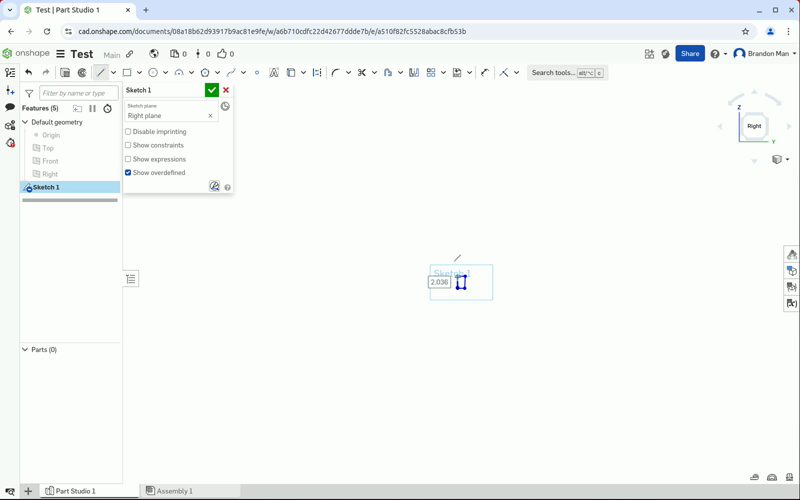
key_up(shift)
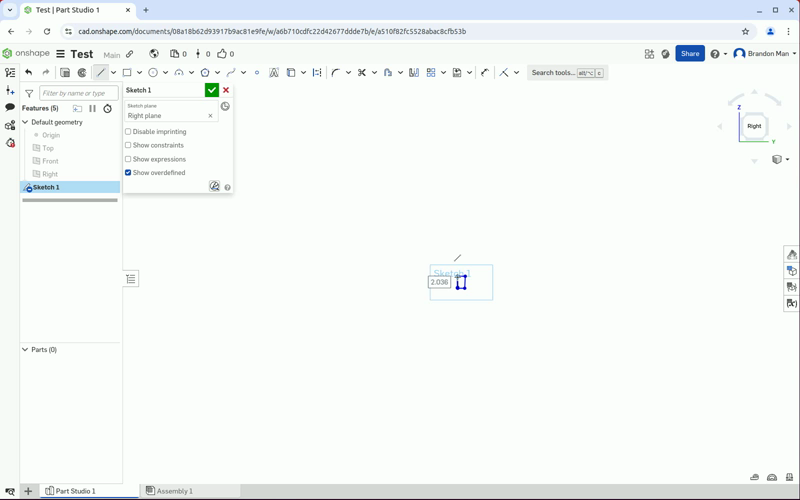
key(esc)
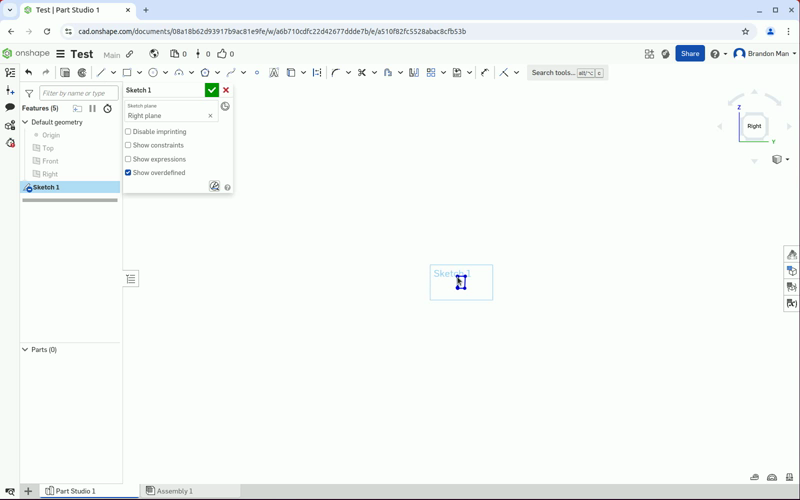
key(a)
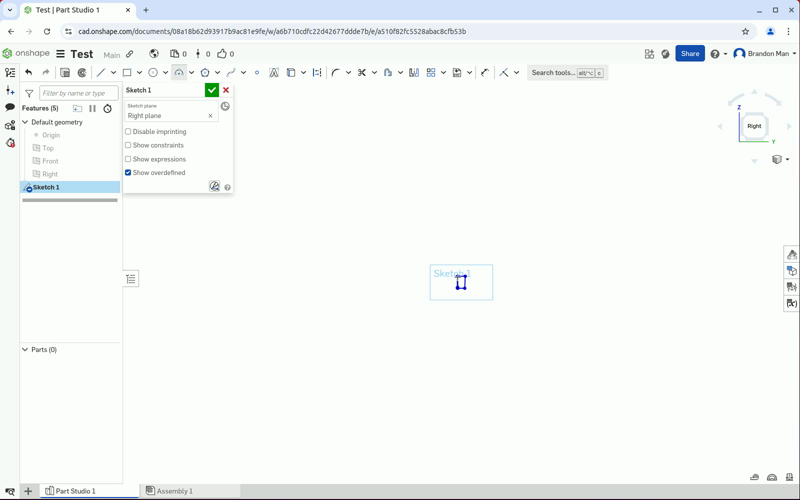
mouse_move(457, 276)
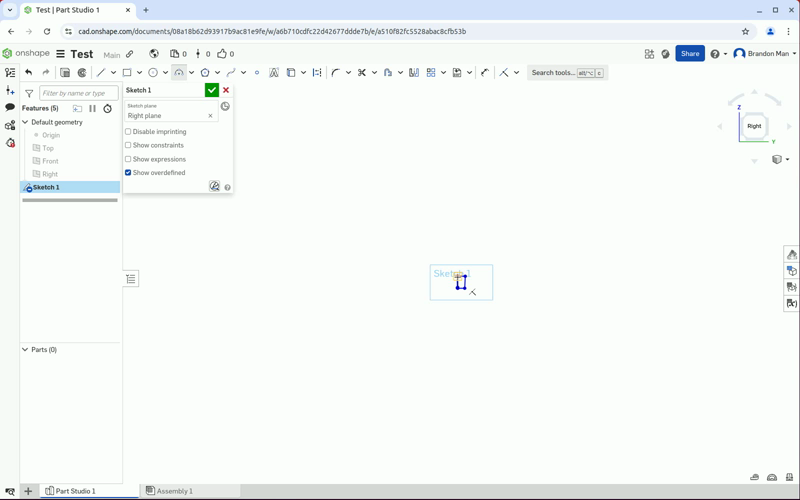
scroll(6)
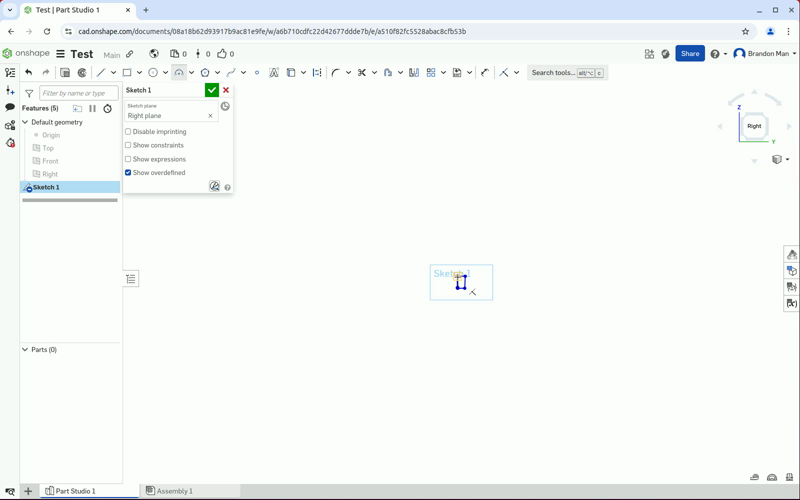
scroll(6)
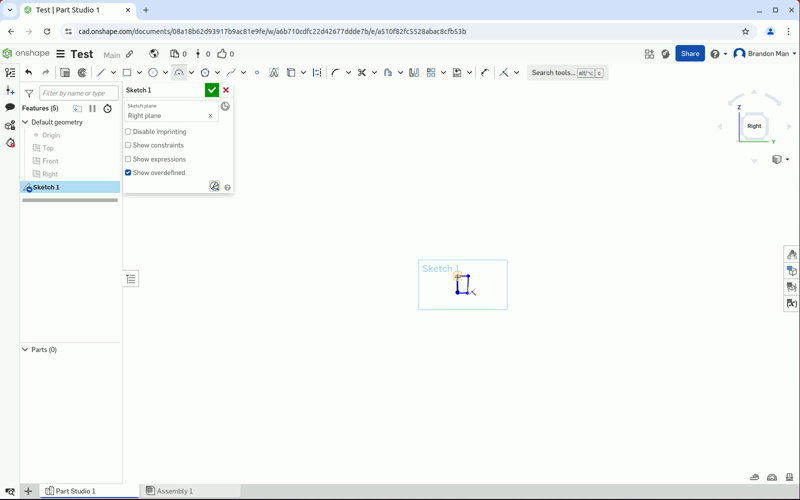
scroll(6)
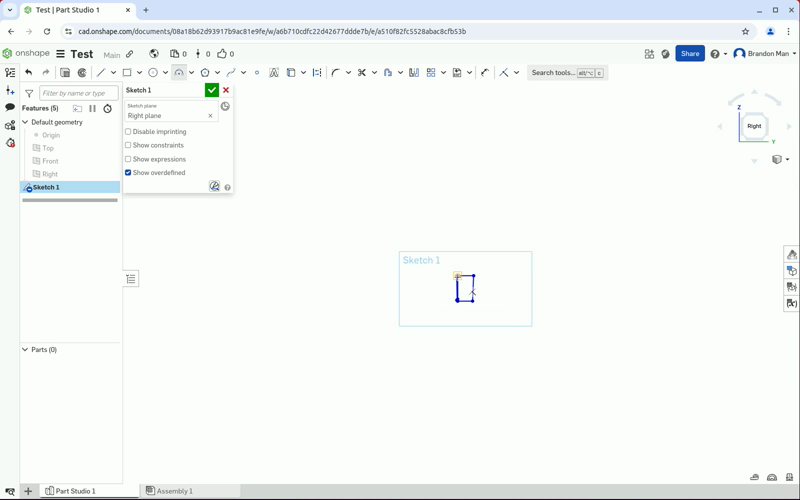
scroll(6)
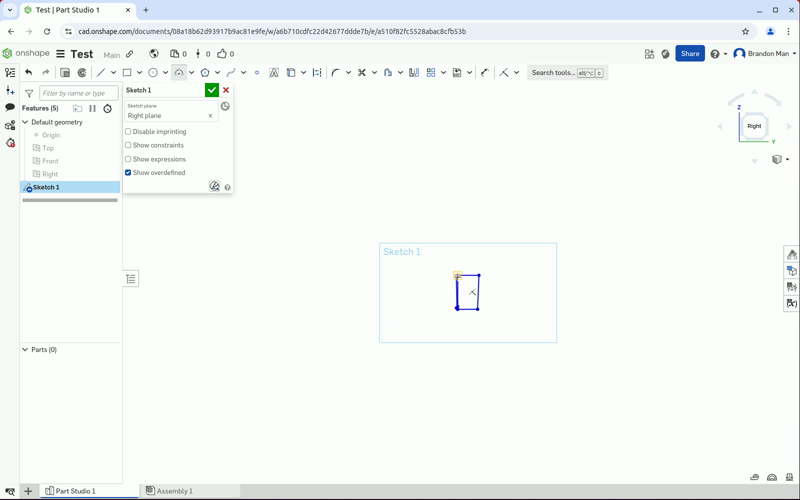
scroll(6)
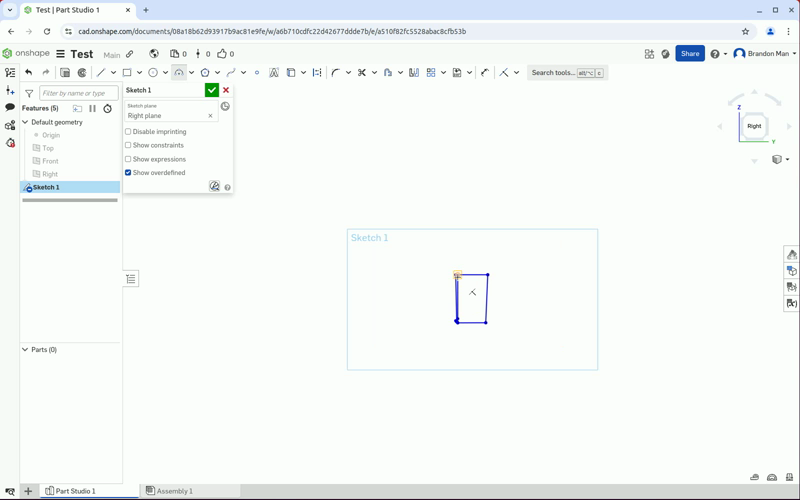
scroll(6)
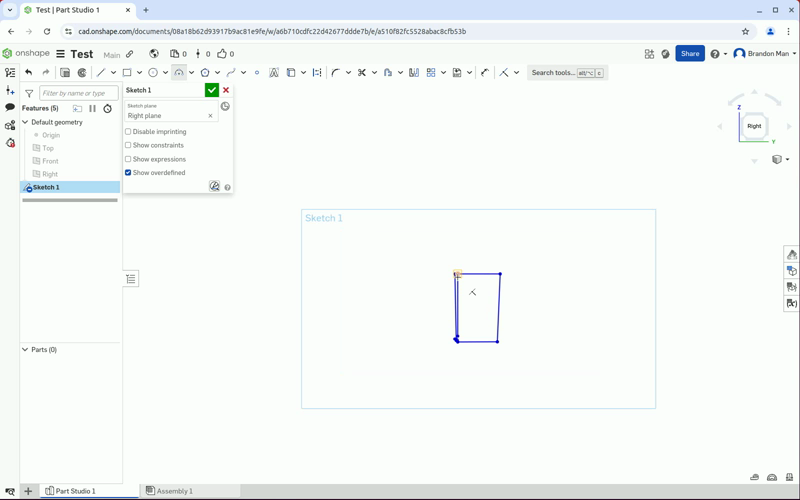
scroll(6)
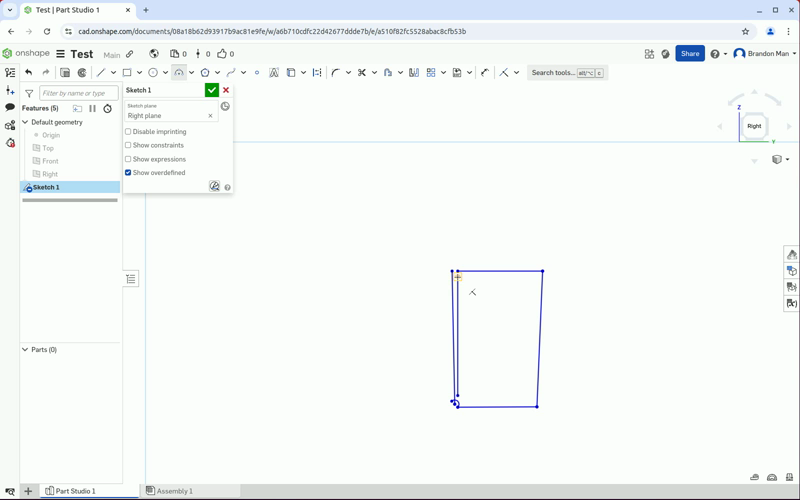
click(457, 276)
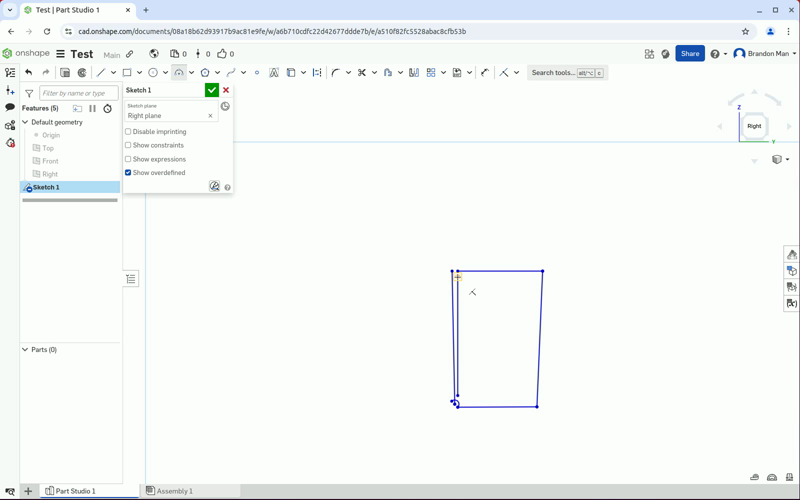
scroll(-6)
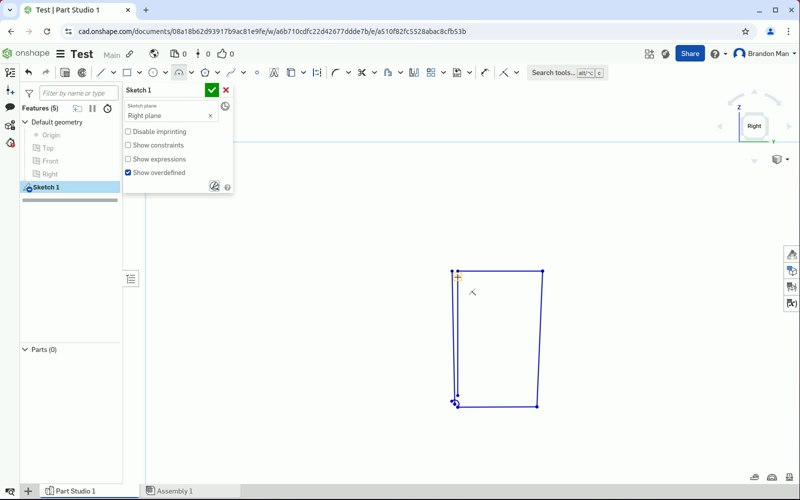
scroll(-6)
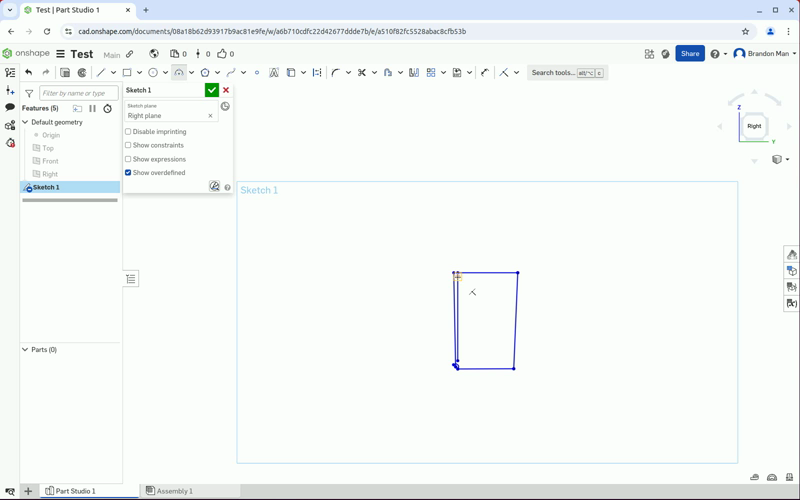
scroll(-6)
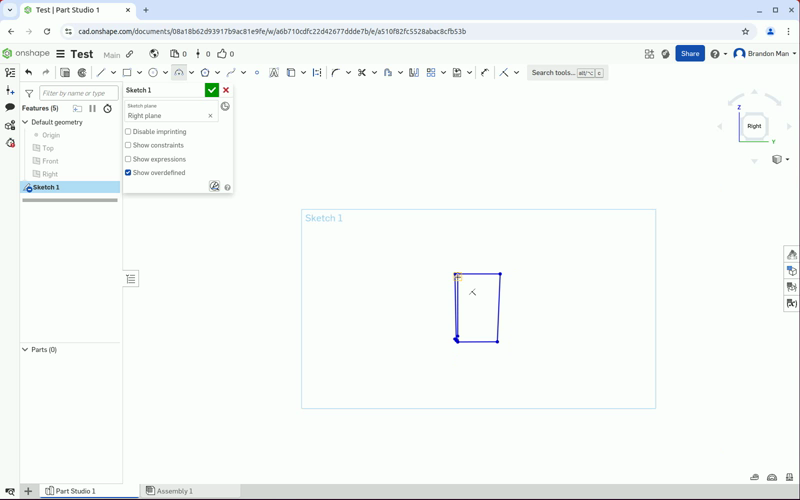
scroll(-6)
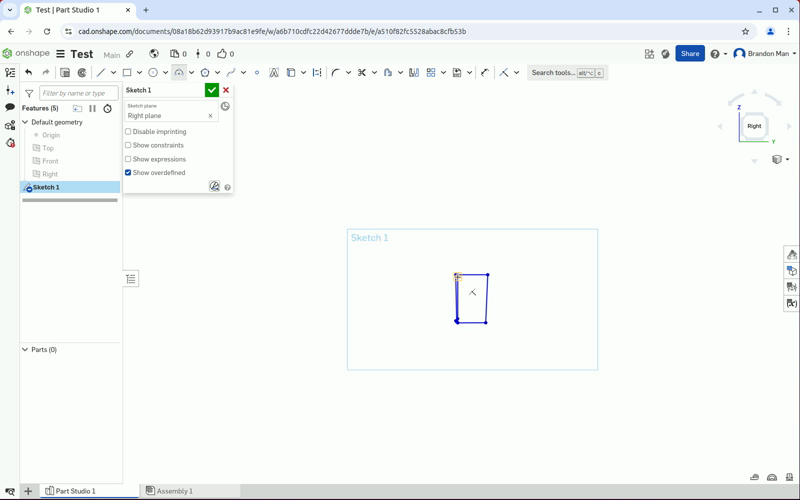
scroll(-6)
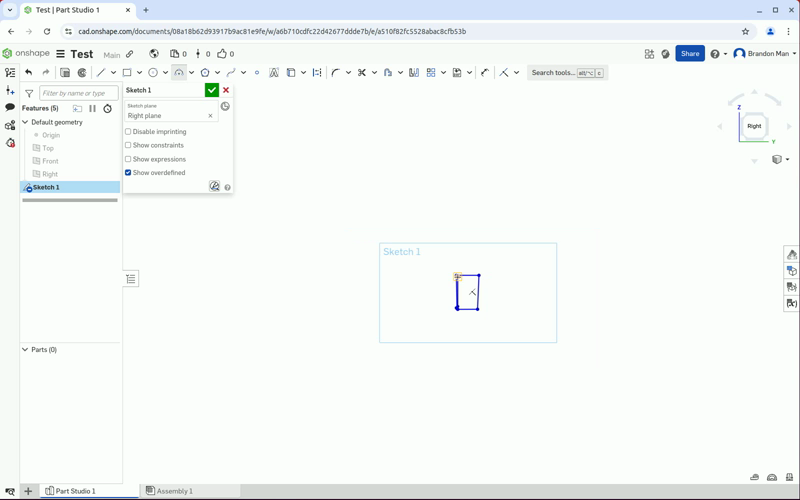
scroll(-6)
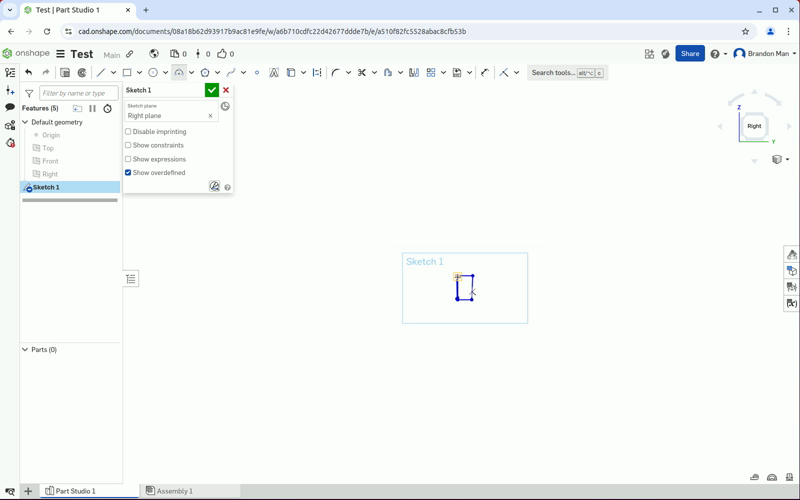
scroll(-6)
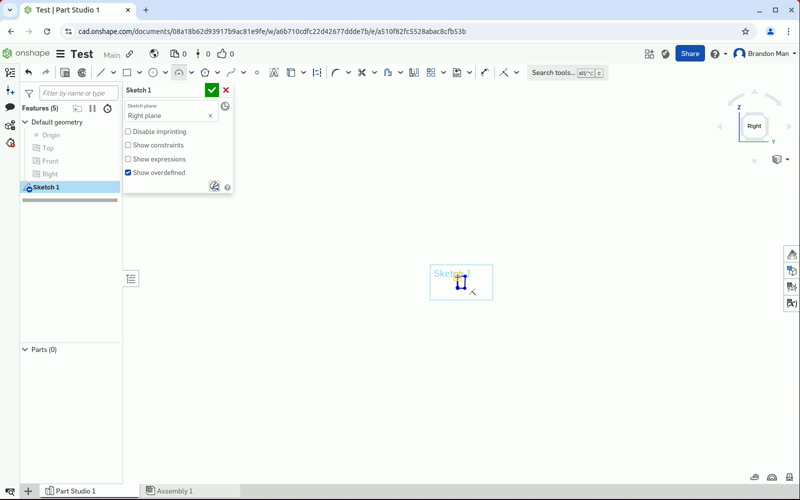
key_down(shift)
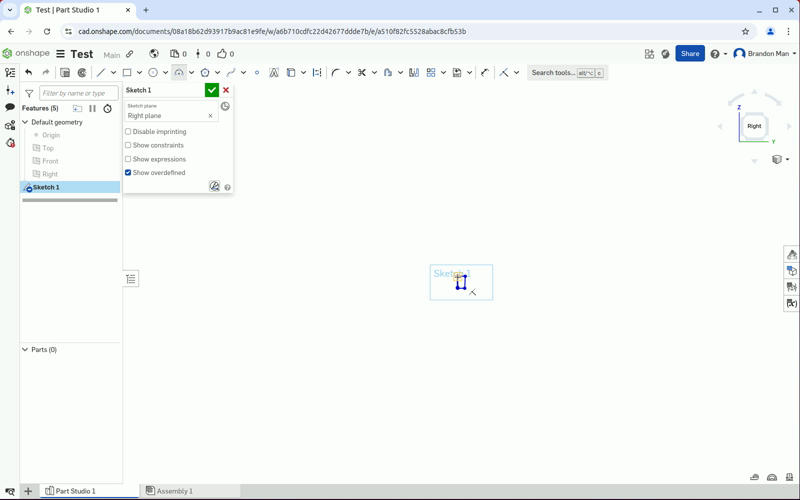
mouse_move(458, 276)
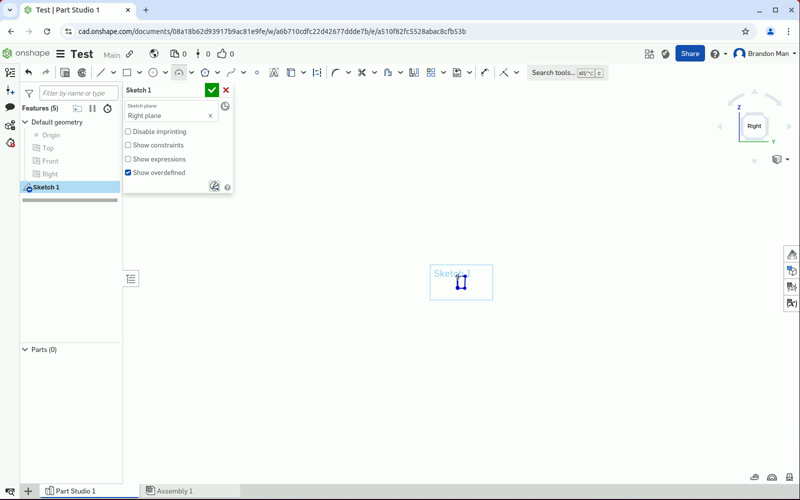
scroll(6)
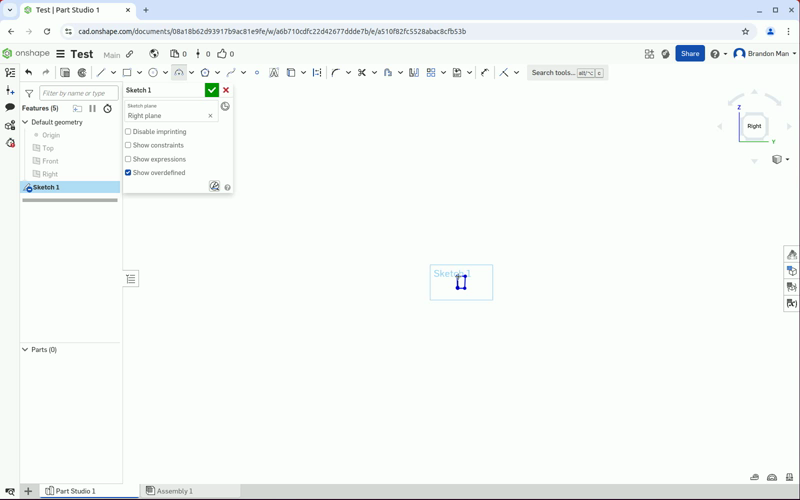
scroll(6)
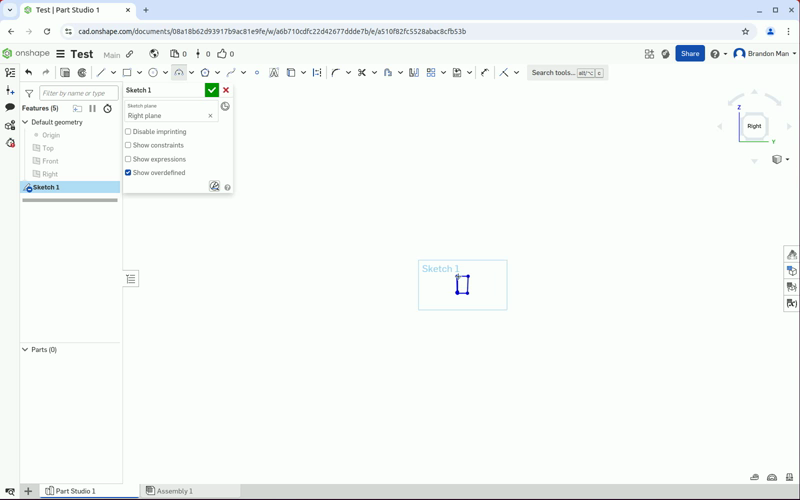
scroll(6)
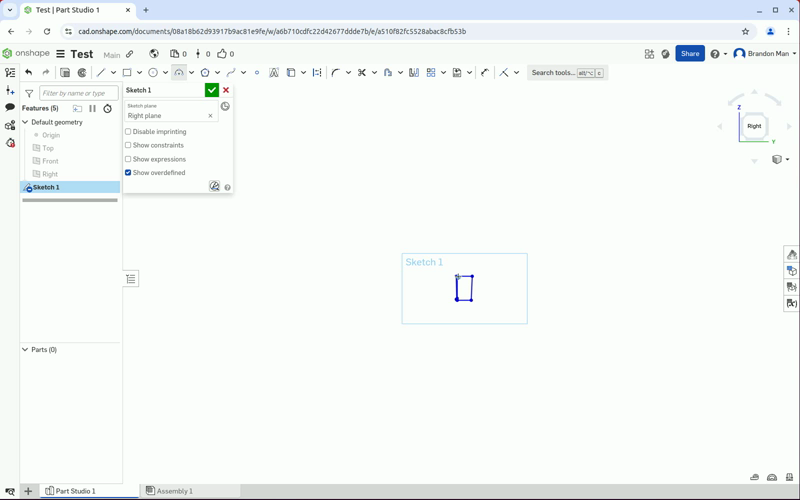
scroll(6)
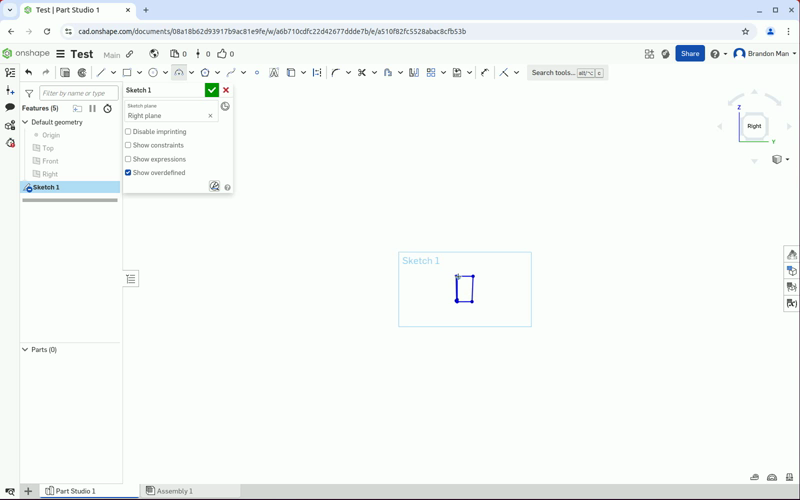
scroll(6)
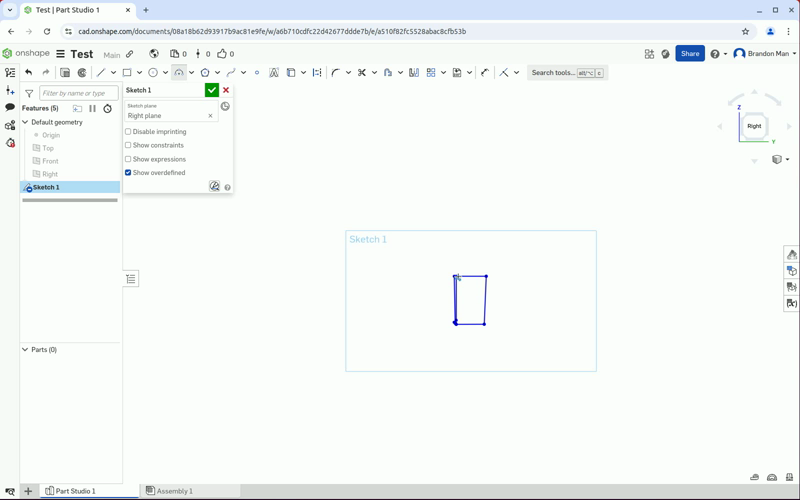
scroll(6)
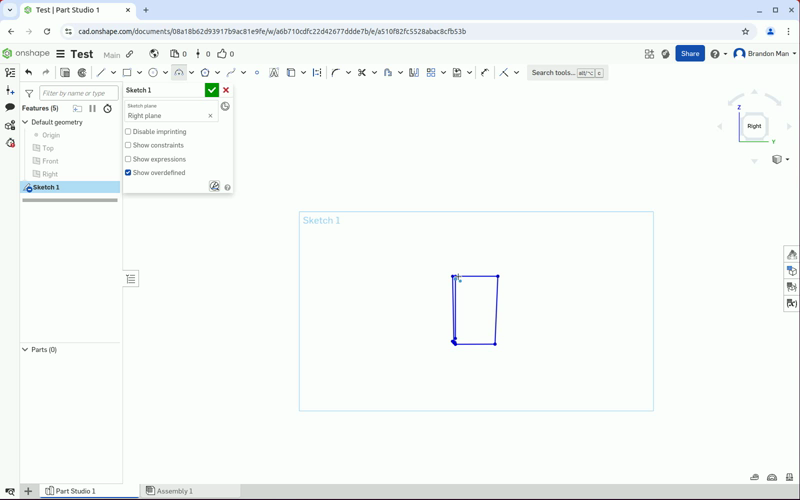
scroll(6)
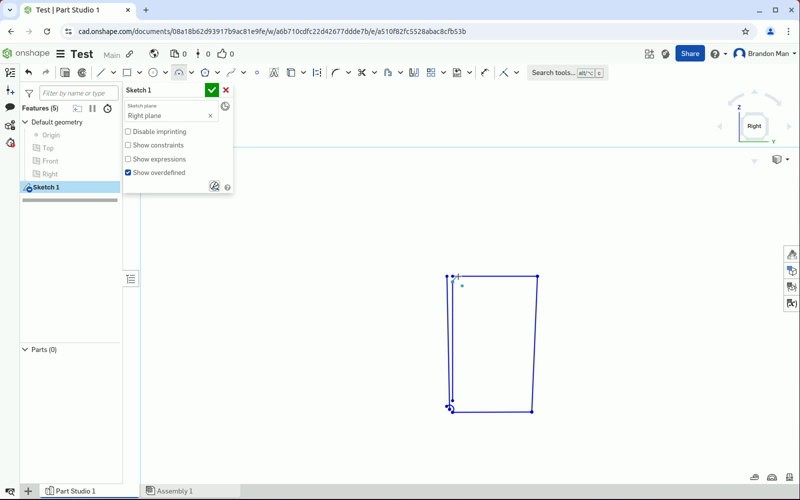
click(458, 276)
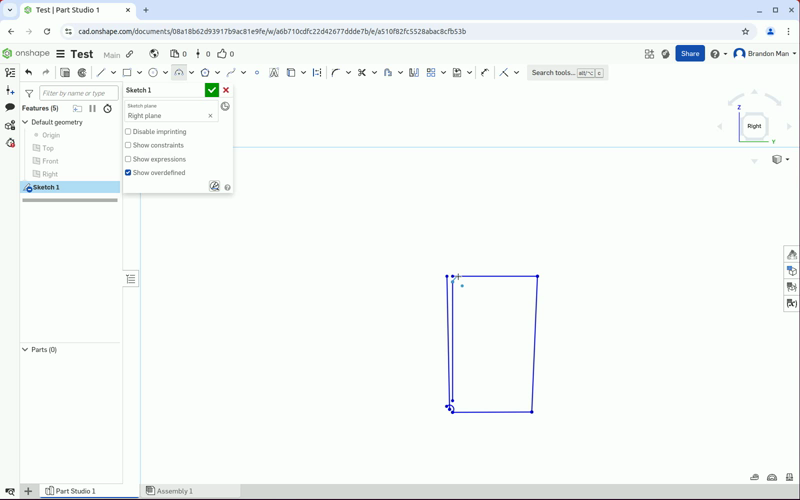
scroll(-6)
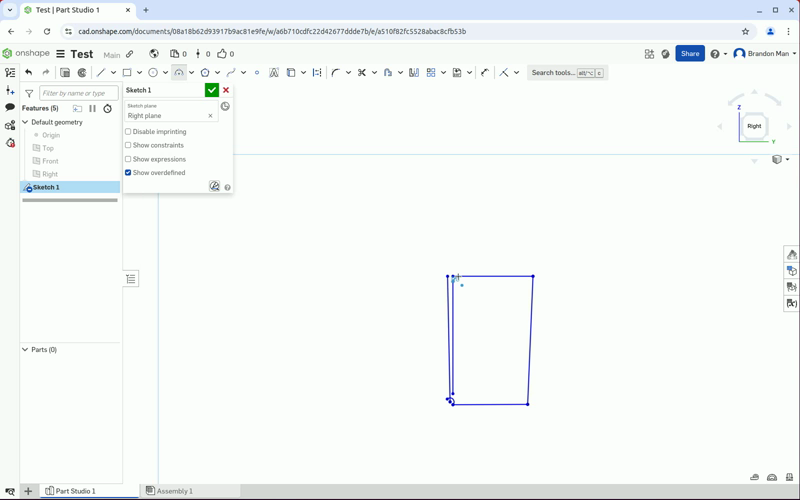
scroll(-6)
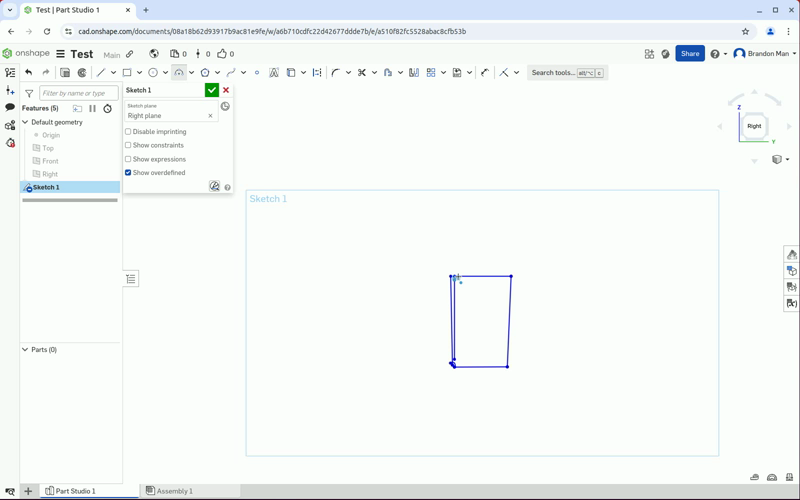
scroll(-6)
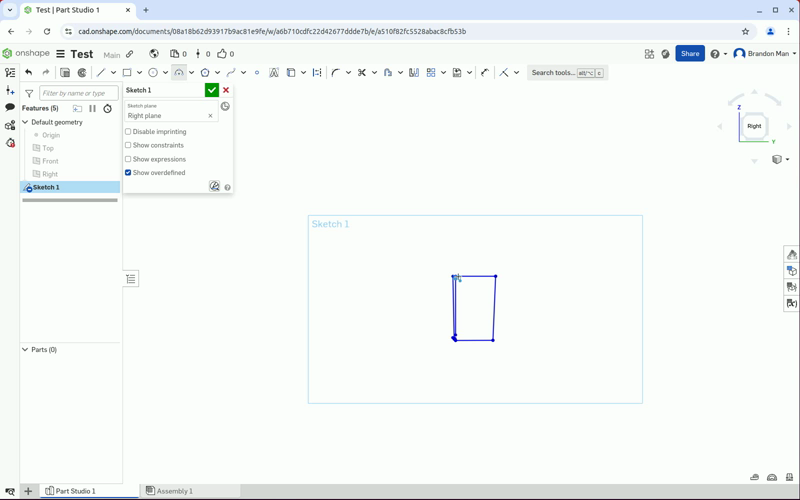
scroll(-6)
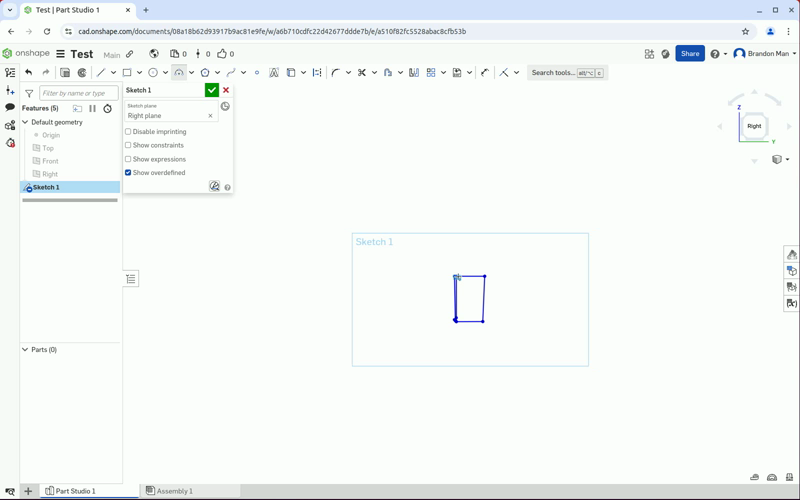
scroll(-6)
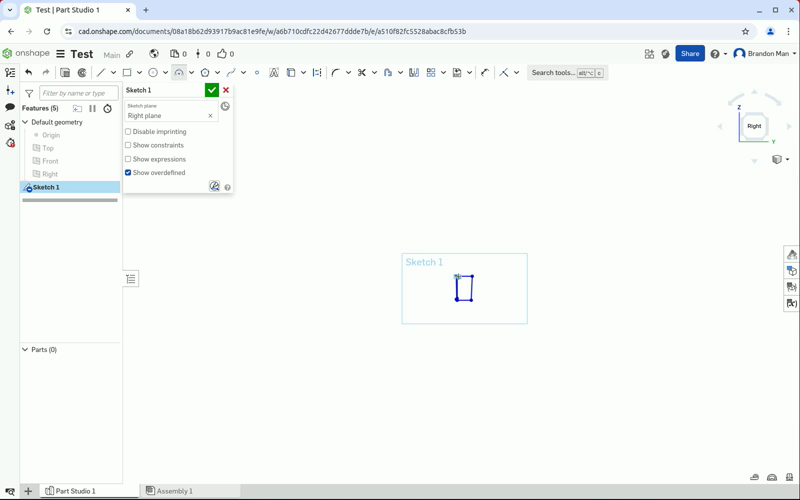
scroll(-6)
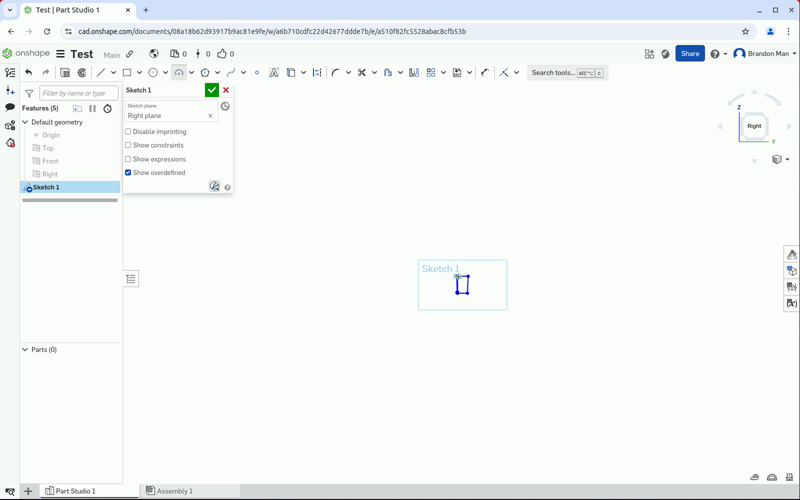
scroll(-6)
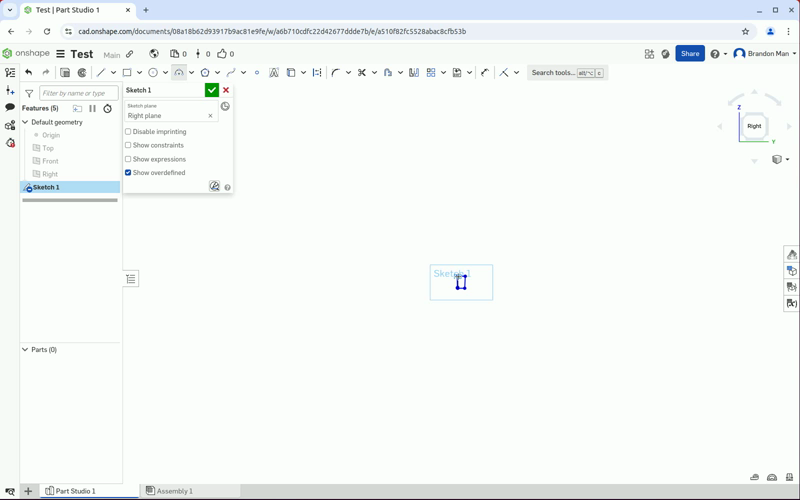
mouse_move(457, 276)
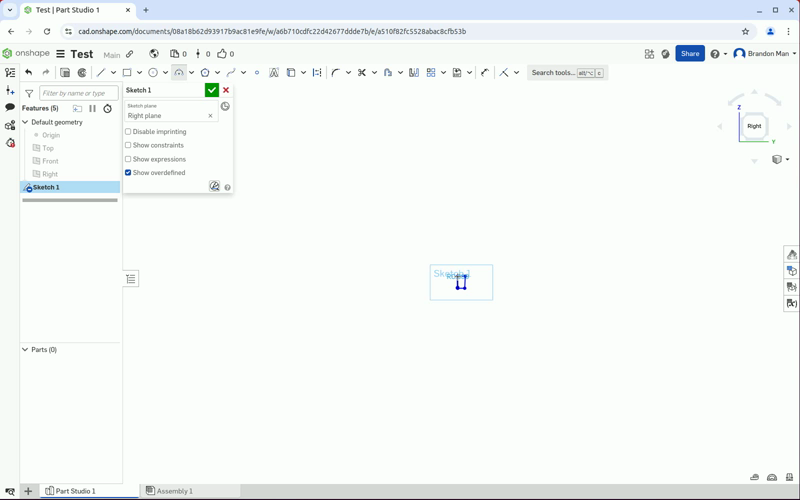
scroll(6)
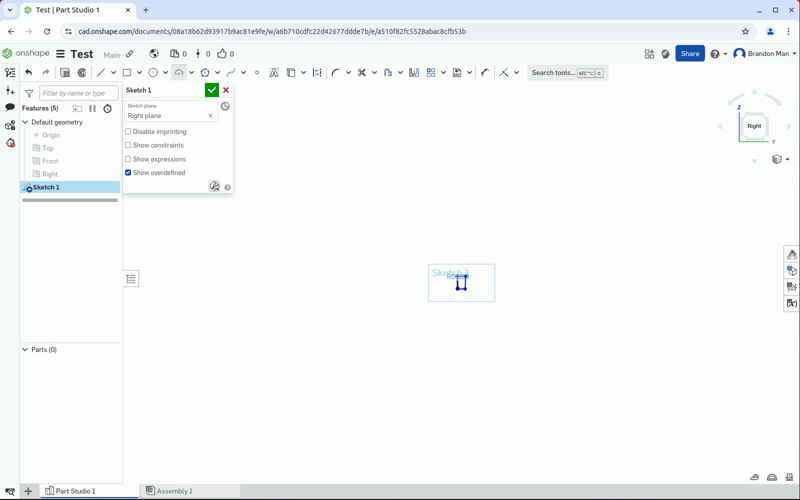
scroll(6)
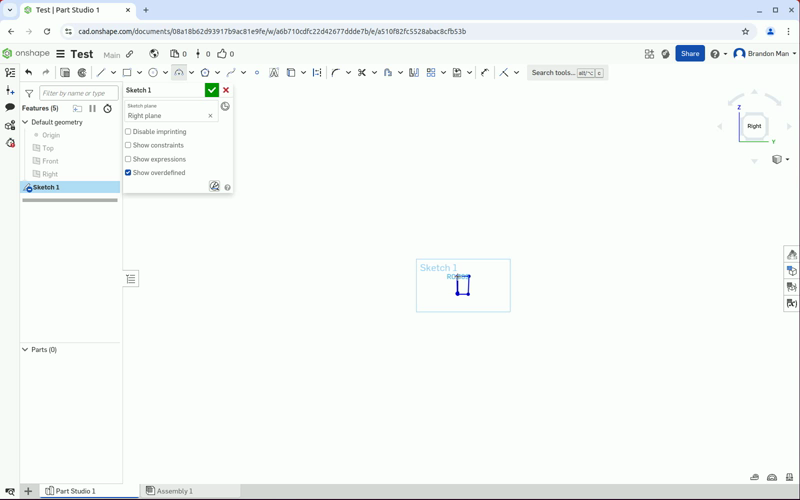
scroll(6)
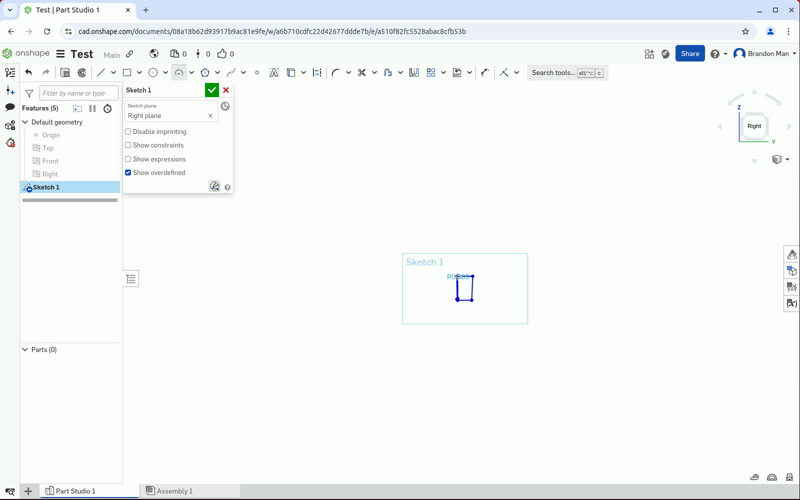
scroll(6)
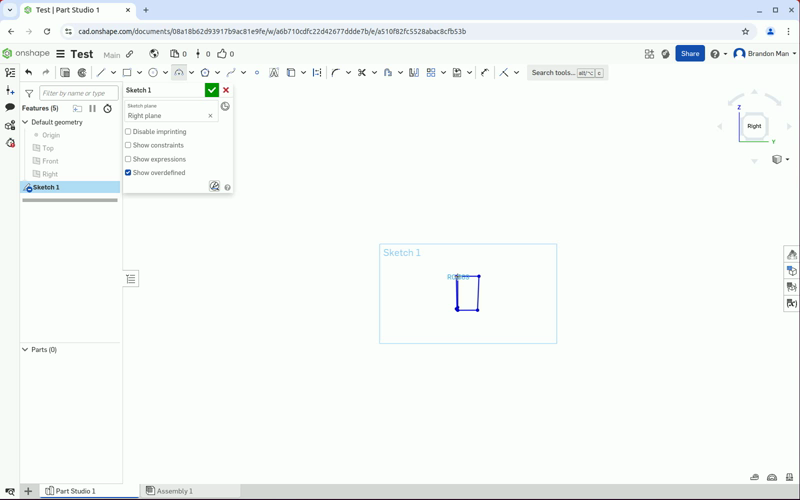
scroll(6)
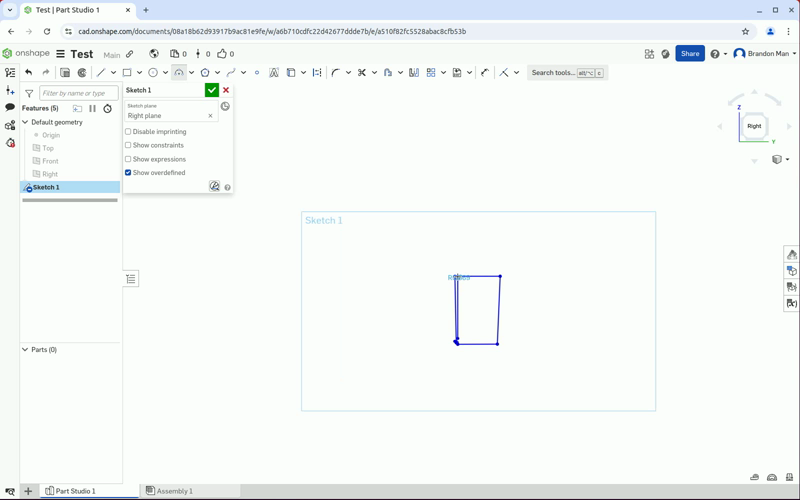
scroll(6)
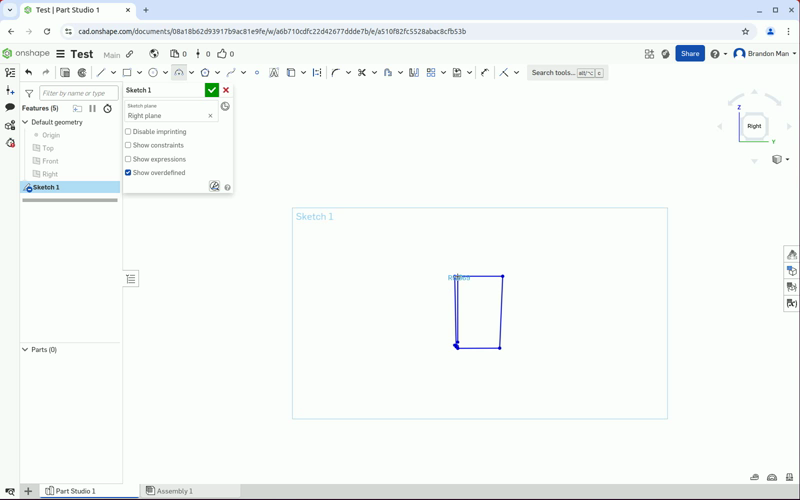
scroll(6)
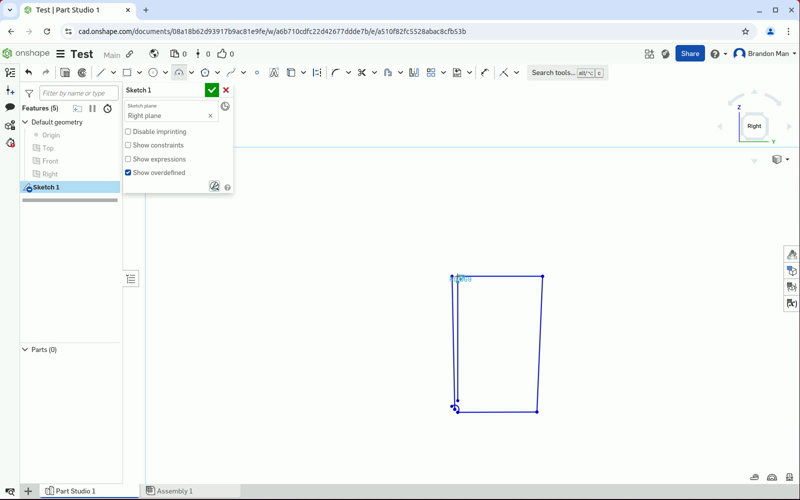
click(457, 276)
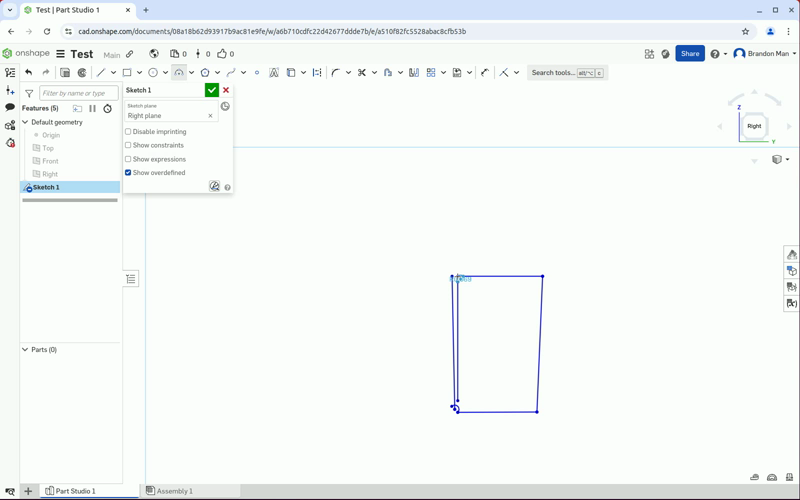
scroll(-6)
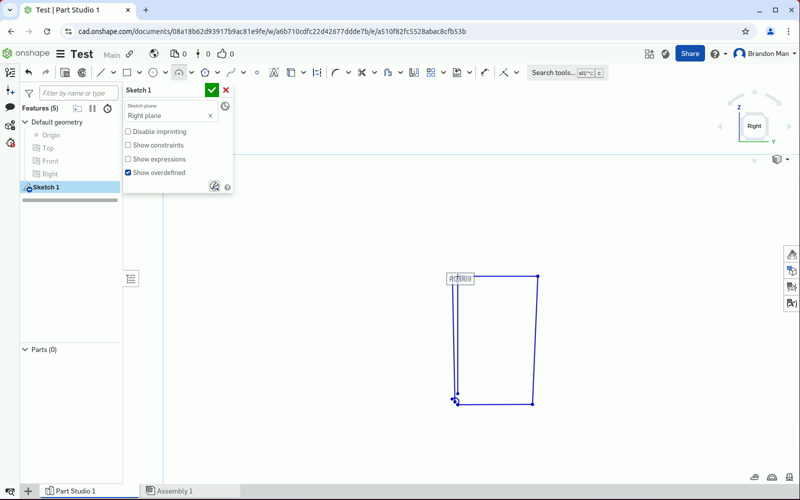
scroll(-6)
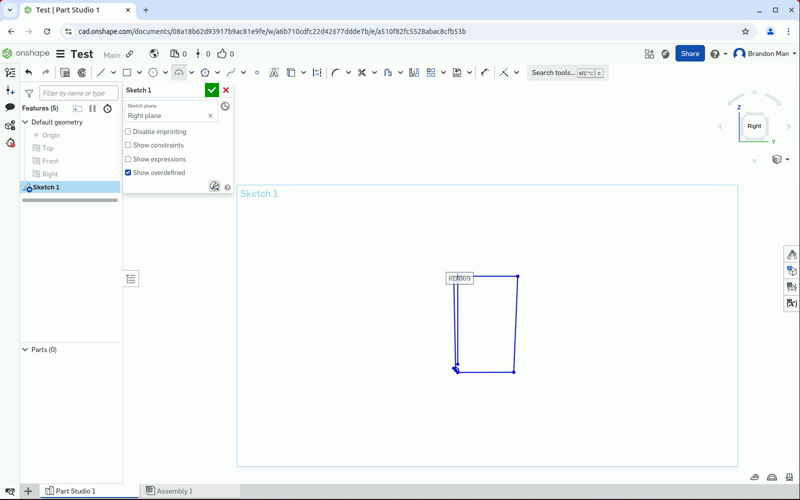
scroll(-6)
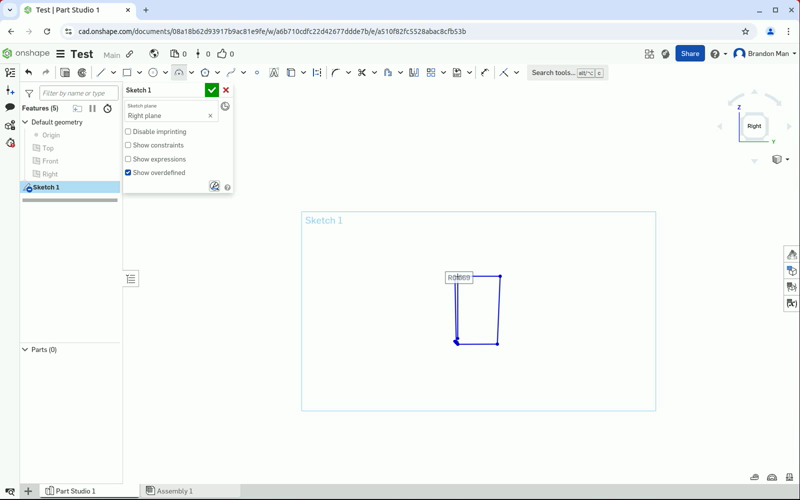
scroll(-6)
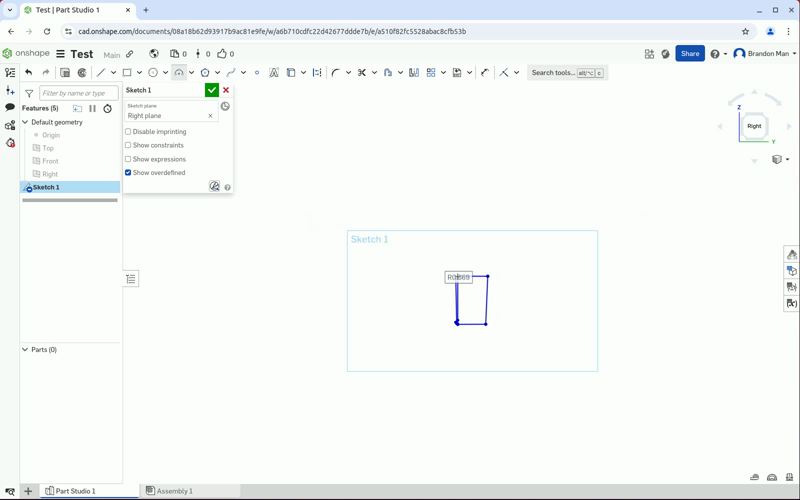
scroll(-6)
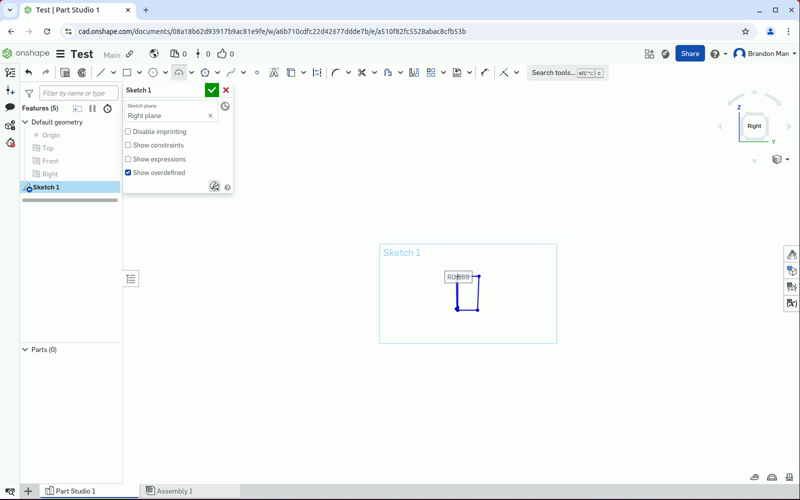
scroll(-6)
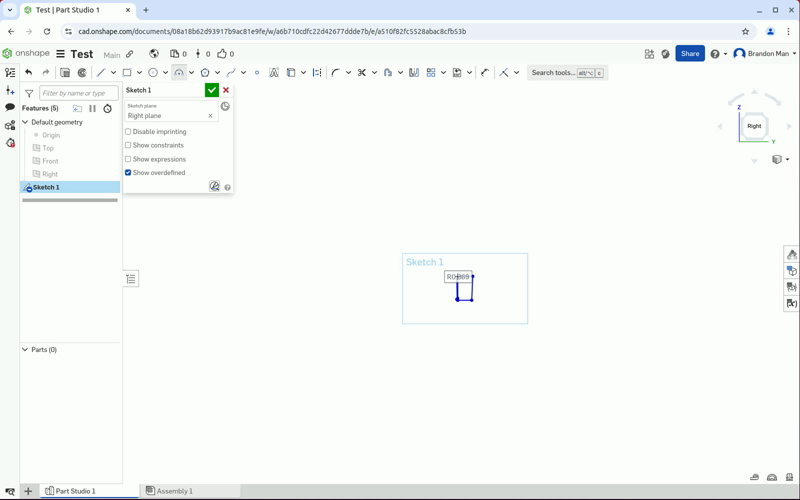
scroll(-6)
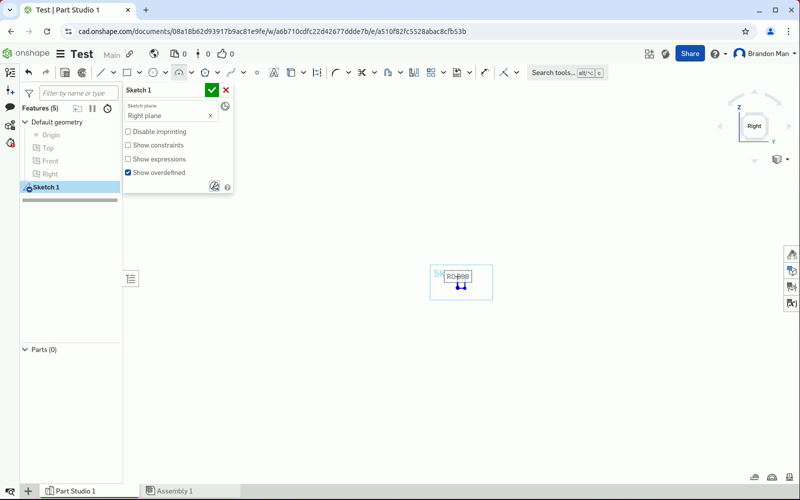
key_up(shift)
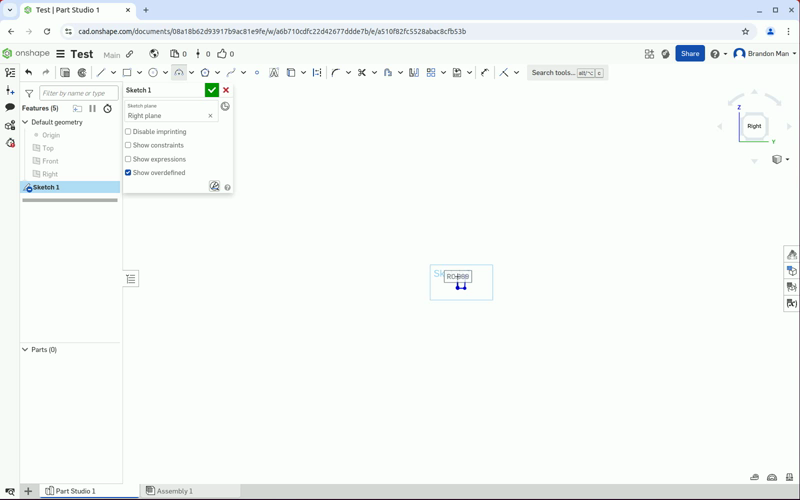
key(esc)
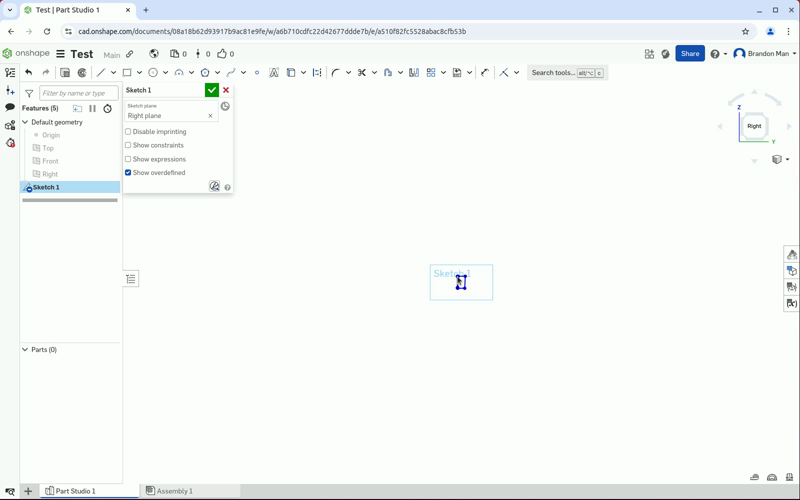
key(l)
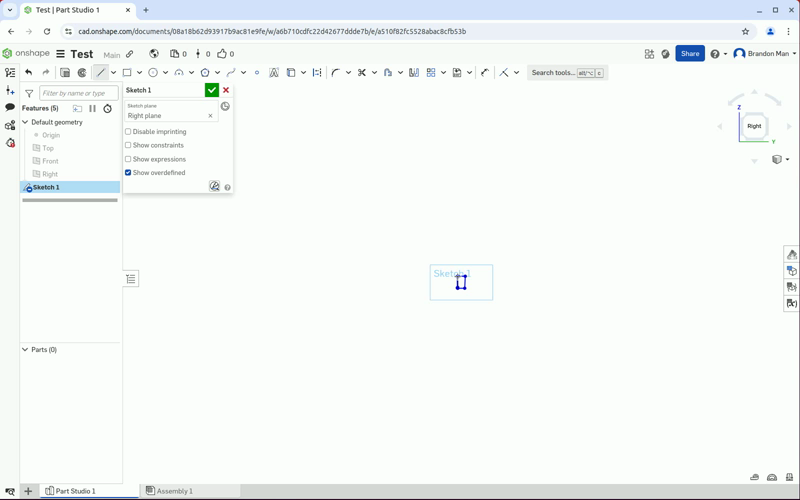
mouse_move(458, 276)
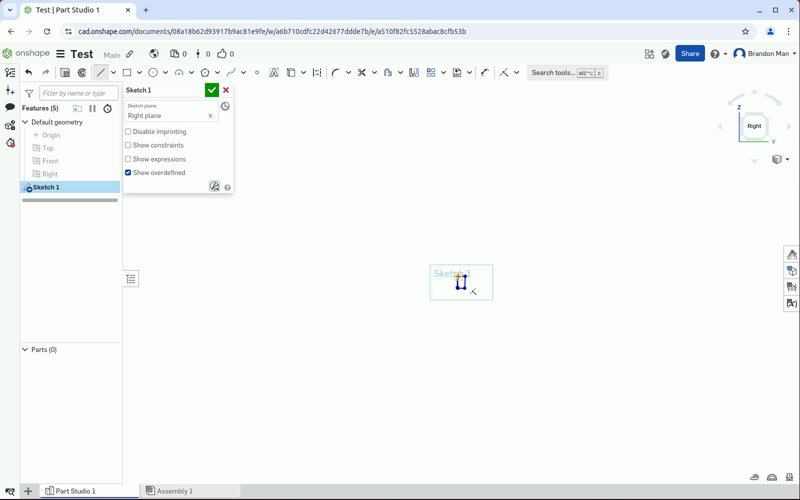
scroll(6)
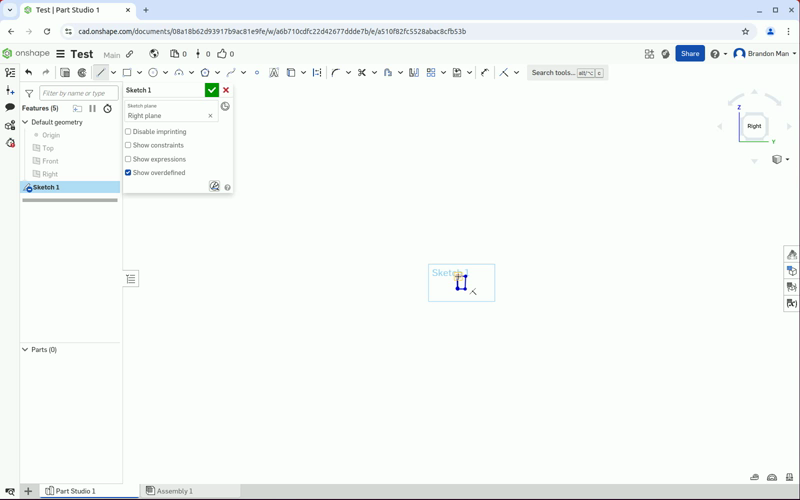
scroll(6)
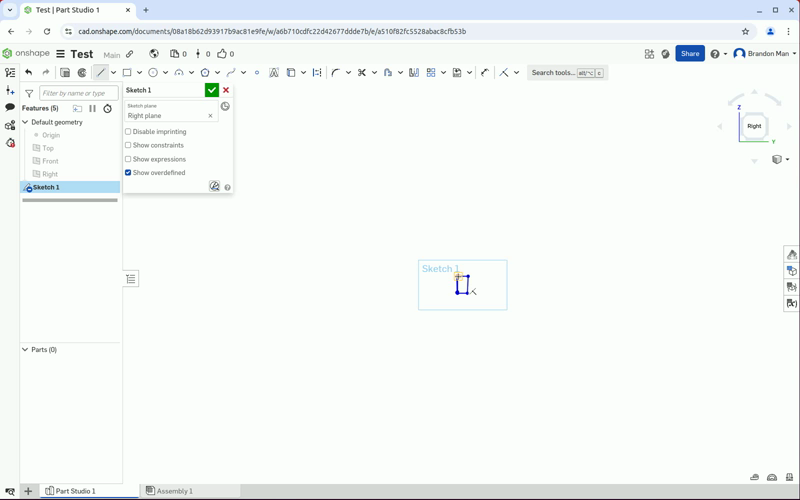
scroll(6)
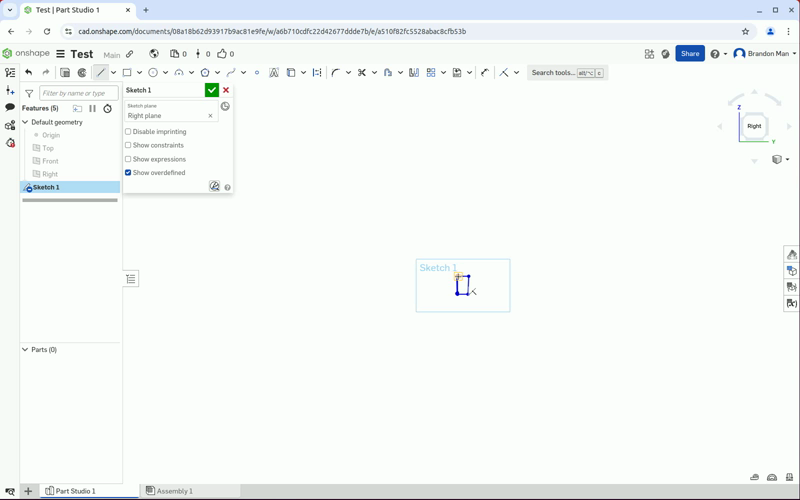
scroll(6)
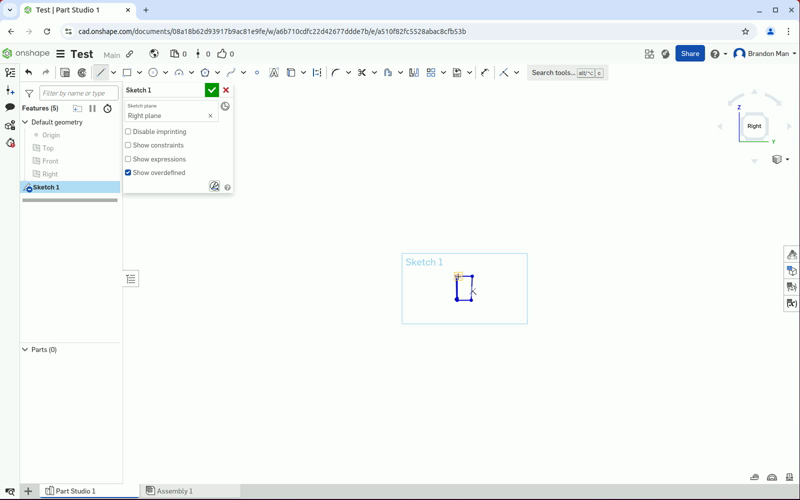
scroll(6)
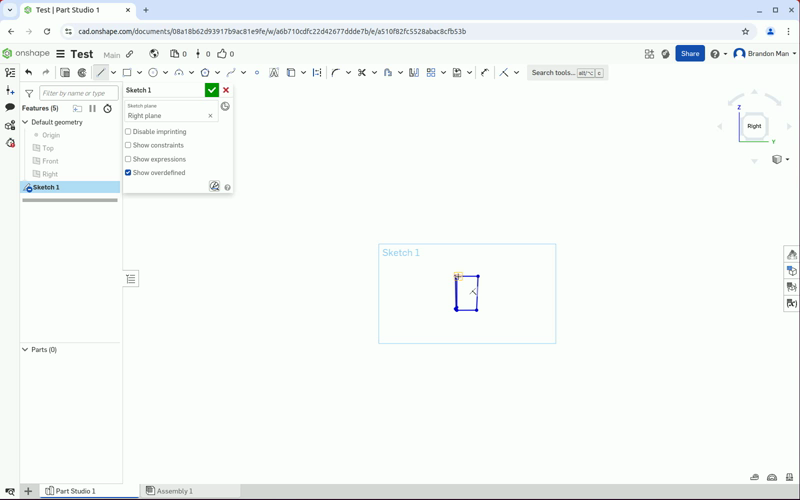
scroll(6)
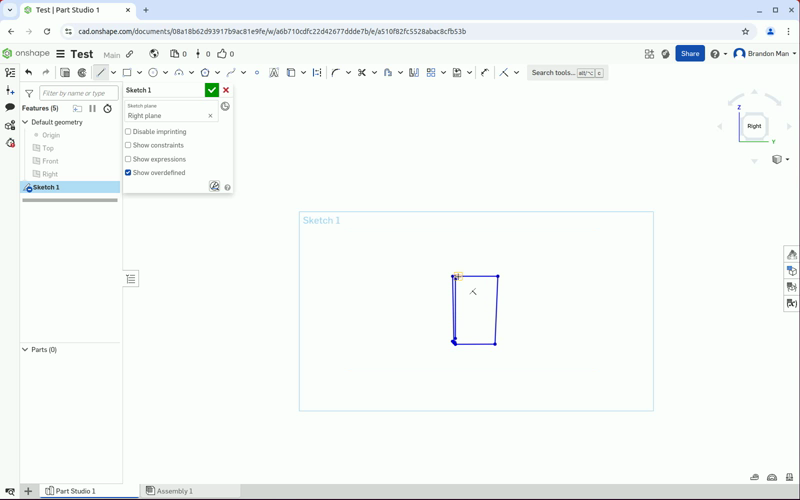
scroll(6)
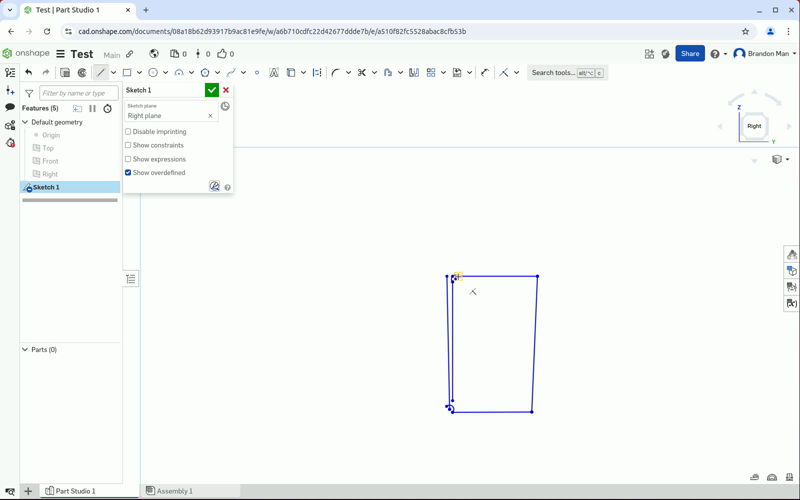
click(458, 276)
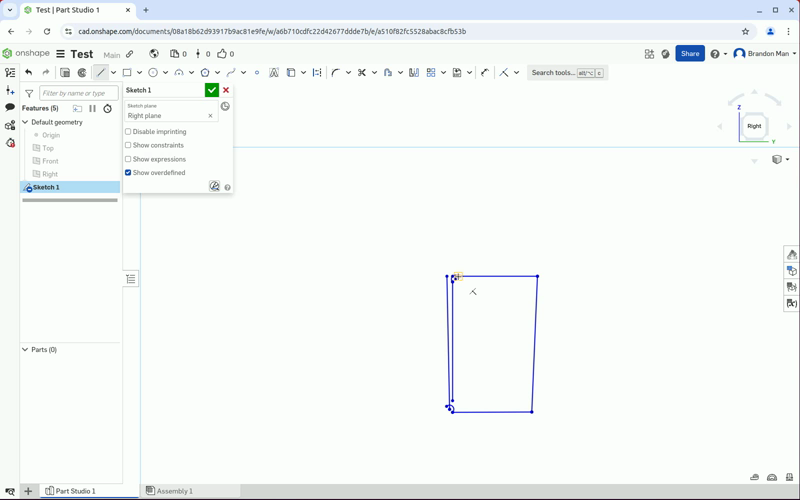
scroll(-6)
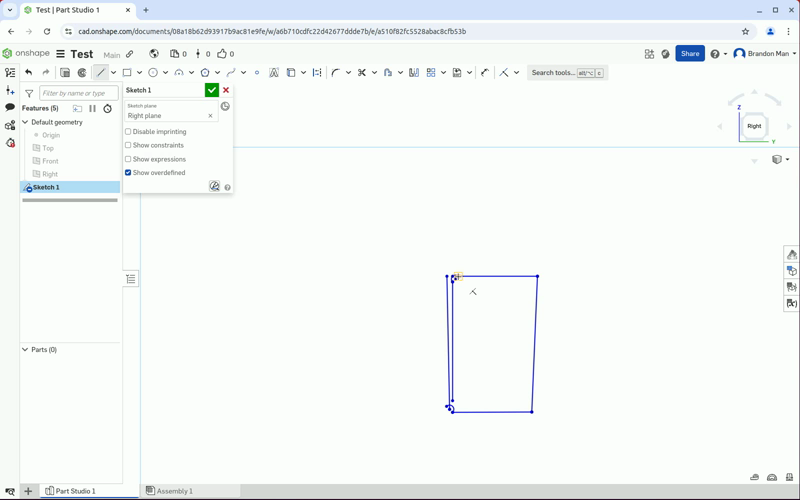
scroll(-6)
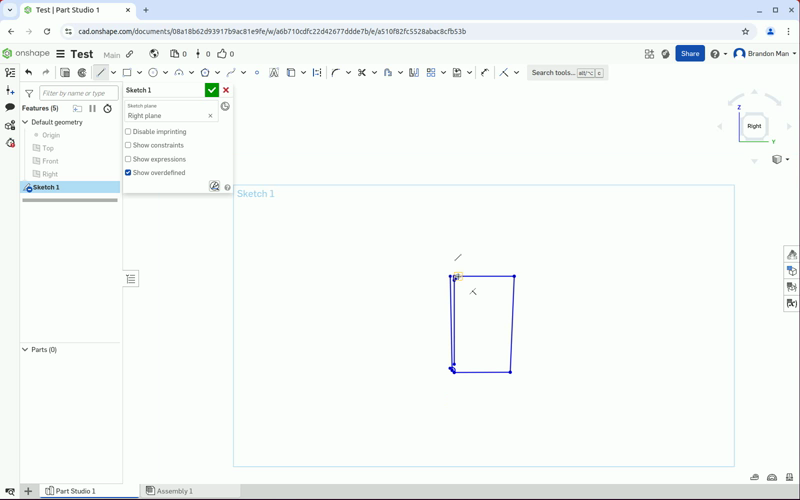
scroll(-6)
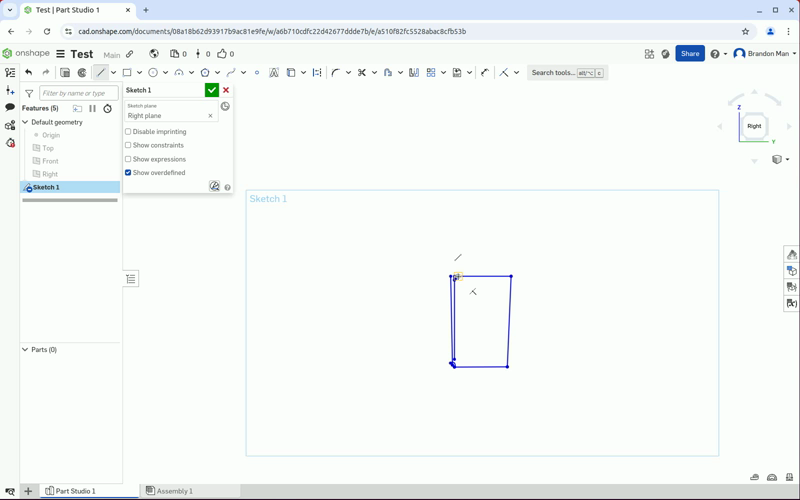
scroll(-6)
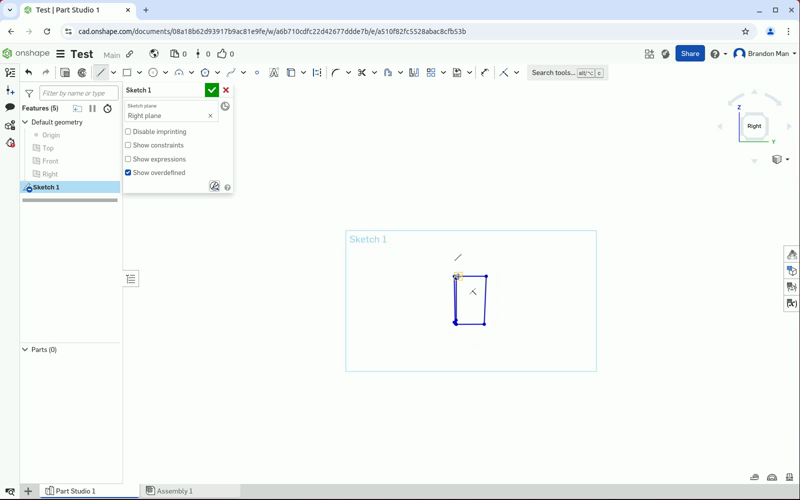
scroll(-6)
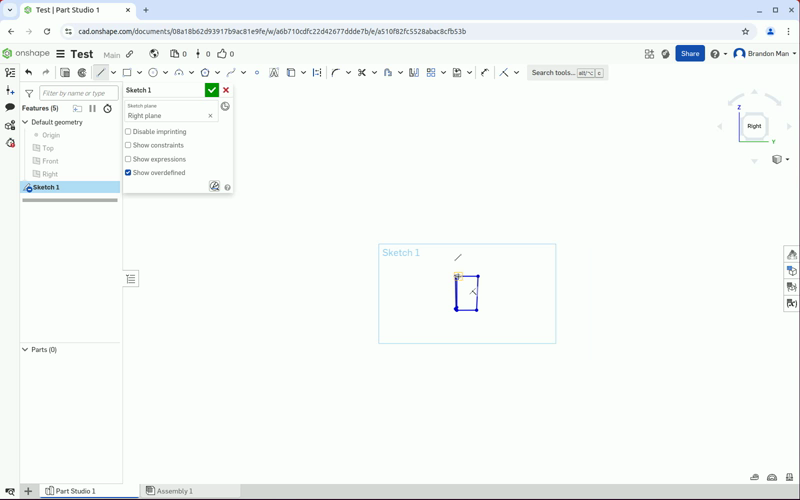
scroll(-6)
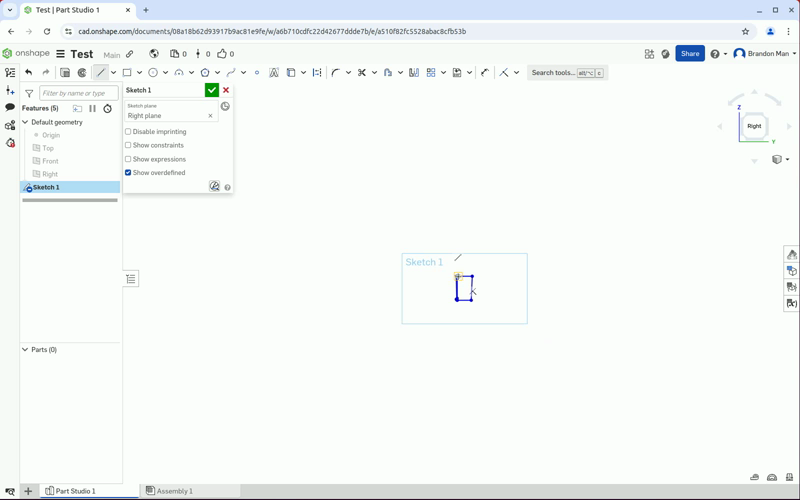
scroll(-6)
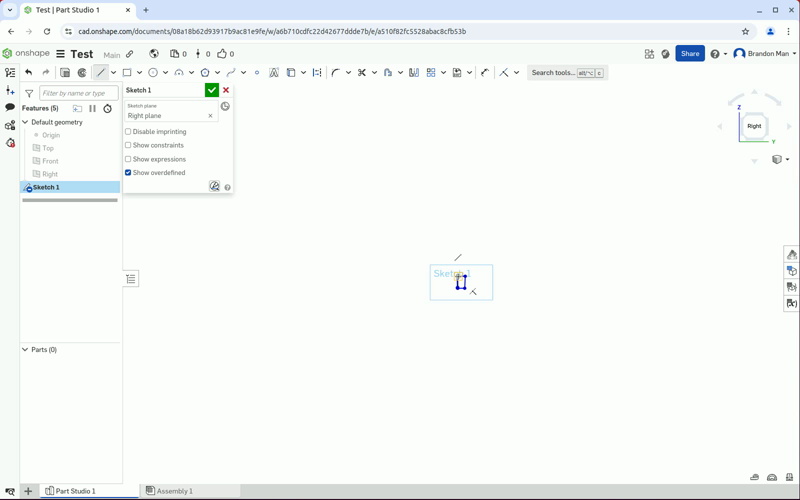
key_down(shift)
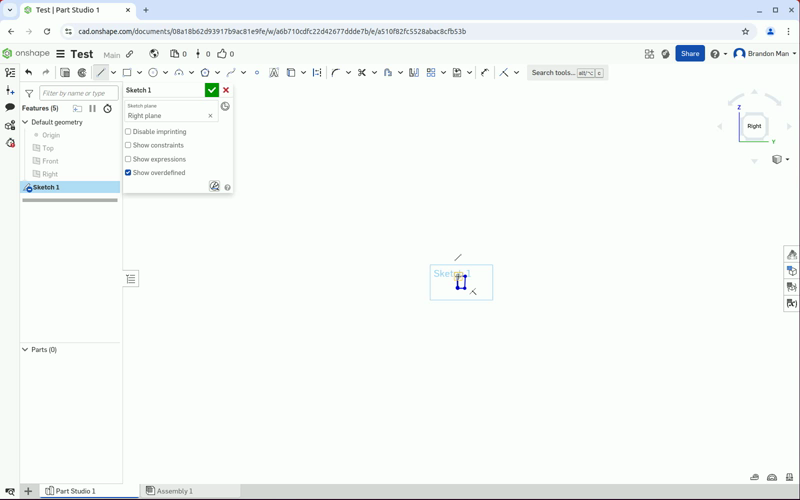
mouse_move(488, 276)
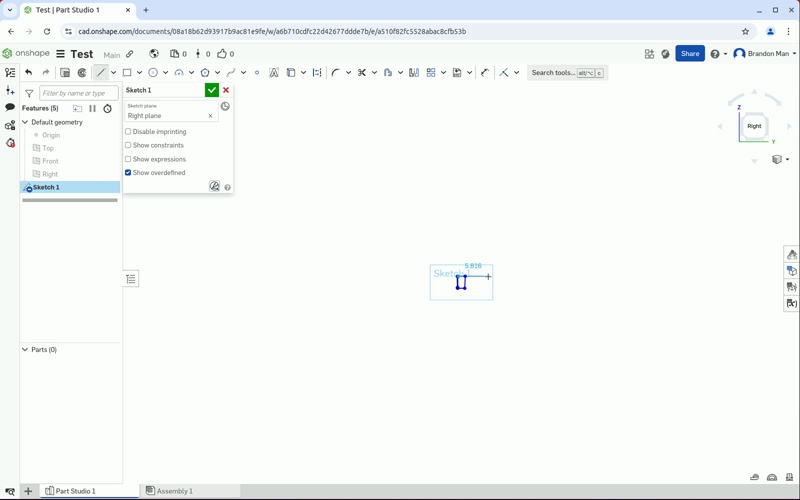
mouse_move(464, 276)
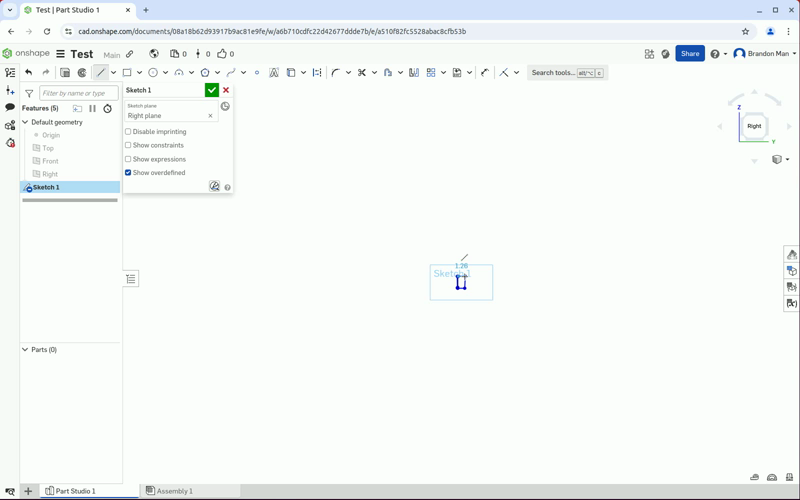
scroll(6)
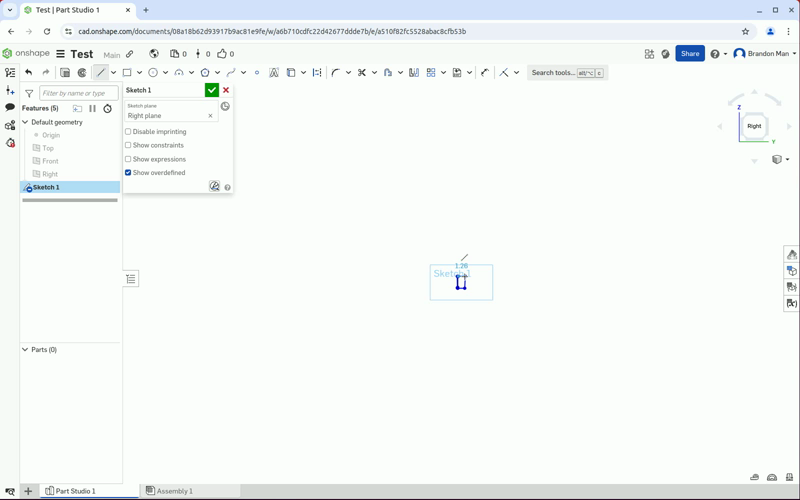
scroll(6)
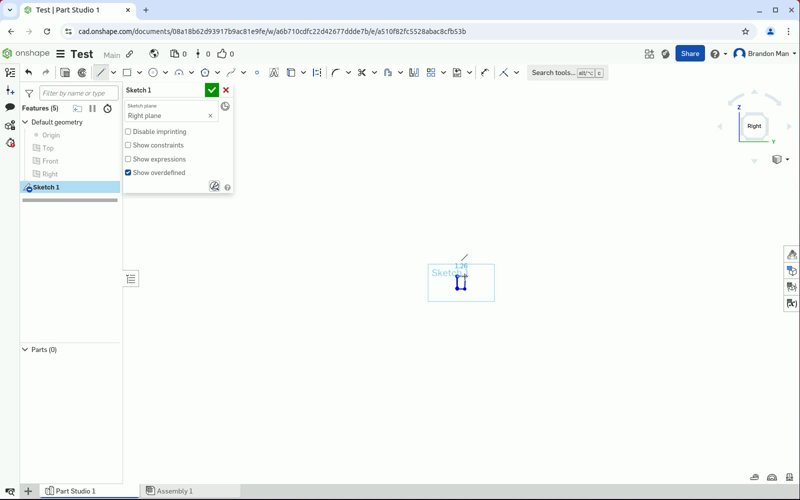
scroll(6)
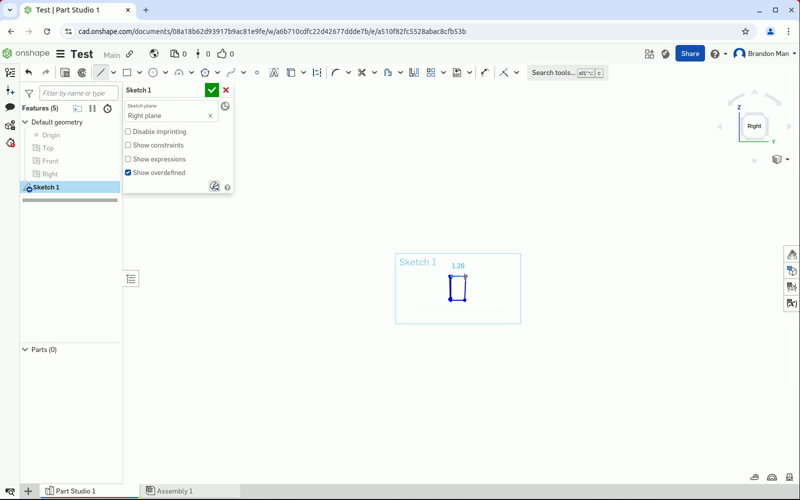
scroll(6)
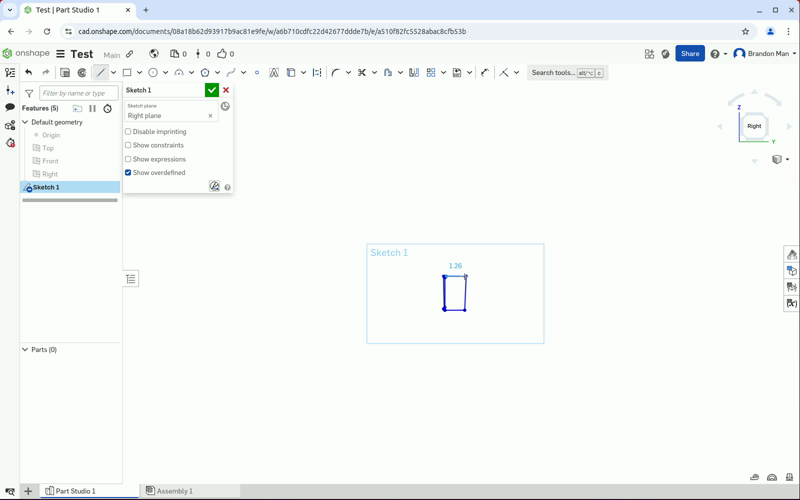
scroll(6)
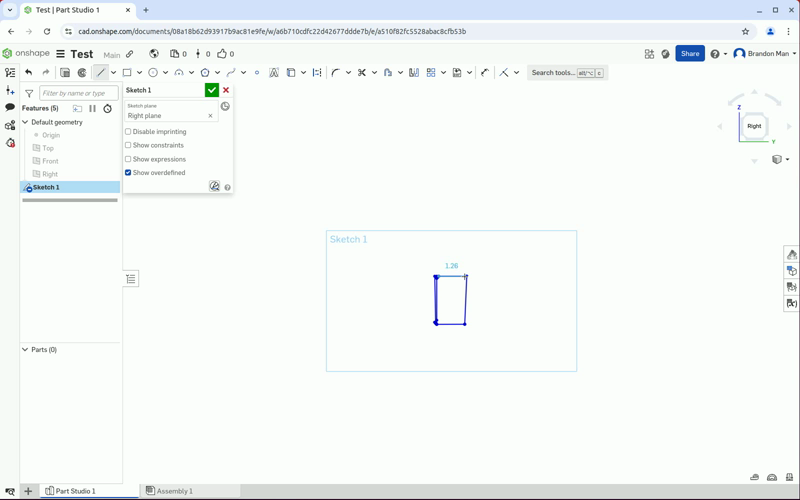
scroll(6)
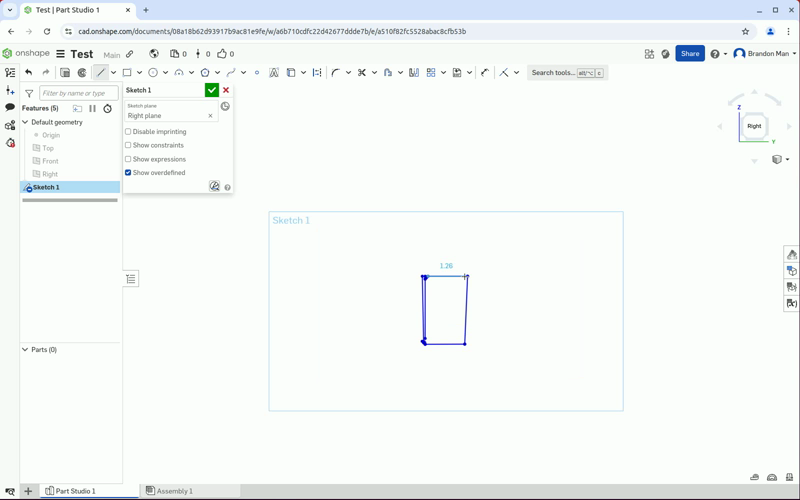
scroll(6)
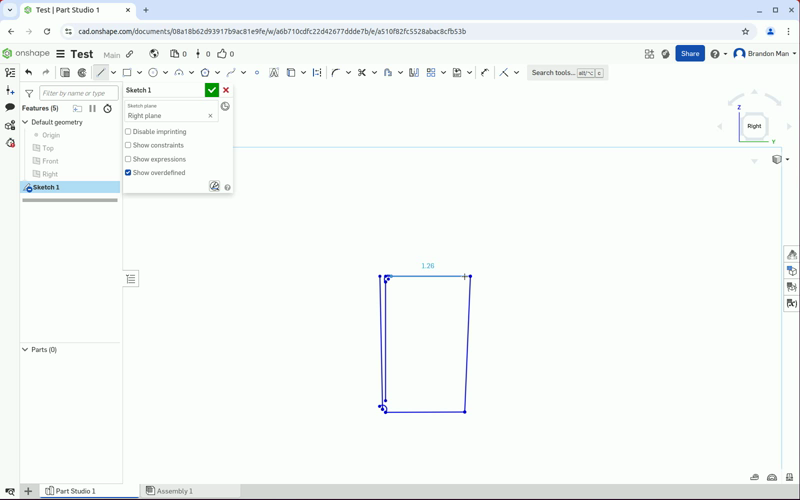
click(464, 276)
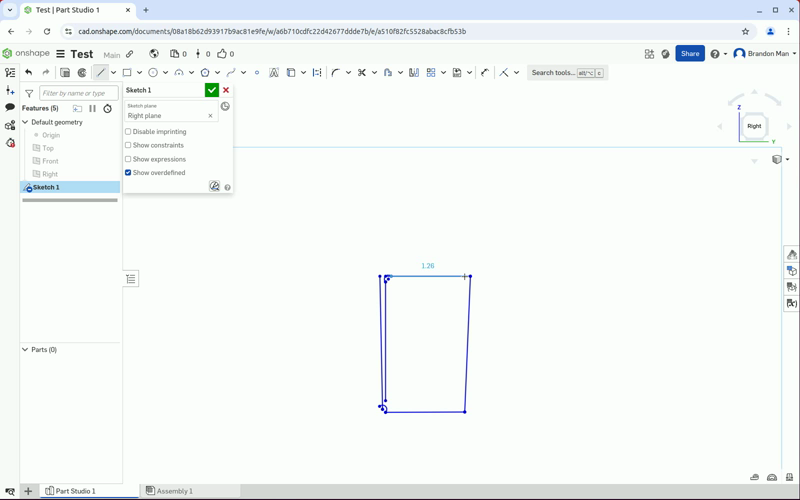
scroll(-6)
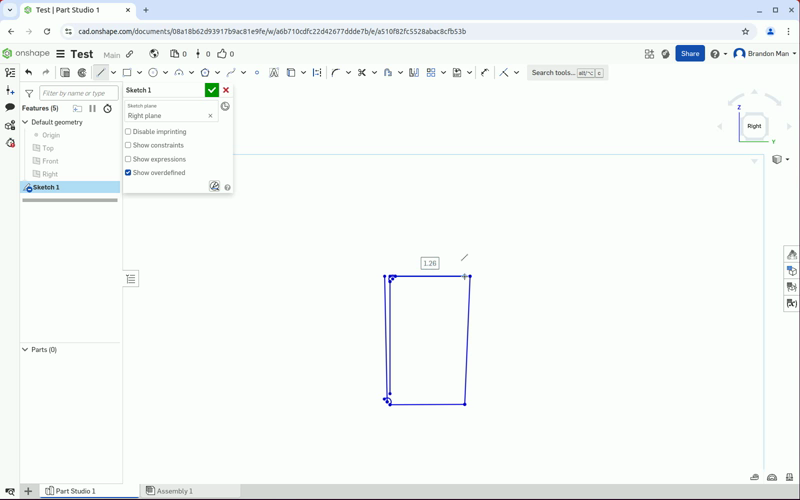
scroll(-6)
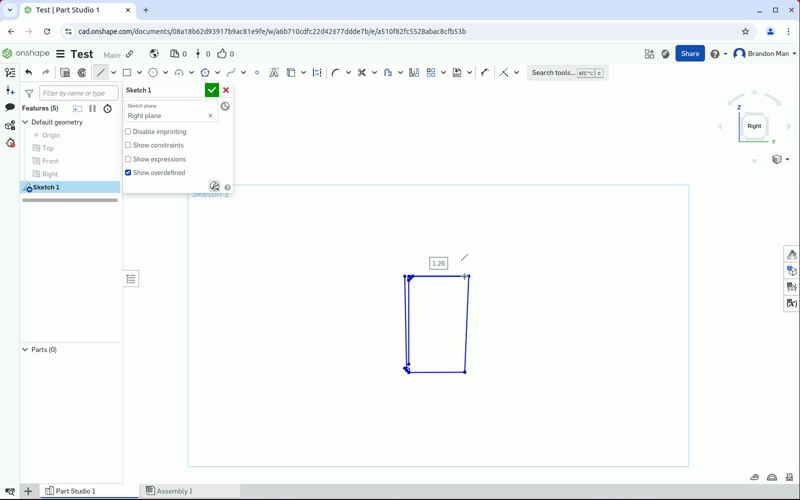
scroll(-6)
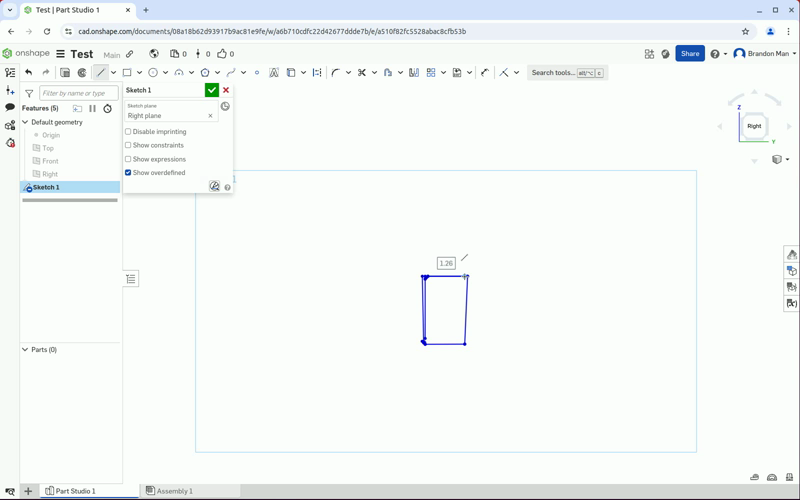
scroll(-6)
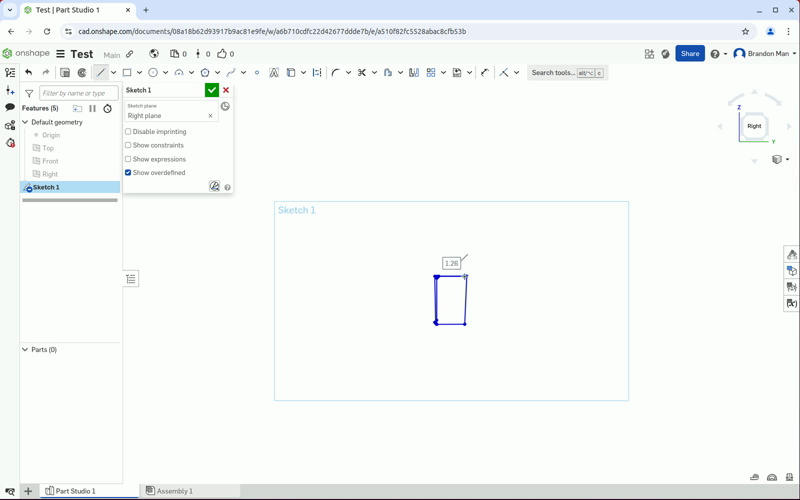
scroll(-6)
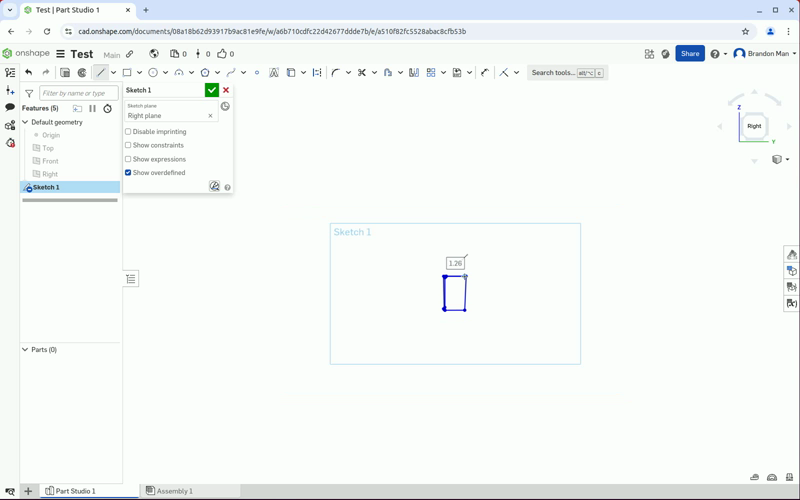
scroll(-6)
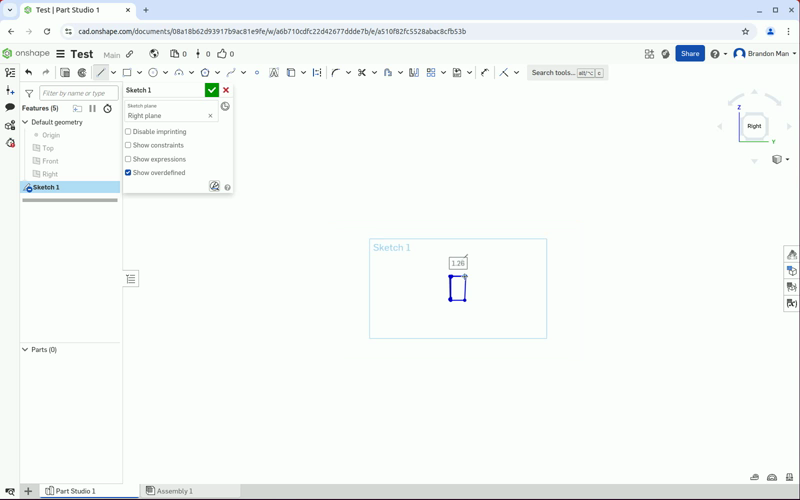
scroll(-6)
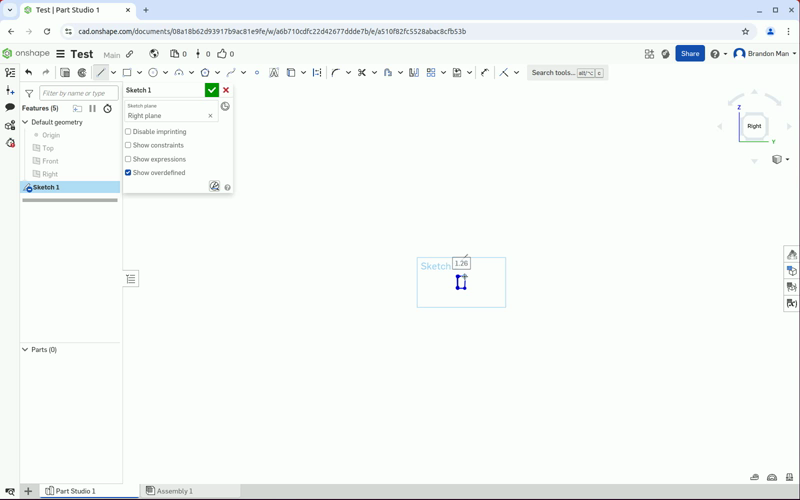
key_up(shift)
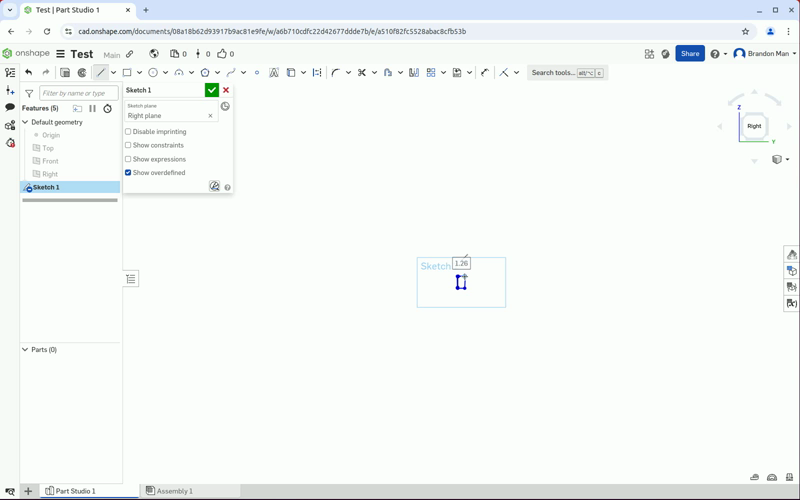
key(esc)
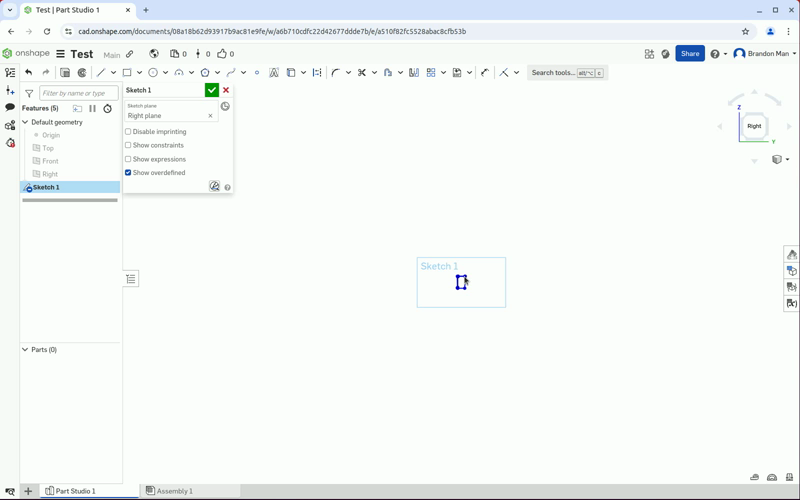
key(a)
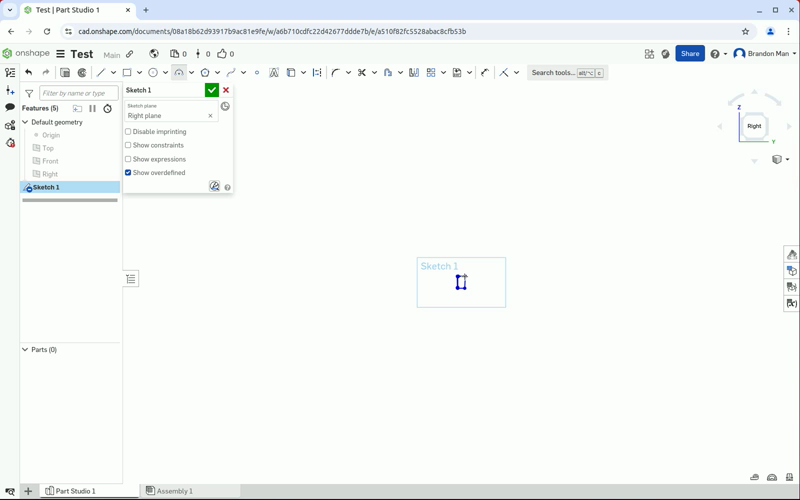
mouse_move(464, 276)
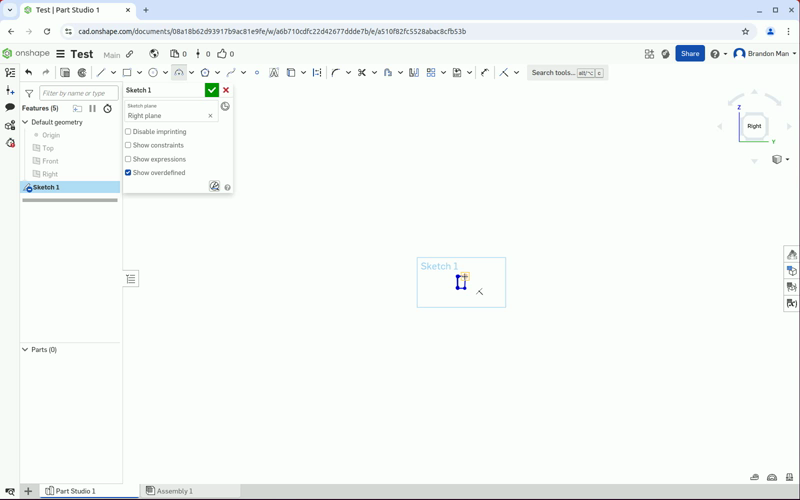
scroll(6)
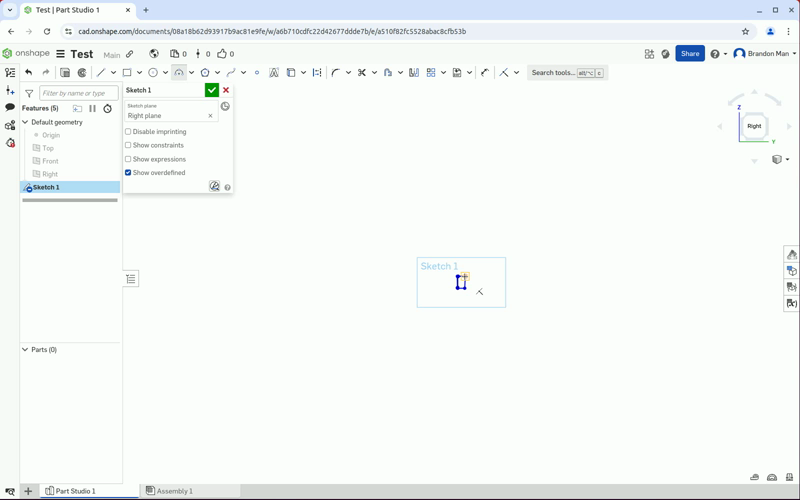
scroll(6)
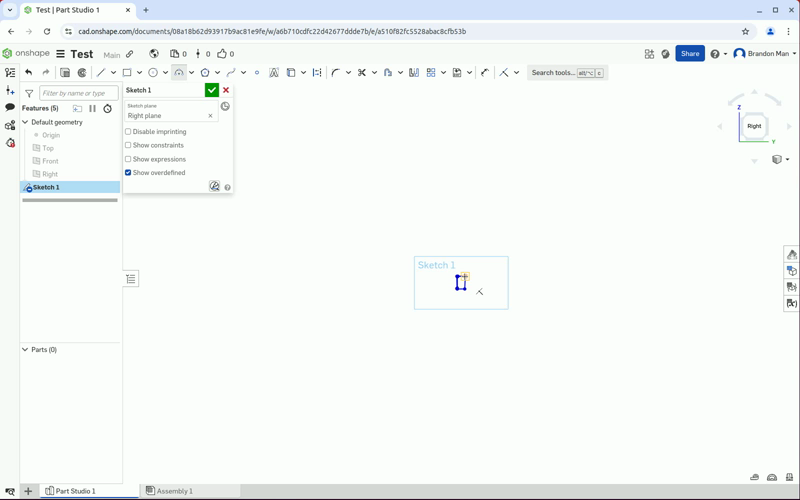
scroll(6)
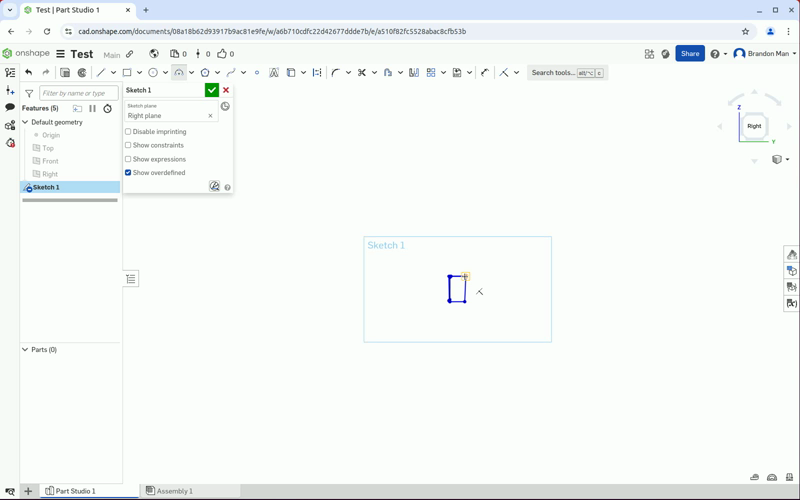
scroll(6)
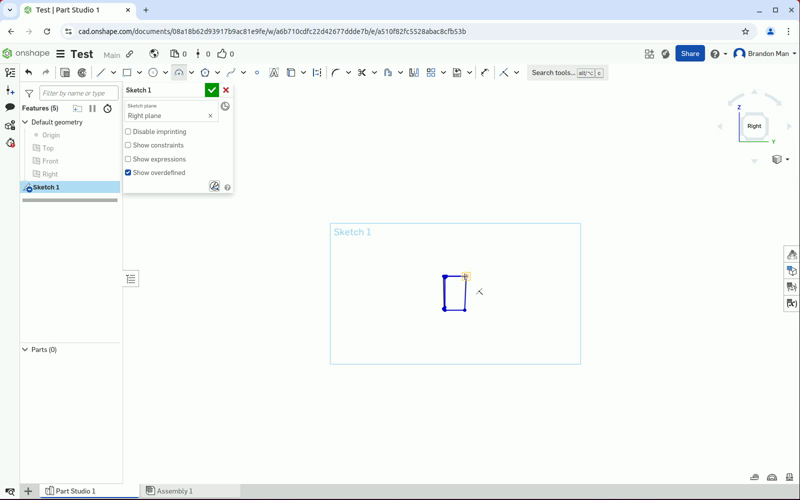
scroll(6)
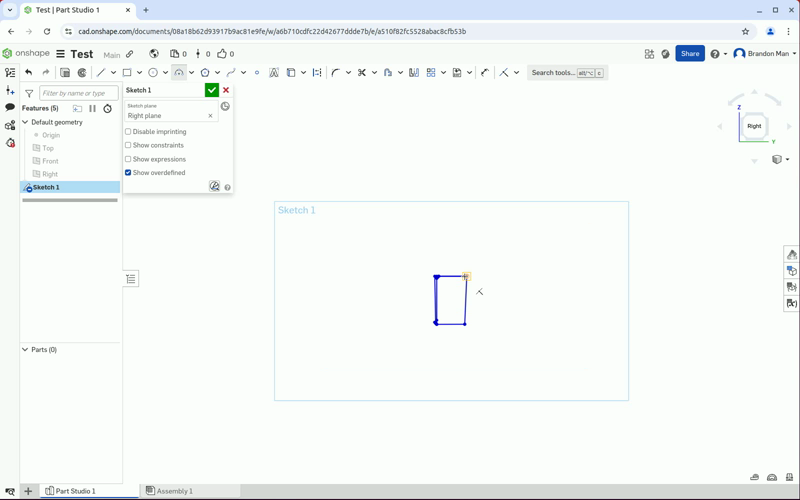
scroll(6)
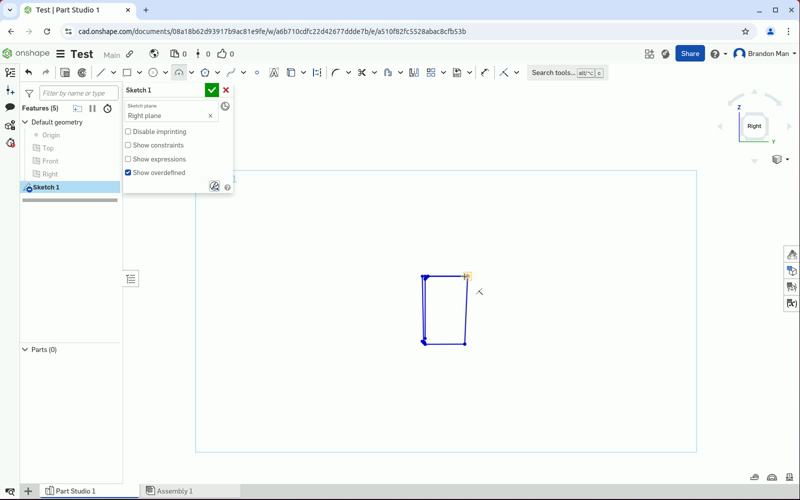
scroll(6)
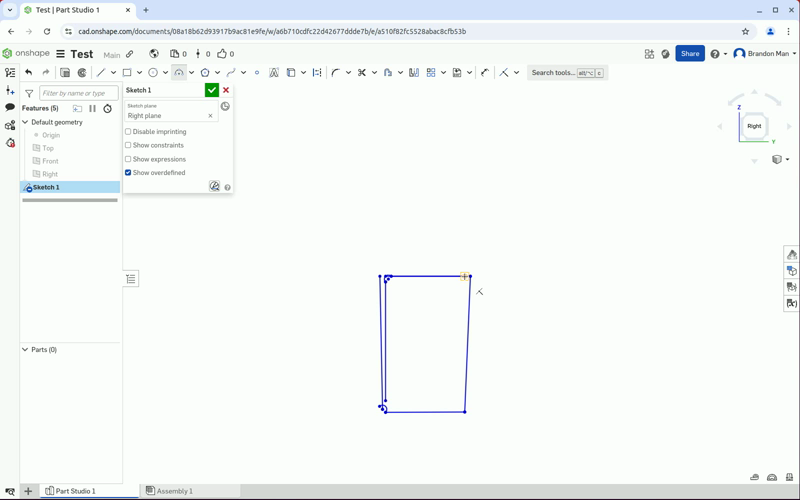
click(464, 276)
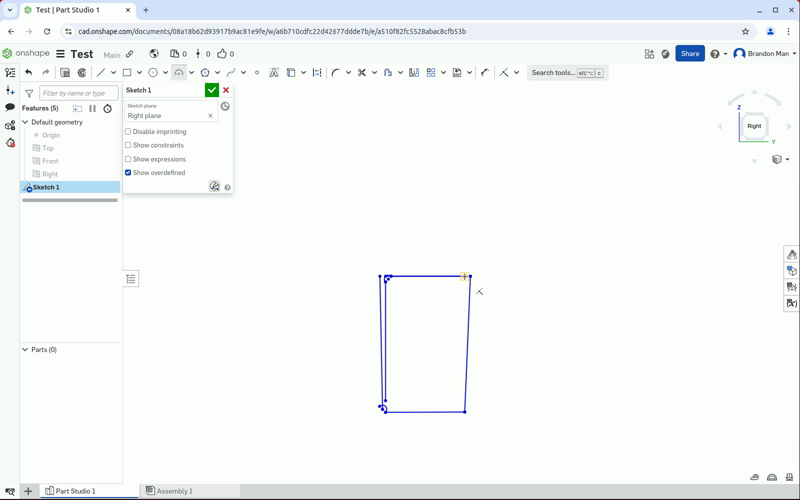
scroll(-6)
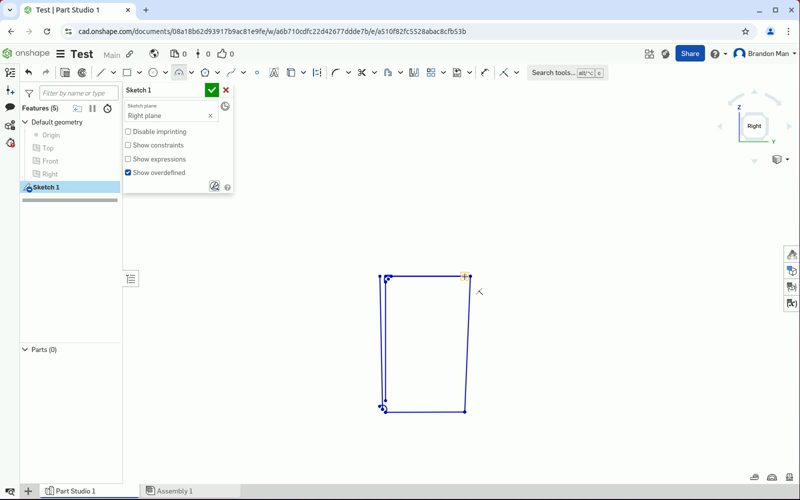
scroll(-6)
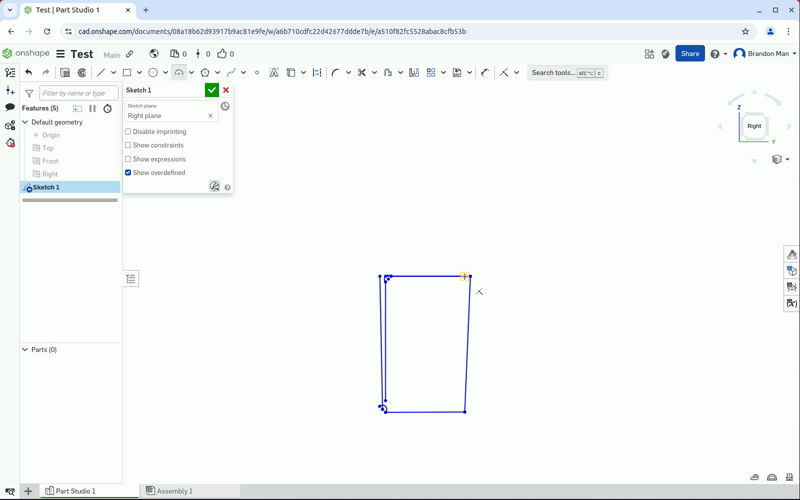
scroll(-6)
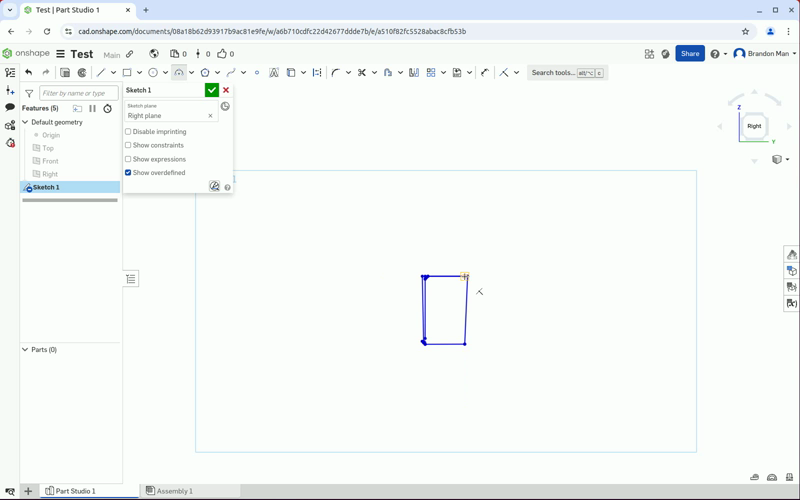
scroll(-6)
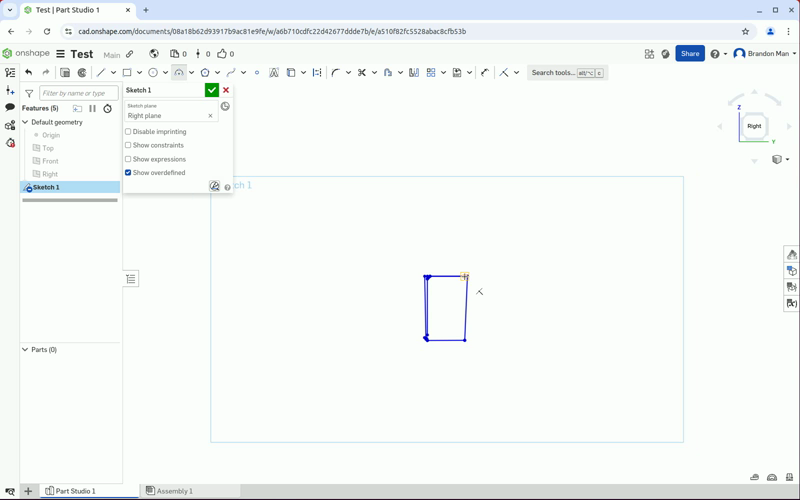
scroll(-6)
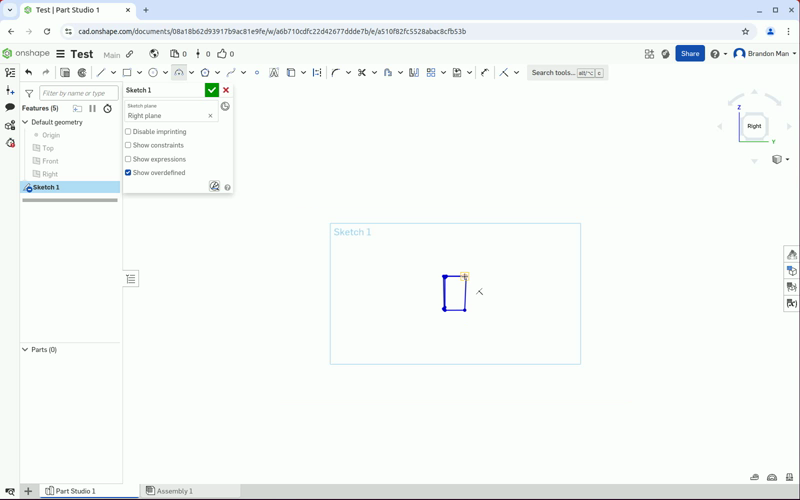
scroll(-6)
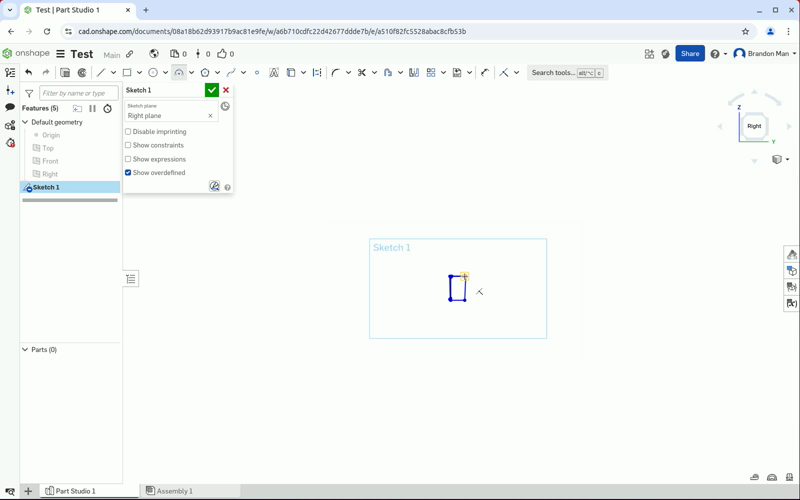
scroll(-6)
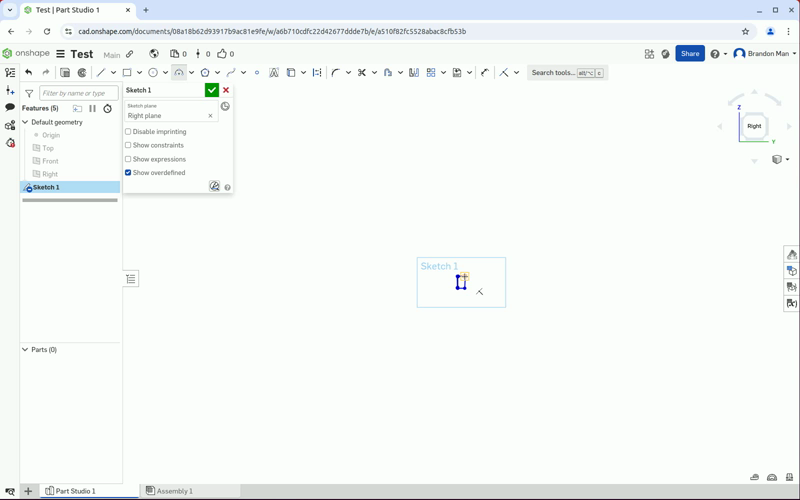
key_down(shift)
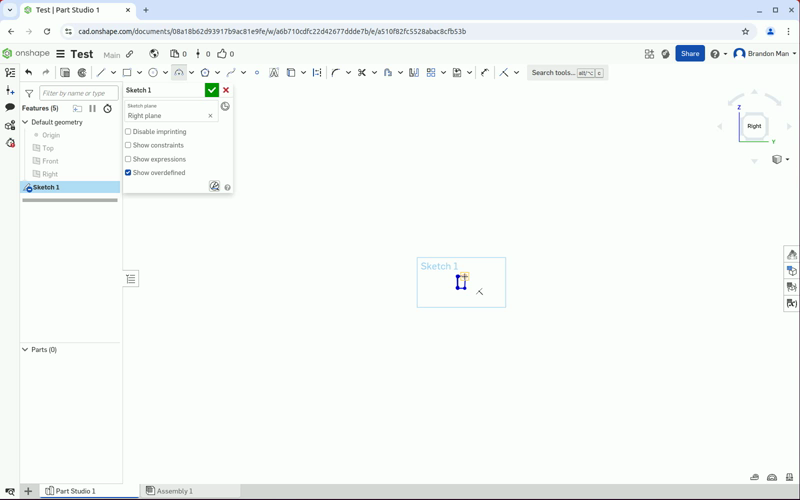
mouse_move(464, 276)
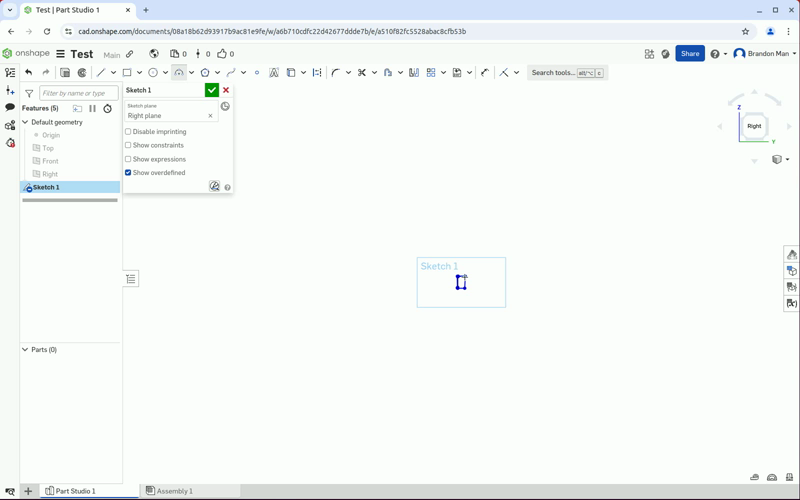
scroll(6)
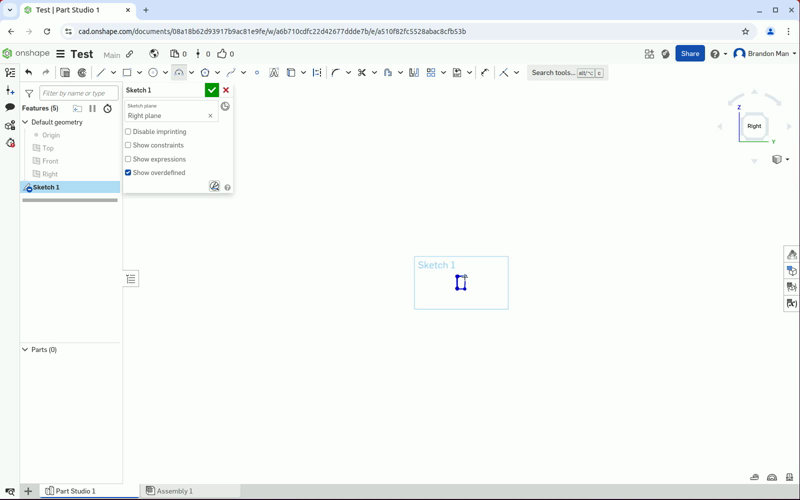
scroll(6)
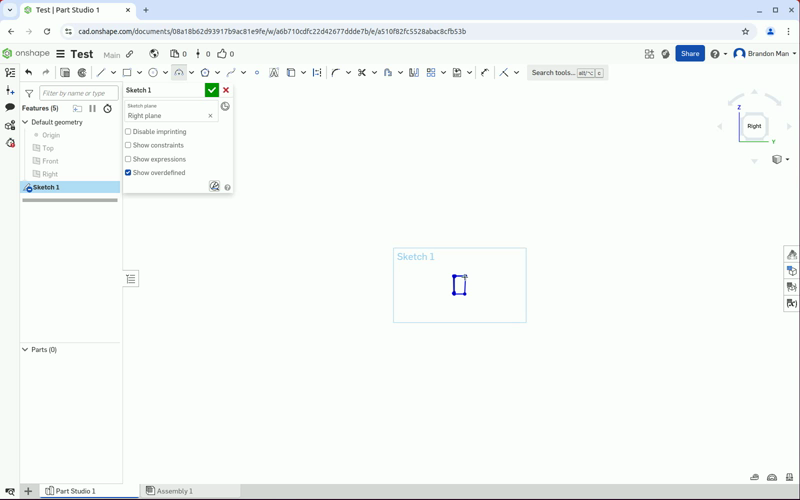
scroll(6)
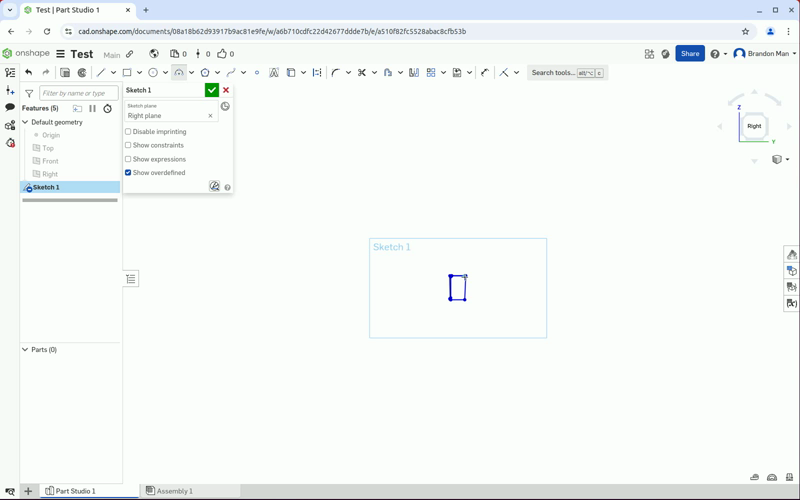
scroll(6)
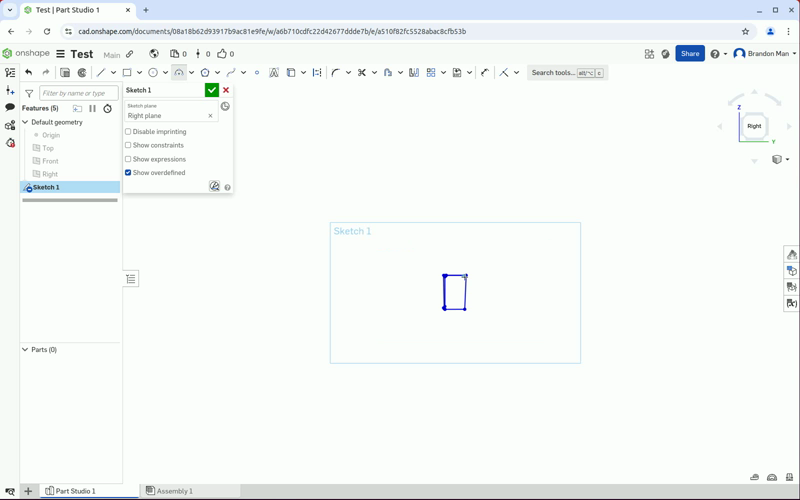
scroll(6)
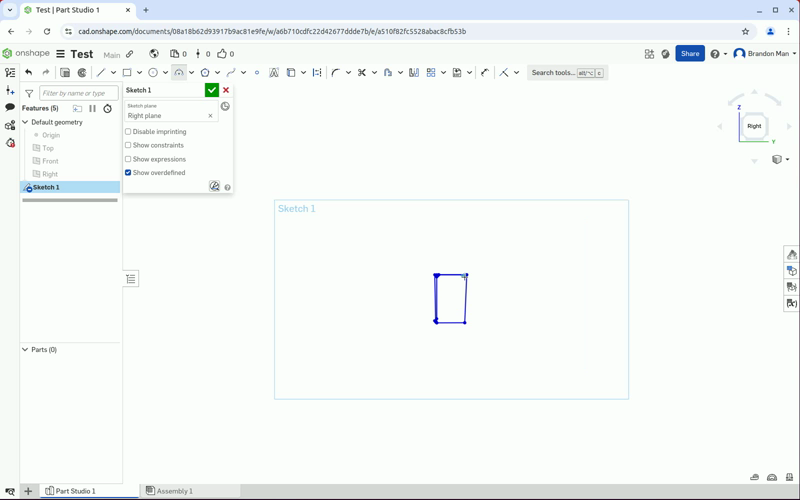
scroll(6)
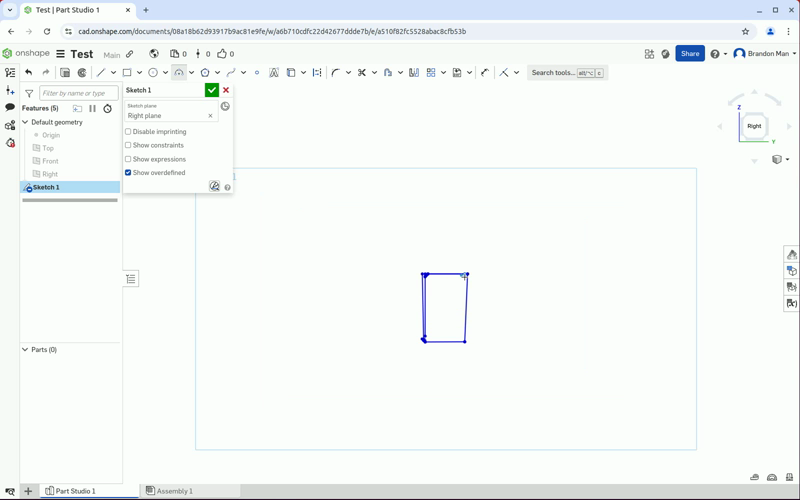
scroll(6)
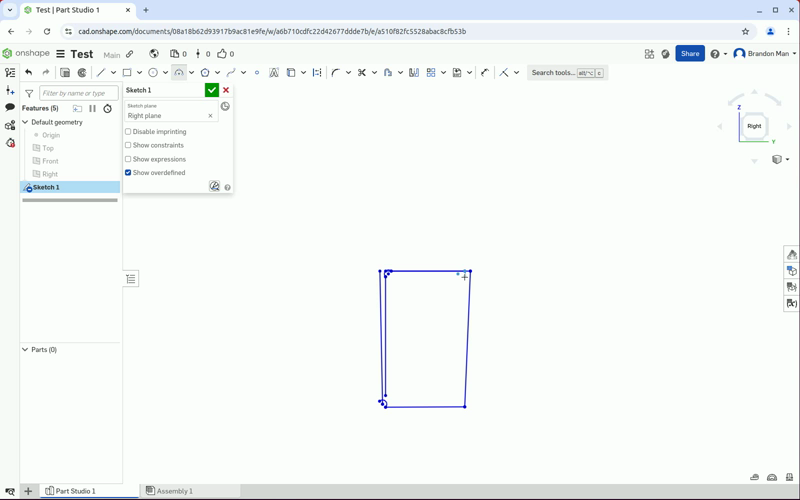
click(464, 276)
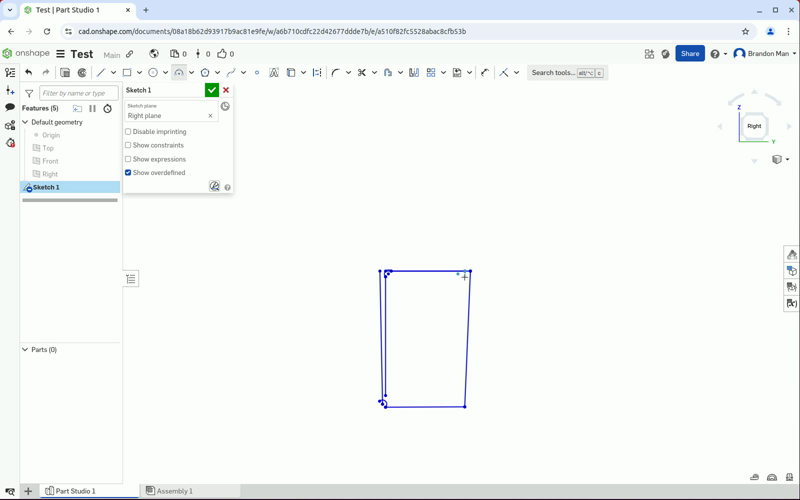
scroll(-6)
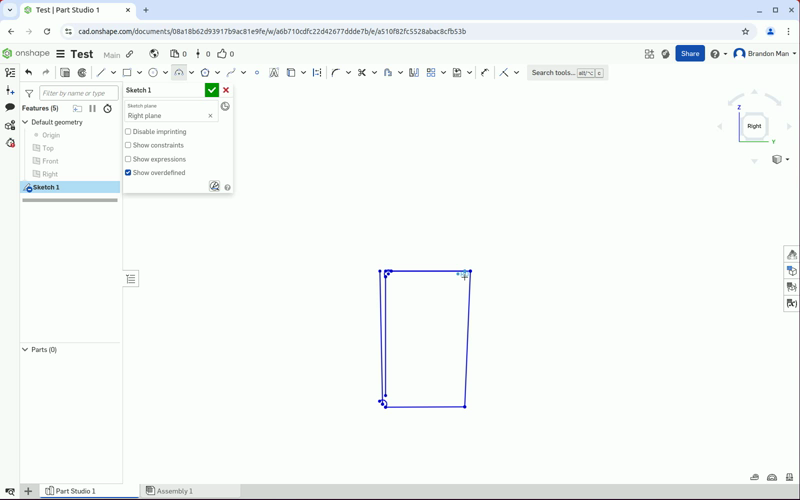
scroll(-6)
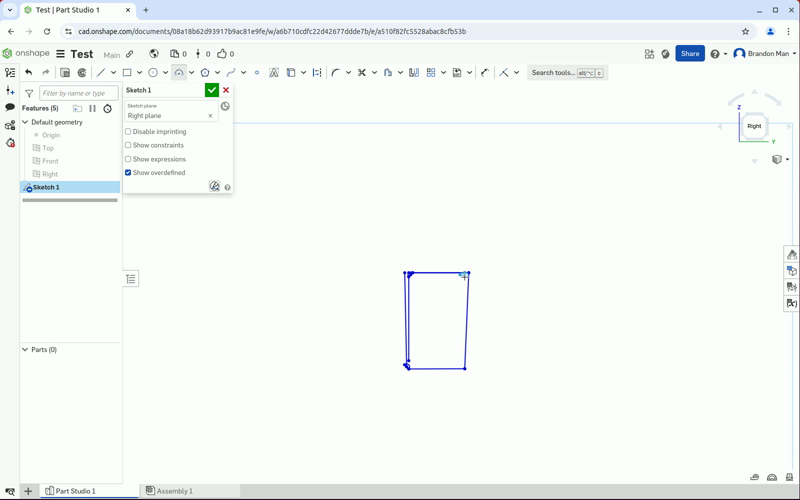
scroll(-6)
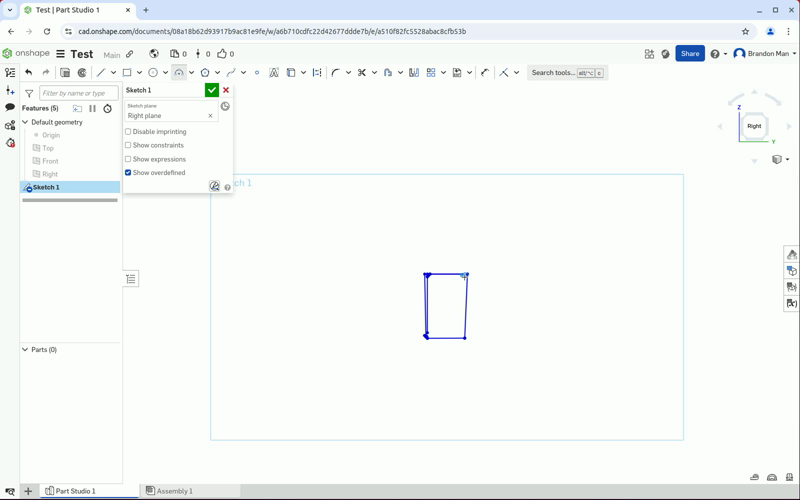
scroll(-6)
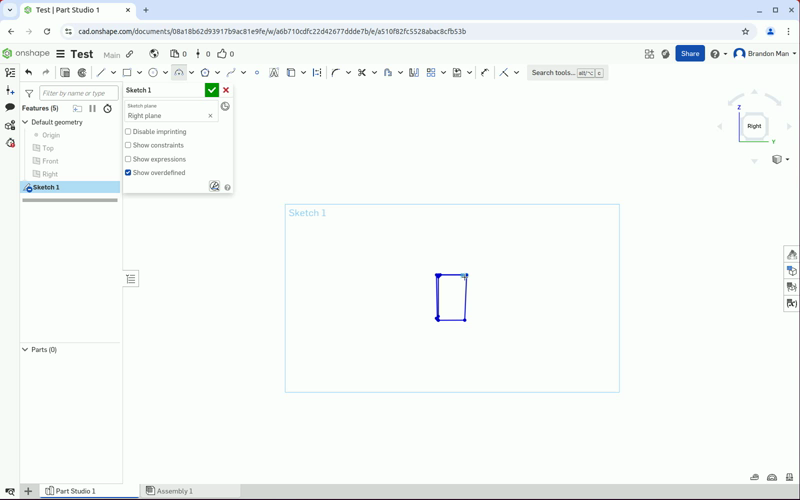
scroll(-6)
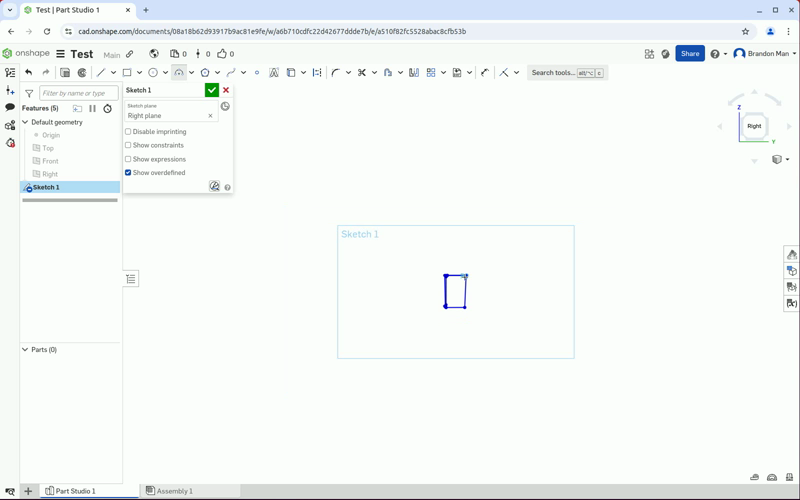
scroll(-6)
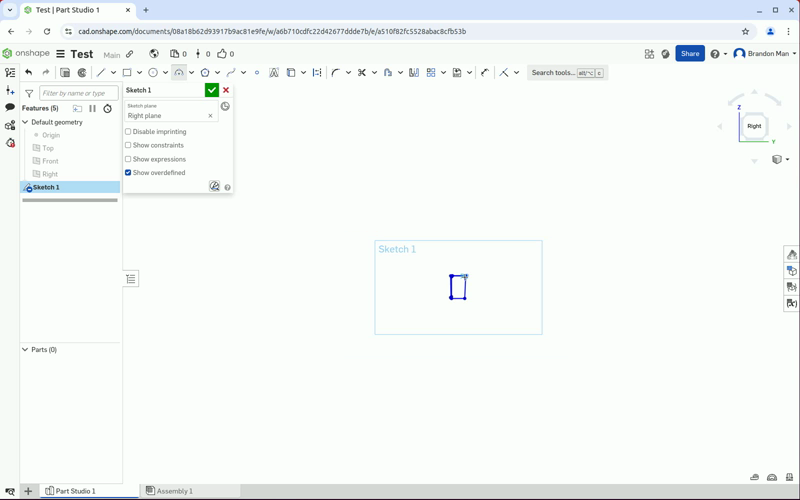
scroll(-6)
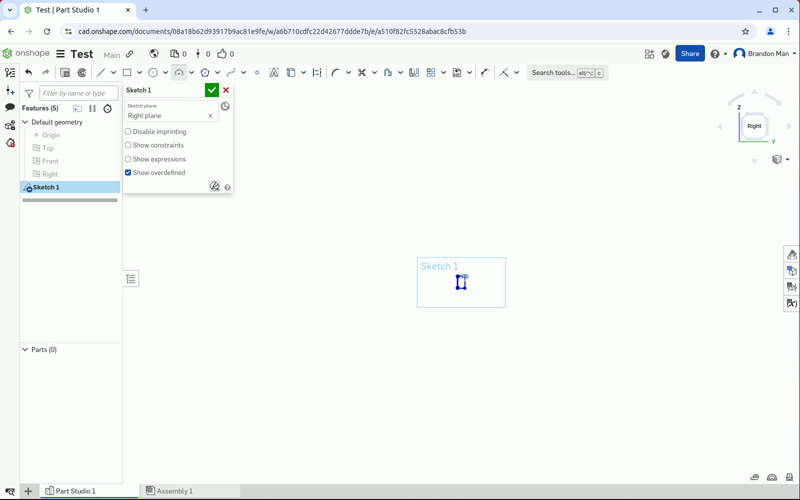
mouse_move(464, 276)
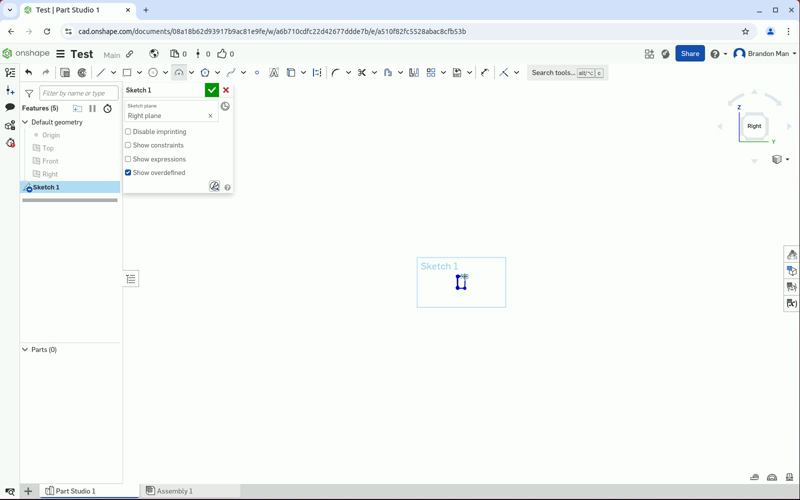
scroll(6)
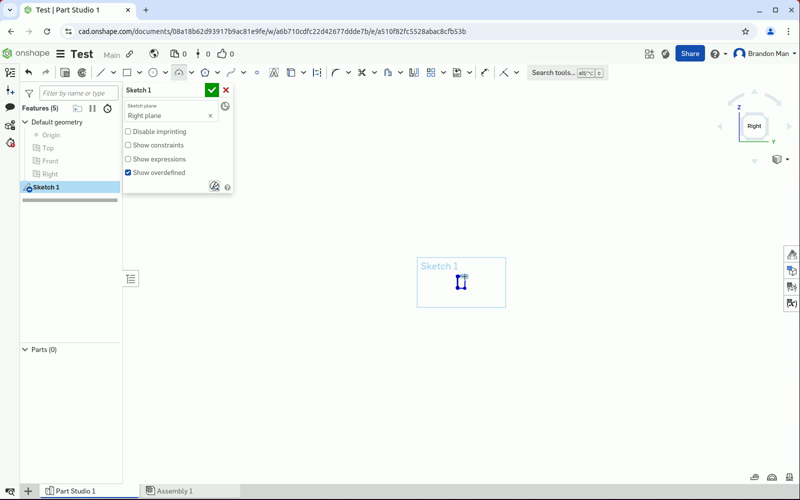
scroll(6)
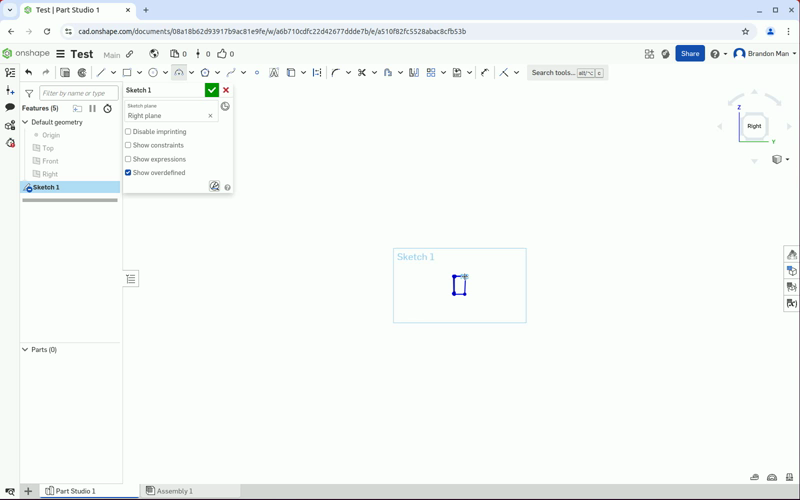
scroll(6)
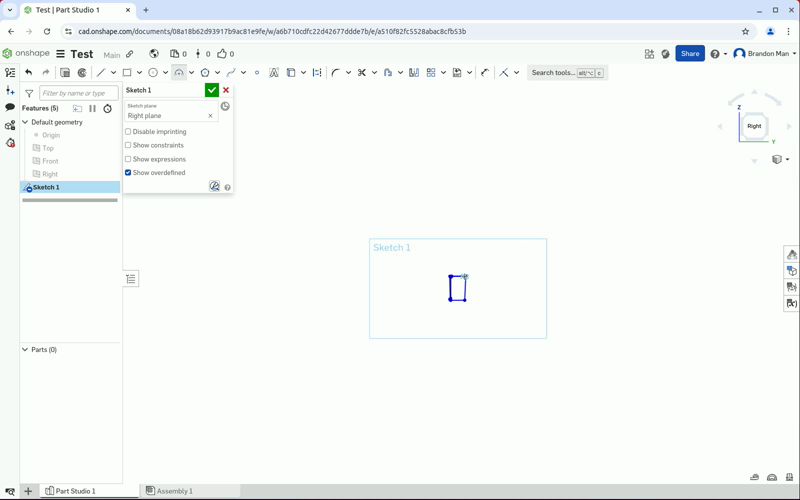
scroll(6)
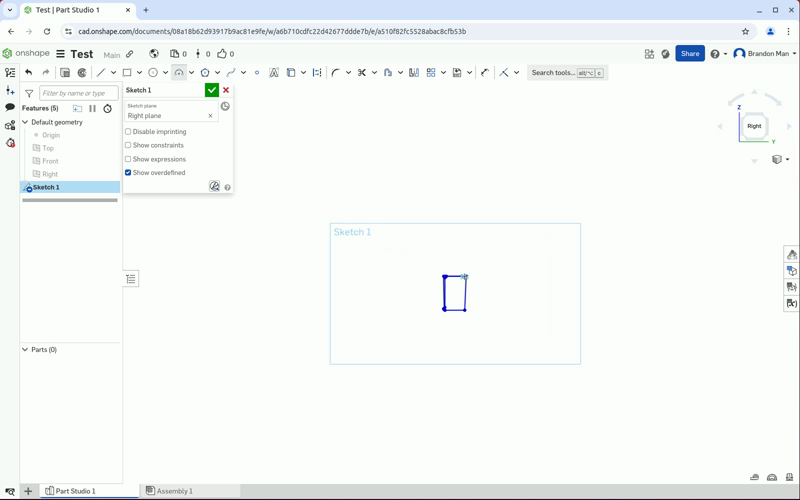
scroll(6)
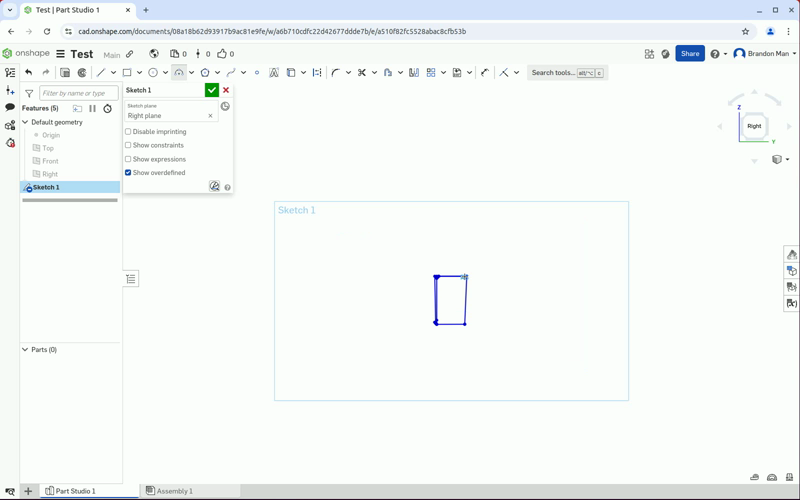
scroll(6)
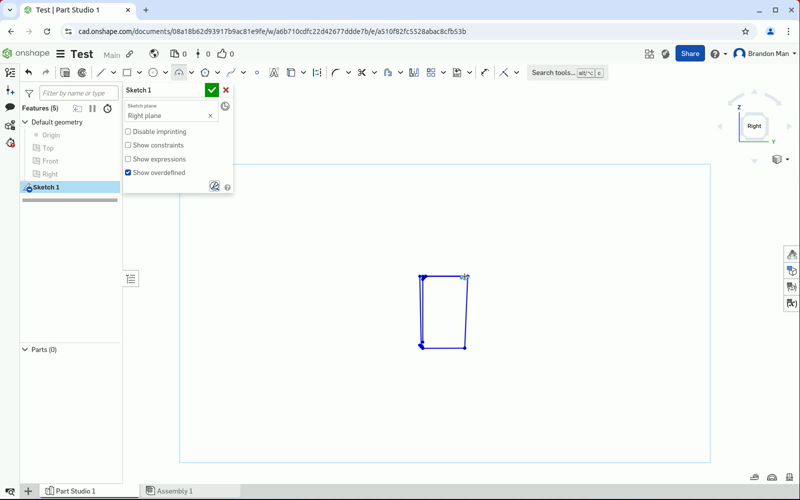
scroll(6)
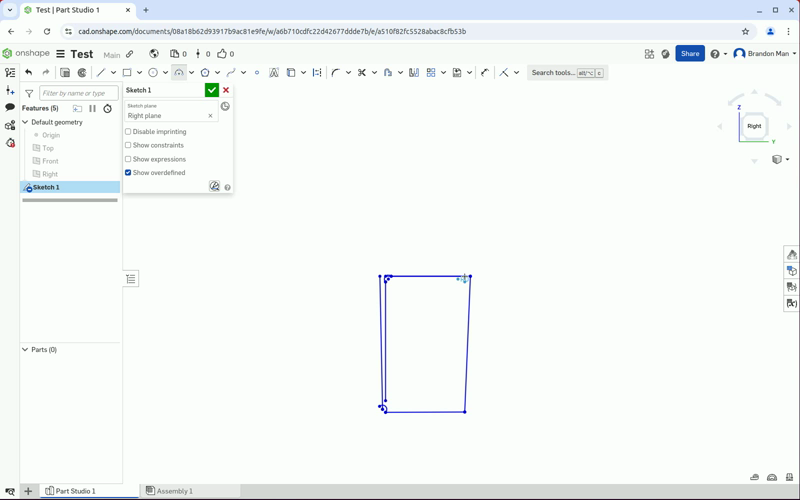
click(464, 276)
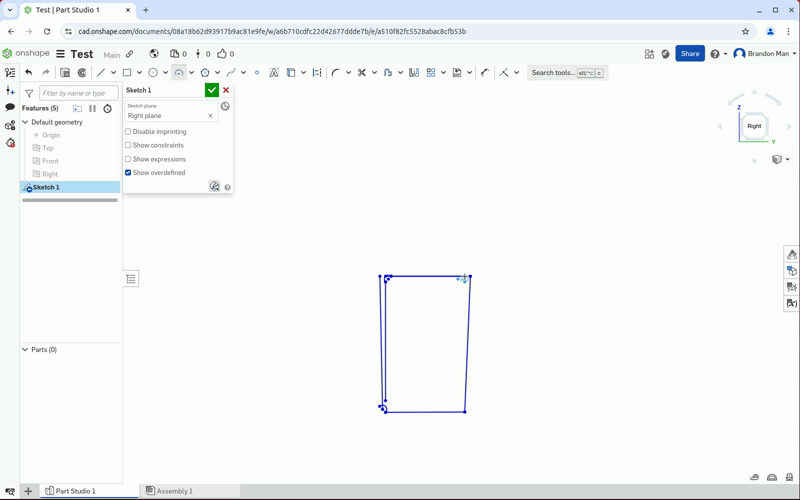
scroll(-6)
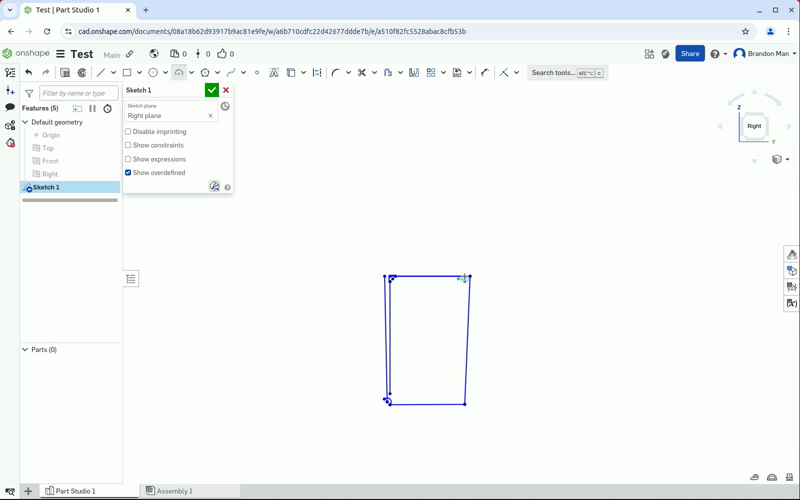
scroll(-6)
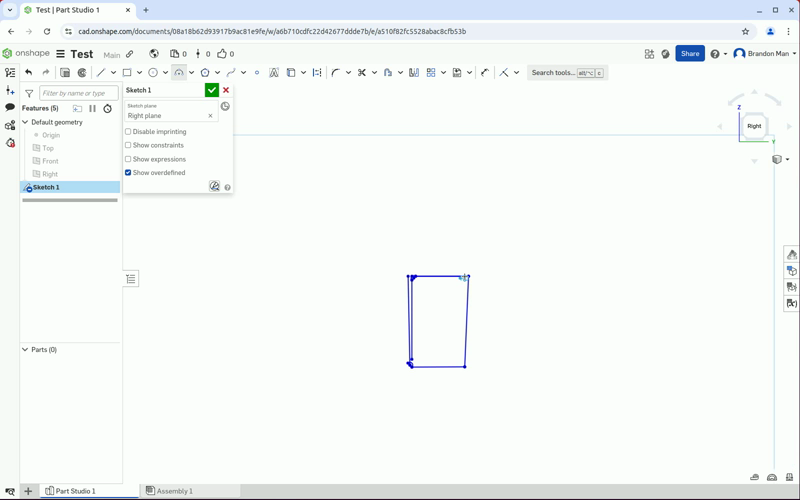
scroll(-6)
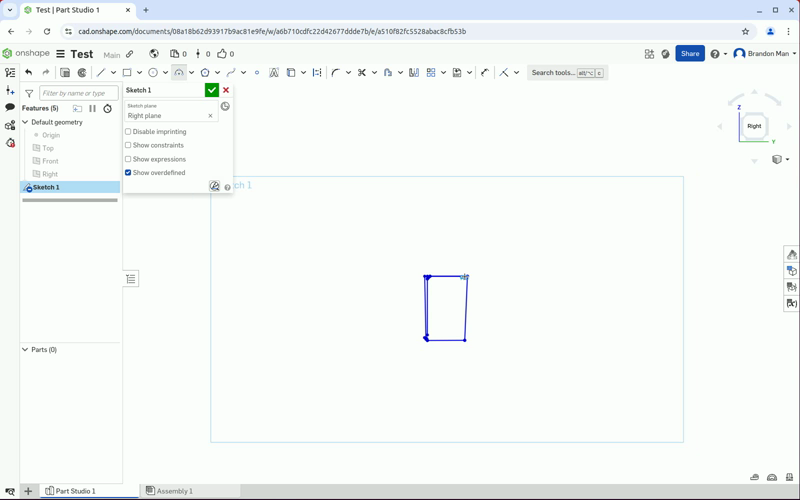
scroll(-6)
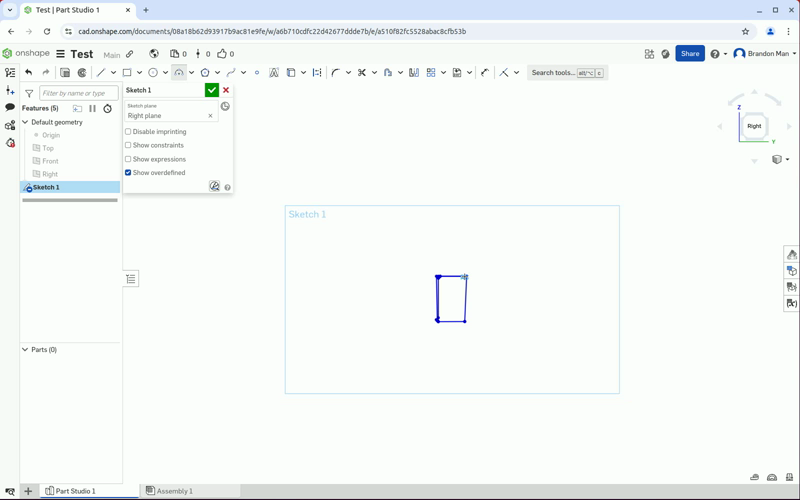
scroll(-6)
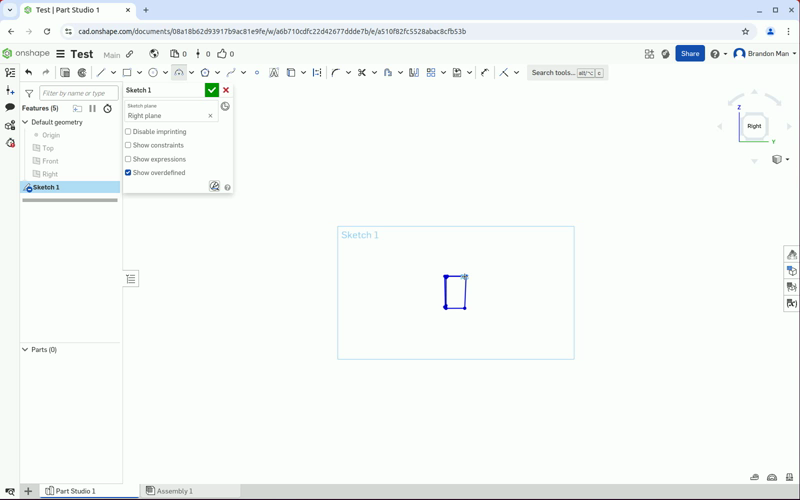
scroll(-6)
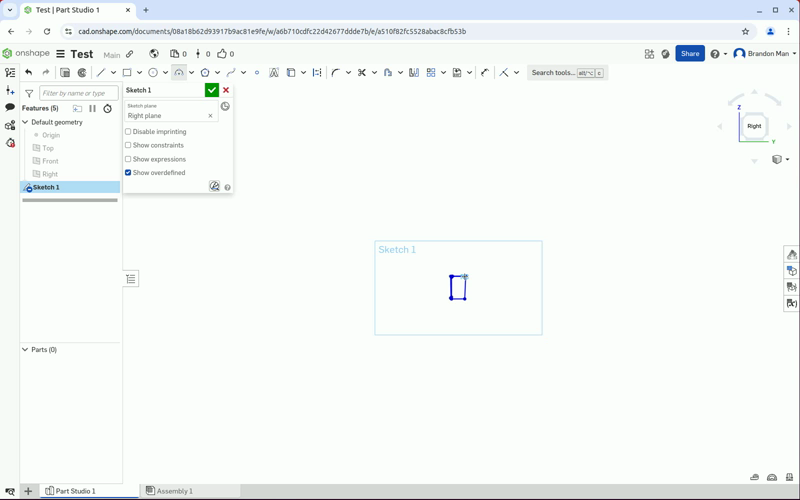
scroll(-6)
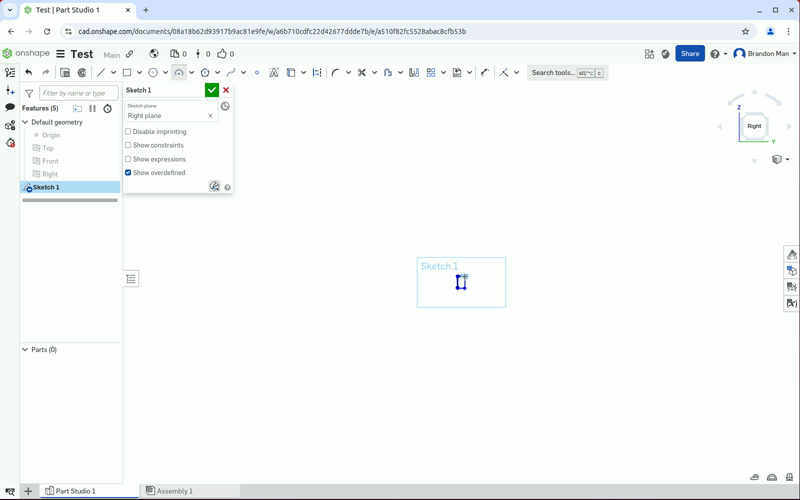
key_up(shift)
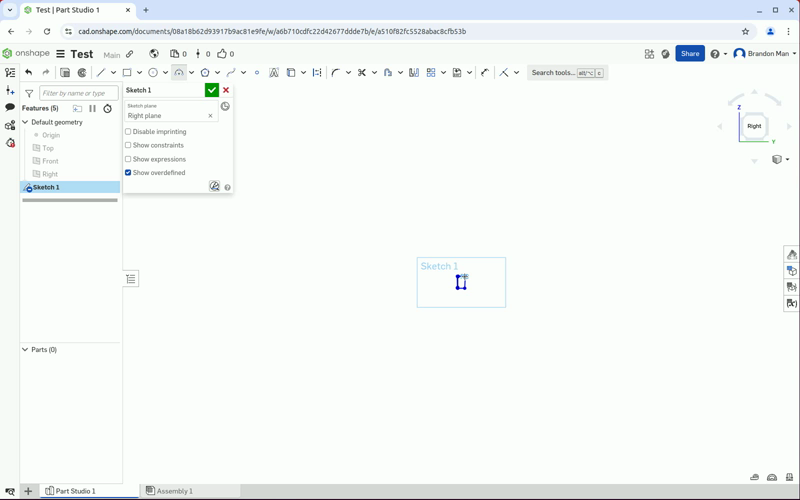
key(esc)
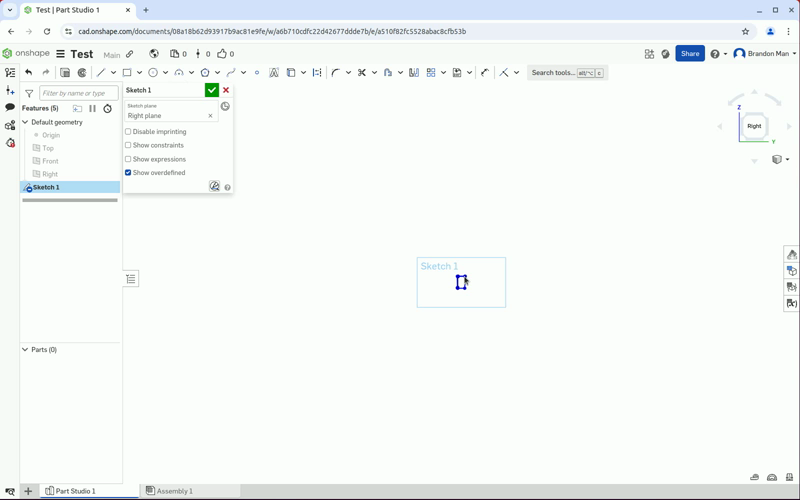
key(l)
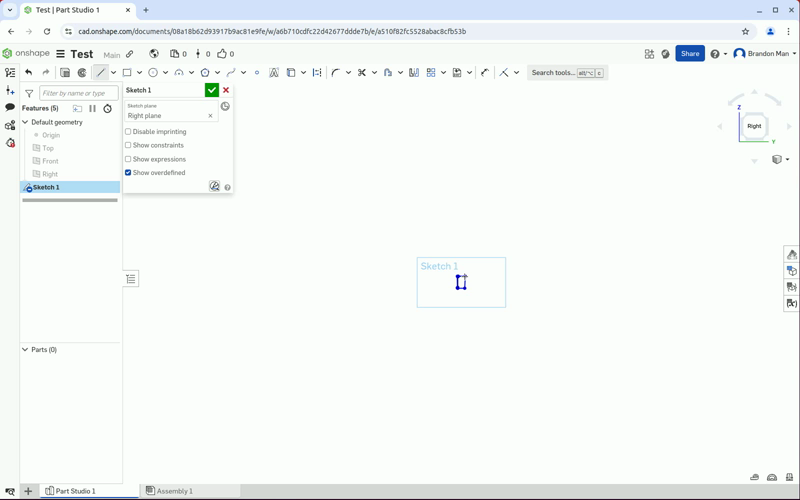
mouse_move(464, 276)
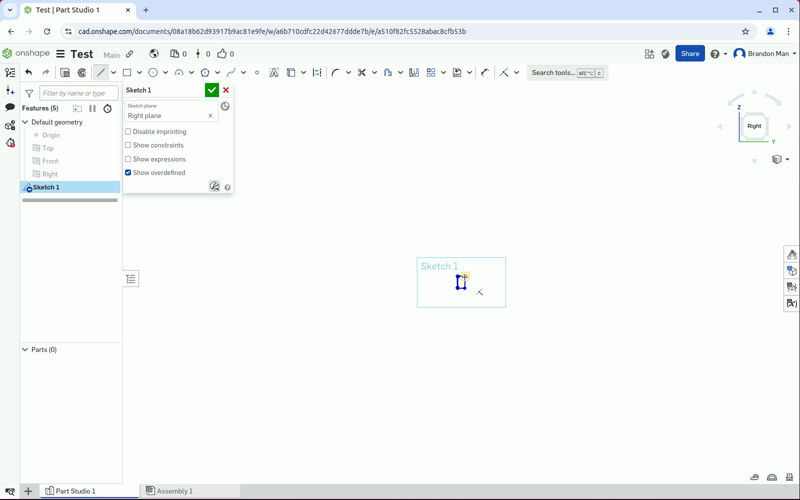
scroll(6)
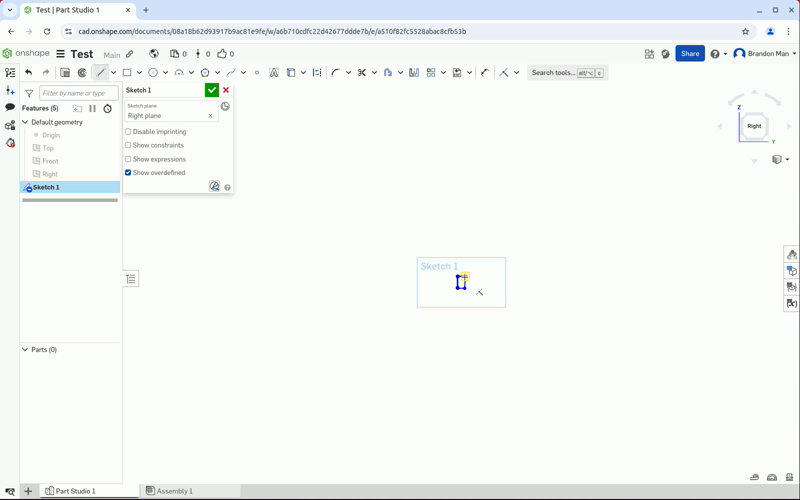
scroll(6)
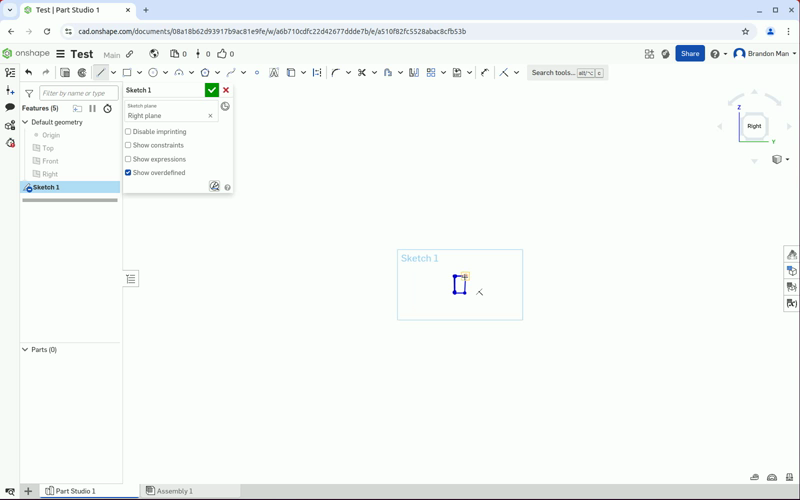
scroll(6)
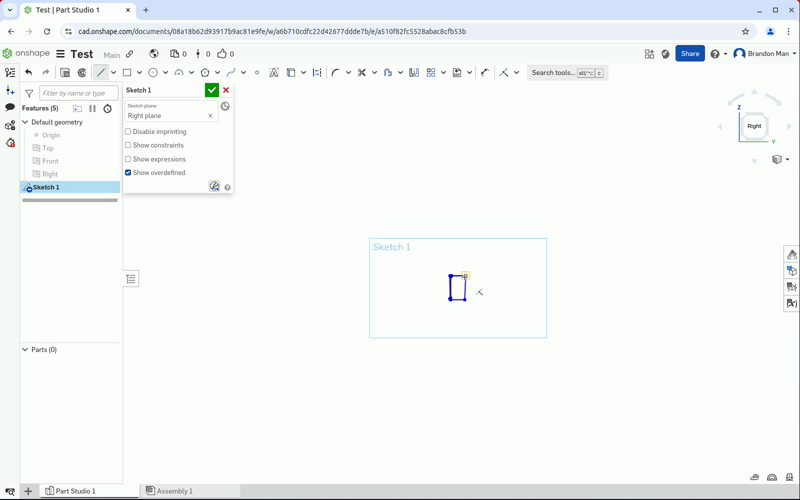
scroll(6)
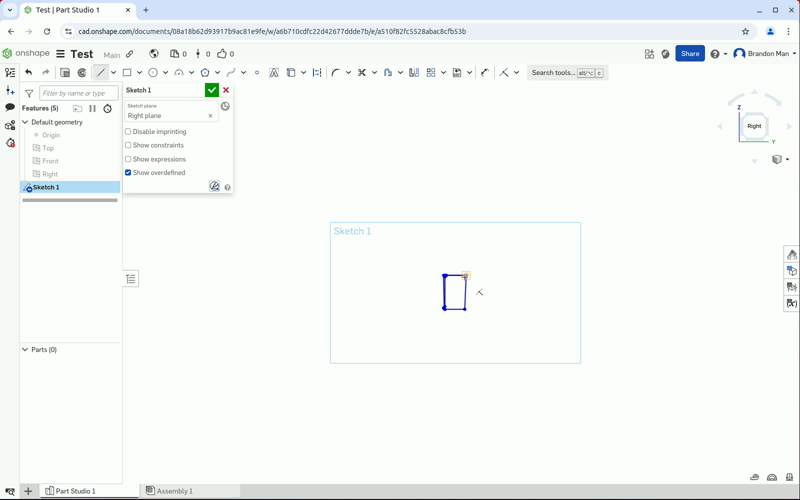
scroll(6)
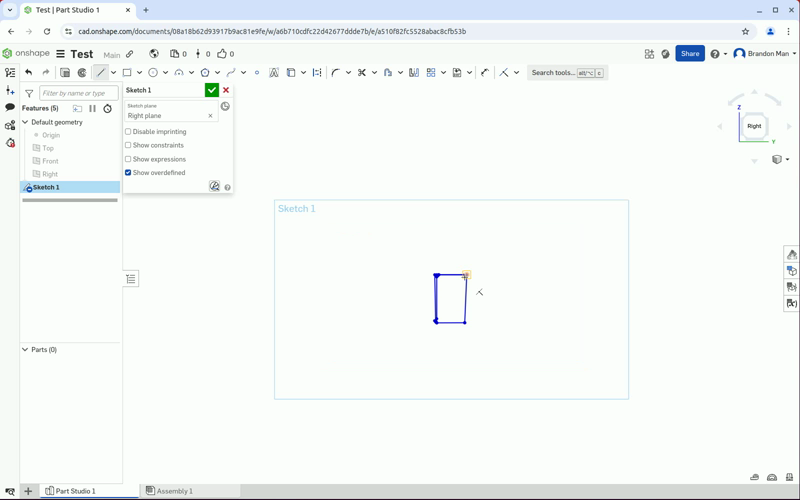
scroll(6)
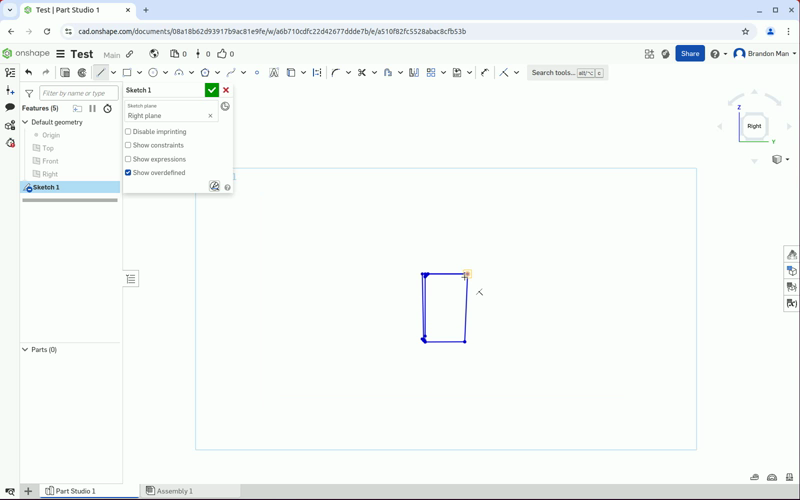
scroll(6)
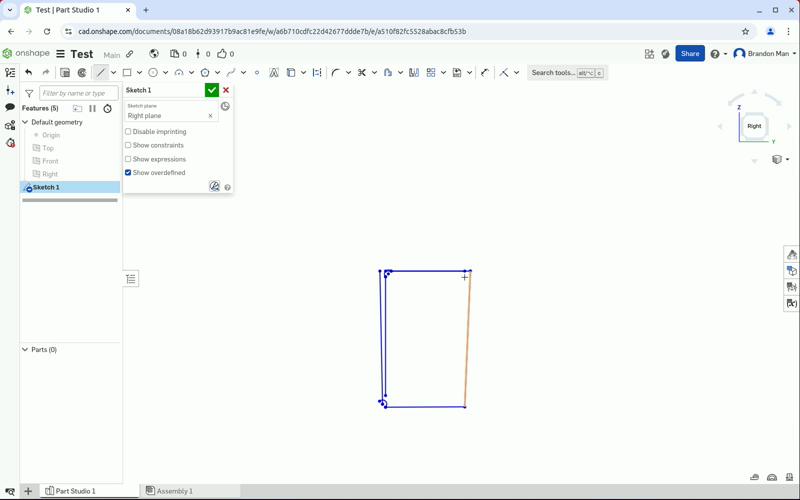
click(464, 276)
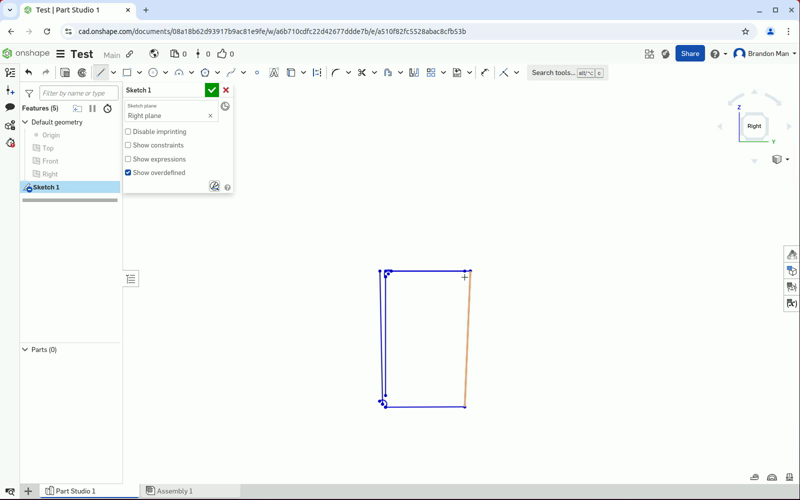
scroll(-6)
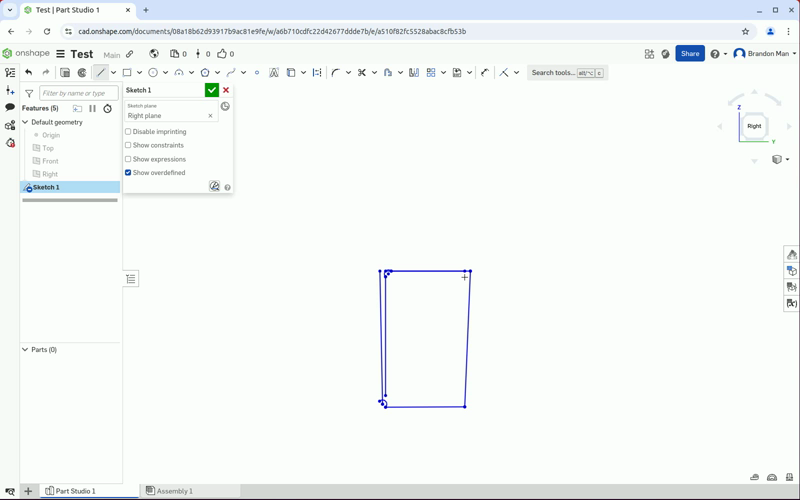
scroll(-6)
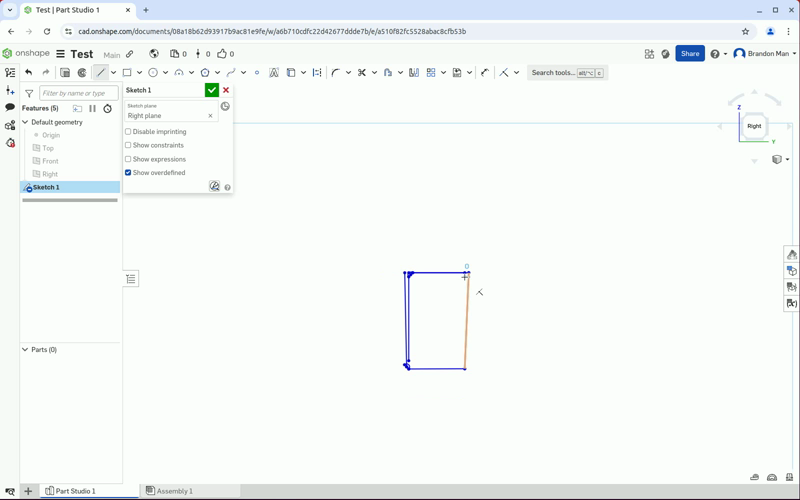
scroll(-6)
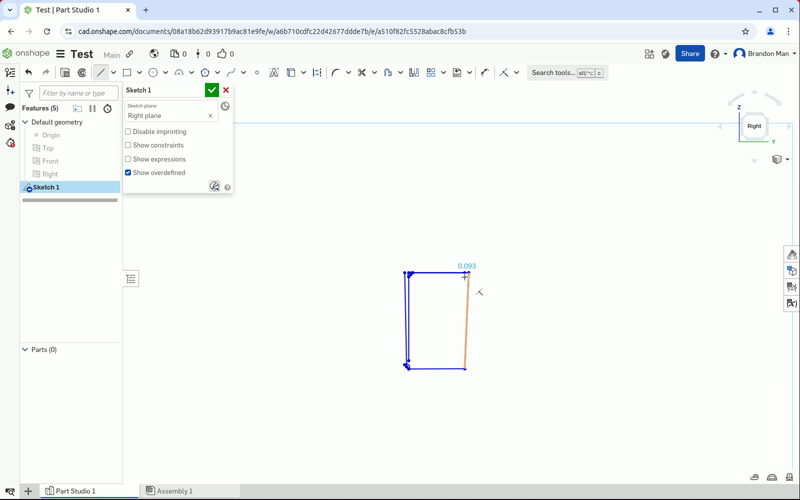
scroll(-6)
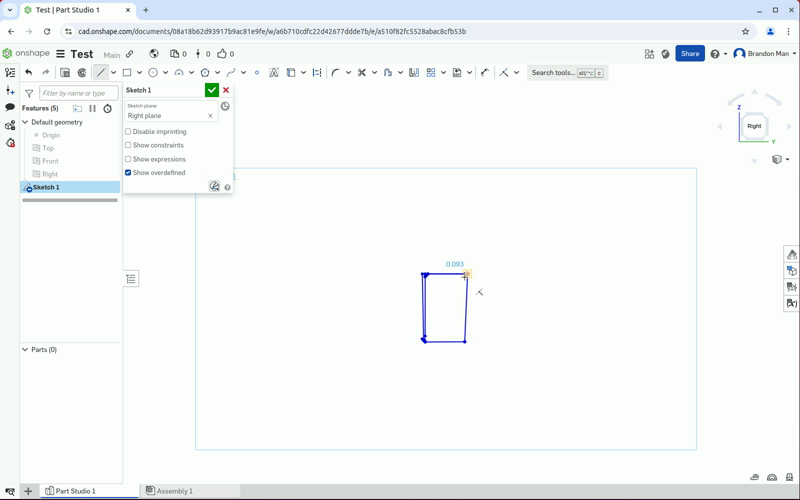
scroll(-6)
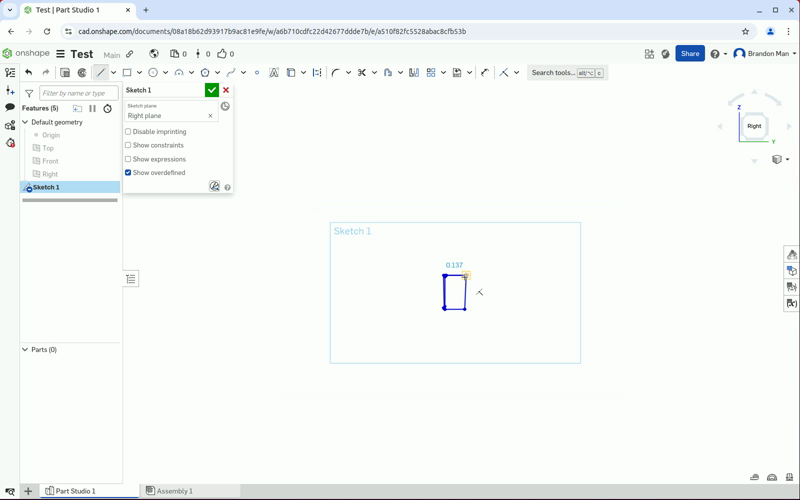
scroll(-6)
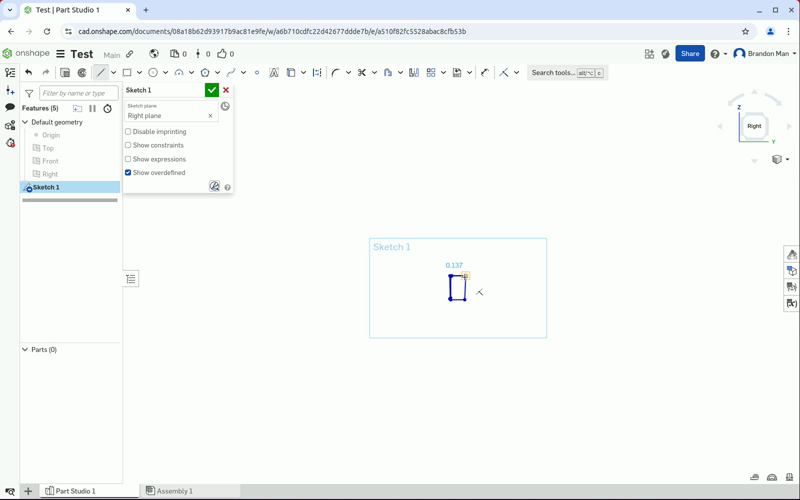
scroll(-6)
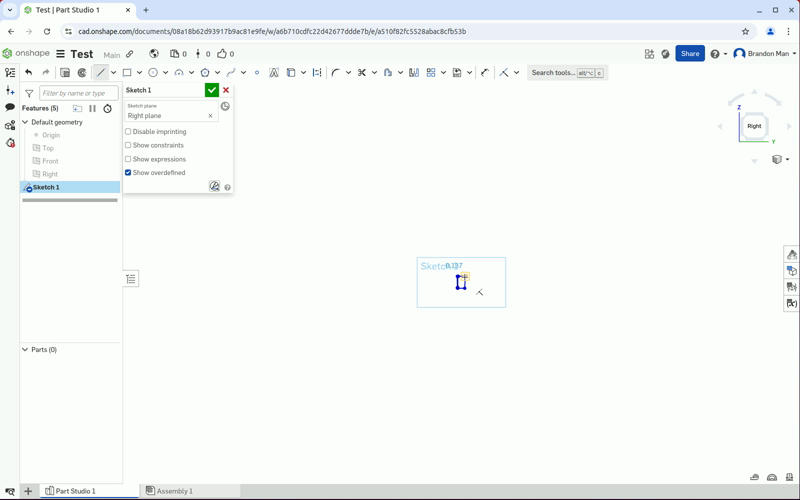
key_down(shift)
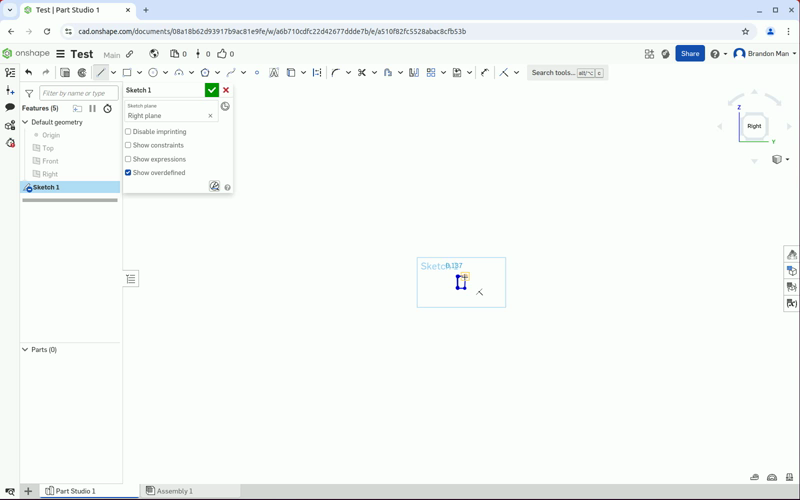
mouse_move(495, 276)
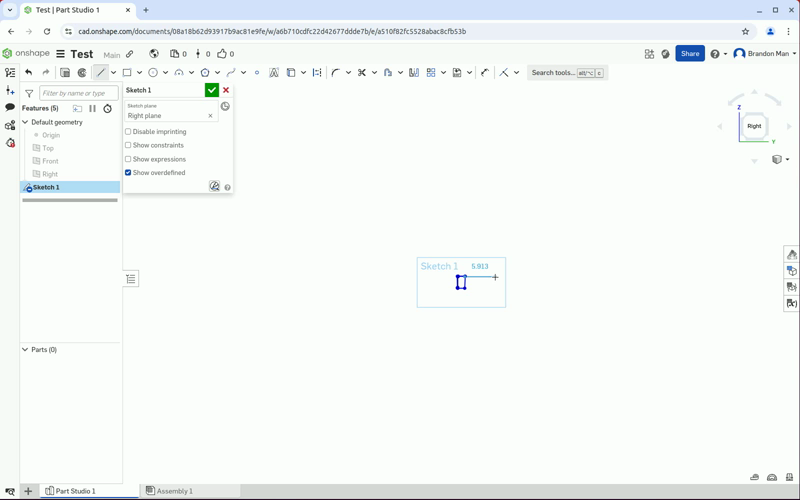
mouse_move(464, 287)
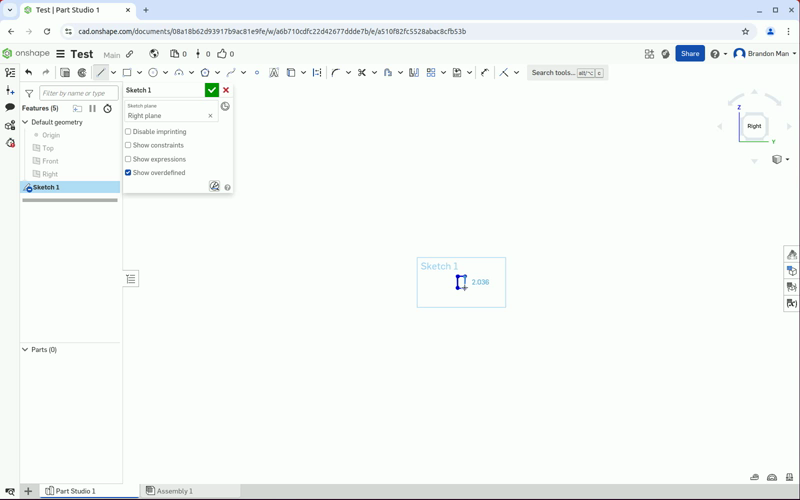
scroll(6)
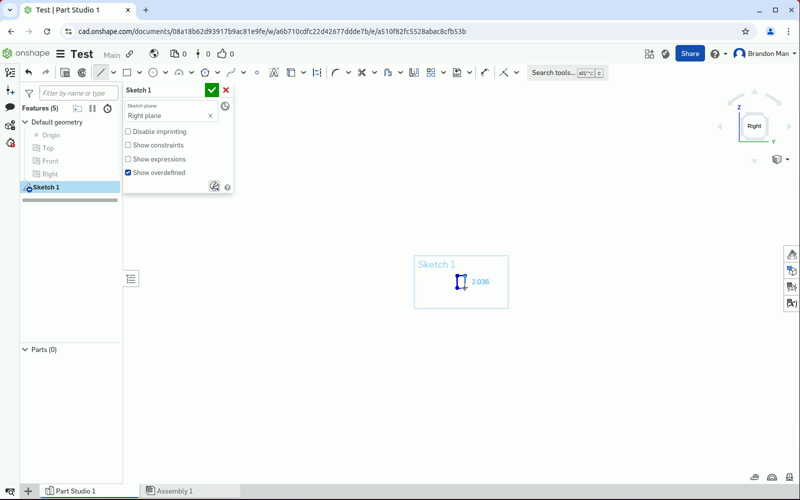
scroll(6)
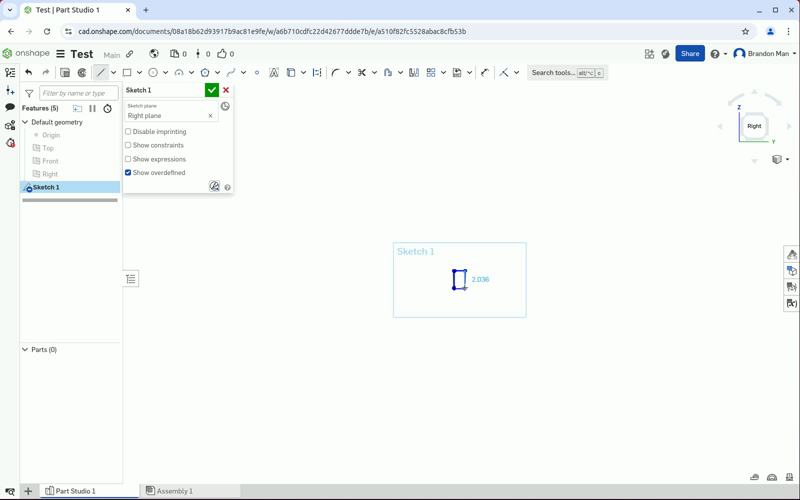
scroll(6)
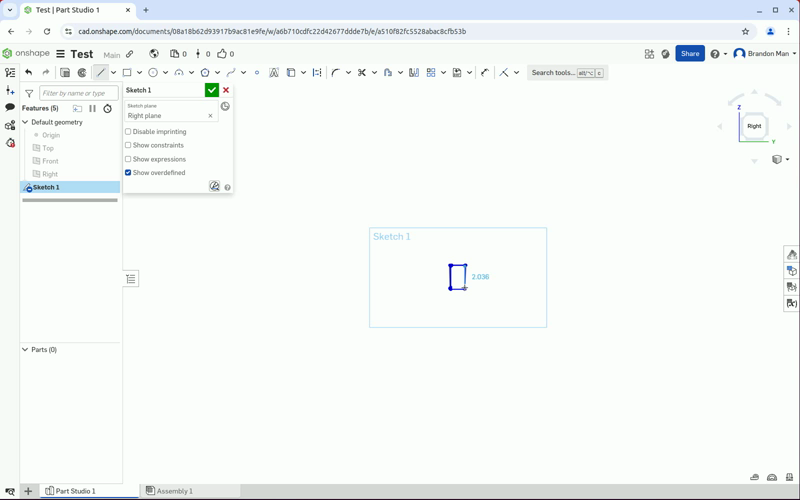
scroll(6)
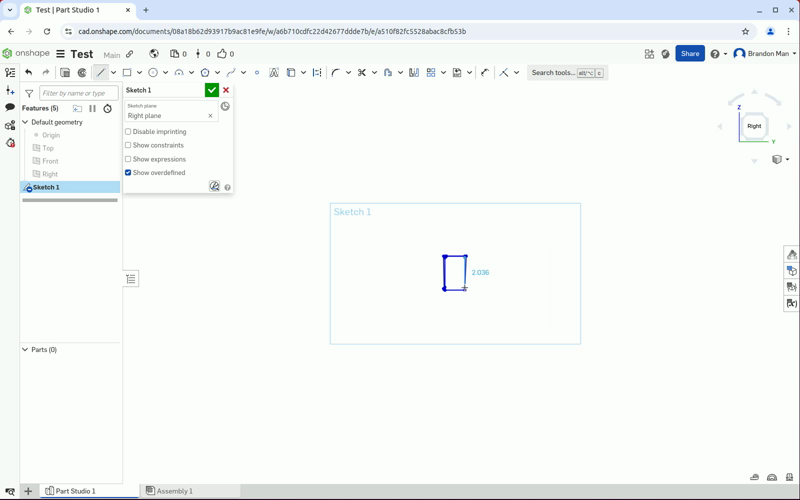
scroll(6)
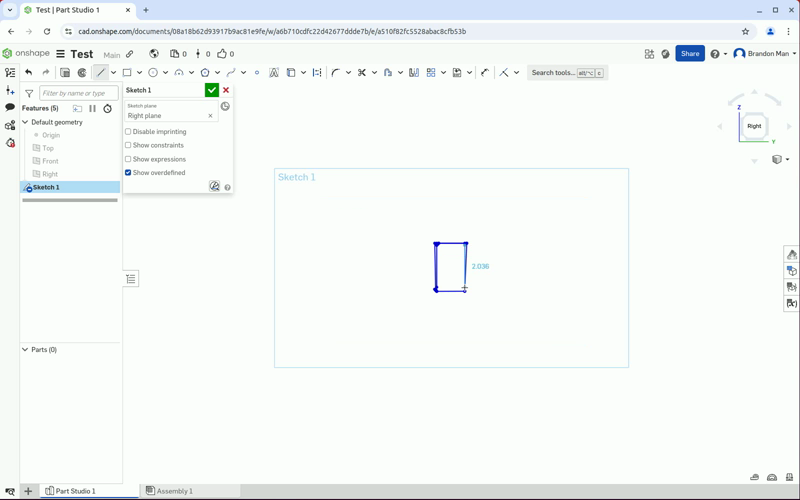
scroll(6)
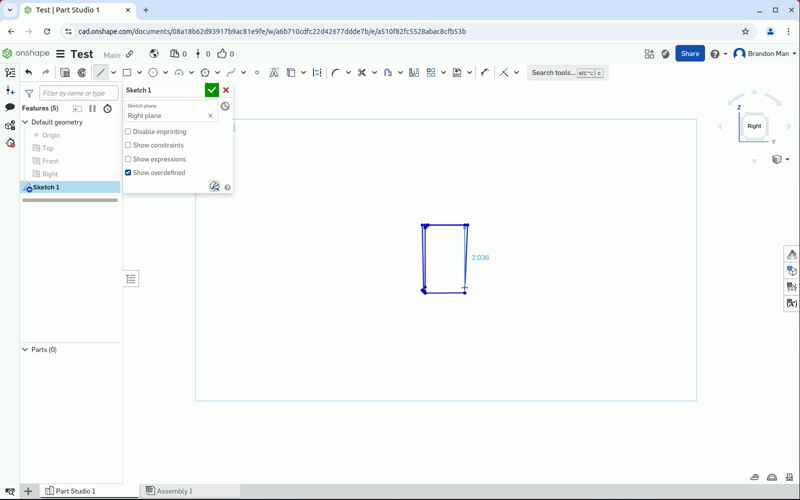
scroll(6)
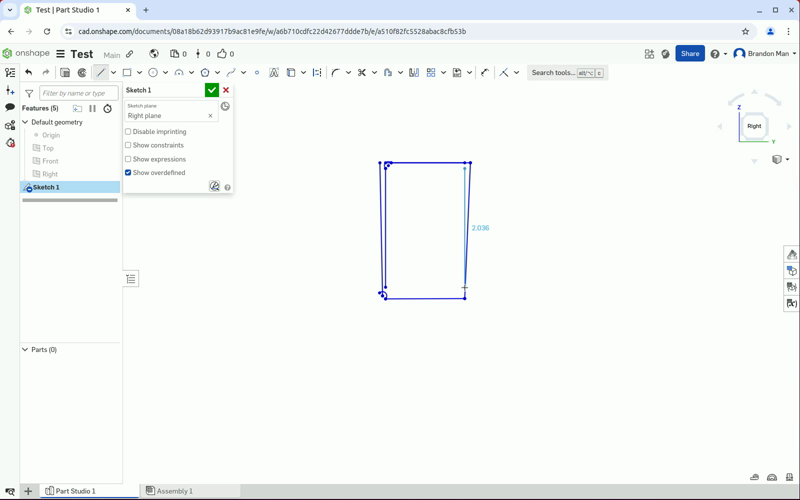
click(464, 287)
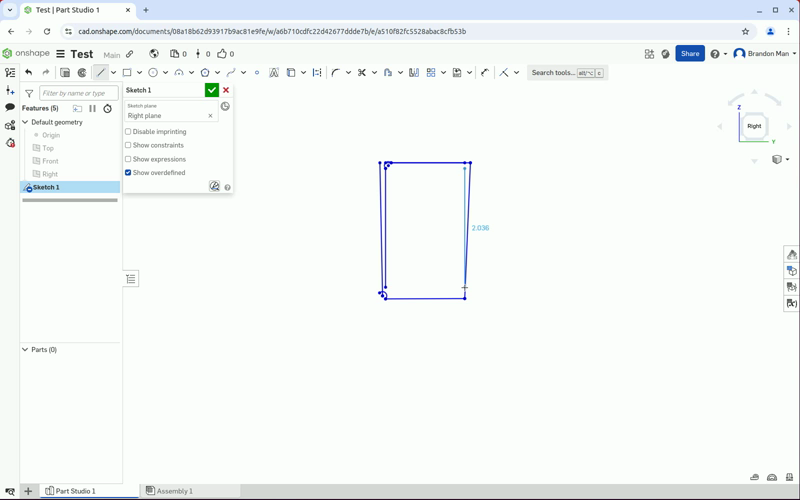
scroll(-6)
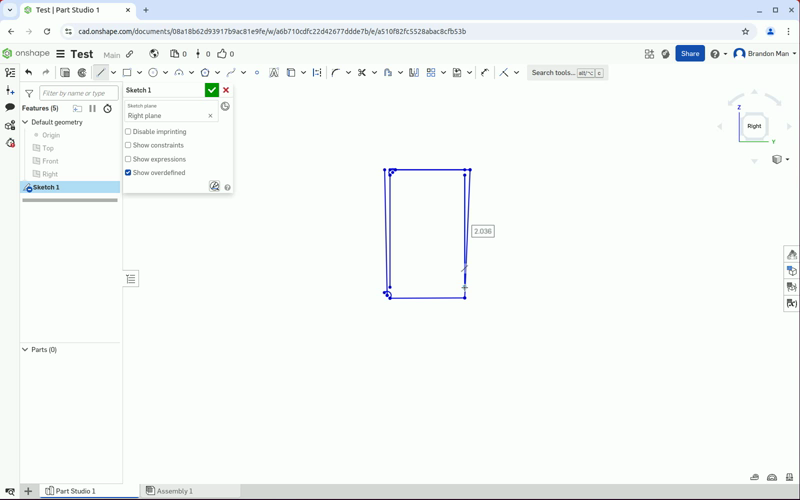
scroll(-6)
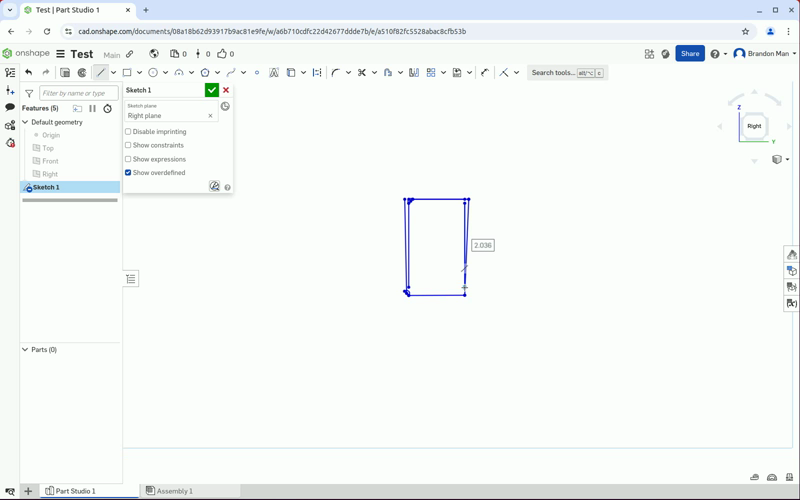
scroll(-6)
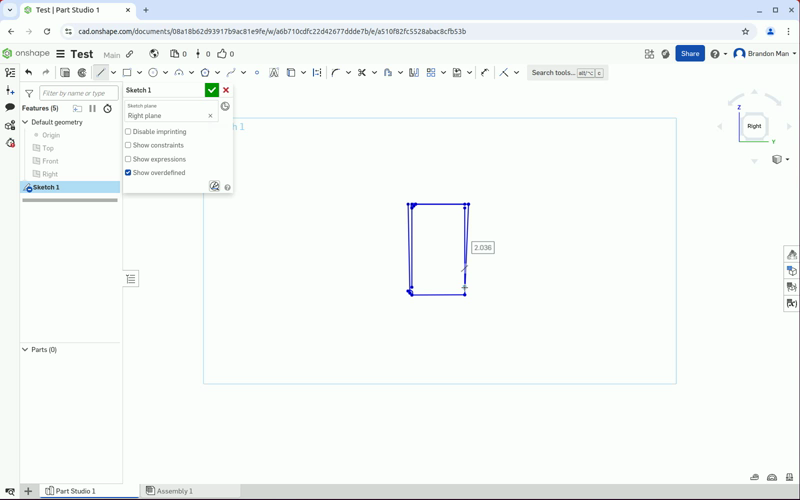
scroll(-6)
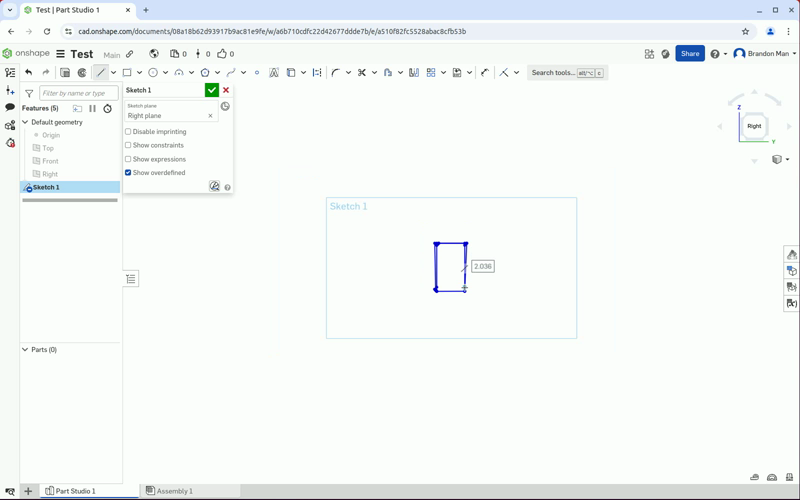
scroll(-6)
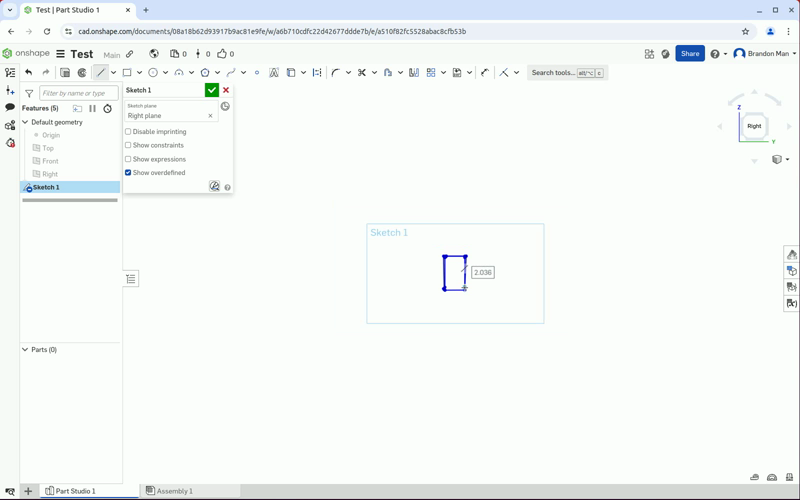
scroll(-6)
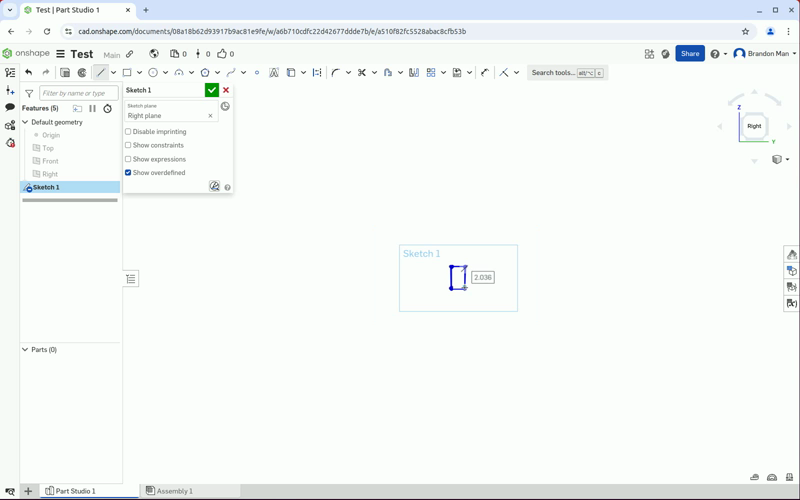
scroll(-6)
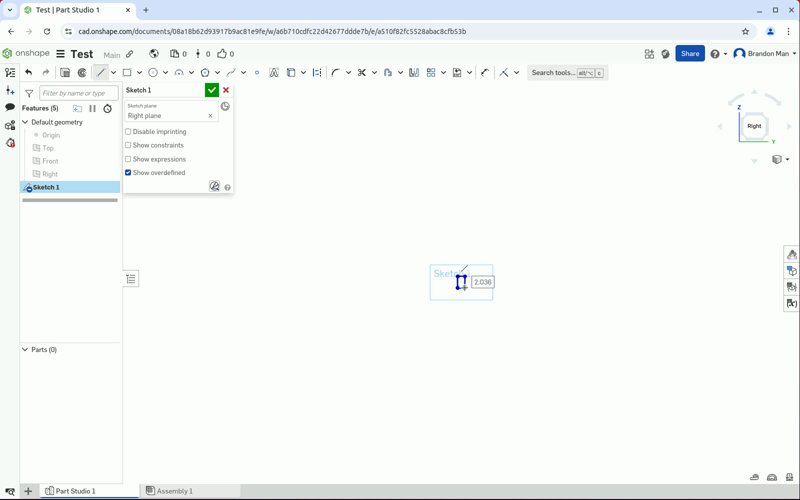
key_up(shift)
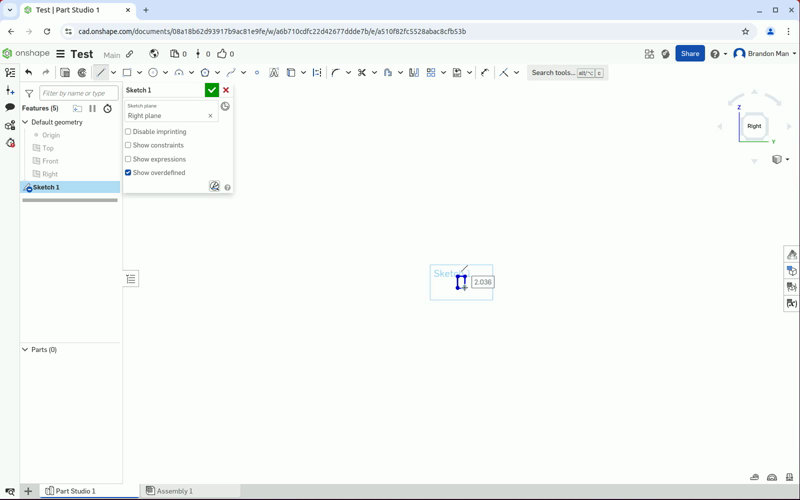
key(esc)
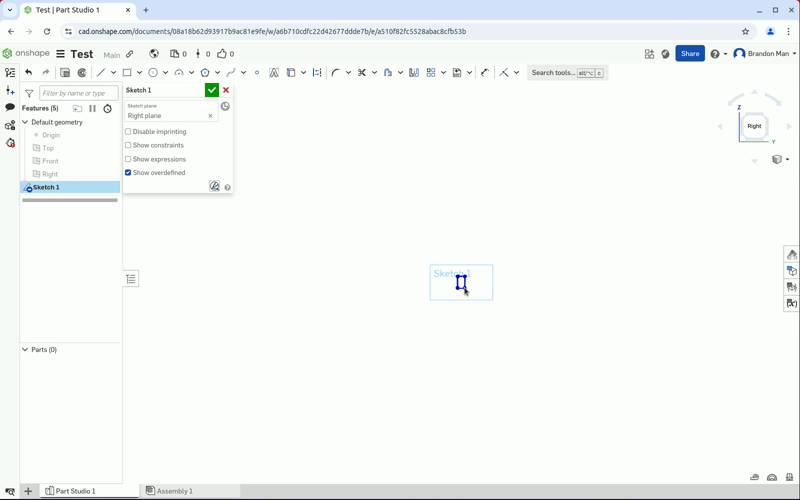
key(a)
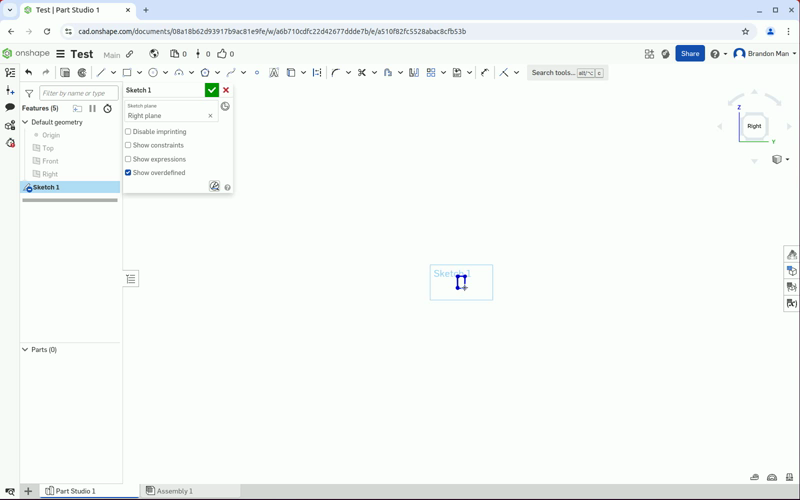
mouse_move(464, 287)
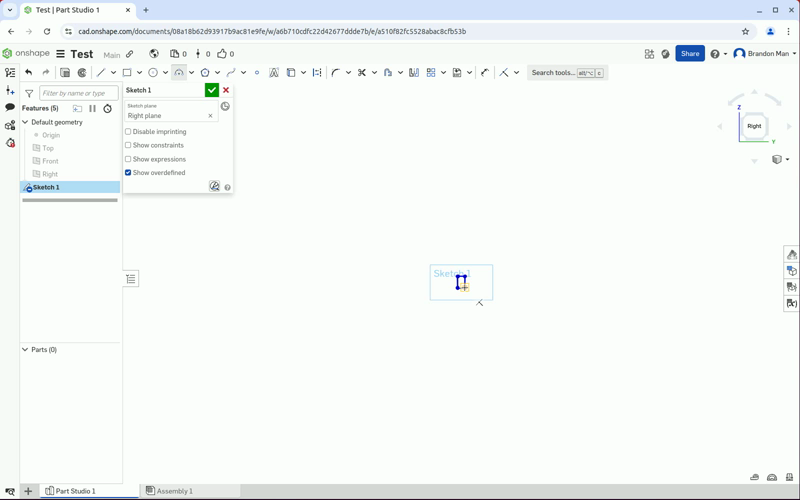
scroll(6)
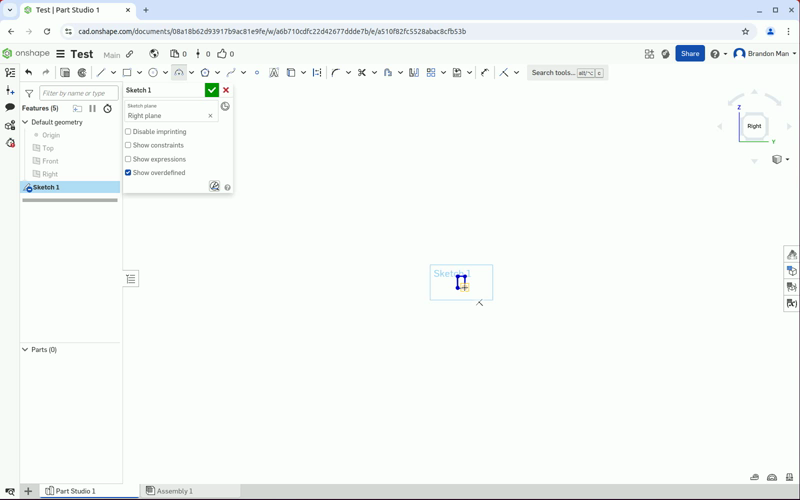
scroll(6)
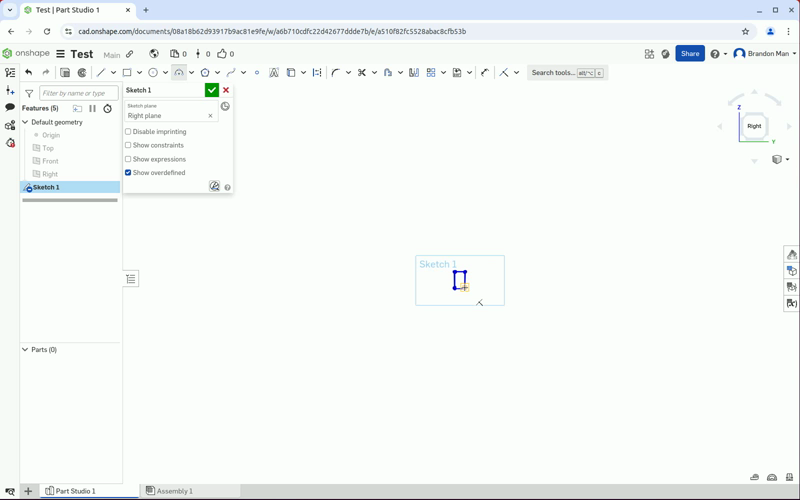
scroll(6)
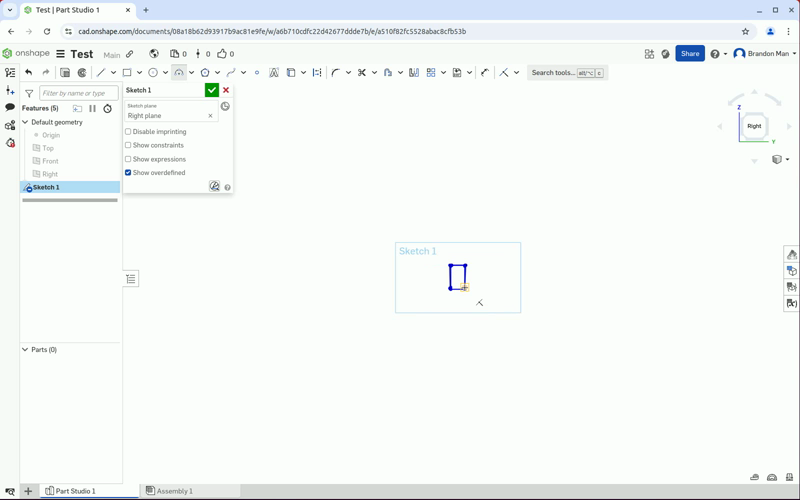
scroll(6)
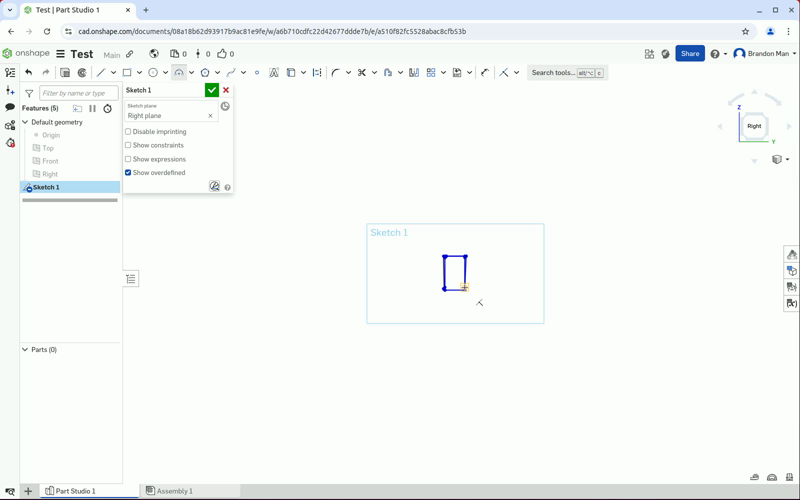
scroll(6)
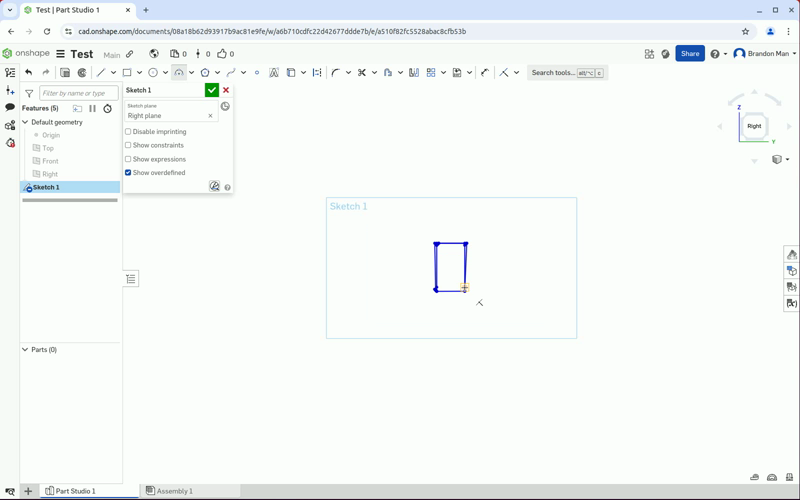
scroll(6)
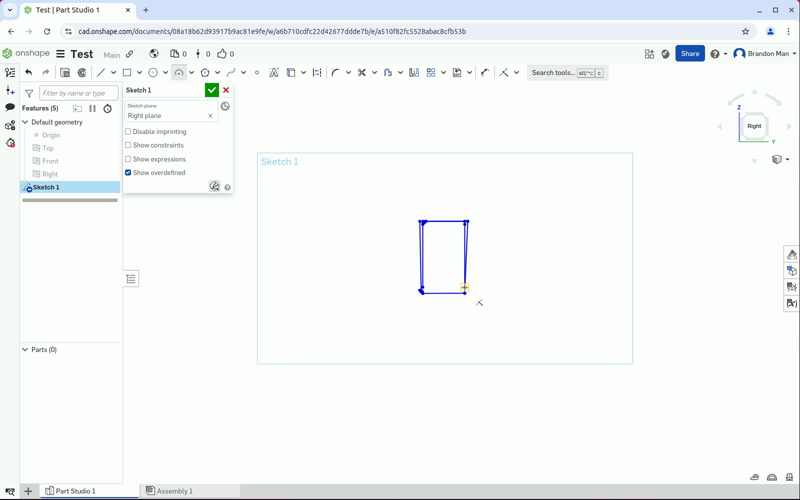
scroll(6)
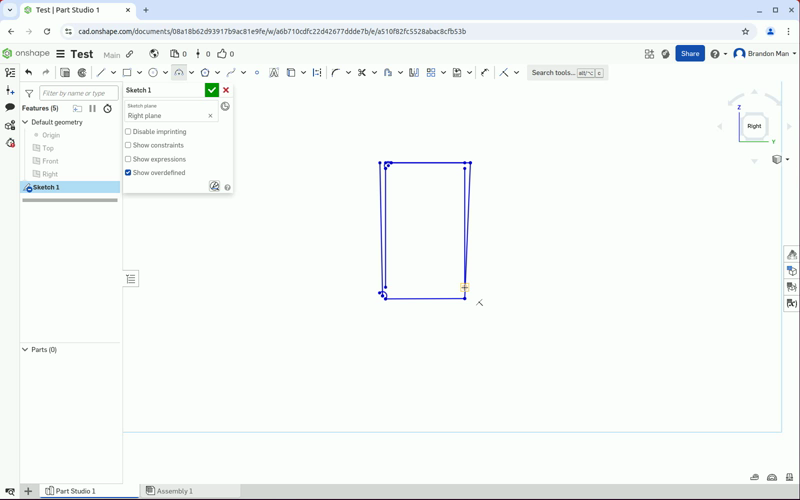
click(464, 287)
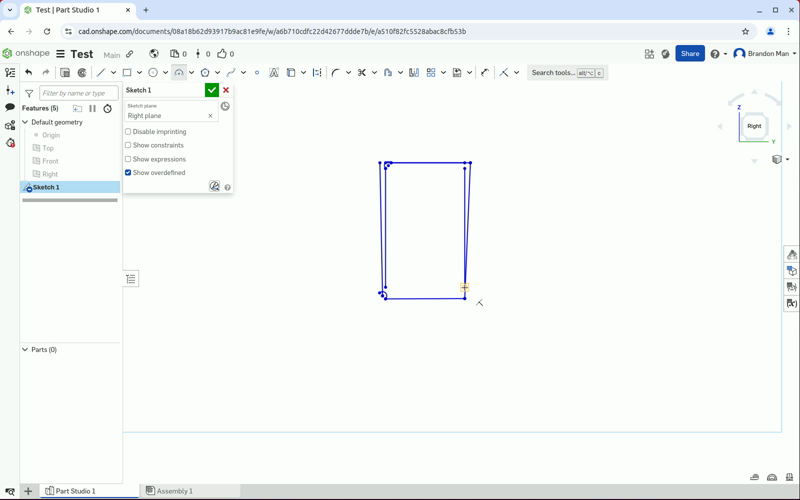
scroll(-6)
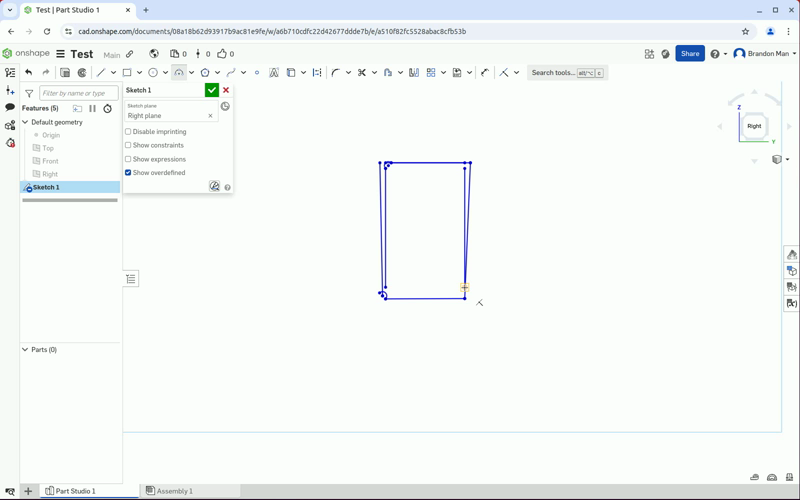
scroll(-6)
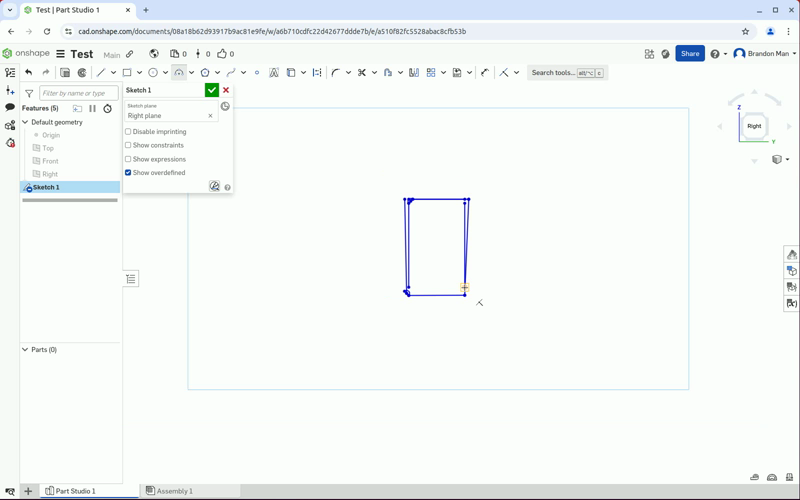
scroll(-6)
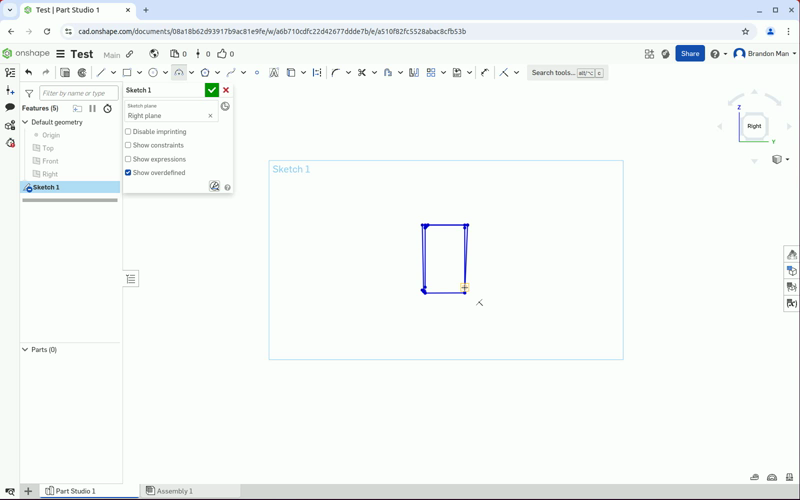
scroll(-6)
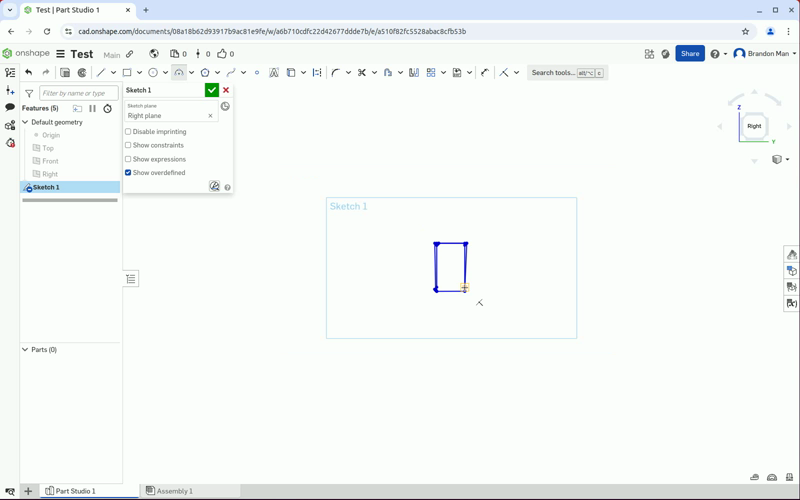
scroll(-6)
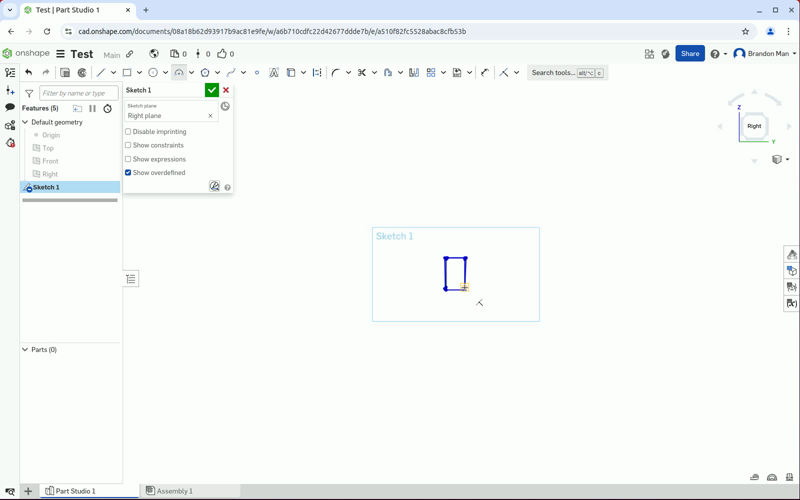
scroll(-6)
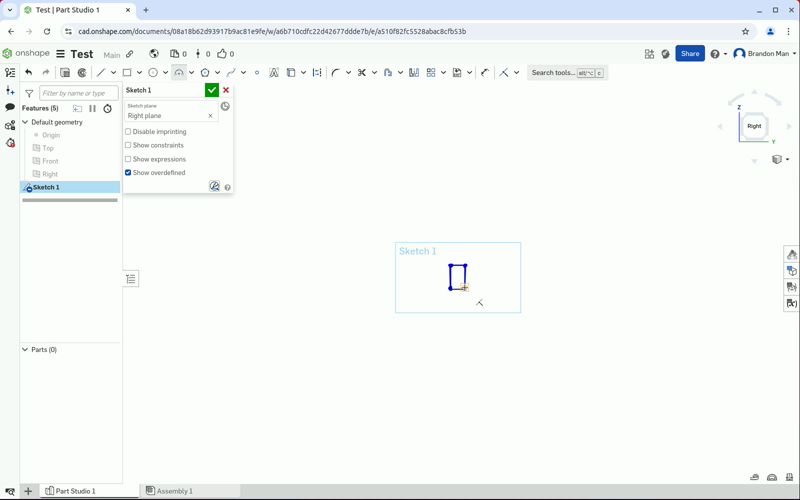
scroll(-6)
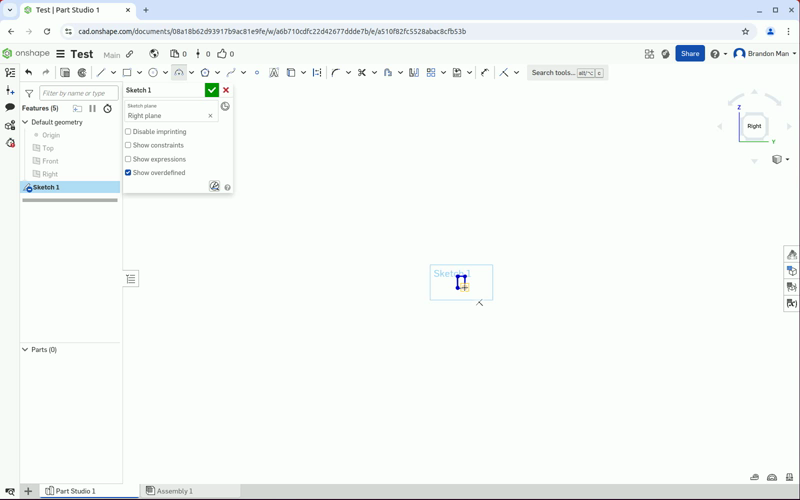
key_down(shift)
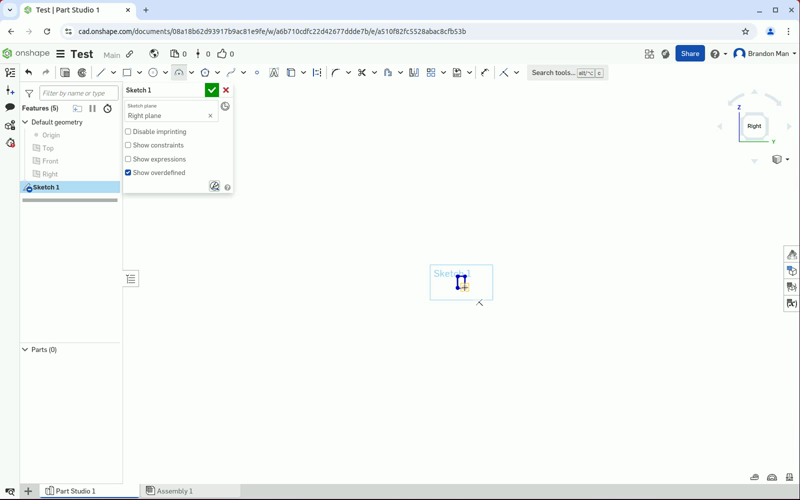
mouse_move(464, 287)
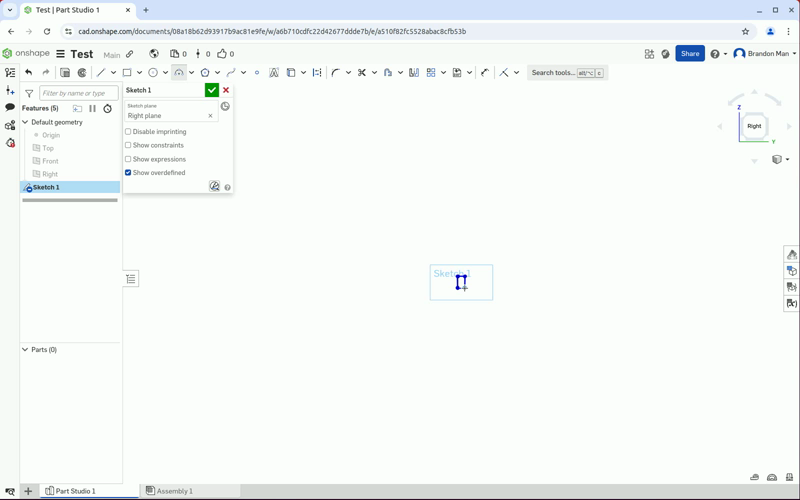
scroll(6)
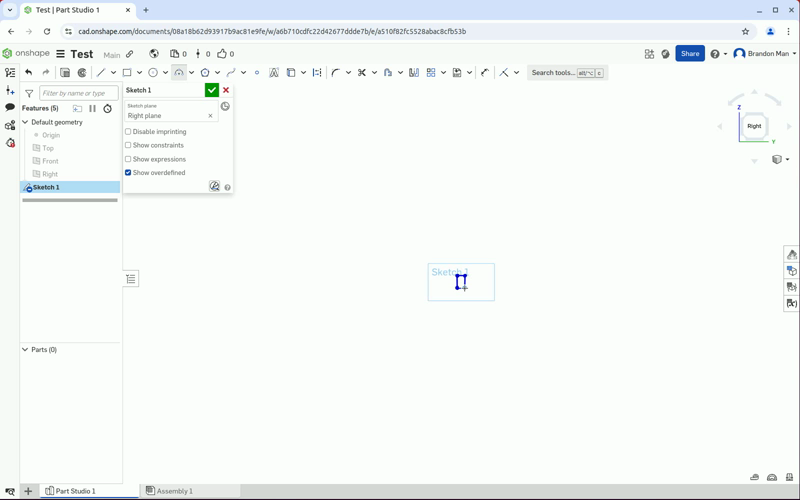
scroll(6)
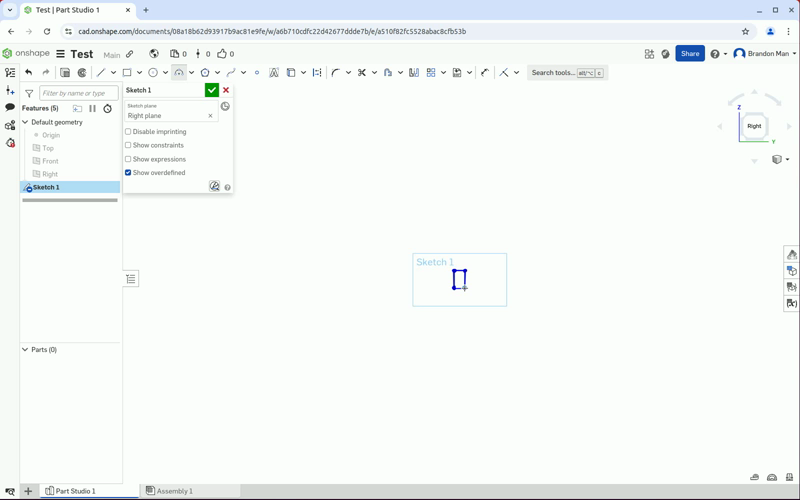
scroll(6)
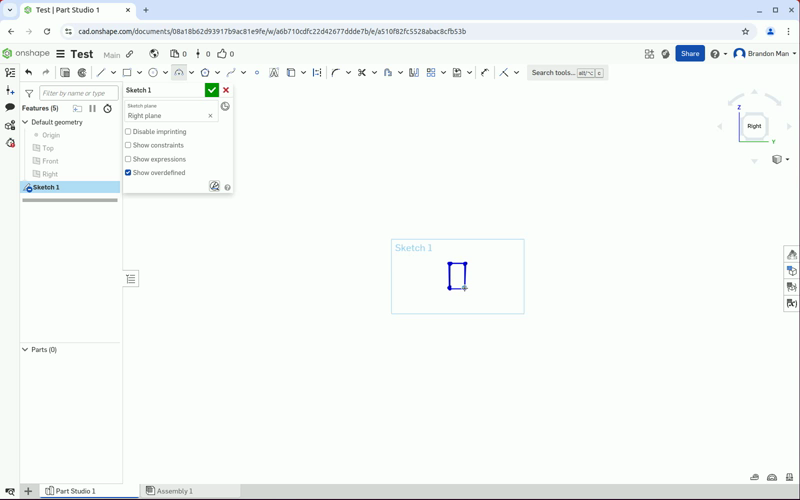
scroll(6)
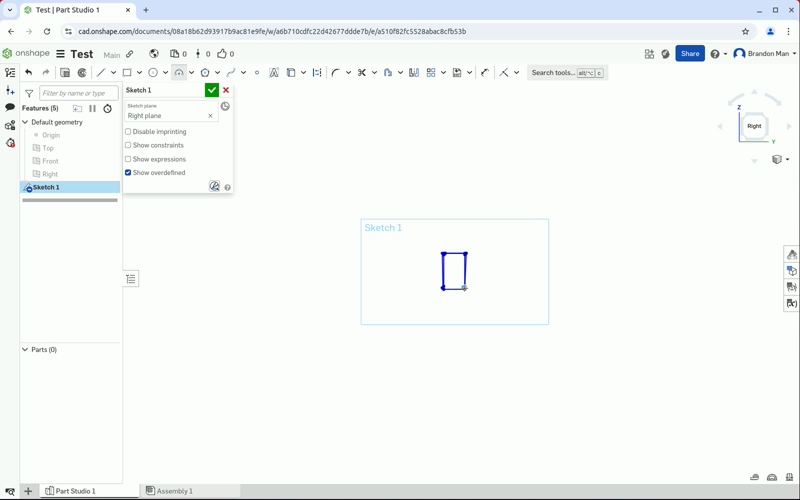
scroll(6)
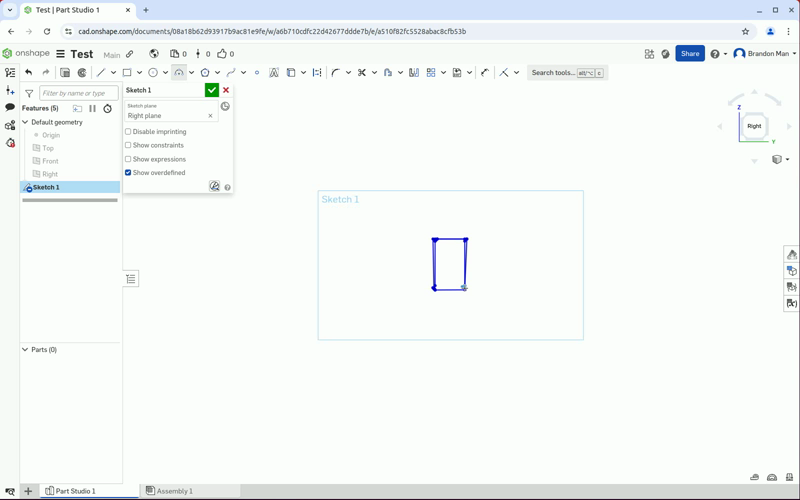
scroll(6)
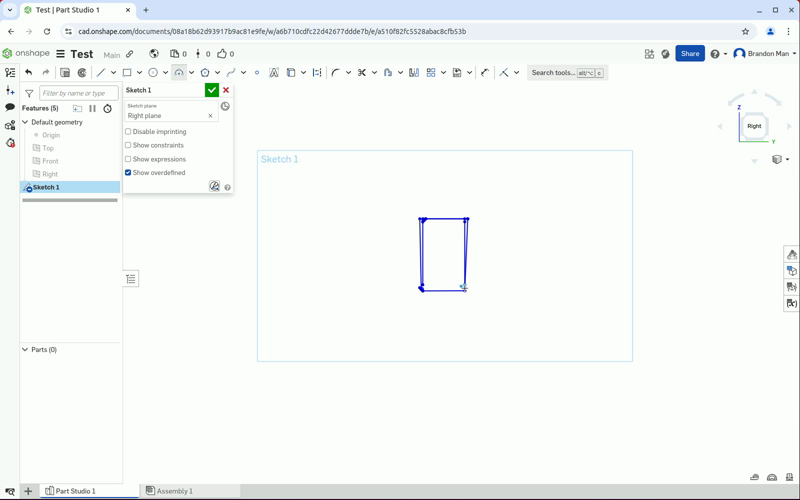
scroll(6)
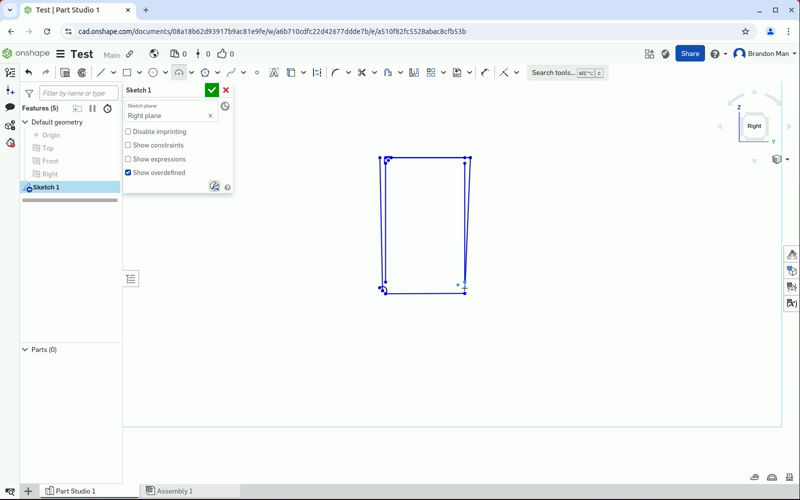
click(464, 287)
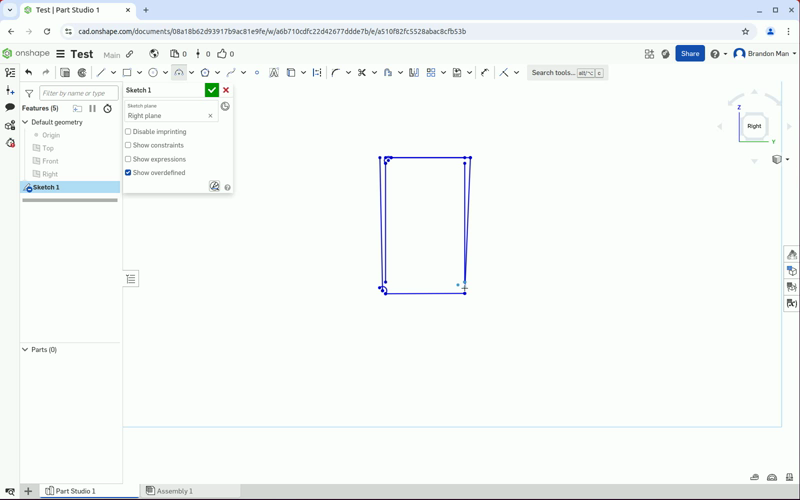
scroll(-6)
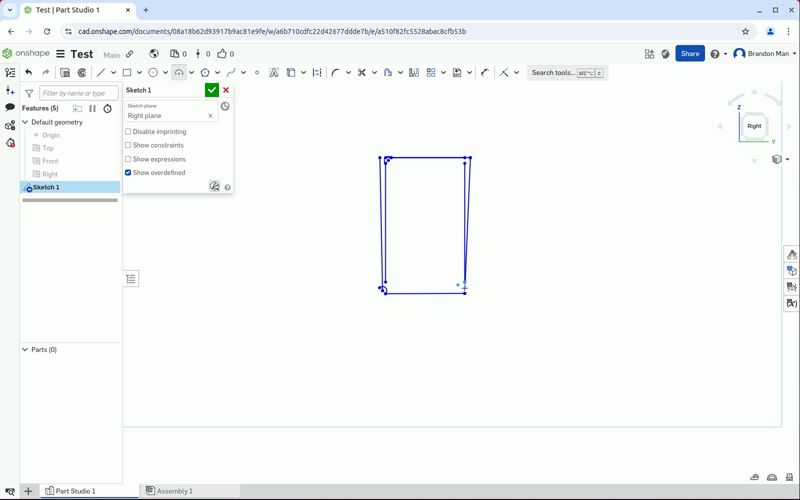
scroll(-6)
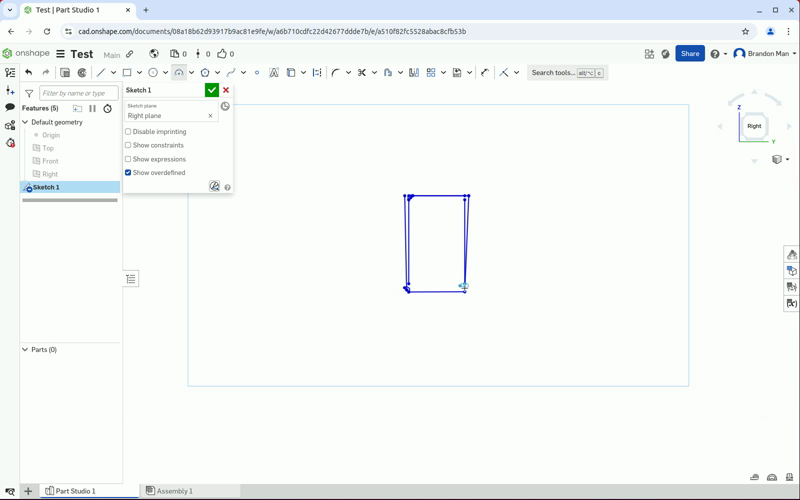
scroll(-6)
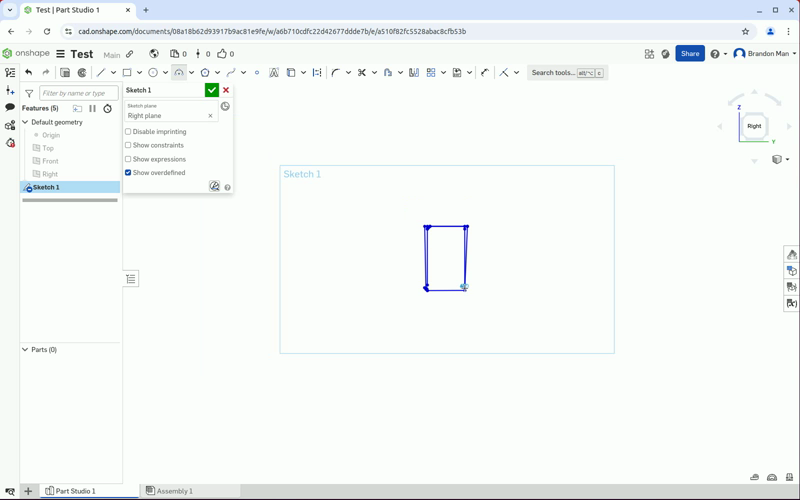
scroll(-6)
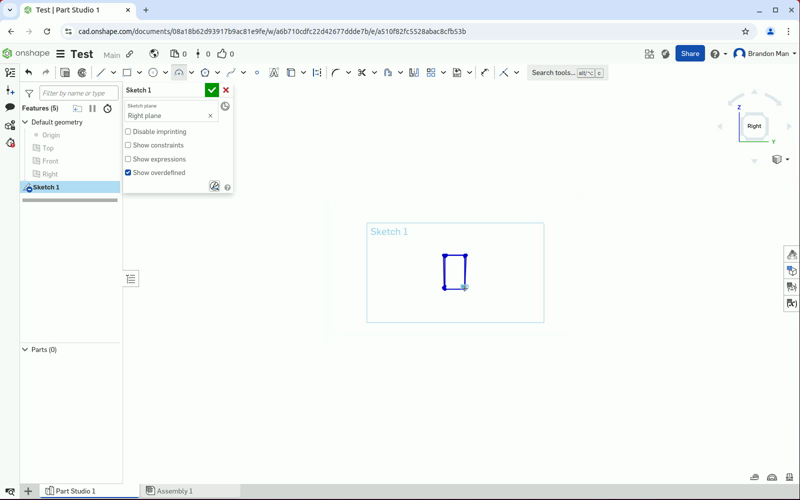
scroll(-6)
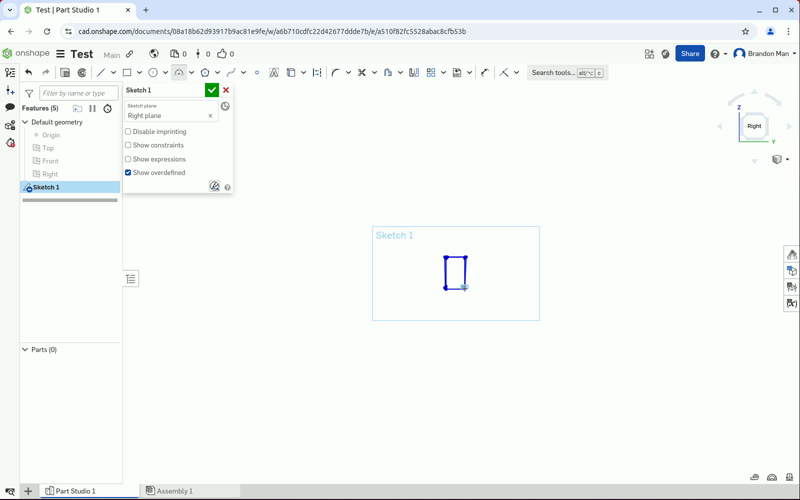
scroll(-6)
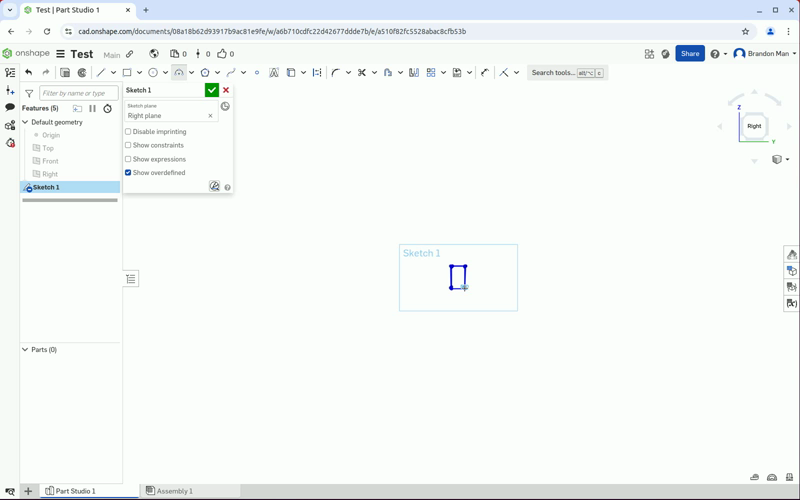
scroll(-6)
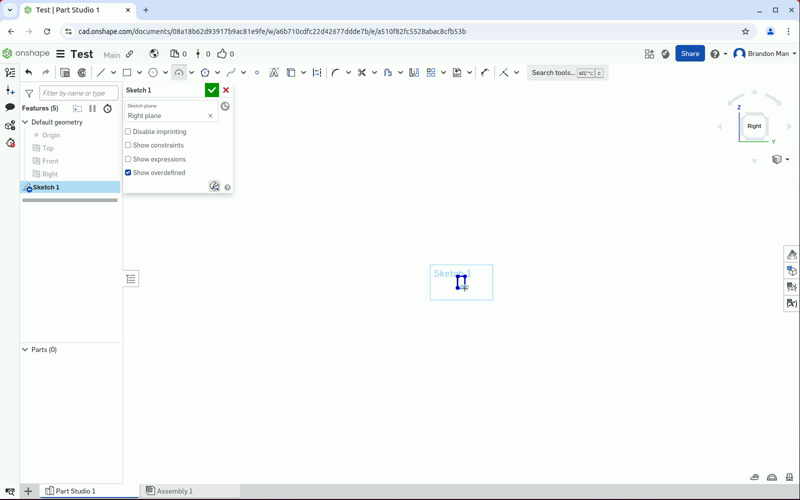
mouse_move(464, 287)
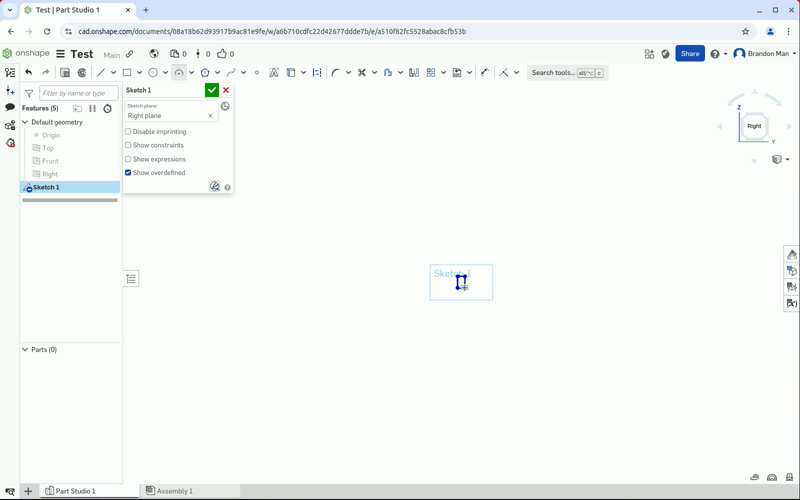
scroll(6)
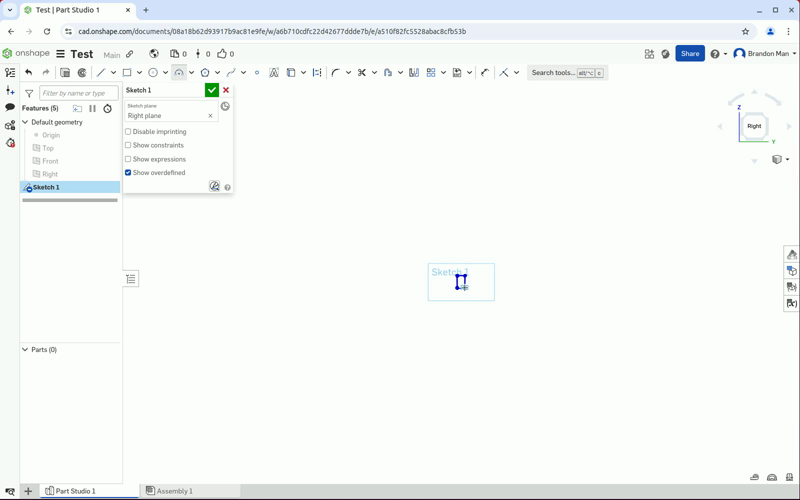
scroll(6)
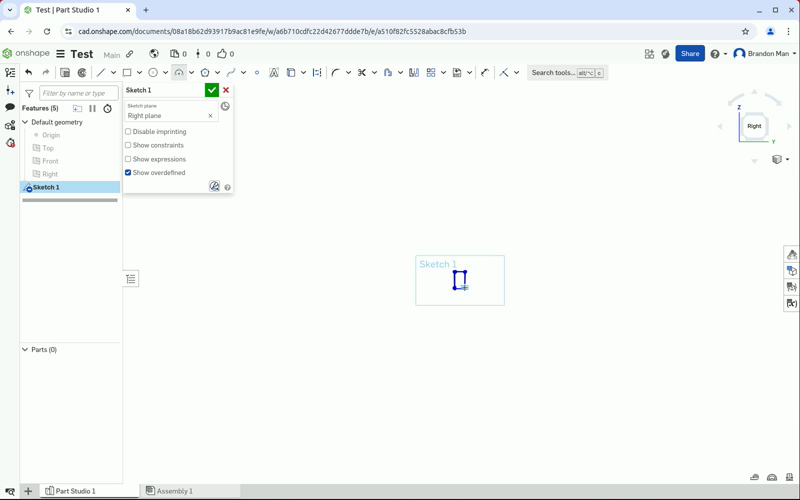
scroll(6)
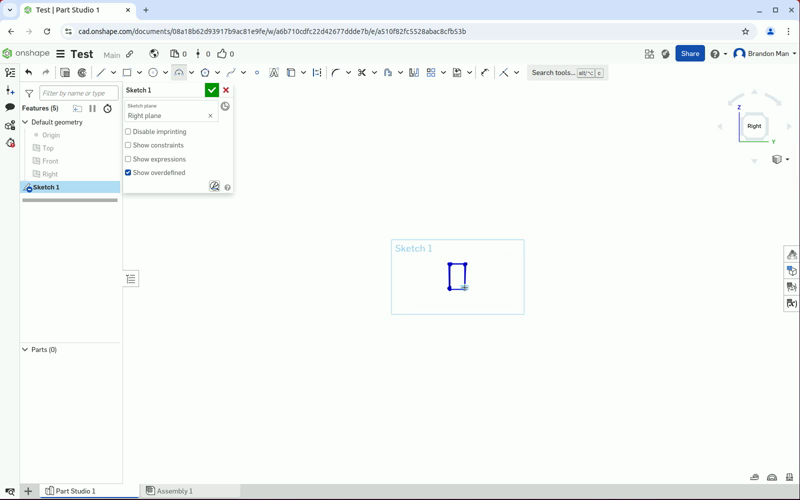
scroll(6)
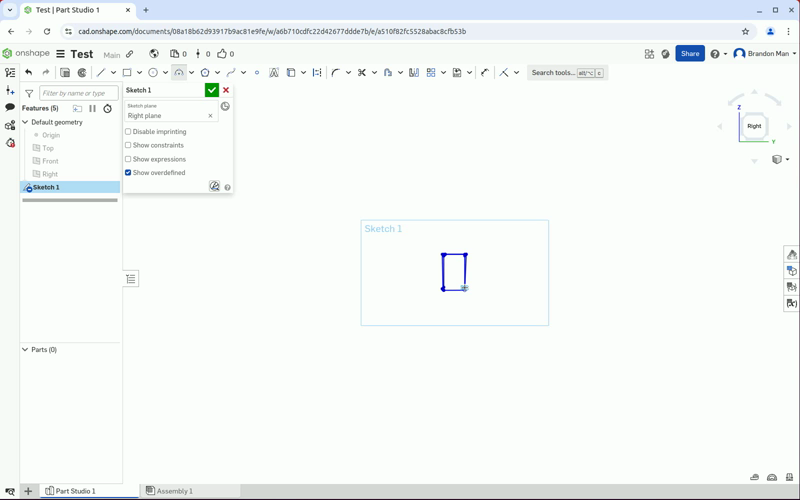
scroll(6)
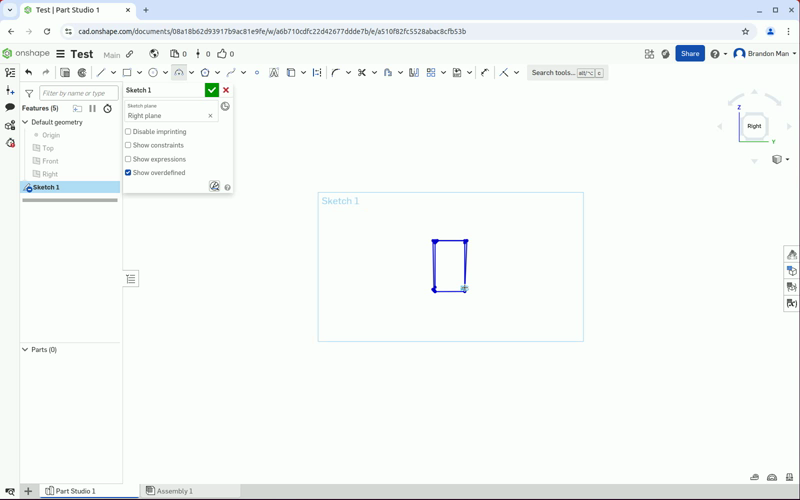
scroll(6)
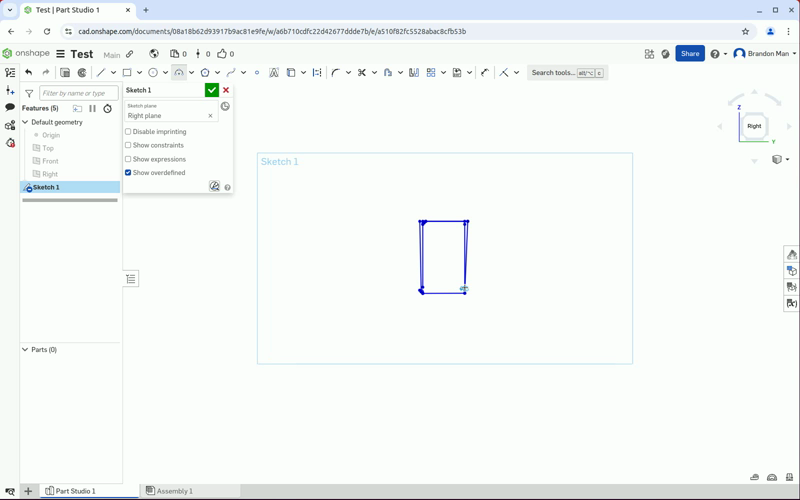
scroll(6)
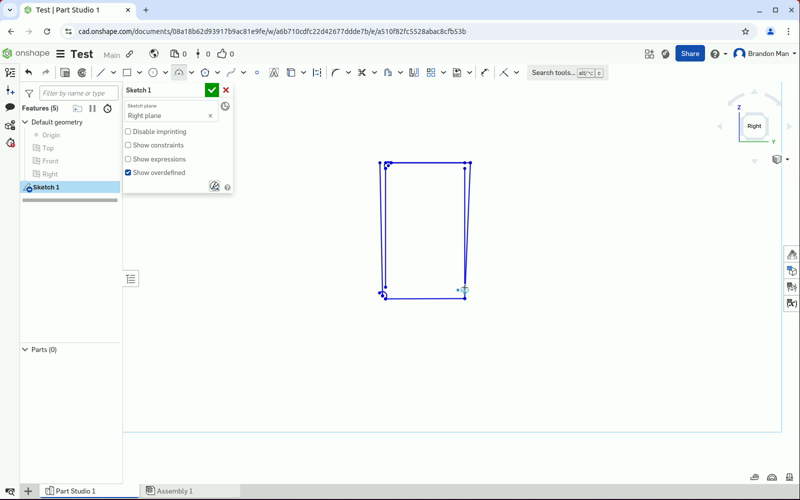
click(464, 287)
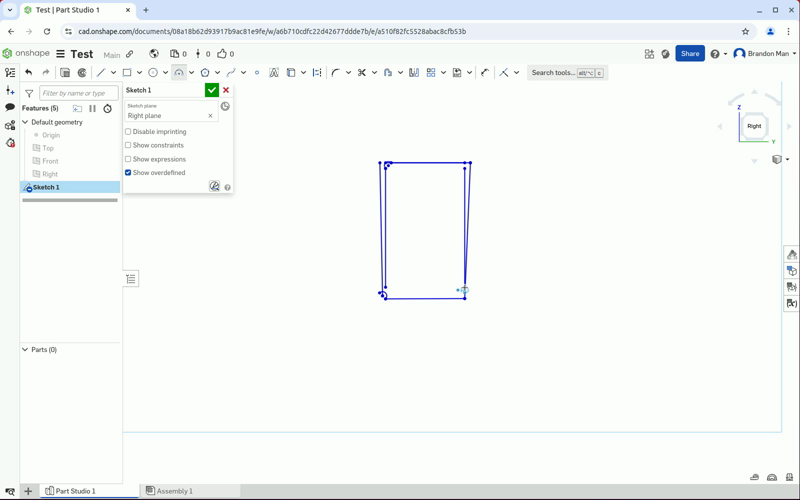
scroll(-6)
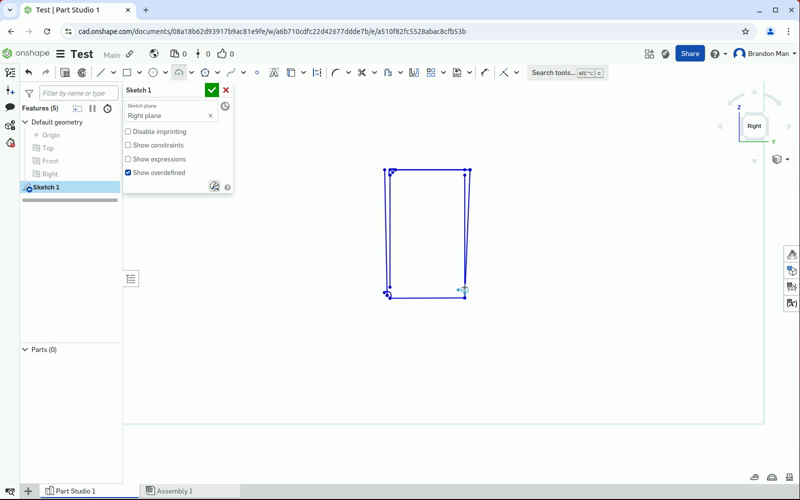
scroll(-6)
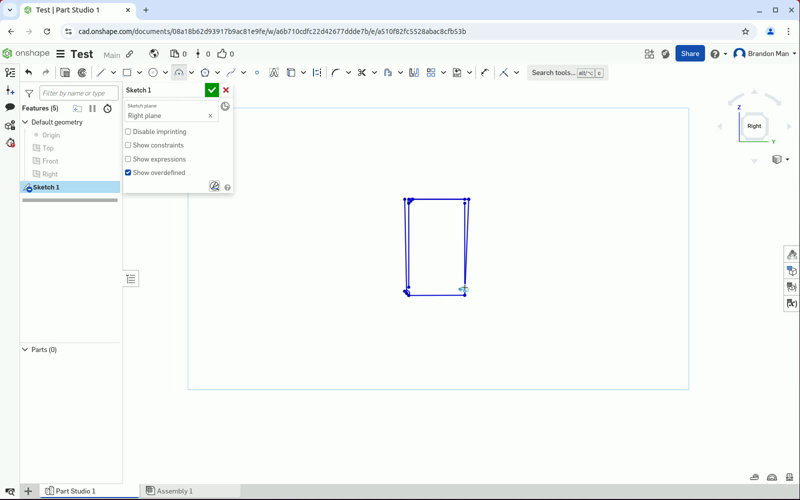
scroll(-6)
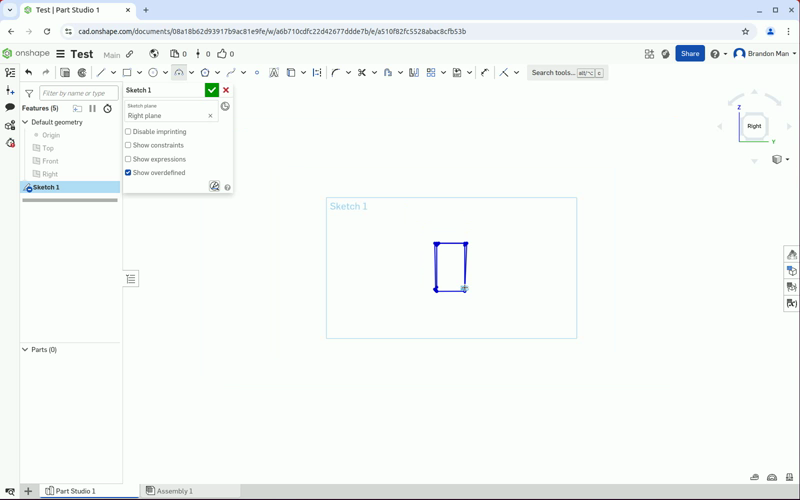
scroll(-6)
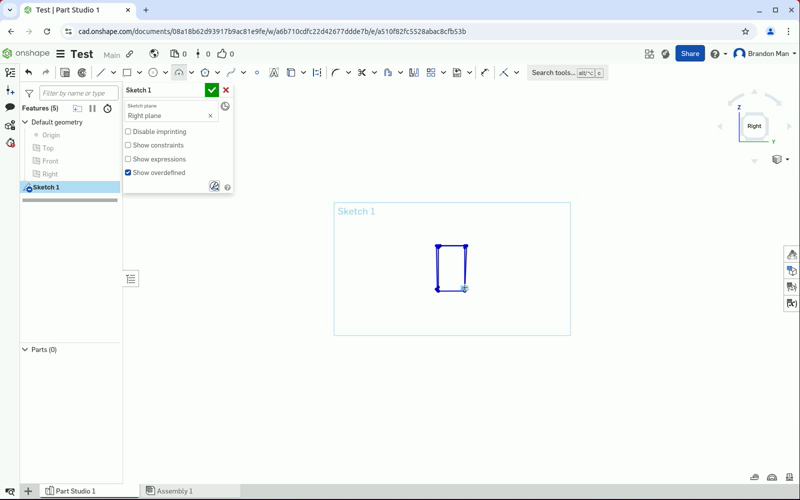
scroll(-6)
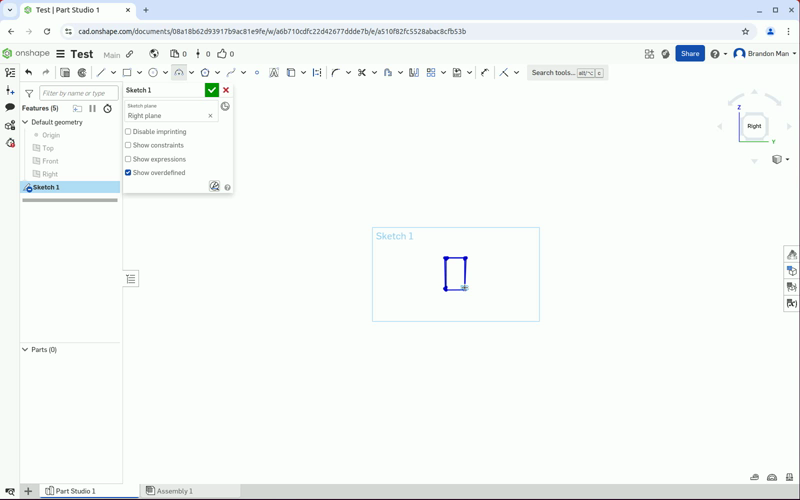
scroll(-6)
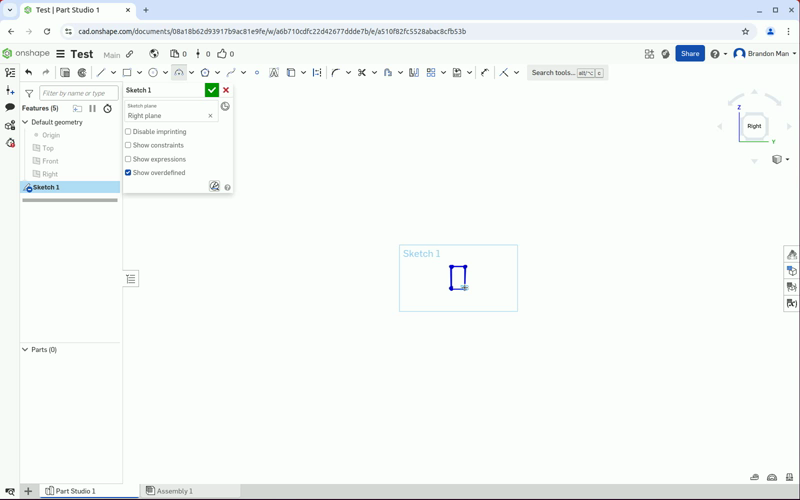
scroll(-6)
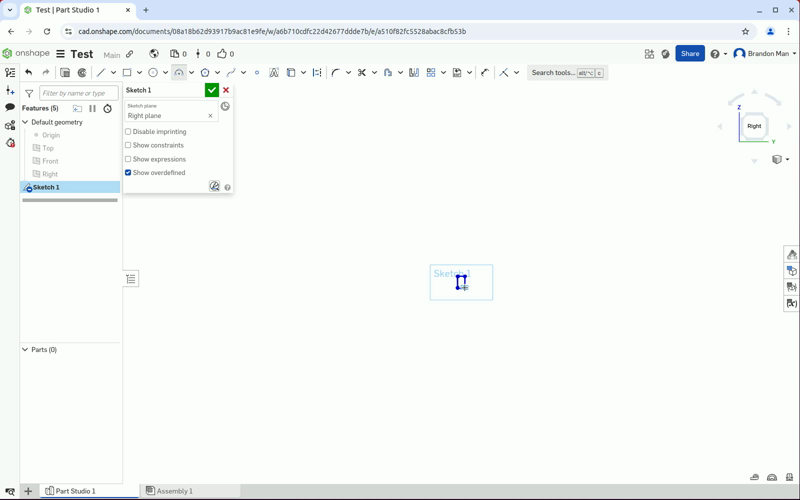
key_up(shift)
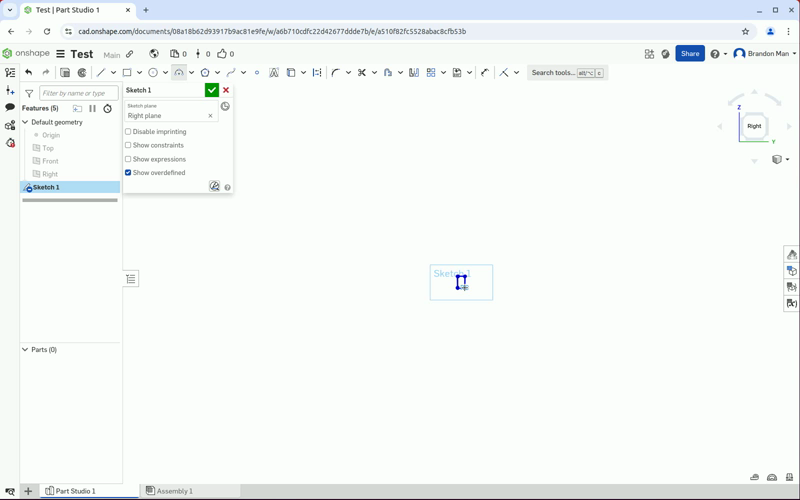
key(esc)
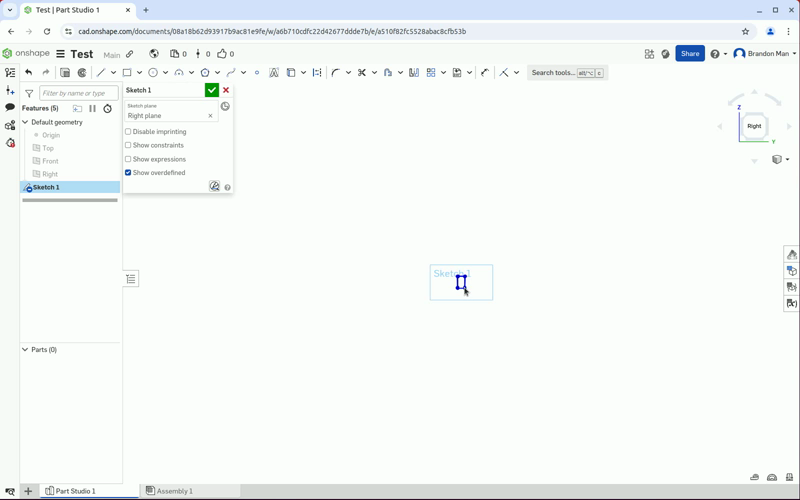
key(l)
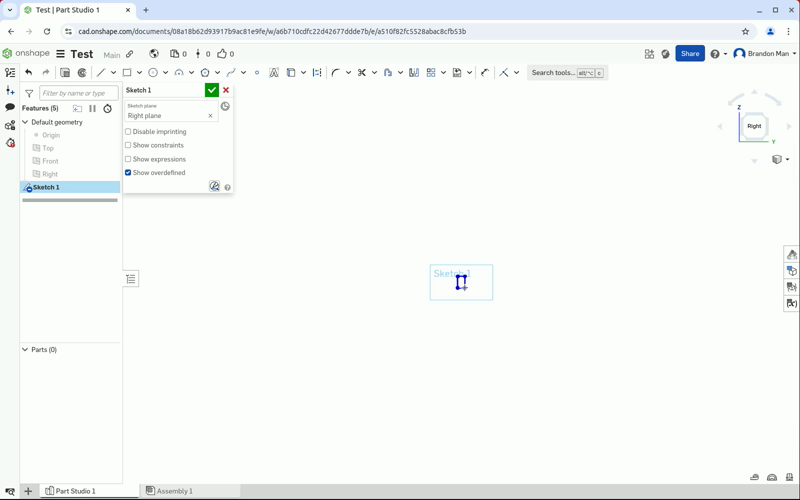
mouse_move(464, 287)
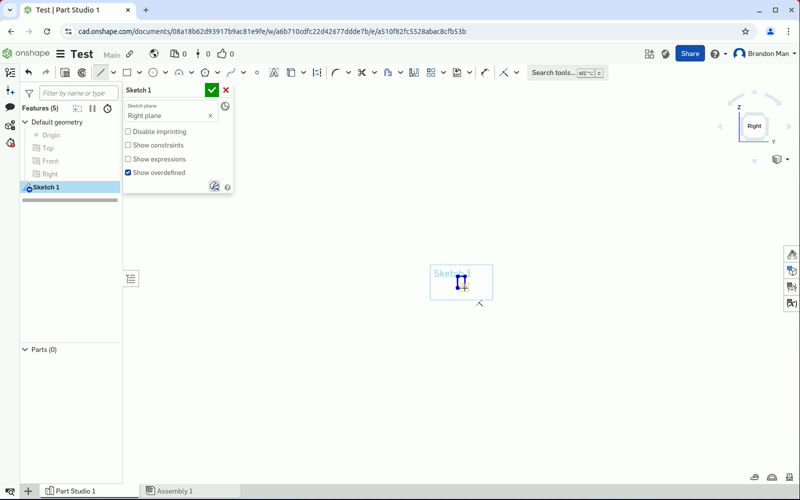
scroll(6)
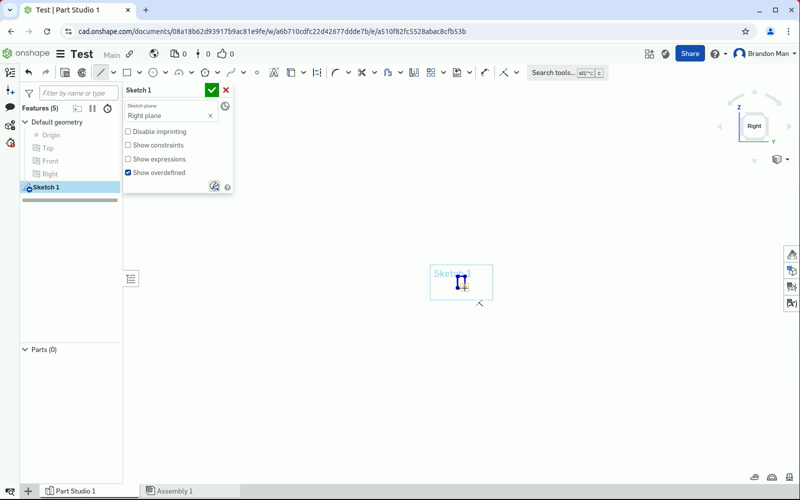
scroll(6)
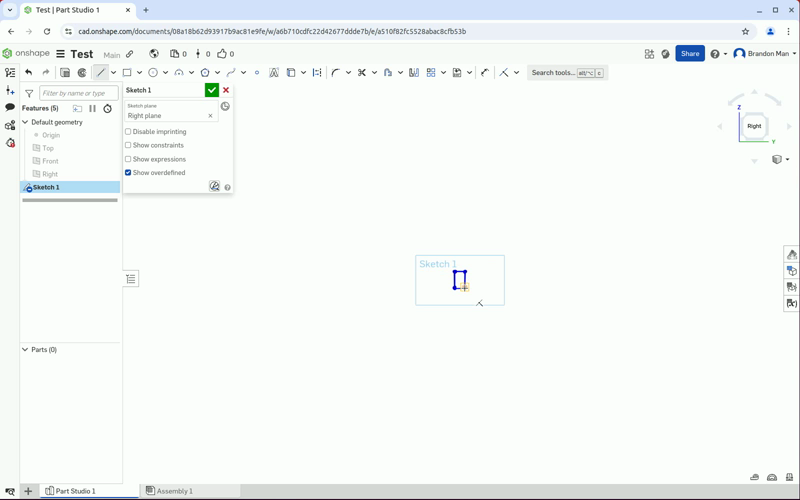
scroll(6)
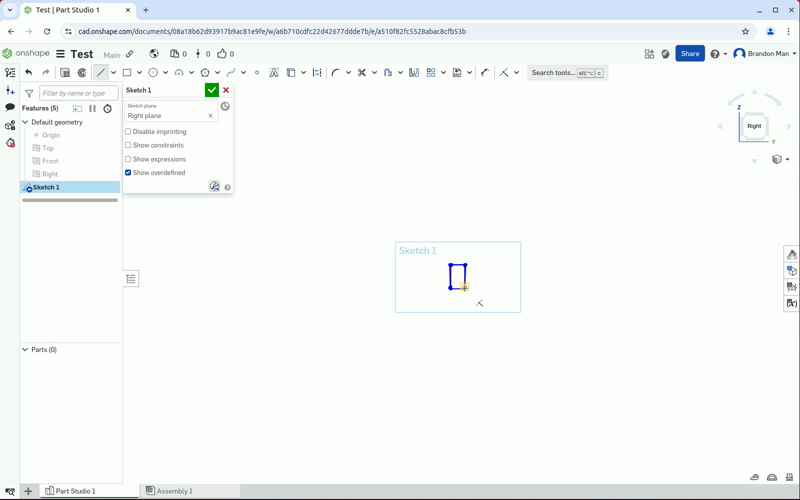
scroll(6)
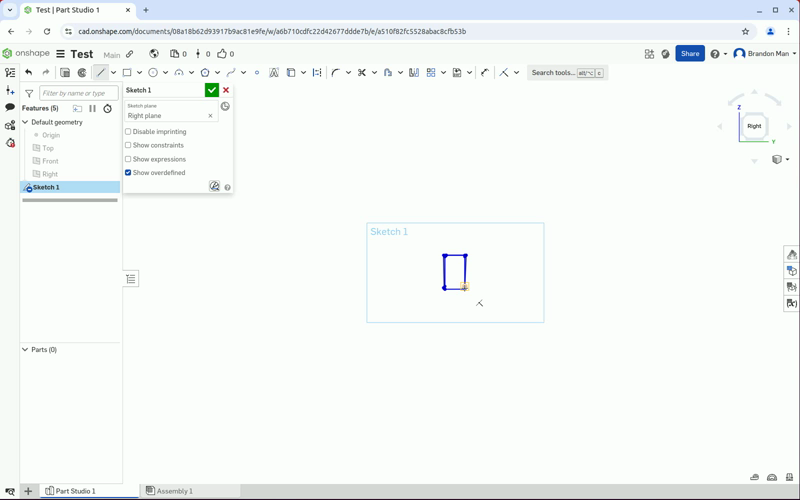
scroll(6)
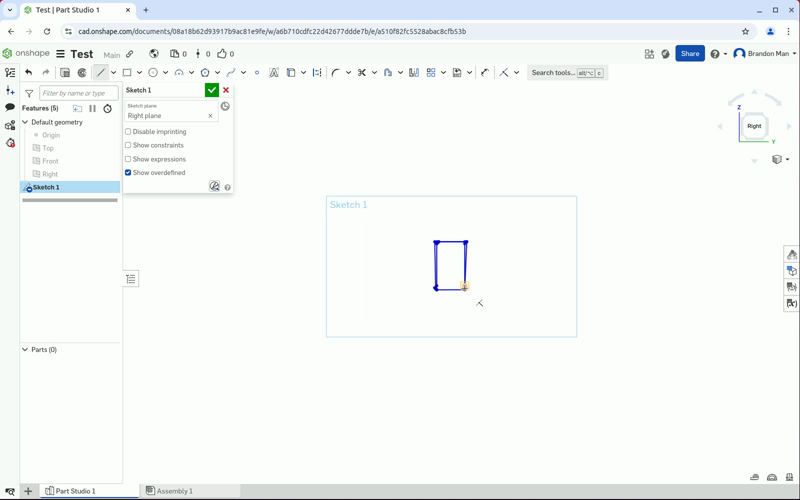
scroll(6)
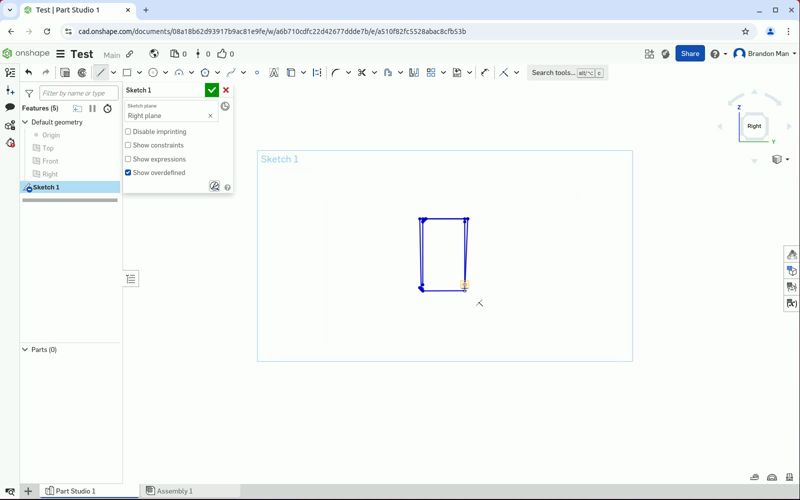
scroll(6)
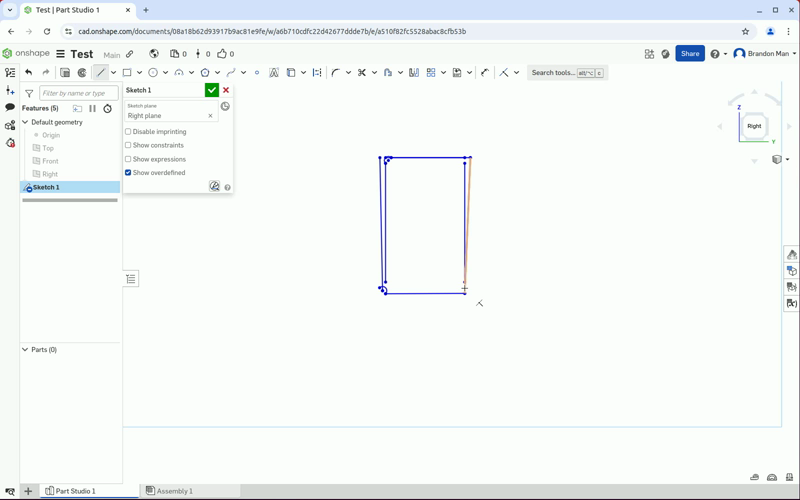
click(464, 287)
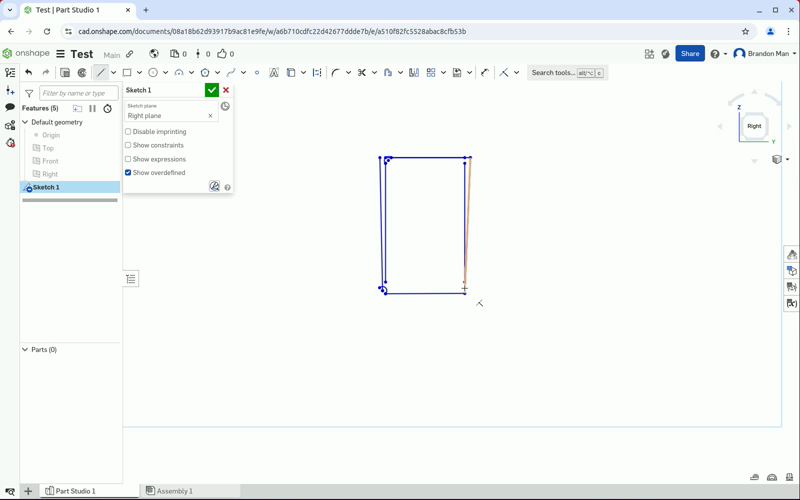
scroll(-6)
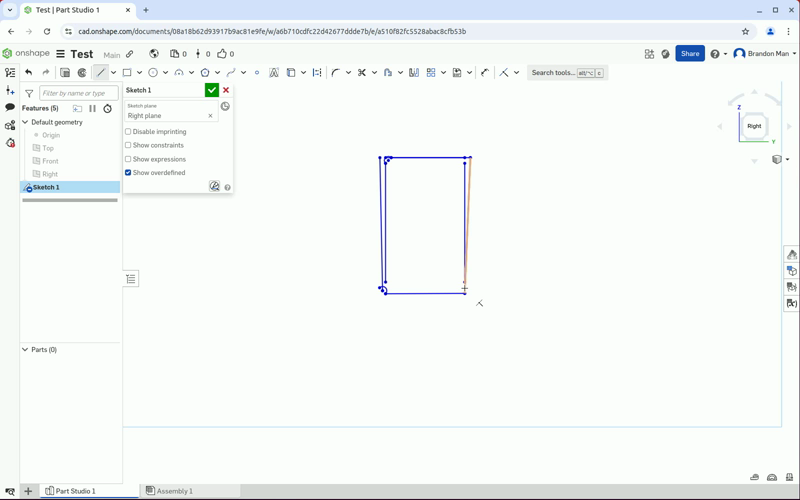
scroll(-6)
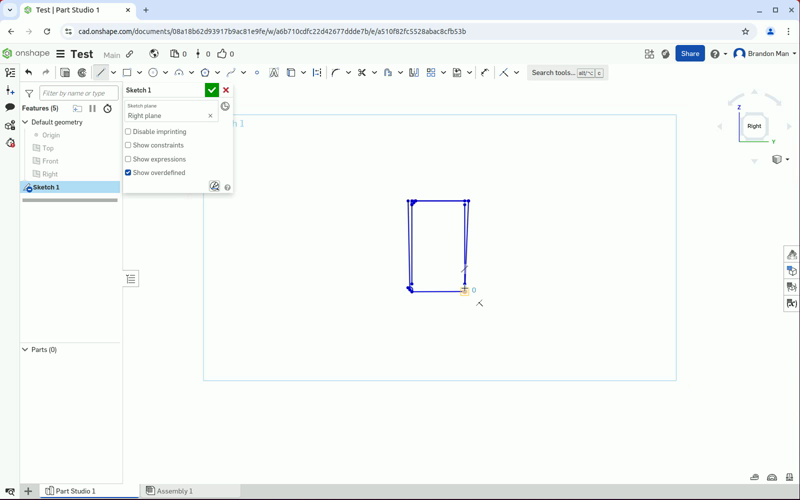
scroll(-6)
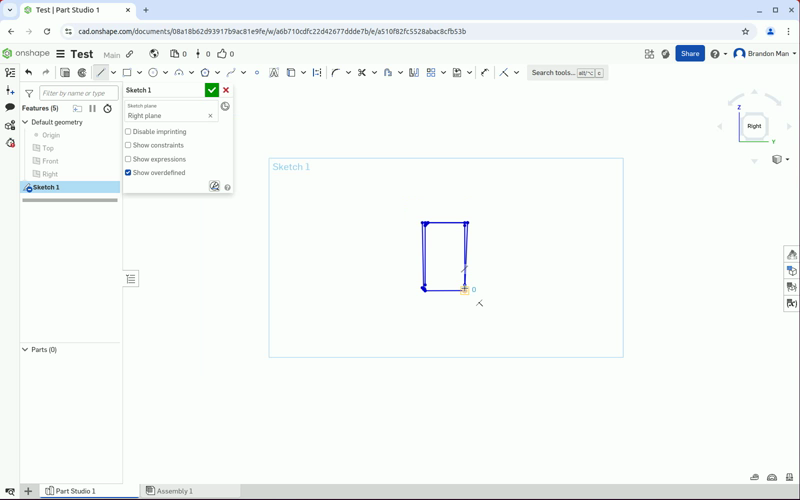
scroll(-6)
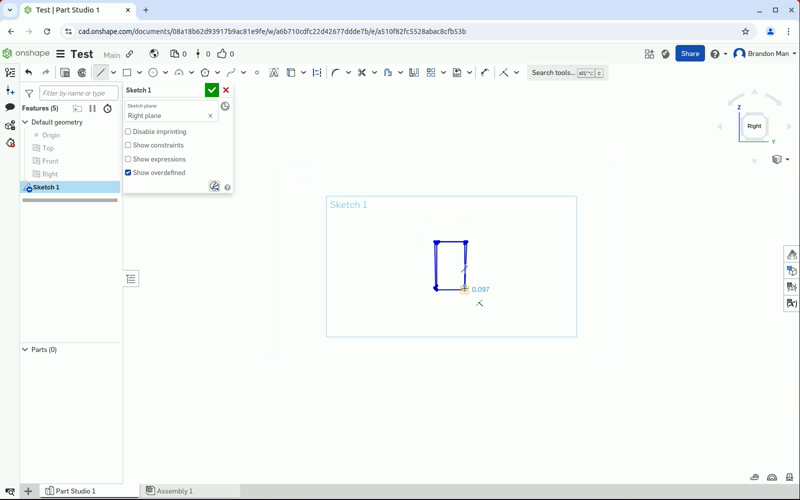
scroll(-6)
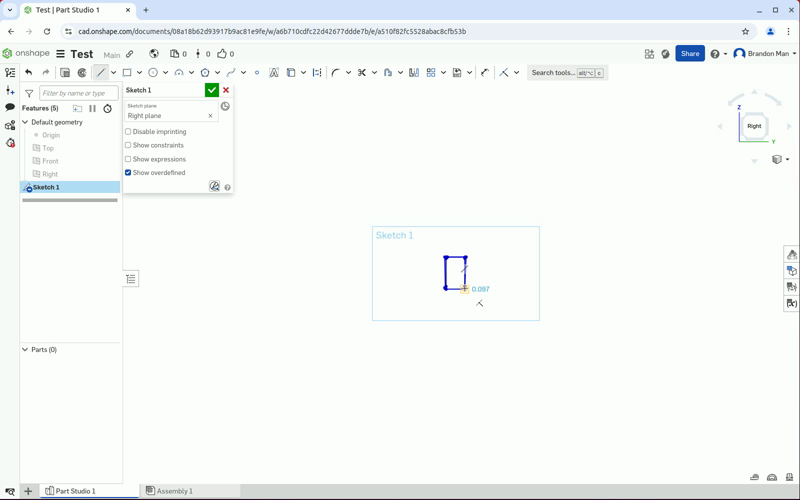
scroll(-6)
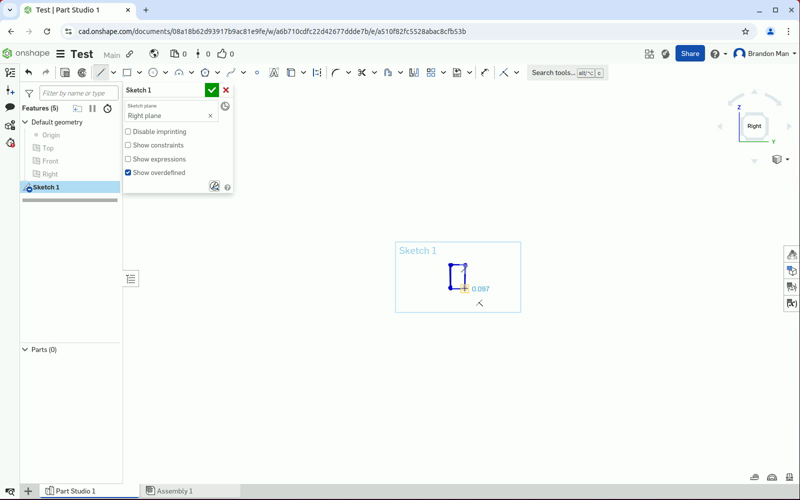
scroll(-6)
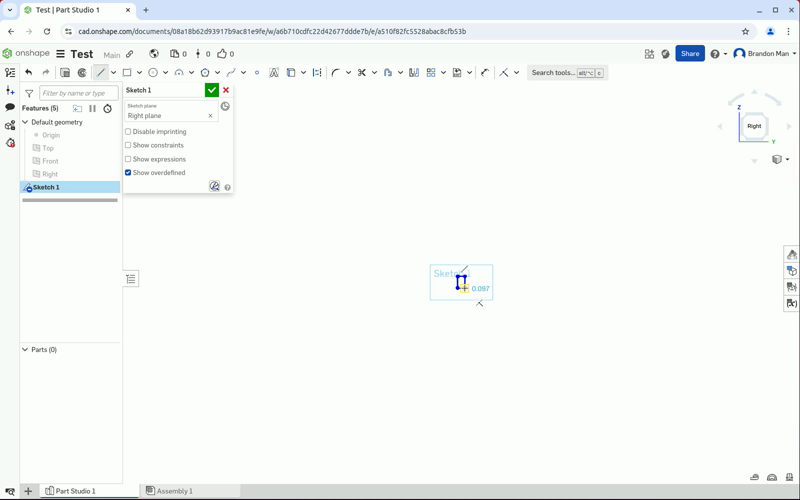
key_down(shift)
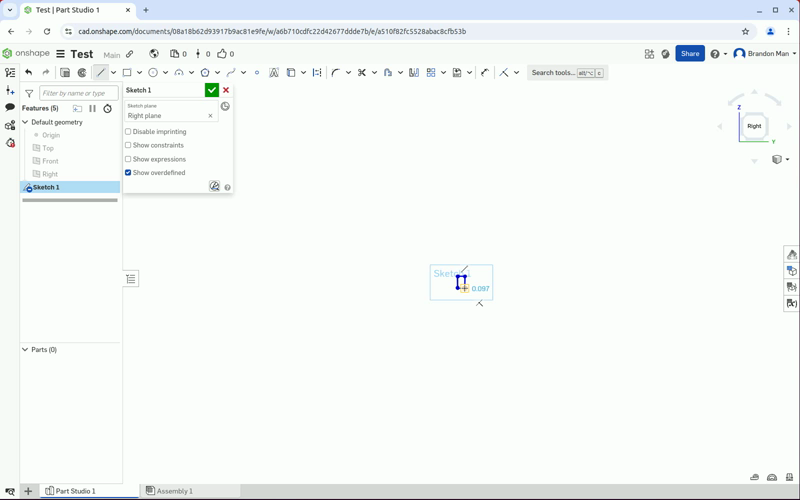
mouse_move(494, 287)
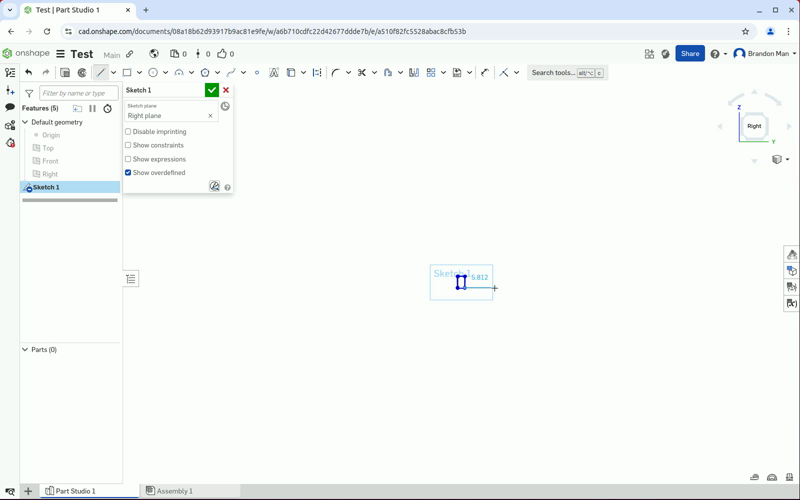
mouse_move(458, 287)
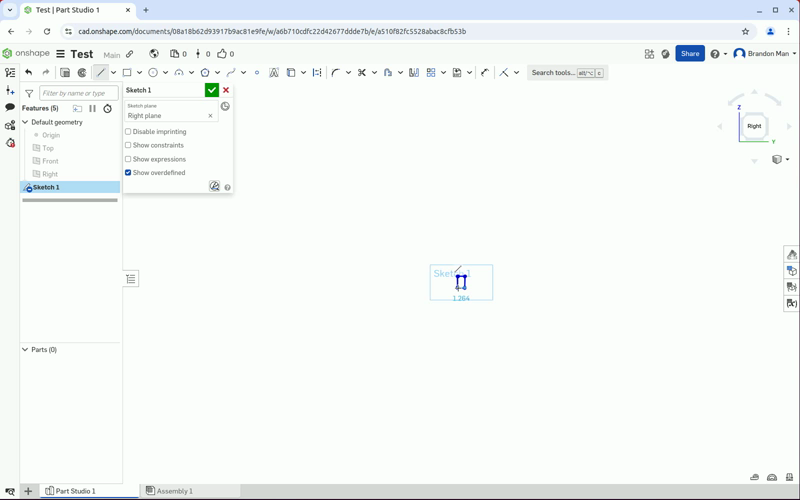
scroll(6)
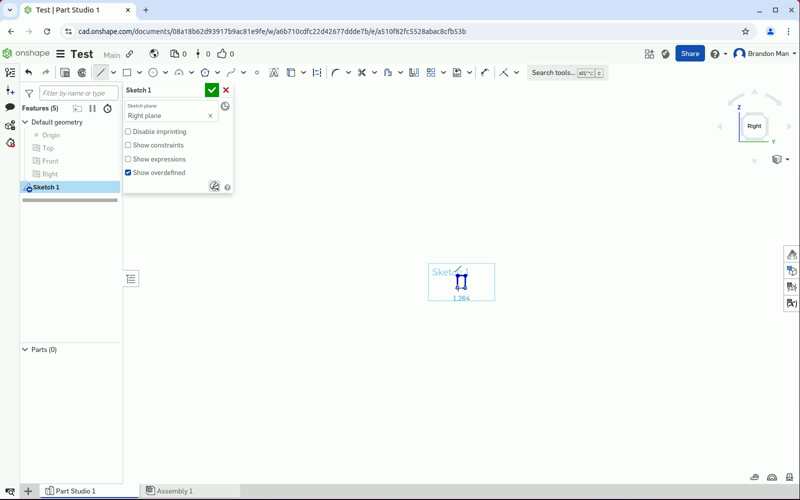
scroll(6)
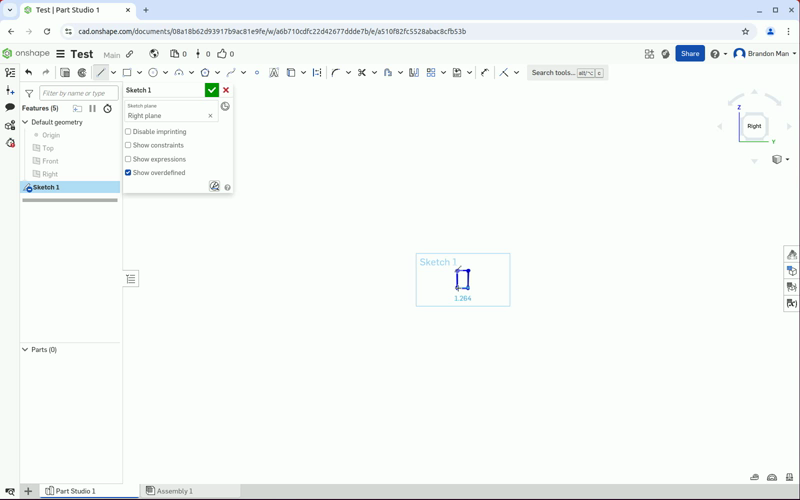
scroll(6)
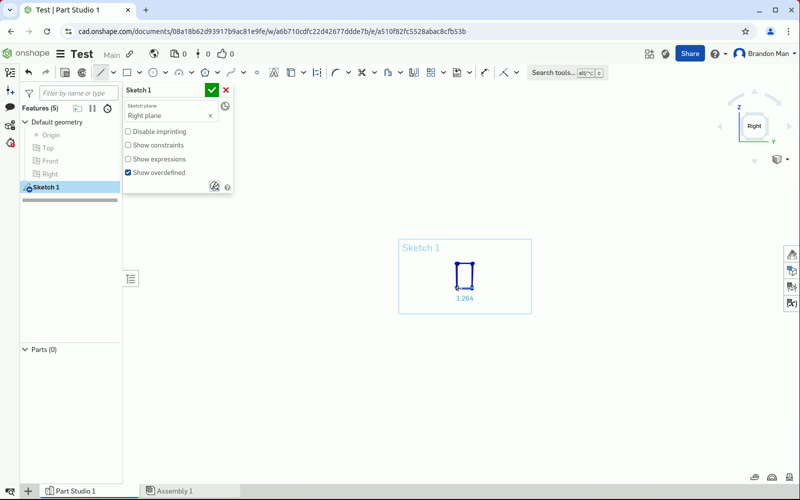
scroll(6)
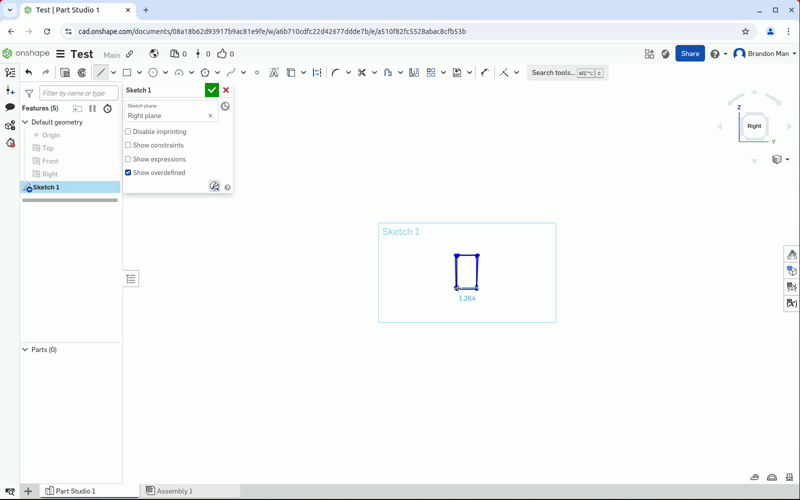
scroll(6)
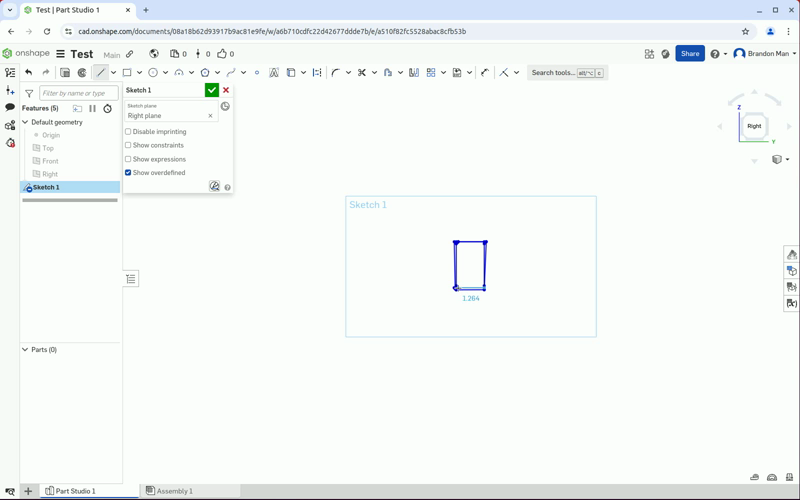
scroll(6)
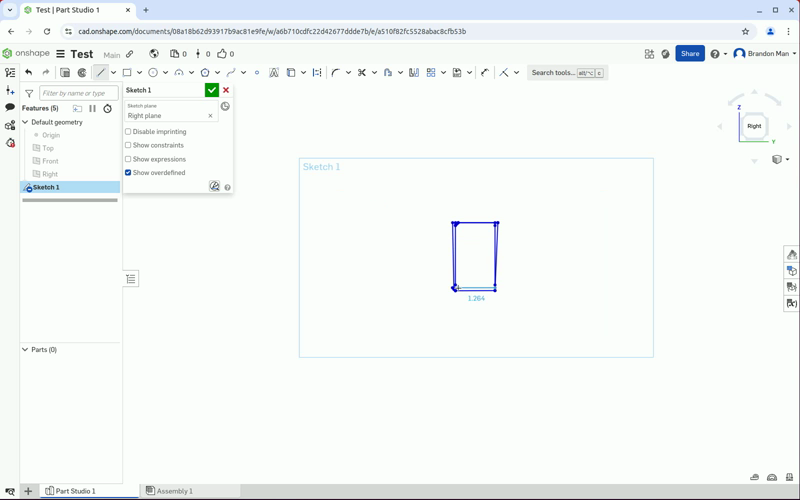
scroll(6)
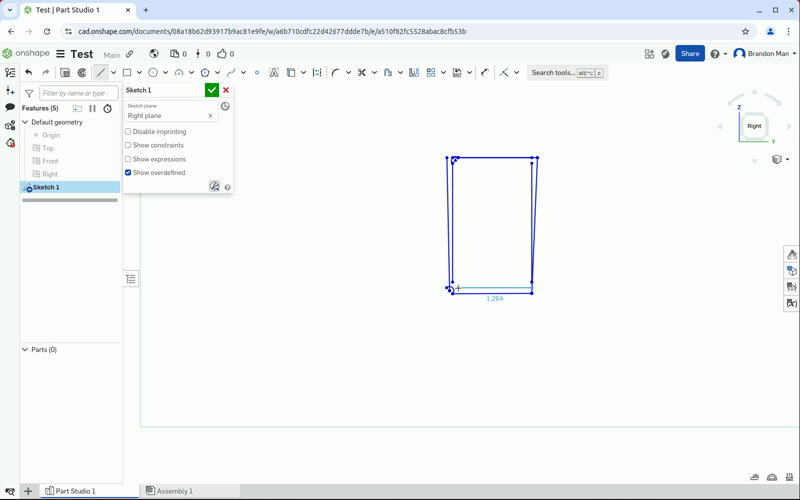
click(458, 287)
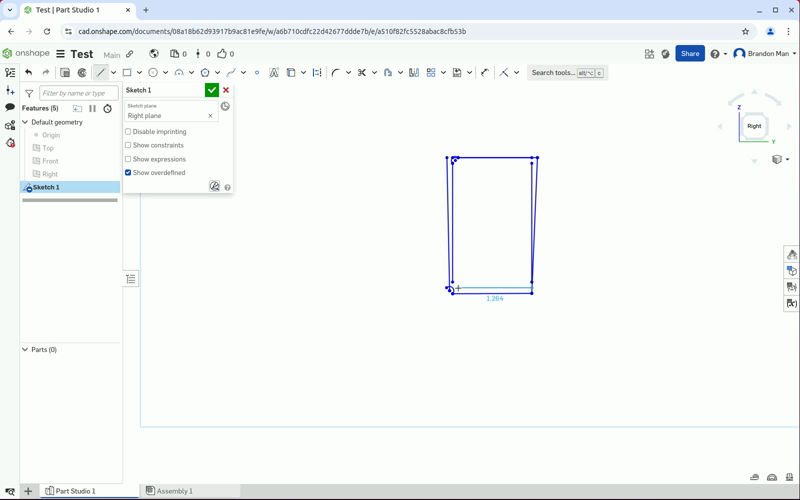
scroll(-6)
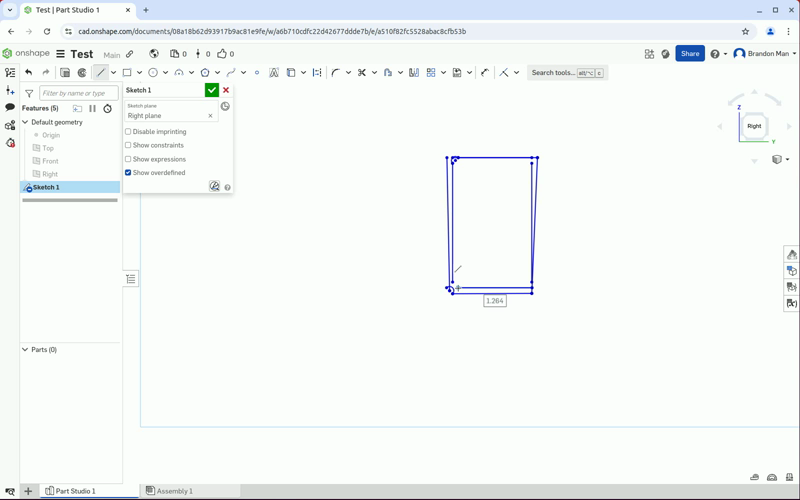
scroll(-6)
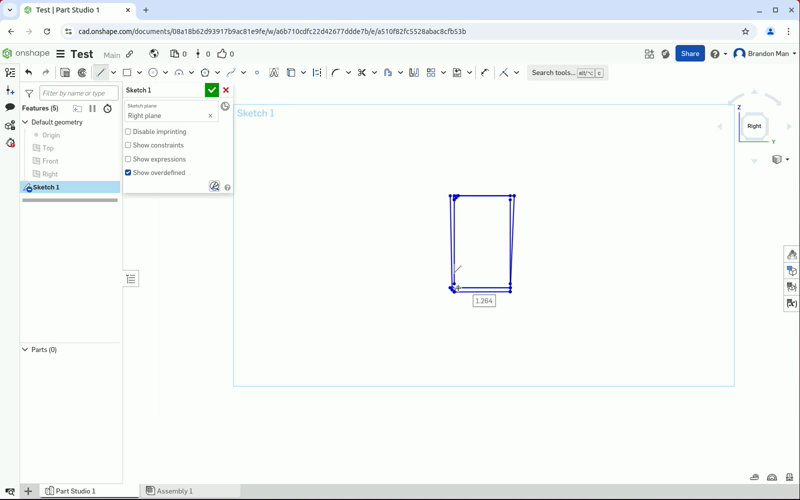
scroll(-6)
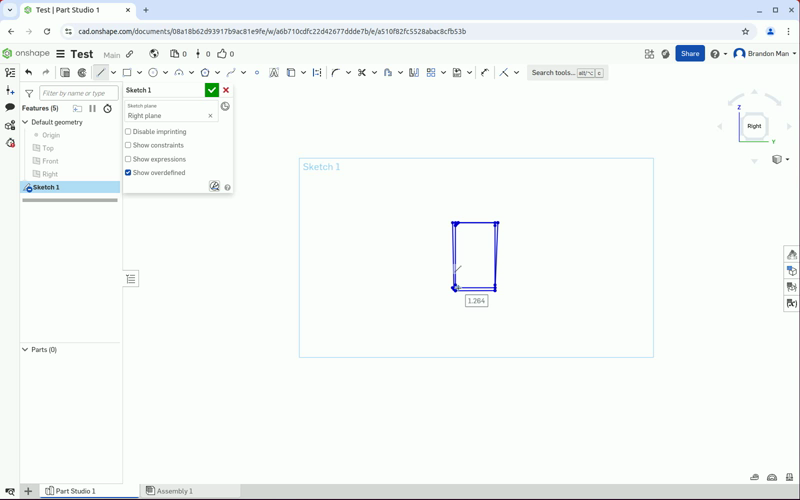
scroll(-6)
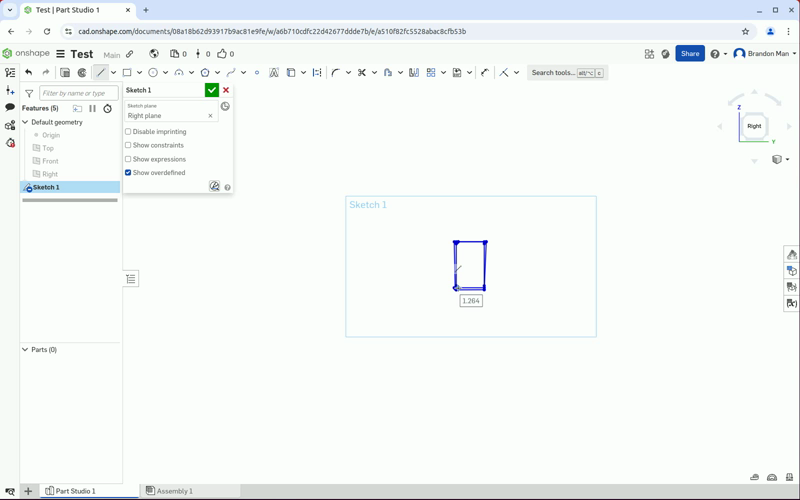
scroll(-6)
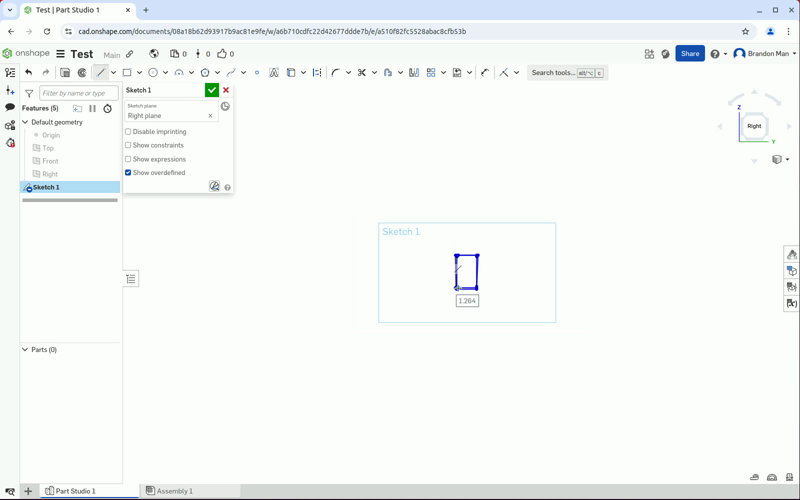
scroll(-6)
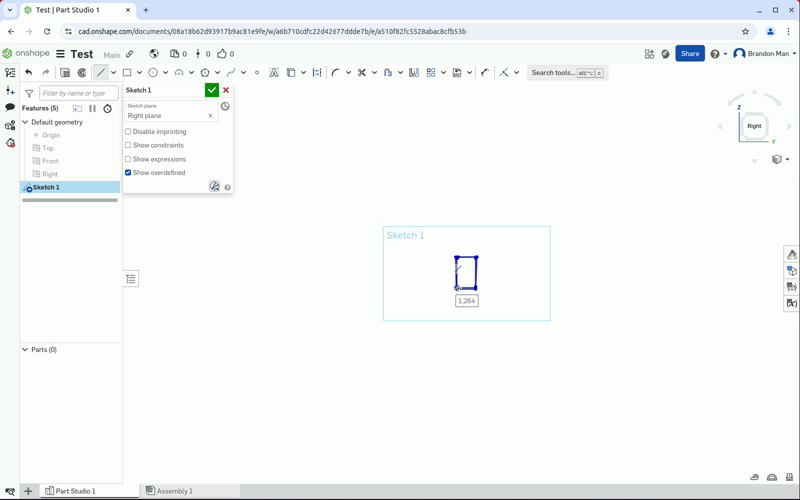
scroll(-6)
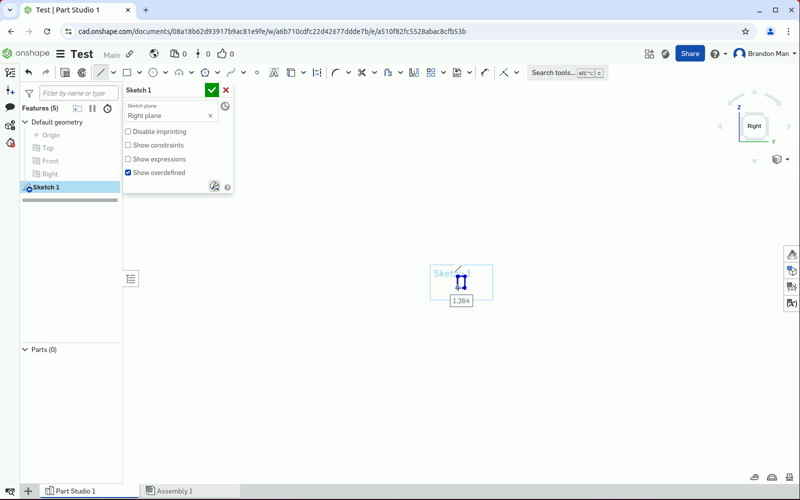
key_up(shift)
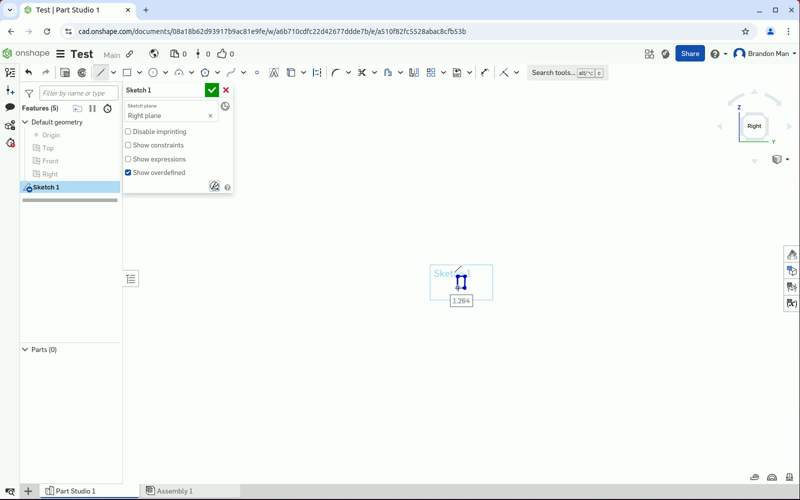
key(esc)
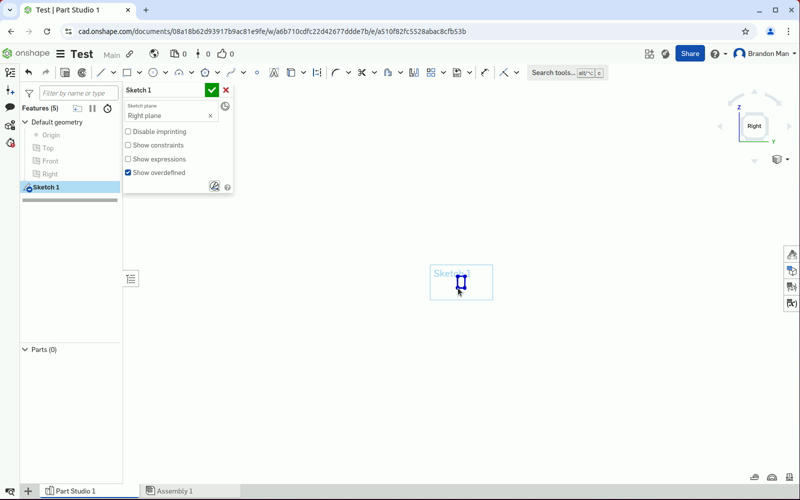
key(a)
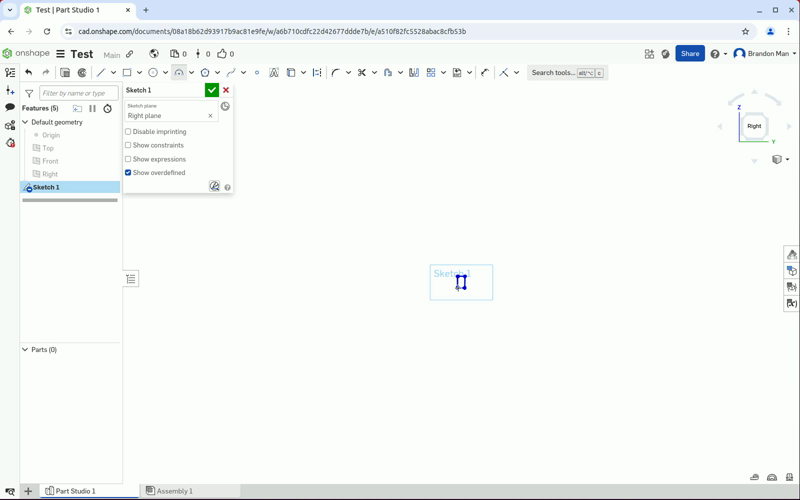
mouse_move(458, 287)
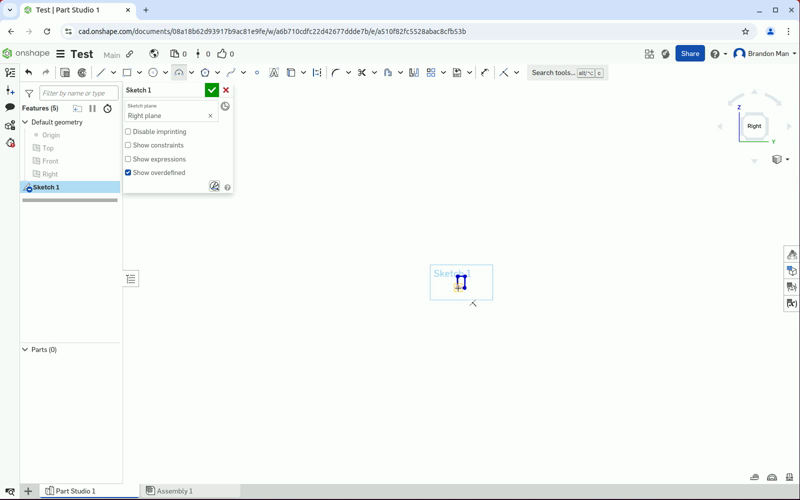
scroll(6)
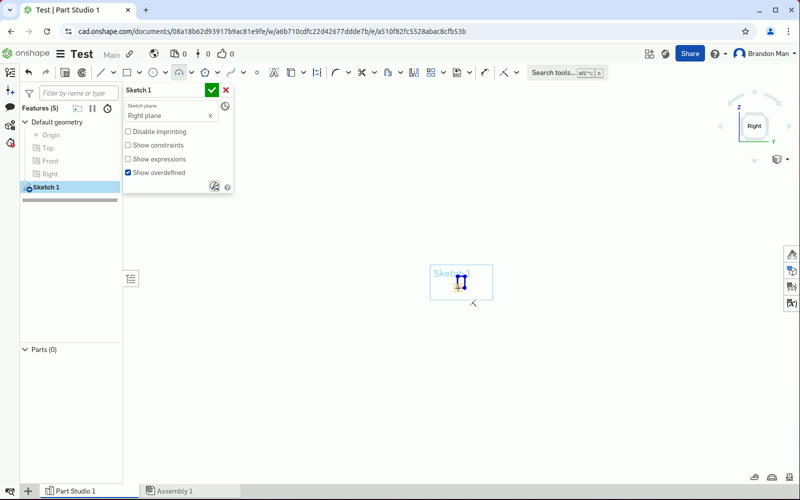
scroll(6)
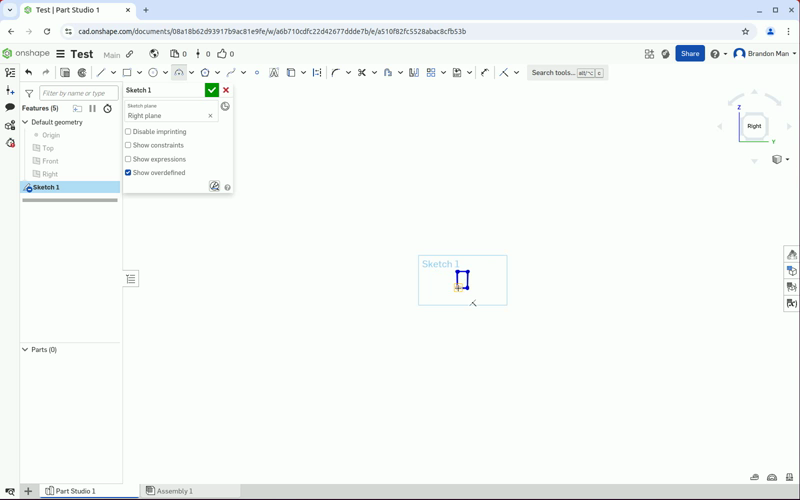
scroll(6)
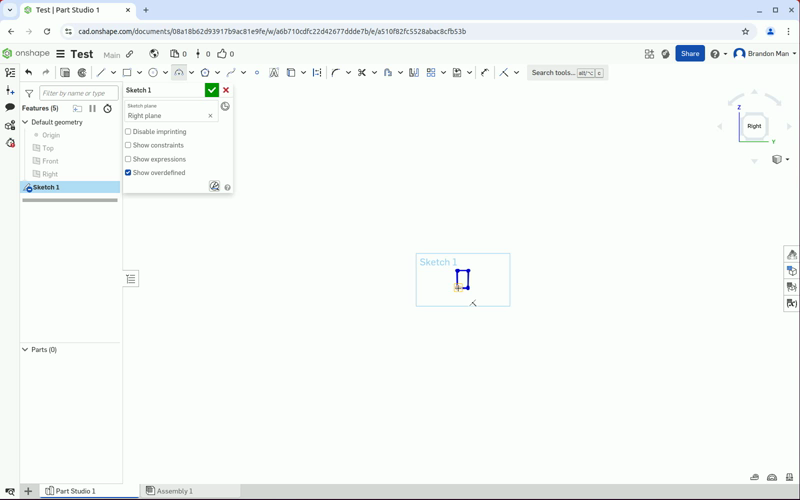
scroll(6)
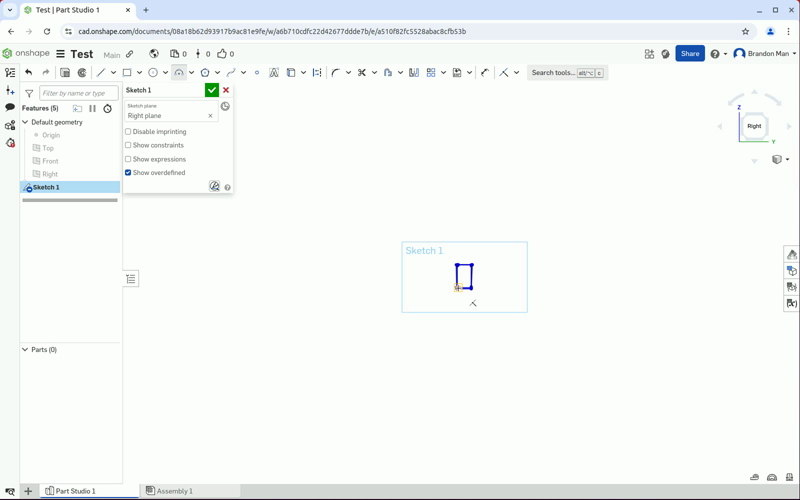
scroll(6)
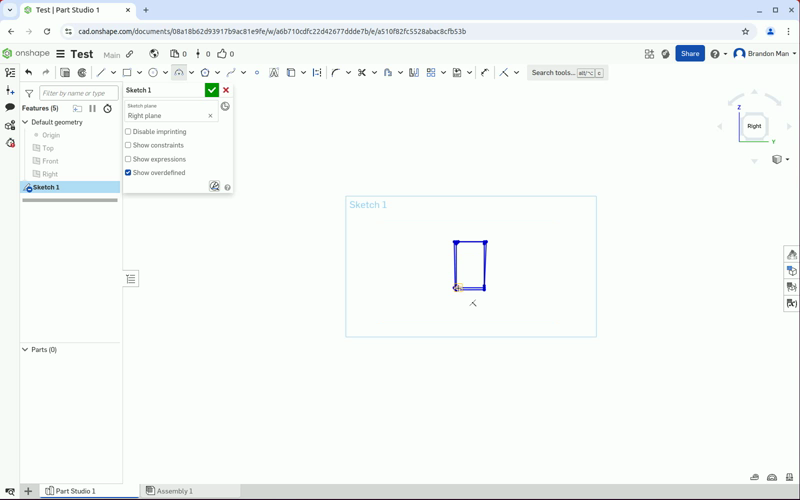
scroll(6)
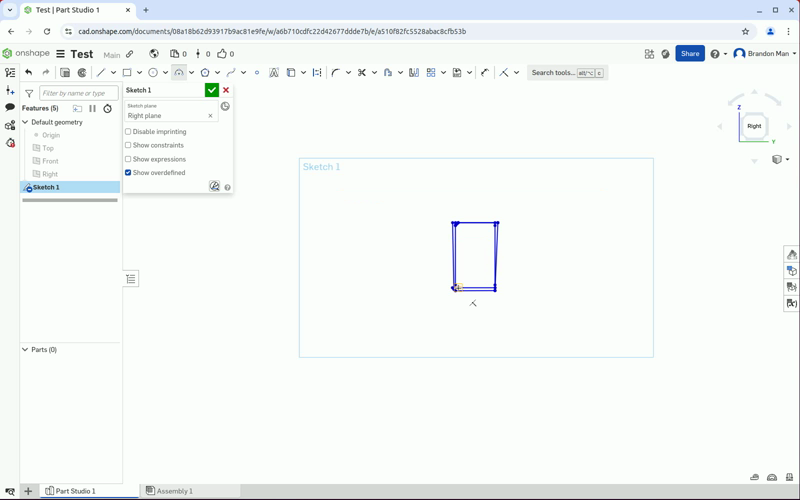
scroll(6)
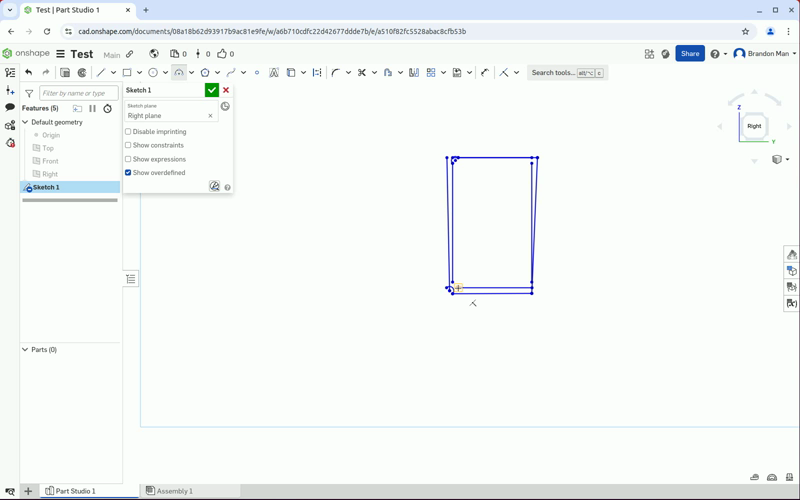
click(458, 287)
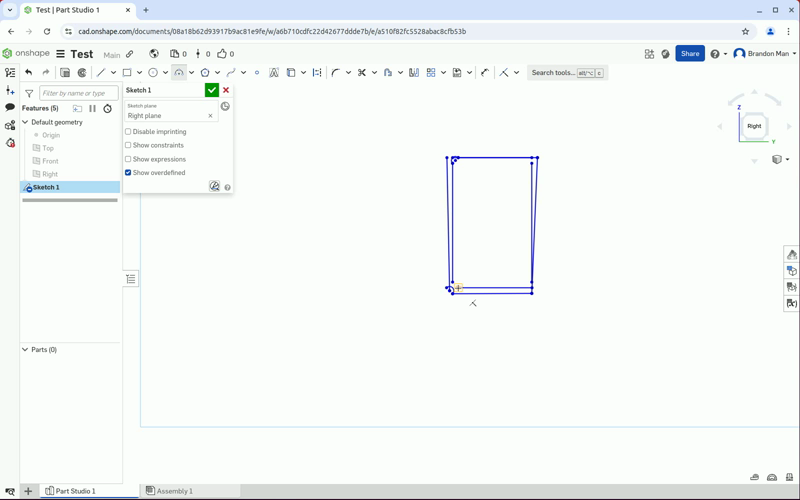
scroll(-6)
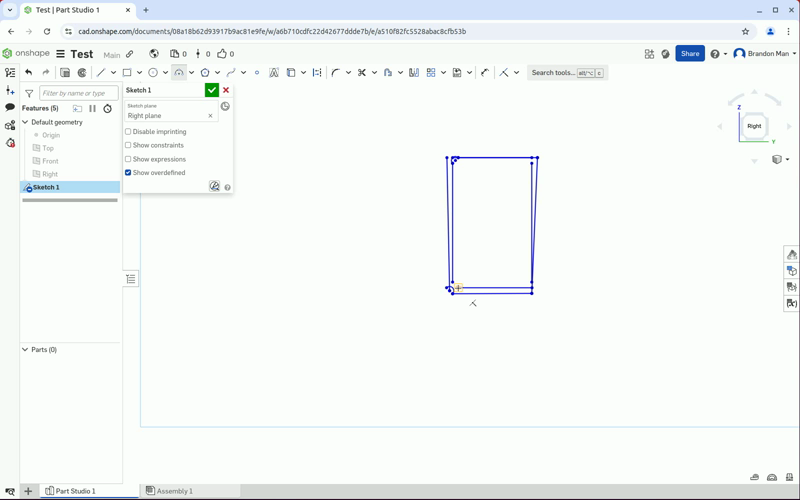
scroll(-6)
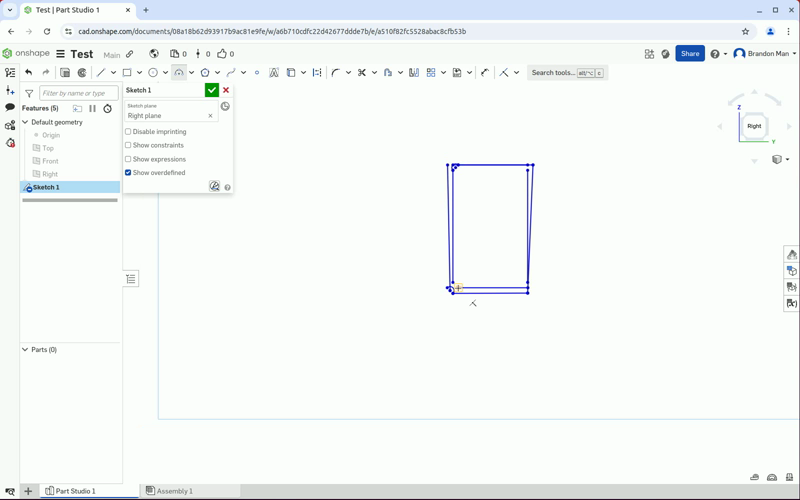
scroll(-6)
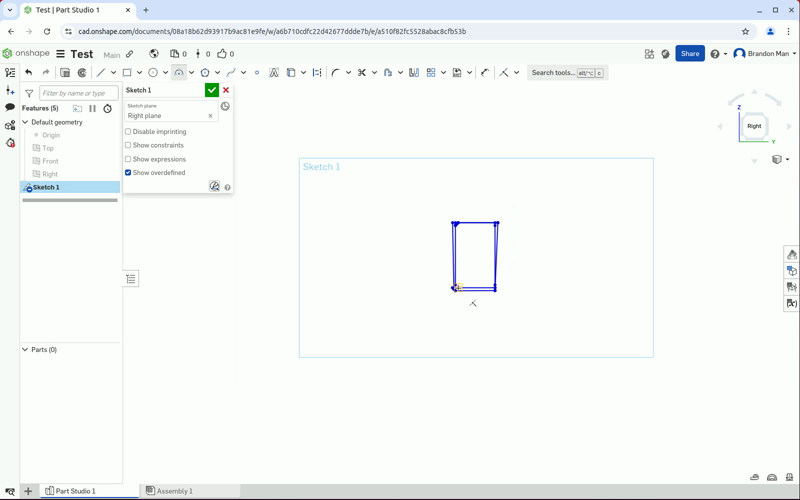
scroll(-6)
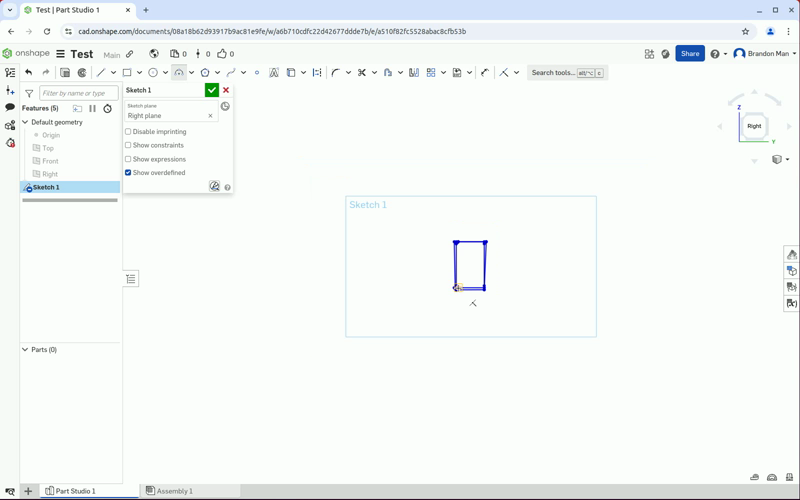
scroll(-6)
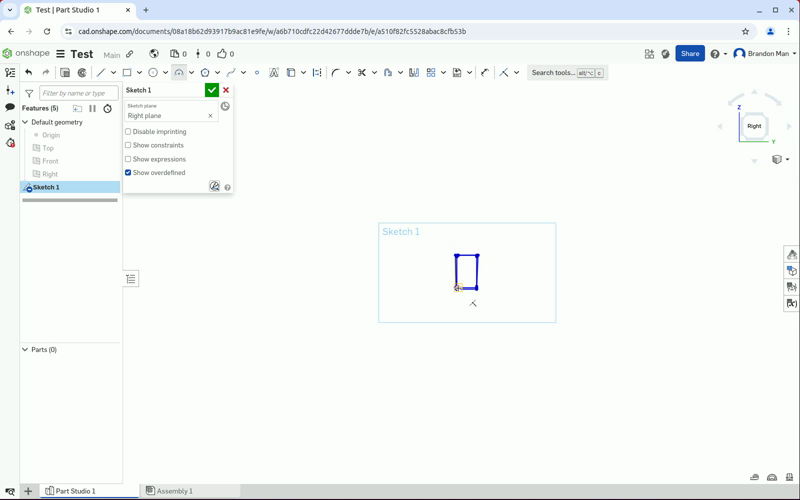
scroll(-6)
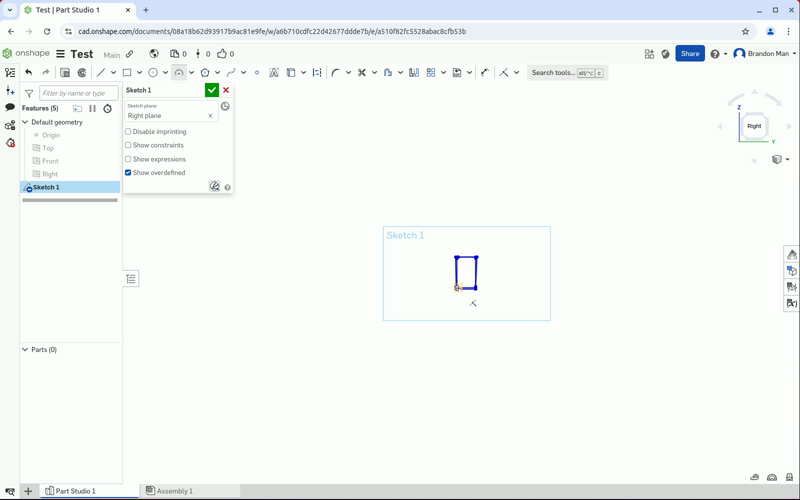
scroll(-6)
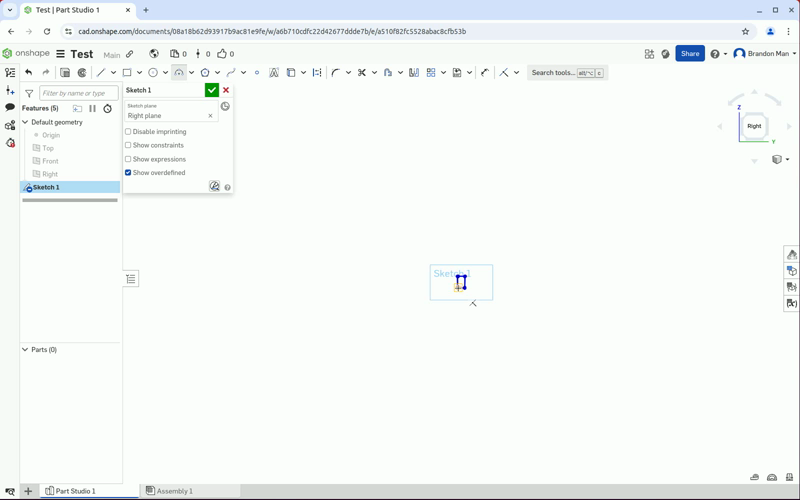
mouse_move(457, 287)
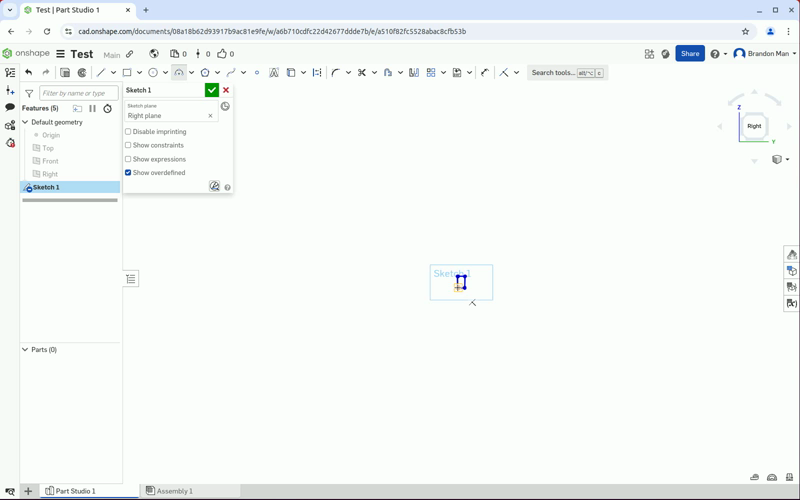
scroll(6)
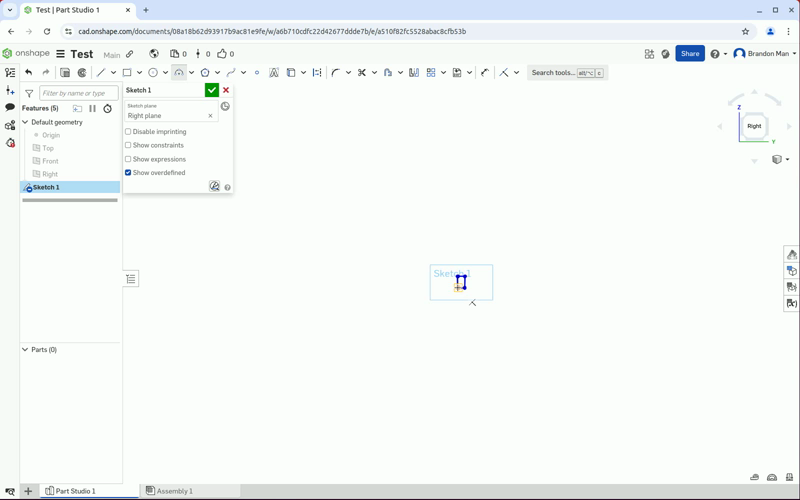
scroll(6)
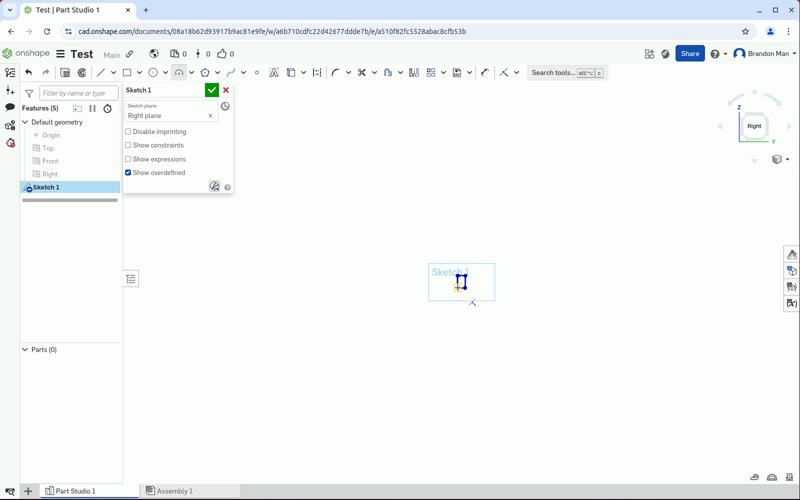
scroll(6)
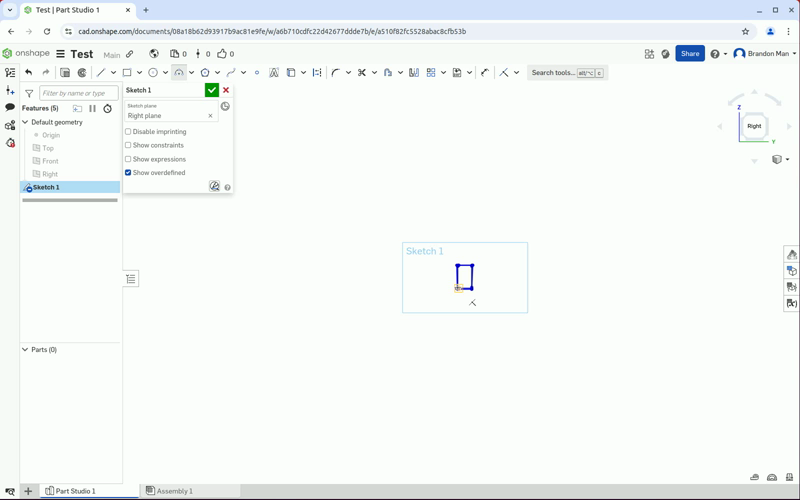
scroll(6)
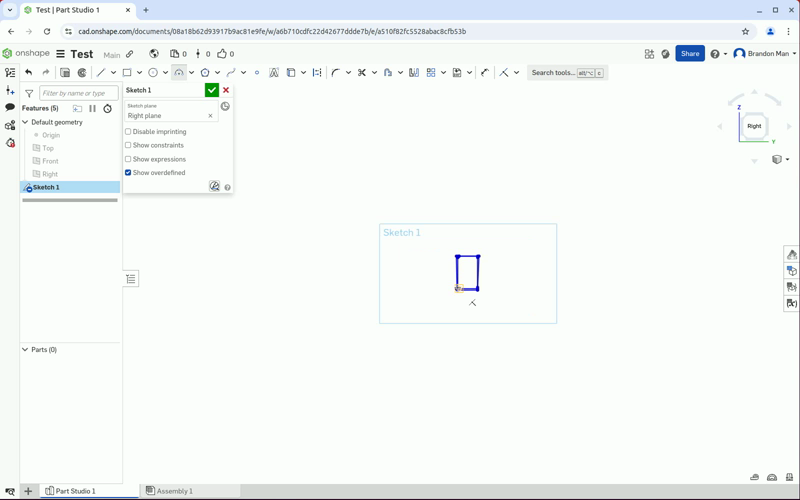
scroll(6)
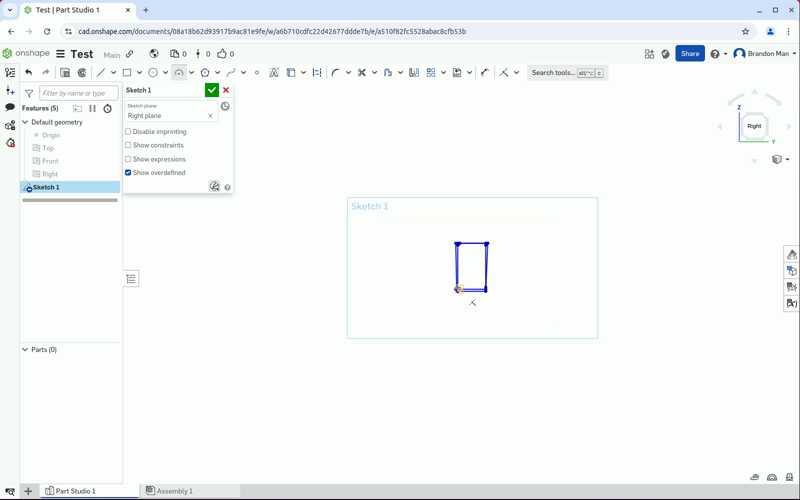
scroll(6)
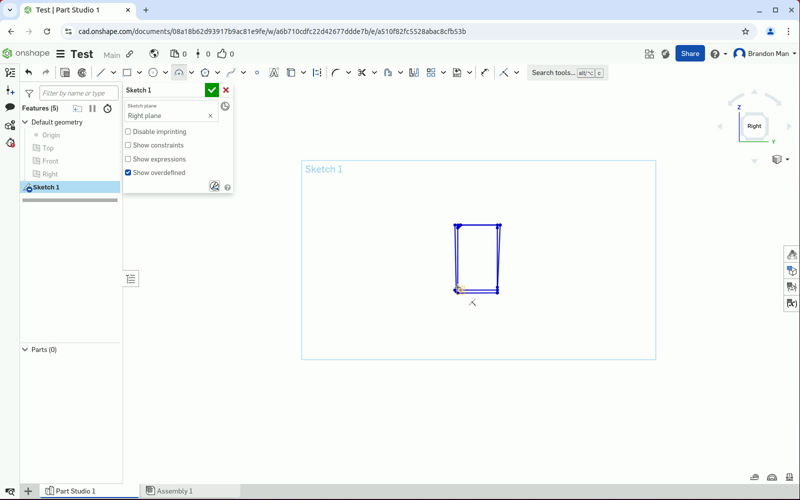
scroll(6)
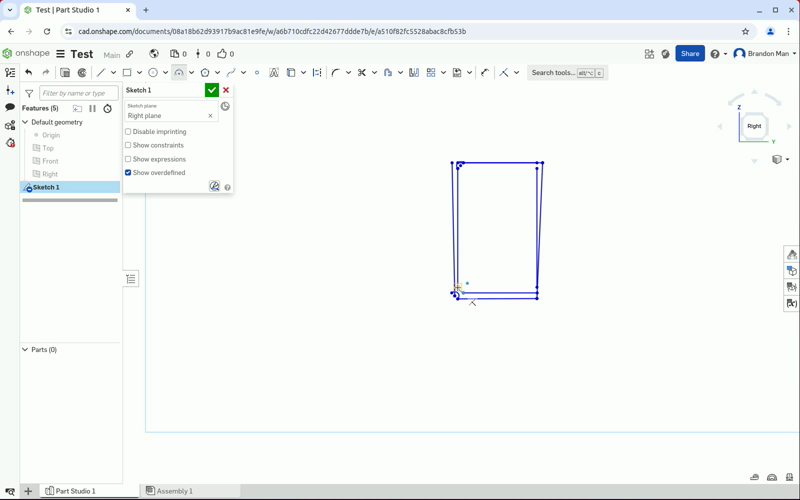
click(457, 287)
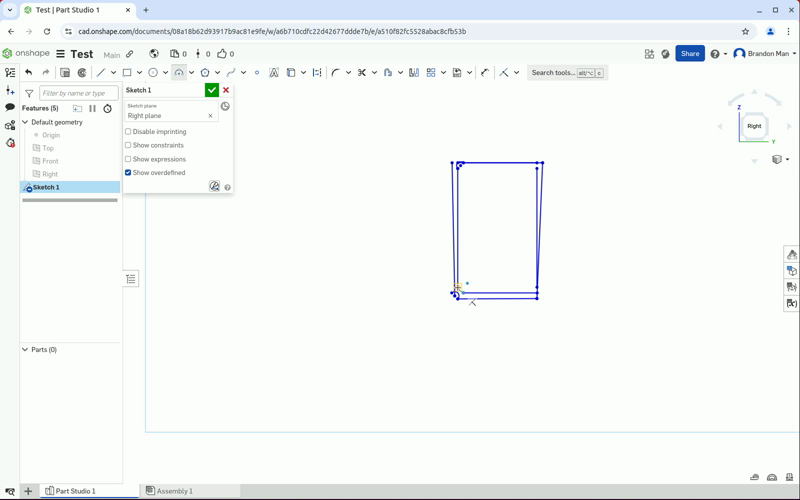
scroll(-6)
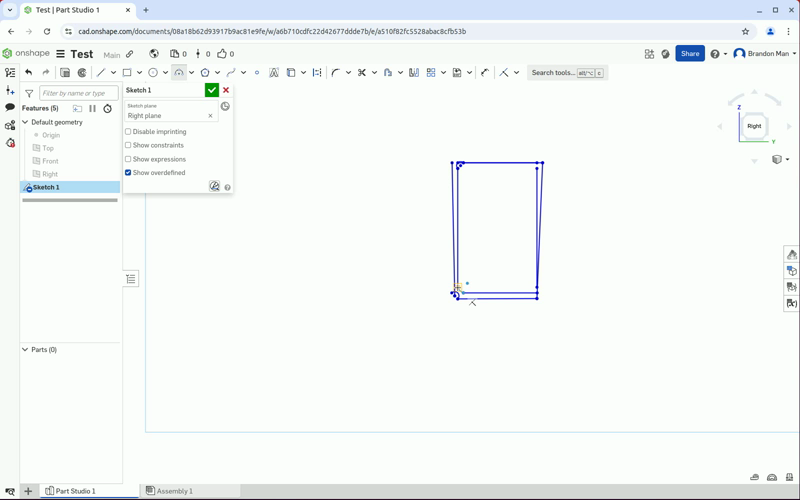
scroll(-6)
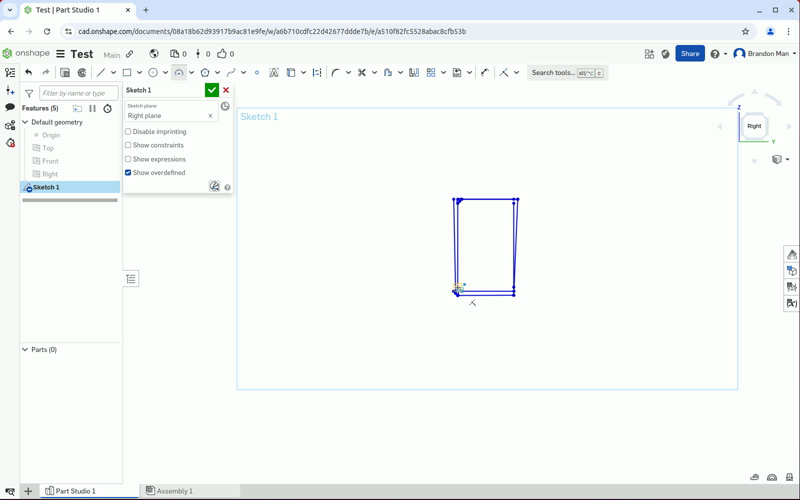
scroll(-6)
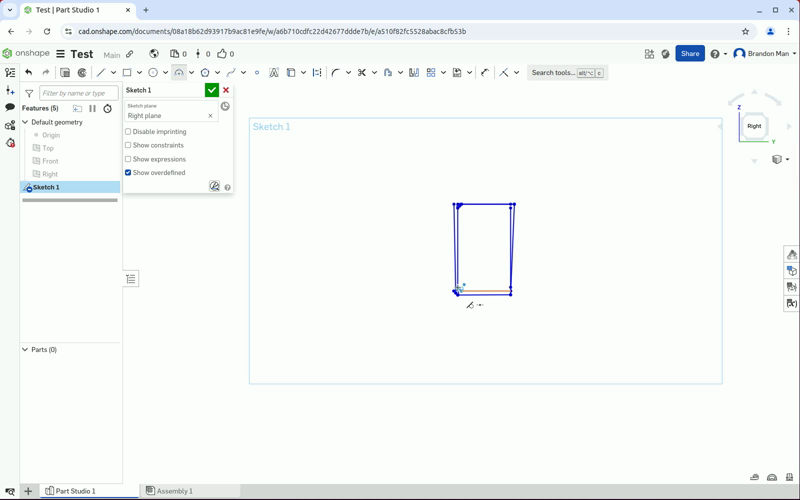
scroll(-6)
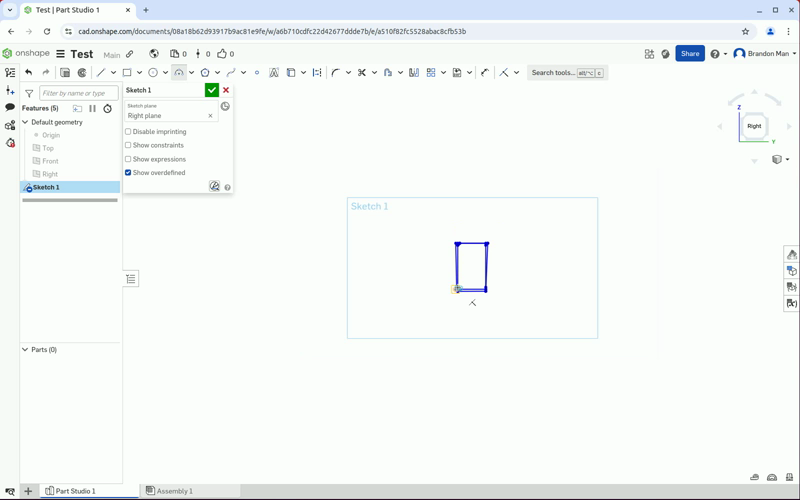
scroll(-6)
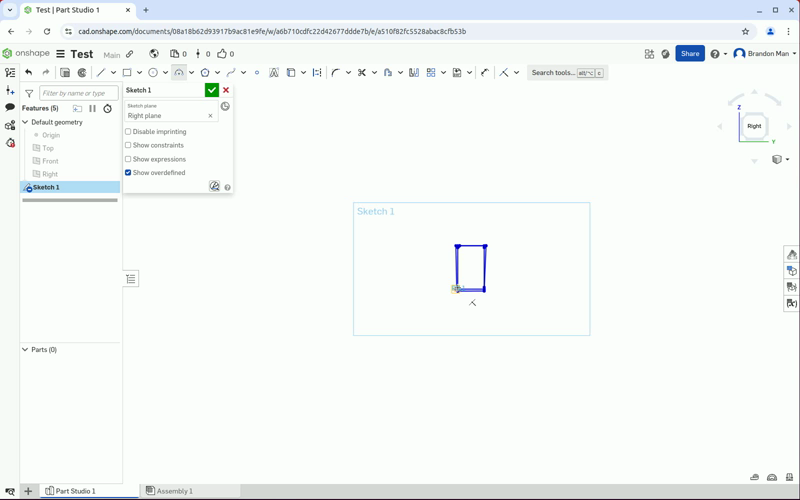
scroll(-6)
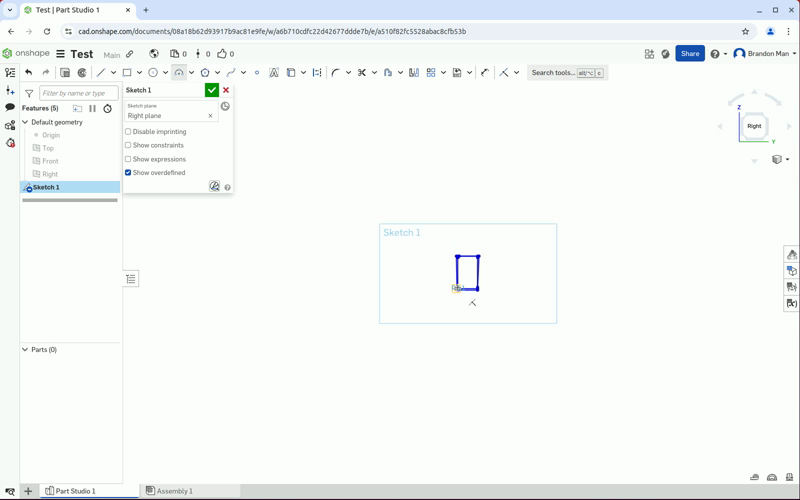
scroll(-6)
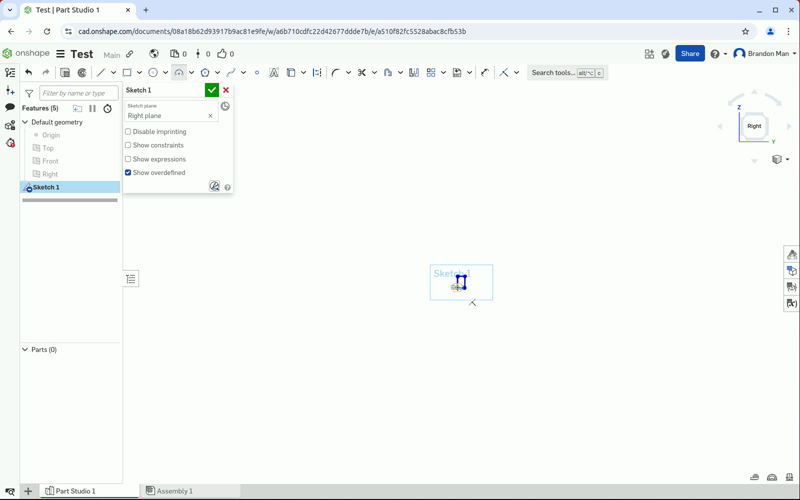
key_down(shift)
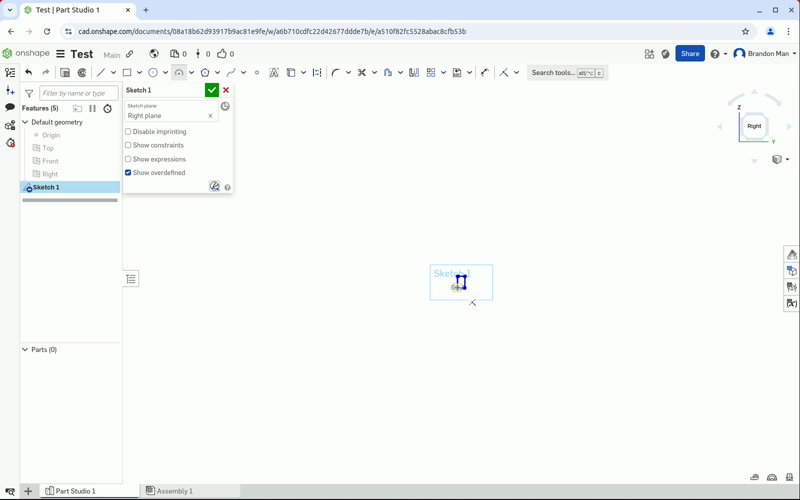
mouse_move(457, 287)
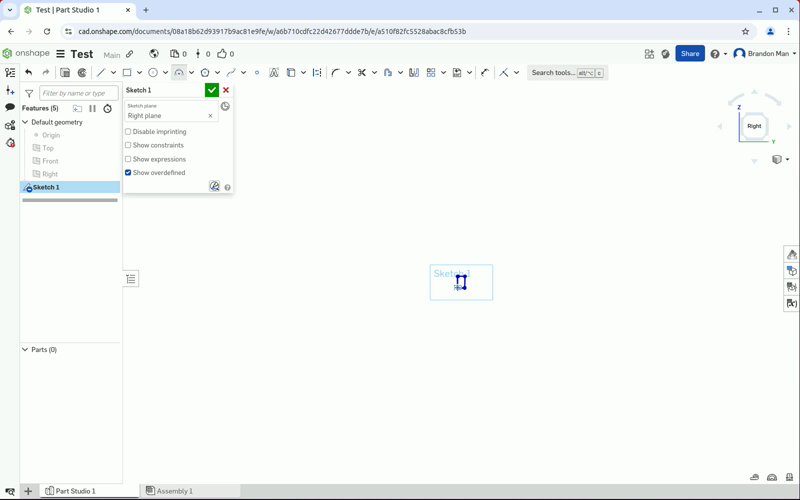
scroll(6)
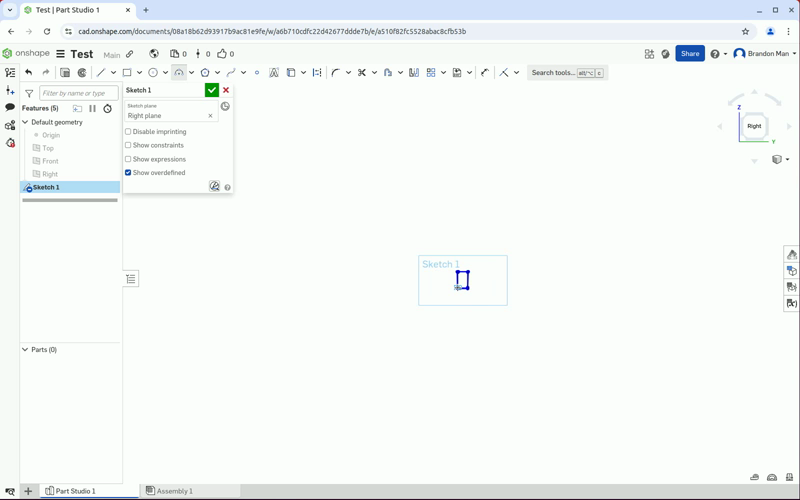
scroll(6)
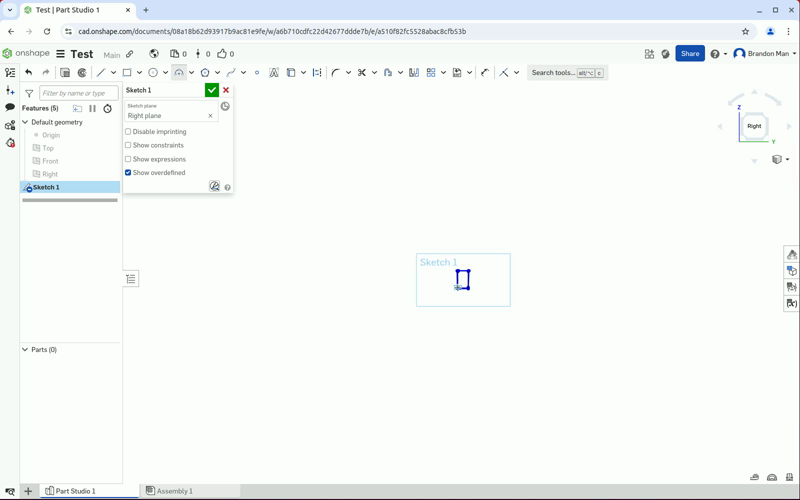
scroll(6)
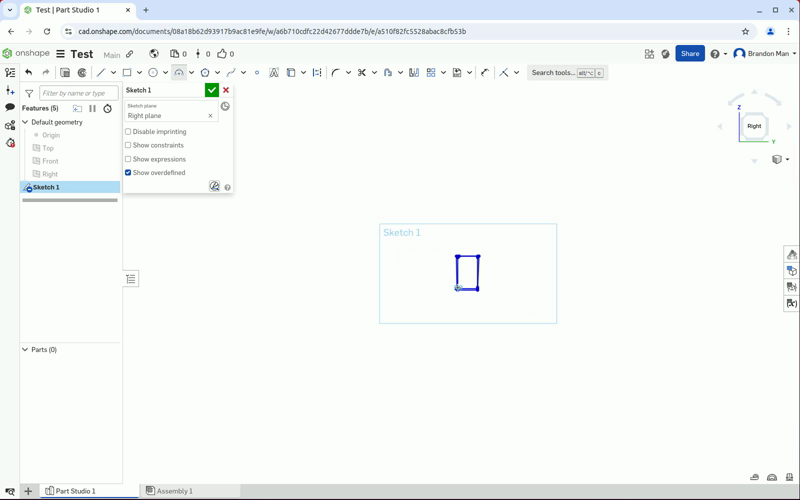
scroll(6)
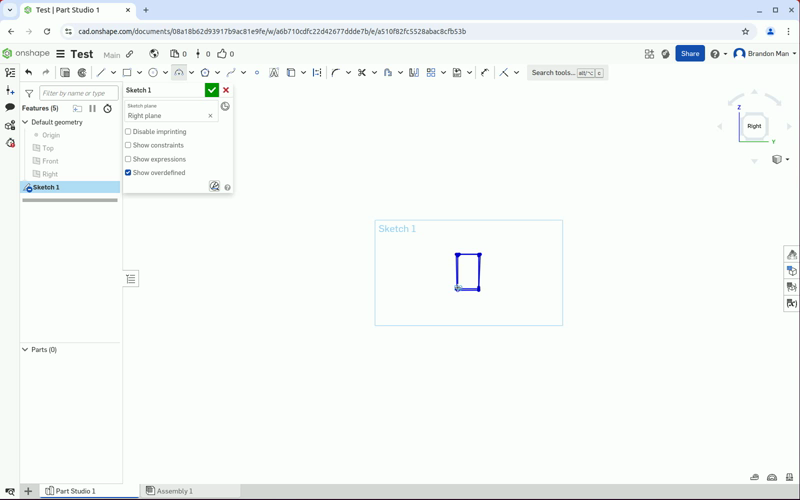
scroll(6)
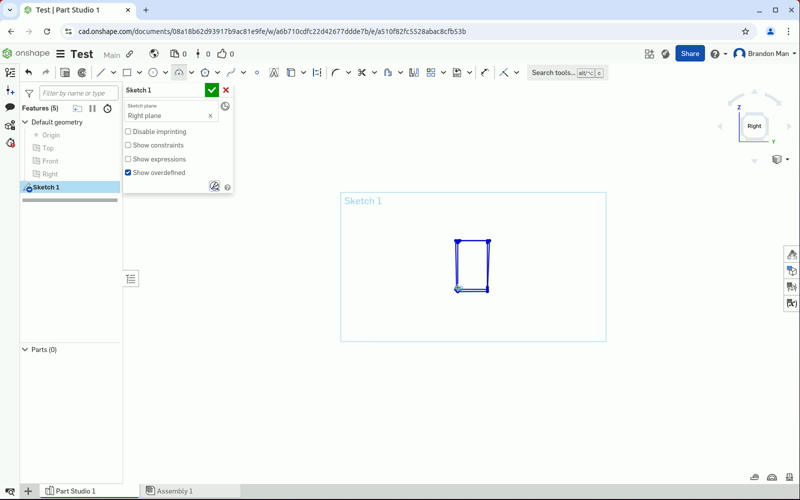
scroll(6)
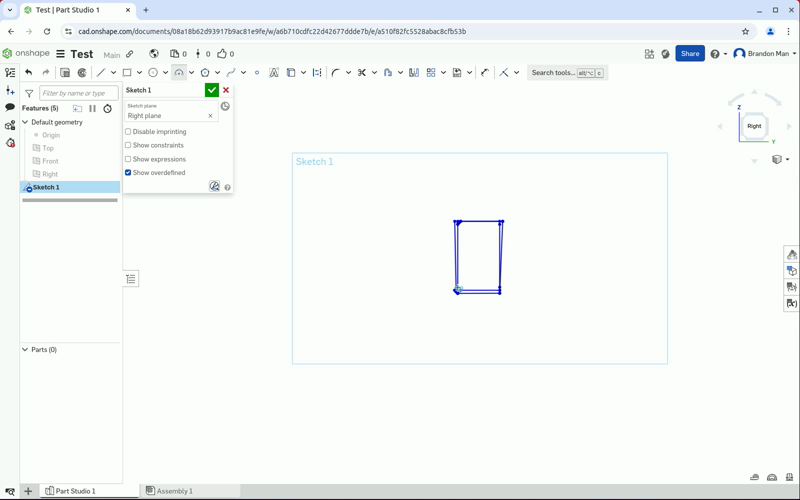
scroll(6)
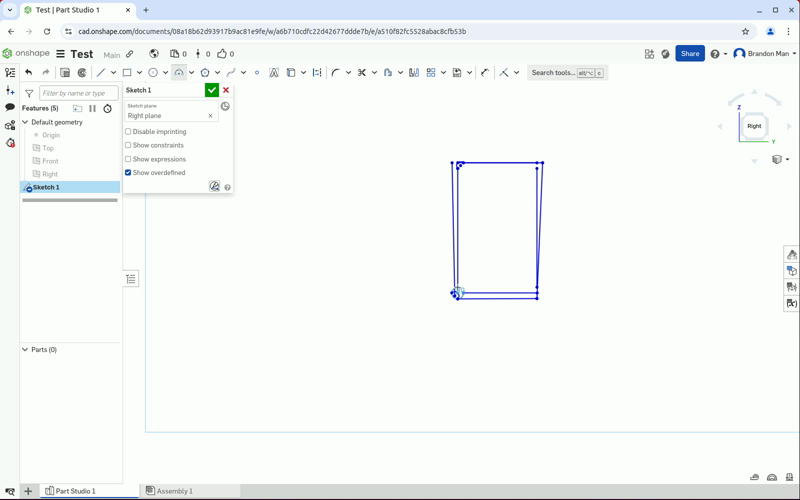
click(457, 287)
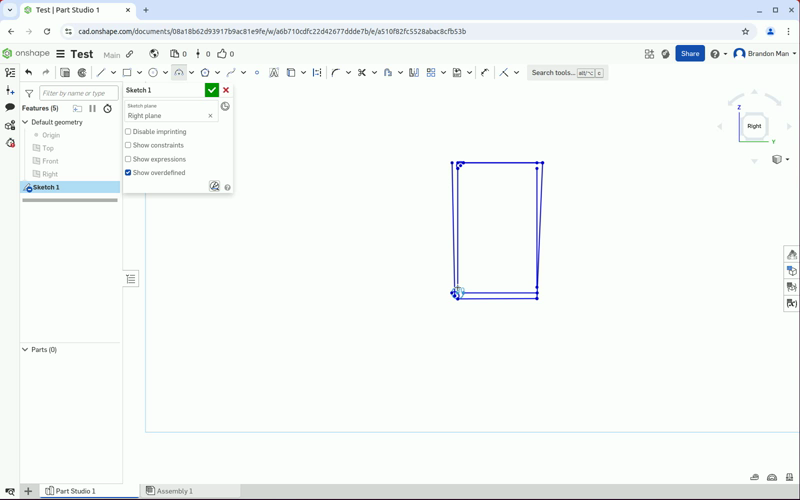
scroll(-6)
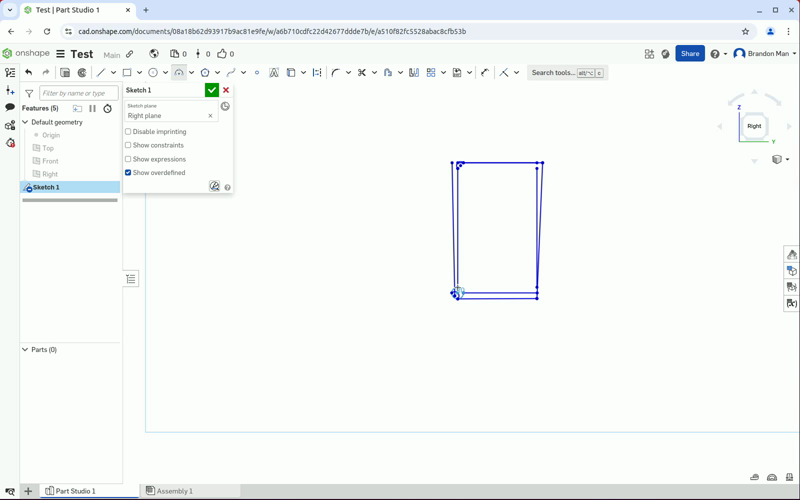
scroll(-6)
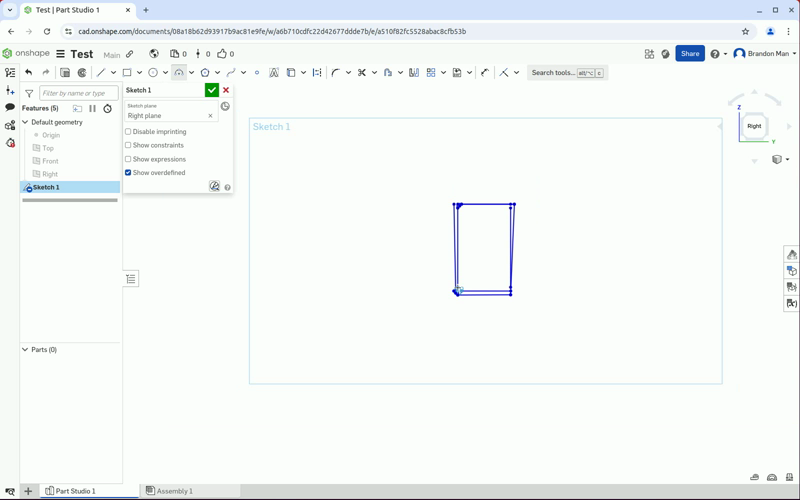
scroll(-6)
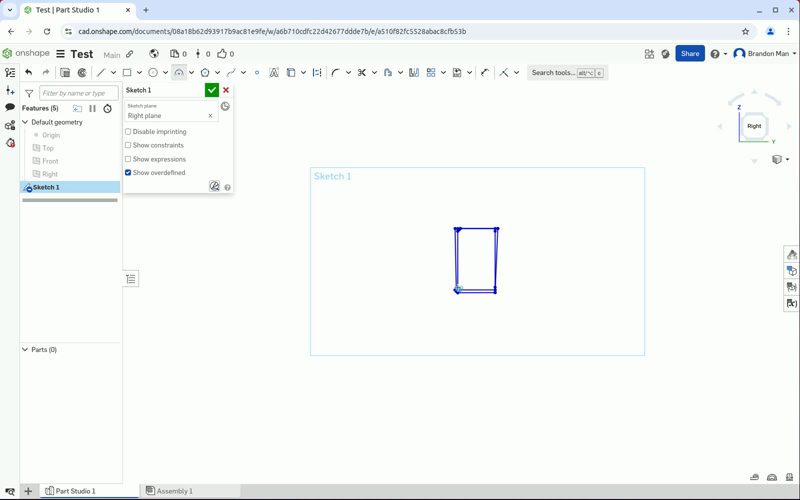
scroll(-6)
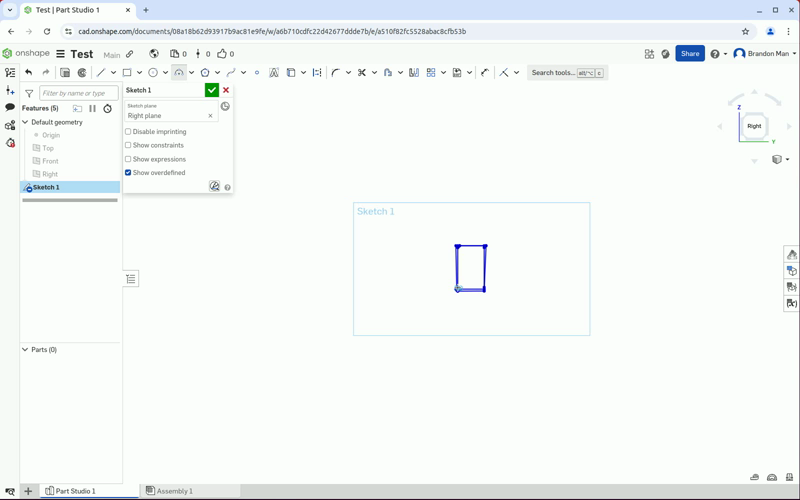
scroll(-6)
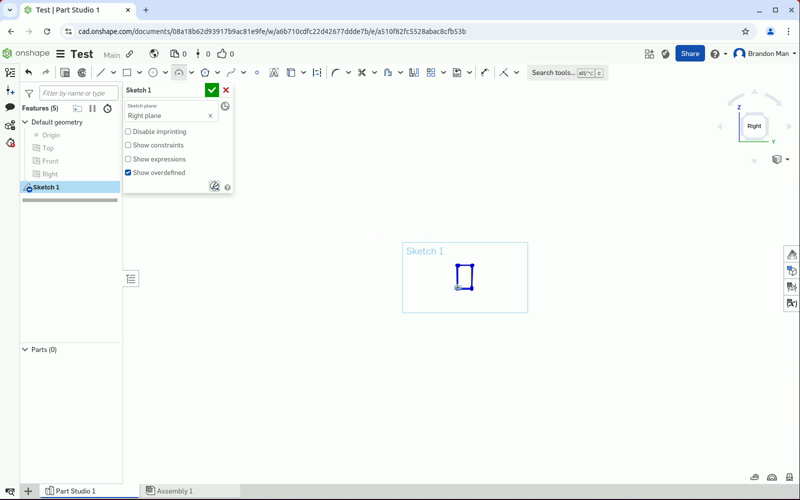
scroll(-6)
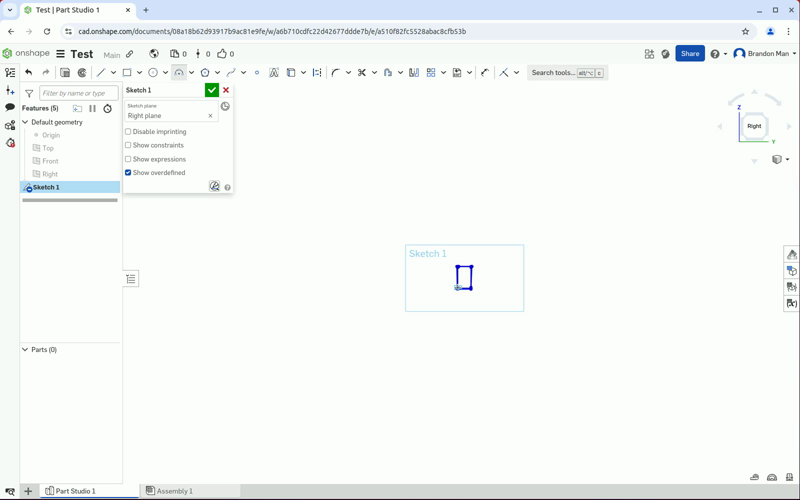
scroll(-6)
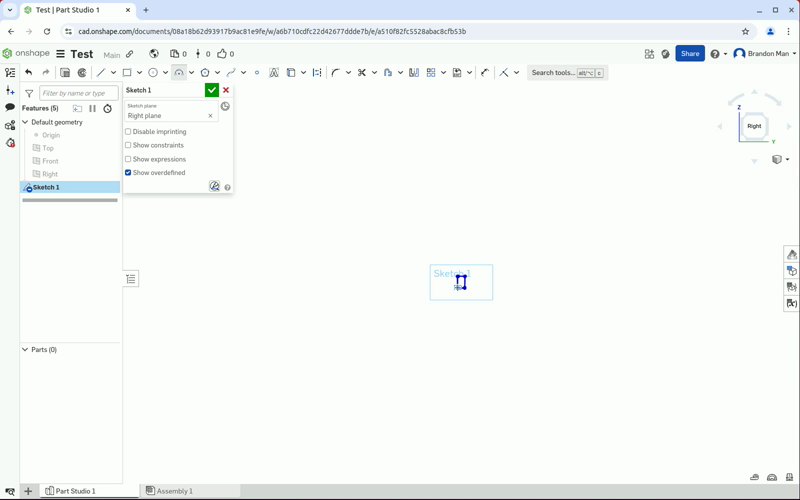
key_up(shift)
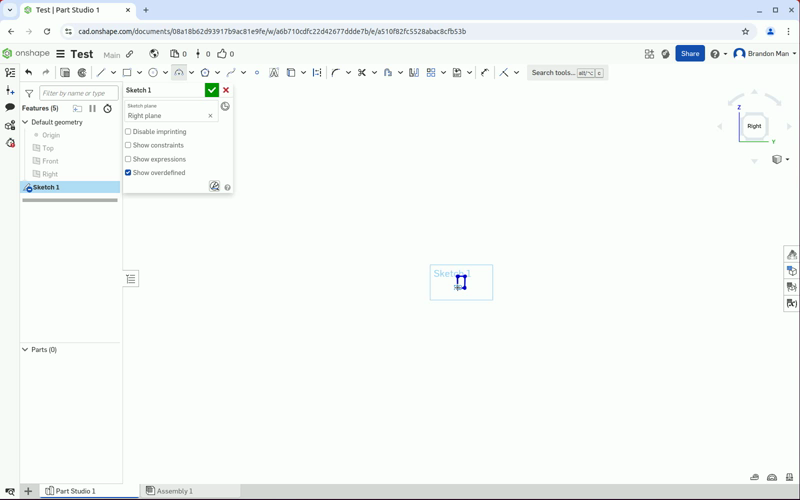
key(esc)
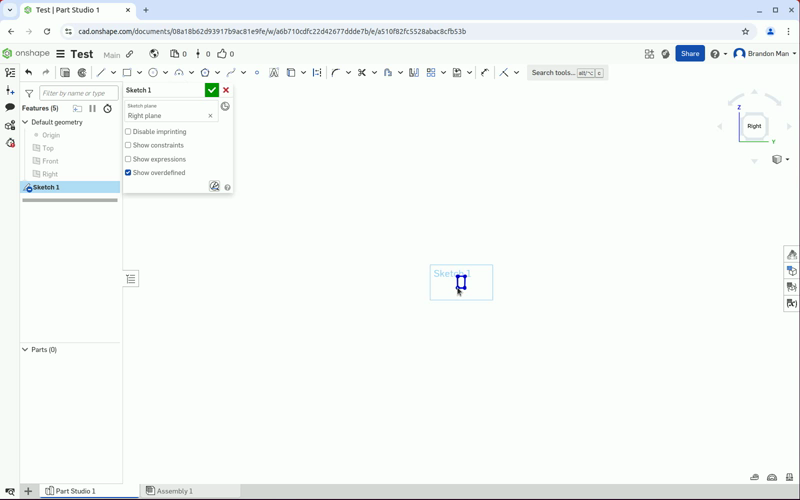
mouse_move(460, 276)
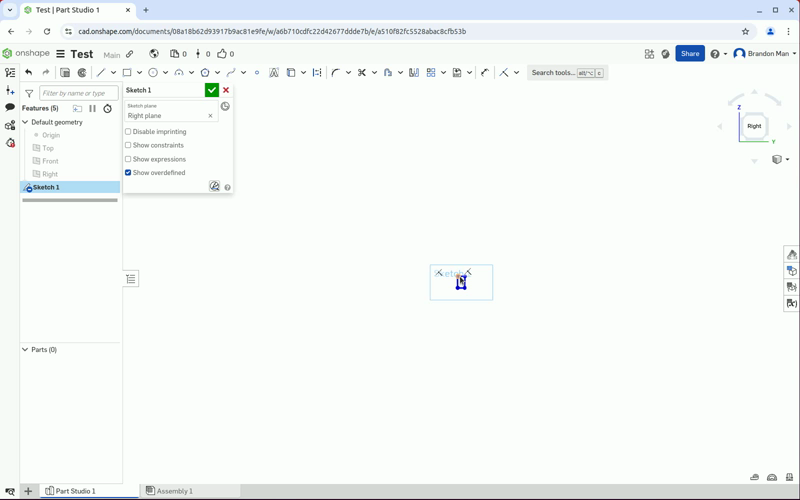
scroll(6)
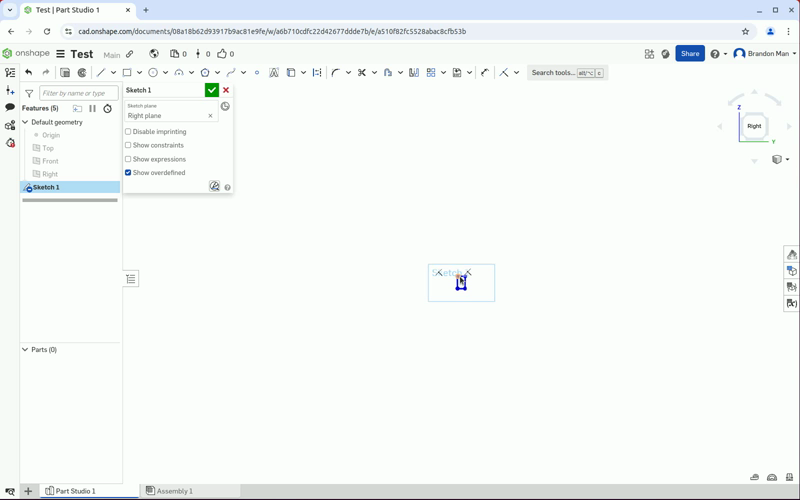
scroll(6)
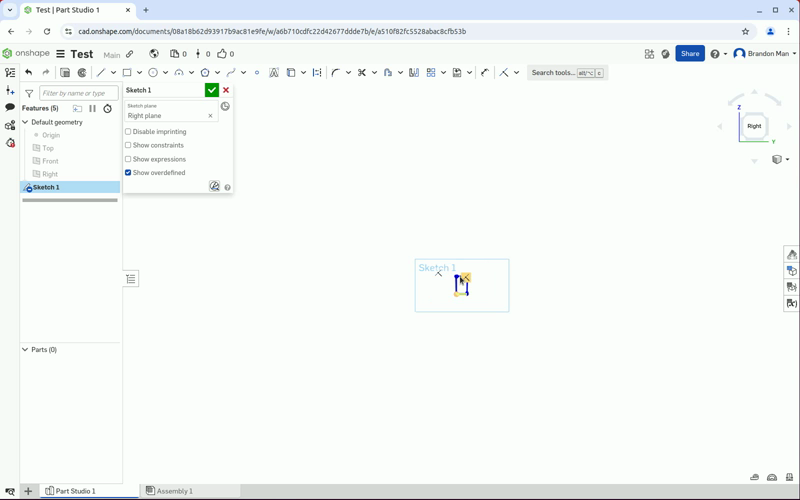
scroll(6)
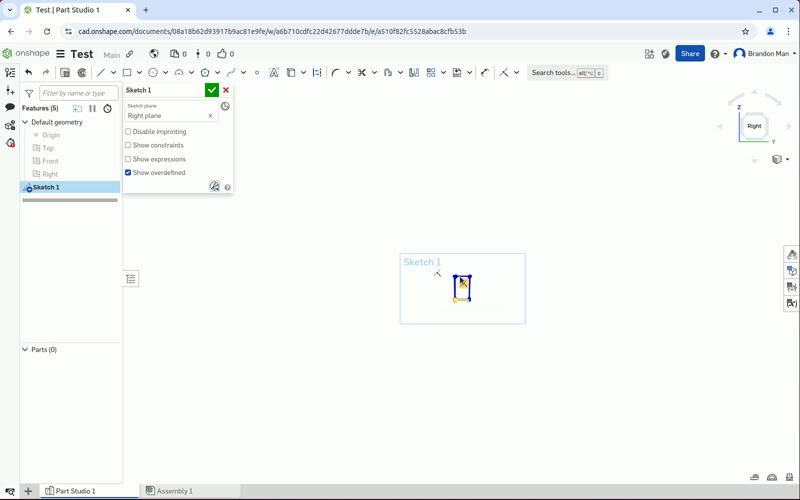
scroll(6)
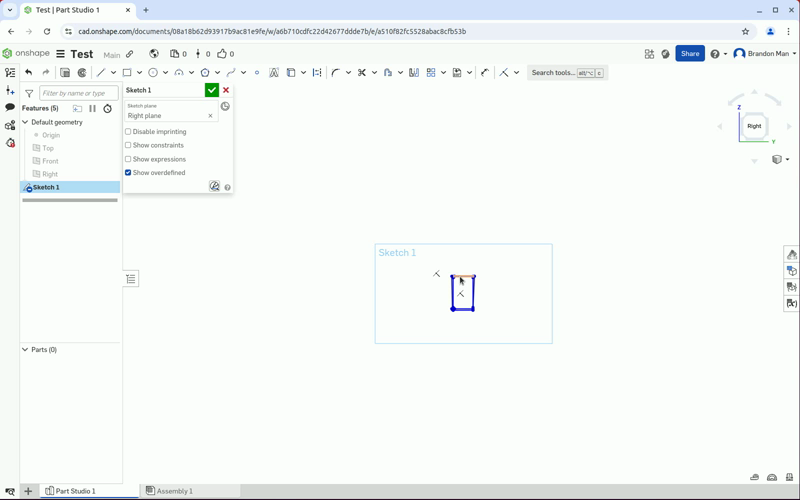
scroll(6)
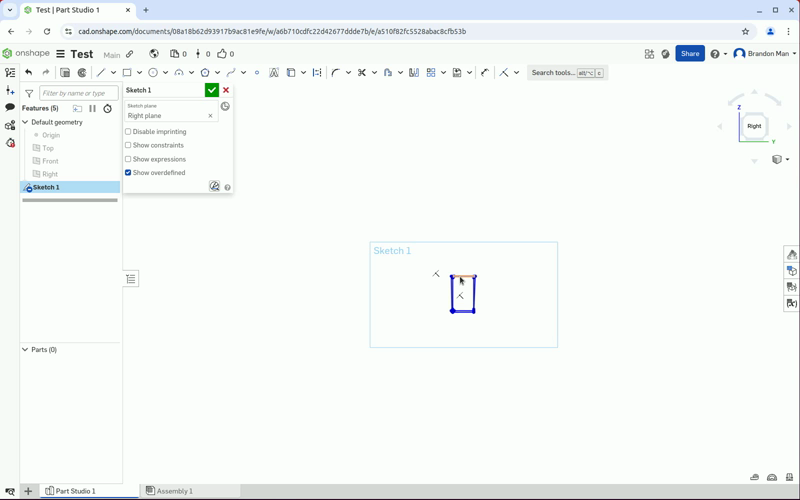
scroll(6)
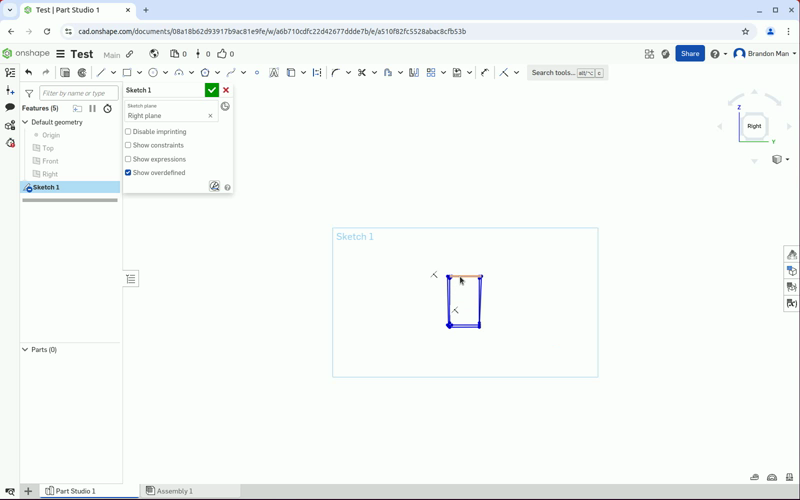
scroll(6)
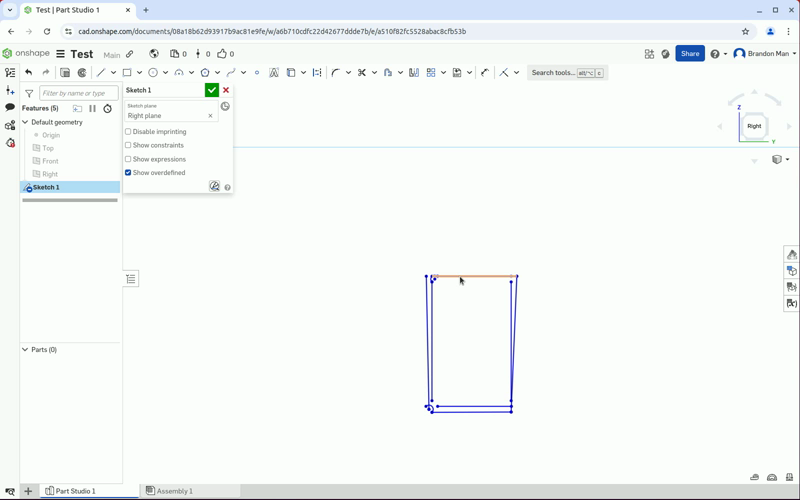
click(460, 276)
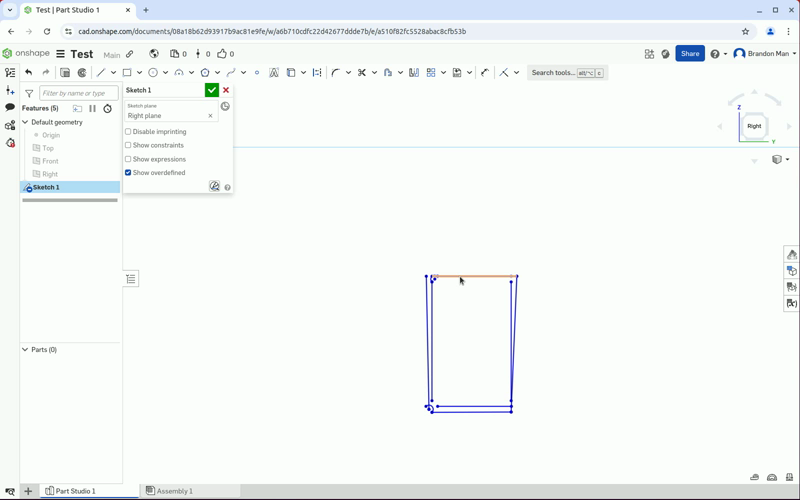
scroll(-6)
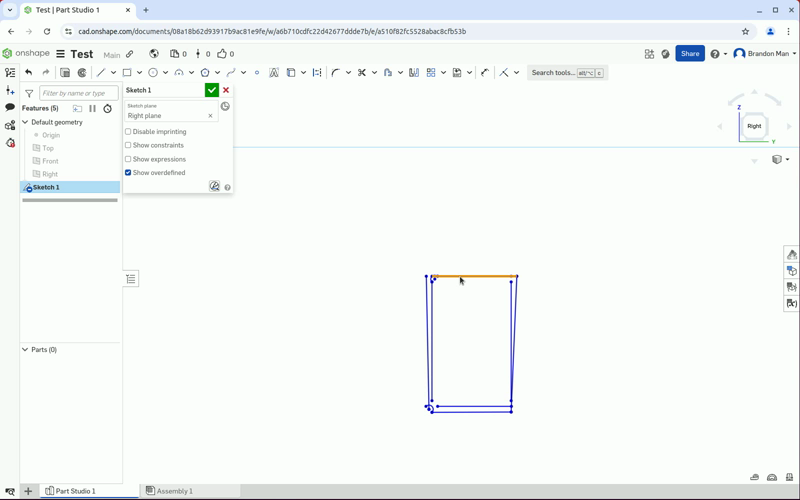
scroll(-6)
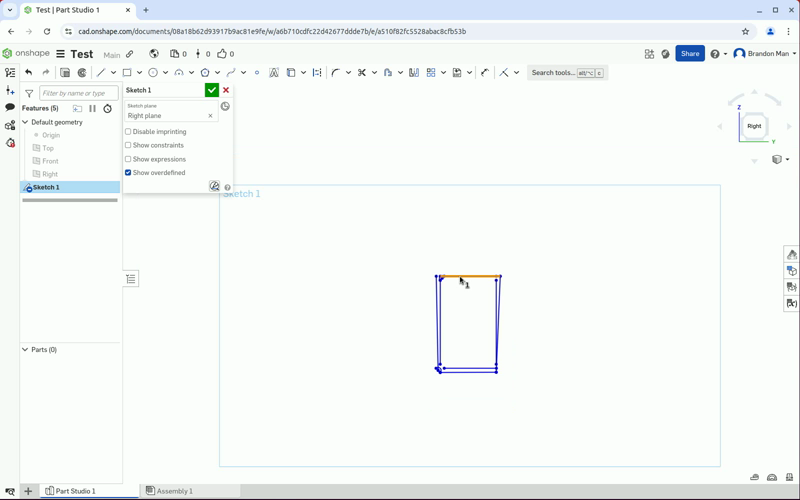
scroll(-6)
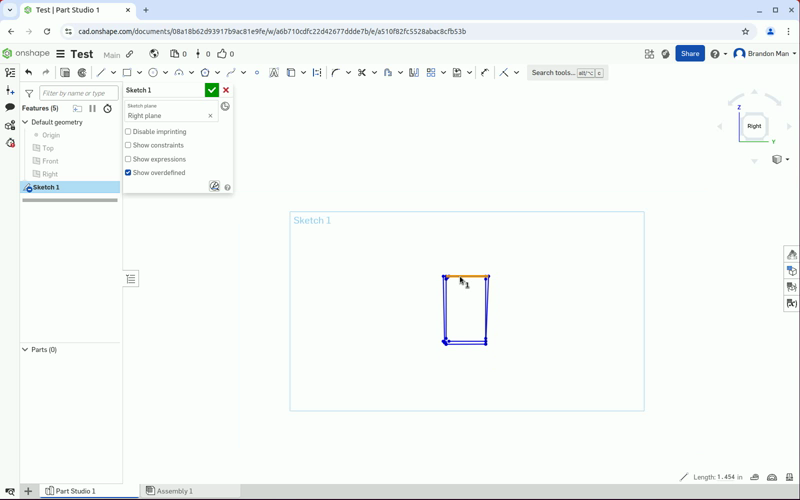
scroll(-6)
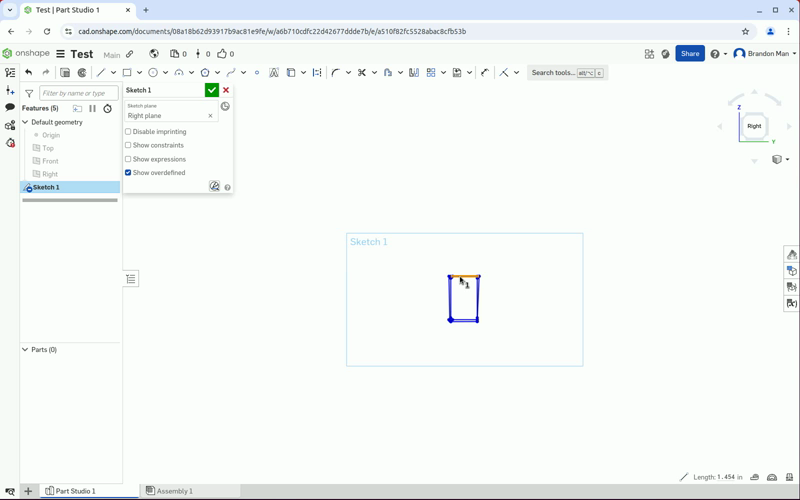
scroll(-6)
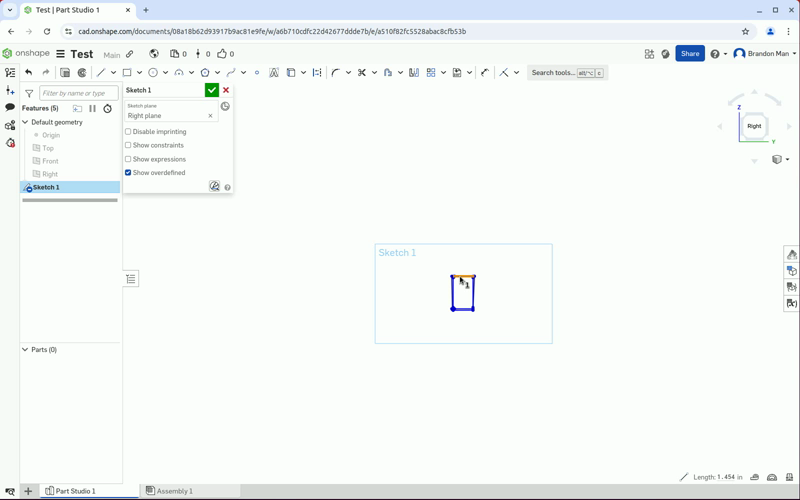
scroll(-6)
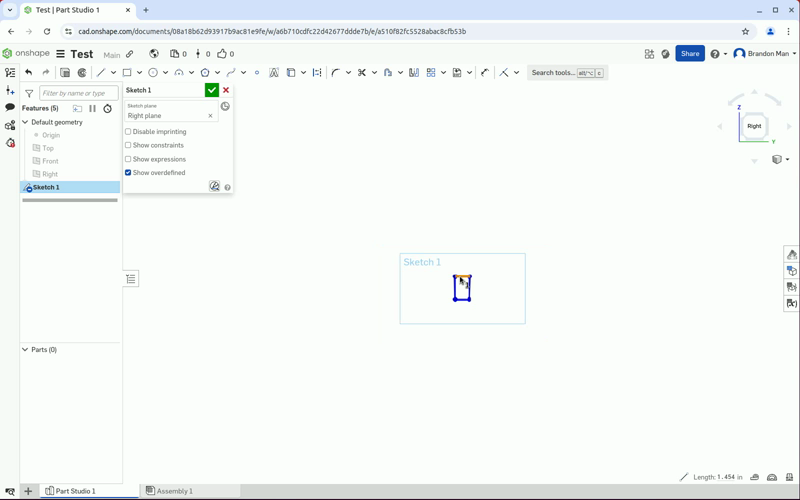
scroll(-6)
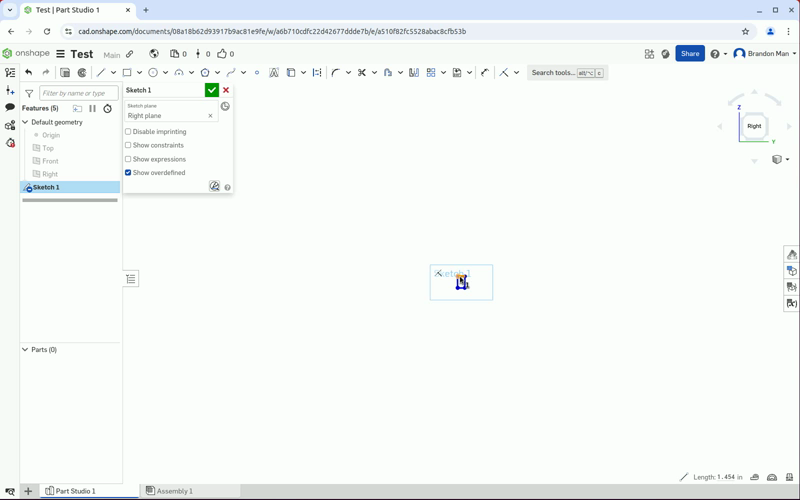
mouse_move(73, 352)
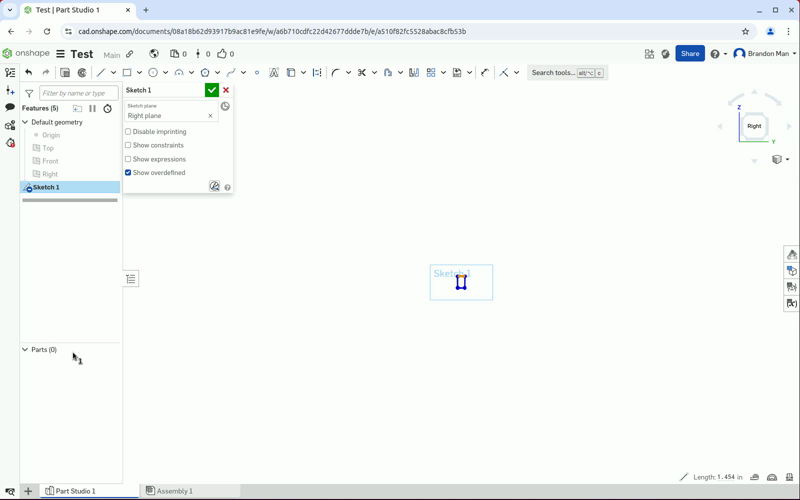
key(shift+y)
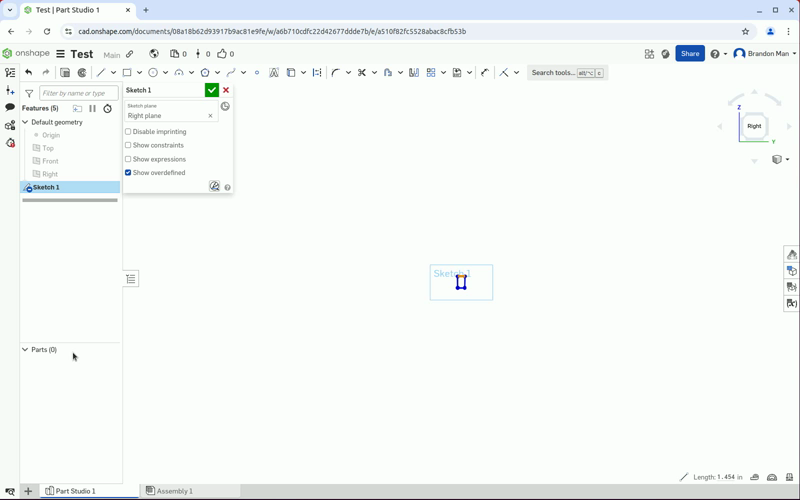
key(shift+e)
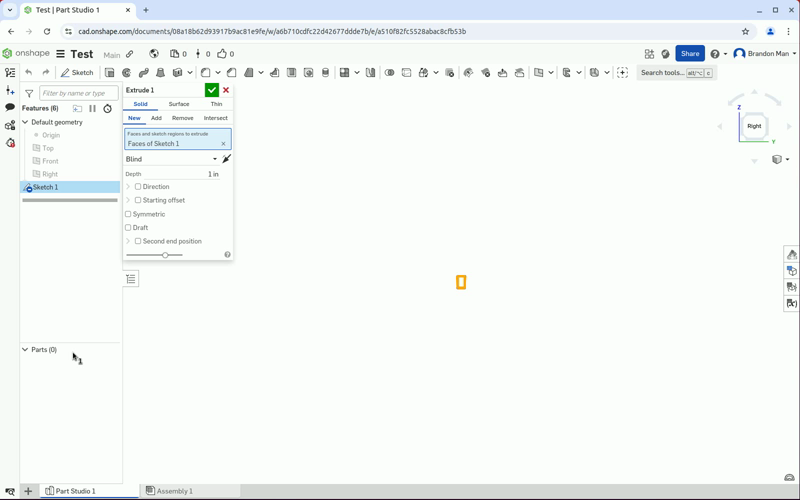
mouse_move(143, 106)
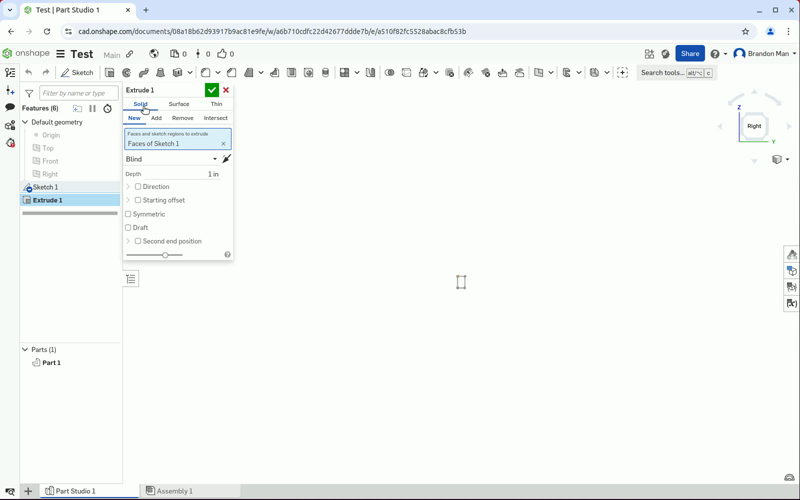
click(143, 106)
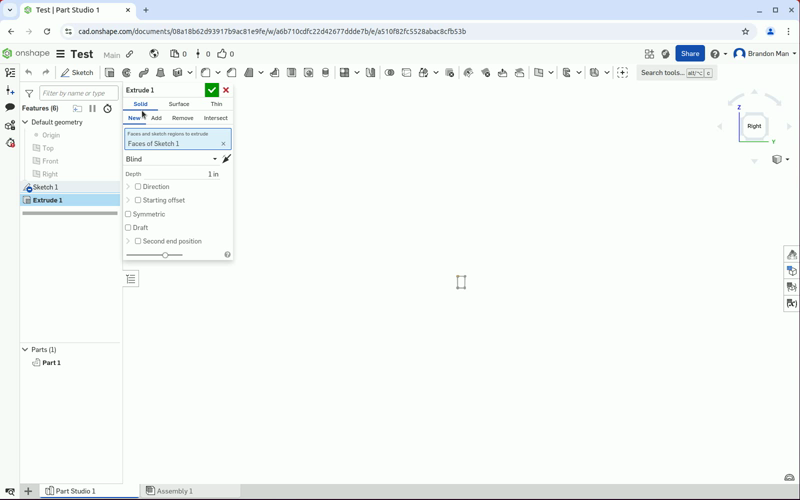
mouse_move(137, 120)
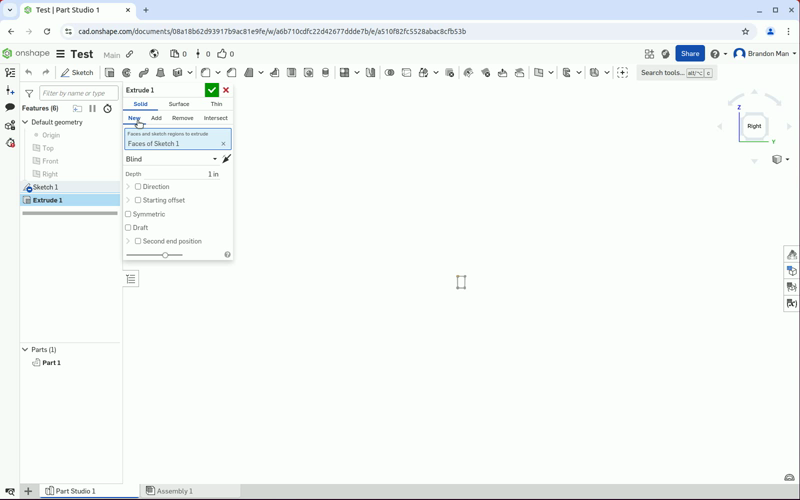
click(137, 120)
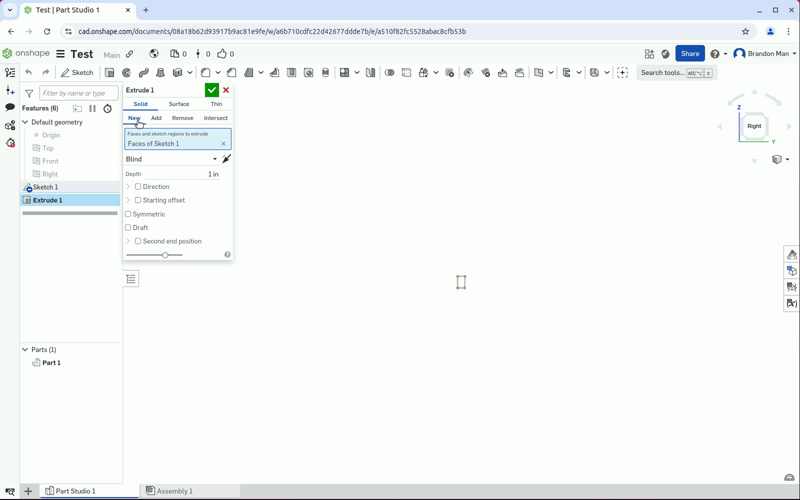
key(tab, 4)
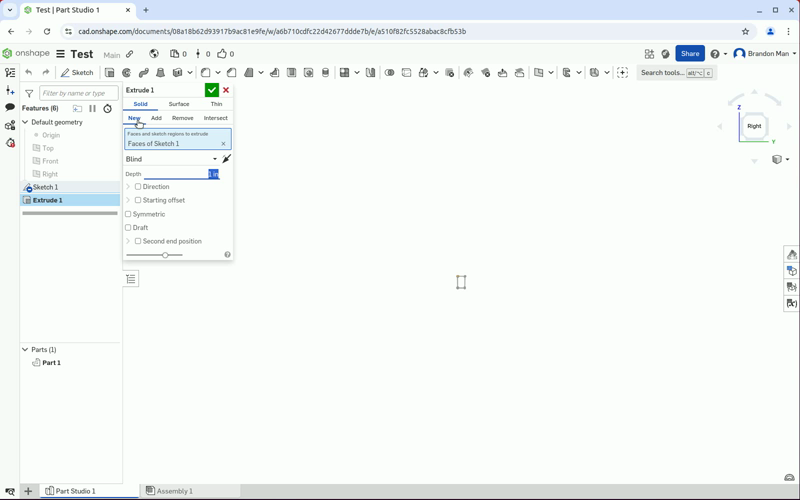
text(23.108)
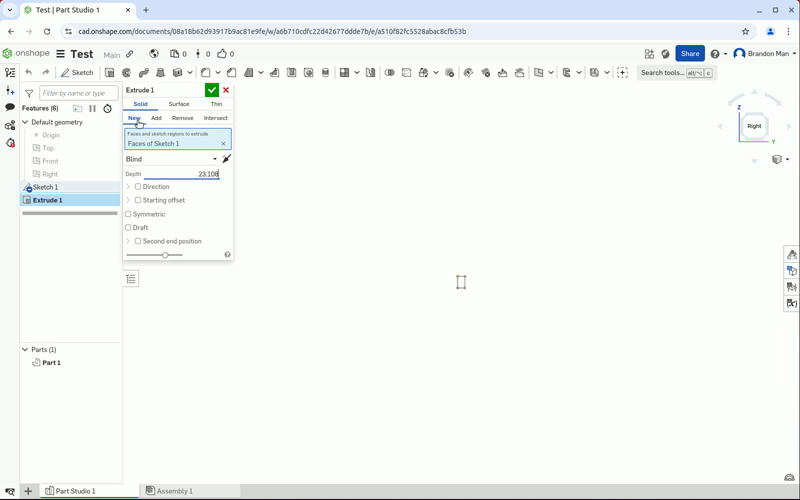
key(tab, 3)
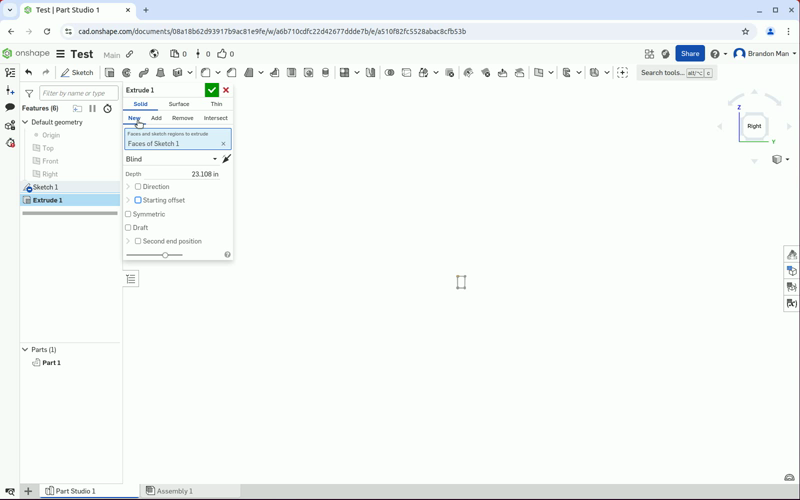
key(tab, 2)
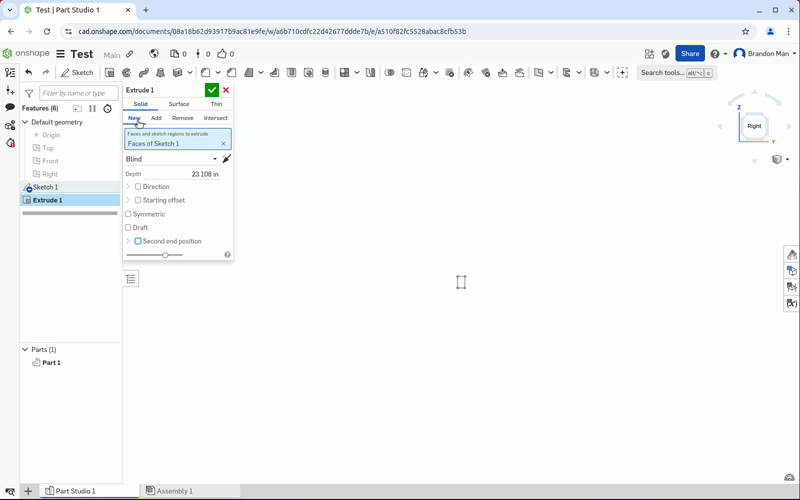
key(space)
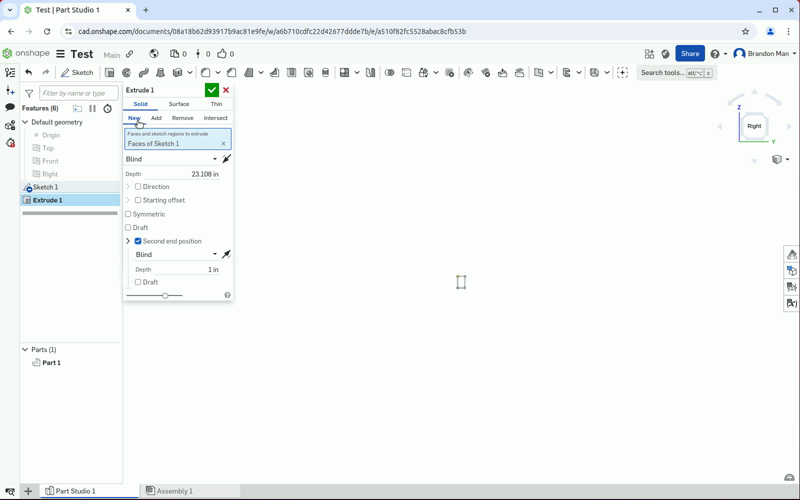
key(tab, 3)
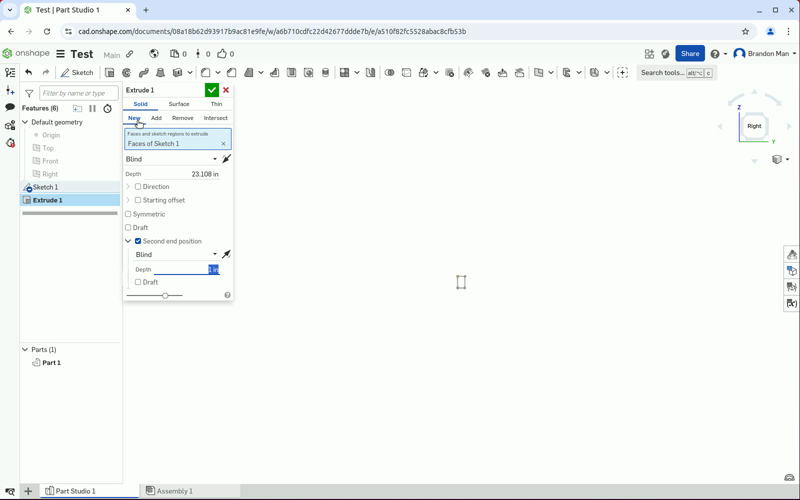
text(23.108)
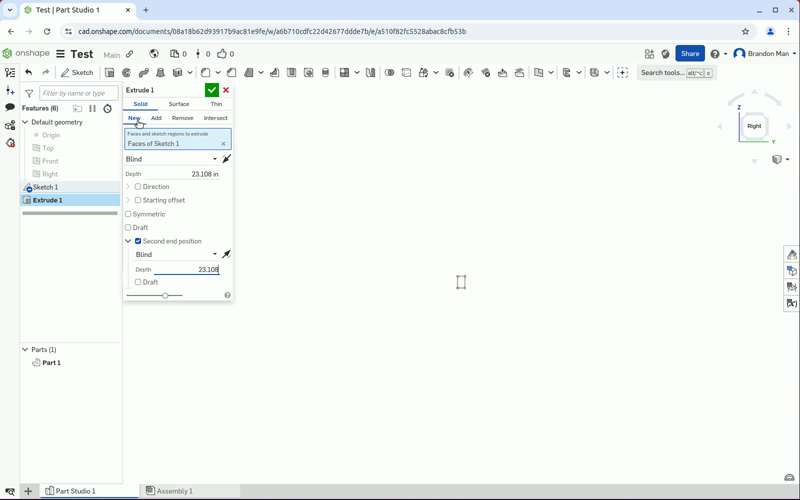
key(enter)
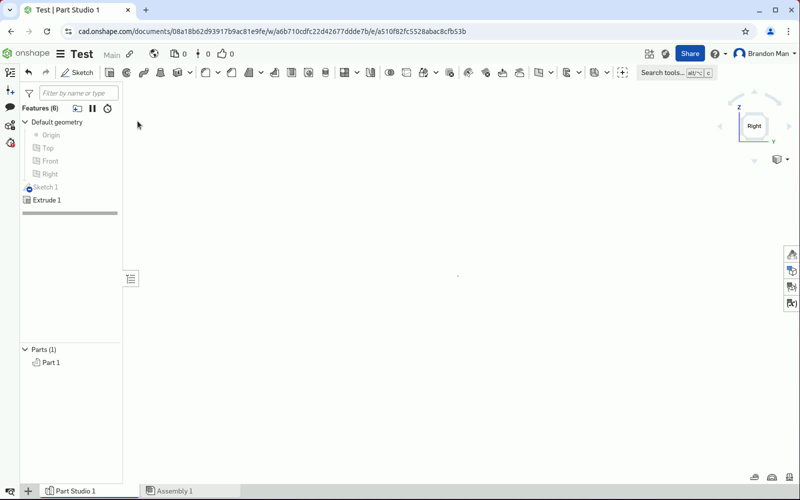
key(shift+h)
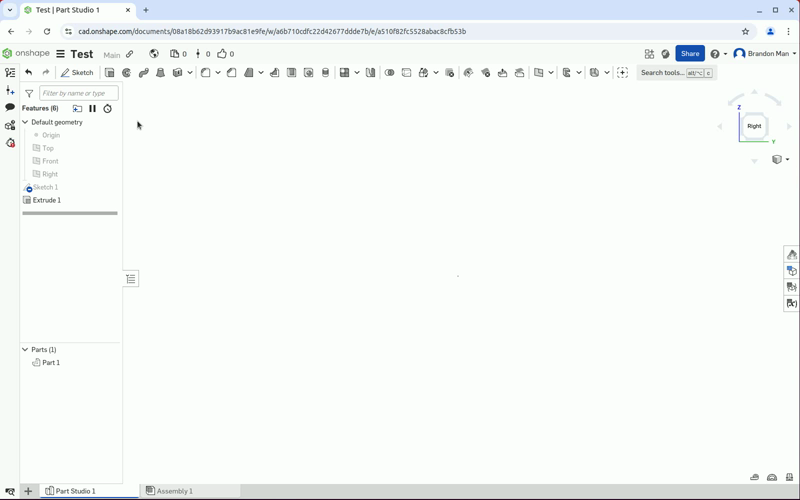
key(shift+h)
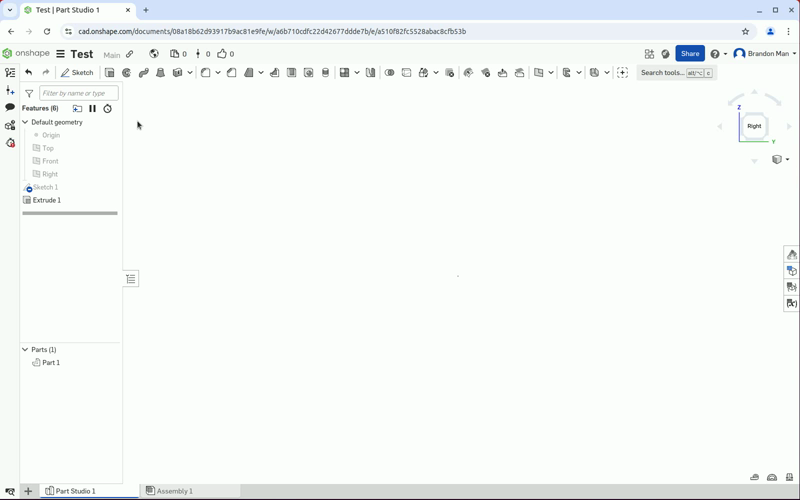
mouse_move(73, 189)
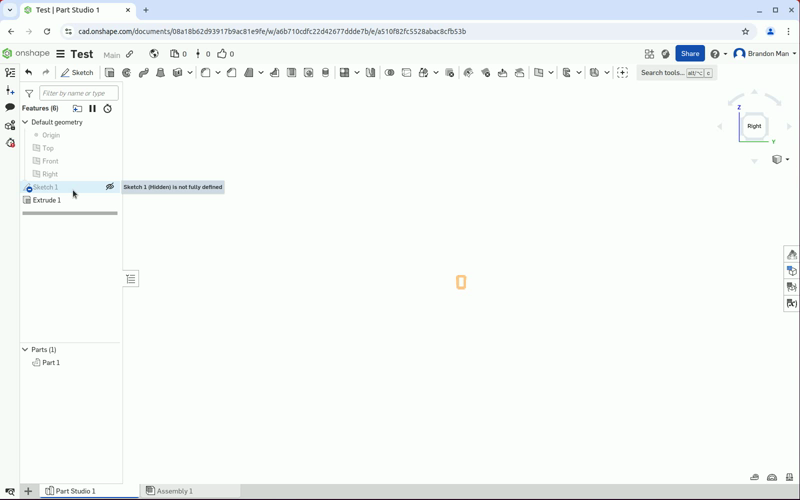
click(73, 189)
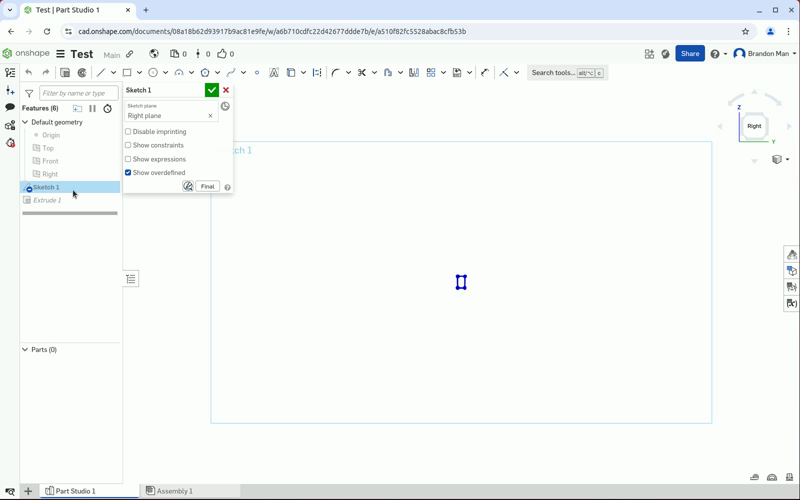
mouse_move(229, 92)
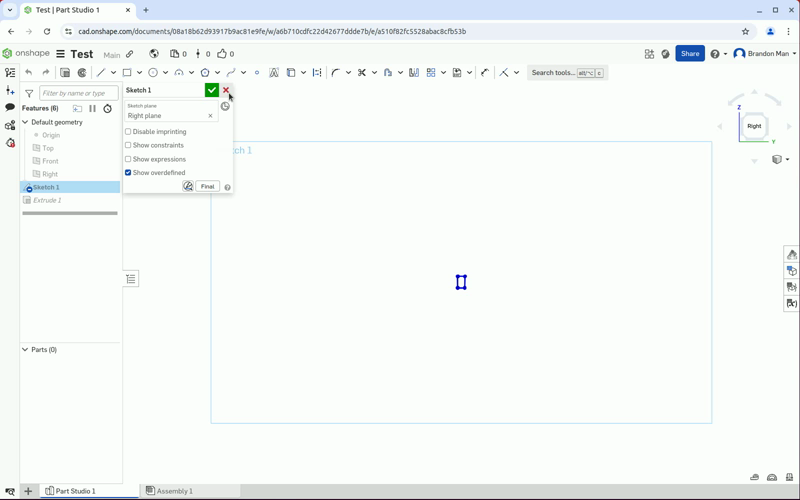
click(229, 92)
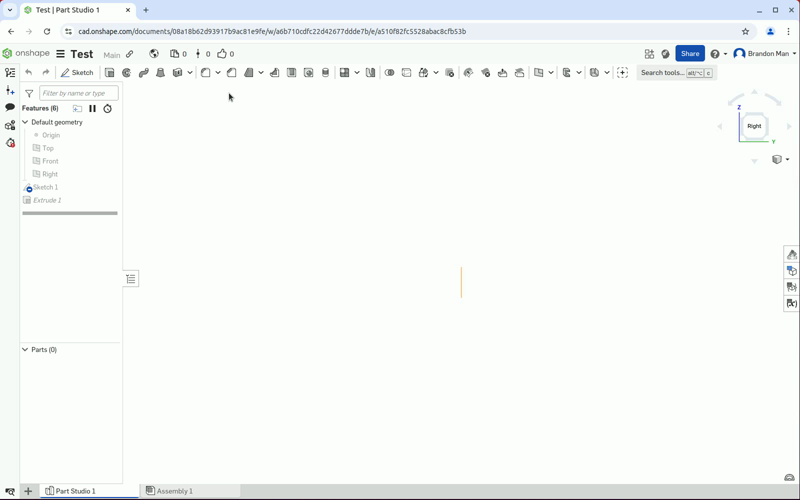
mouse_move(73, 352)
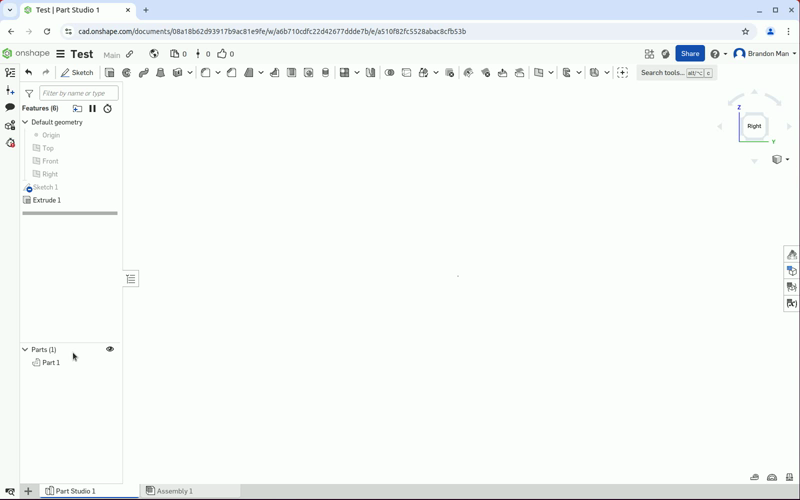
key(y)
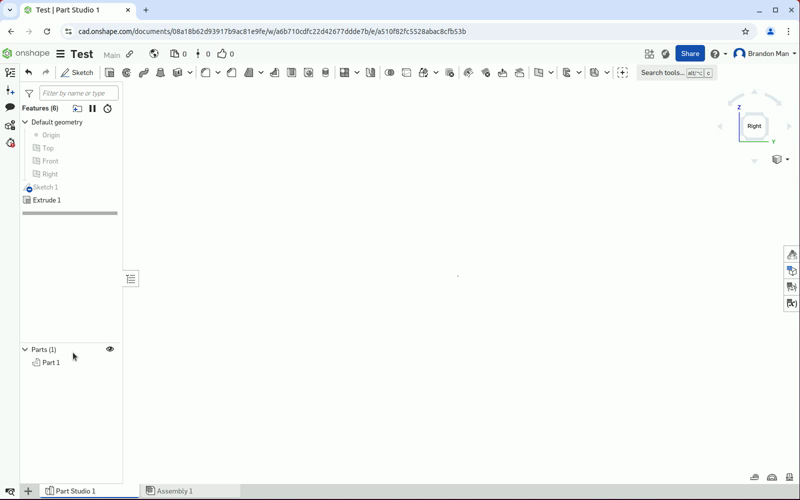
key(shift+p)
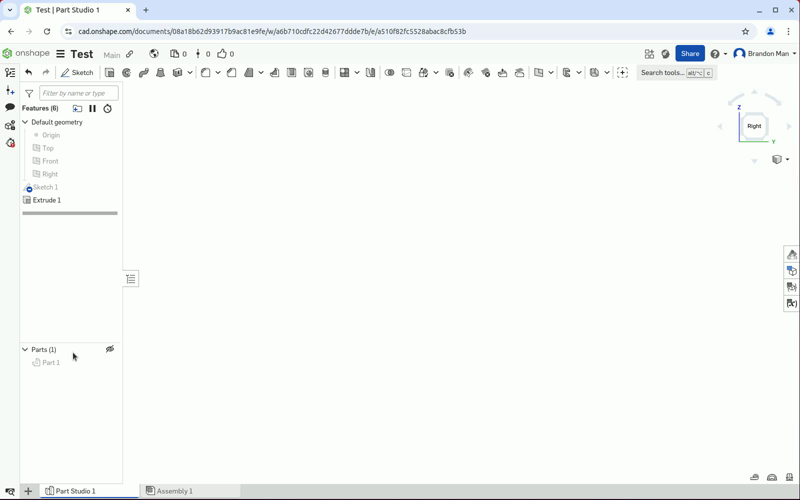
key(space)
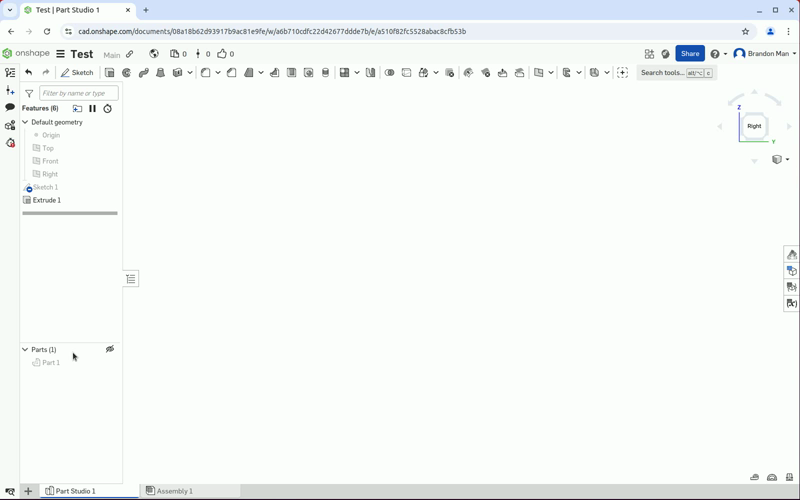
key_down(shift)
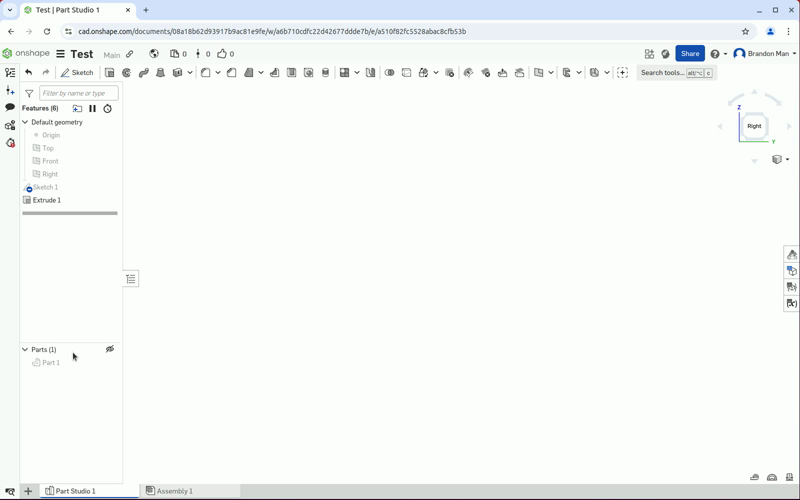
key(right)
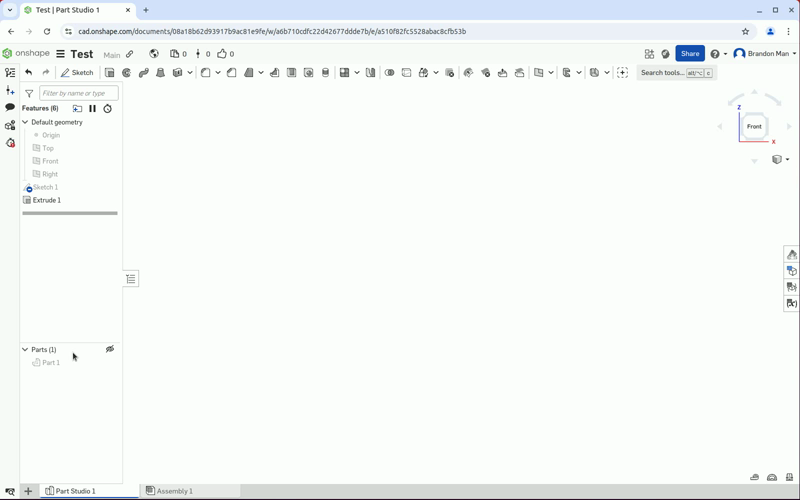
key_up(shift)
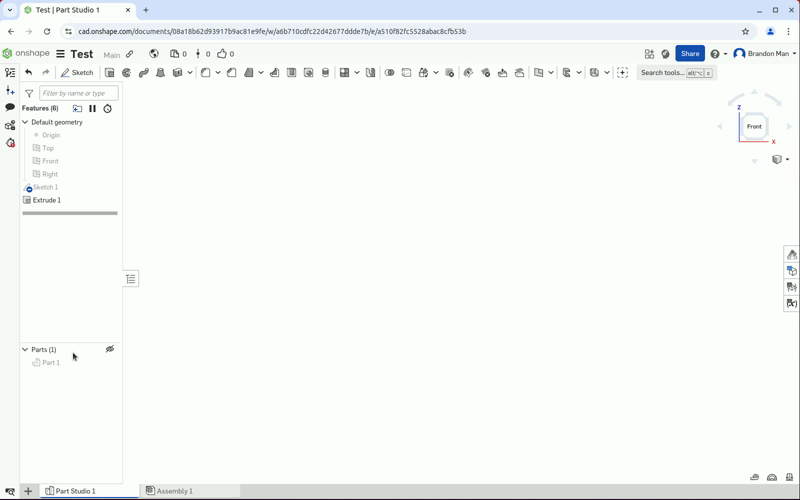
mouse_move(73, 352)
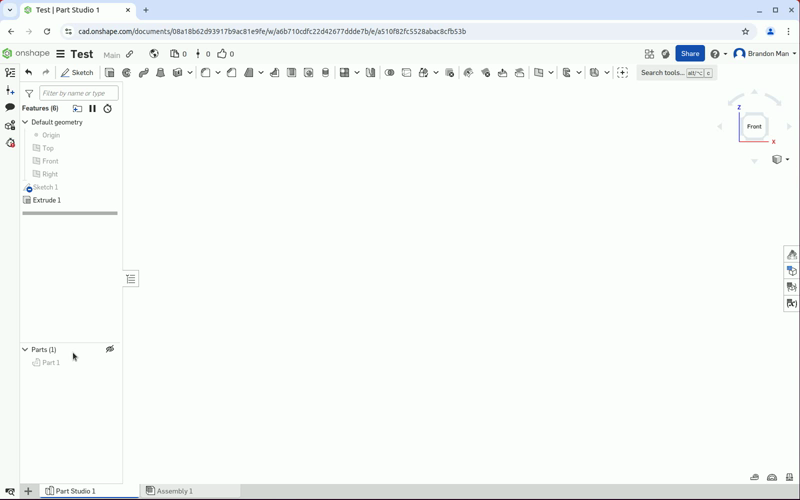
key(shift+y)
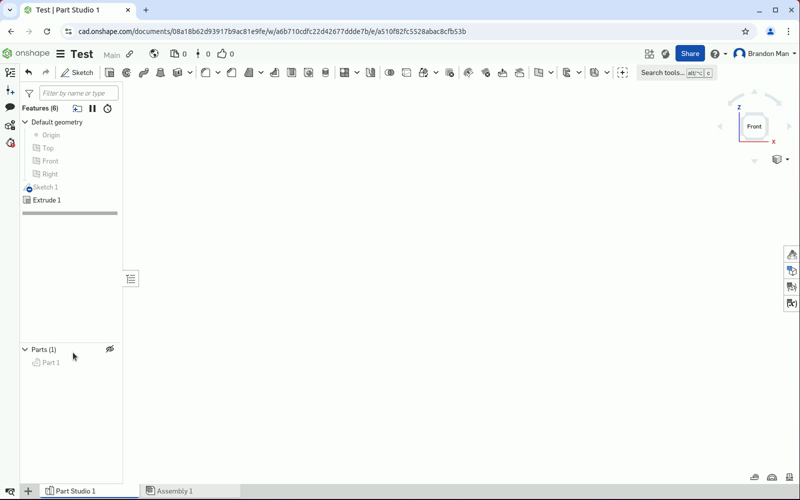
key(shift+s)
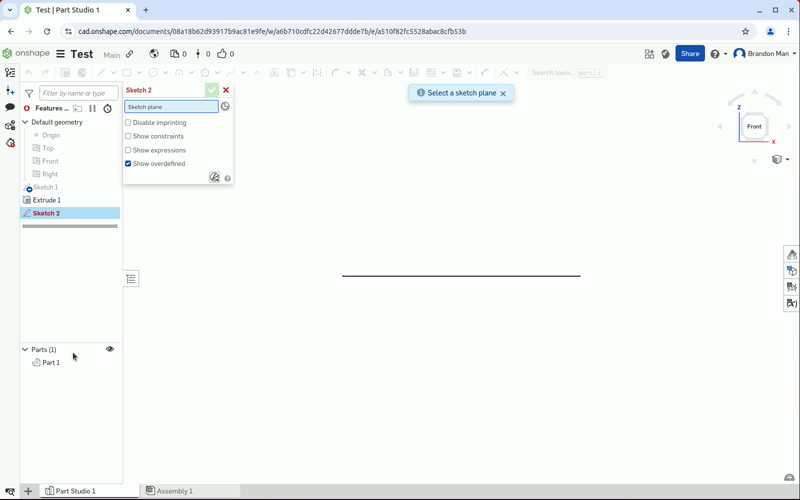
mouse_move(73, 163)
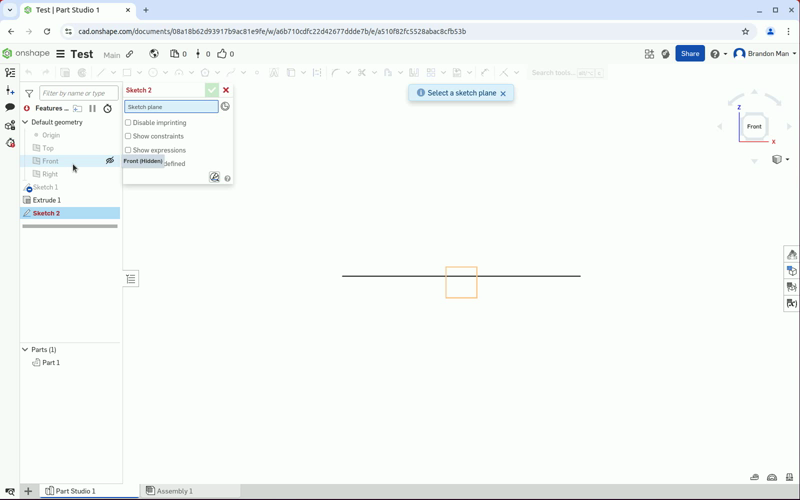
click(73, 163)
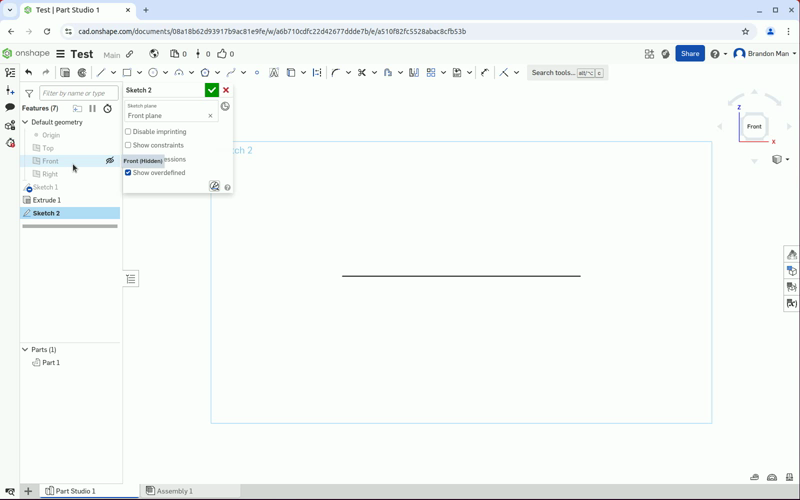
mouse_move(73, 352)
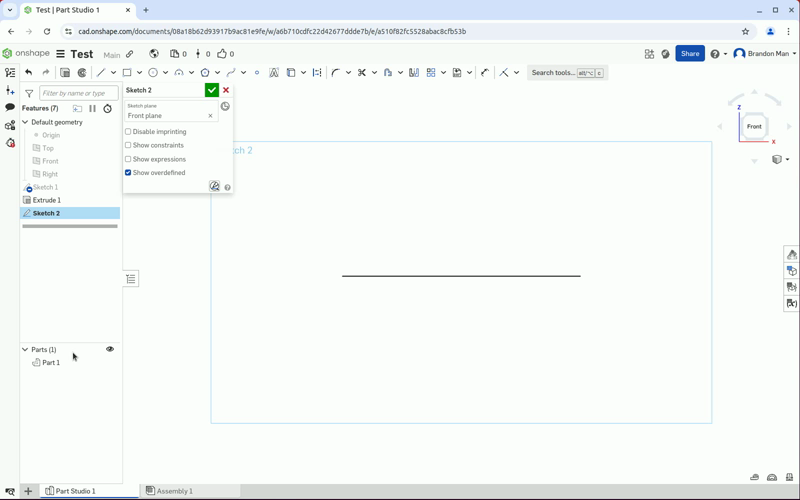
key(y)
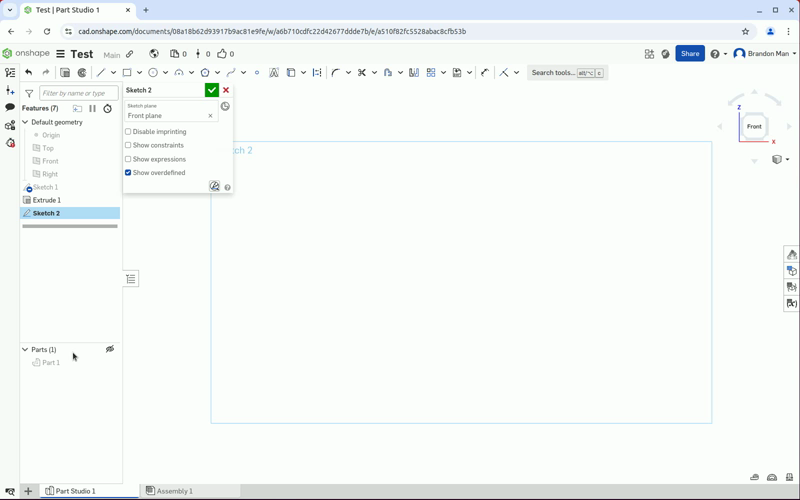
key(l)
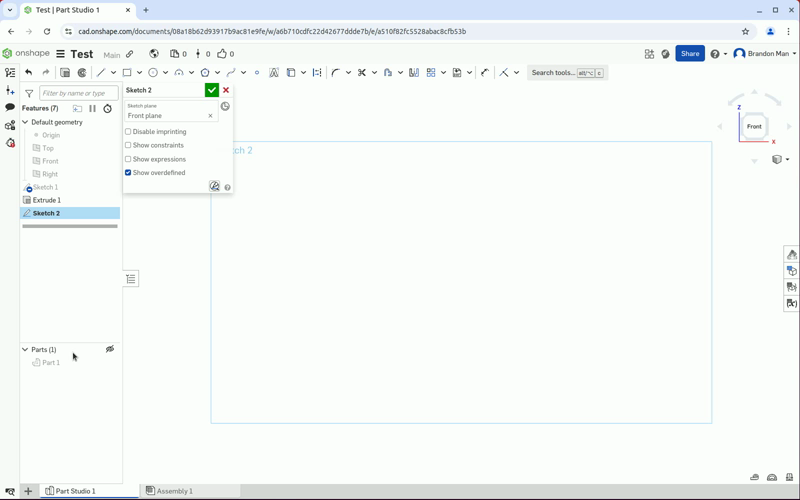
key_down(shift)
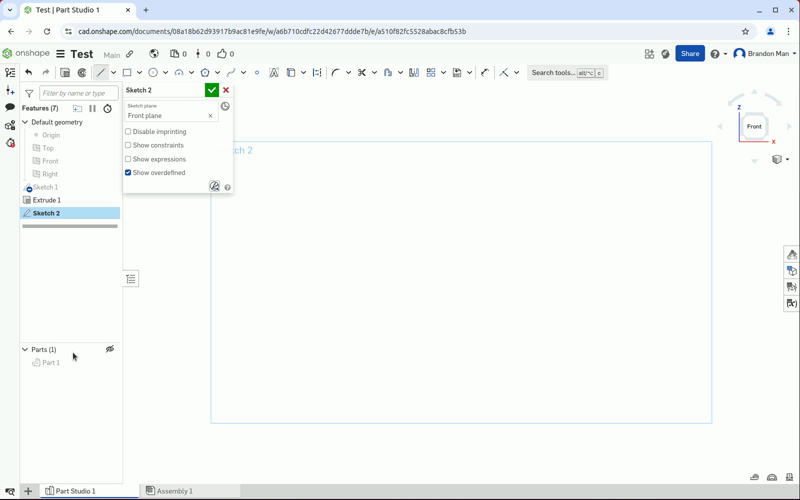
mouse_move(348, 288)
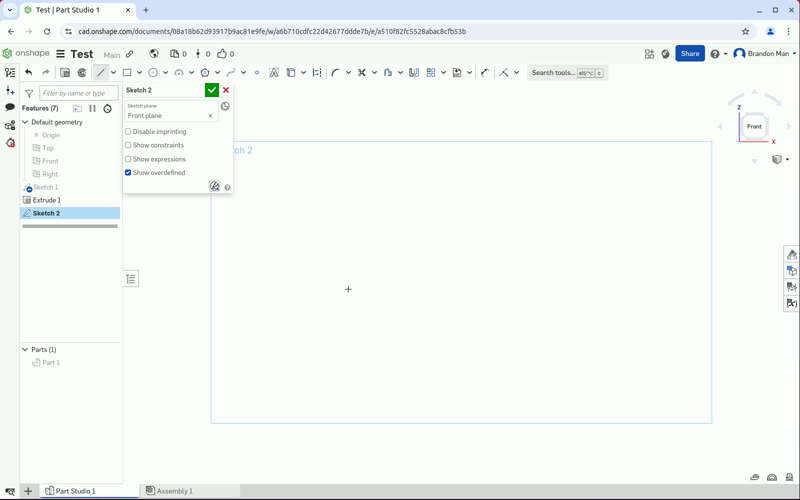
click(348, 288)
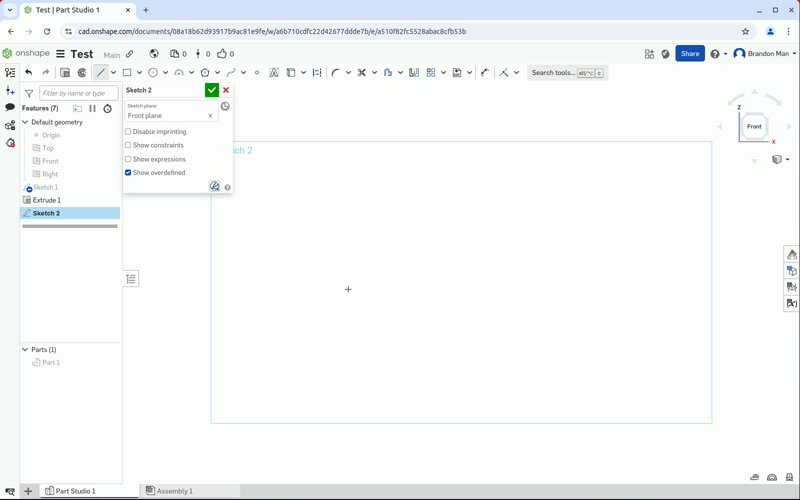
key_up(shift)
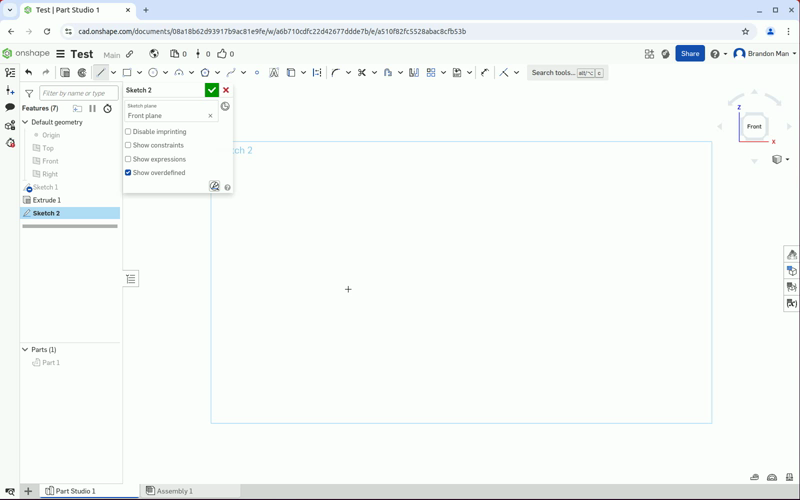
key_down(shift)
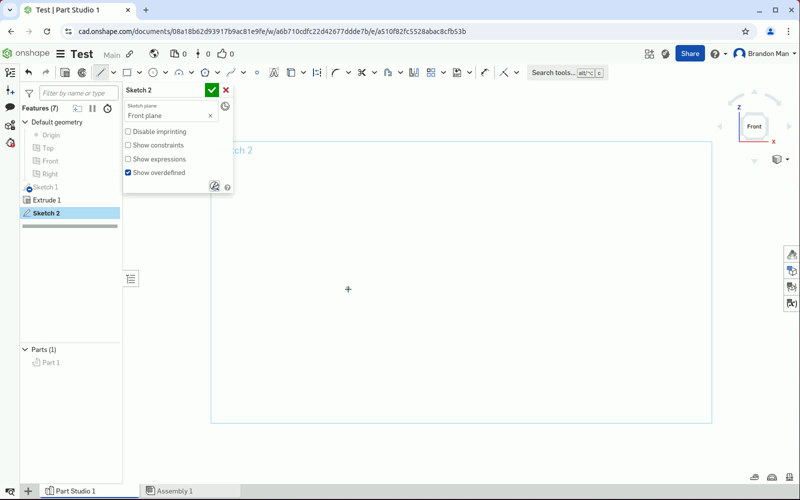
mouse_move(378, 288)
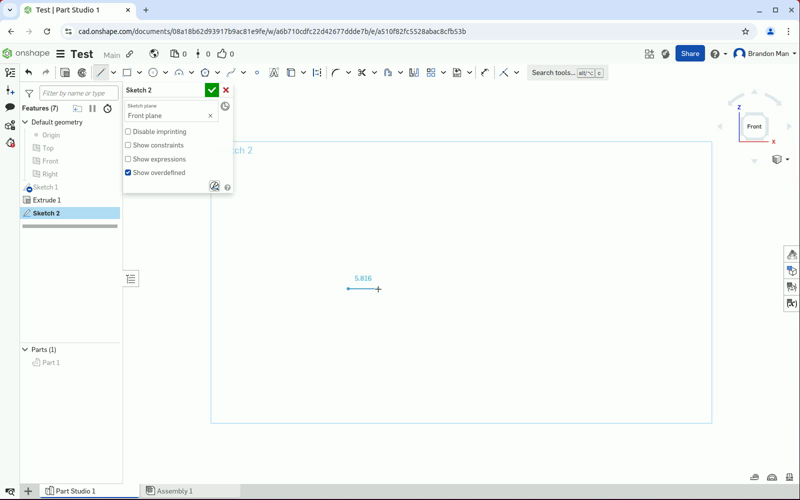
mouse_move(361, 276)
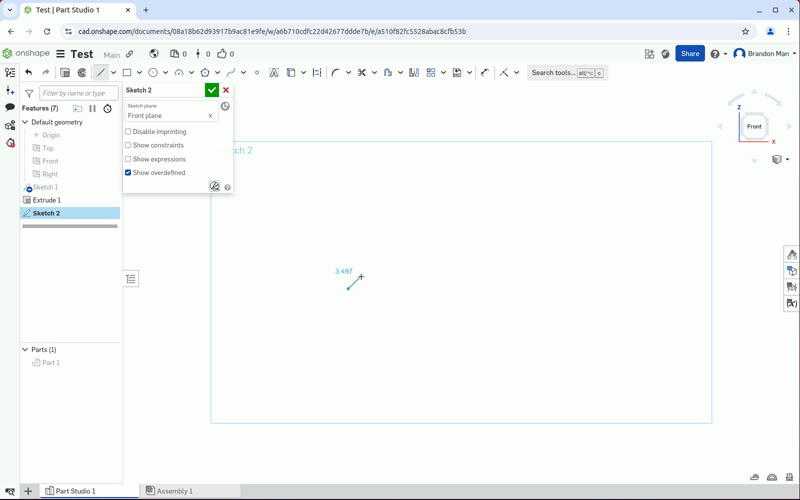
click(361, 276)
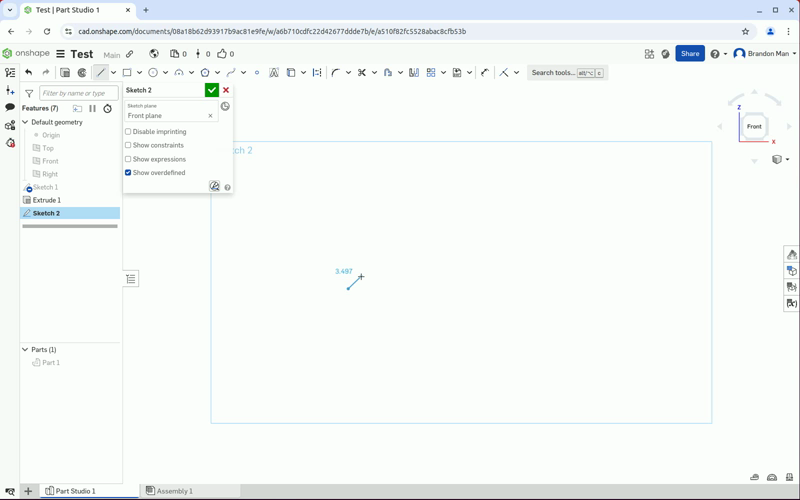
key_up(shift)
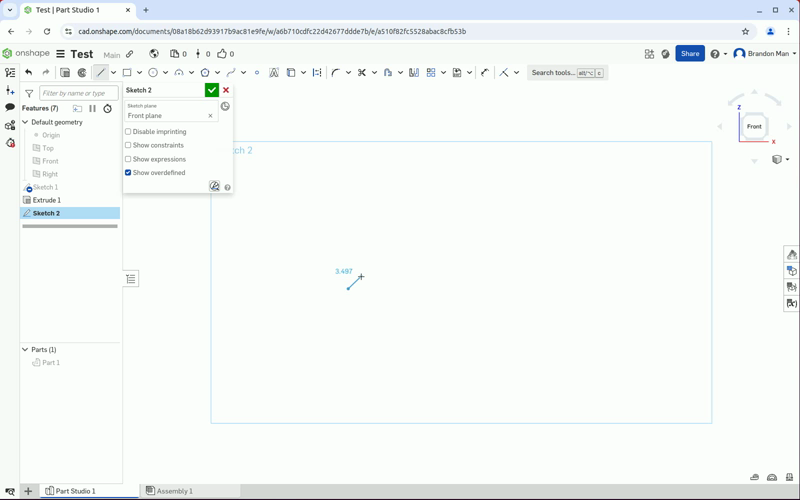
key_down(shift)
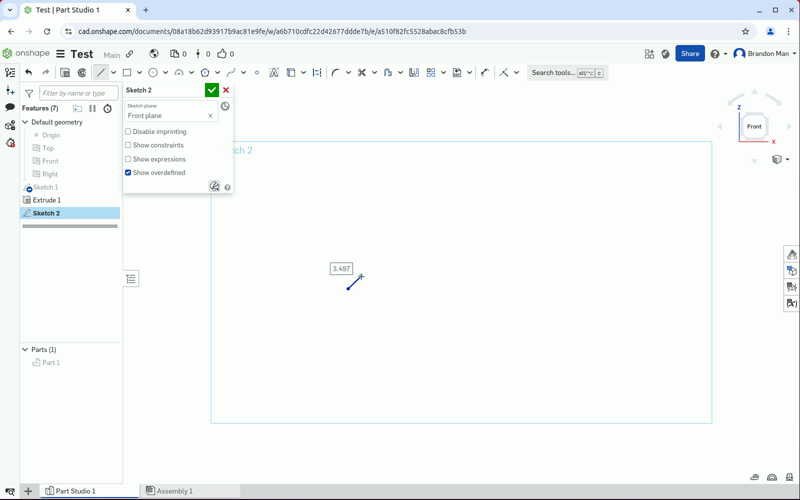
mouse_move(391, 276)
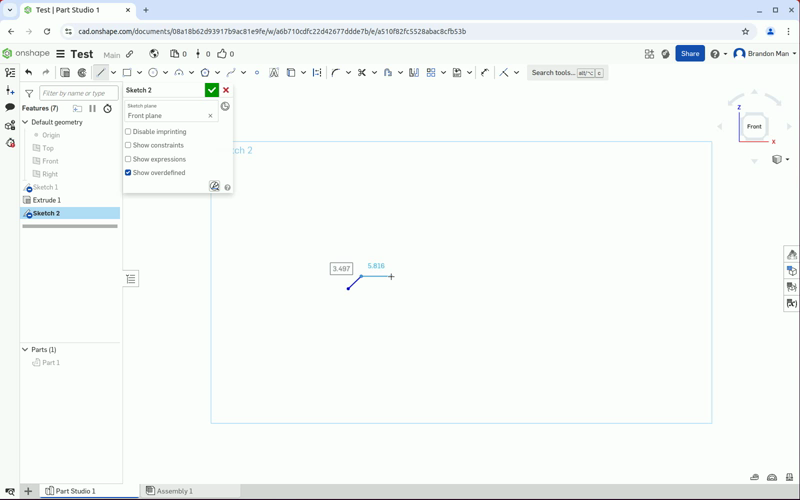
mouse_move(348, 276)
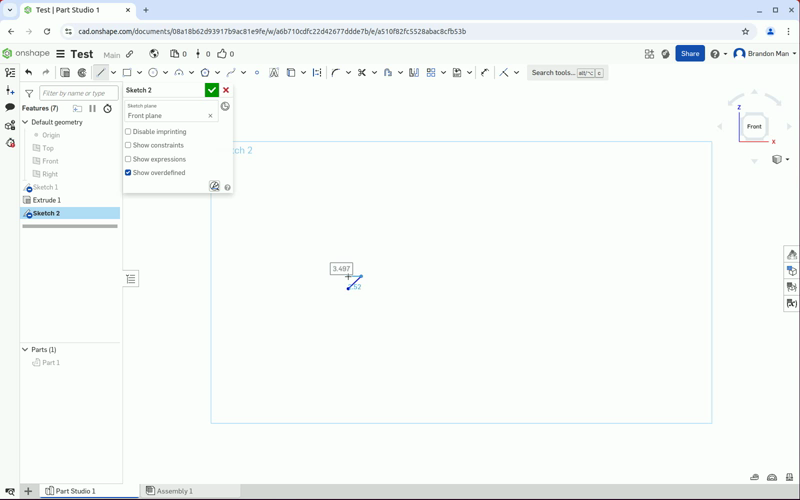
click(348, 276)
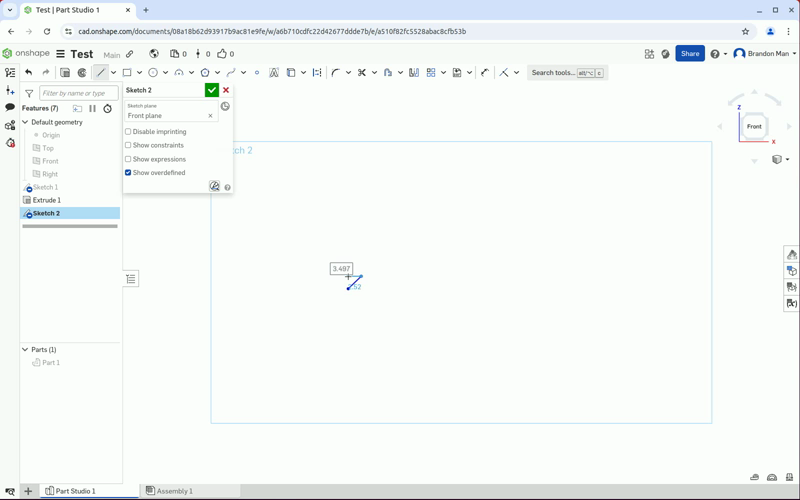
key_up(shift)
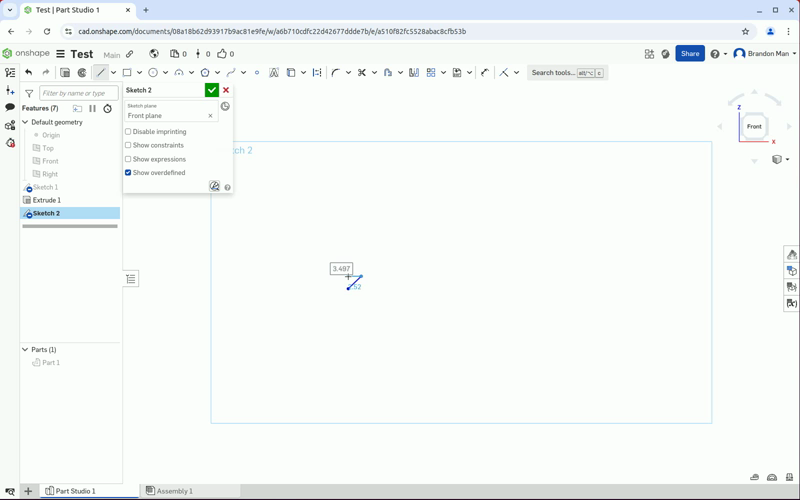
mouse_move(378, 276)
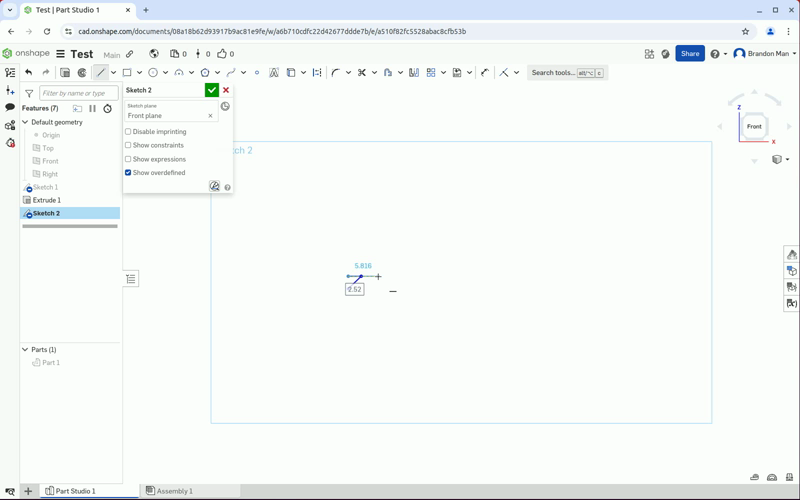
key_down(shift)
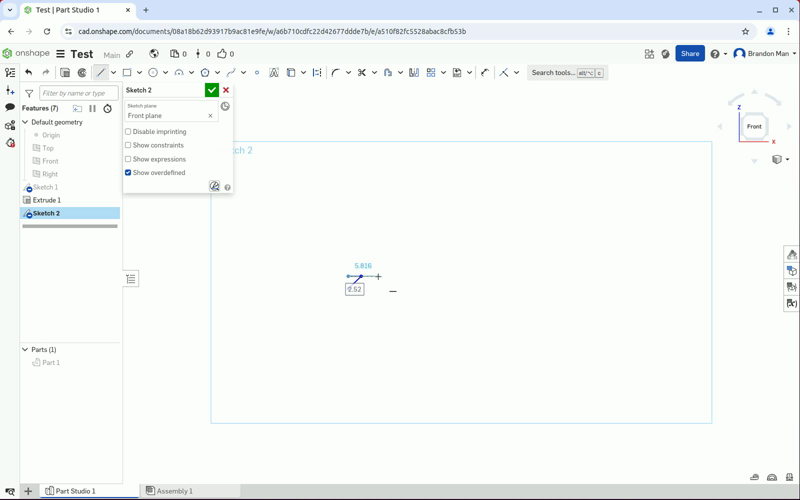
mouse_move(348, 288)
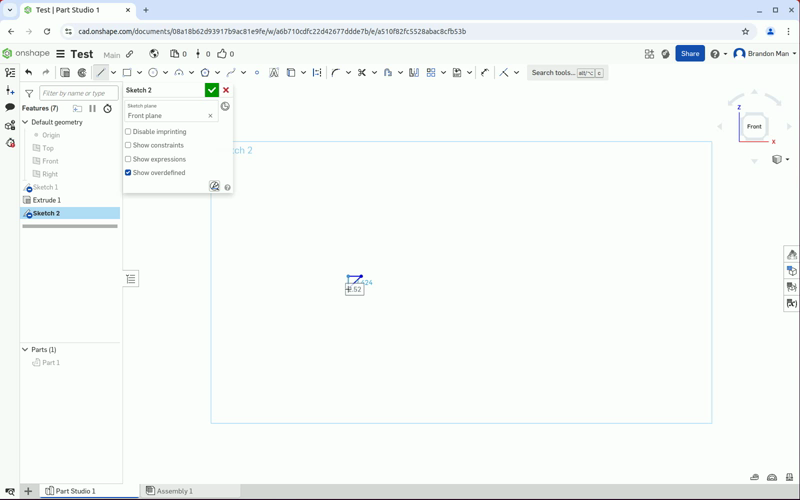
key_up(shift)
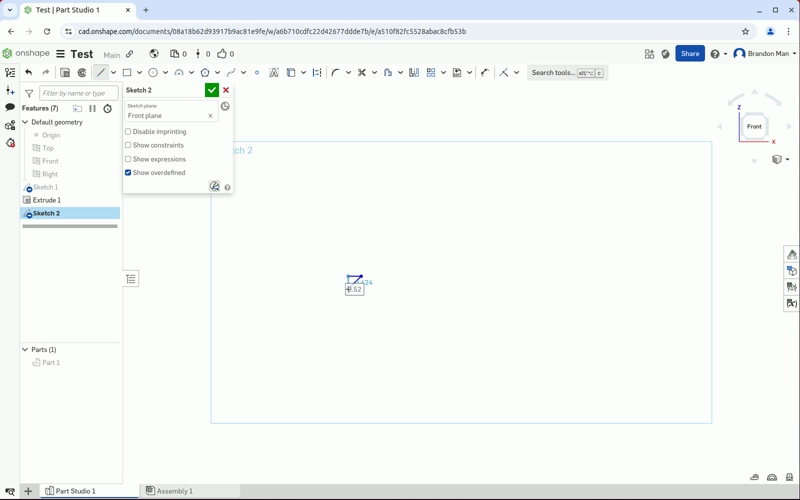
click(348, 288)
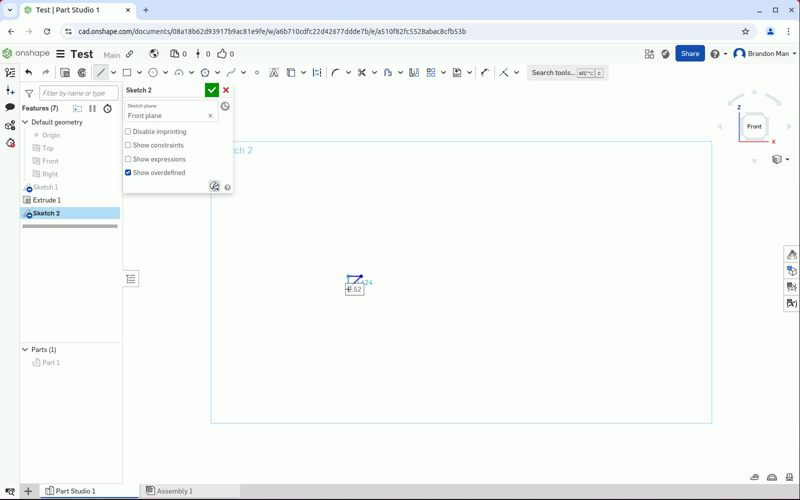
key(esc)
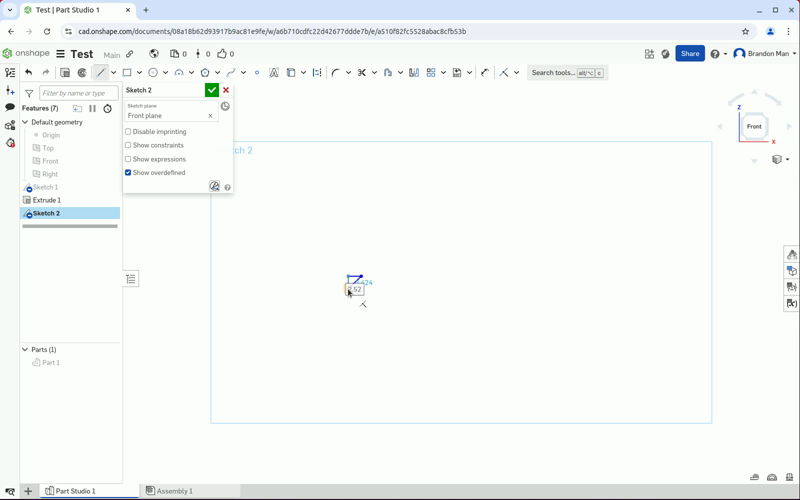
mouse_move(350, 282)
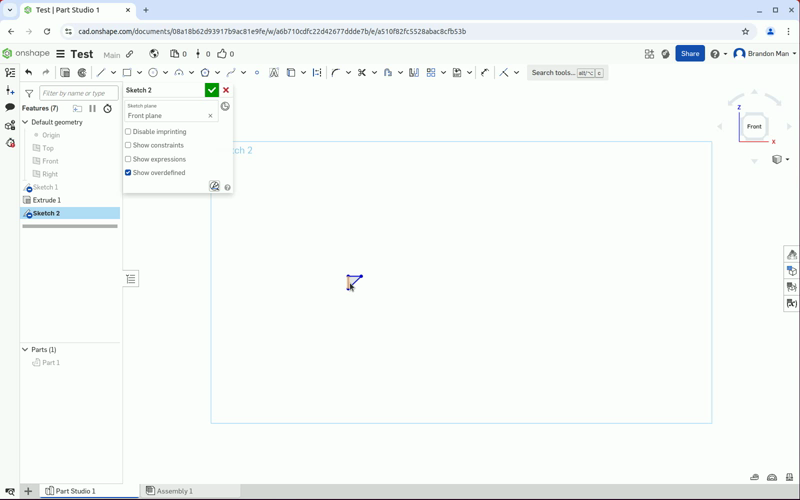
scroll(6)
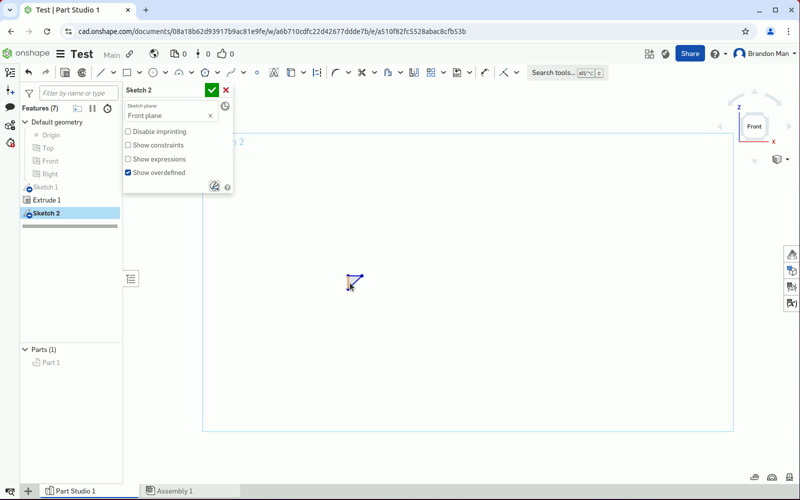
scroll(6)
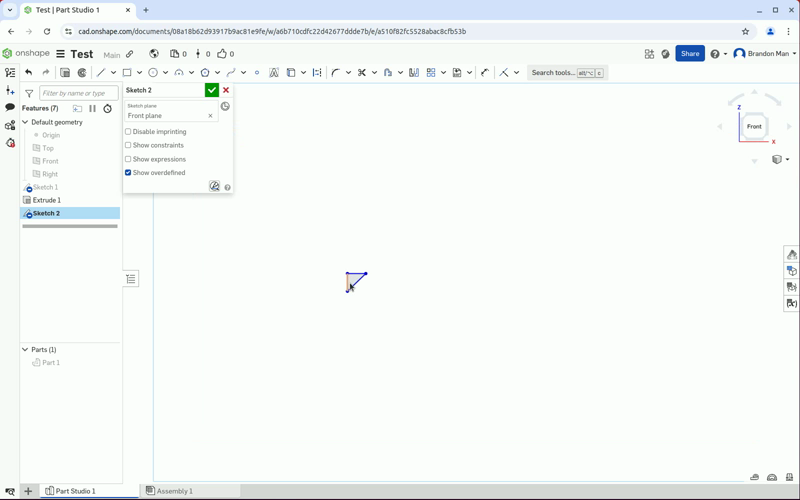
scroll(6)
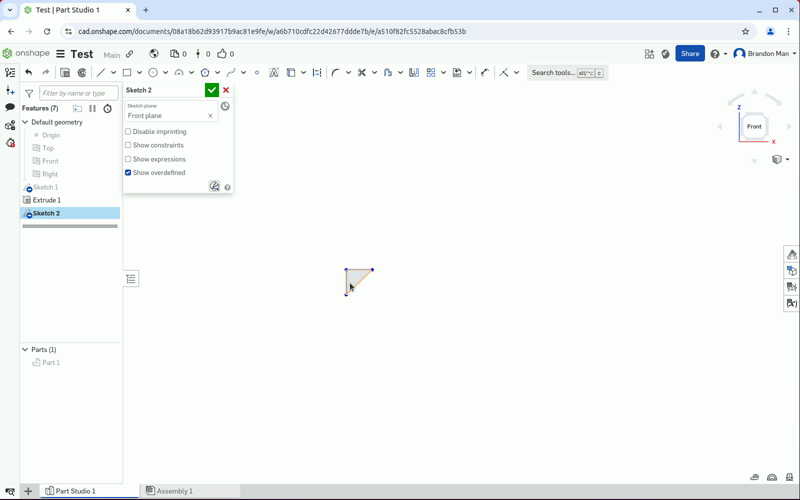
scroll(6)
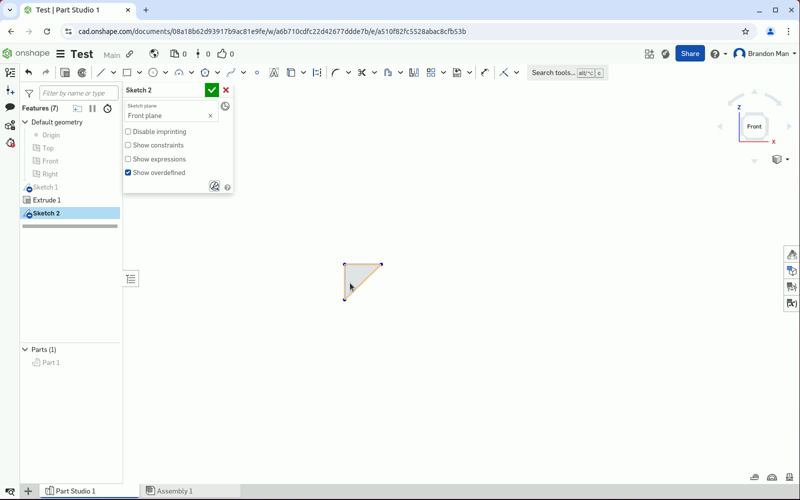
scroll(6)
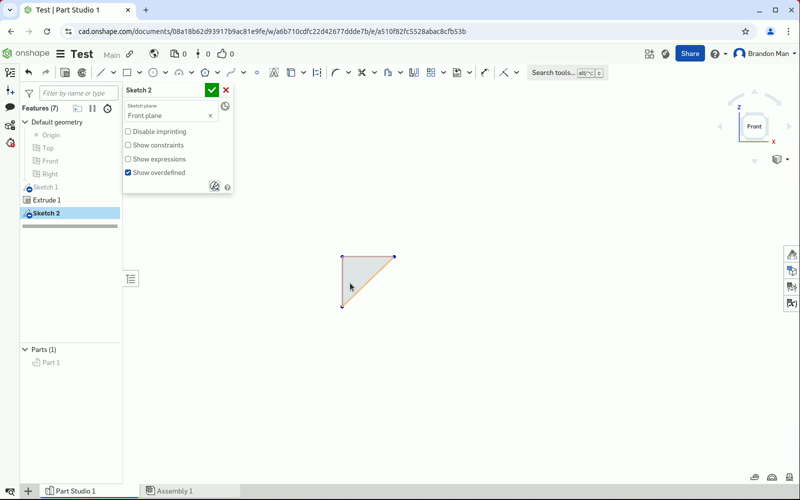
scroll(6)
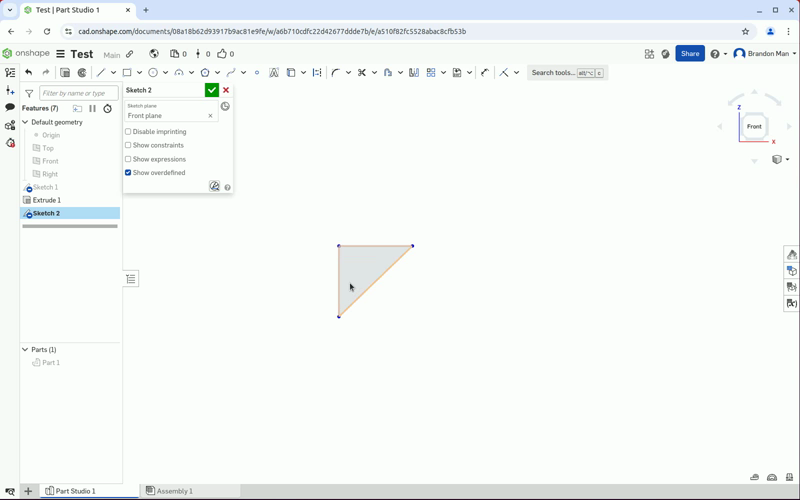
scroll(6)
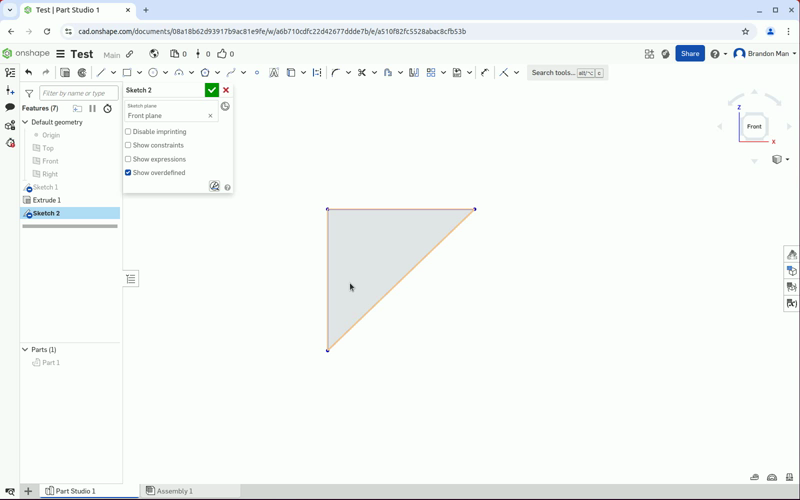
click(350, 282)
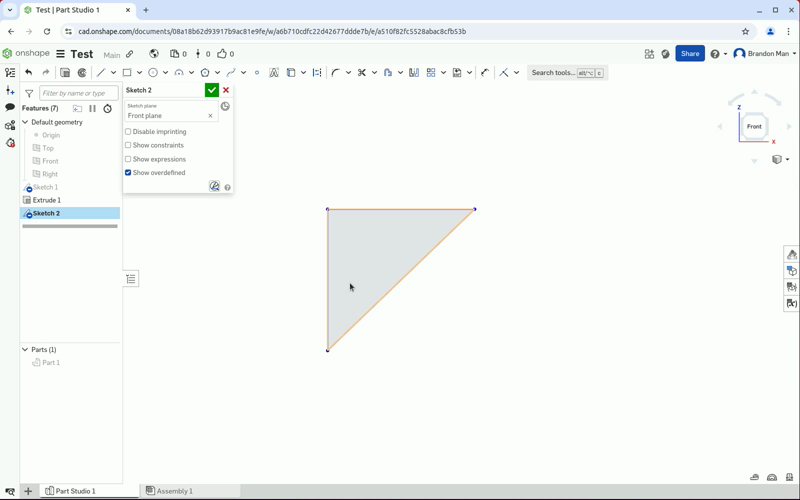
scroll(-6)
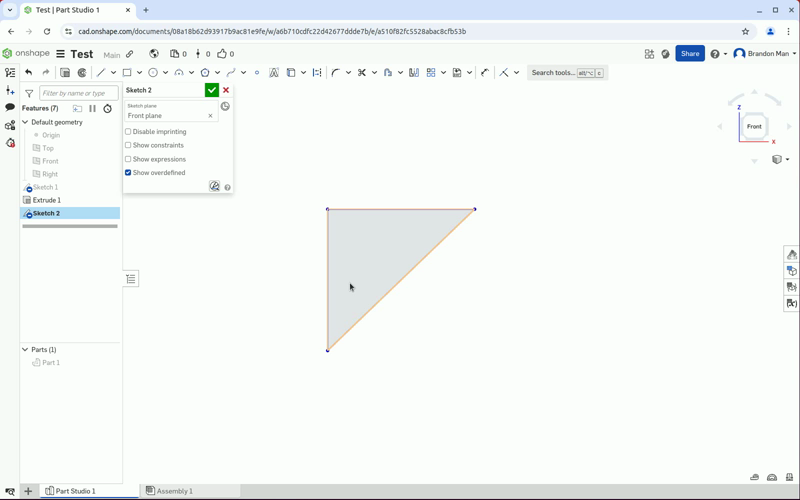
scroll(-6)
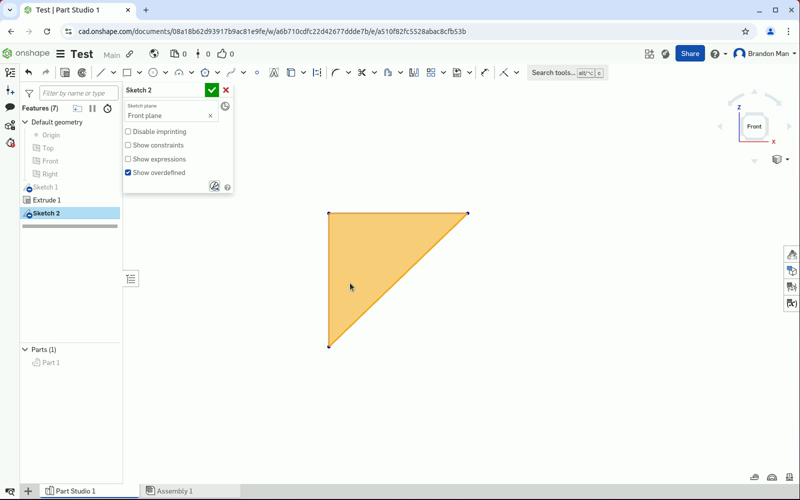
scroll(-6)
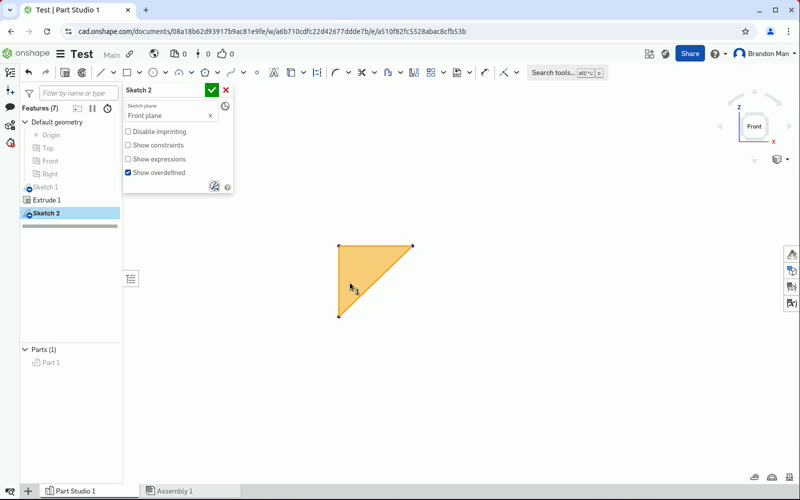
scroll(-6)
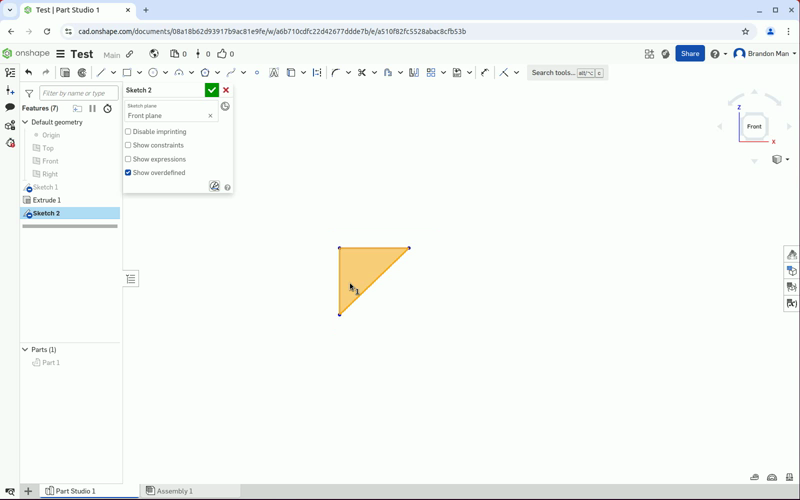
scroll(-6)
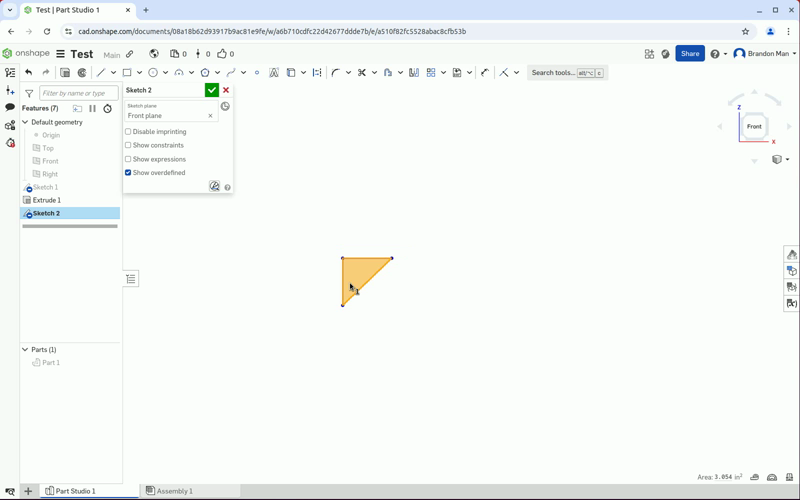
scroll(-6)
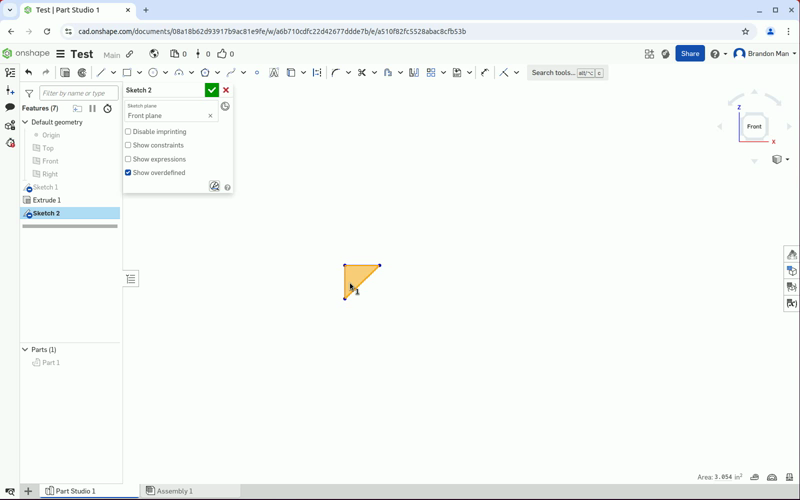
scroll(-6)
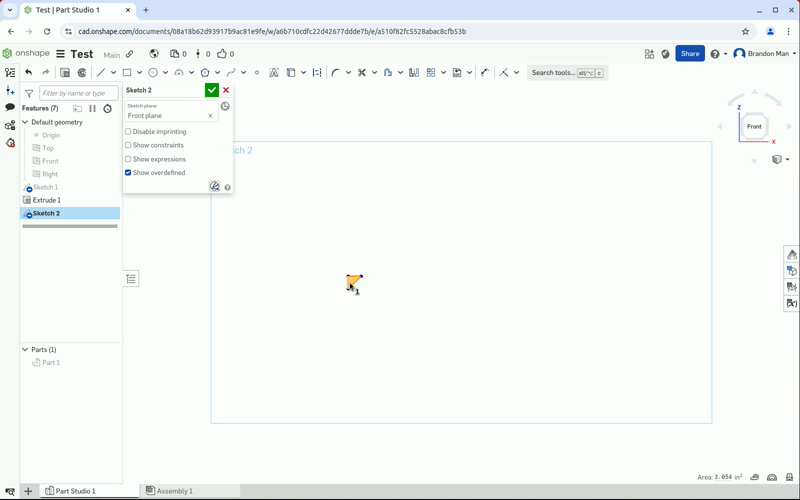
mouse_move(73, 352)
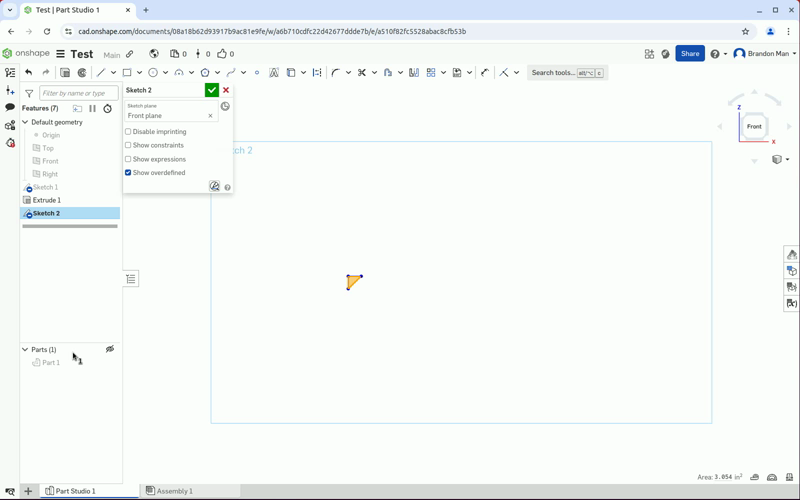
key(shift+y)
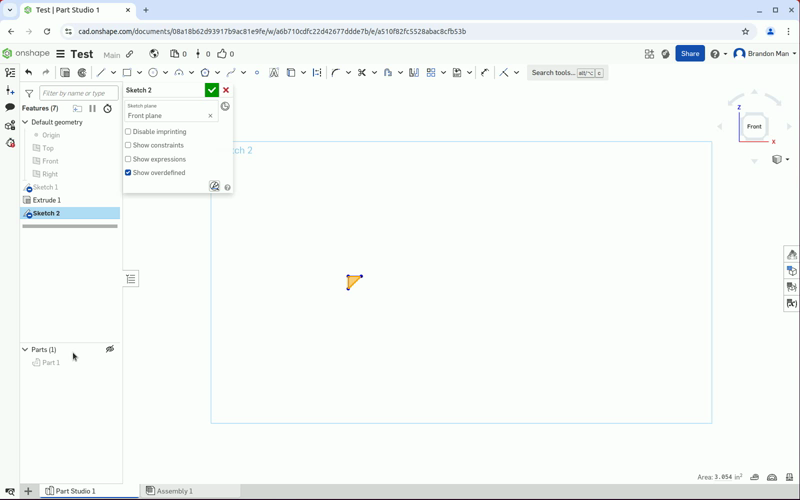
key(shift+e)
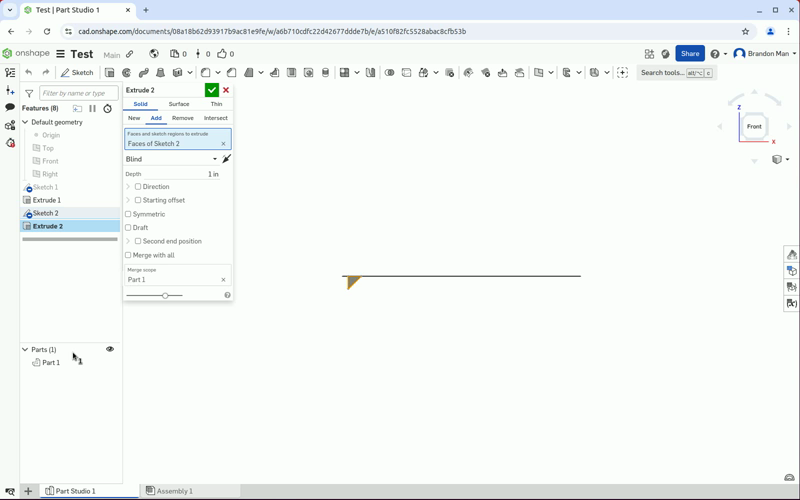
mouse_move(143, 106)
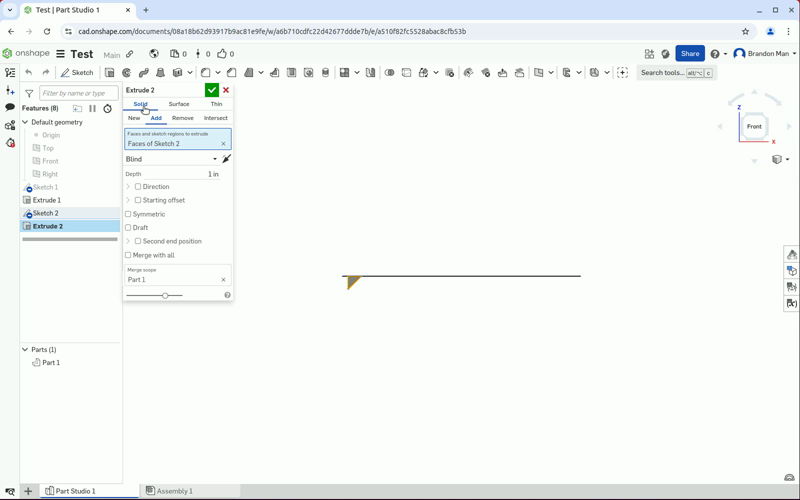
click(143, 106)
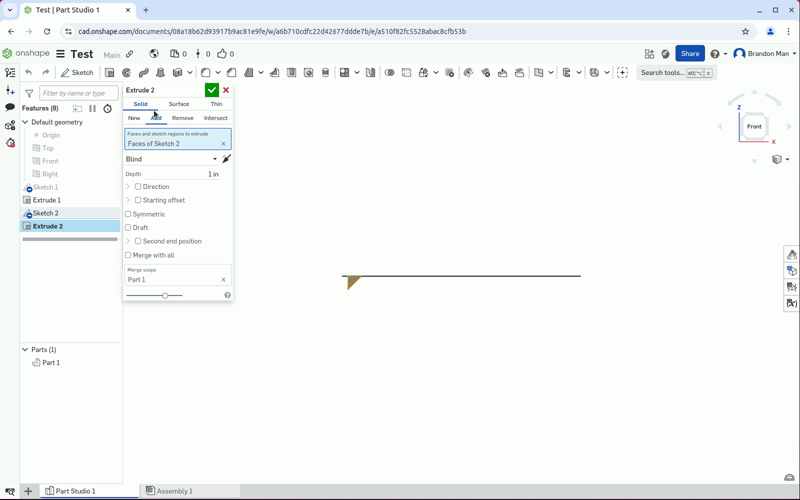
mouse_move(186, 120)
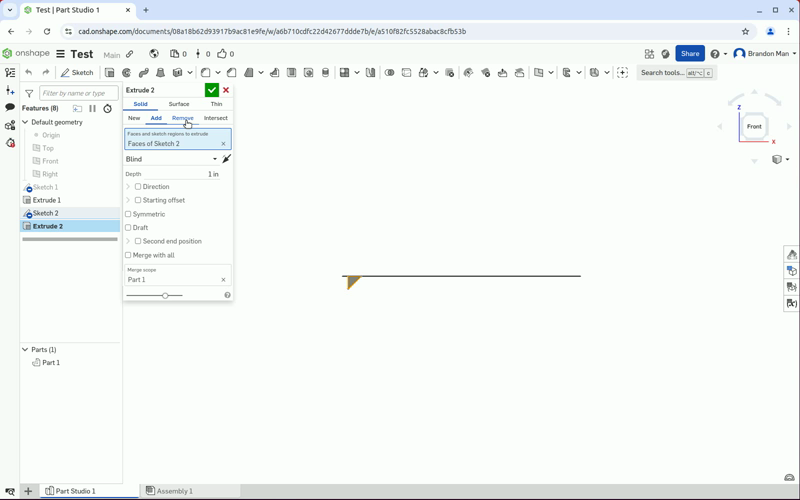
click(186, 120)
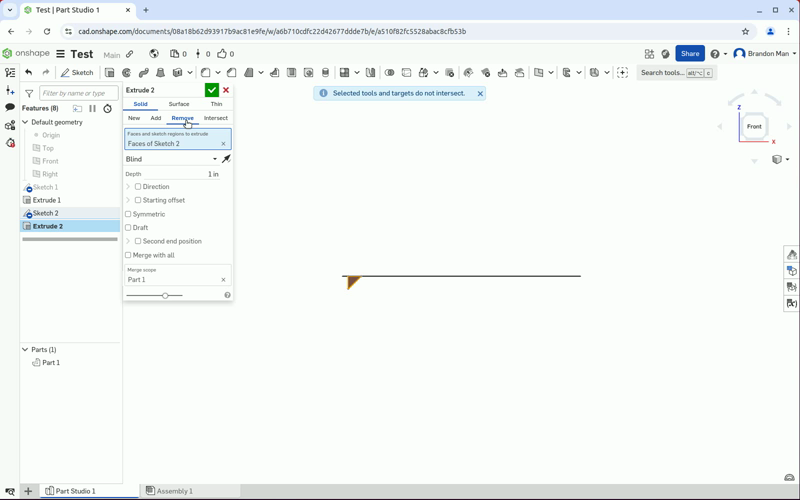
key(tab, 4)
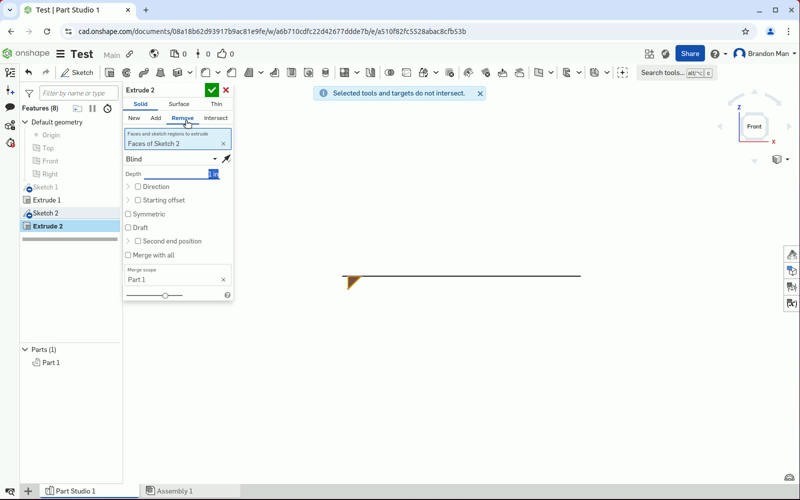
text(0.963)
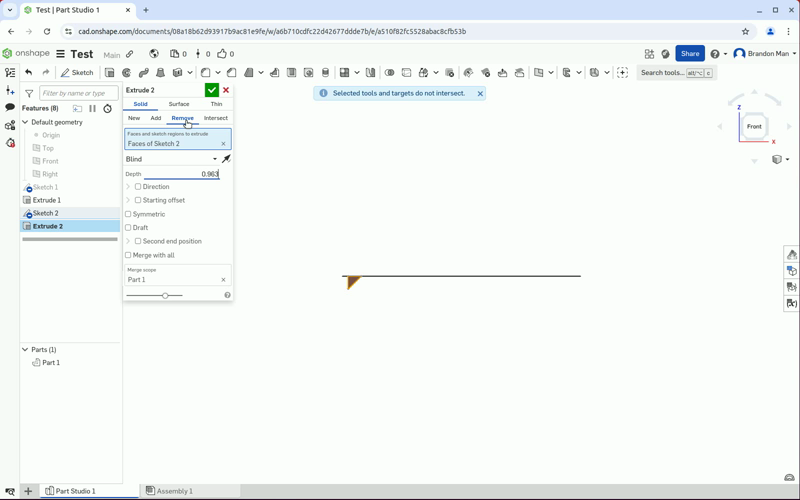
key(tab, 3)
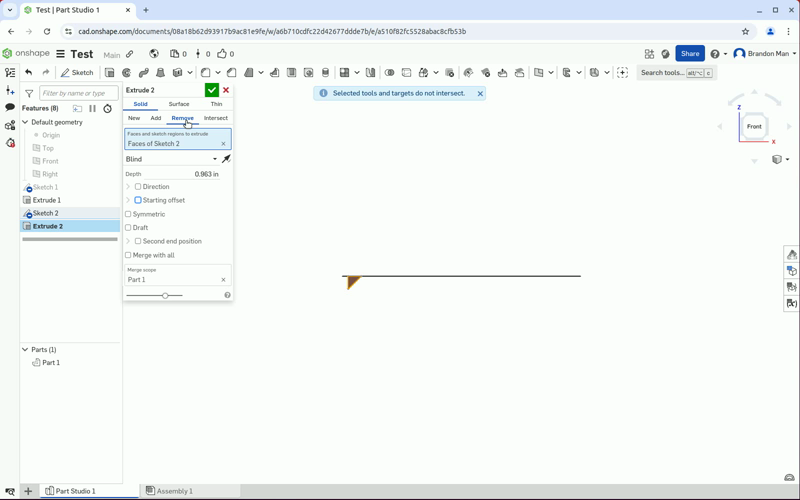
key(tab, 2)
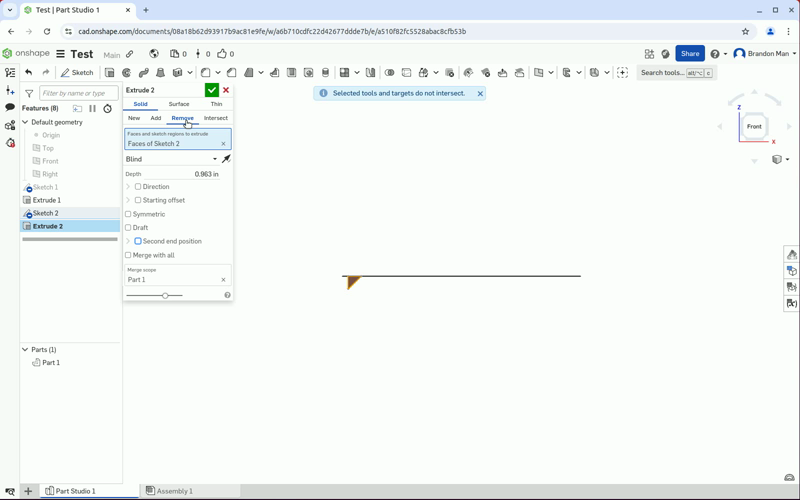
key(space)
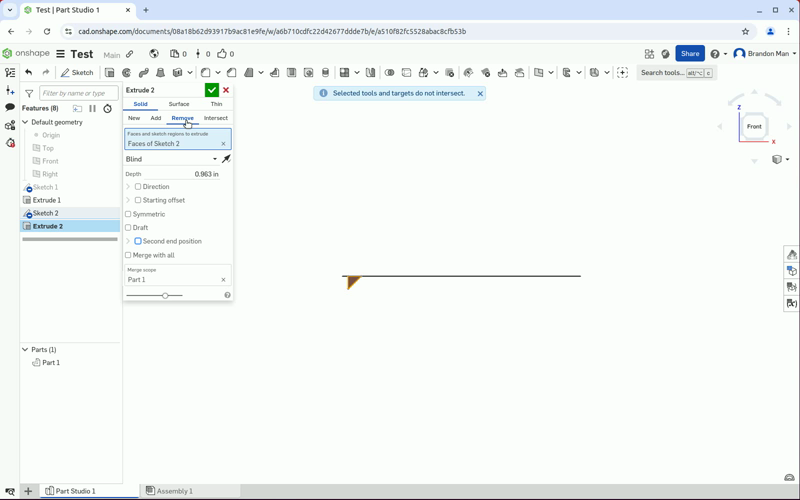
key(tab, 3)
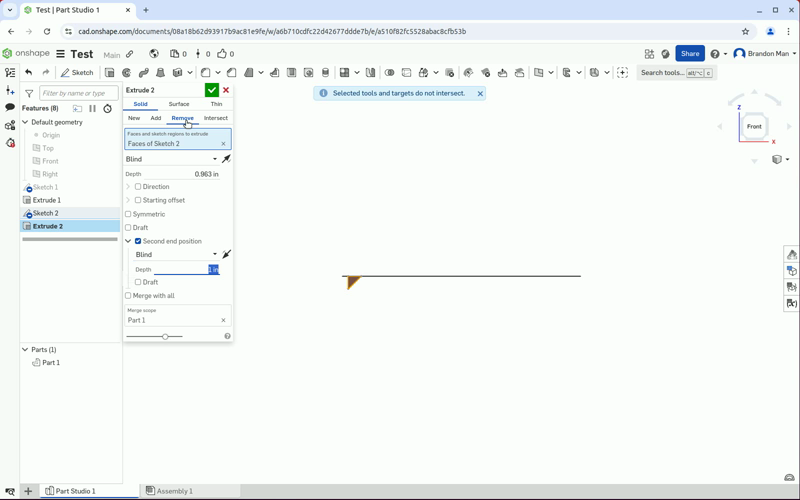
text(0.963)
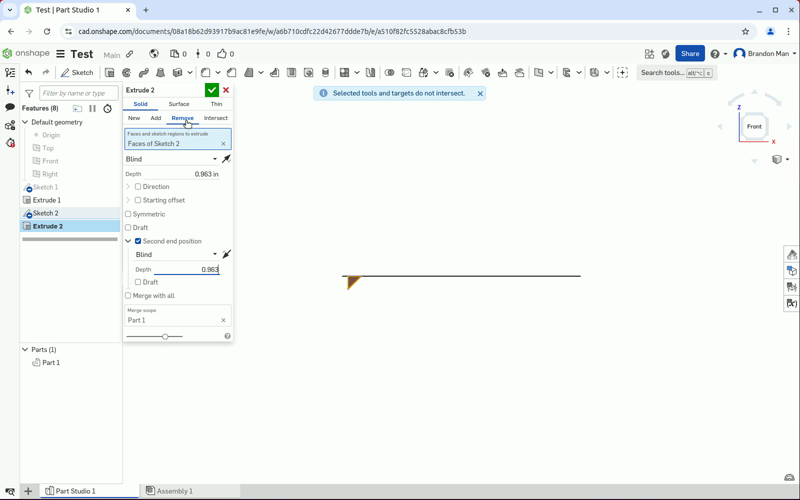
key(tab, 2)
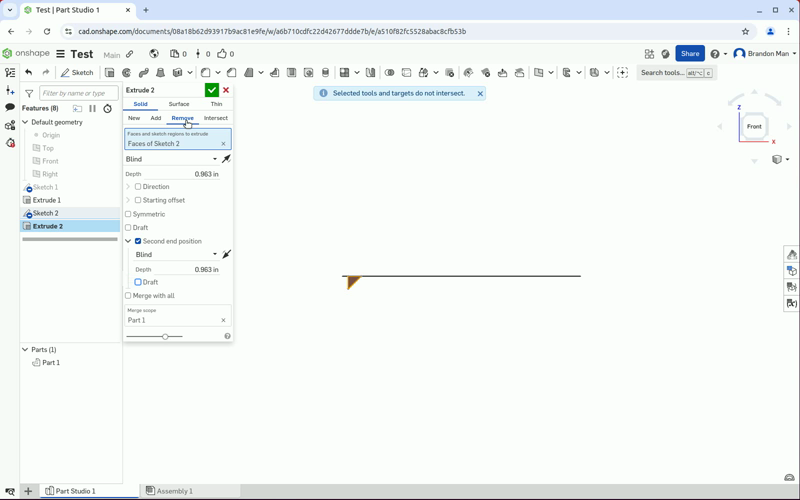
key(space)
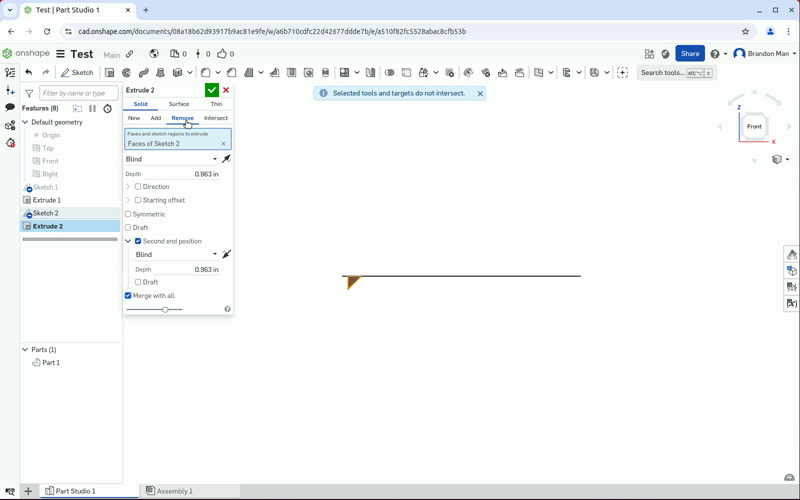
key(enter)
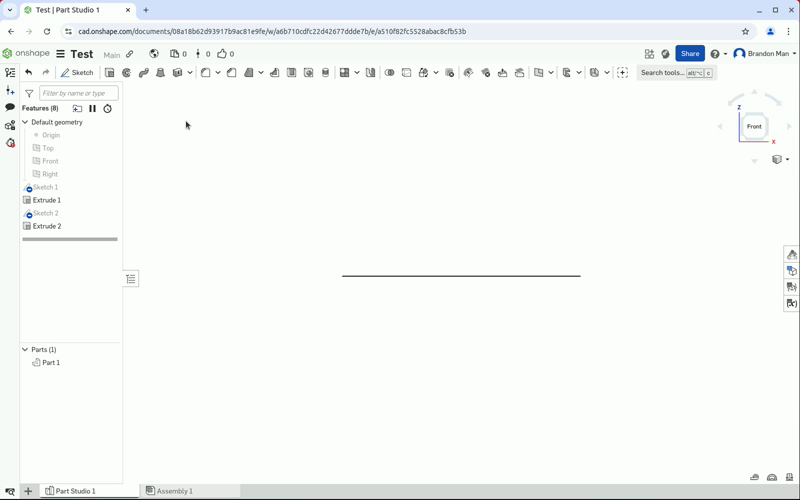
key(shift+h)
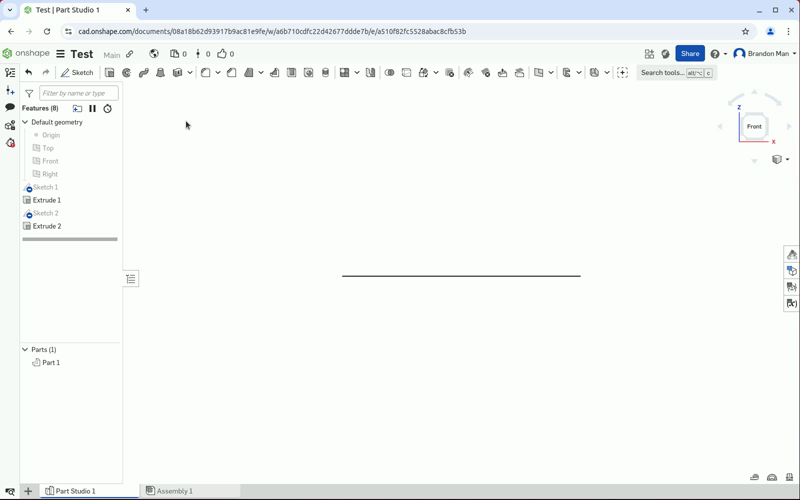
key(shift+h)
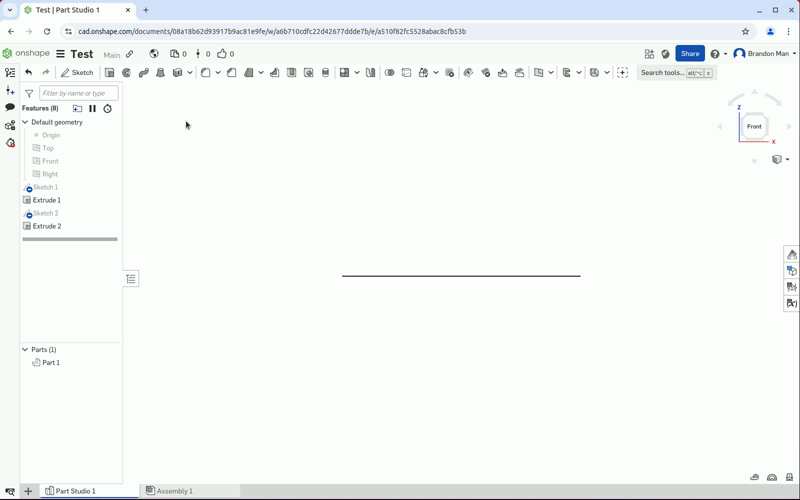
mouse_move(73, 189)
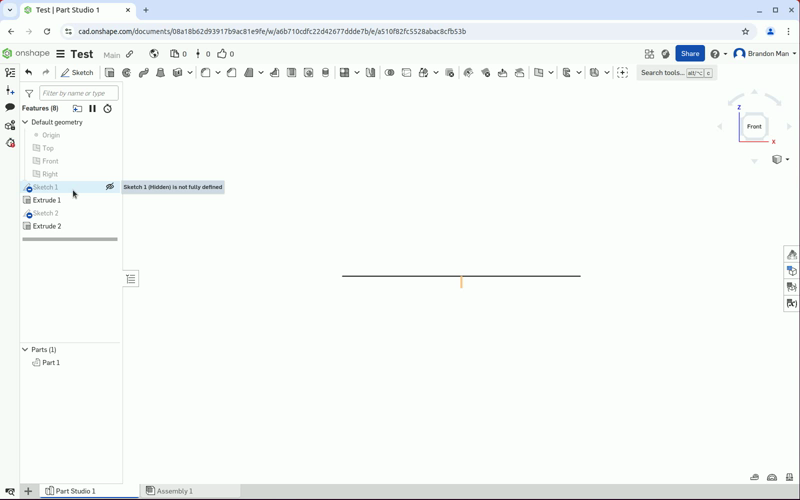
click(73, 189)
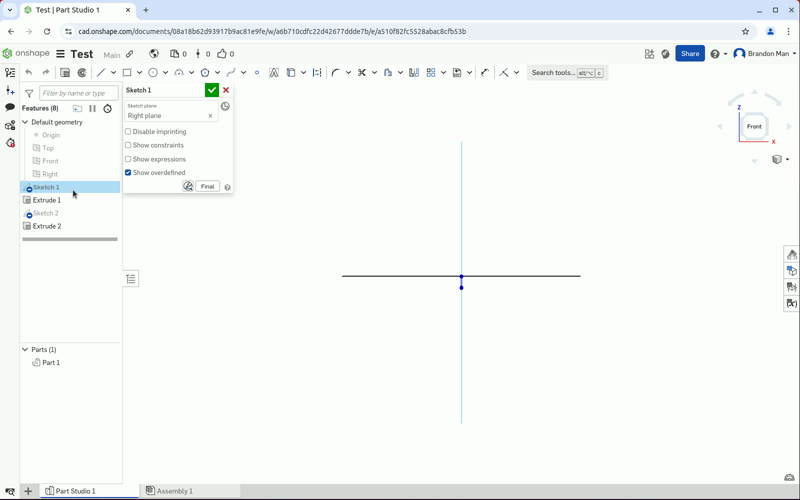
mouse_move(229, 92)
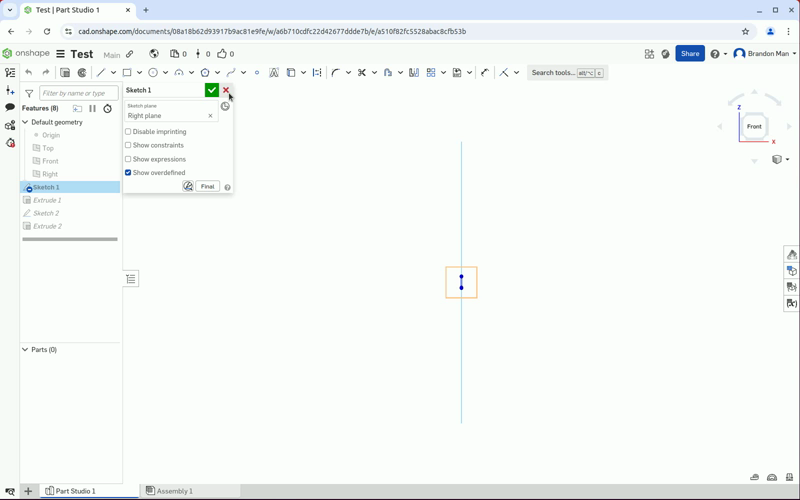
click(229, 92)
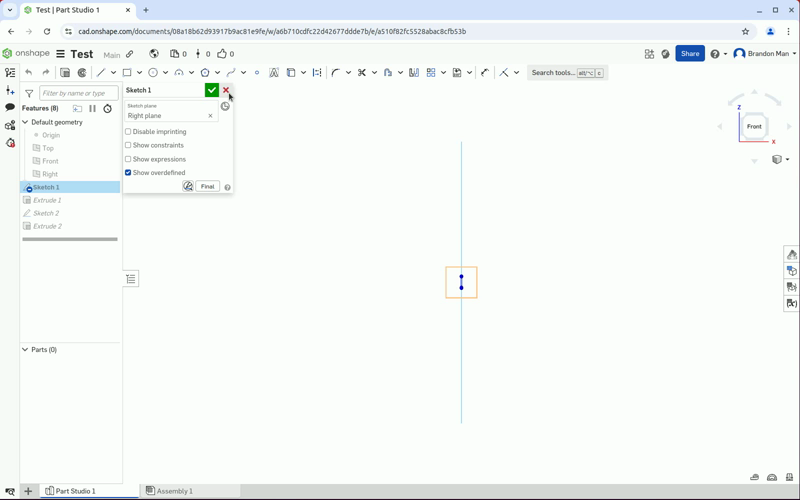
key(shift+s)
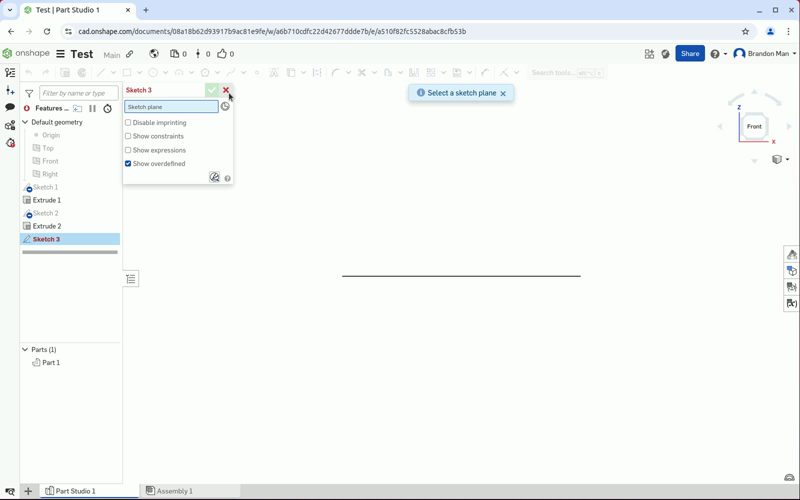
mouse_move(73, 163)
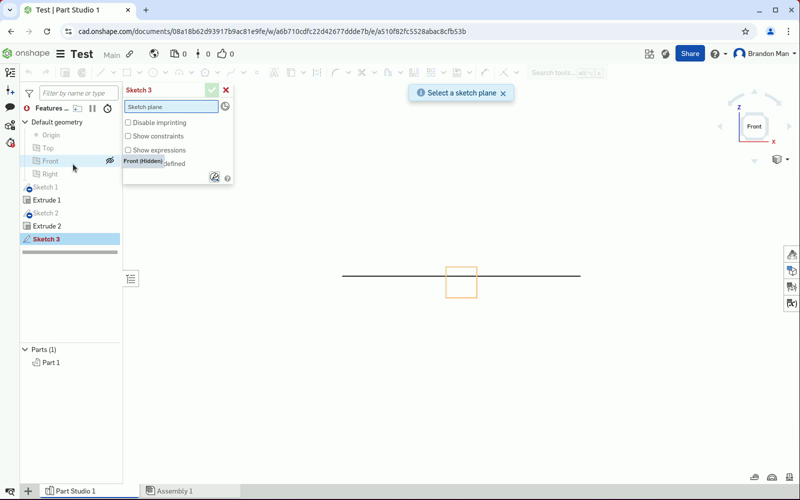
click(73, 163)
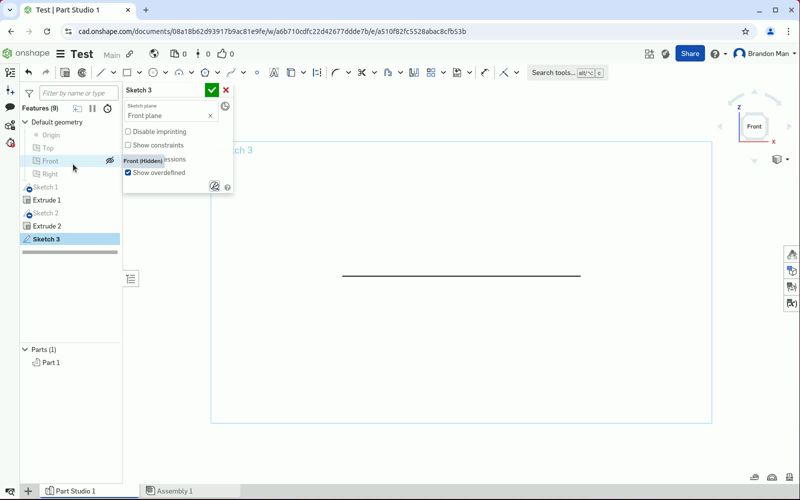
mouse_move(73, 352)
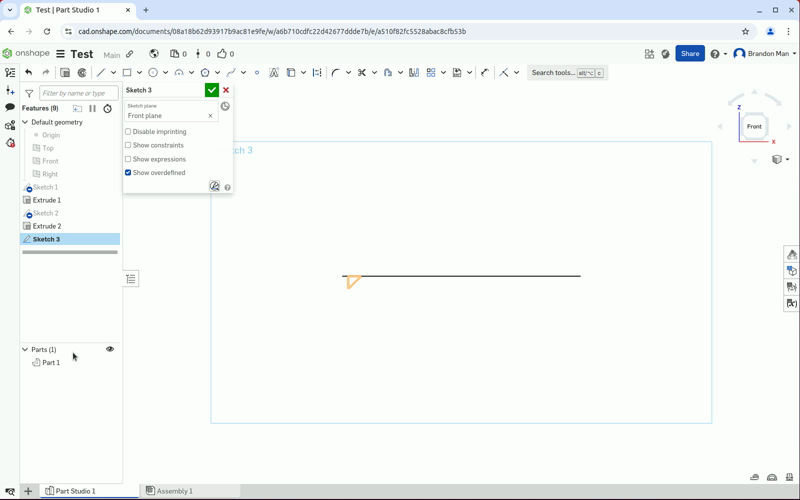
key(y)
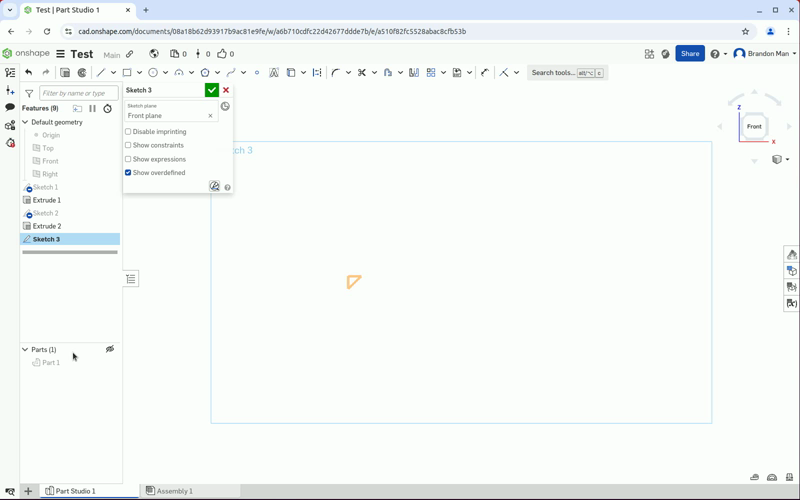
key(l)
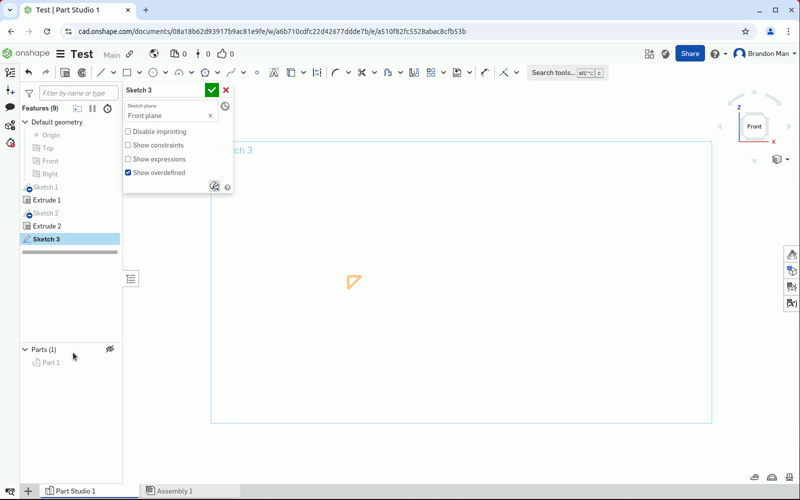
key_down(shift)
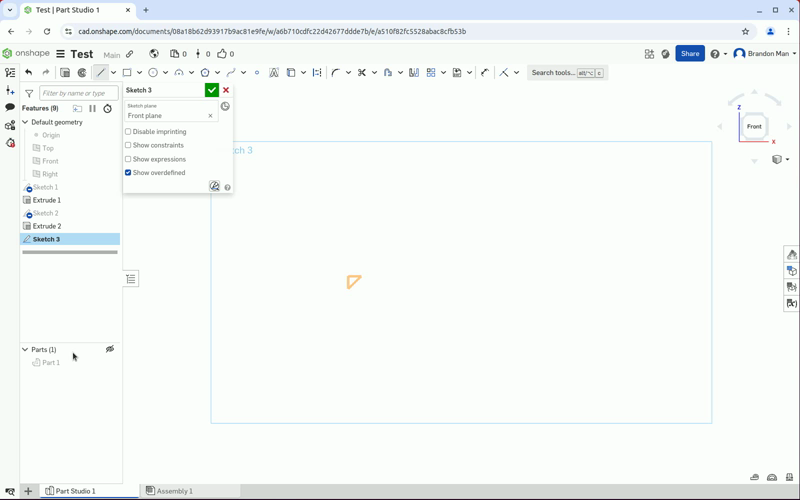
mouse_move(561, 276)
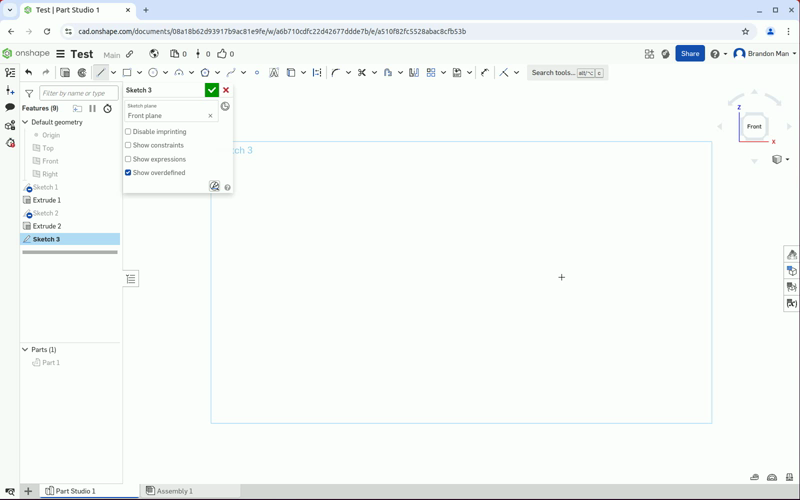
click(561, 276)
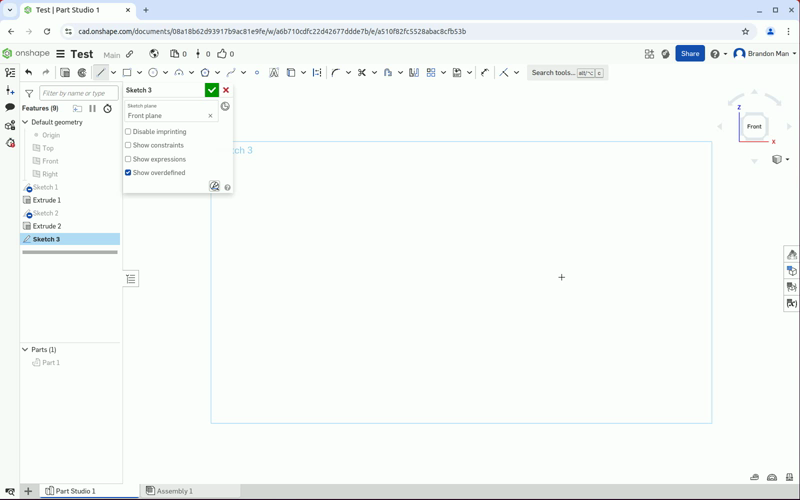
key_up(shift)
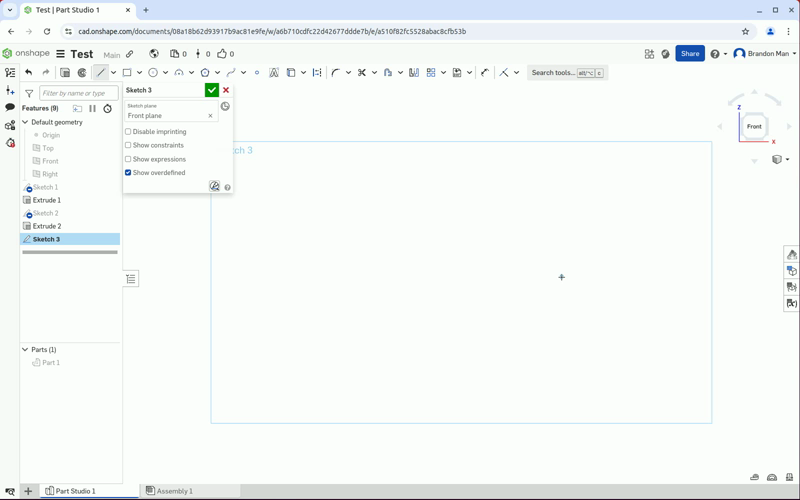
key_down(shift)
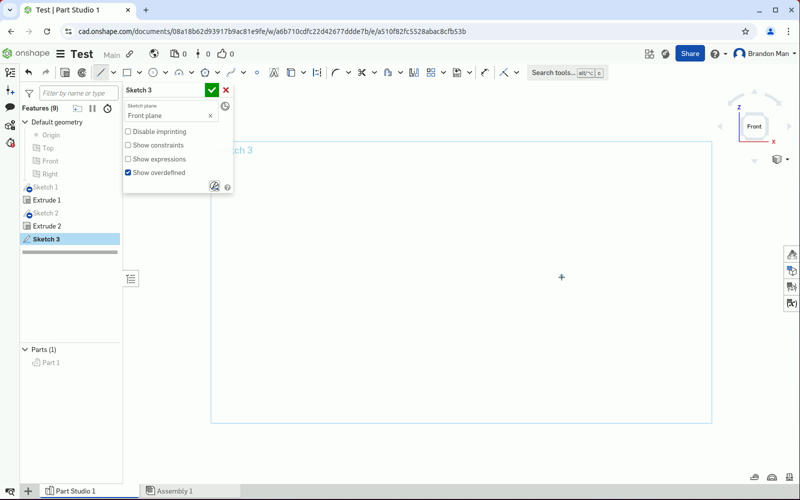
mouse_move(589, 276)
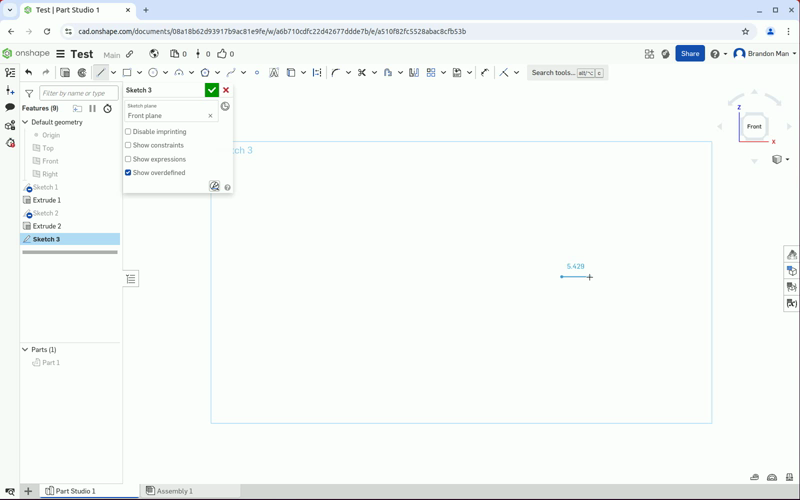
mouse_move(574, 289)
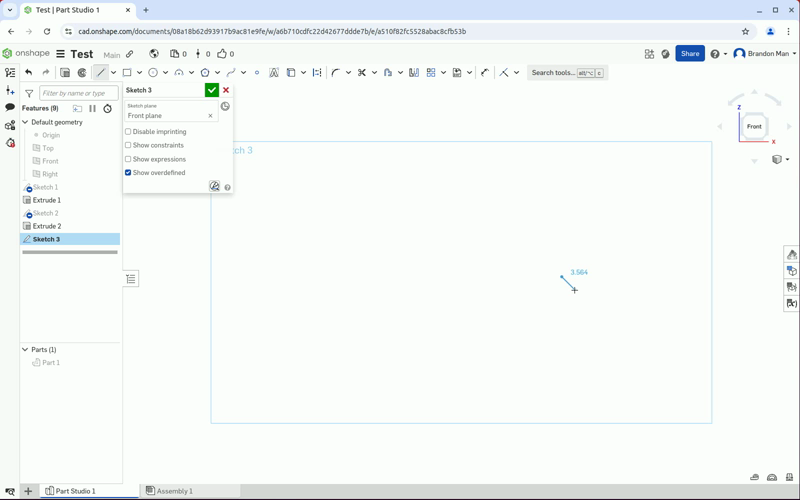
click(574, 289)
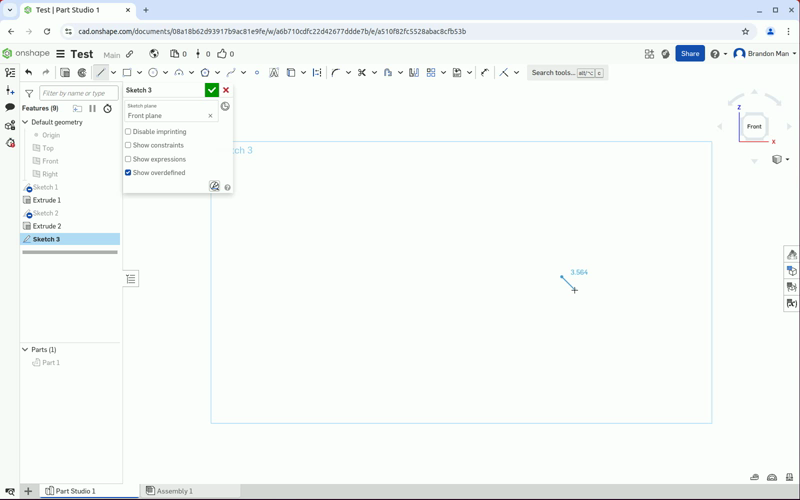
key_up(shift)
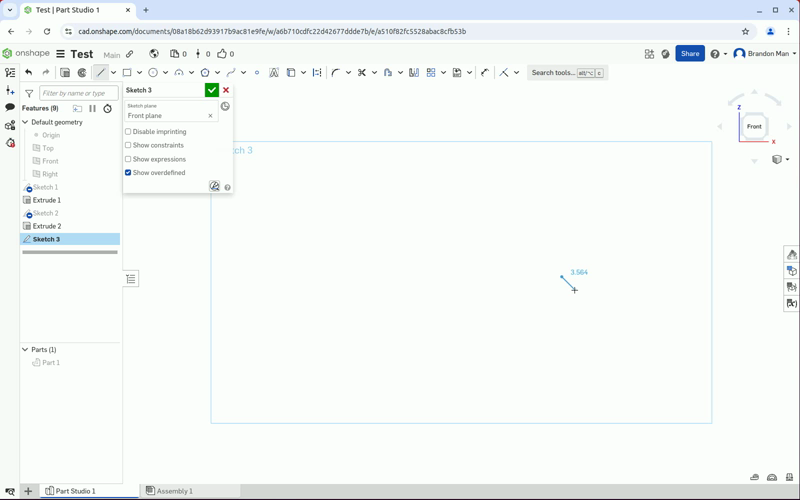
key_down(shift)
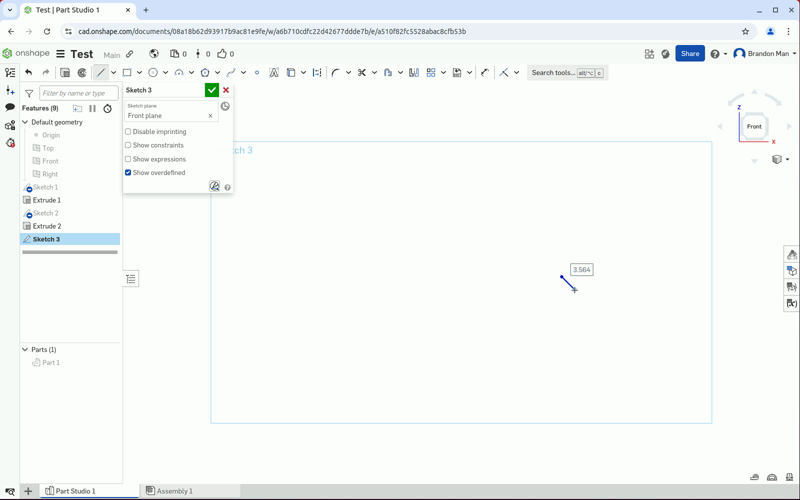
mouse_move(589, 289)
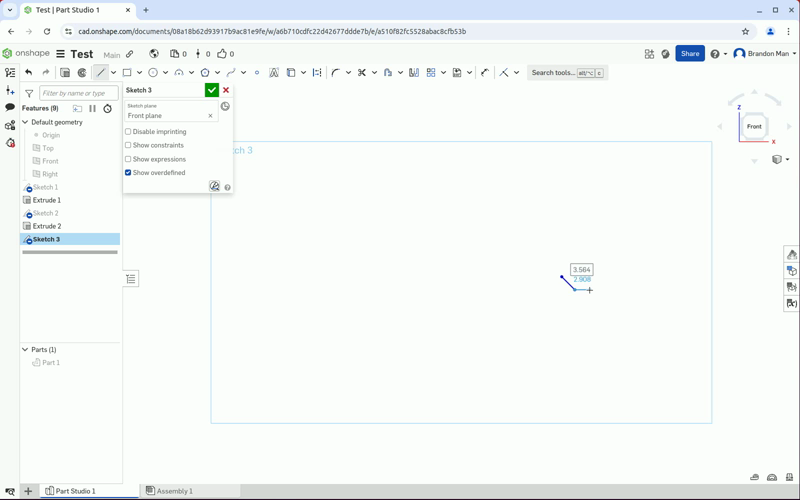
mouse_move(574, 276)
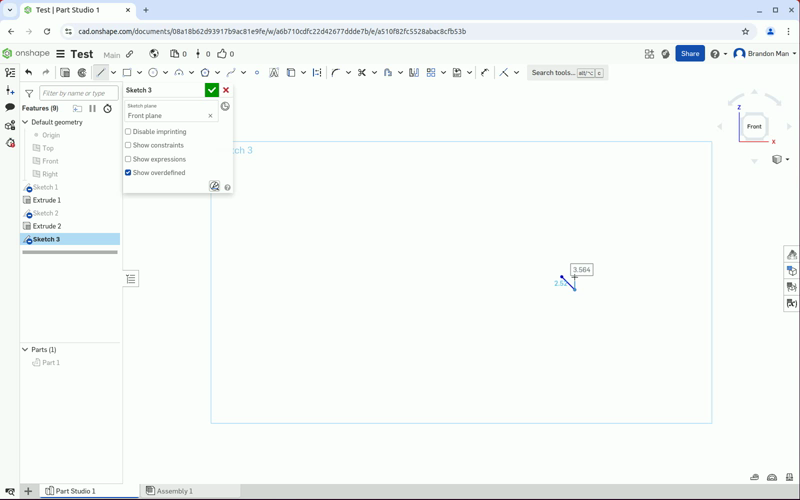
click(574, 276)
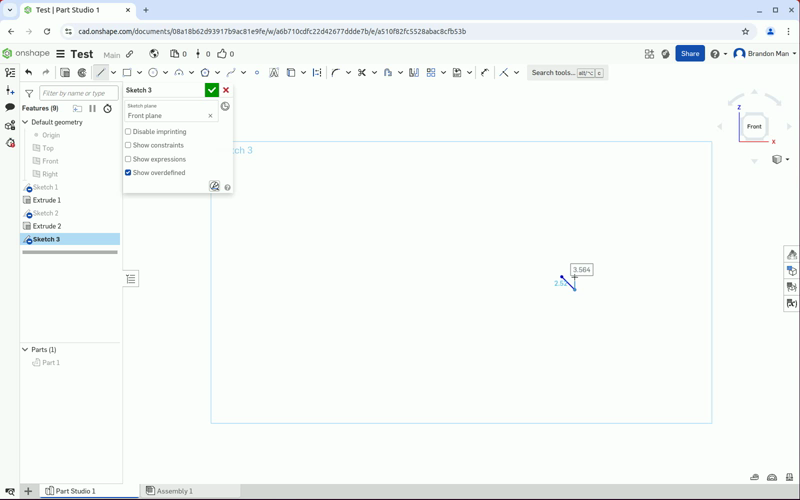
key_up(shift)
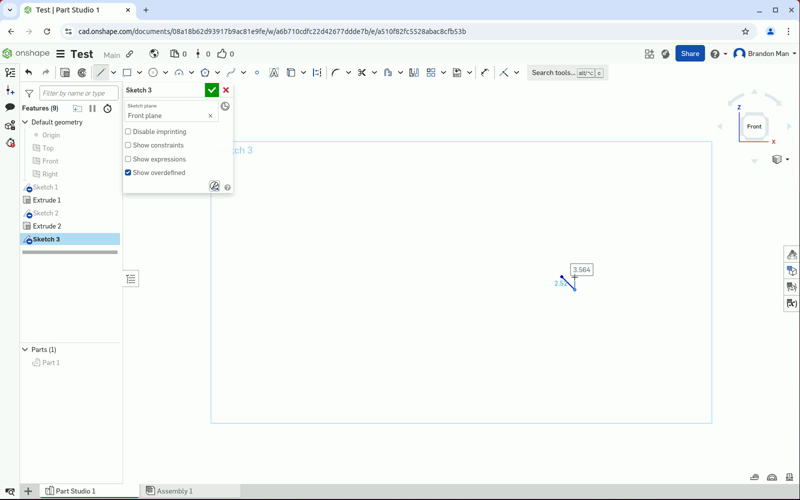
mouse_move(589, 276)
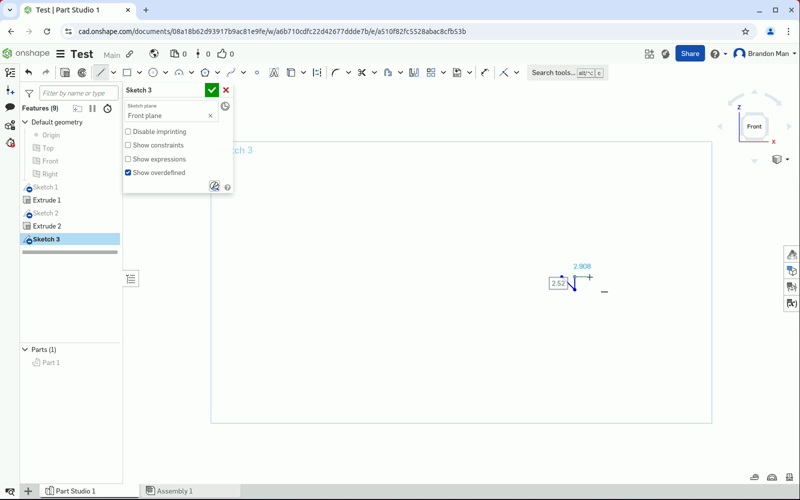
key_down(shift)
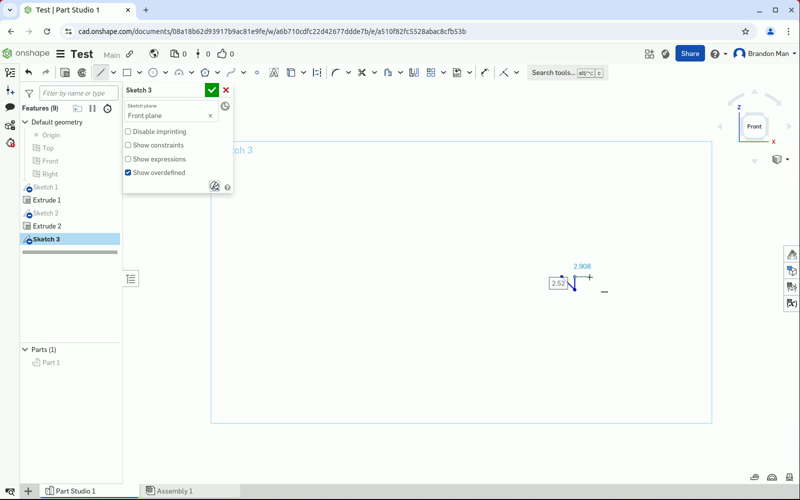
mouse_move(561, 276)
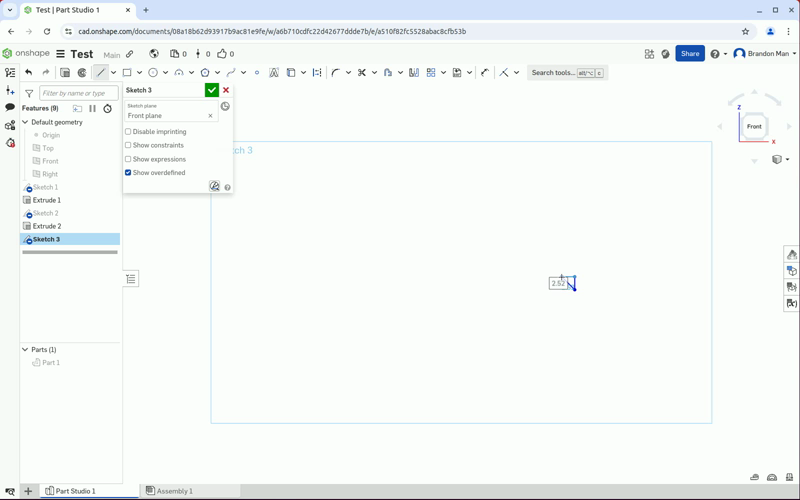
key_up(shift)
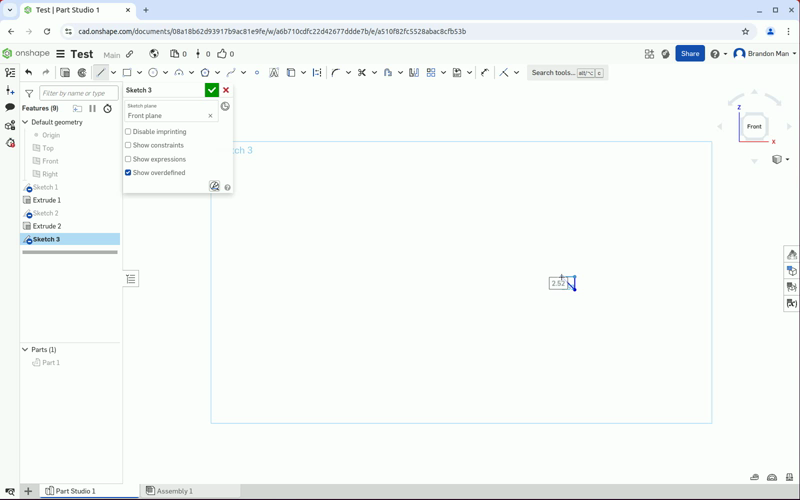
click(561, 276)
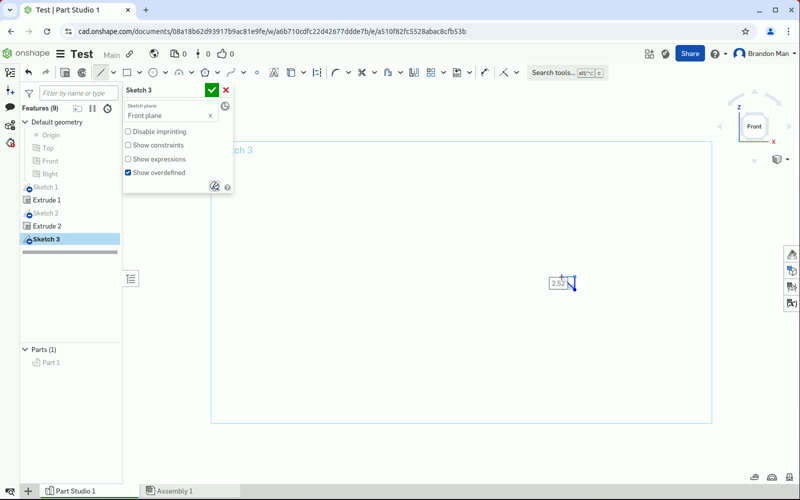
key(esc)
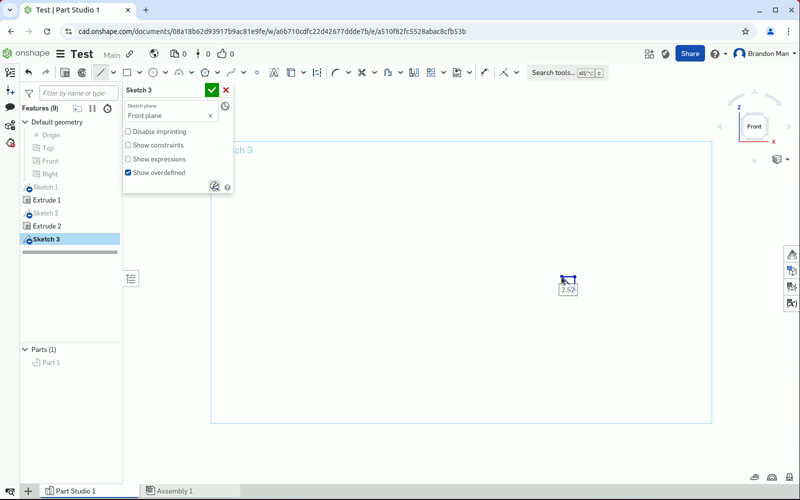
mouse_move(570, 279)
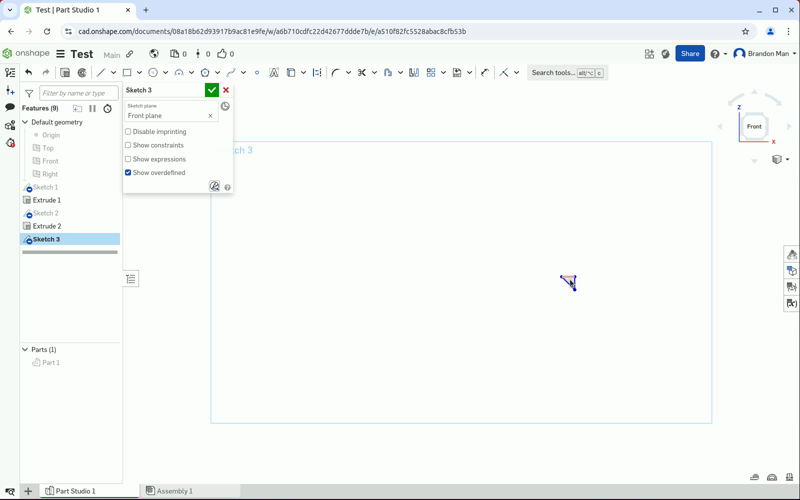
scroll(6)
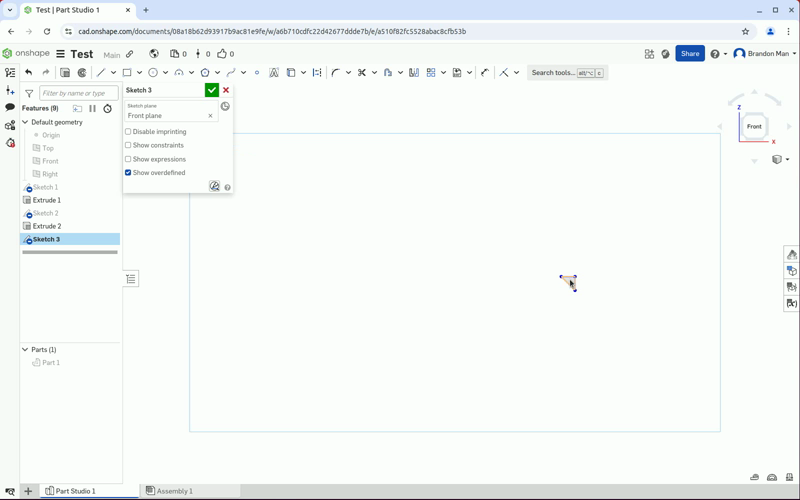
scroll(6)
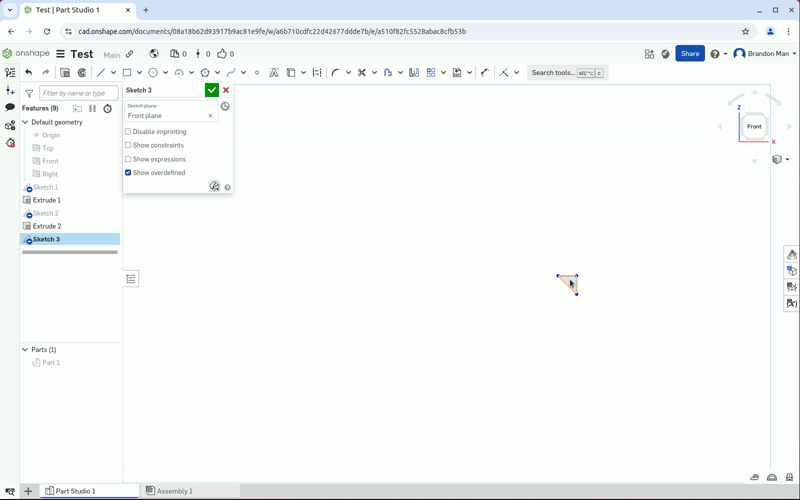
scroll(6)
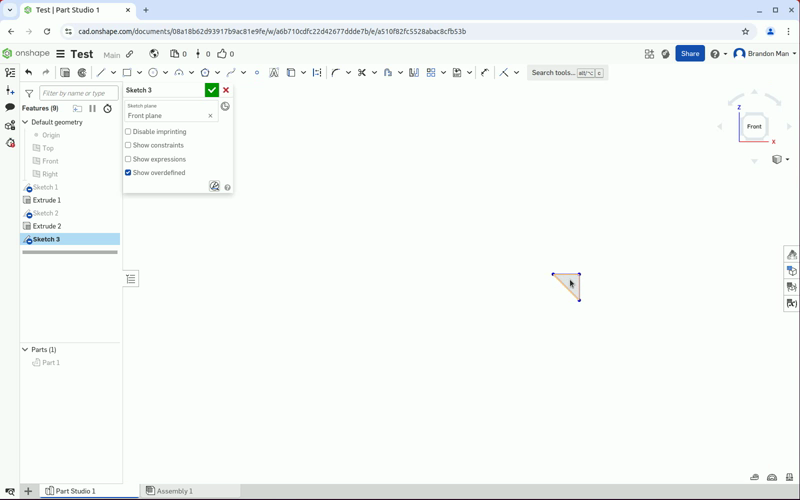
scroll(6)
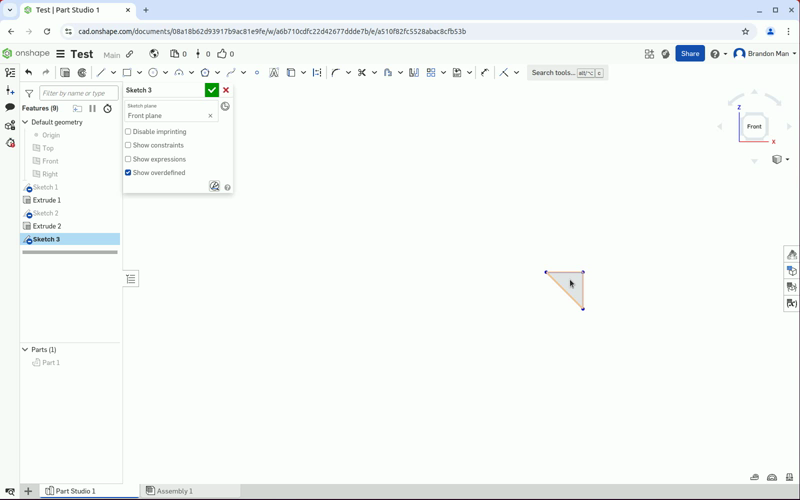
scroll(6)
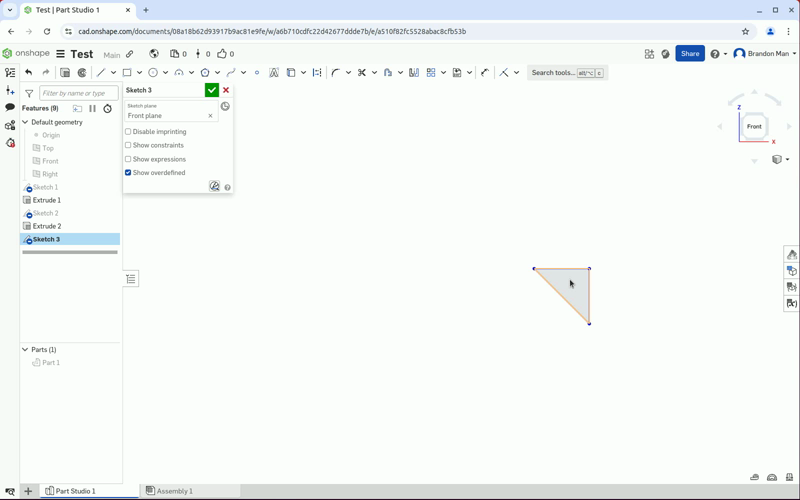
scroll(6)
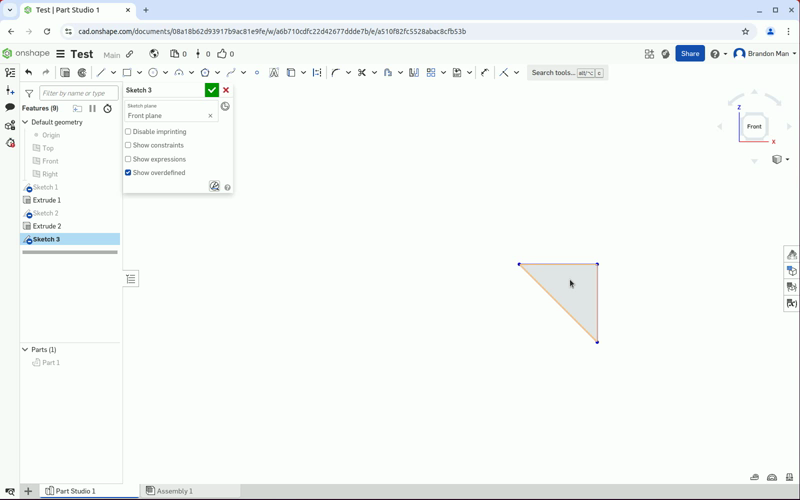
scroll(6)
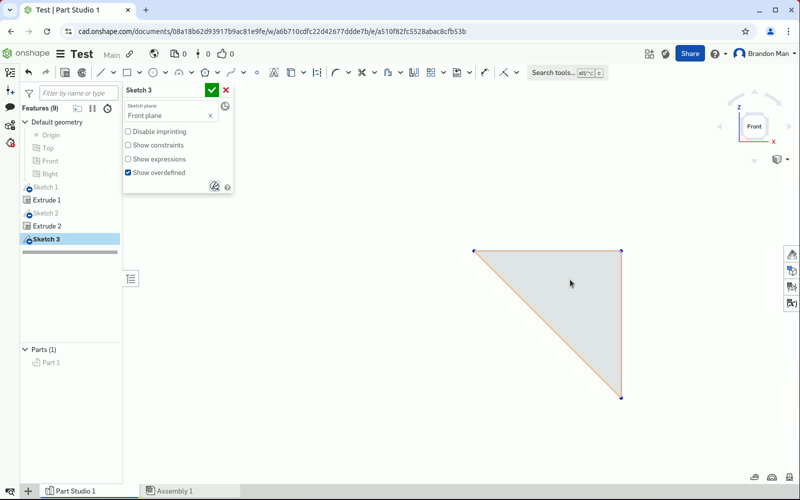
click(570, 279)
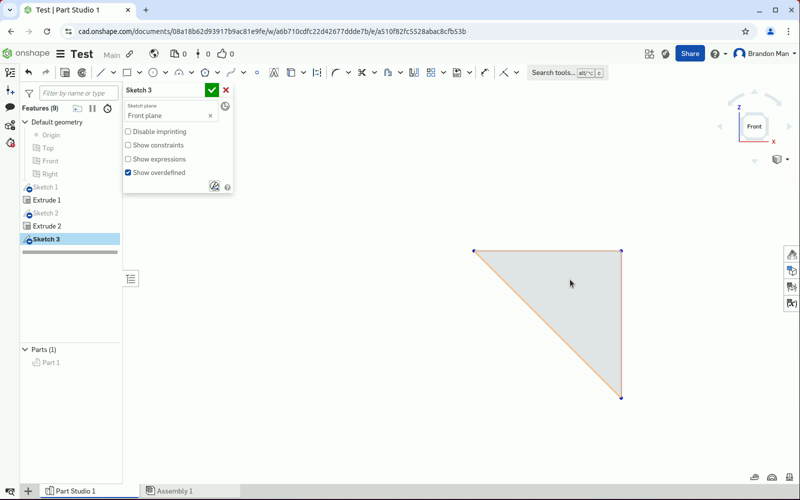
scroll(-6)
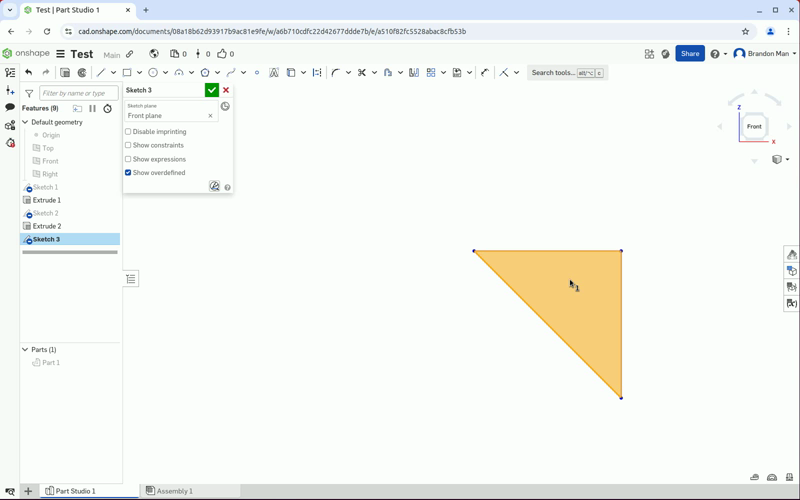
scroll(-6)
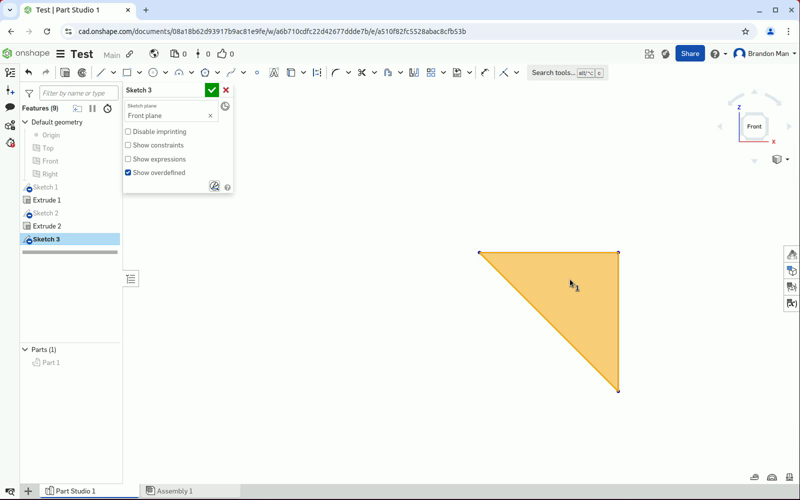
scroll(-6)
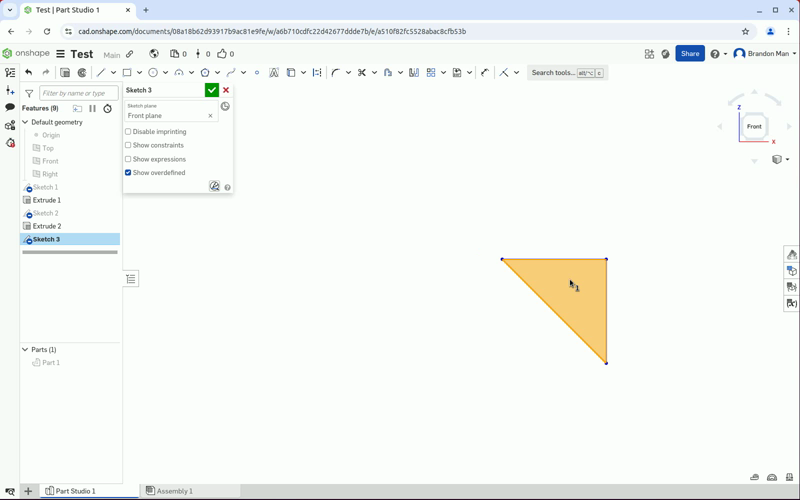
scroll(-6)
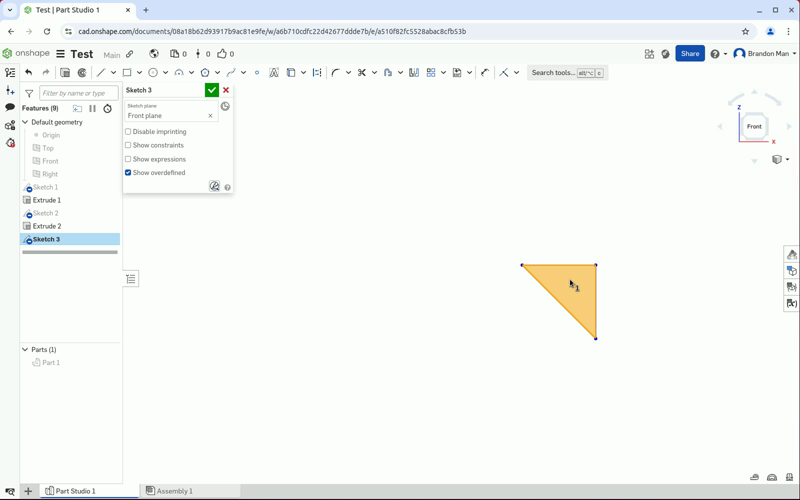
scroll(-6)
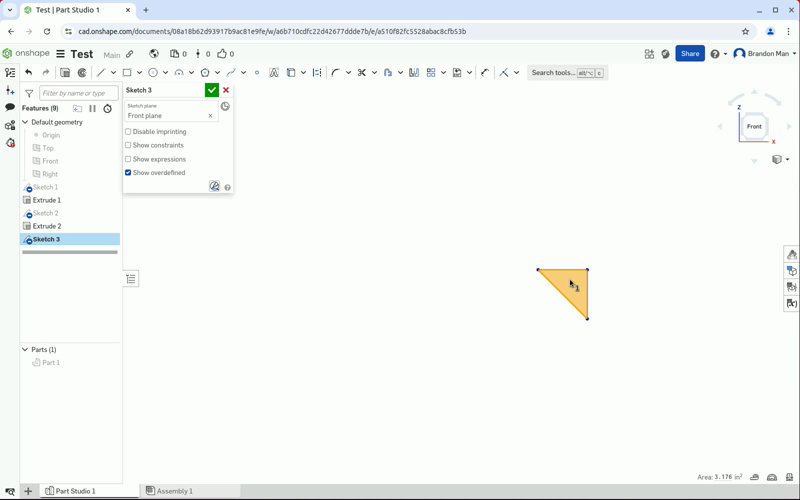
scroll(-6)
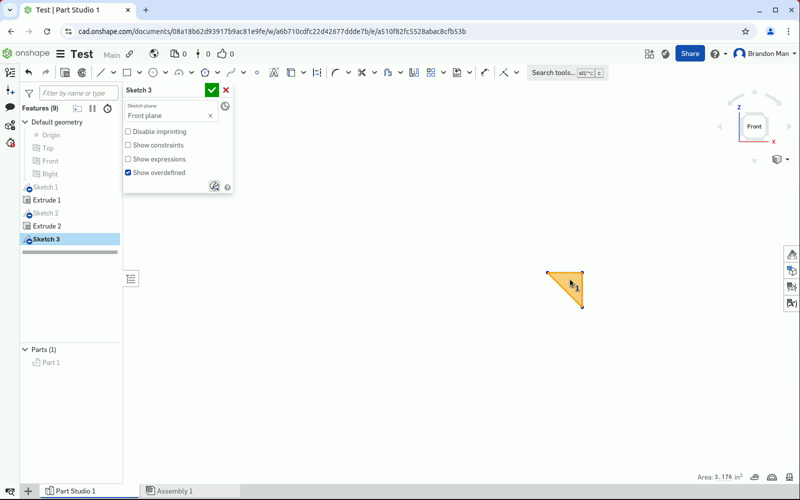
scroll(-6)
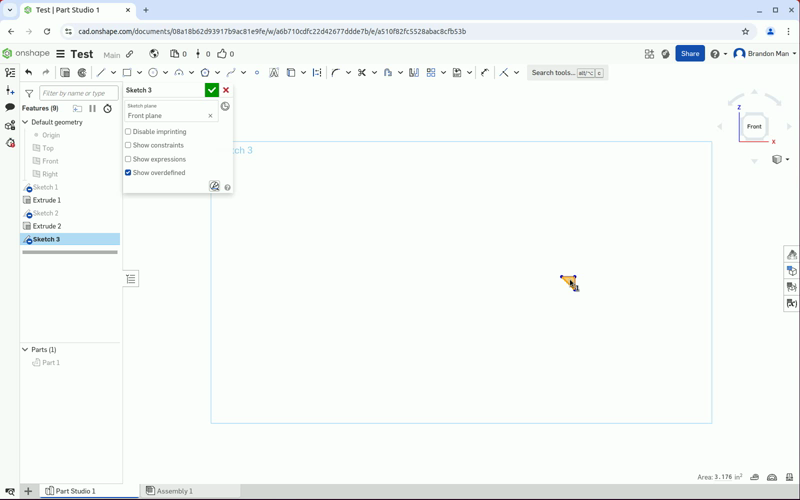
mouse_move(73, 352)
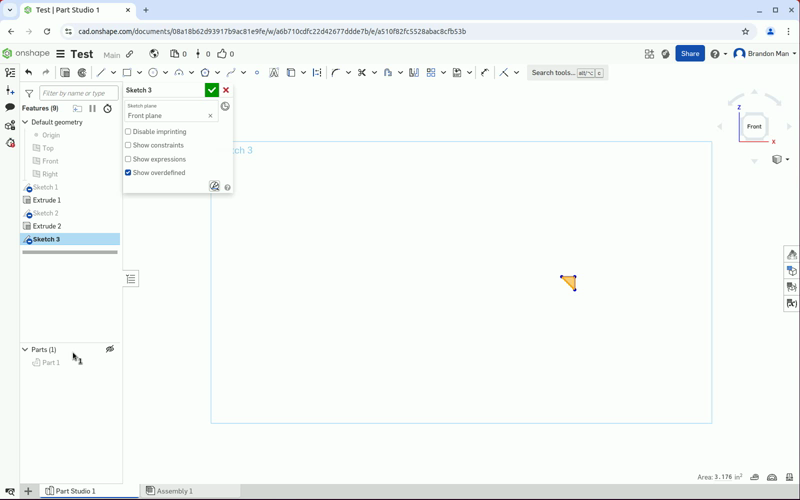
key(shift+y)
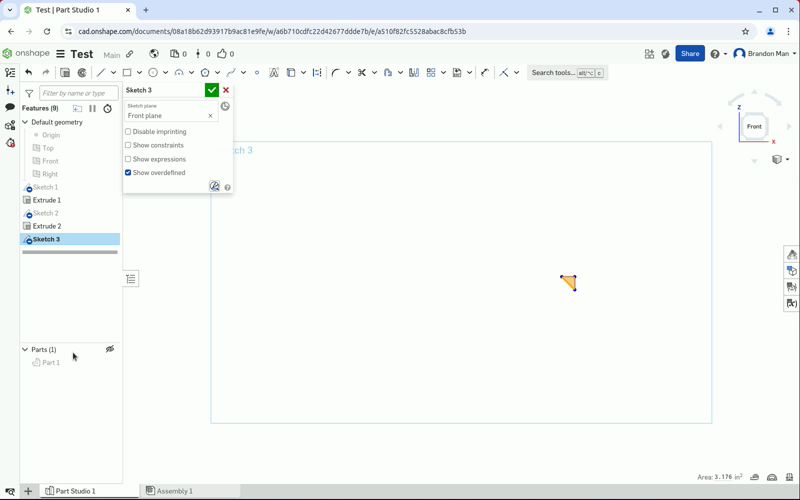
key(shift+e)
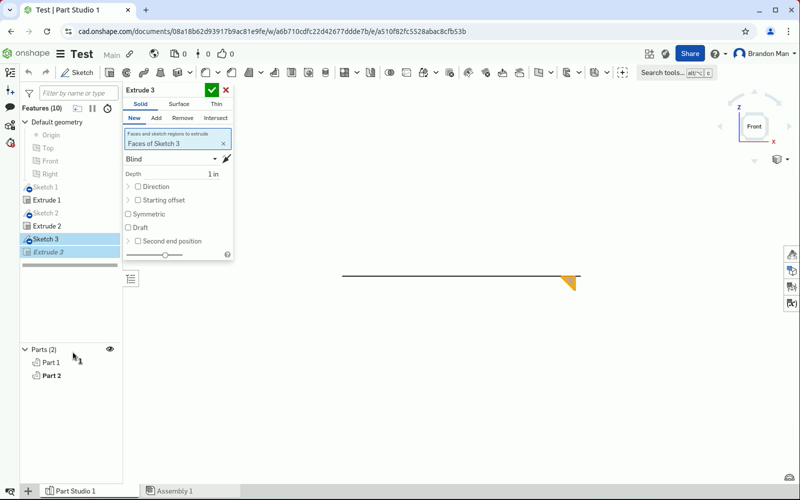
mouse_move(143, 106)
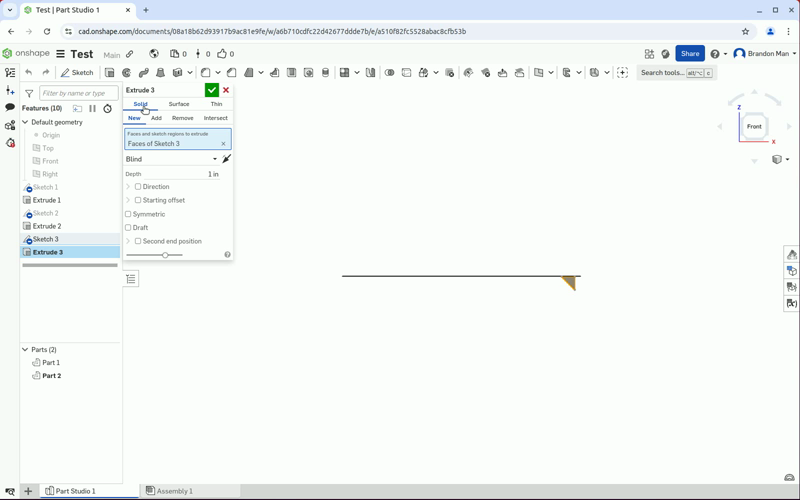
click(143, 106)
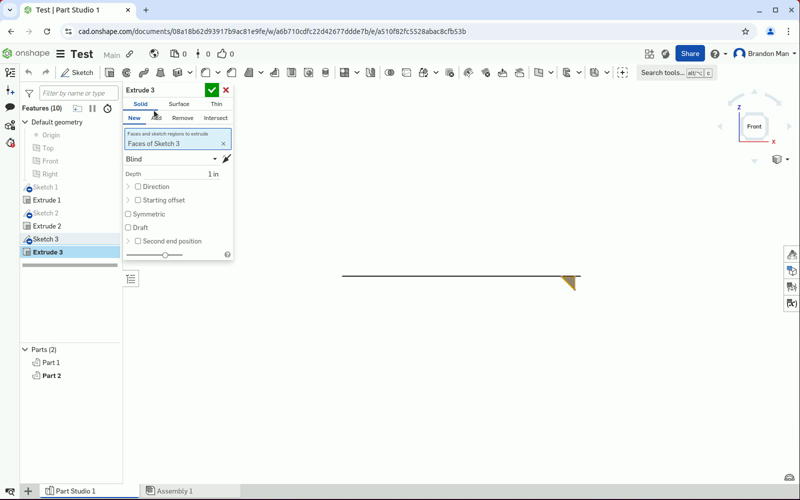
mouse_move(186, 120)
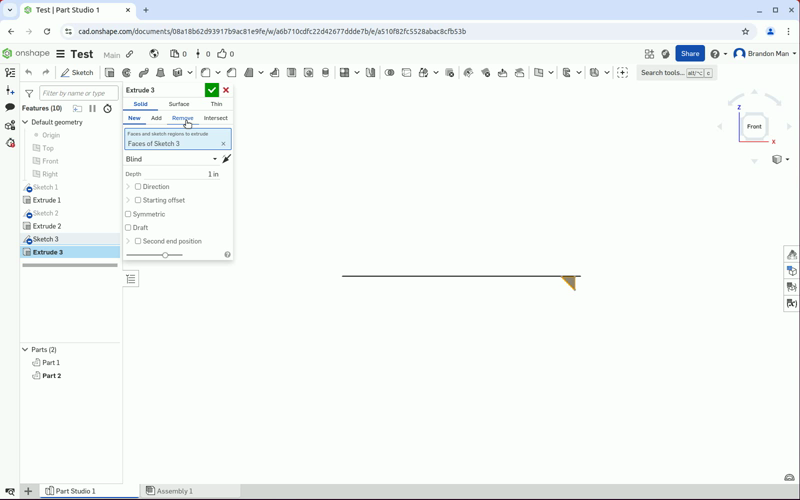
click(186, 120)
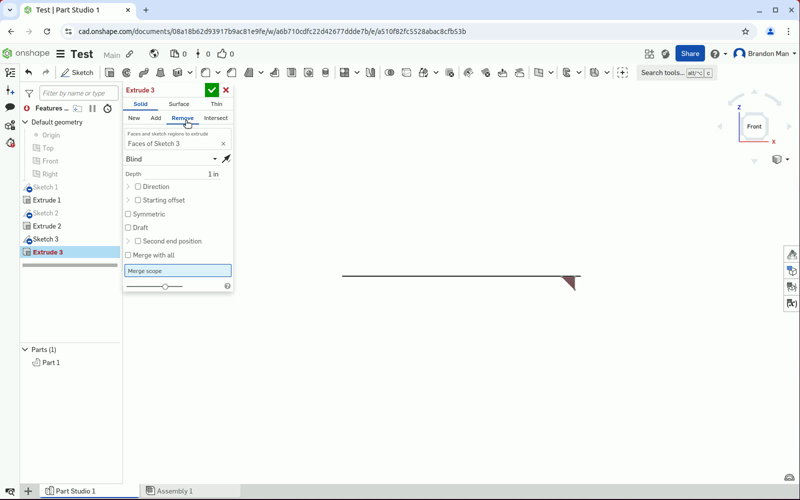
key(tab, 4)
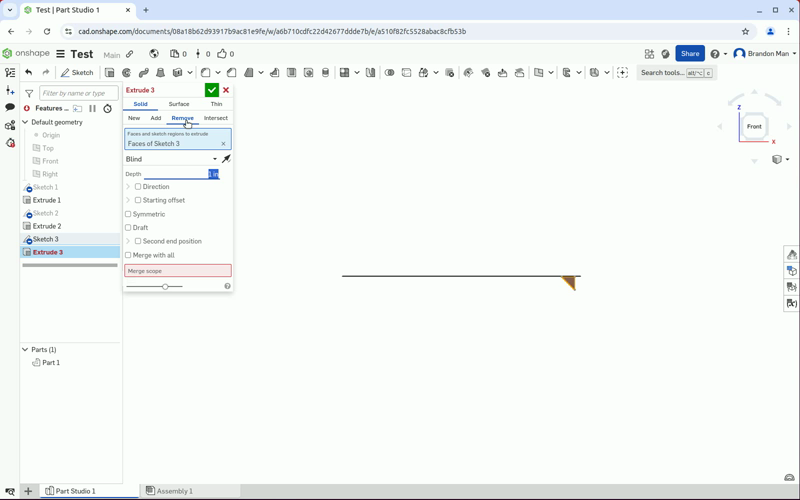
text(0.963)
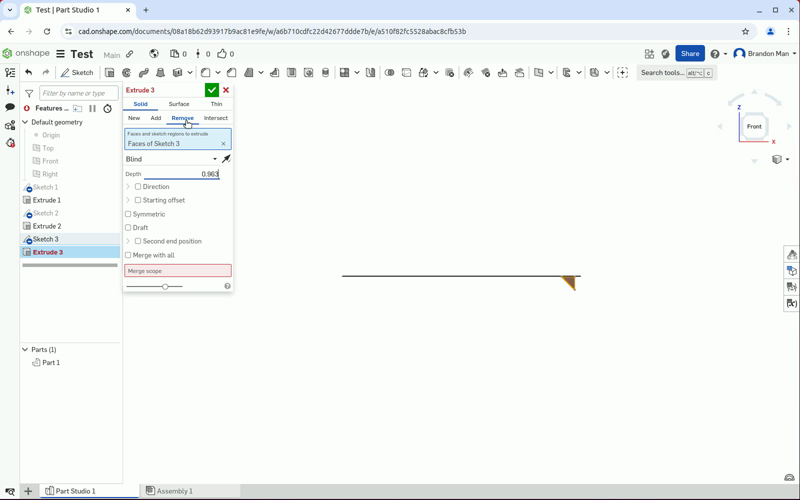
key(tab, 3)
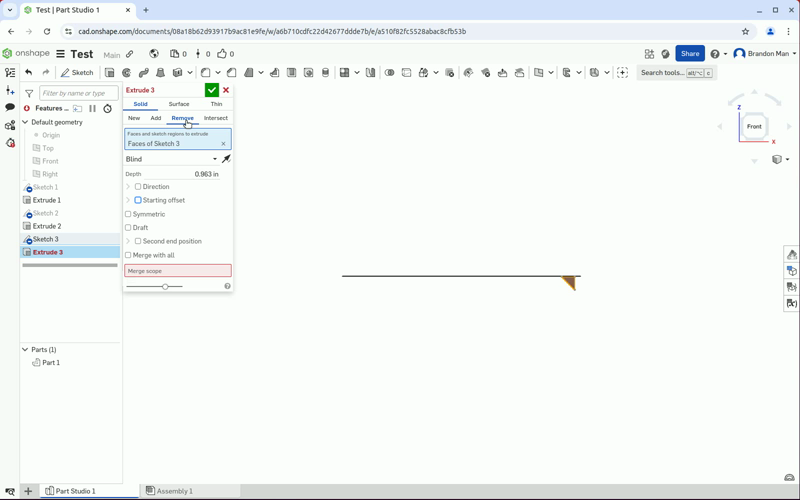
key(tab, 2)
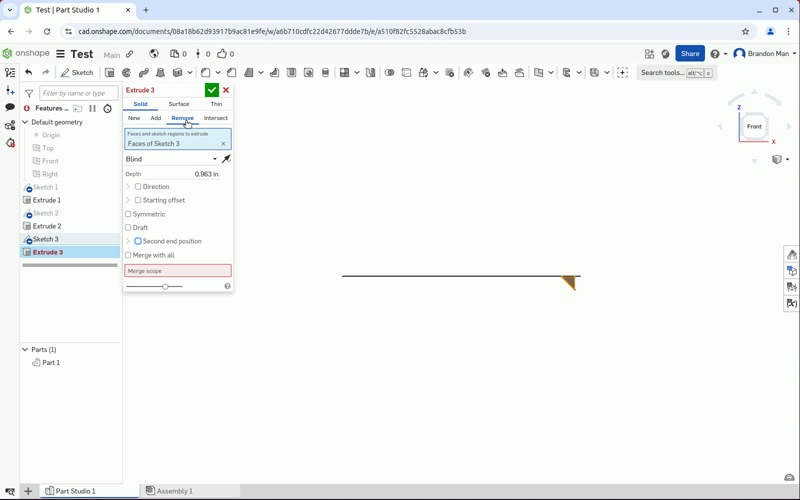
key(space)
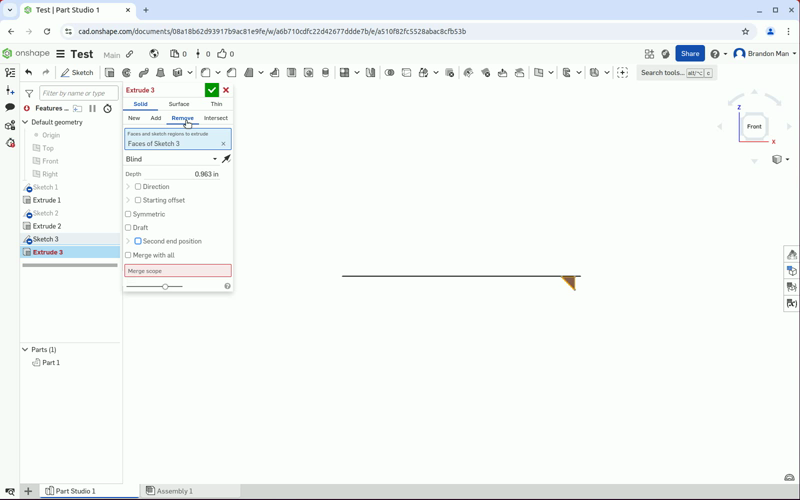
key(tab, 3)
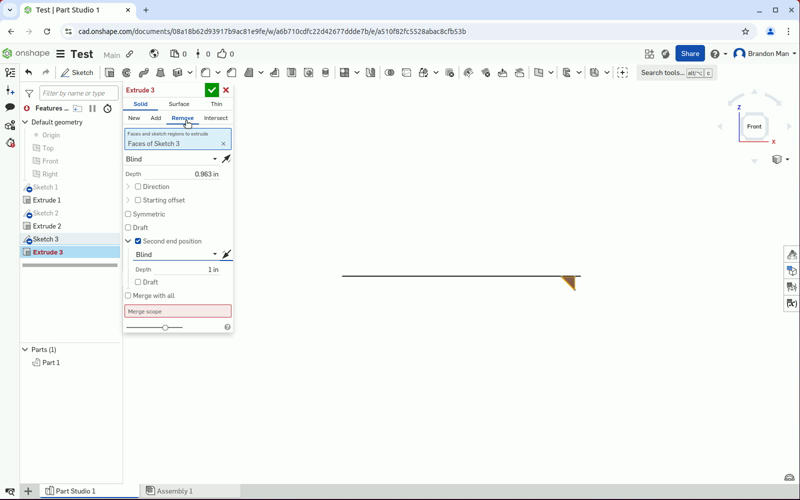
text(0.963)
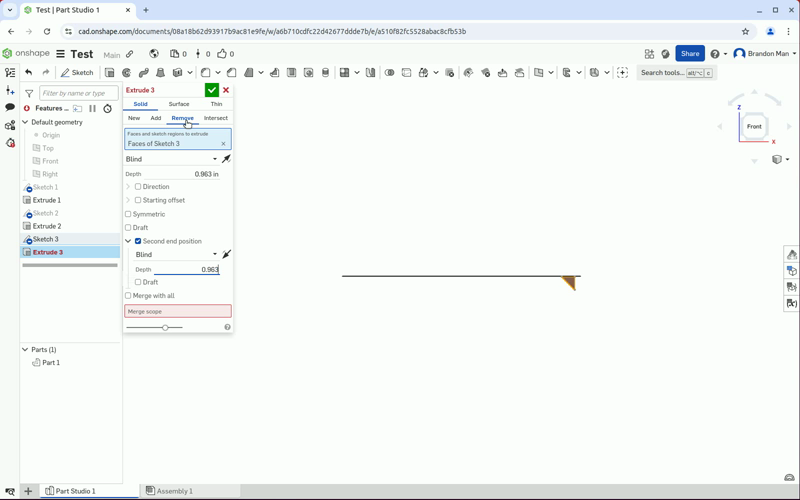
key(tab, 2)
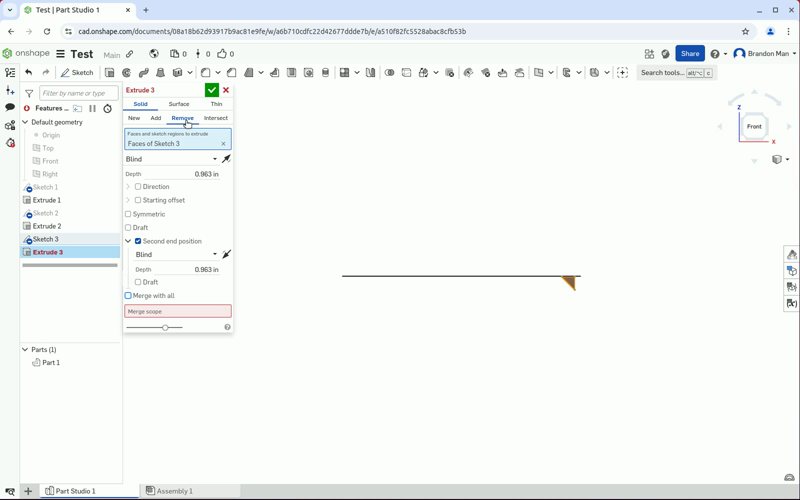
key(space)
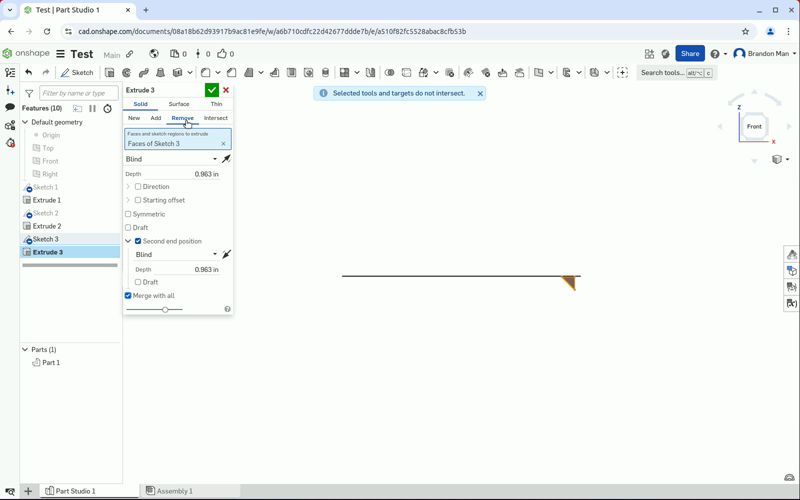
key(enter)
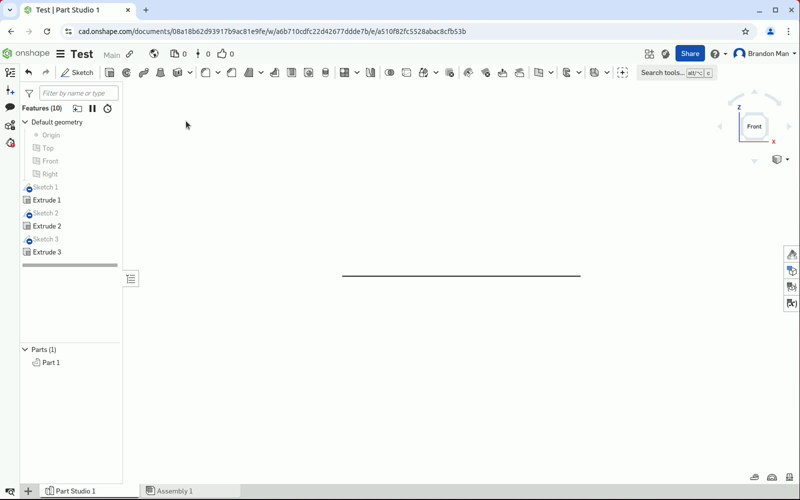
key(shift+h)
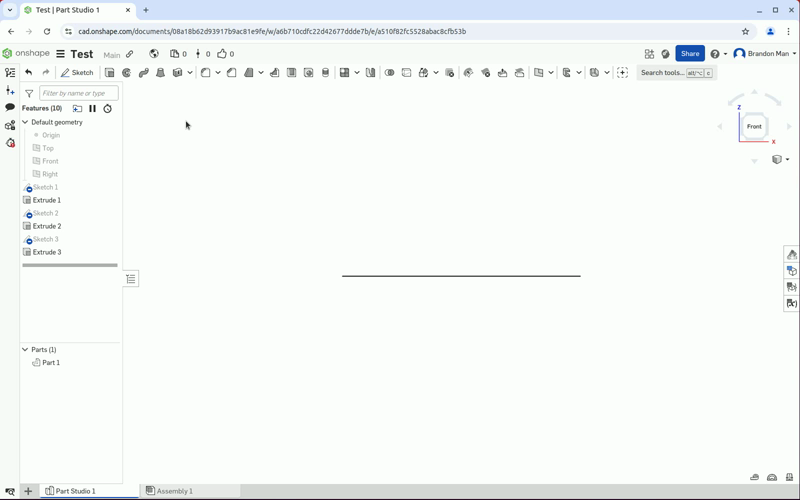
key(shift+h)
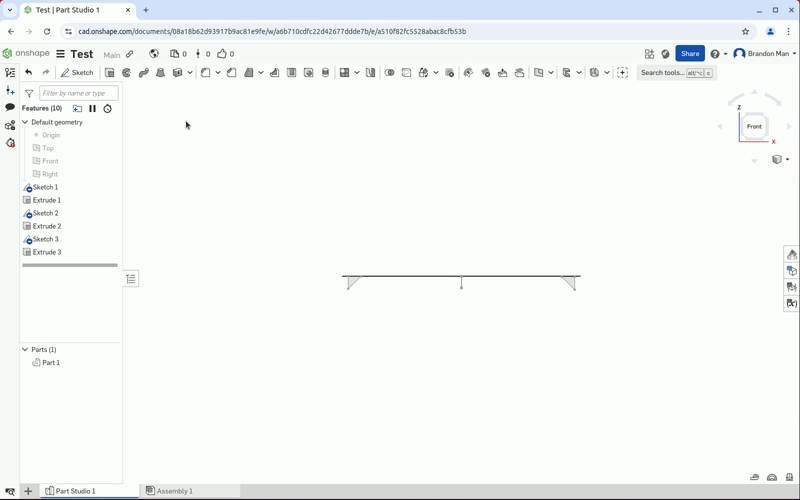
key(shift+7)
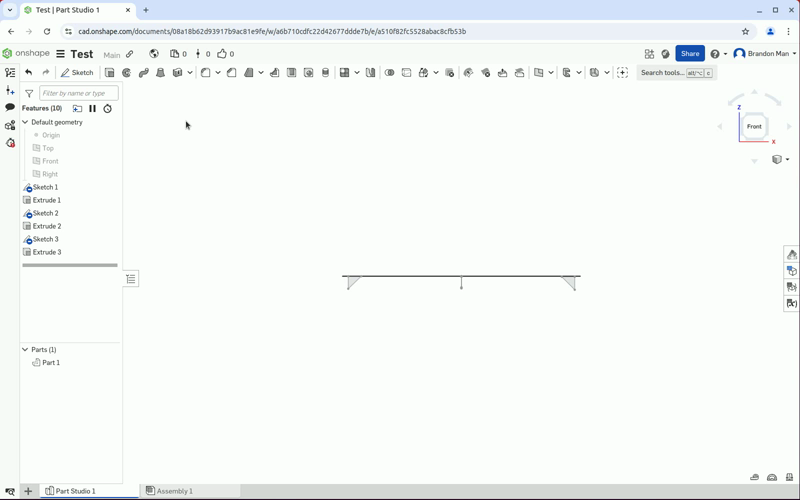
key(left, 2)
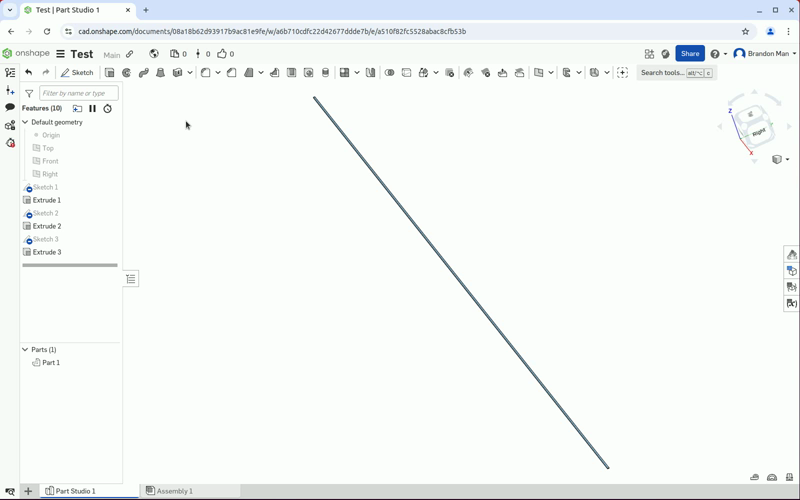
key(down, 2)
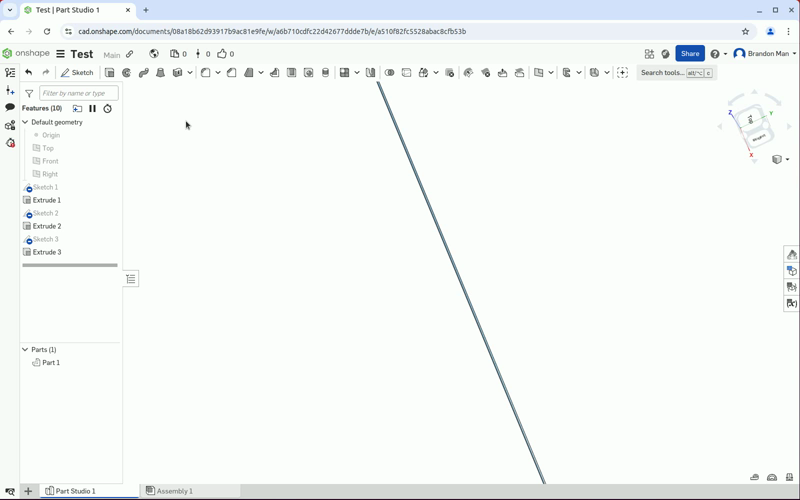
key(up, 2)
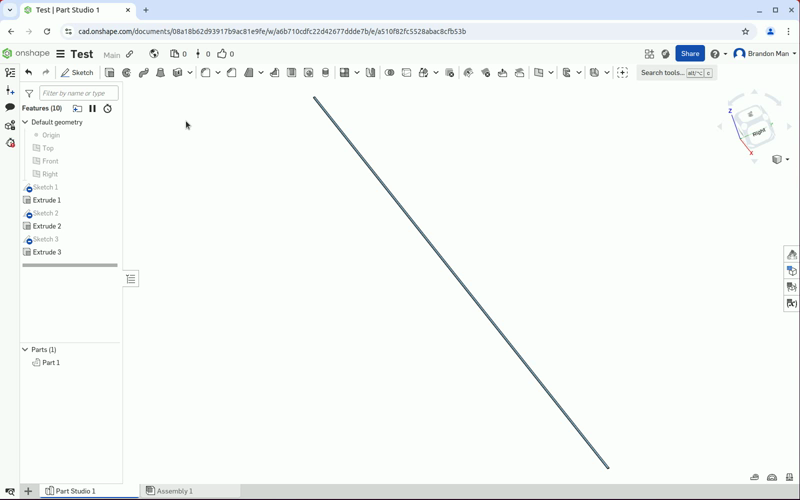
key(right, 2)
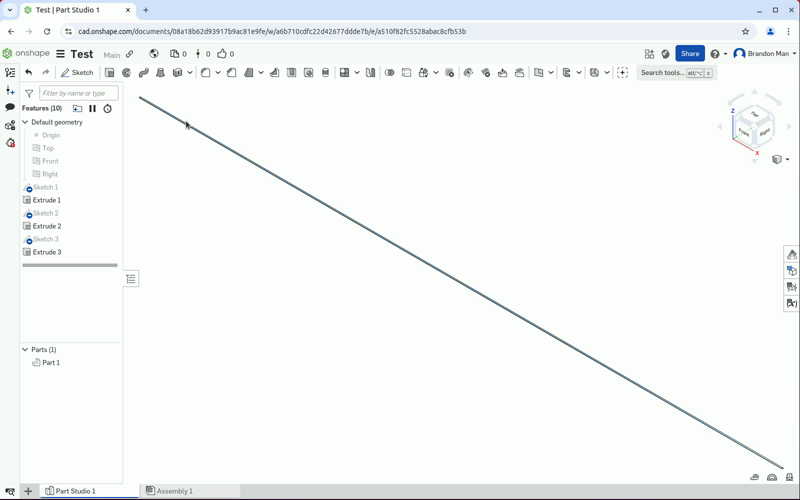
mouse_move(73, 189)
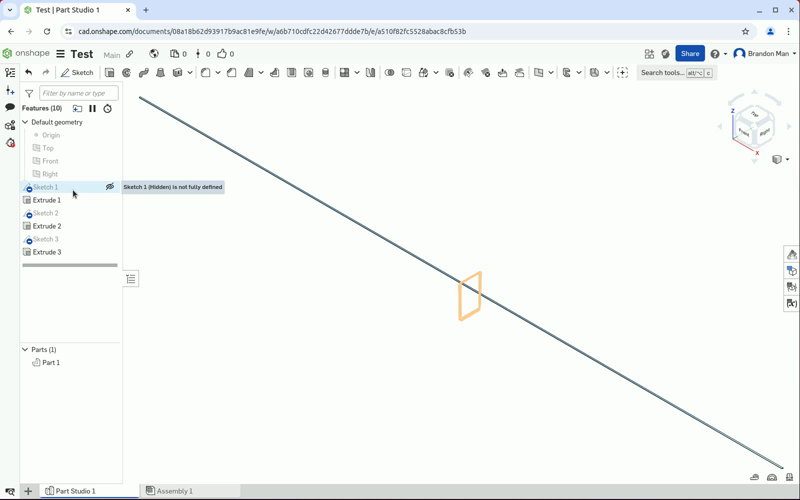
click(73, 189)